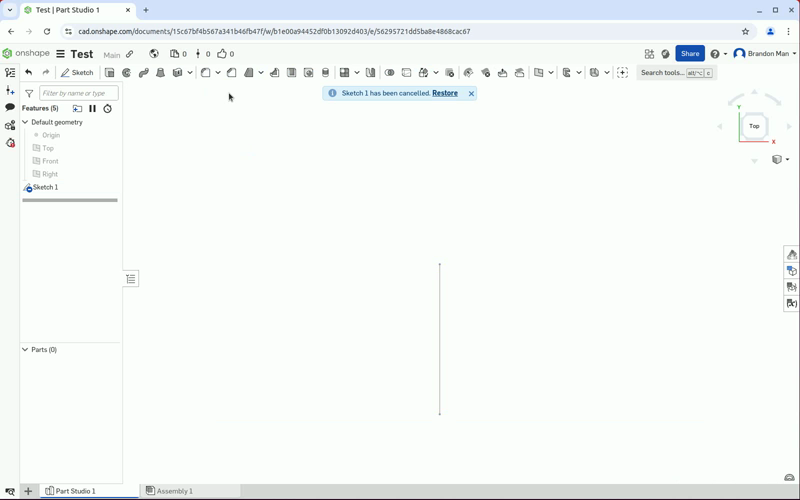
key(shift+h)
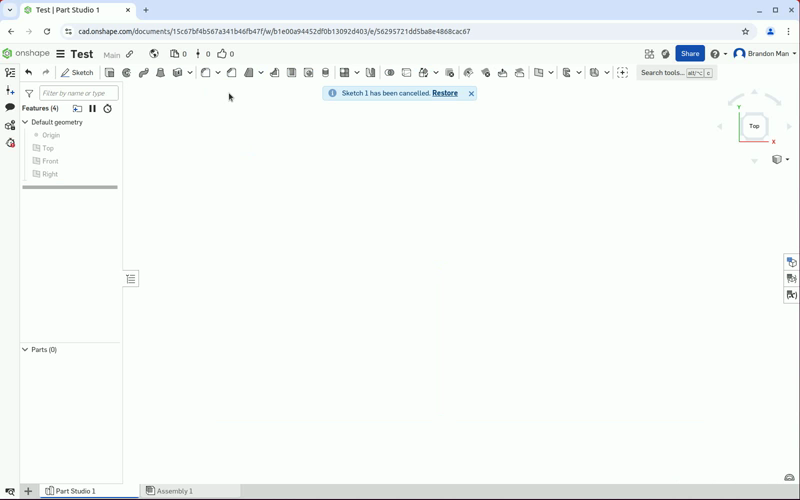
key(shift+s)
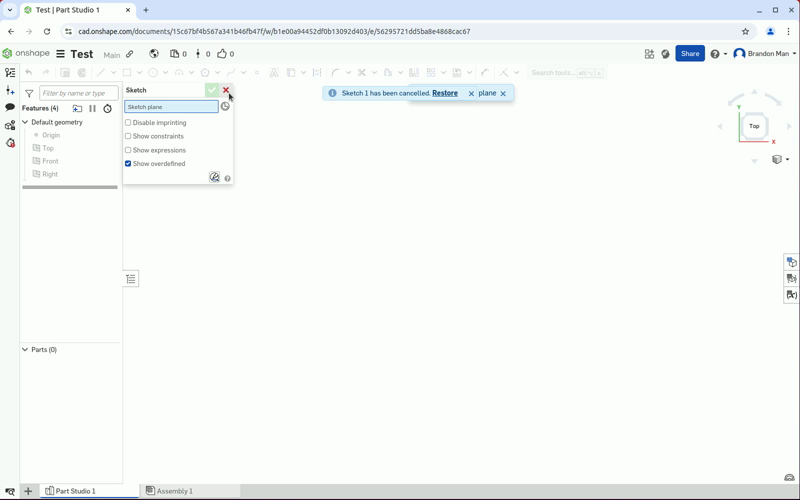
mouse_move(73, 150)
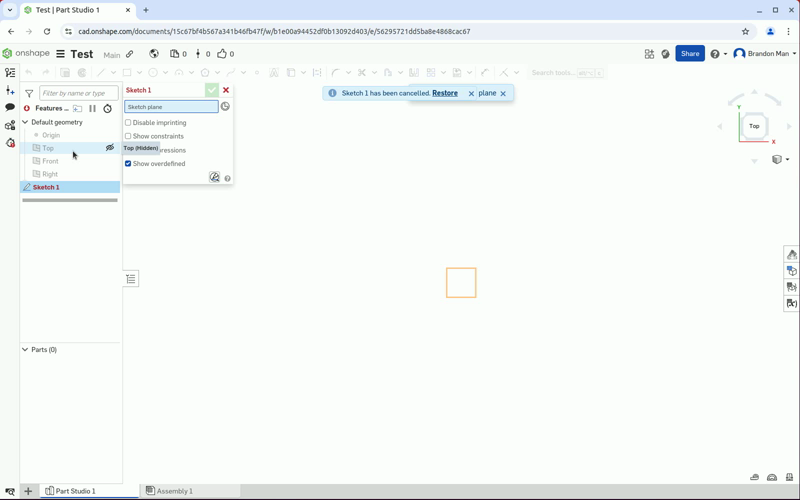
click(73, 150)
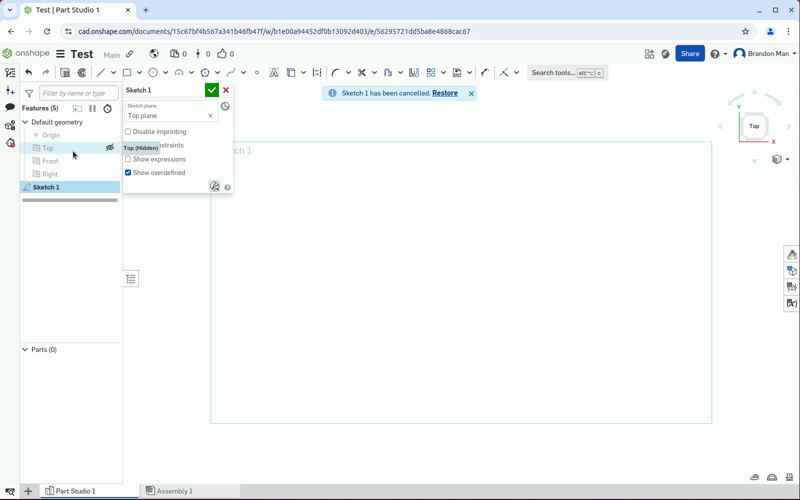
mouse_move(73, 352)
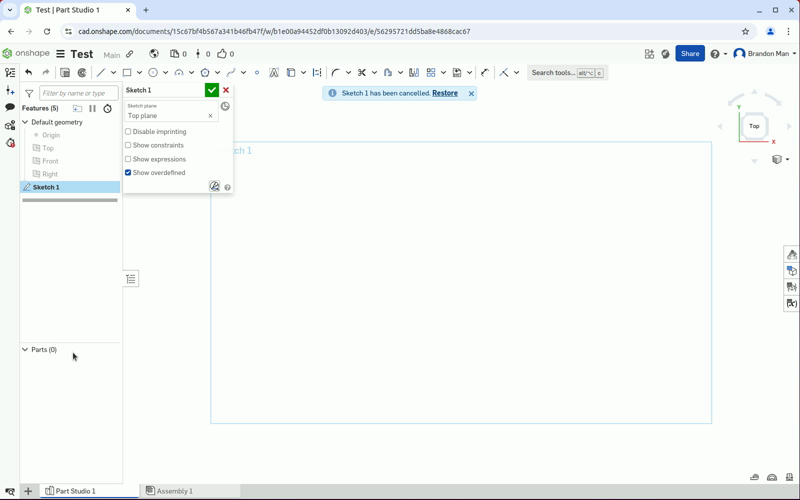
key(y)
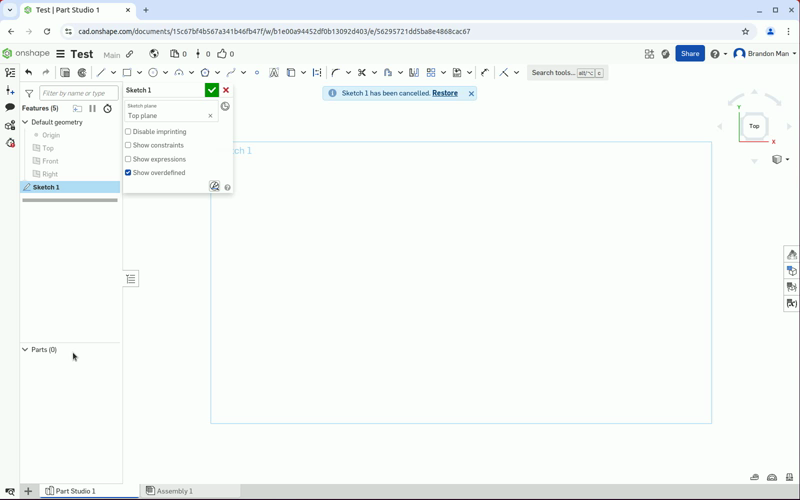
key(a)
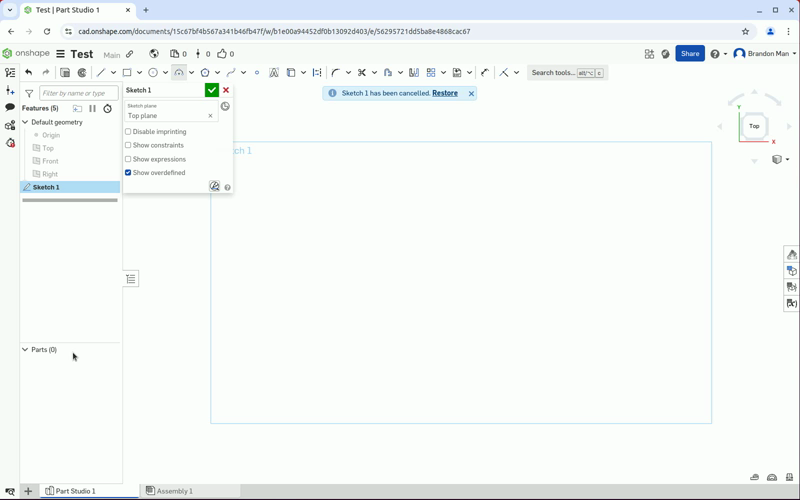
key_down(shift)
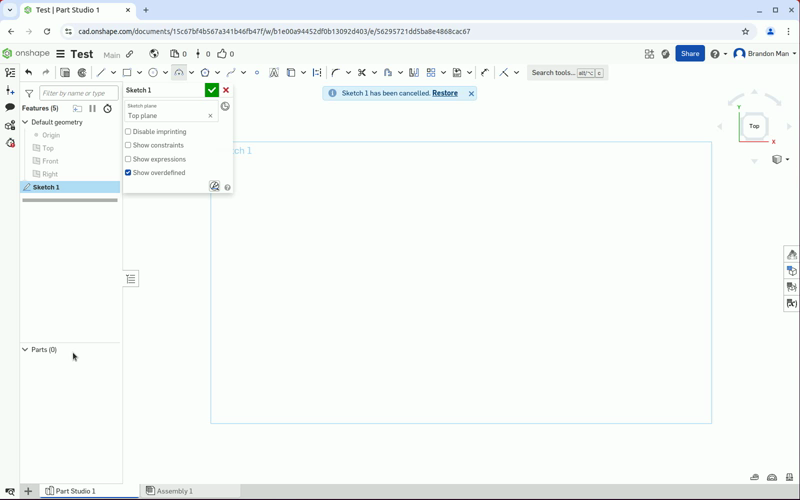
mouse_move(348, 354)
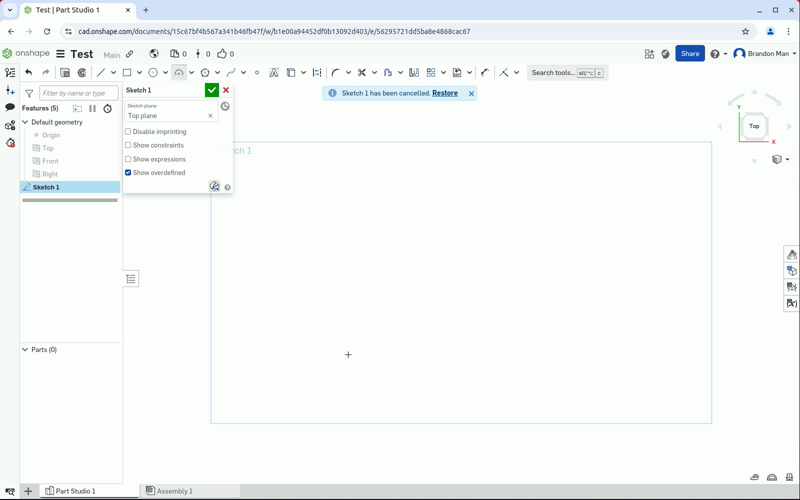
click(348, 354)
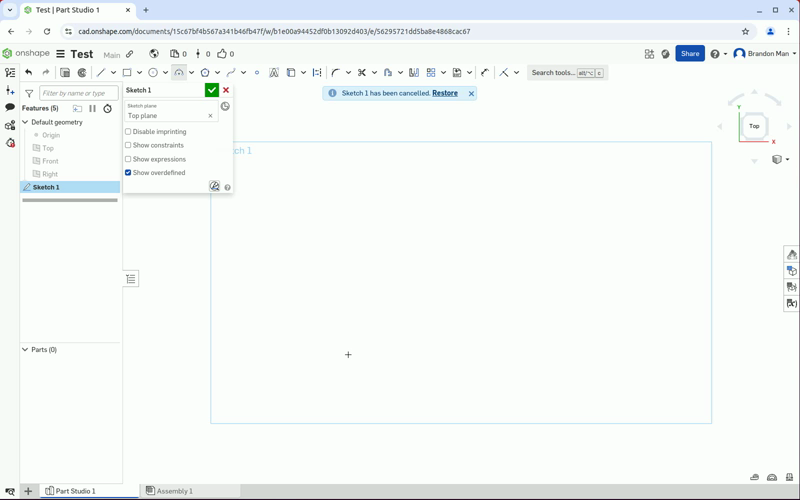
key_up(shift)
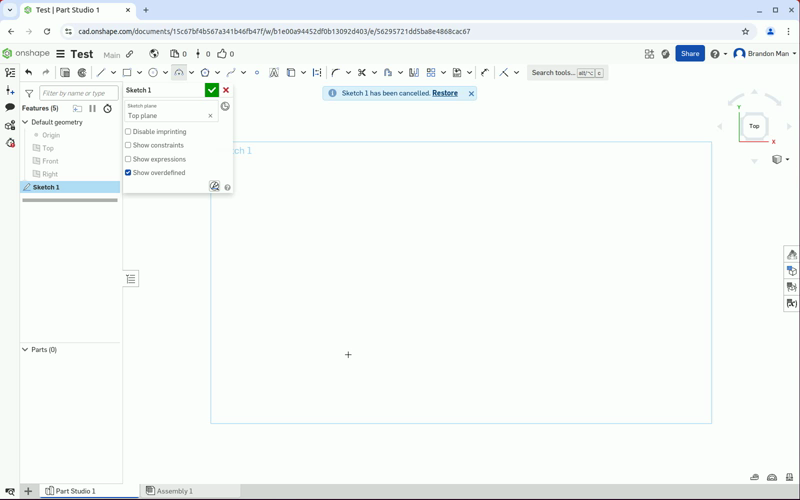
key_down(shift)
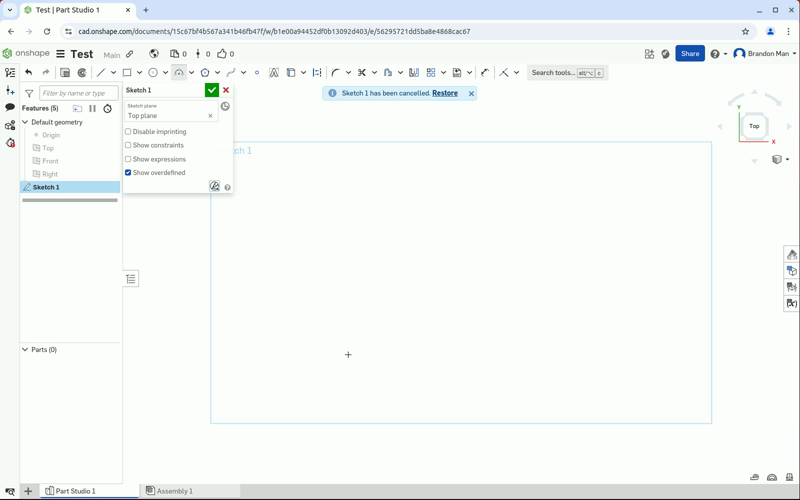
mouse_move(352, 358)
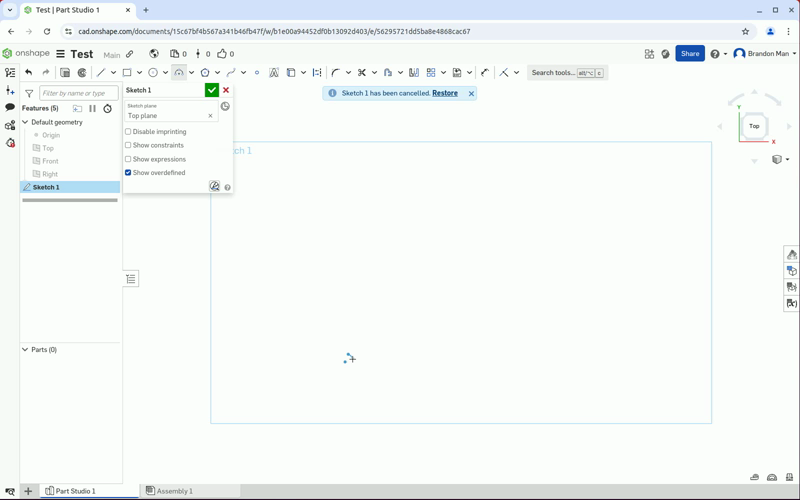
scroll(6)
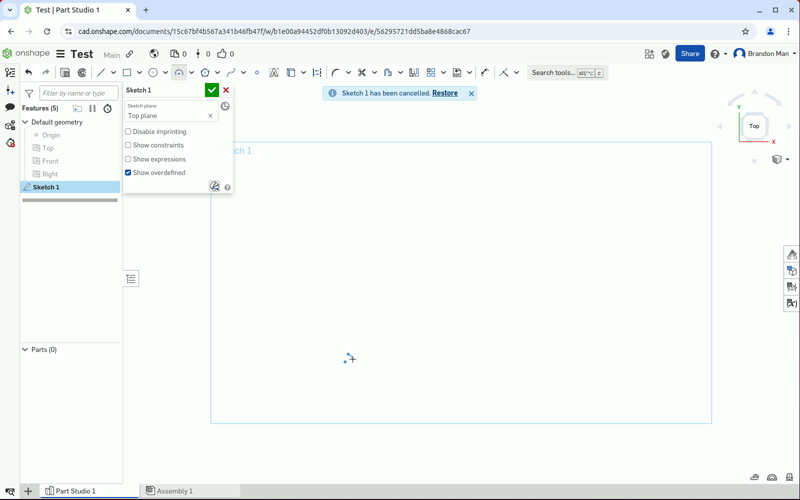
scroll(6)
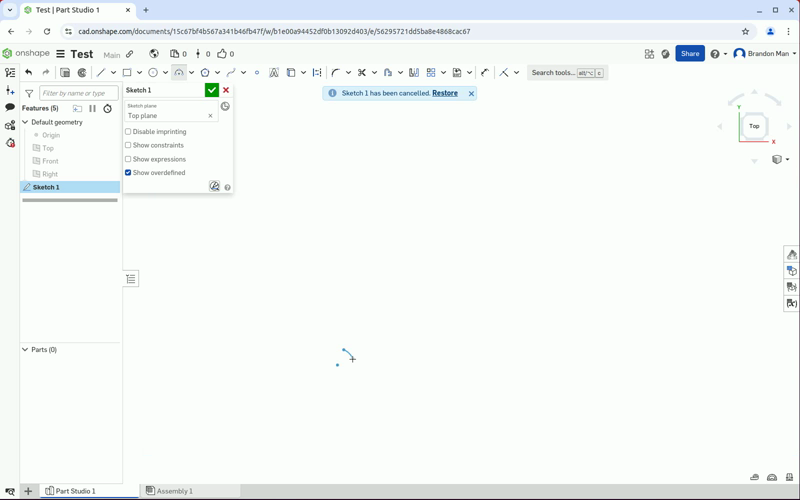
scroll(6)
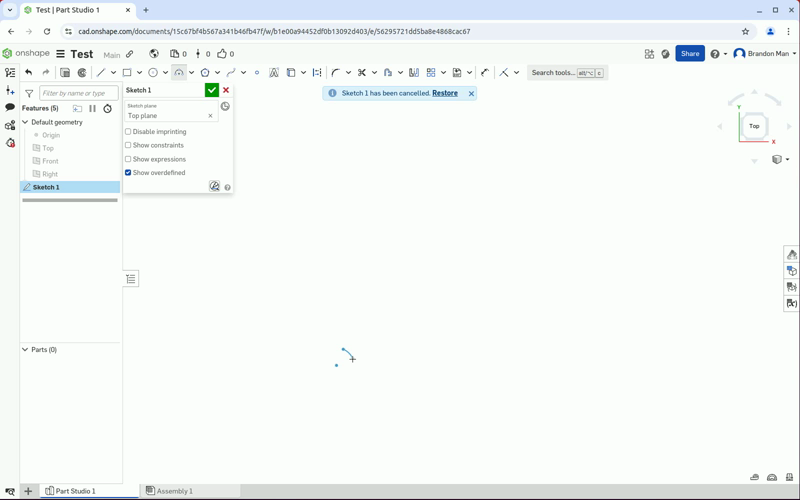
scroll(6)
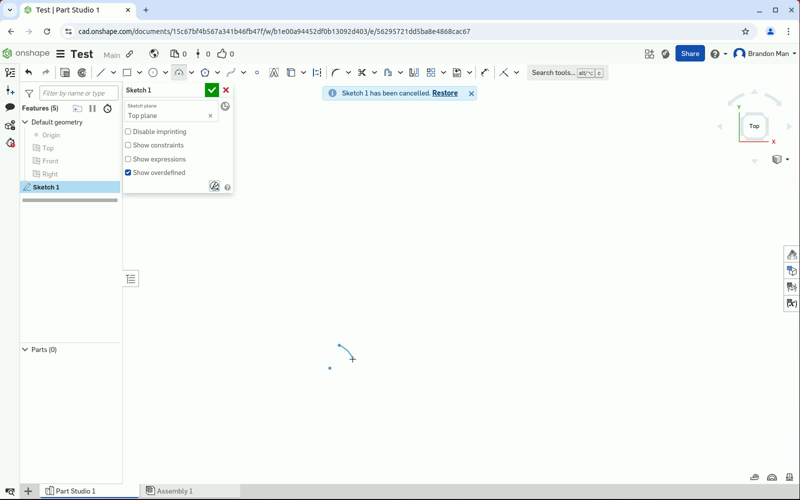
scroll(6)
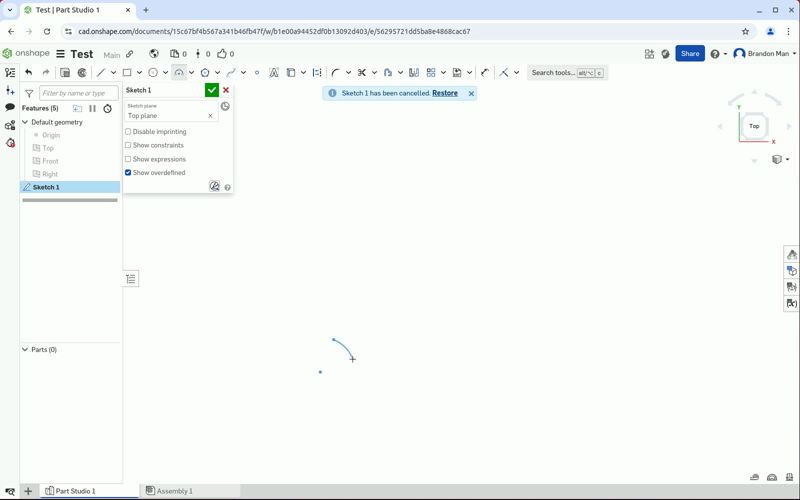
scroll(6)
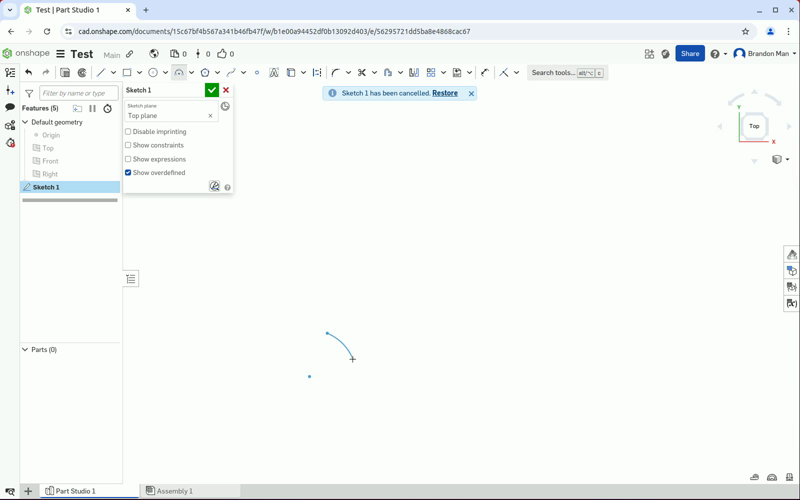
scroll(6)
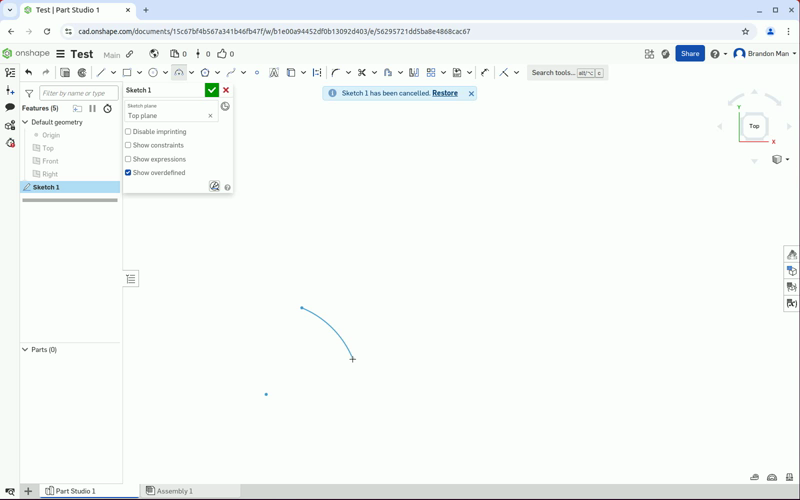
click(352, 358)
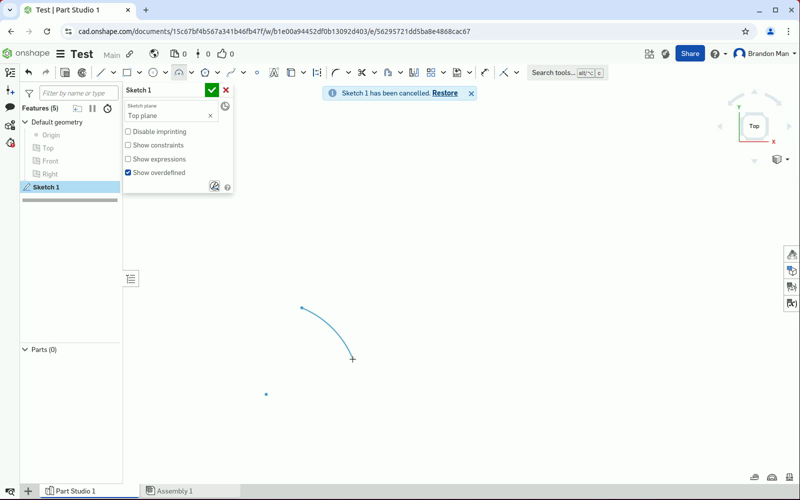
scroll(-6)
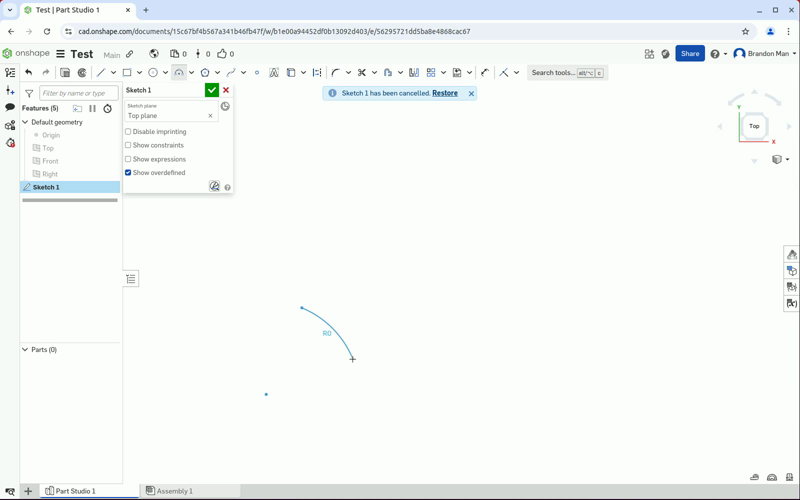
scroll(-6)
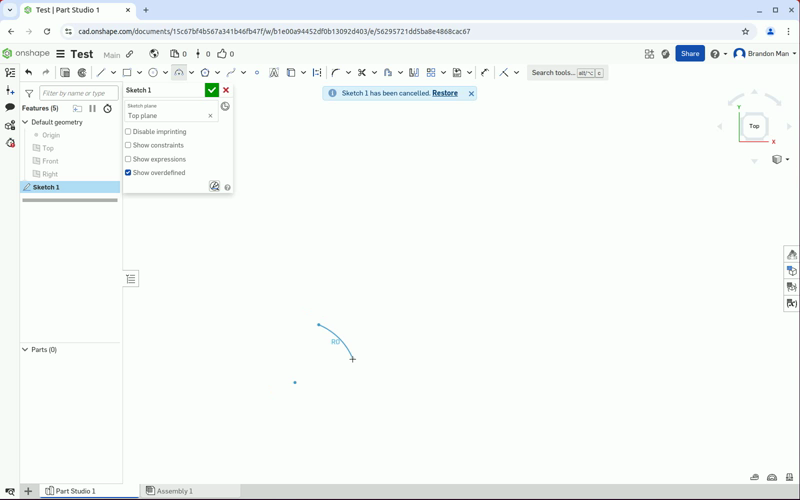
scroll(-6)
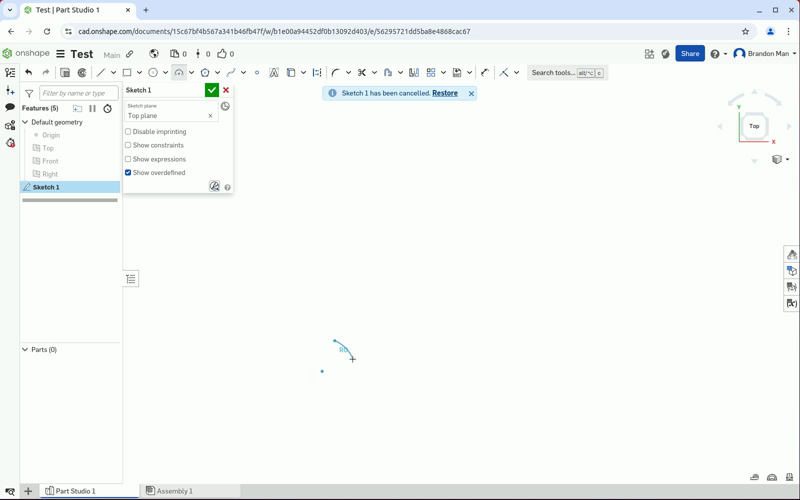
scroll(-6)
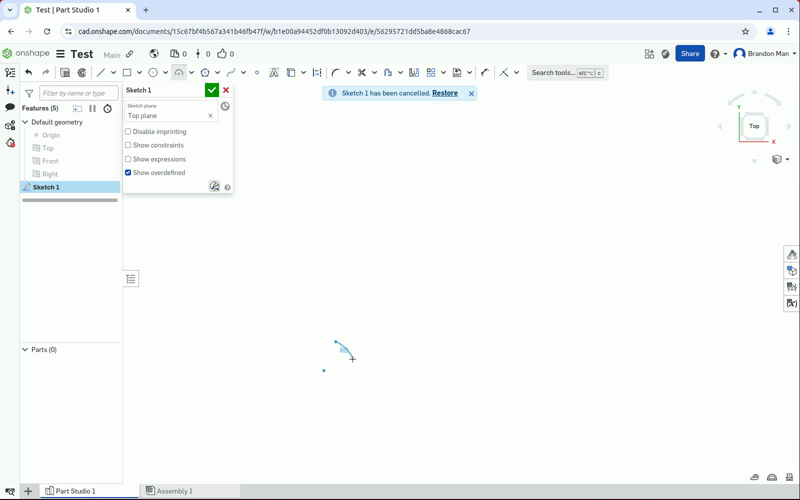
scroll(-6)
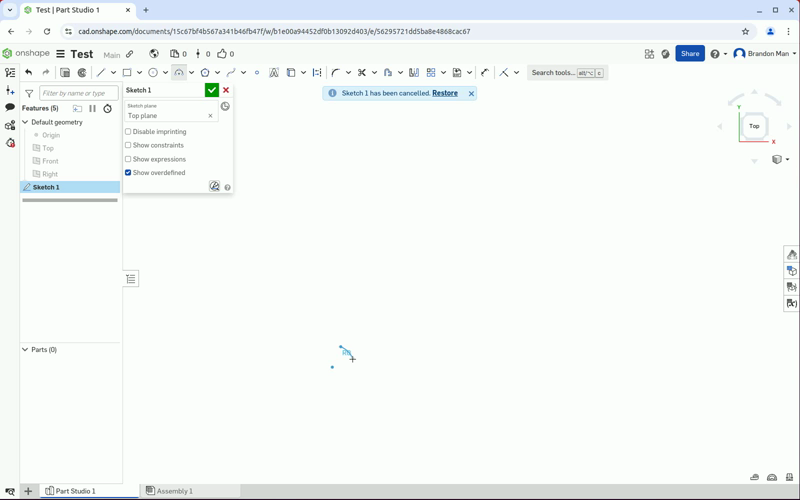
scroll(-6)
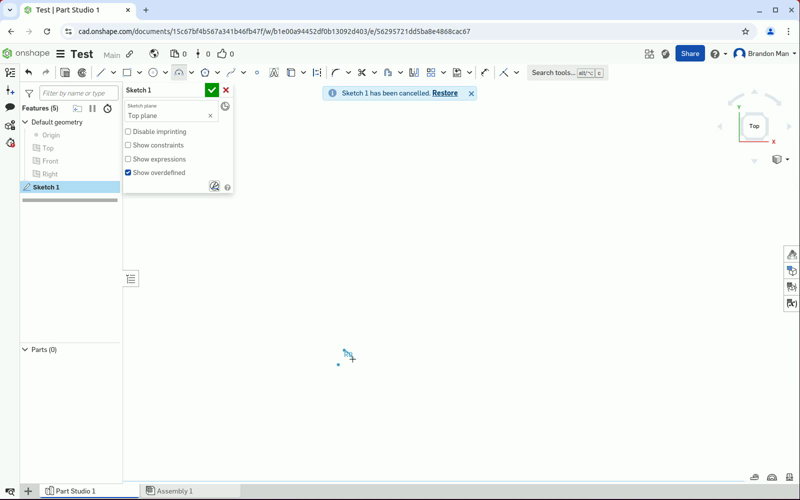
scroll(-6)
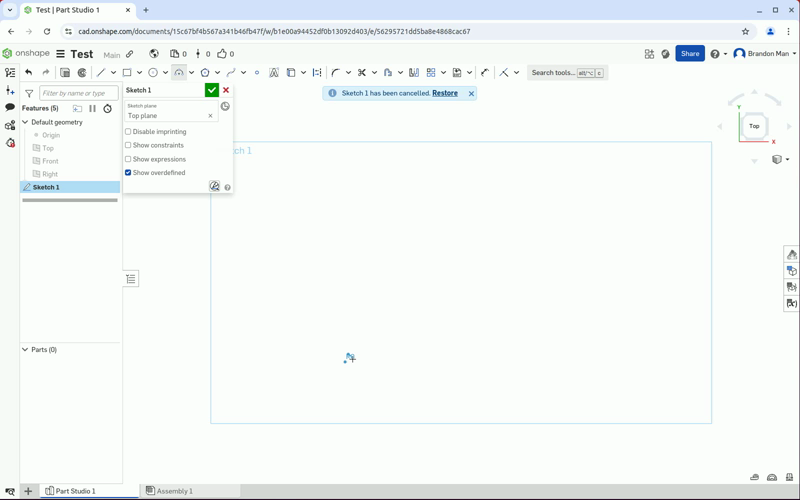
mouse_move(349, 357)
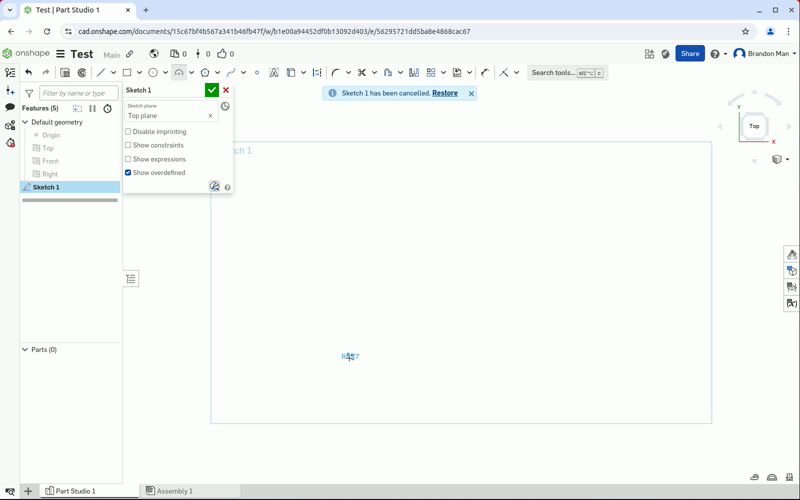
scroll(6)
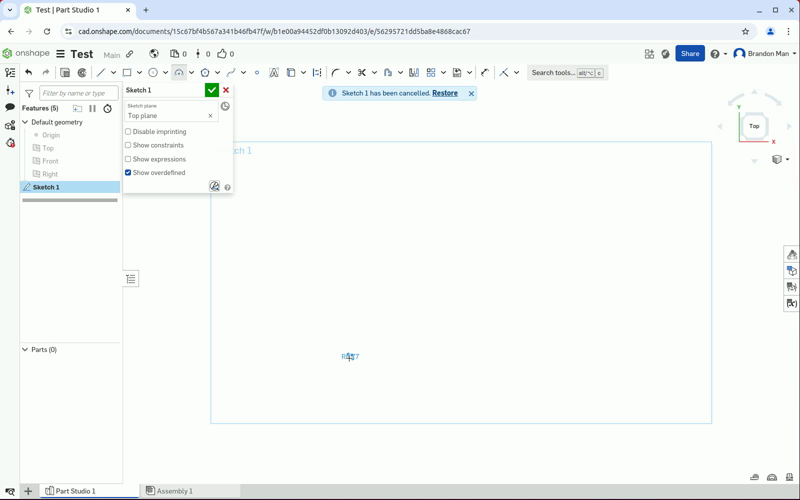
scroll(6)
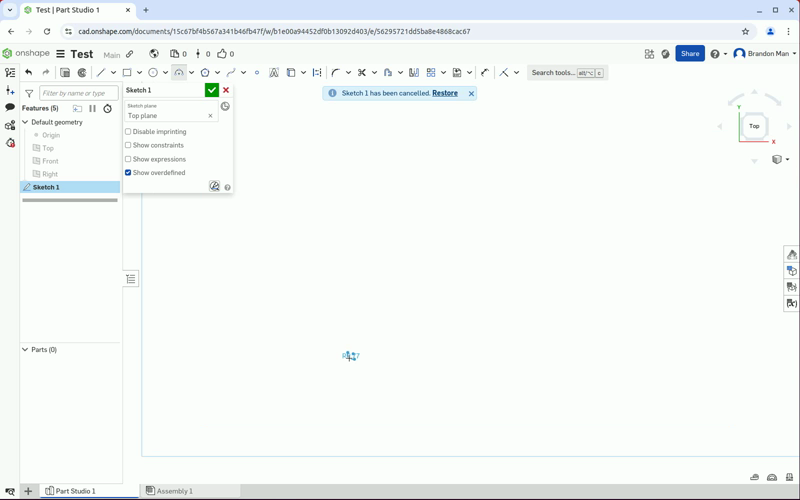
scroll(6)
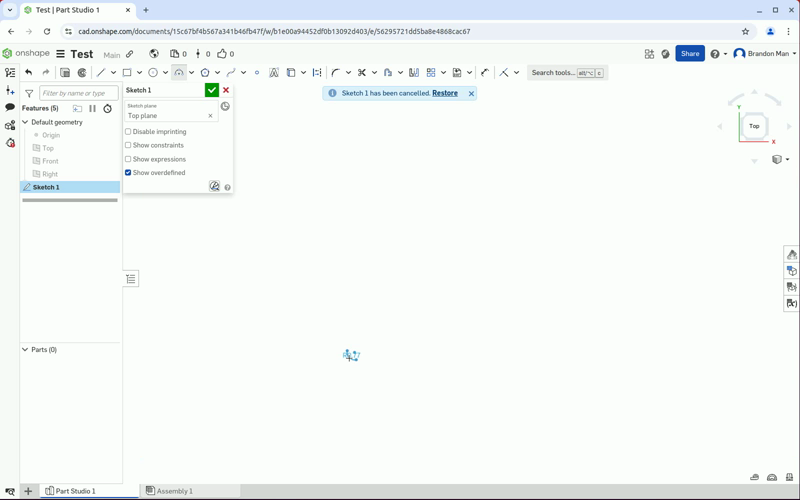
scroll(6)
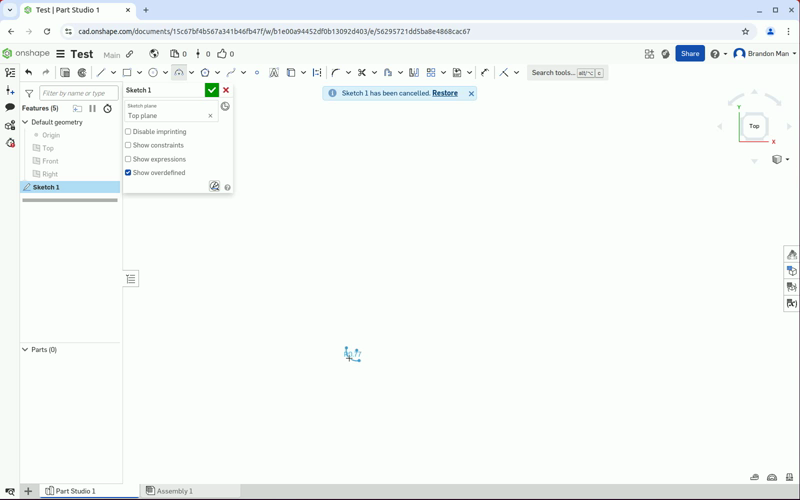
scroll(6)
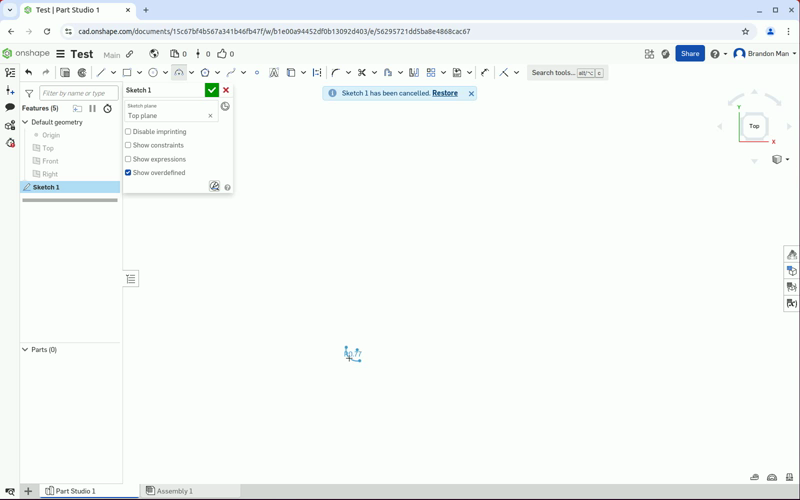
scroll(6)
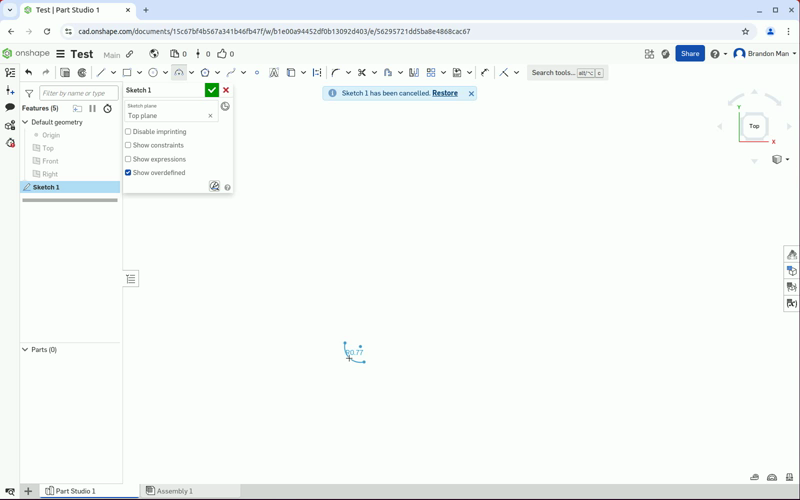
scroll(6)
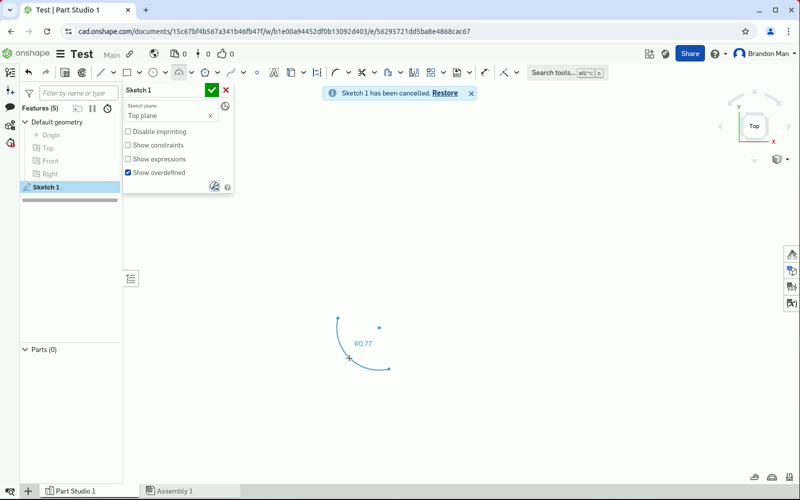
click(349, 357)
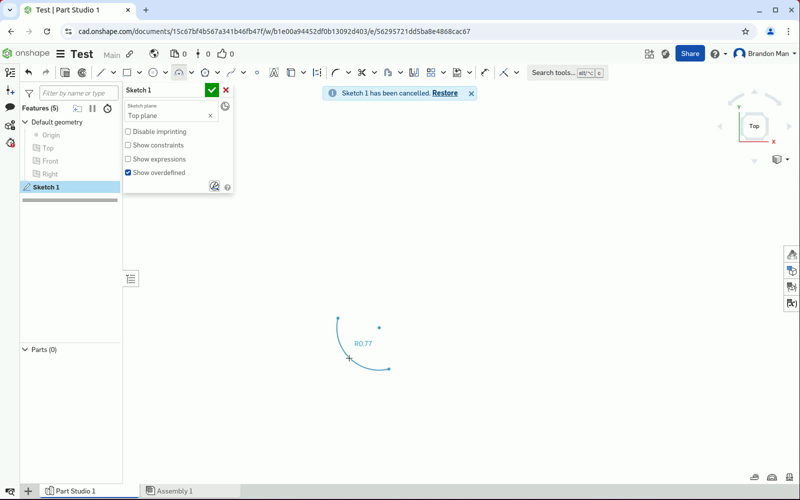
scroll(-6)
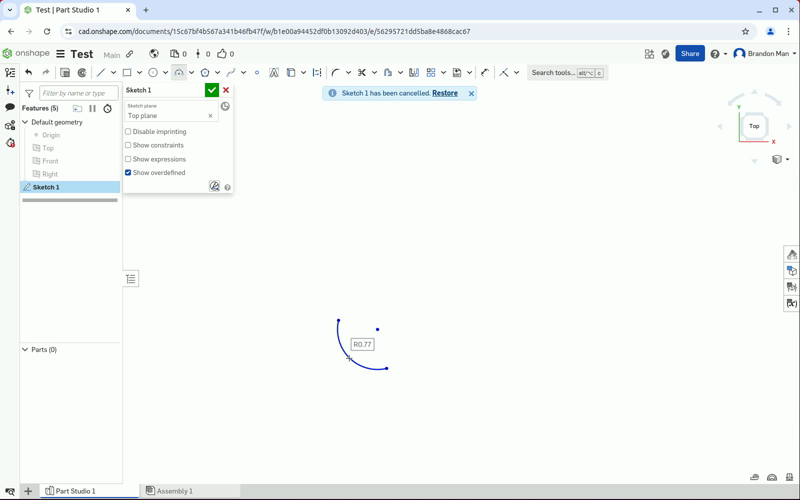
scroll(-6)
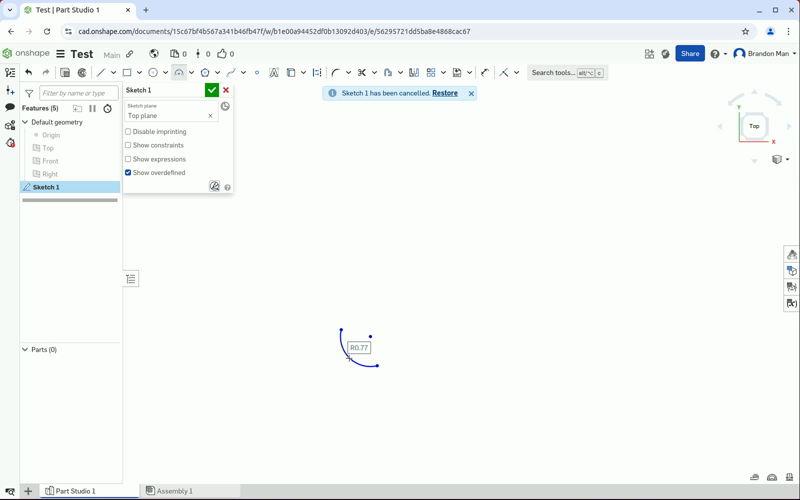
scroll(-6)
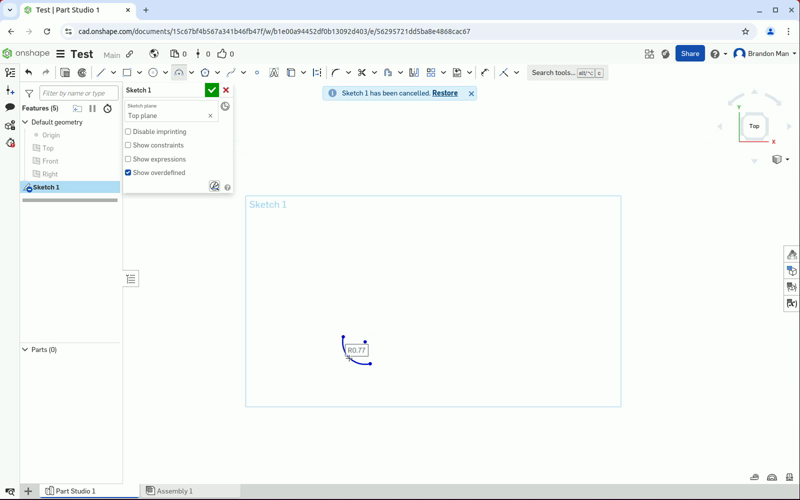
scroll(-6)
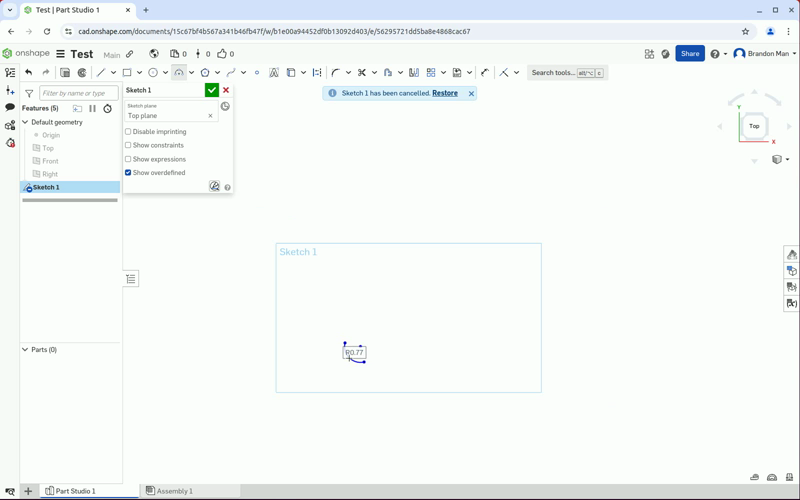
scroll(-6)
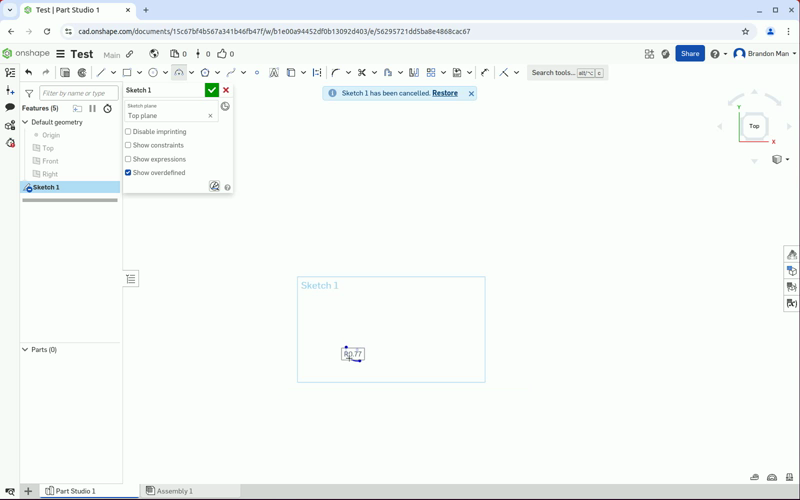
scroll(-6)
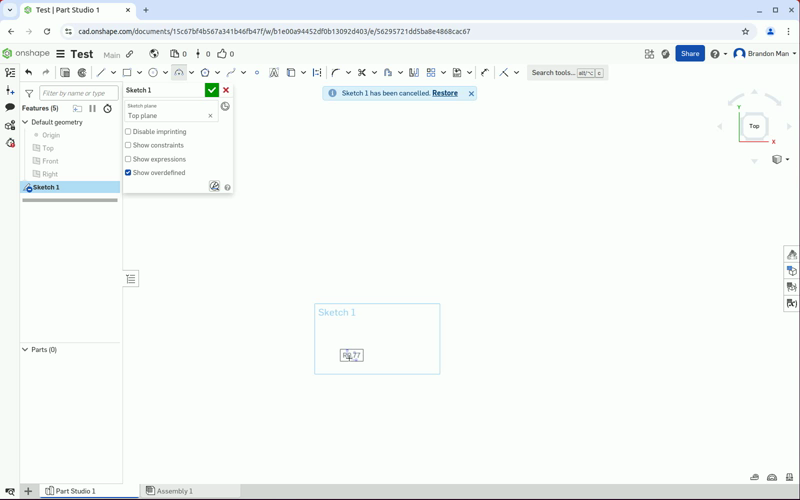
scroll(-6)
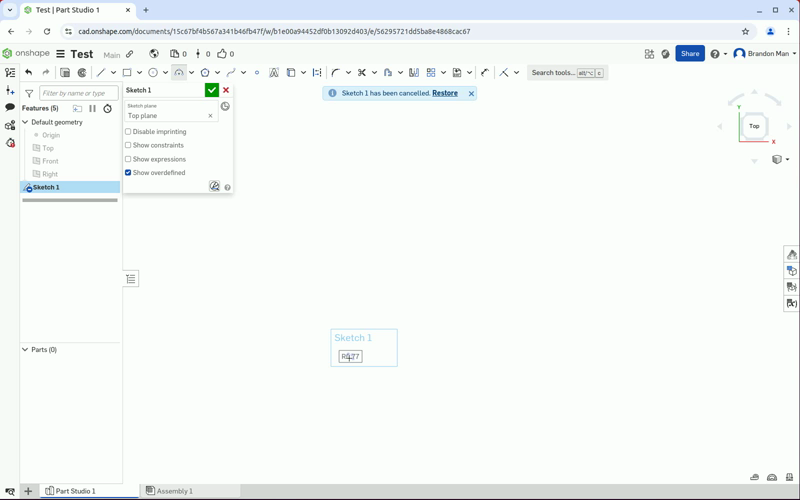
key_up(shift)
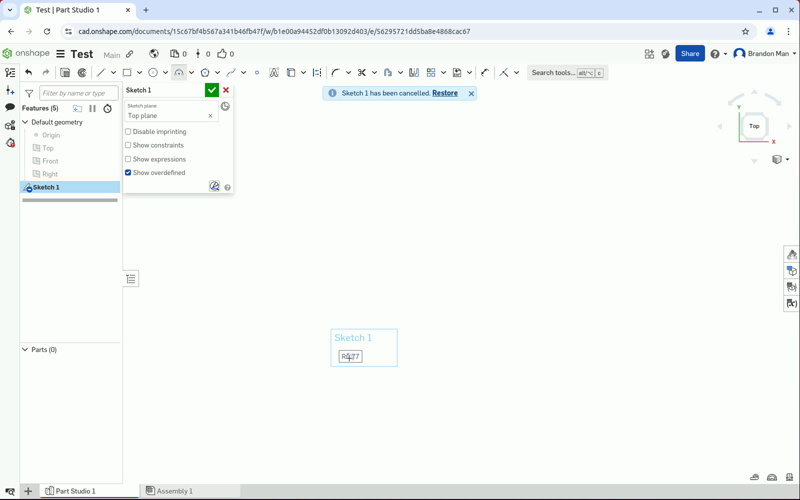
key(esc)
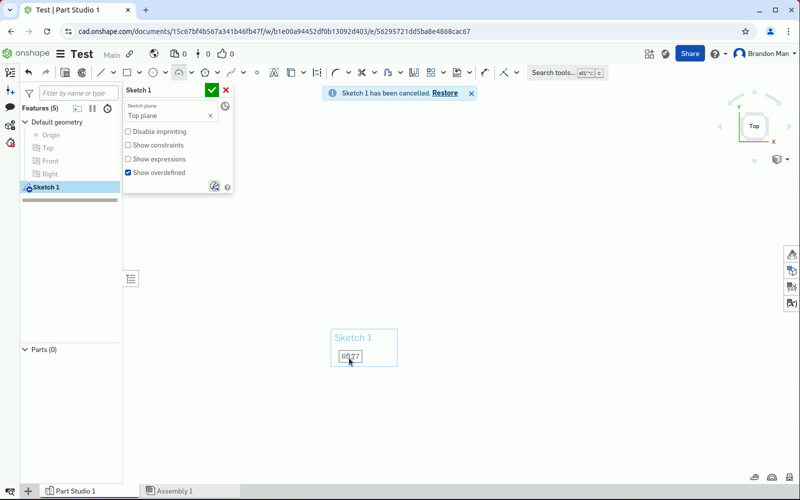
key(l)
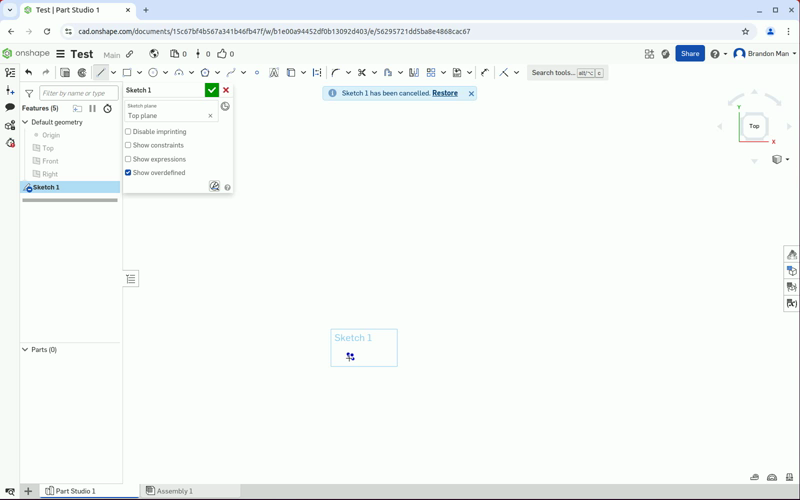
mouse_move(352, 358)
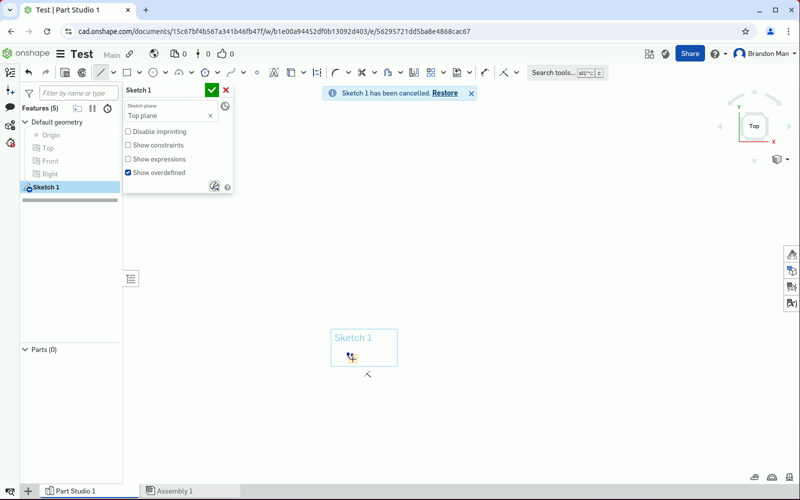
scroll(6)
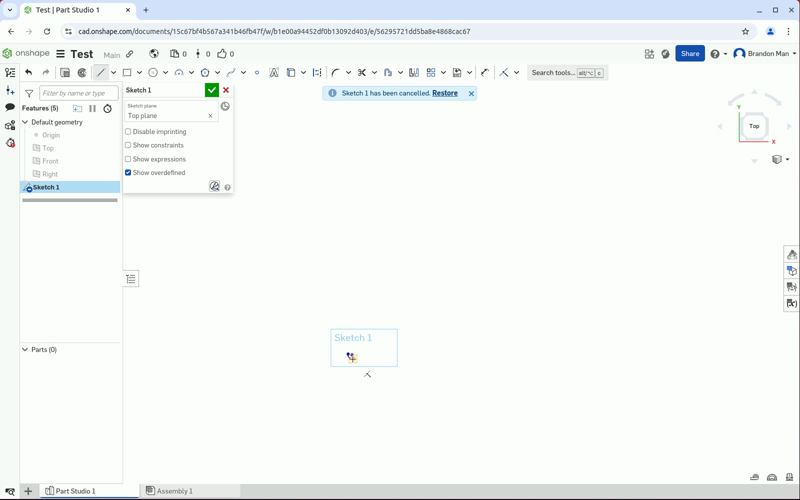
scroll(6)
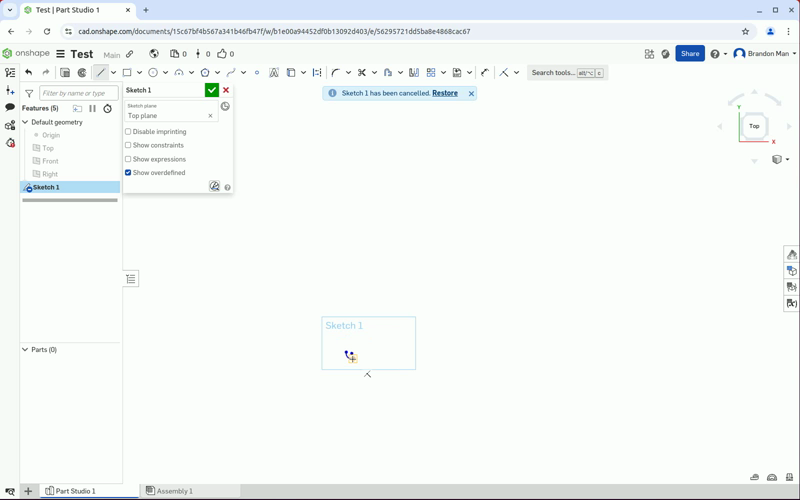
scroll(6)
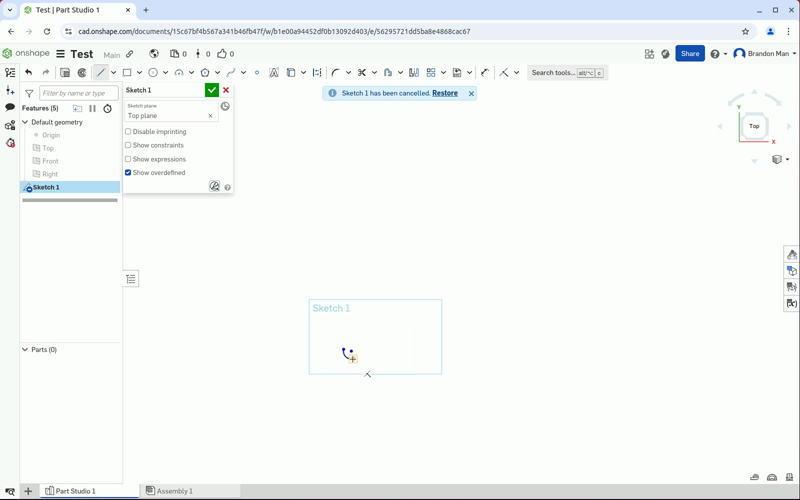
scroll(6)
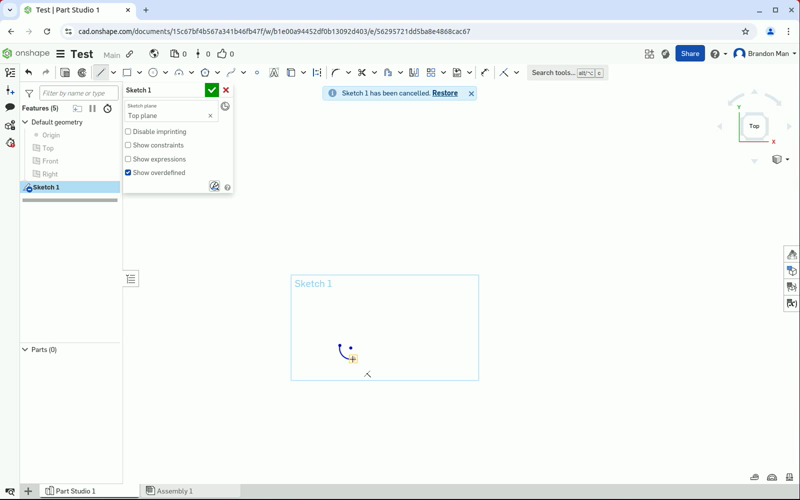
scroll(6)
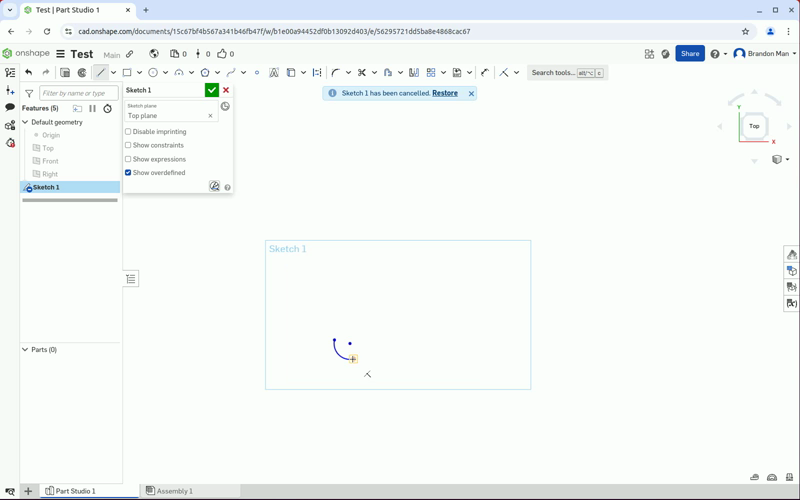
scroll(6)
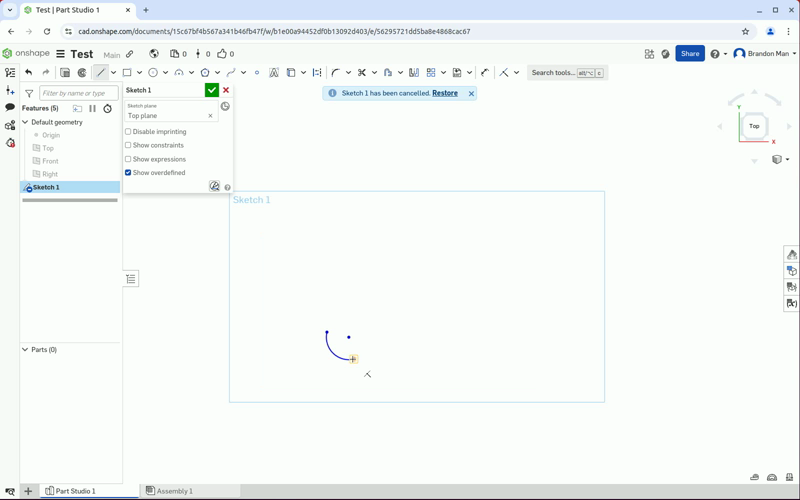
scroll(6)
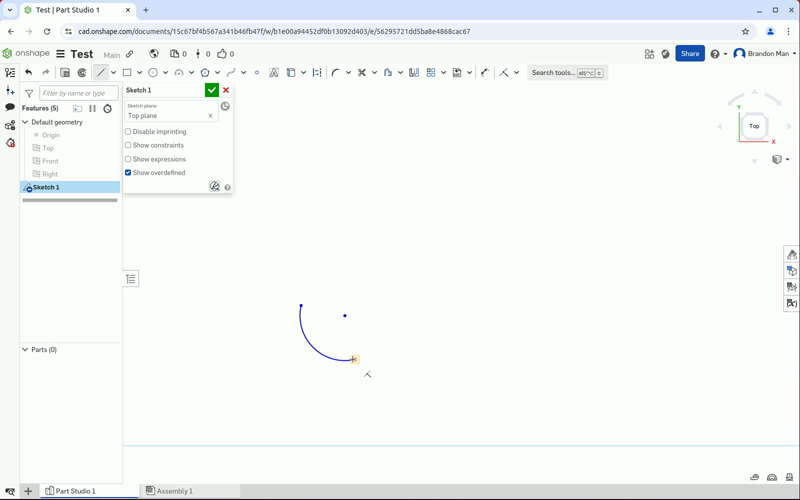
click(352, 358)
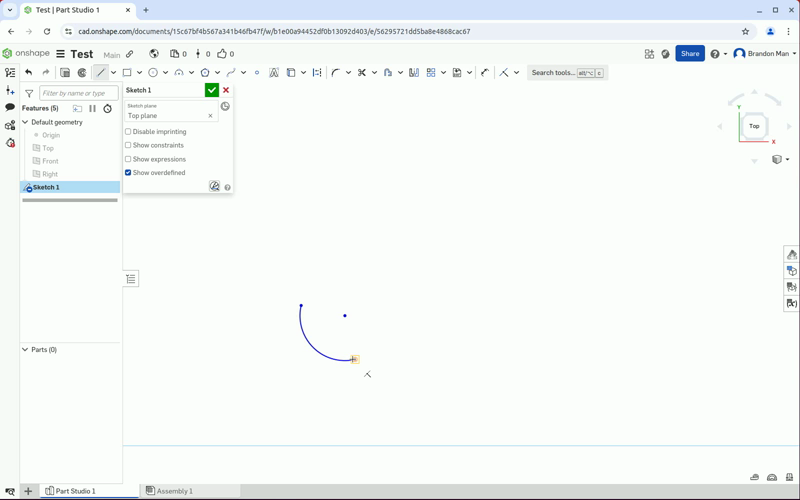
scroll(-6)
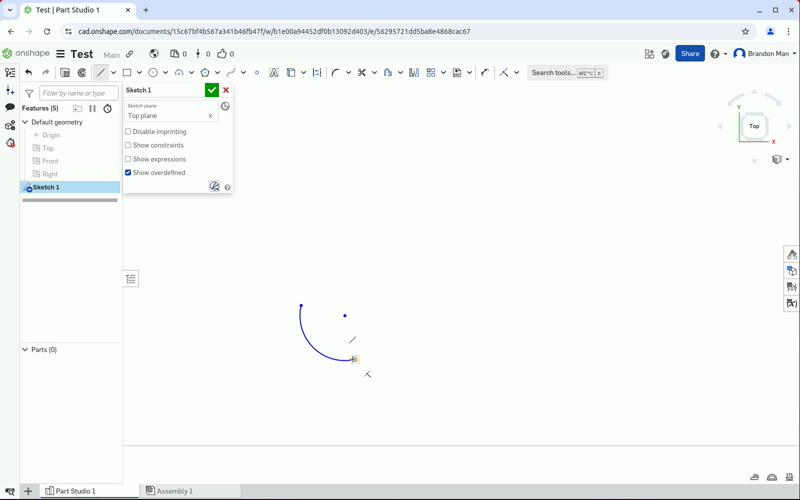
scroll(-6)
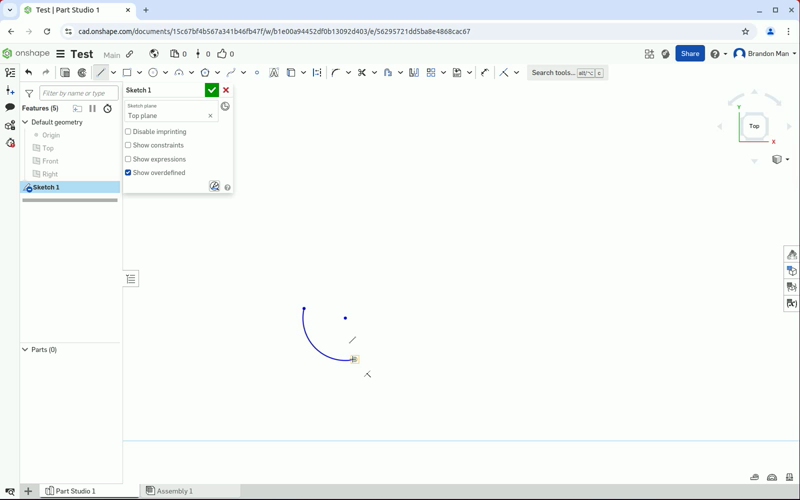
scroll(-6)
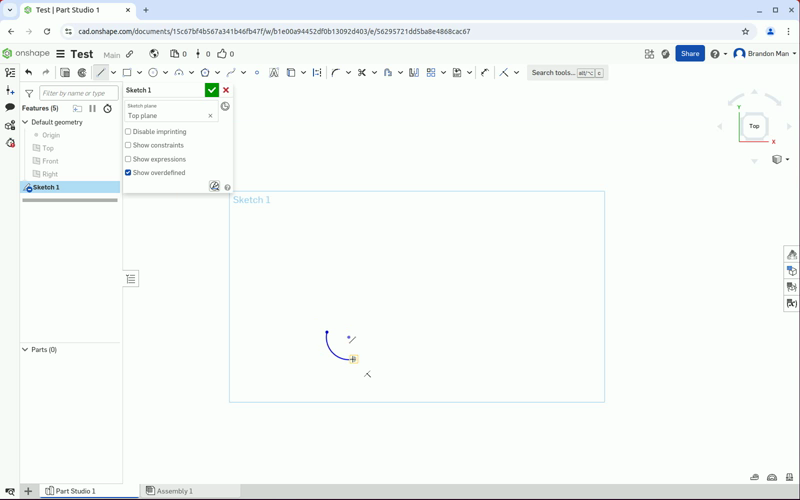
scroll(-6)
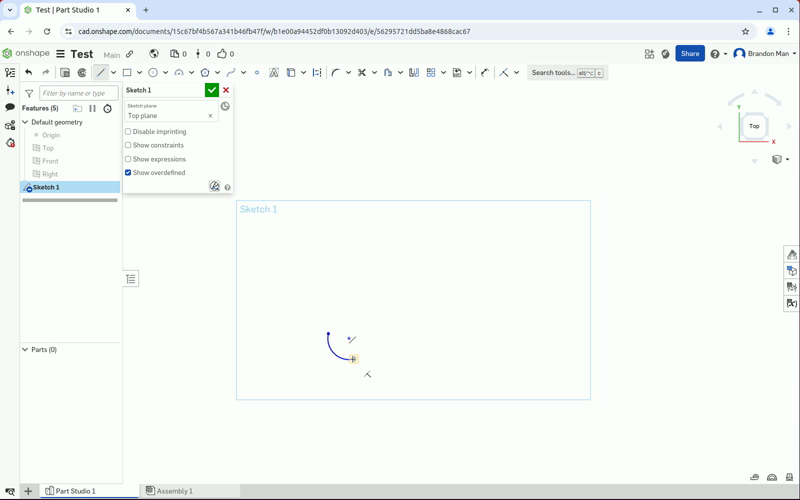
scroll(-6)
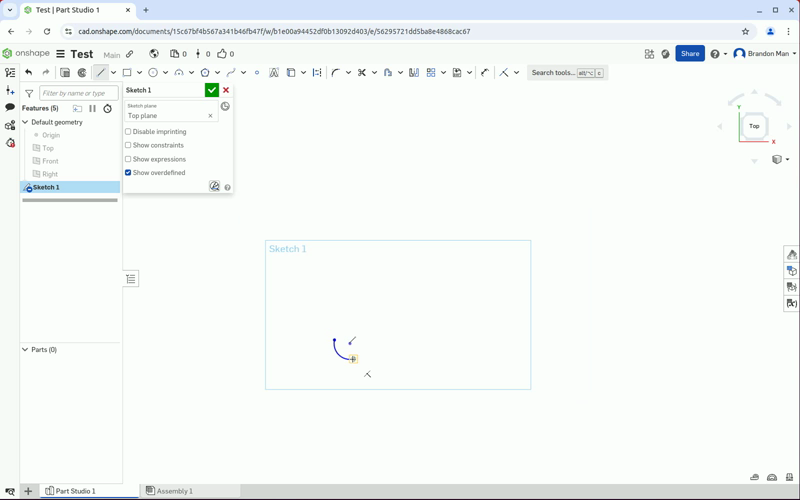
scroll(-6)
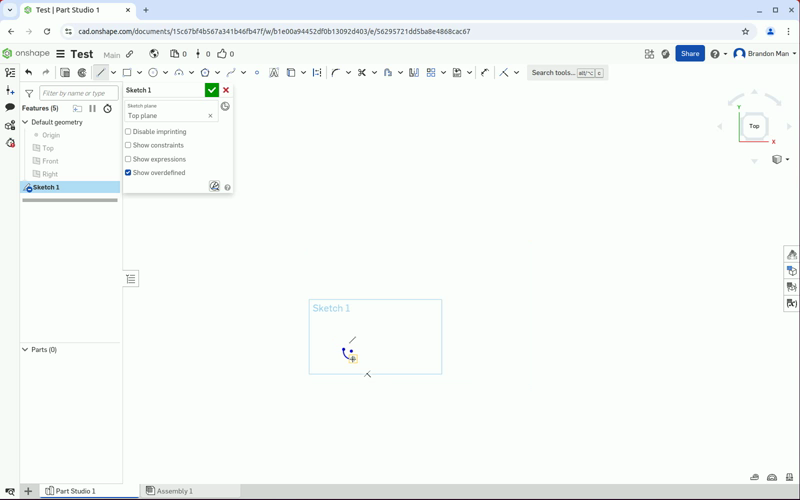
scroll(-6)
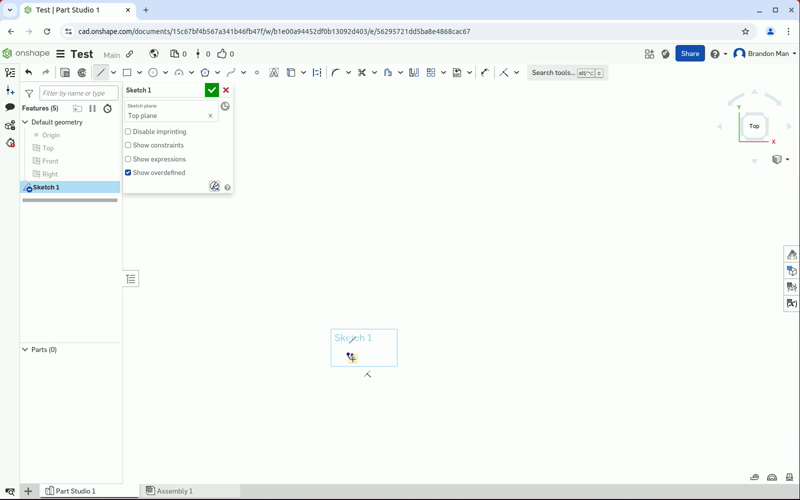
key_down(shift)
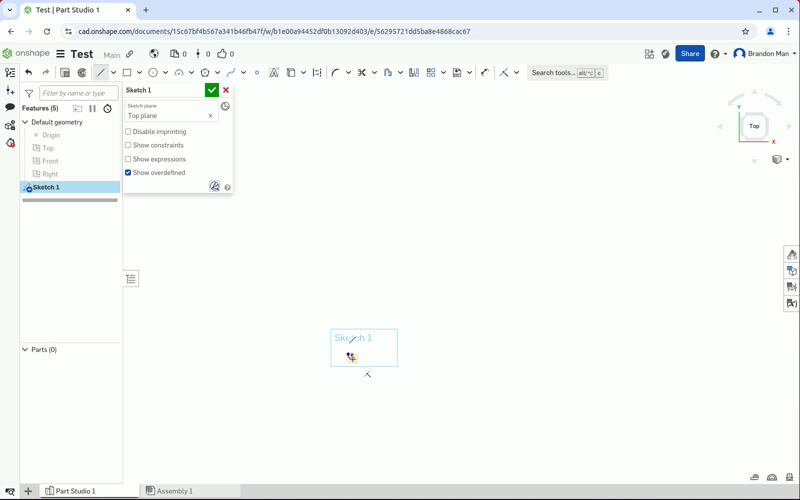
mouse_move(556, 358)
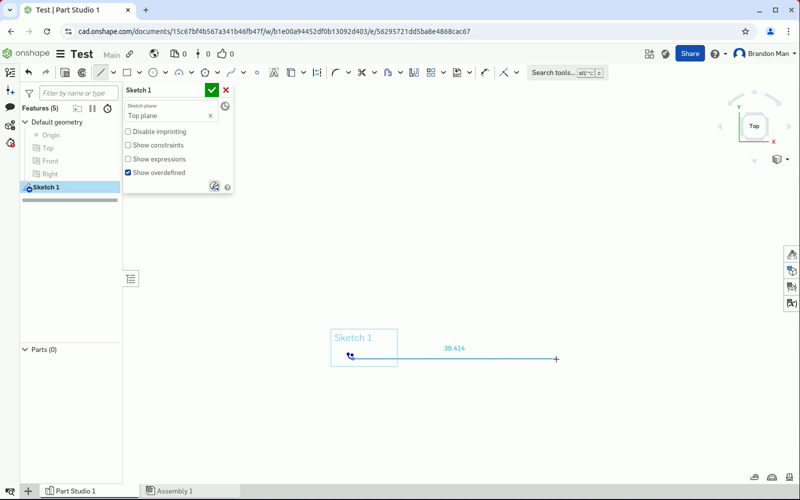
click(556, 358)
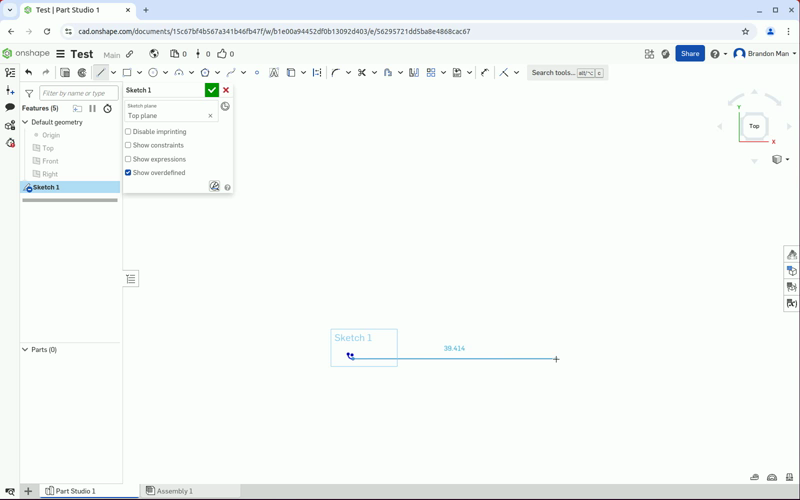
key_up(shift)
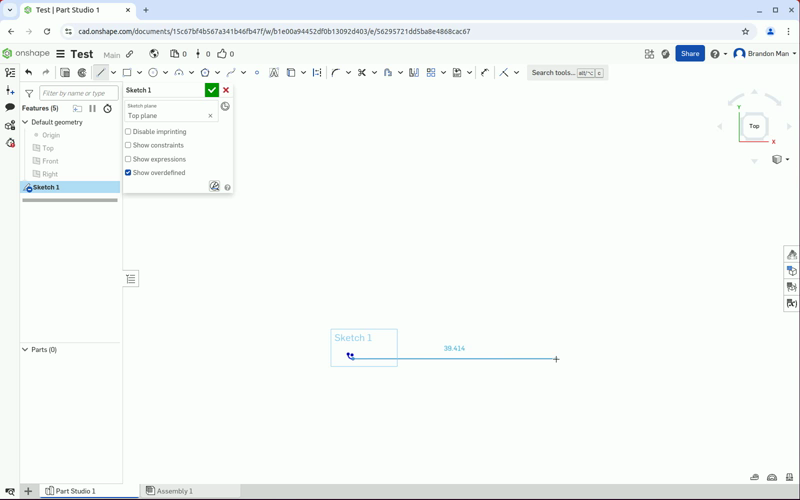
key(esc)
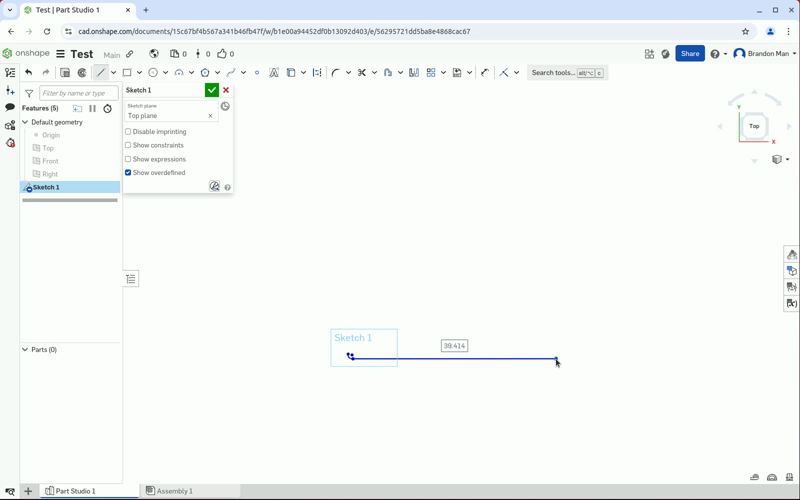
key(a)
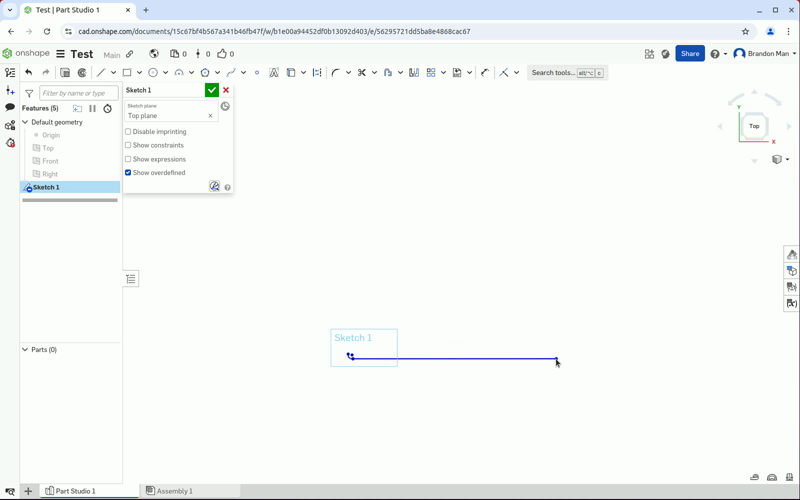
mouse_move(556, 358)
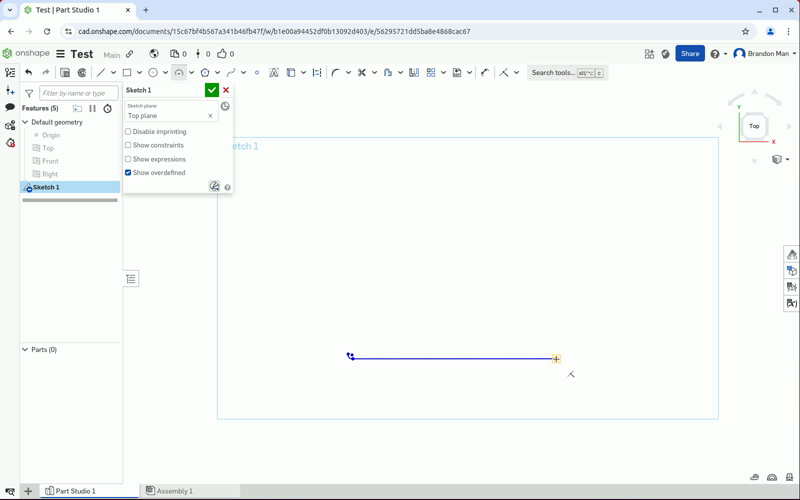
click(556, 358)
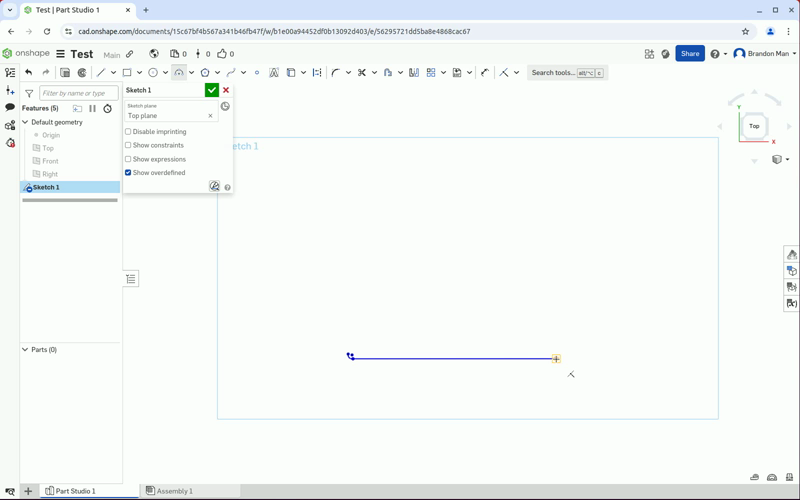
key_down(shift)
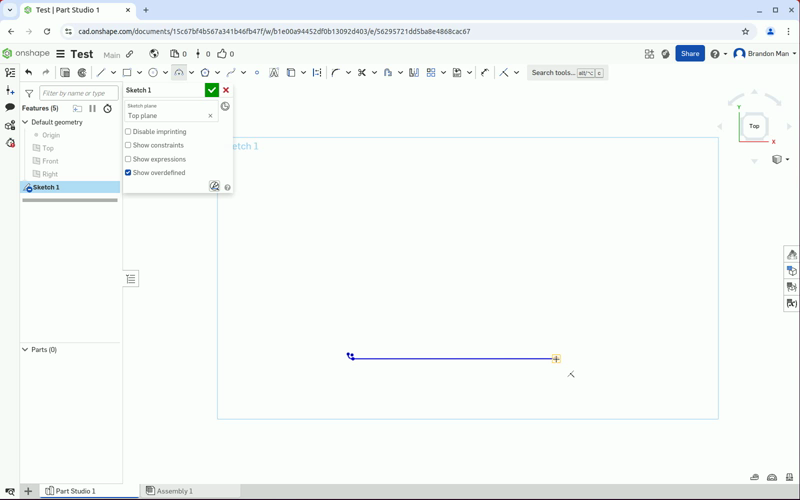
mouse_move(560, 354)
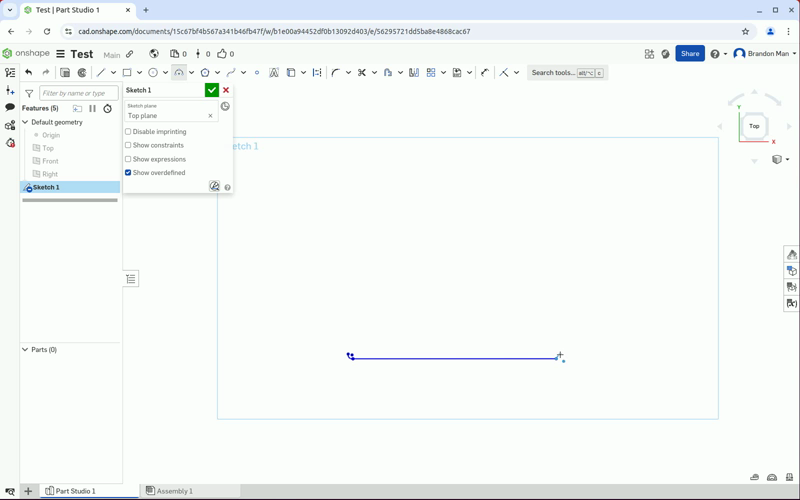
scroll(6)
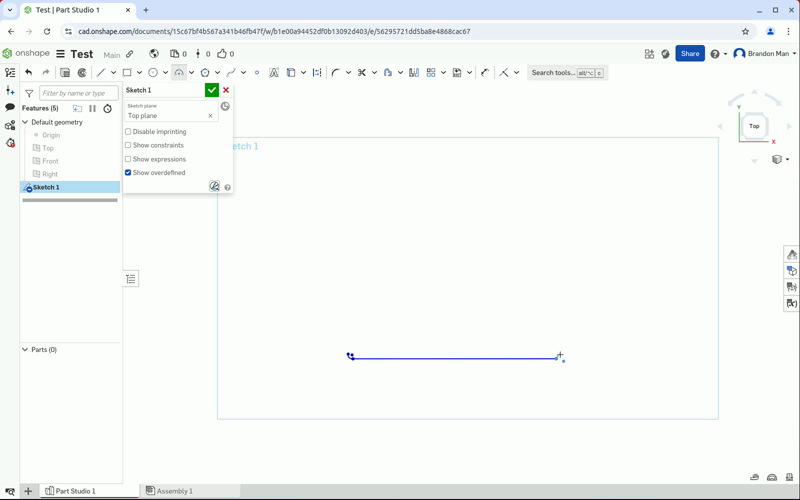
scroll(6)
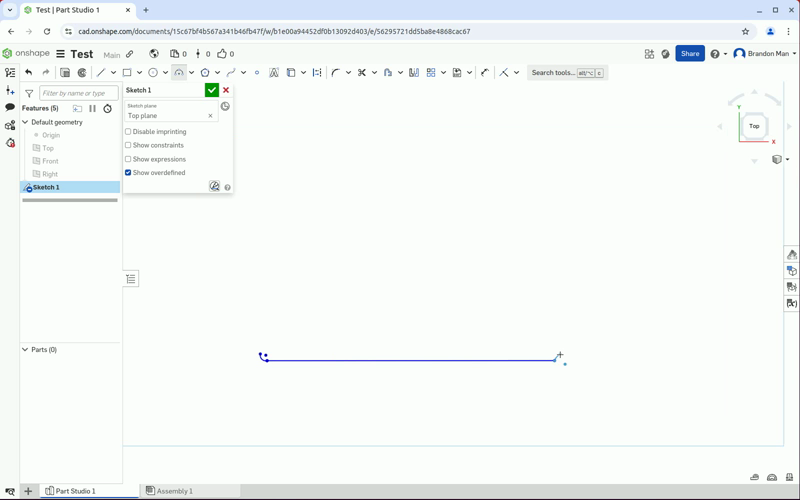
scroll(6)
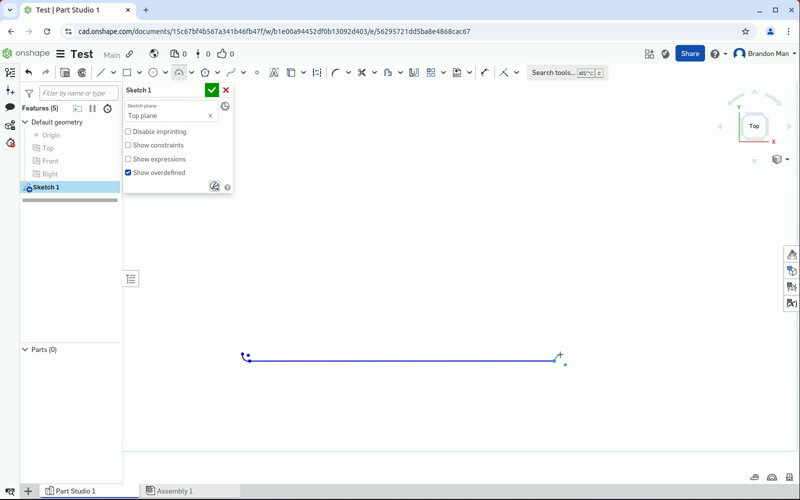
scroll(6)
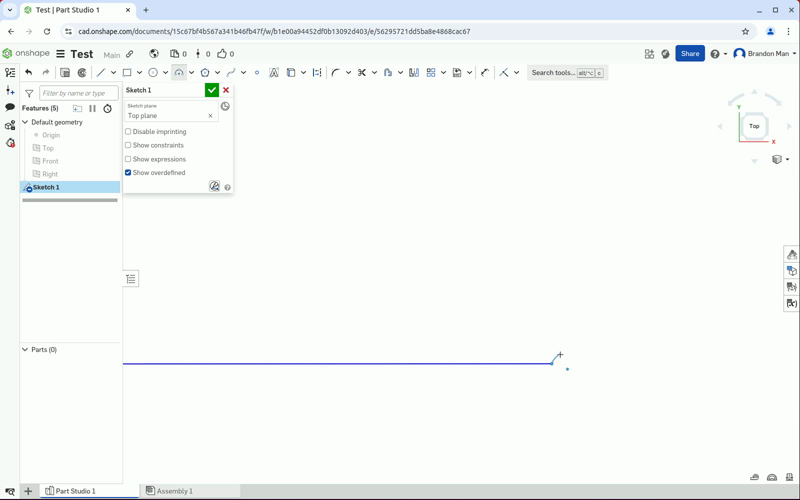
scroll(6)
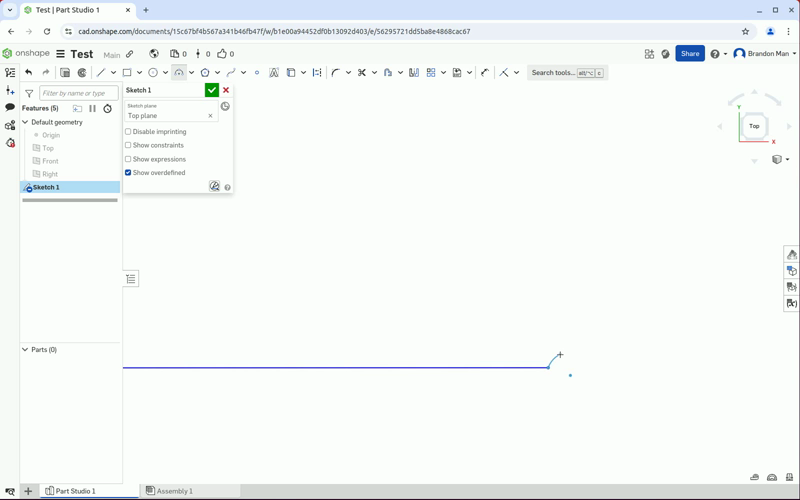
scroll(6)
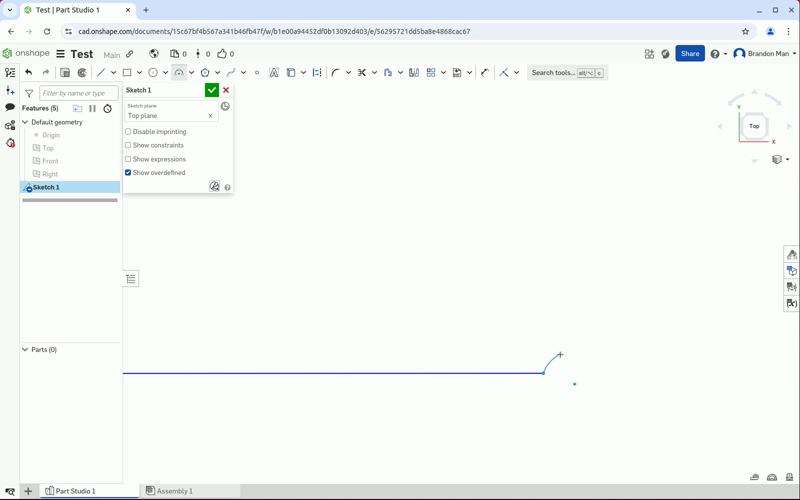
scroll(6)
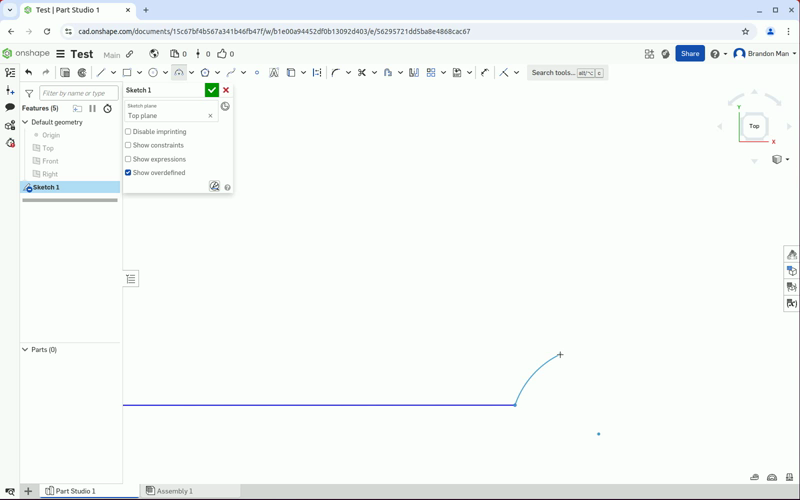
click(560, 354)
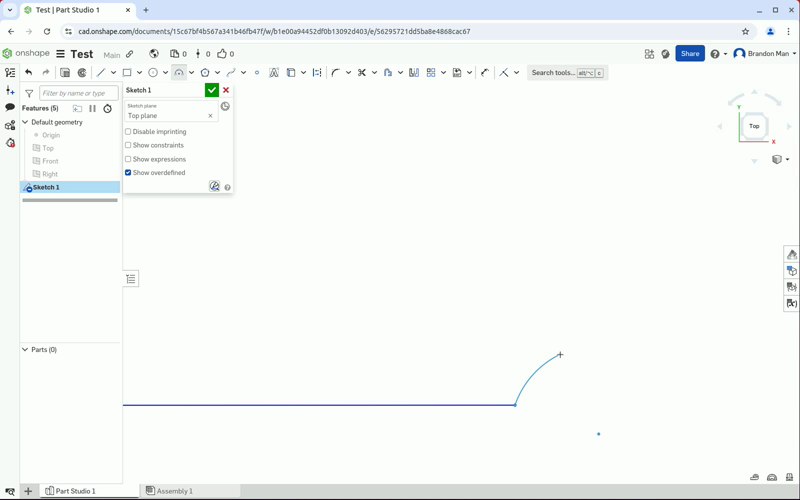
scroll(-6)
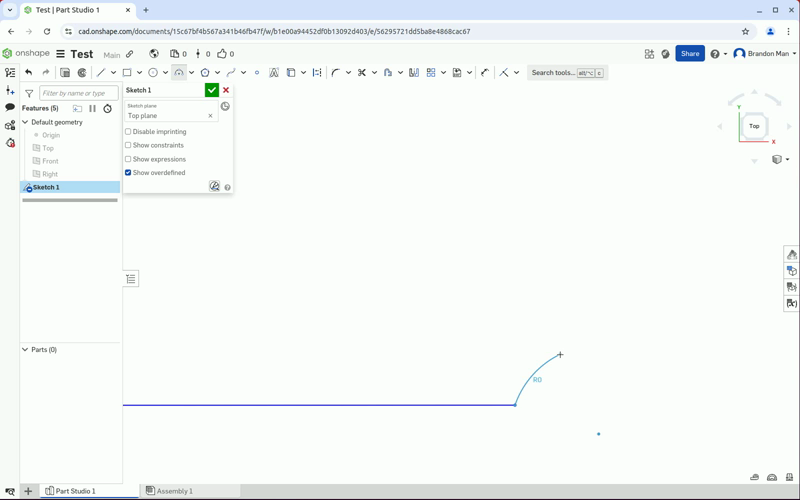
scroll(-6)
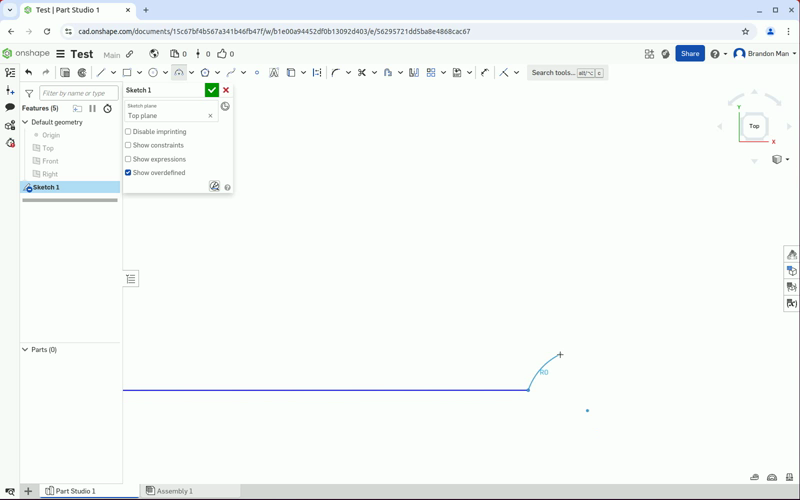
scroll(-6)
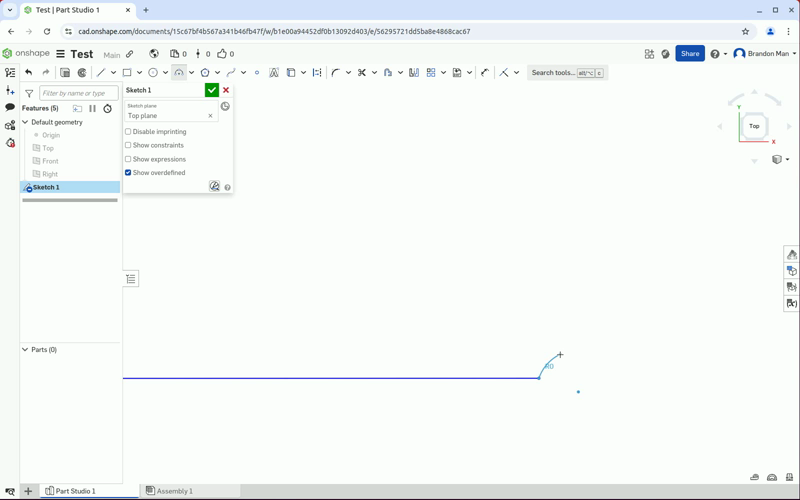
scroll(-6)
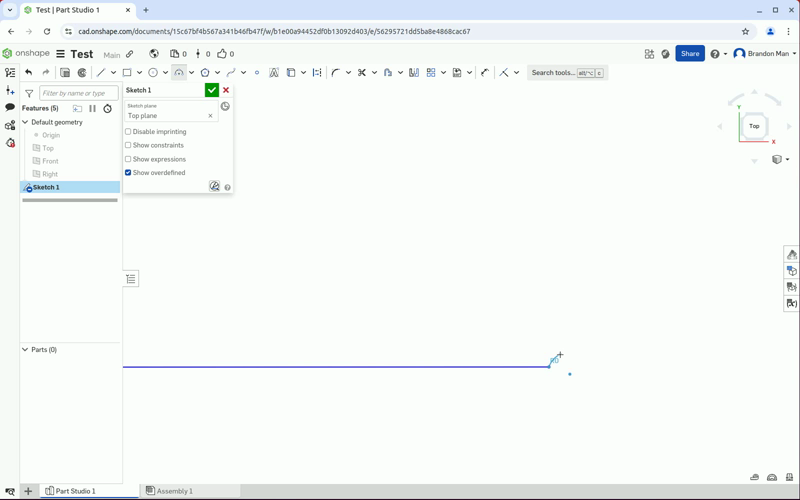
scroll(-6)
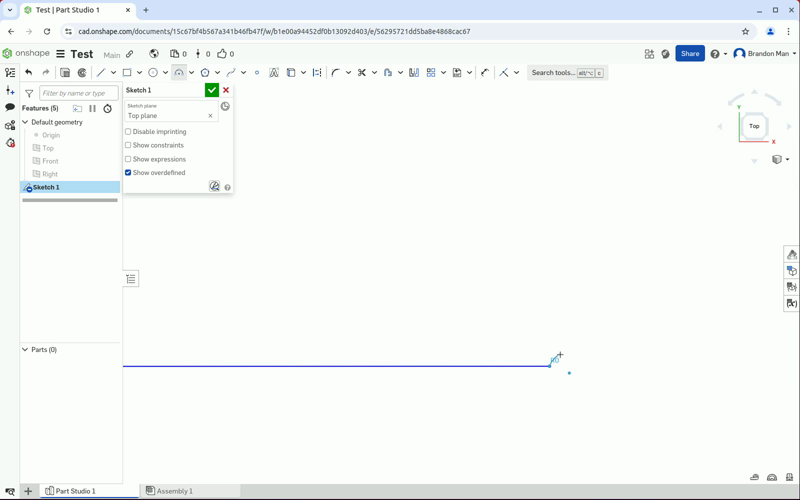
scroll(-6)
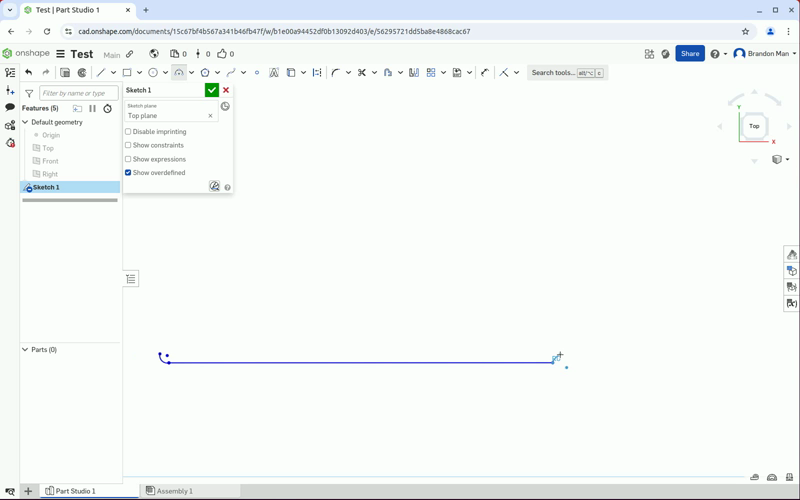
scroll(-6)
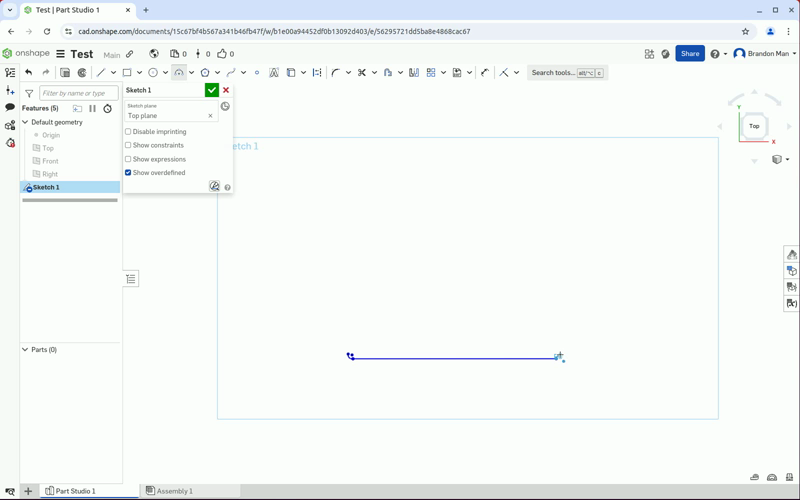
mouse_move(559, 357)
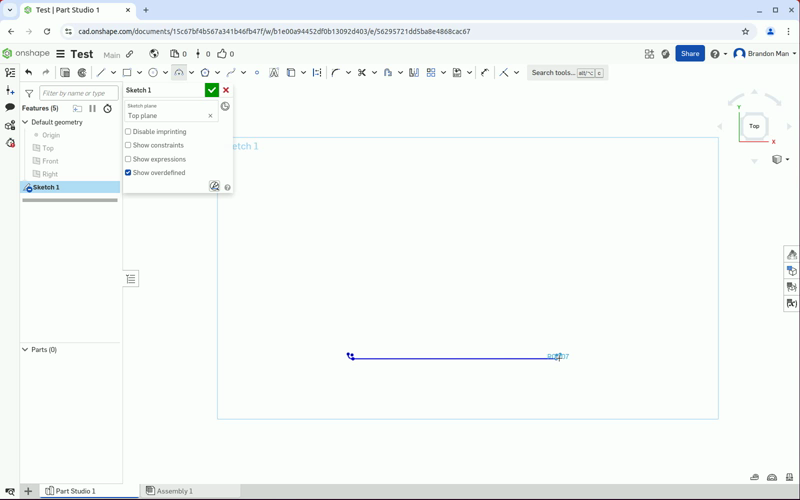
scroll(6)
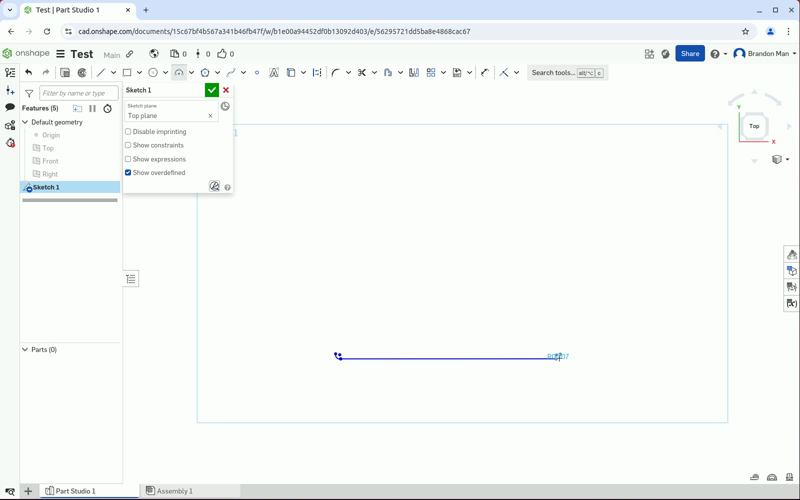
scroll(6)
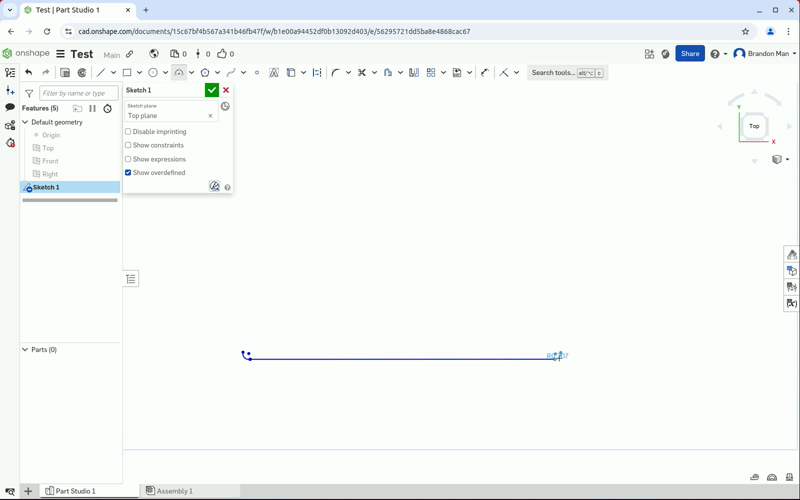
scroll(6)
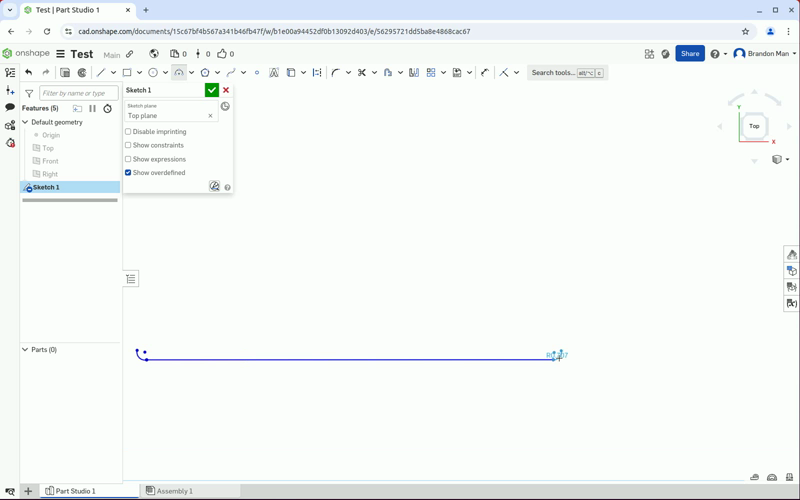
scroll(6)
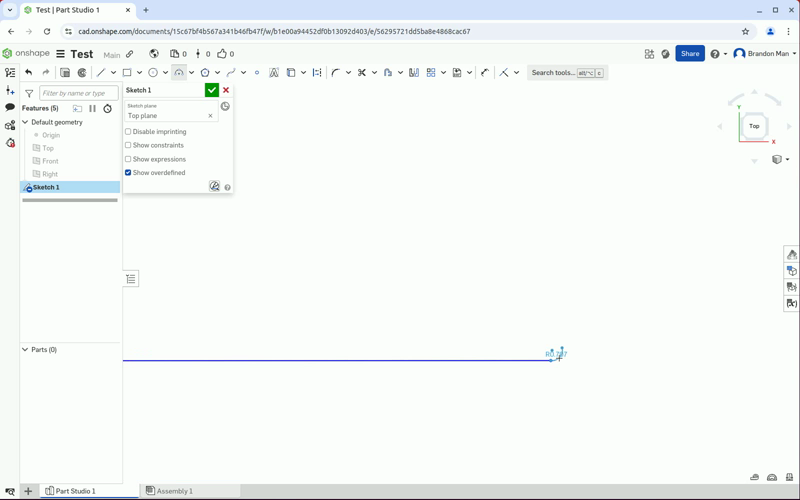
scroll(6)
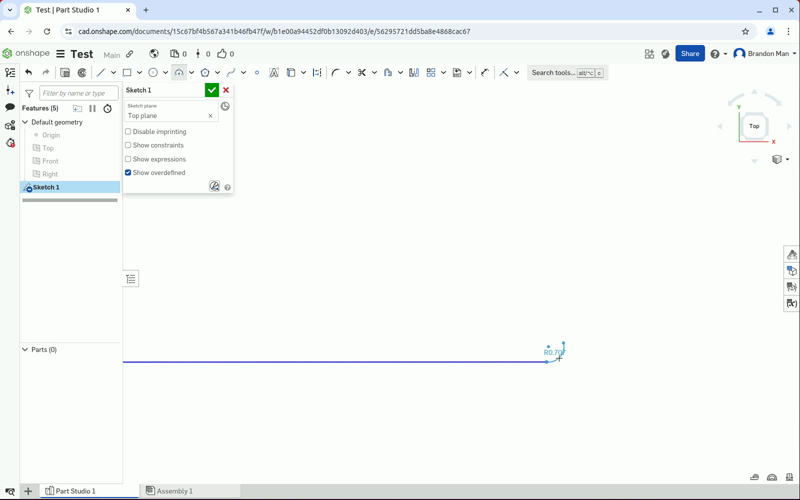
scroll(6)
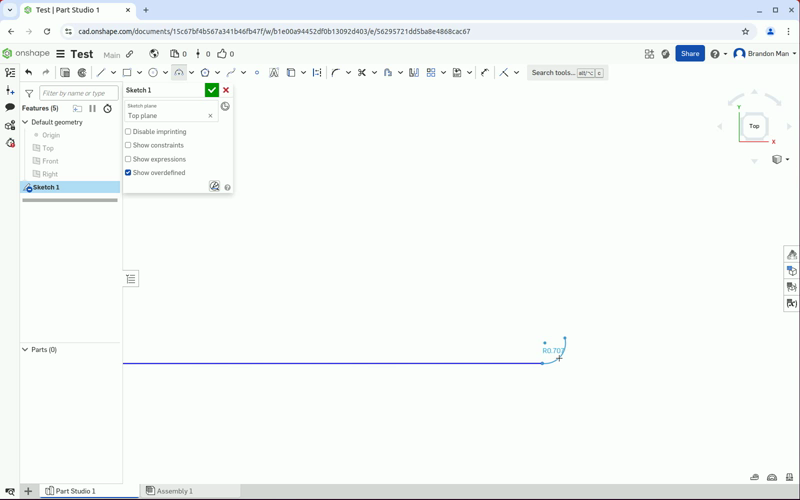
scroll(6)
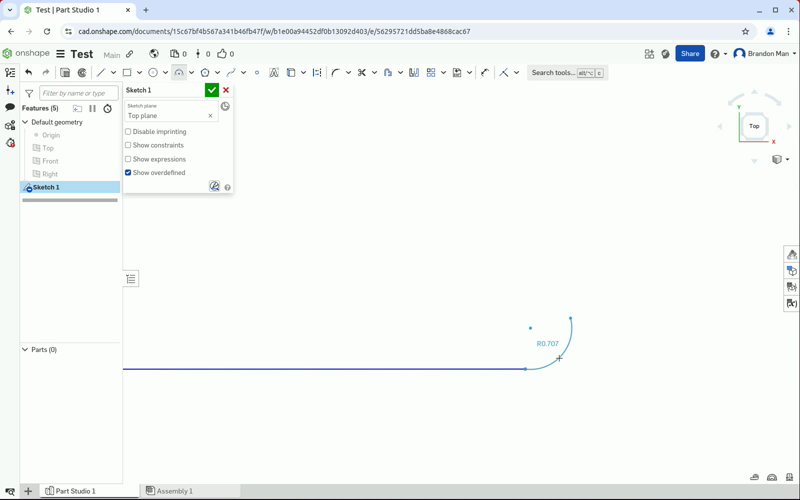
click(559, 357)
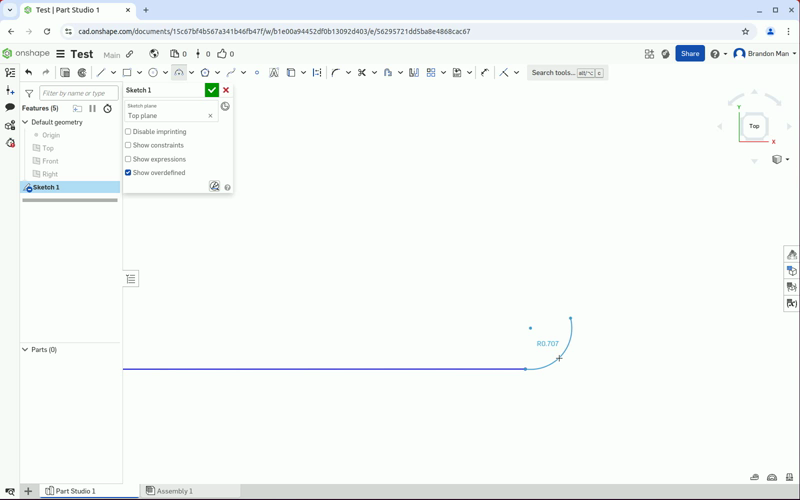
scroll(-6)
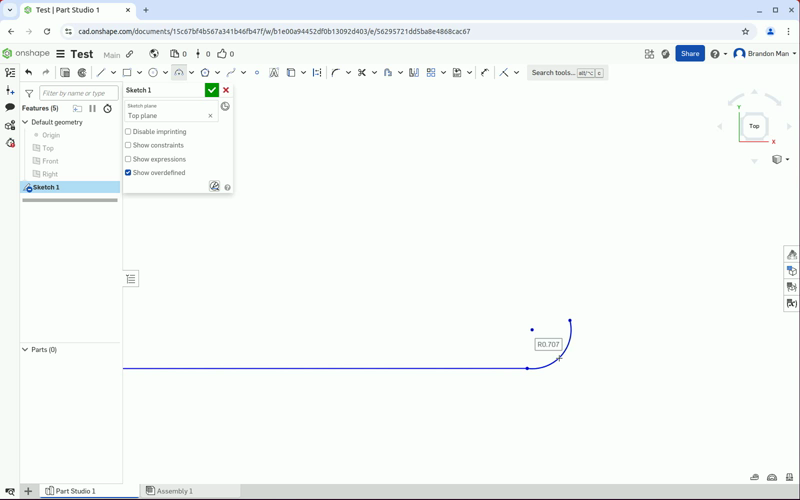
scroll(-6)
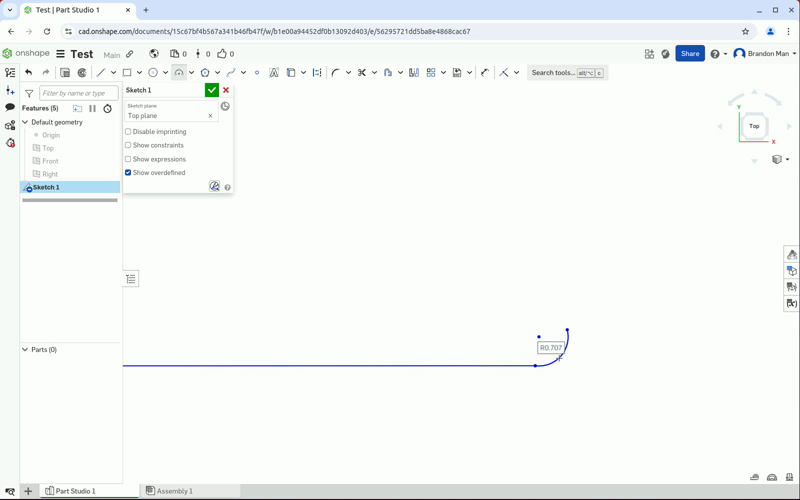
scroll(-6)
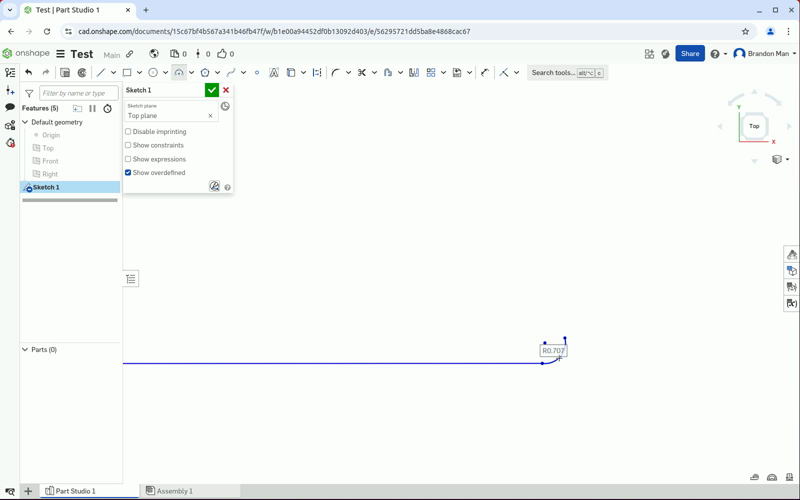
scroll(-6)
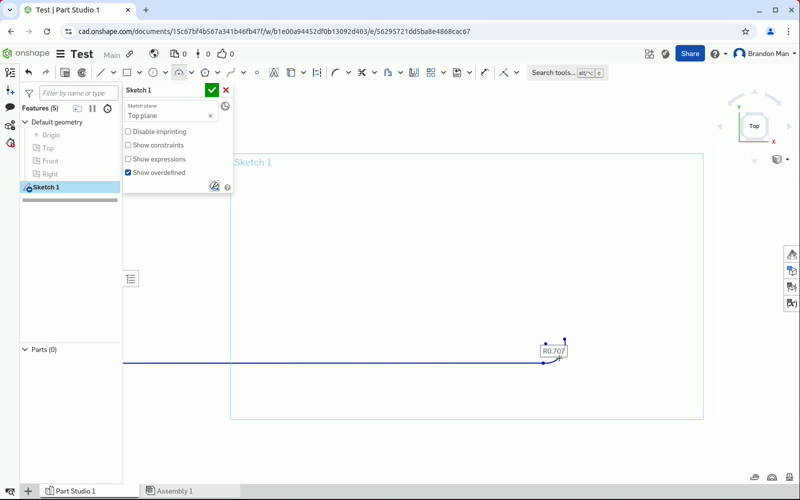
scroll(-6)
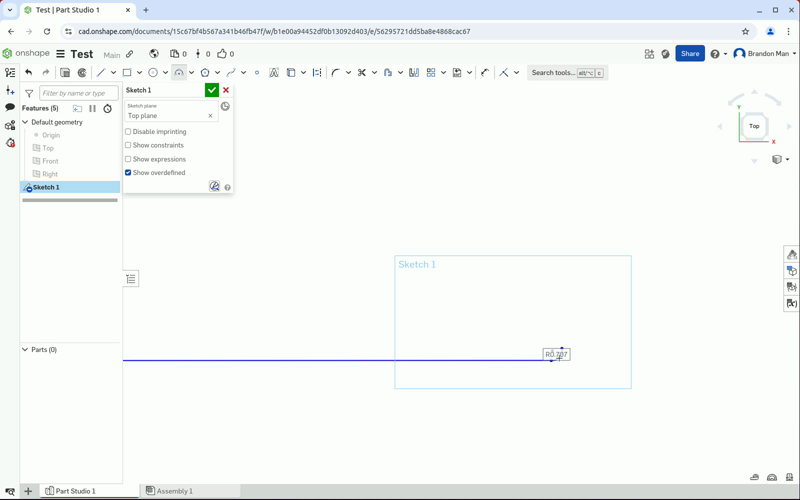
scroll(-6)
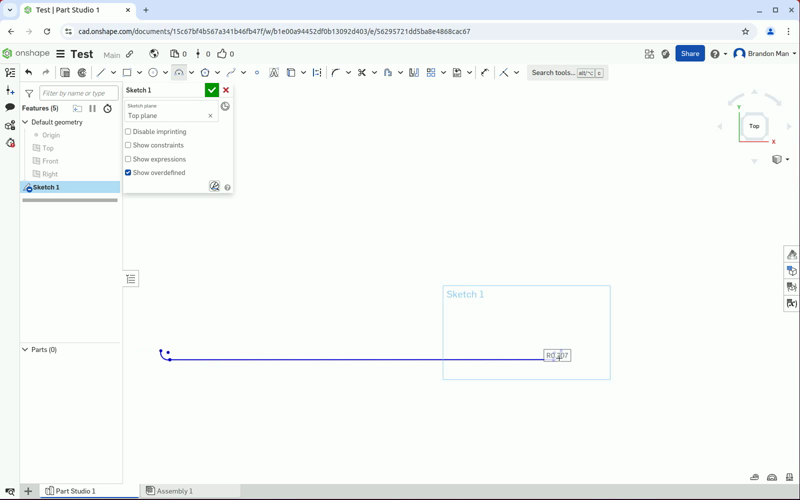
scroll(-6)
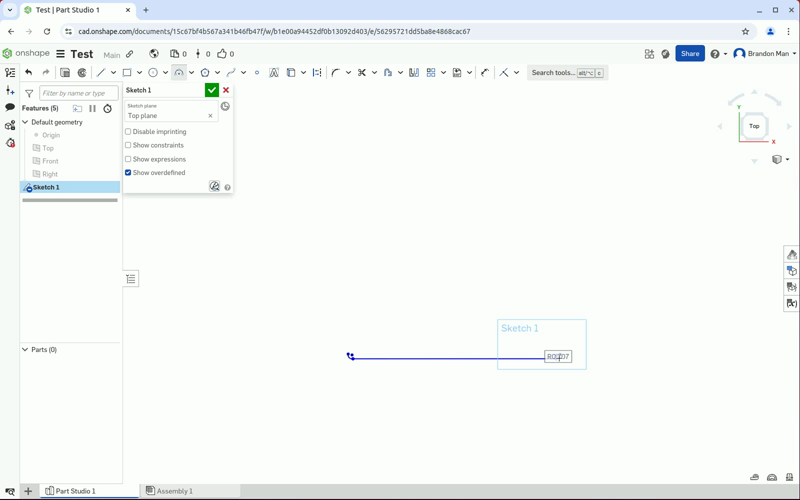
key_up(shift)
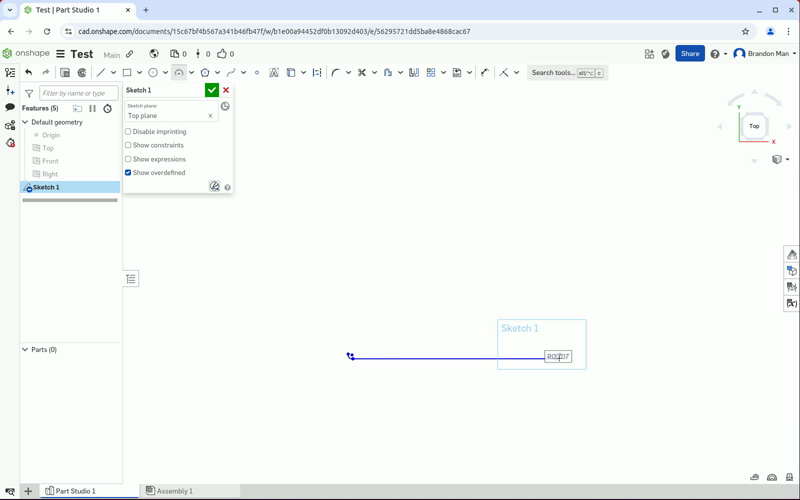
key(esc)
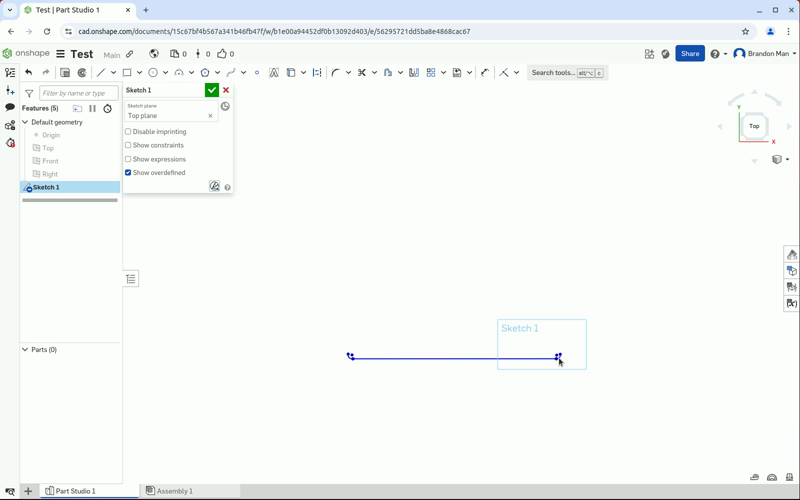
key(l)
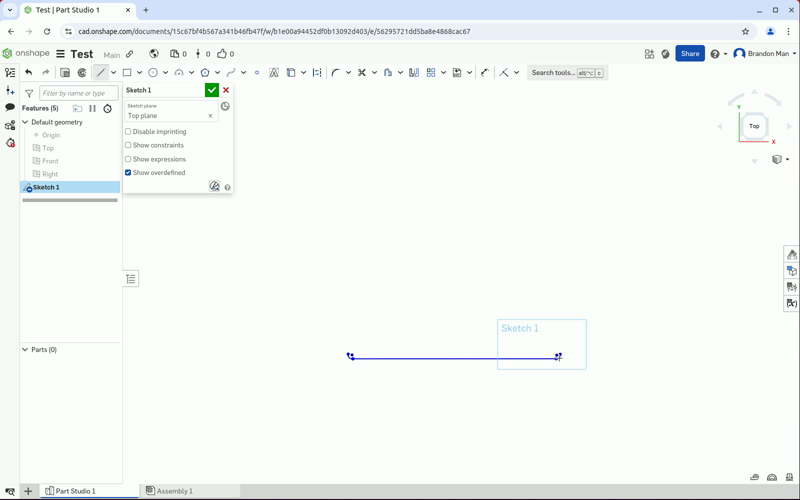
mouse_move(560, 354)
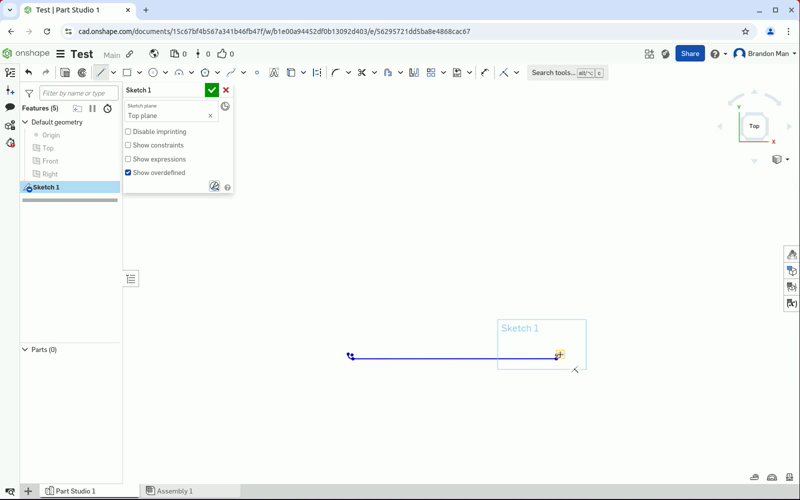
scroll(6)
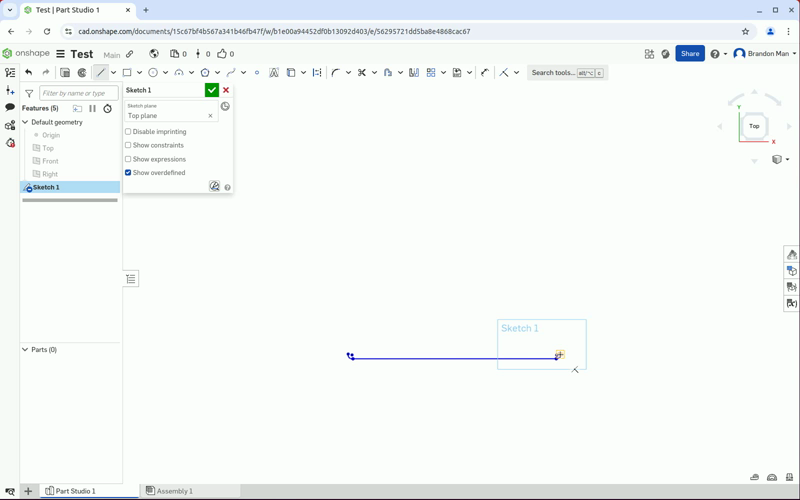
scroll(6)
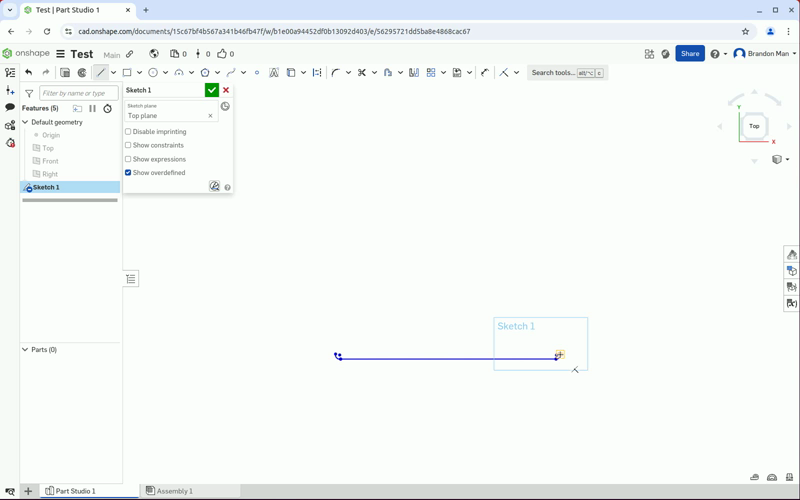
scroll(6)
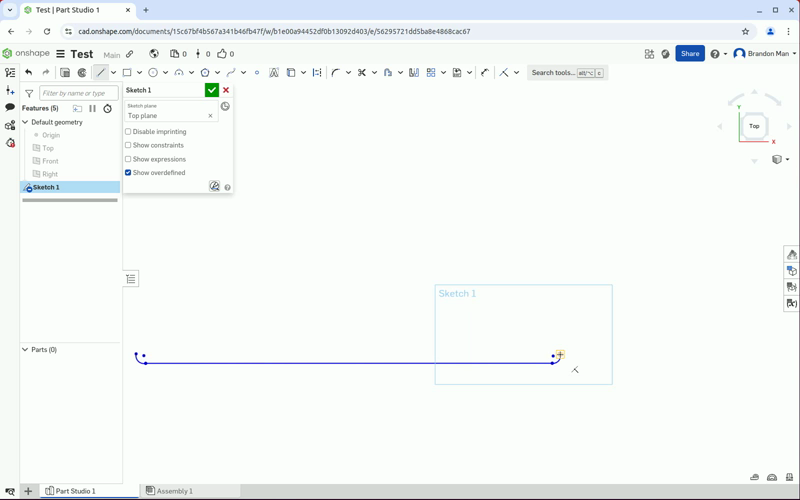
scroll(6)
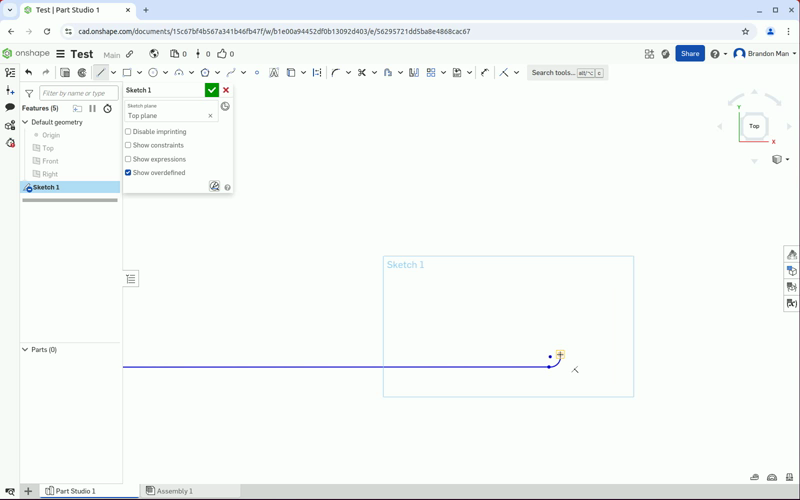
scroll(6)
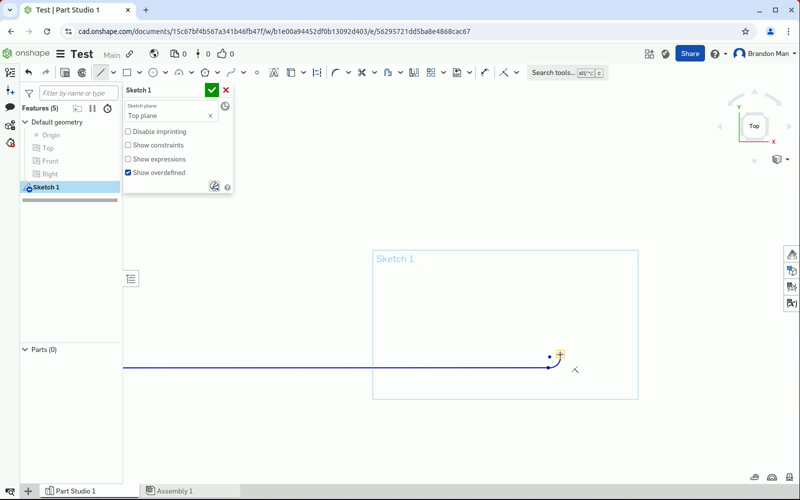
scroll(6)
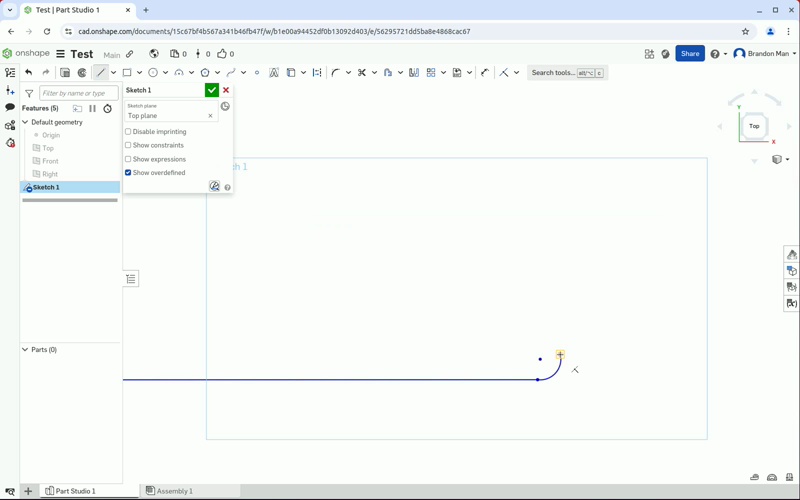
scroll(6)
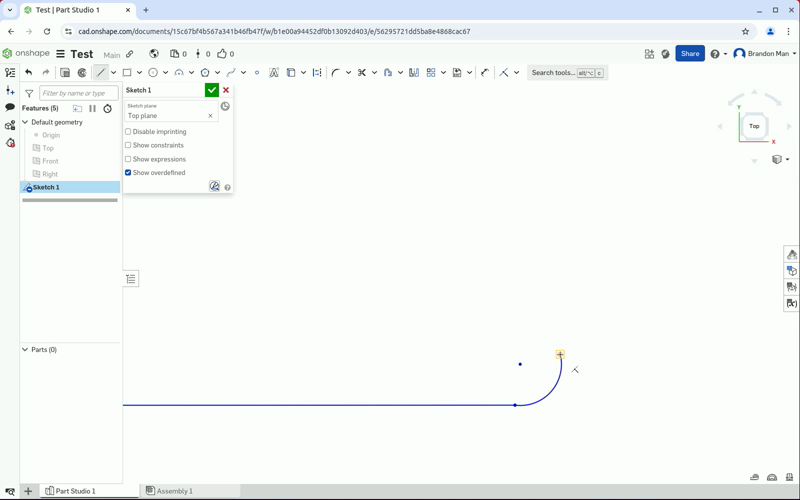
click(560, 354)
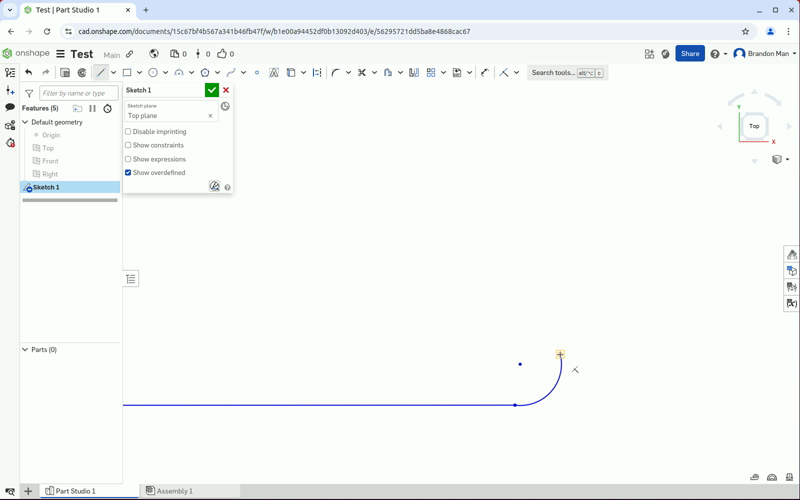
scroll(-6)
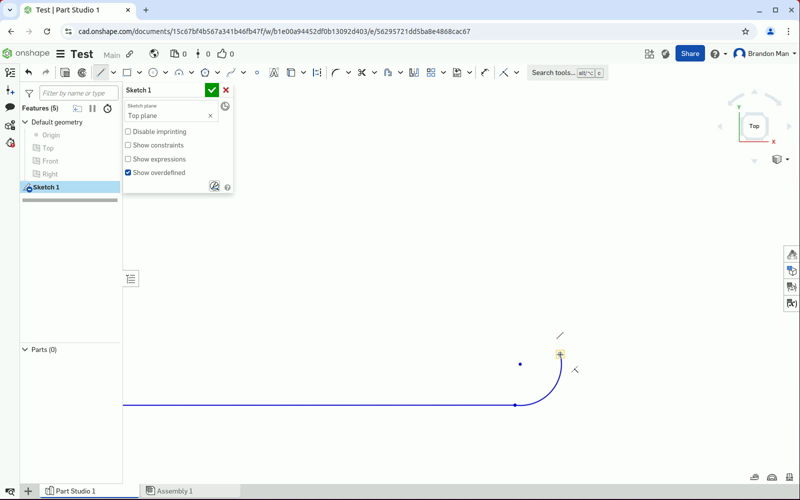
scroll(-6)
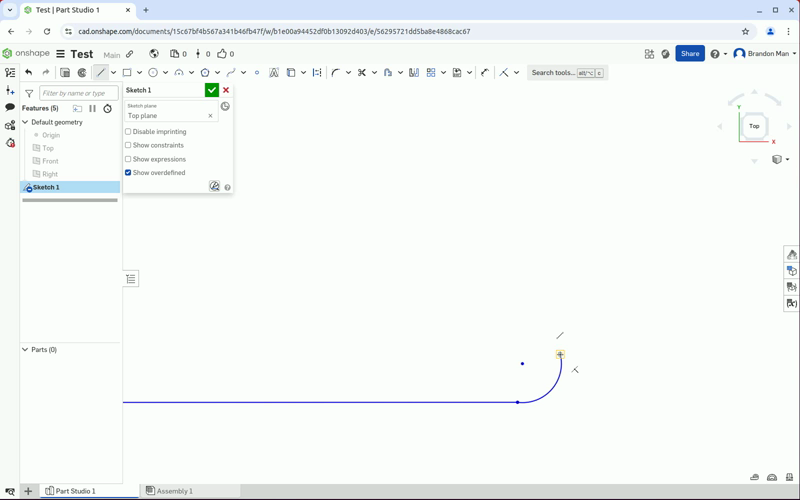
scroll(-6)
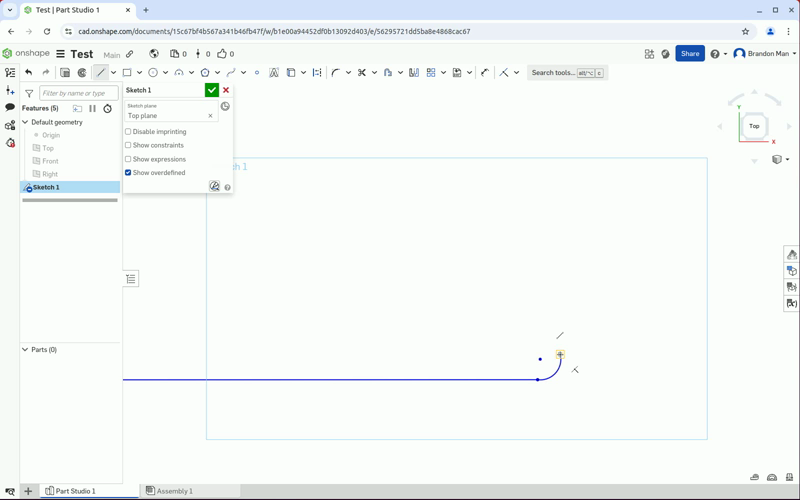
scroll(-6)
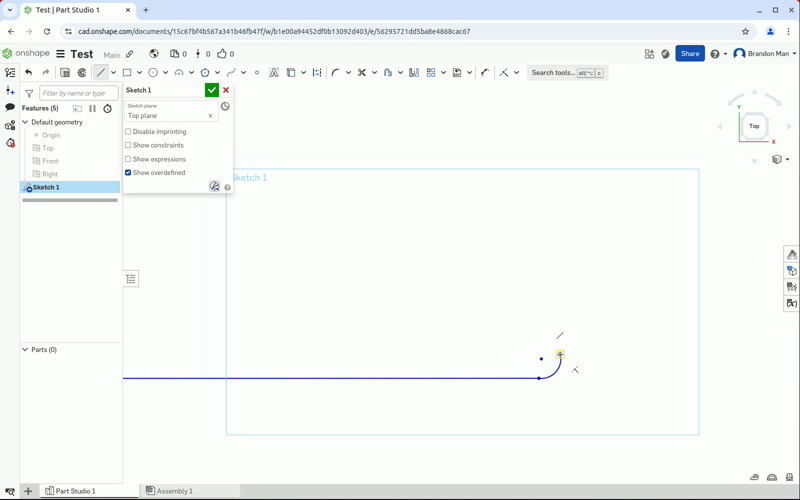
scroll(-6)
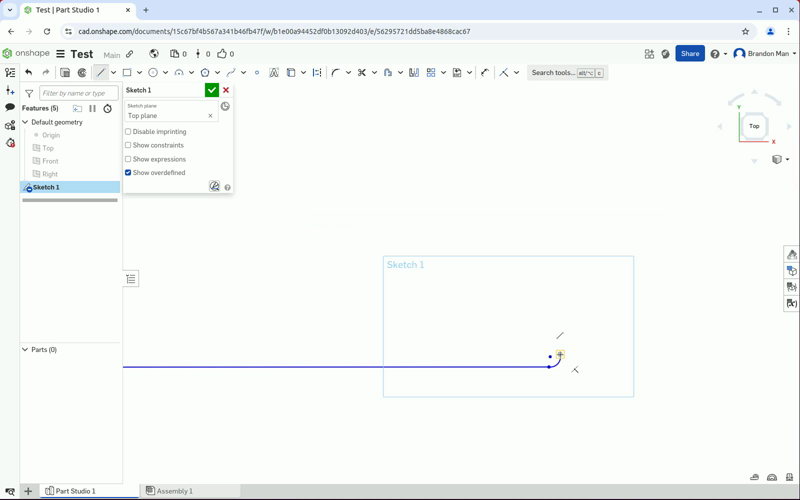
scroll(-6)
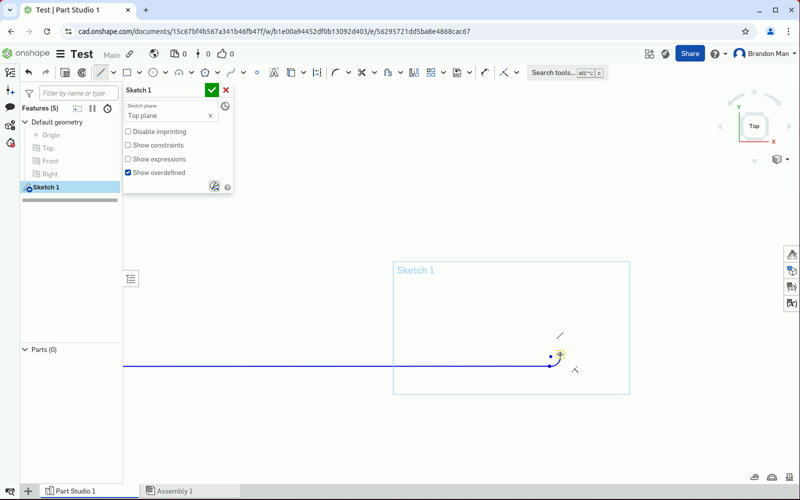
scroll(-6)
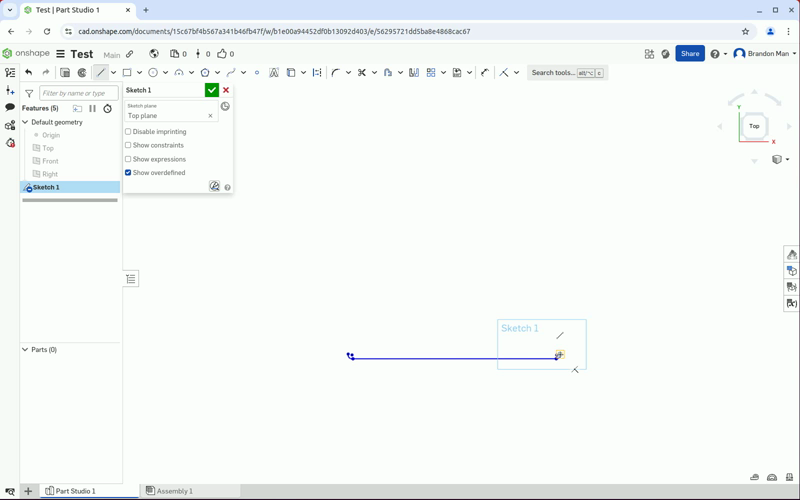
key_down(shift)
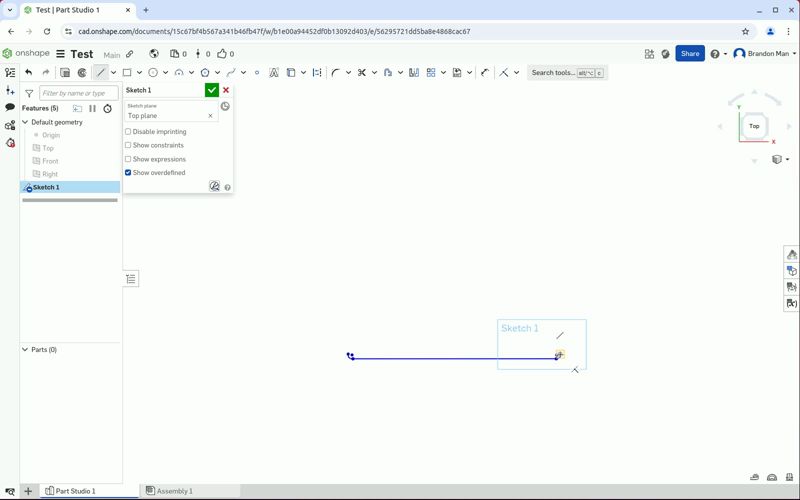
mouse_move(560, 220)
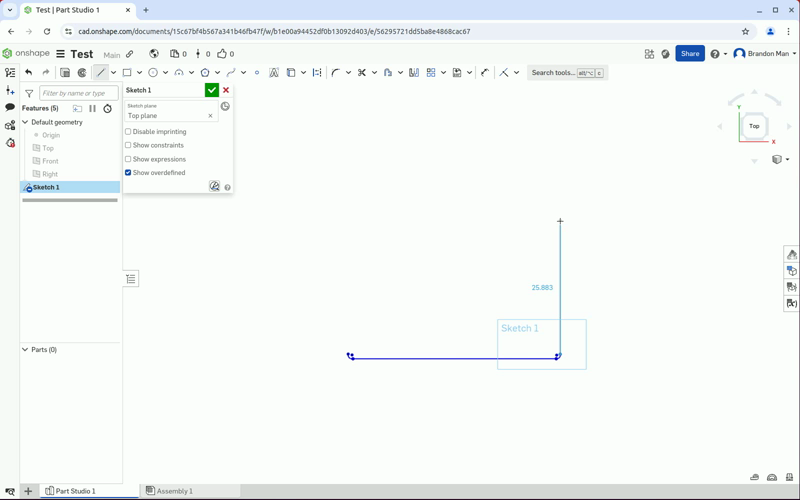
click(560, 220)
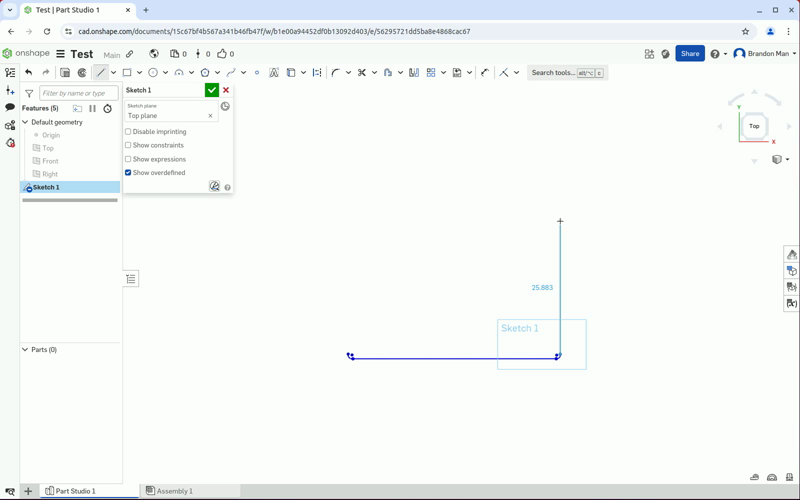
key_up(shift)
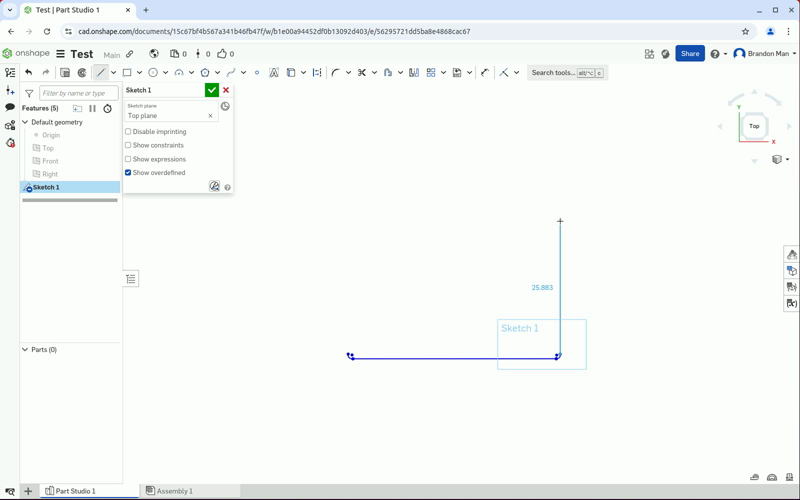
key(esc)
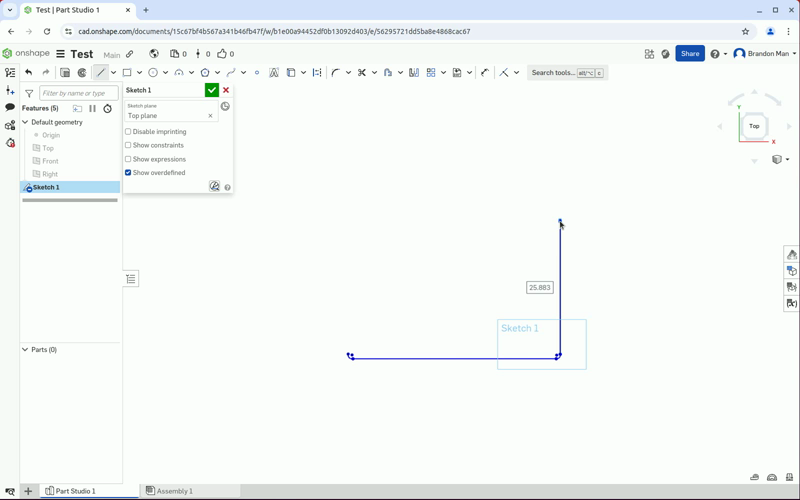
key(a)
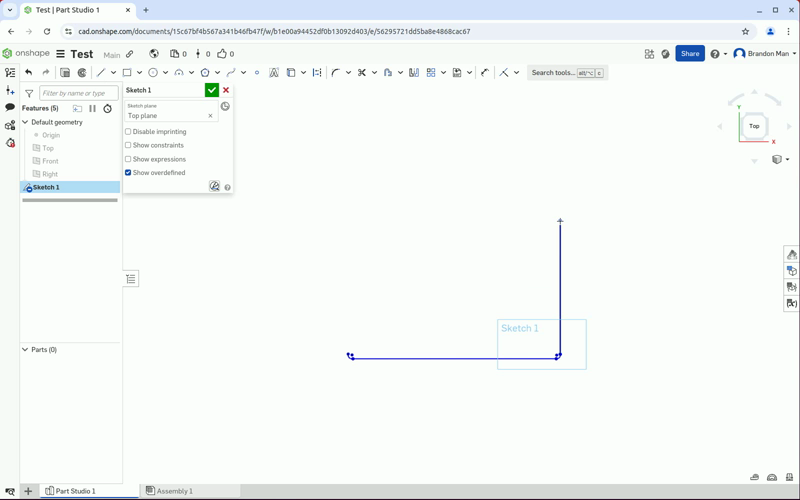
mouse_move(560, 220)
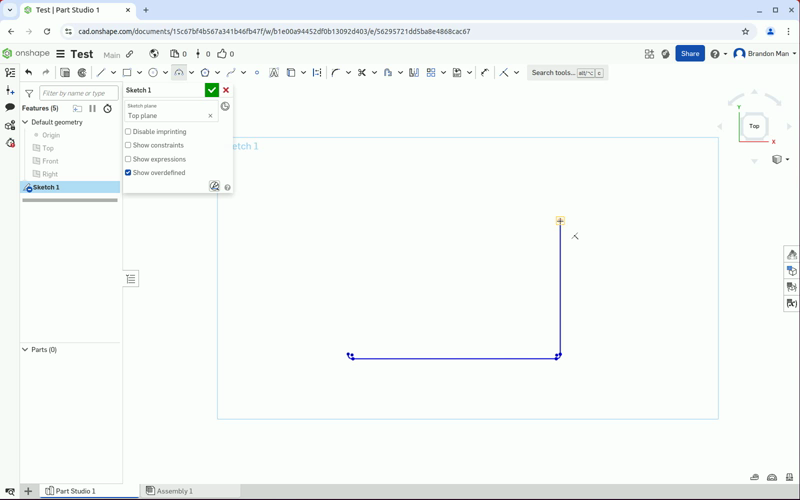
click(560, 220)
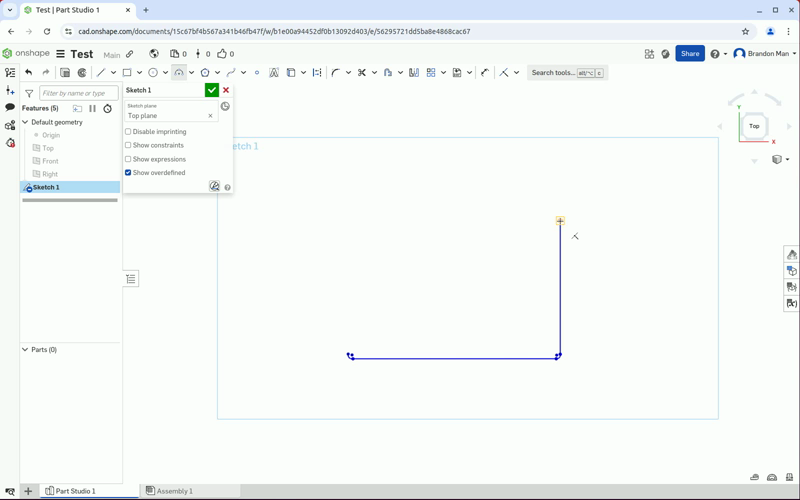
key_down(shift)
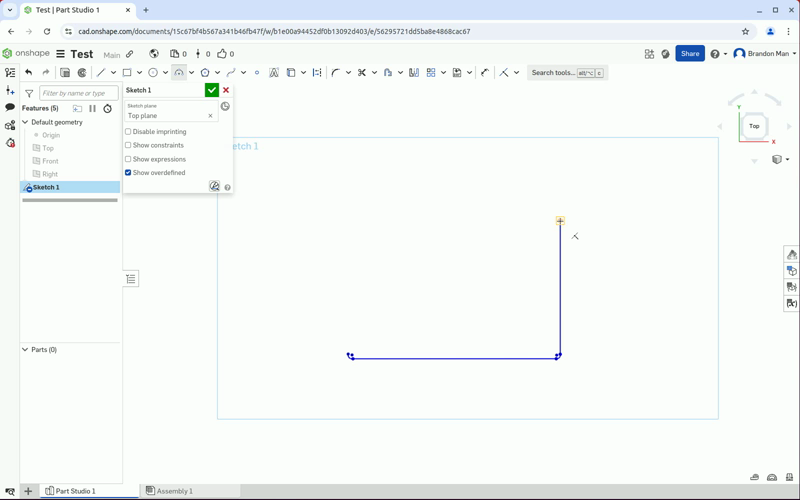
mouse_move(556, 216)
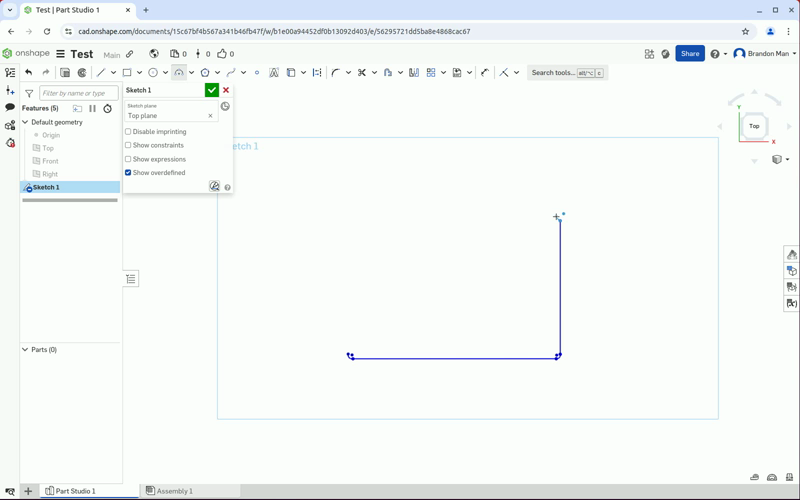
scroll(6)
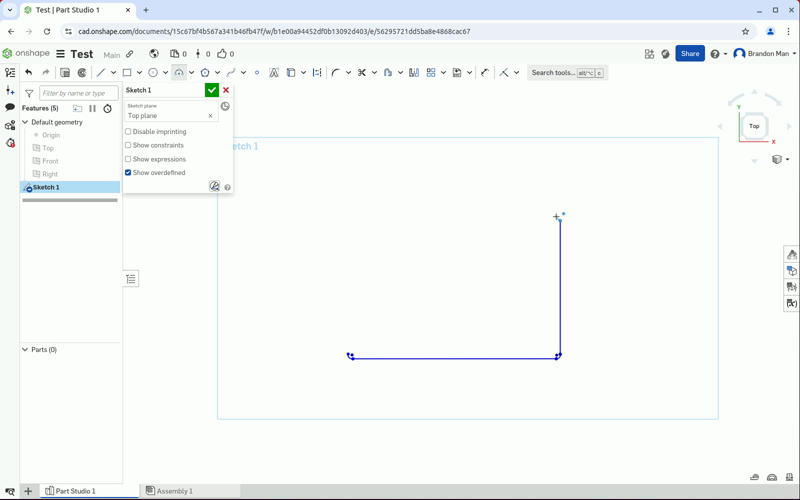
scroll(6)
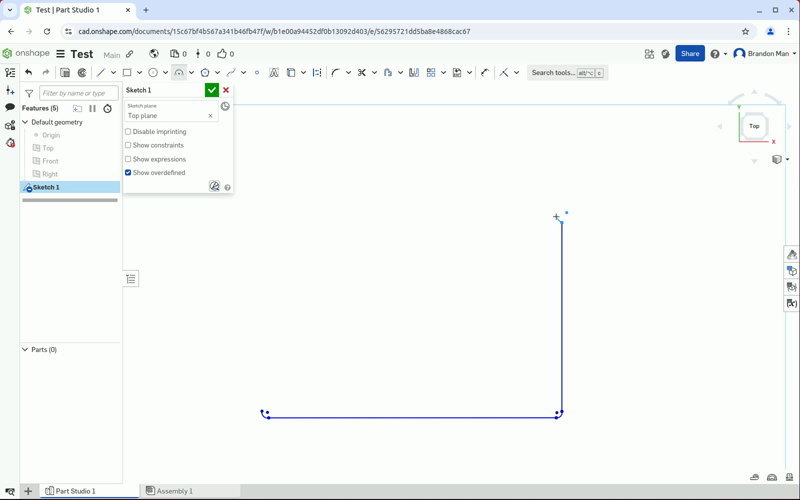
scroll(6)
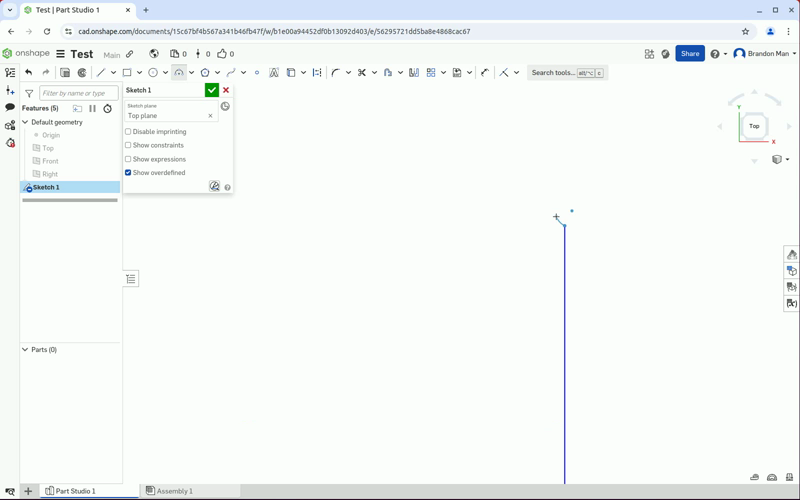
scroll(6)
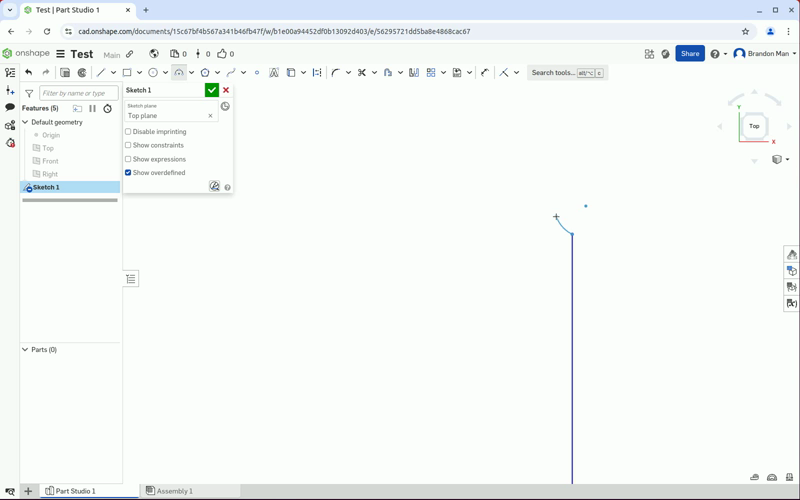
scroll(6)
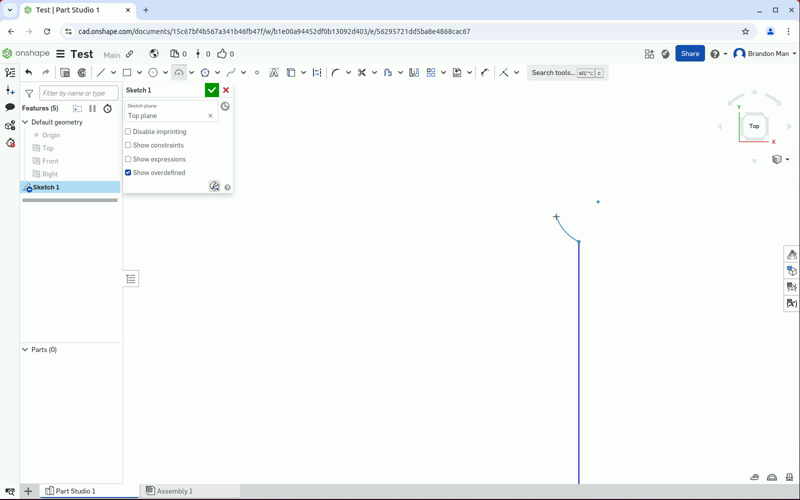
scroll(6)
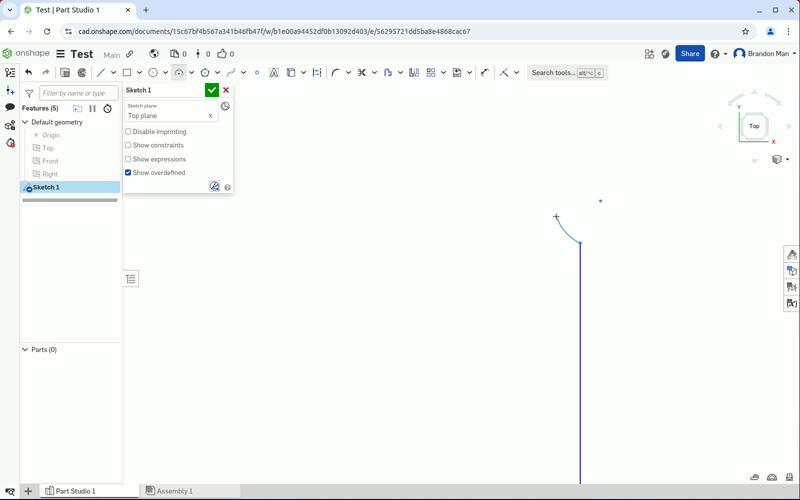
scroll(6)
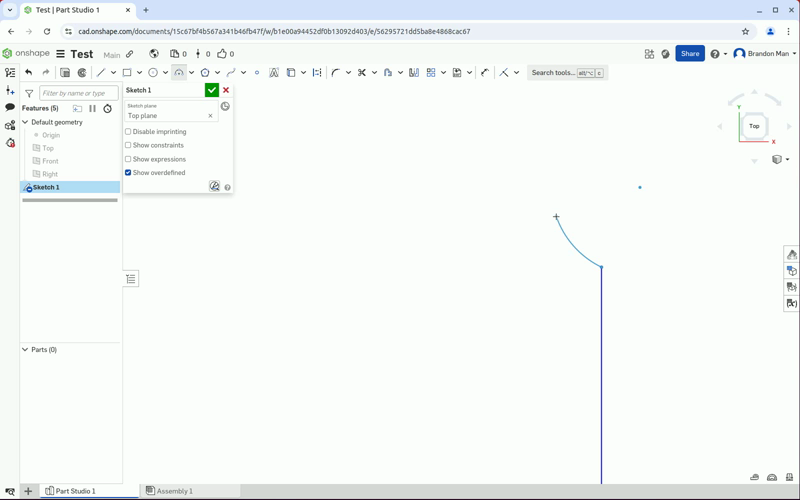
click(556, 216)
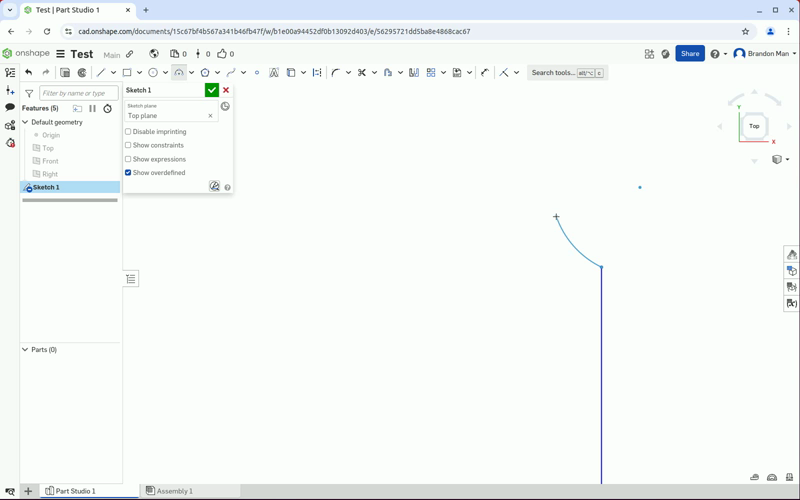
scroll(-6)
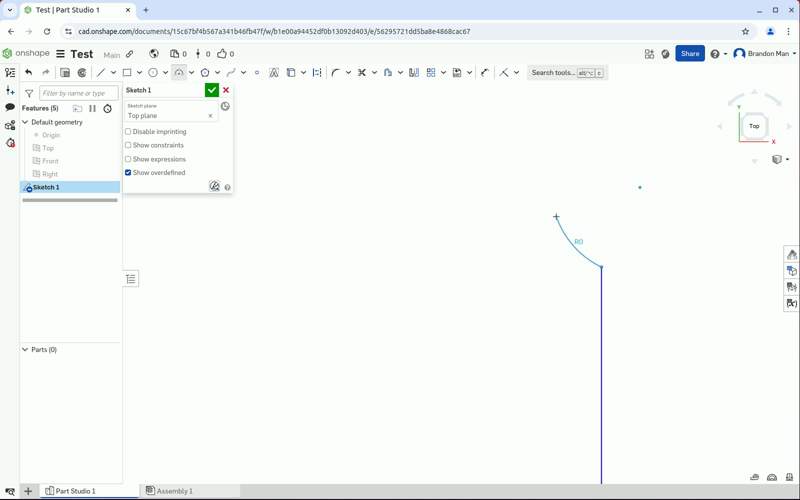
scroll(-6)
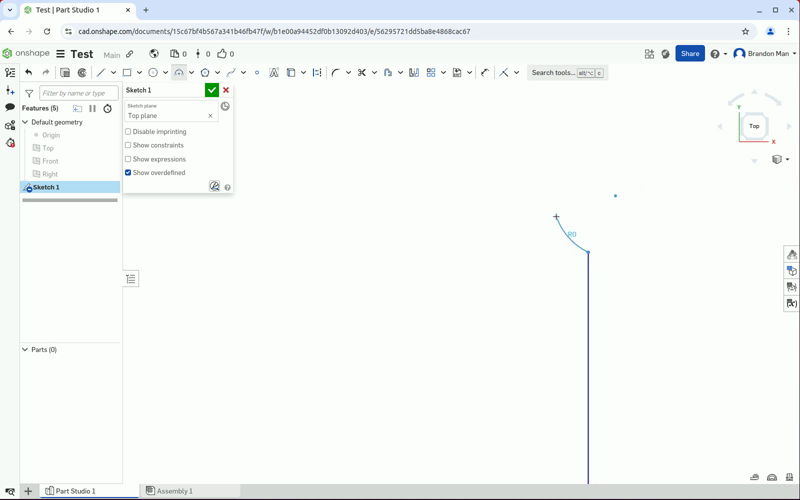
scroll(-6)
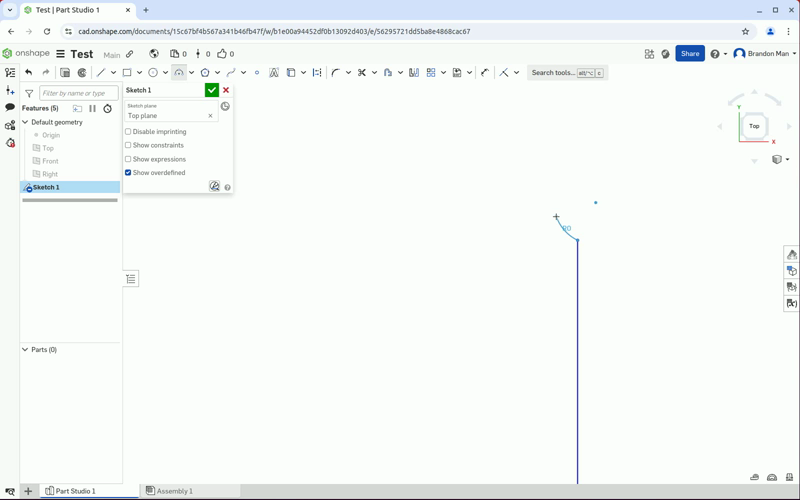
scroll(-6)
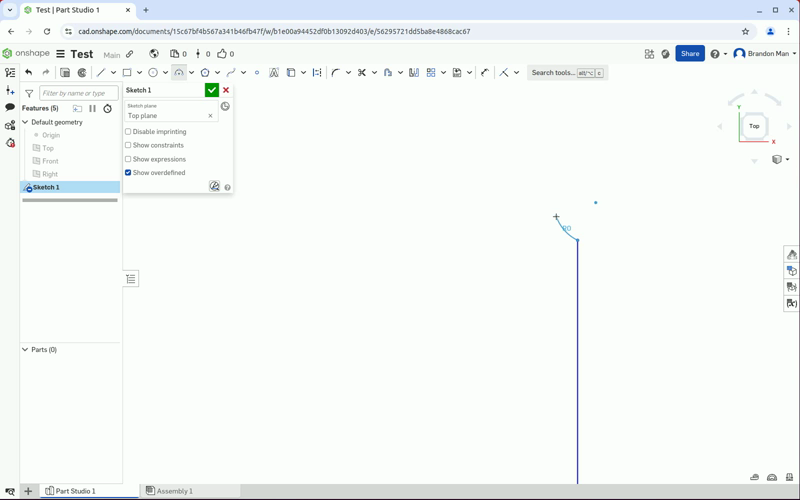
scroll(-6)
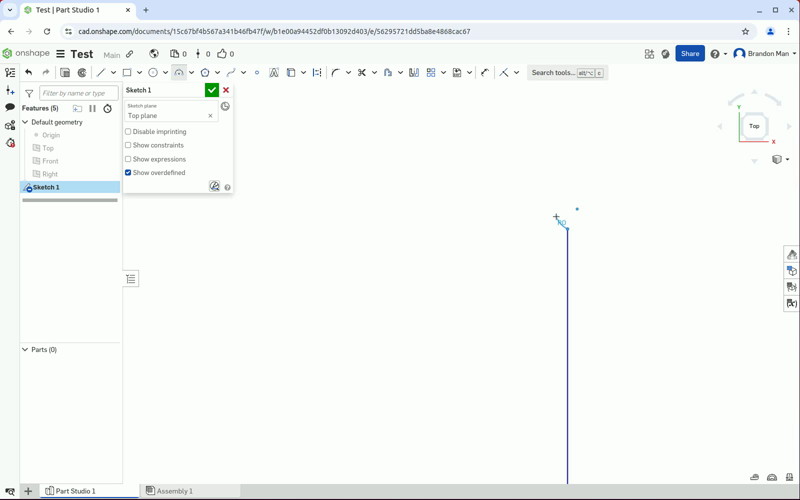
scroll(-6)
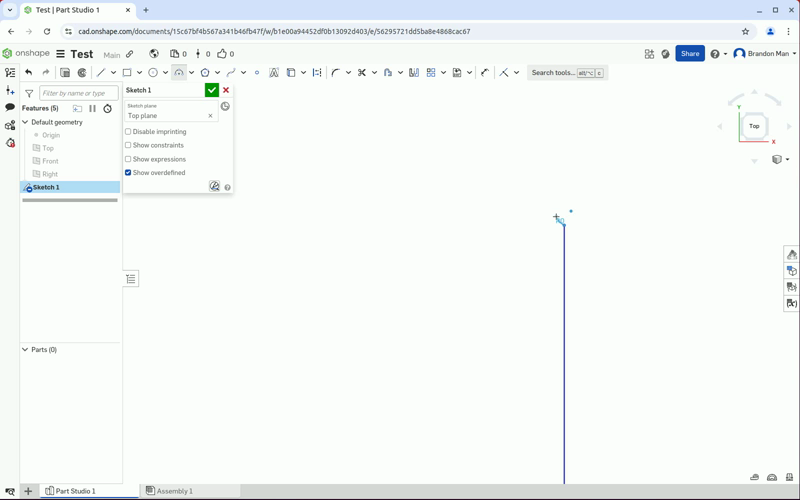
scroll(-6)
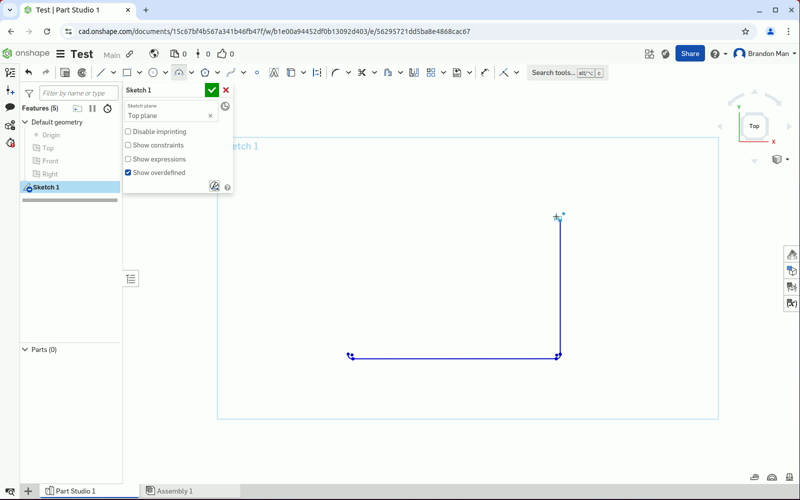
mouse_move(559, 217)
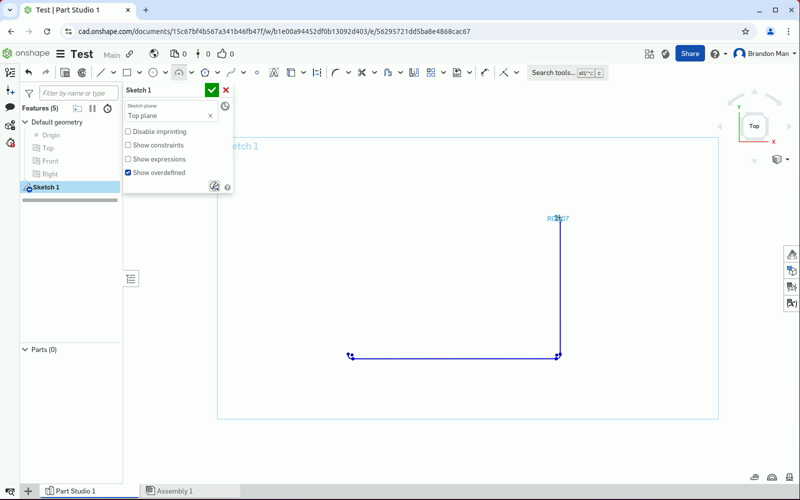
scroll(6)
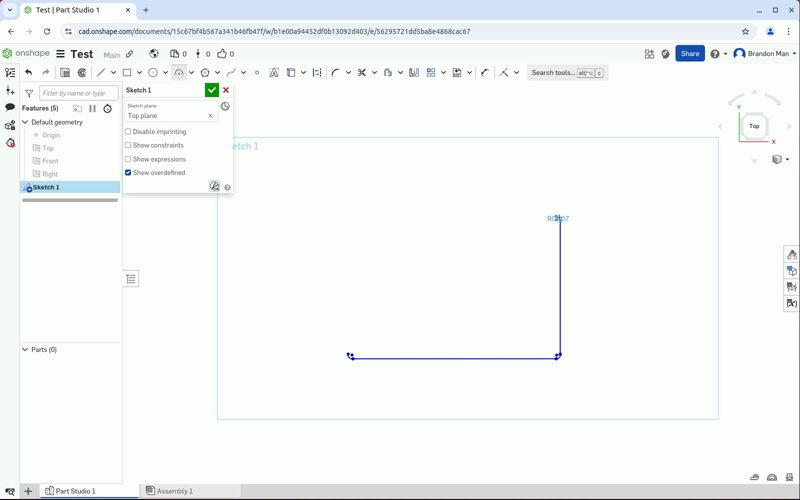
scroll(6)
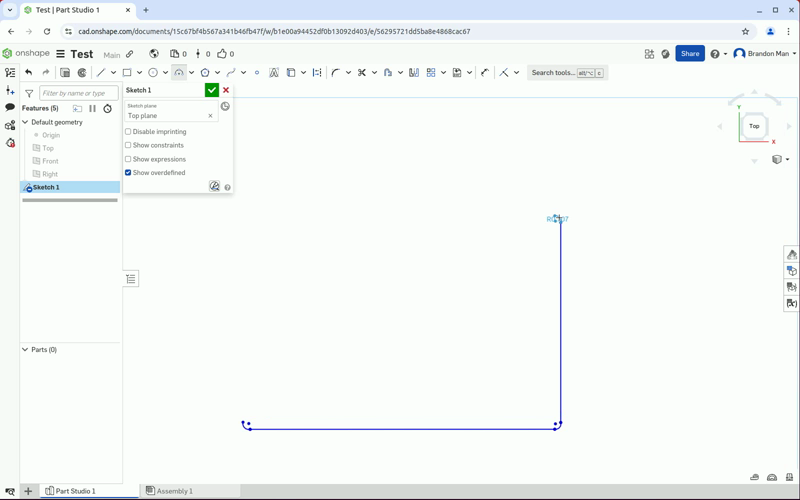
scroll(6)
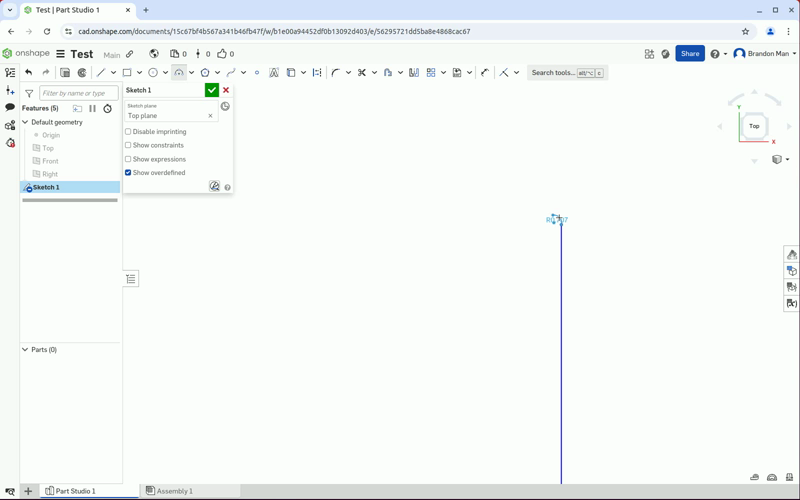
scroll(6)
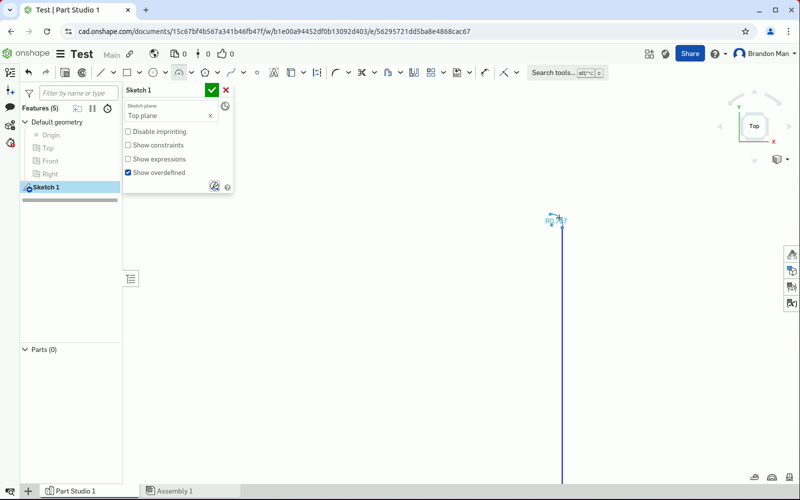
scroll(6)
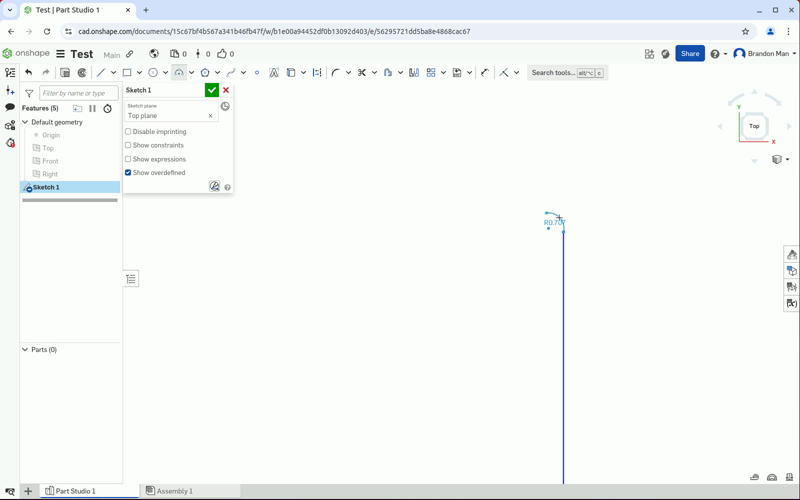
scroll(6)
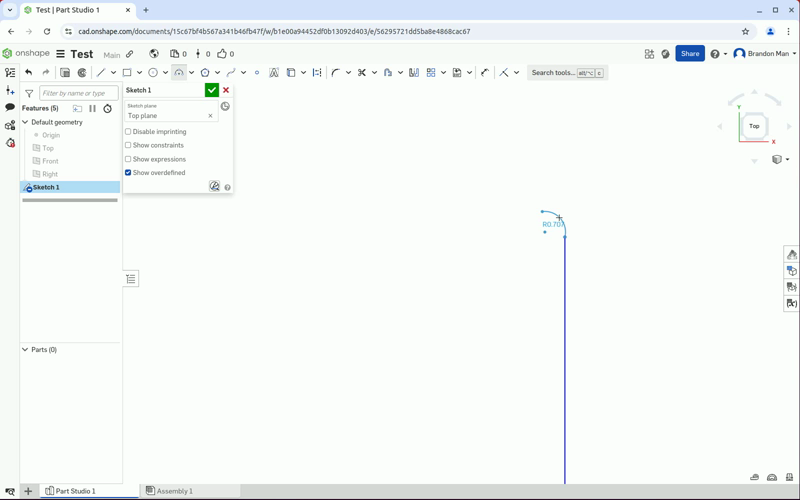
scroll(6)
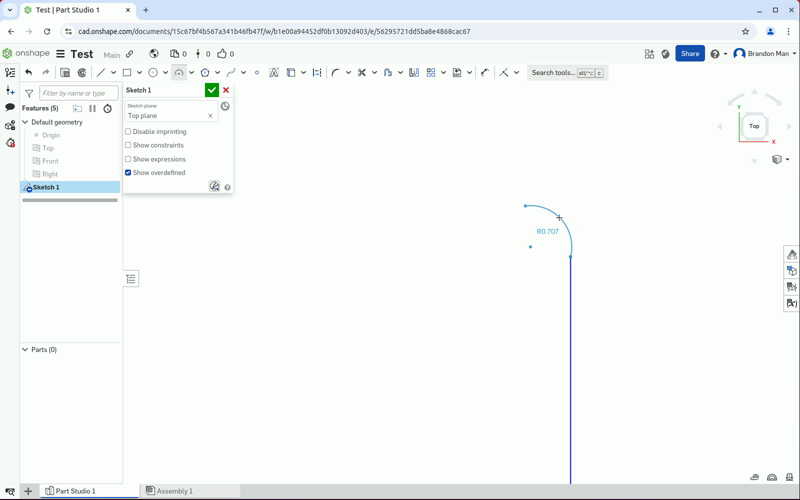
click(559, 217)
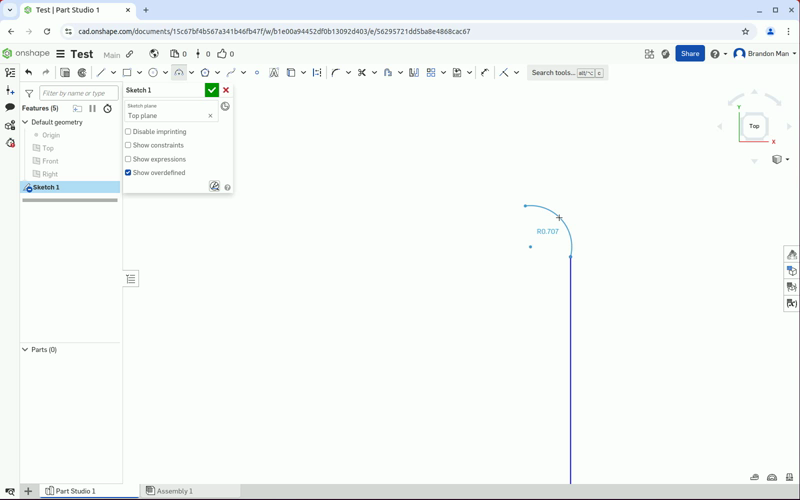
scroll(-6)
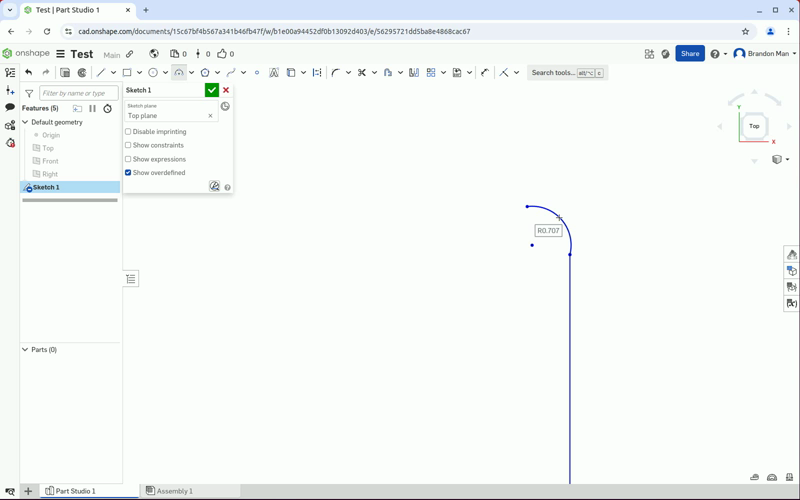
scroll(-6)
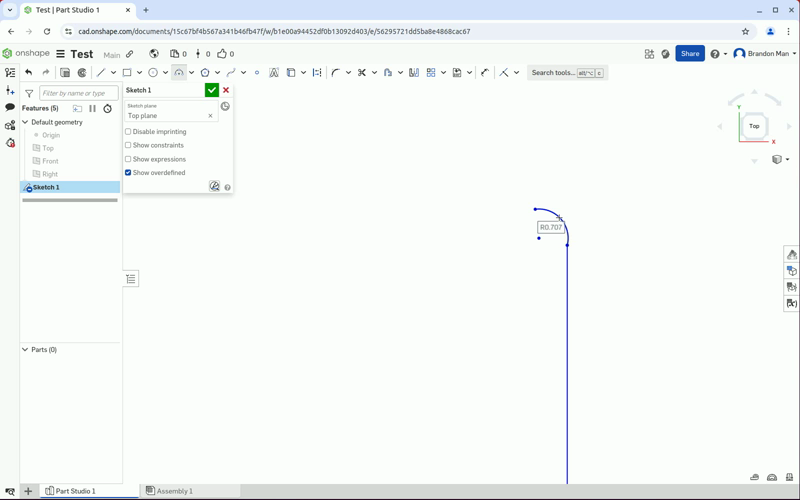
scroll(-6)
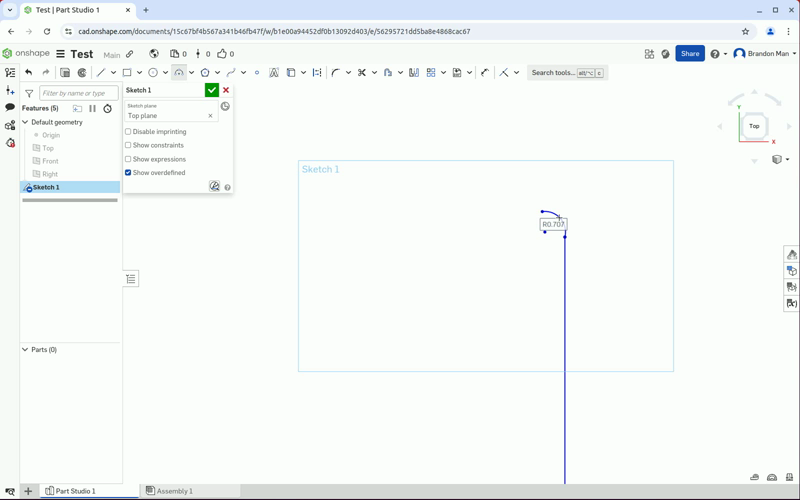
scroll(-6)
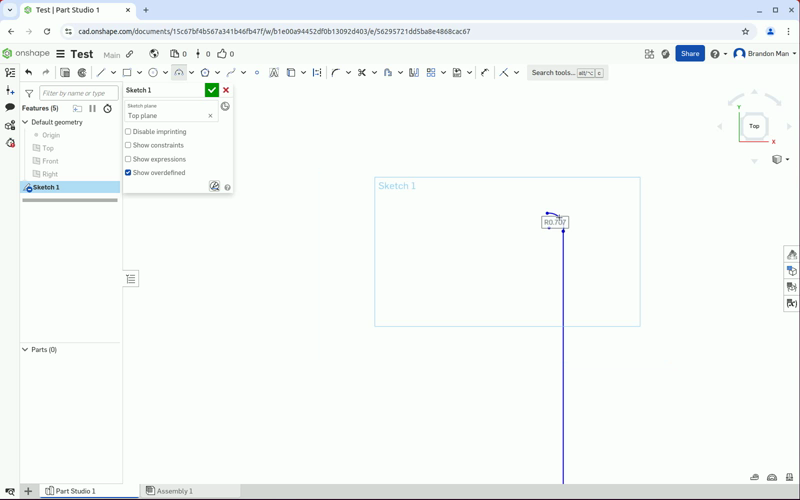
scroll(-6)
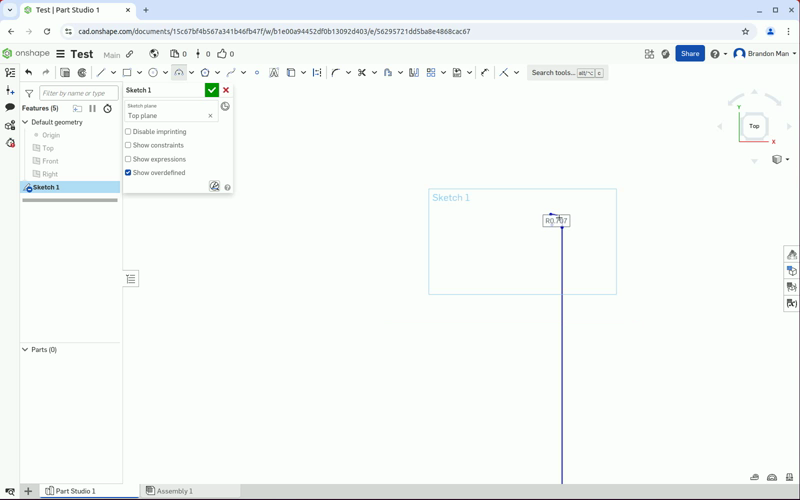
scroll(-6)
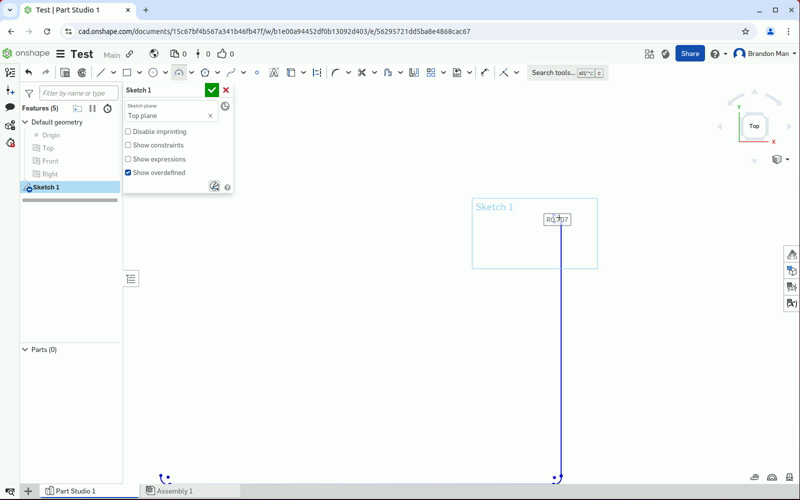
scroll(-6)
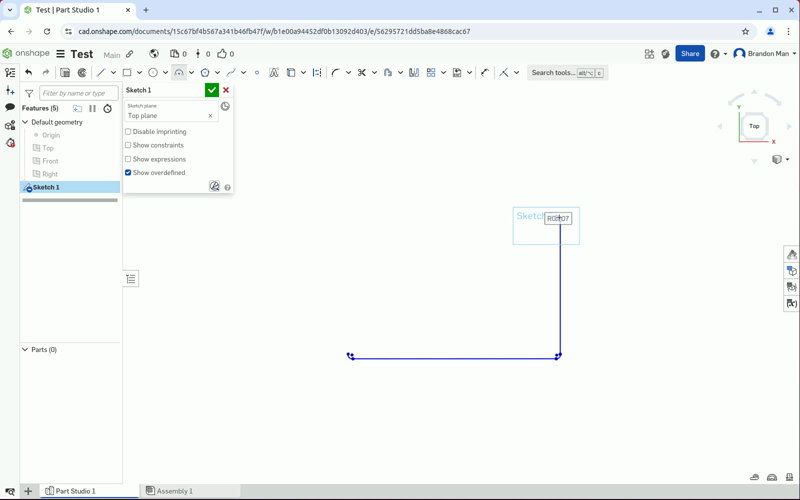
key_up(shift)
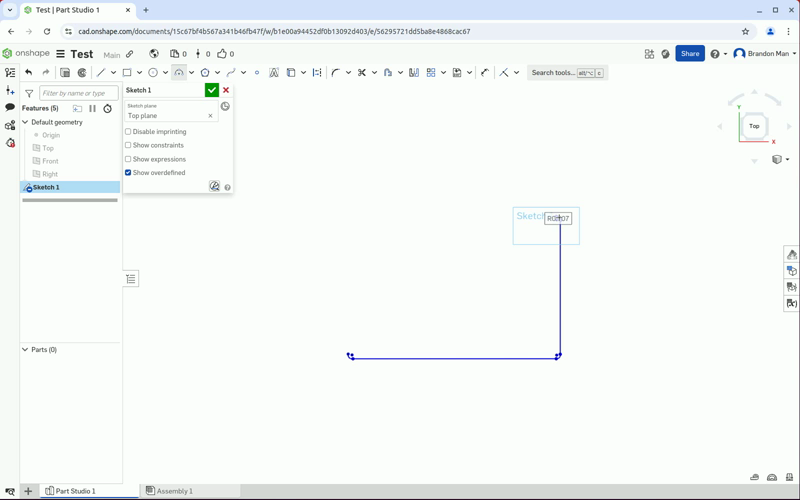
key(esc)
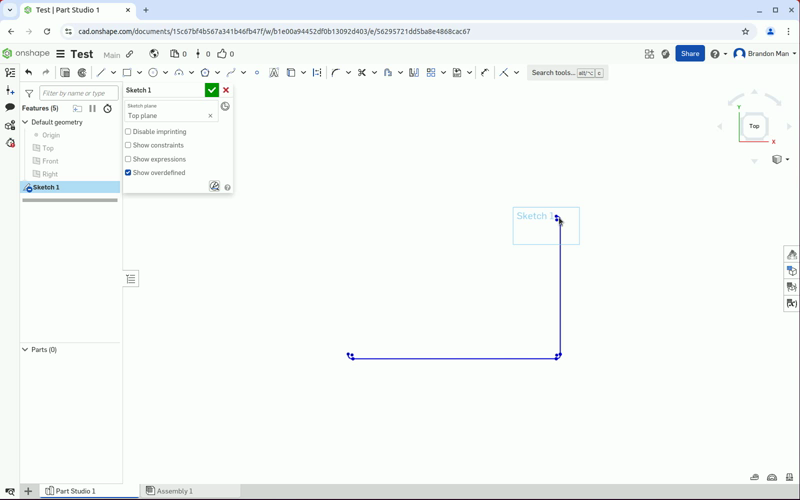
key(l)
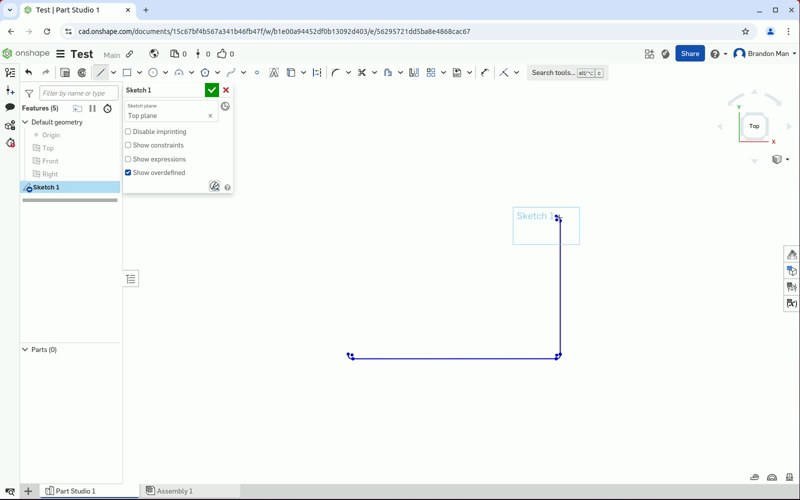
mouse_move(556, 216)
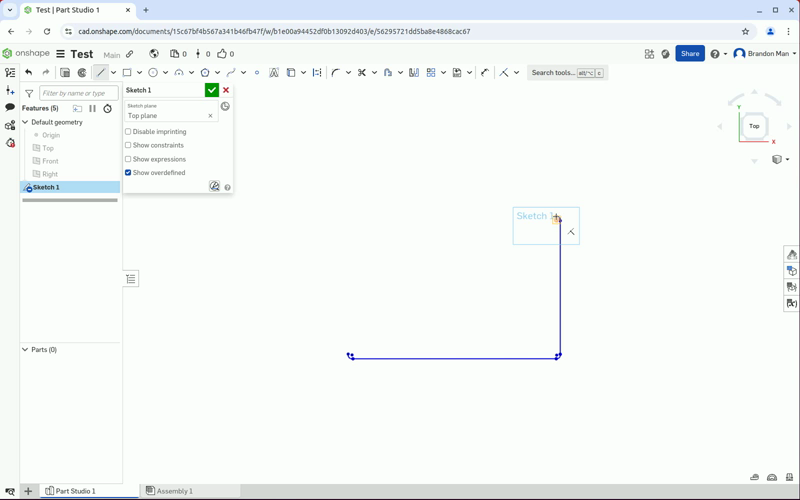
scroll(6)
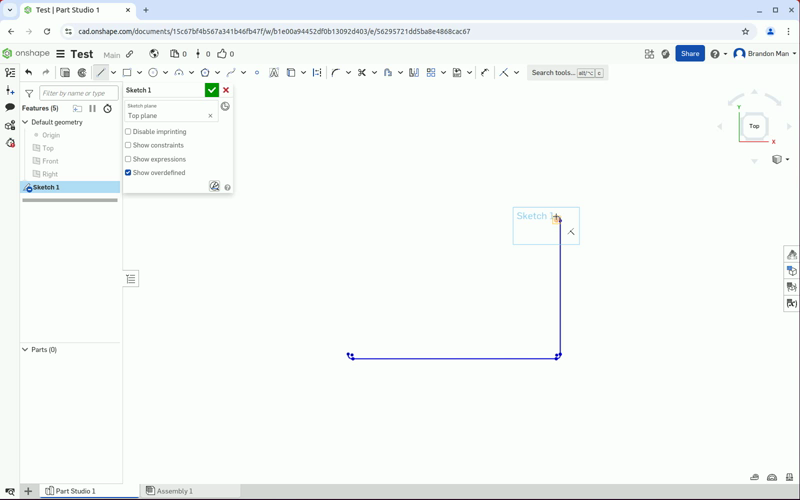
scroll(6)
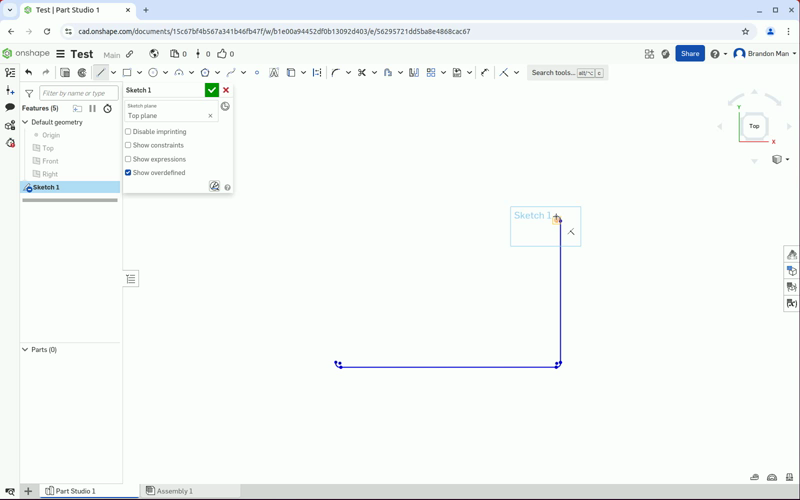
scroll(6)
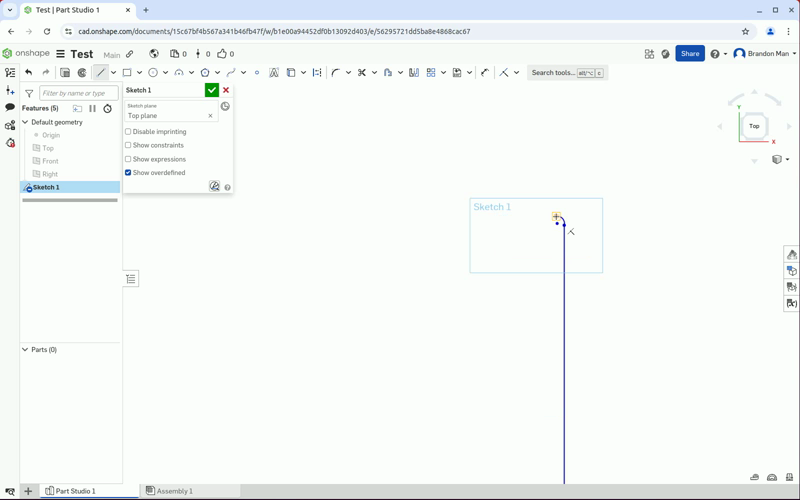
scroll(6)
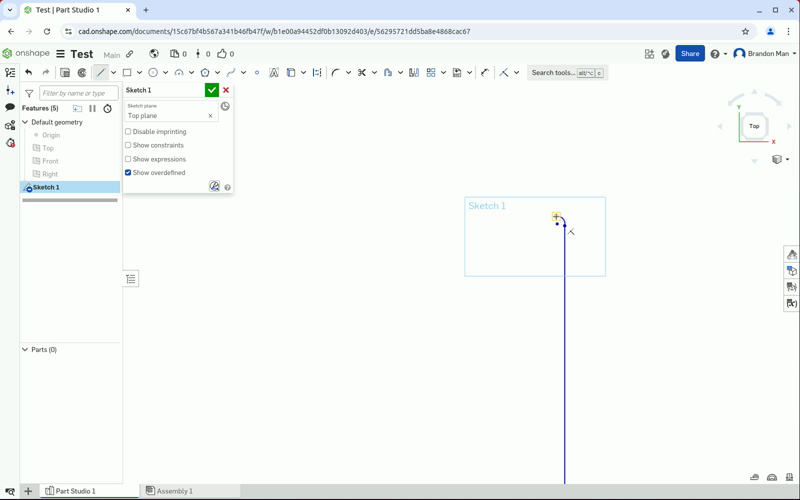
scroll(6)
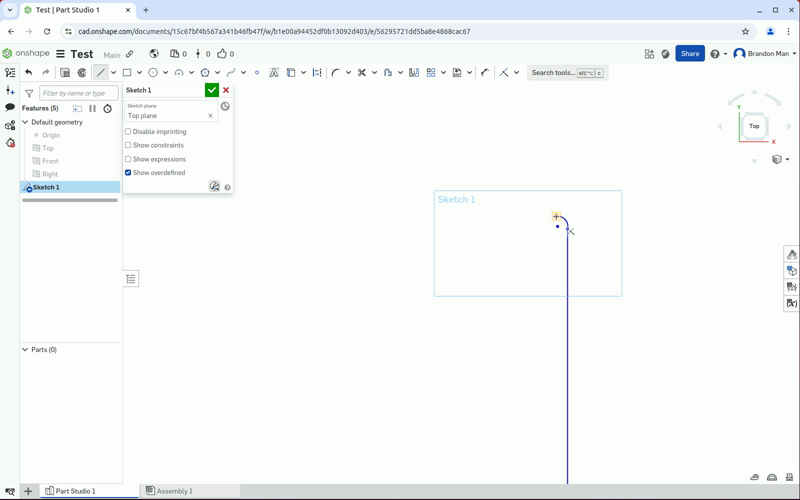
scroll(6)
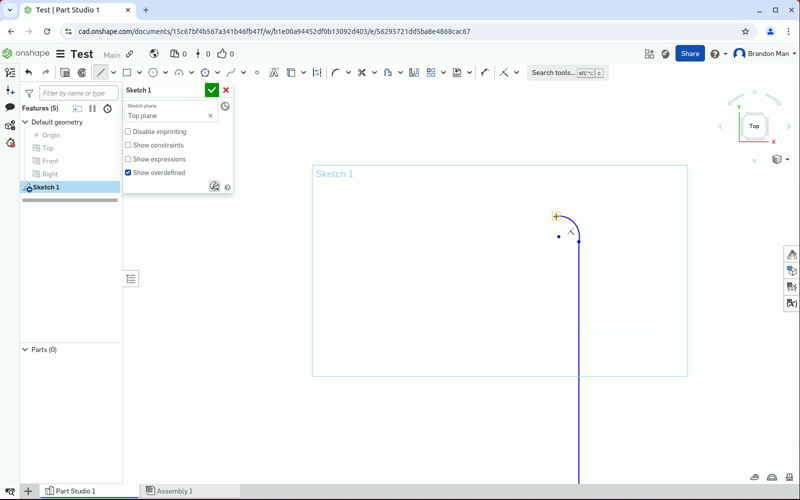
scroll(6)
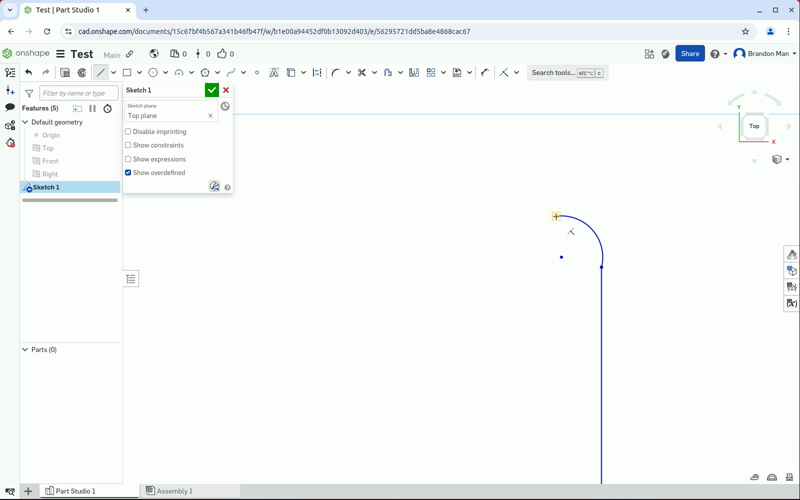
click(556, 216)
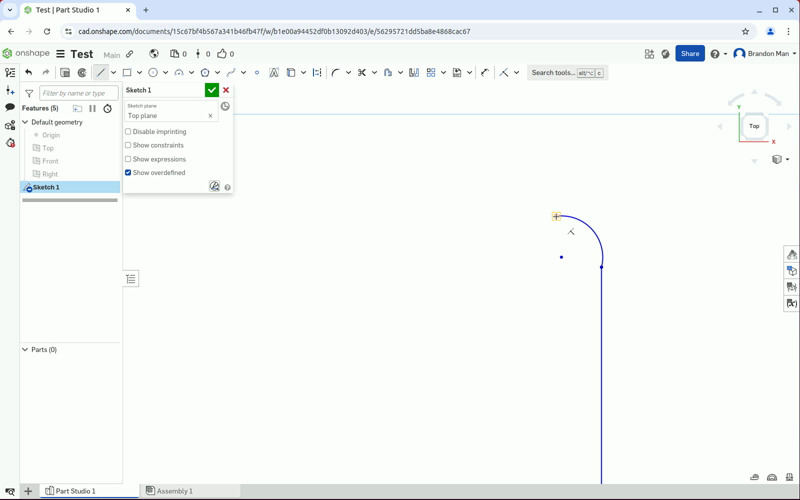
scroll(-6)
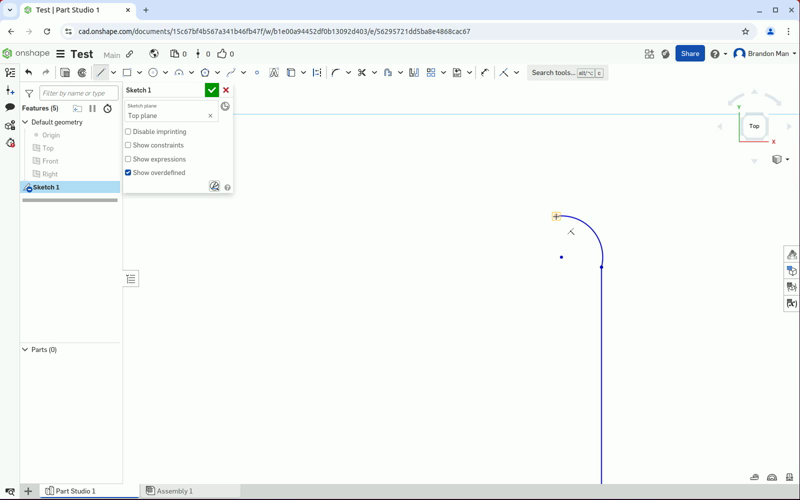
scroll(-6)
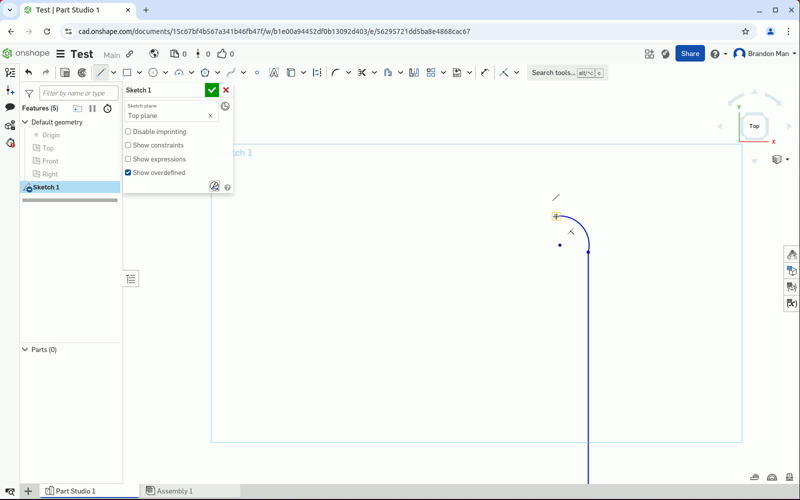
scroll(-6)
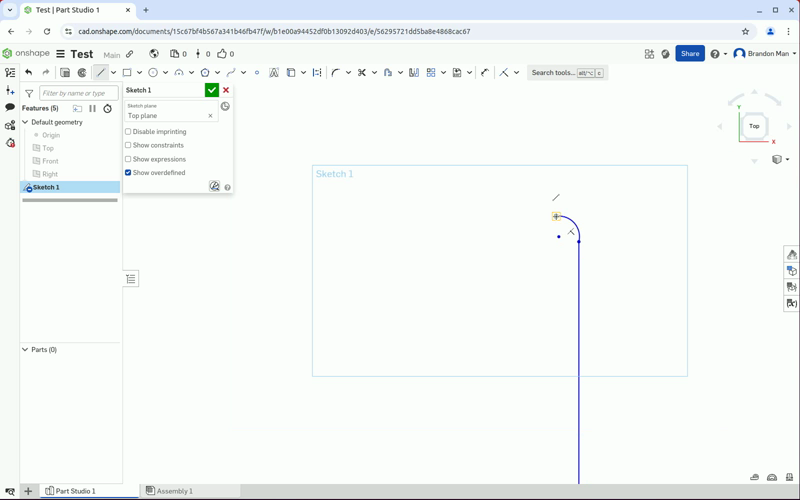
scroll(-6)
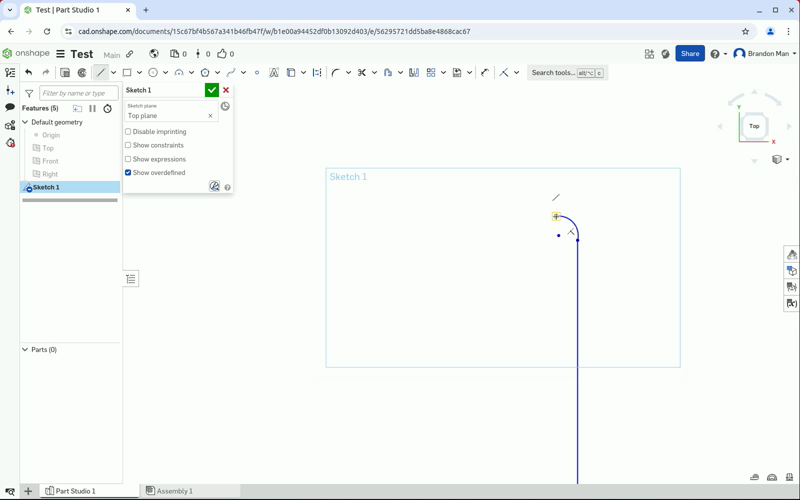
scroll(-6)
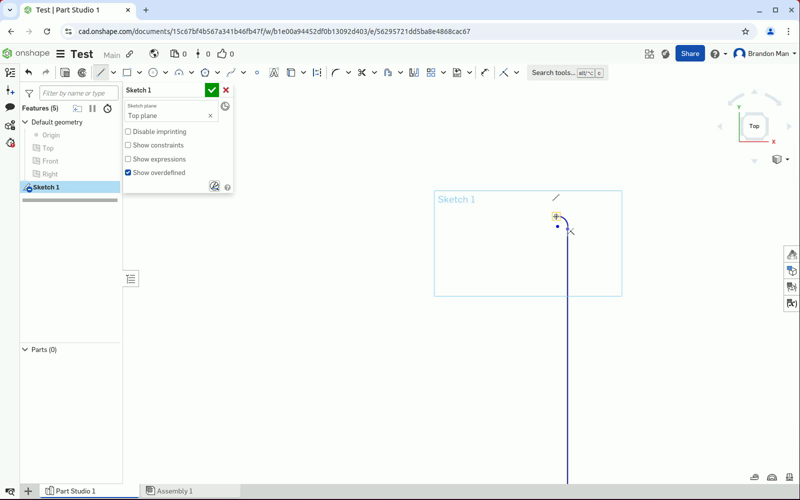
scroll(-6)
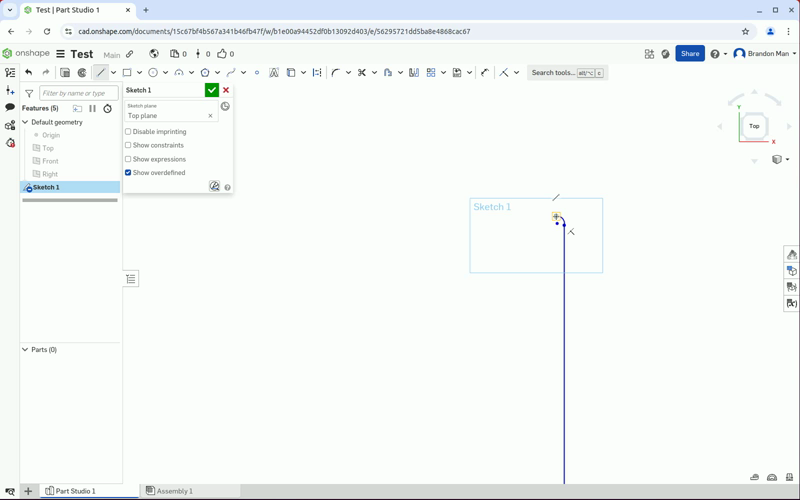
scroll(-6)
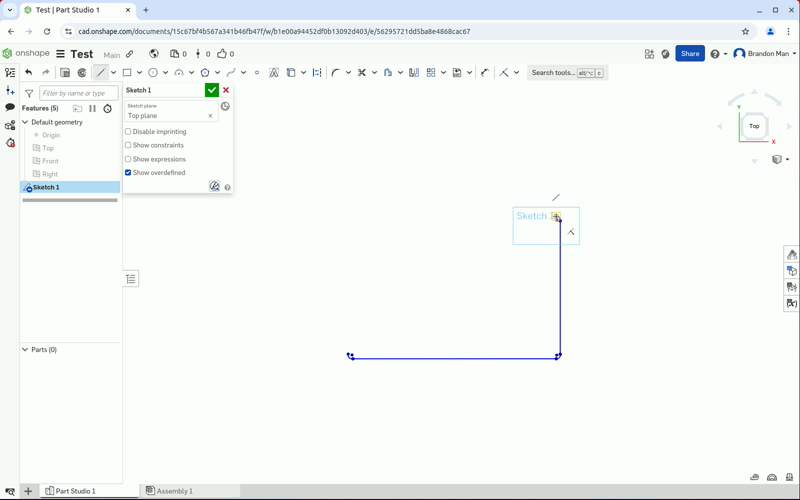
key_down(shift)
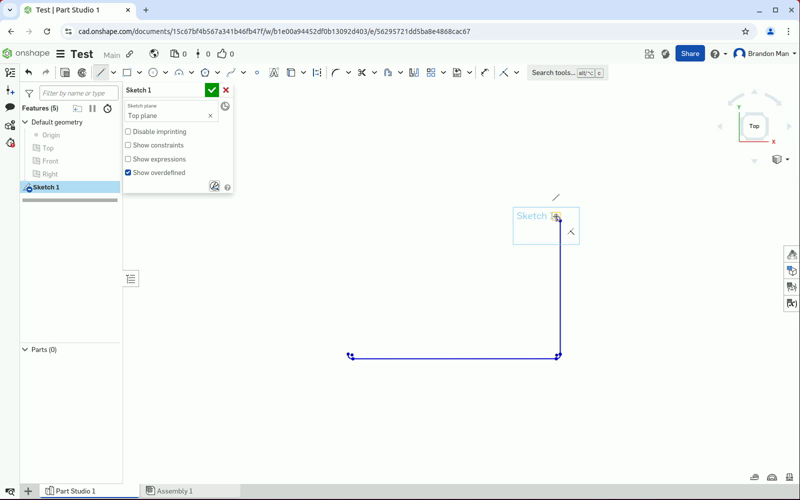
mouse_move(352, 216)
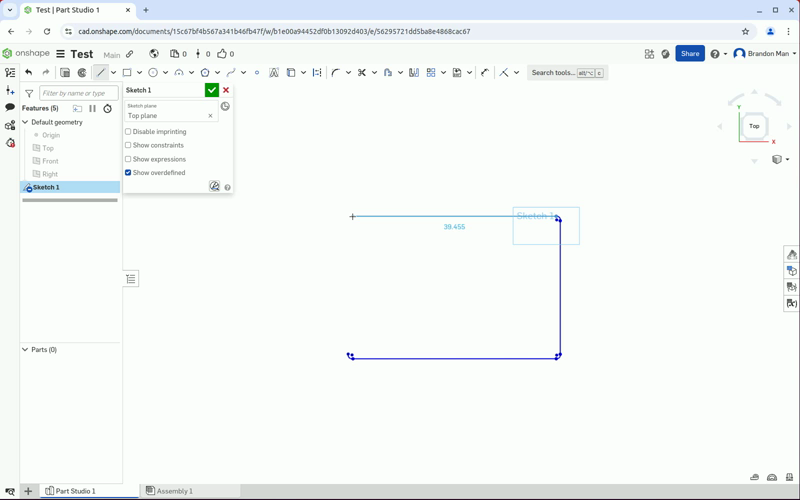
click(352, 216)
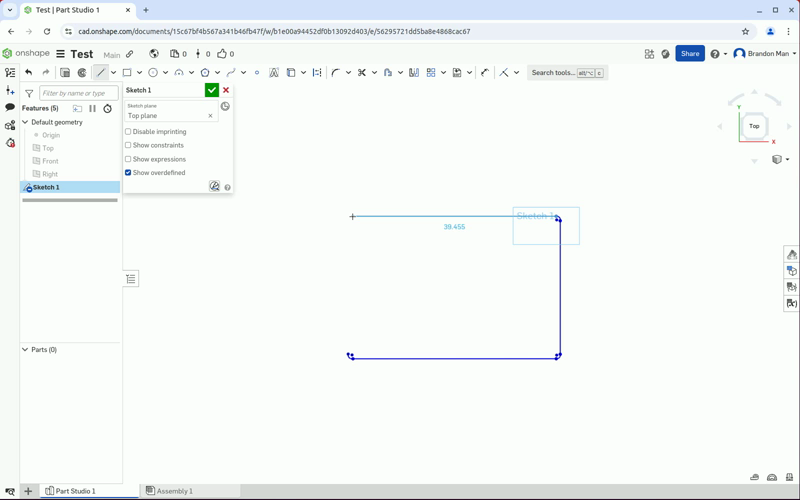
key_up(shift)
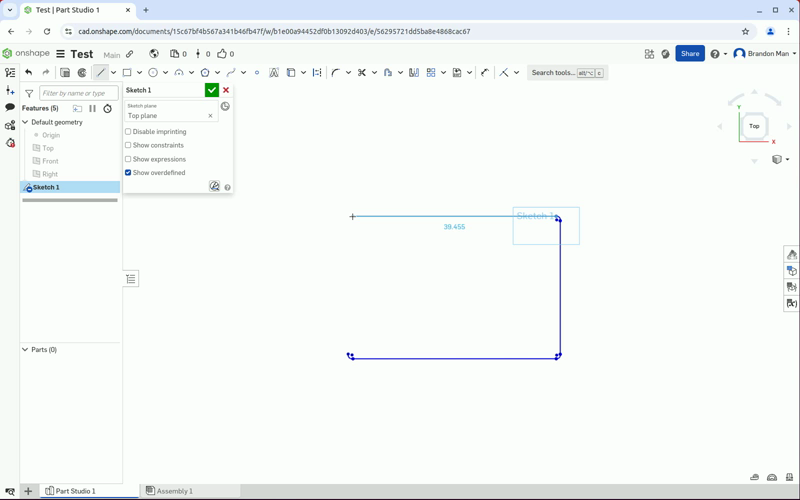
key(esc)
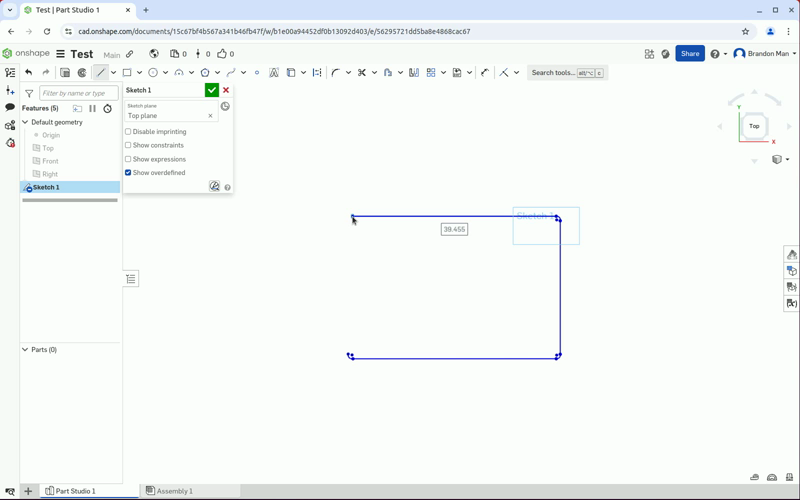
key(a)
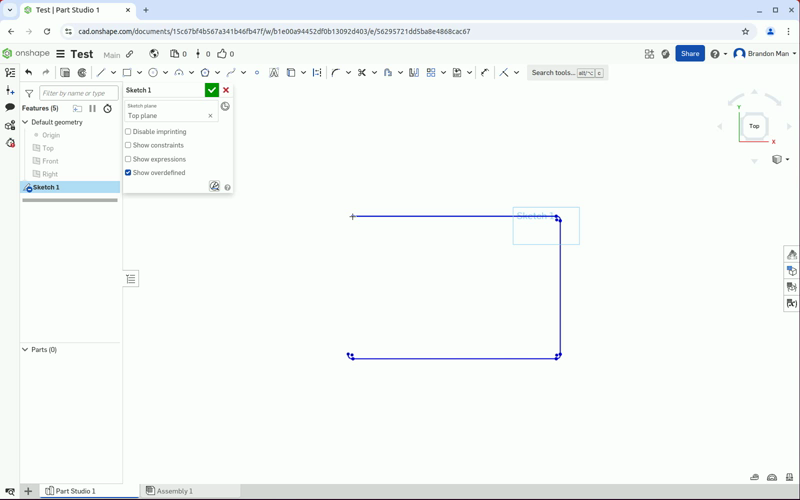
mouse_move(352, 216)
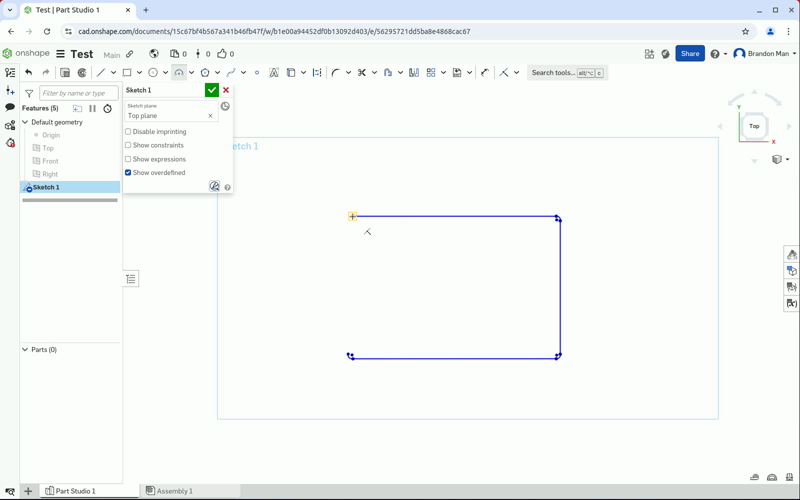
click(352, 216)
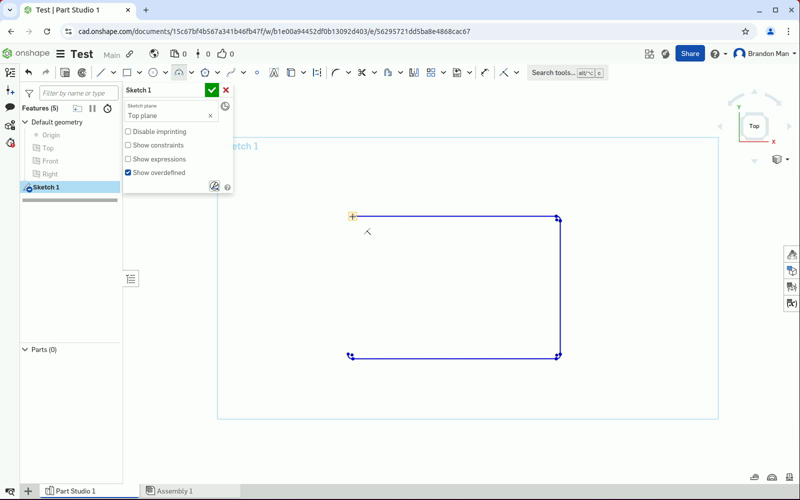
key_down(shift)
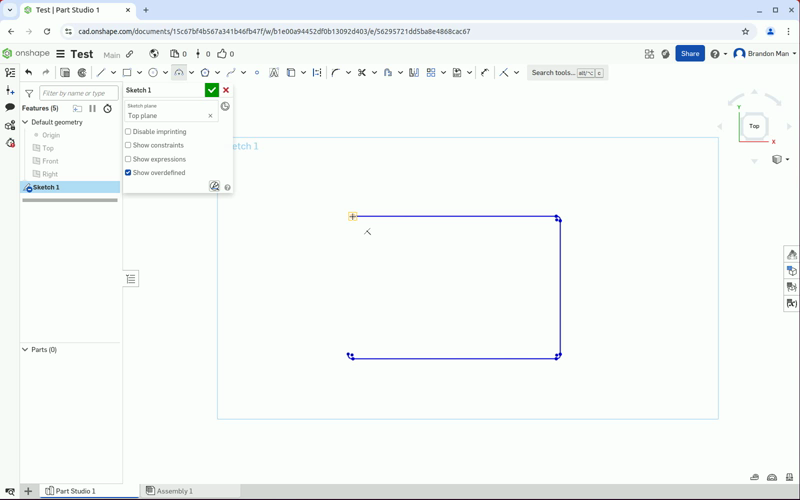
mouse_move(348, 220)
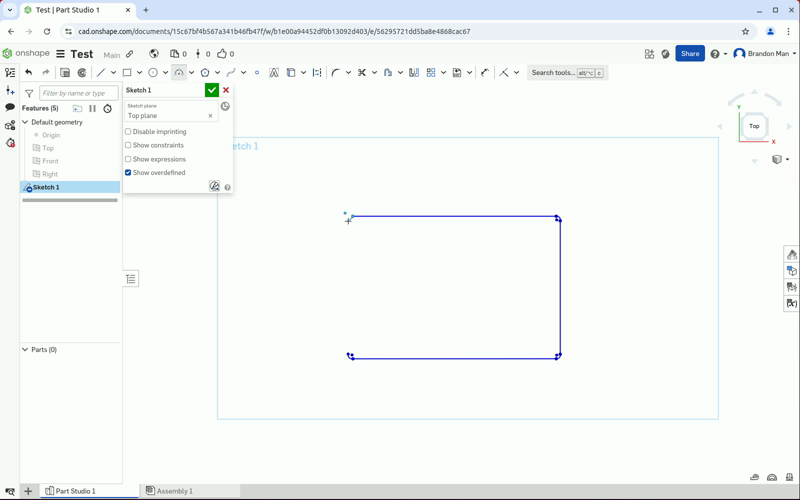
scroll(6)
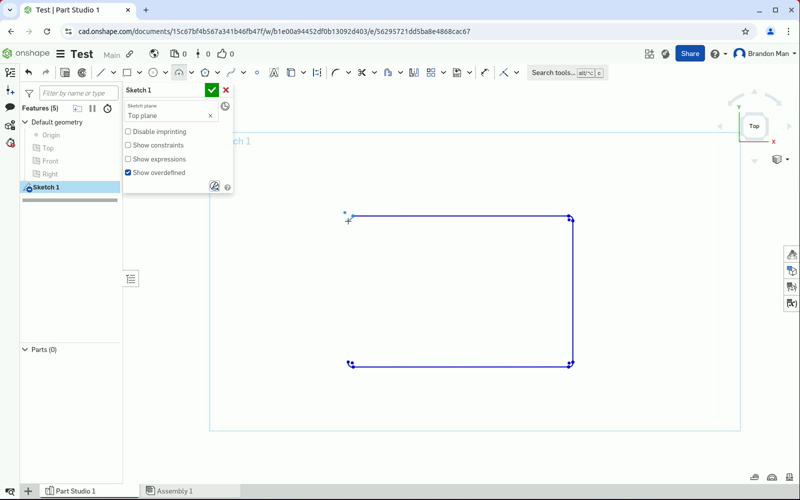
scroll(6)
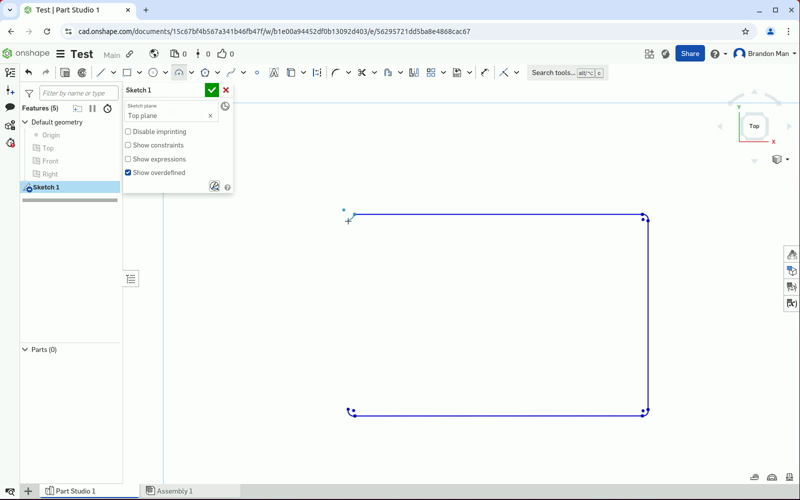
scroll(6)
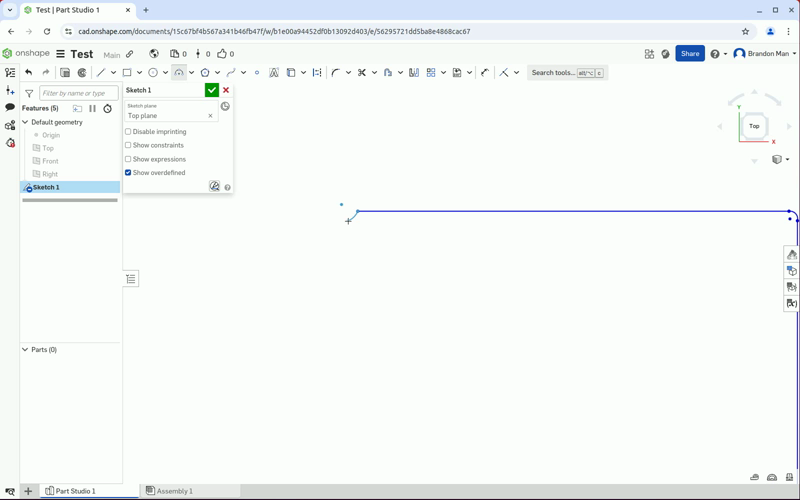
scroll(6)
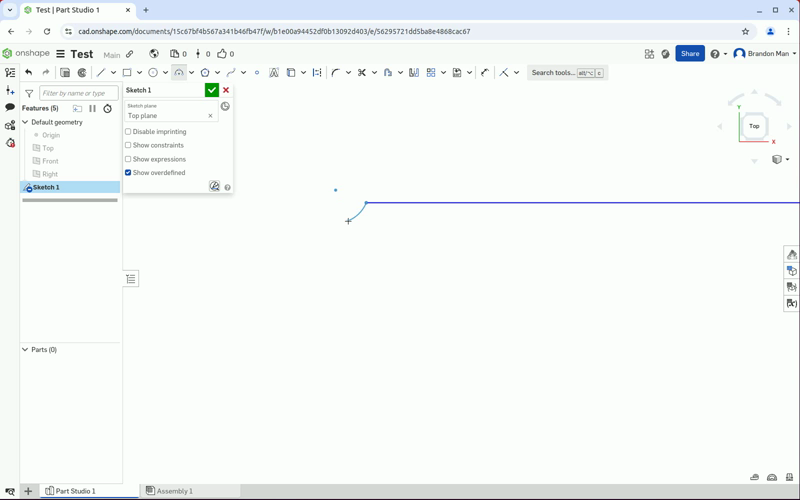
scroll(6)
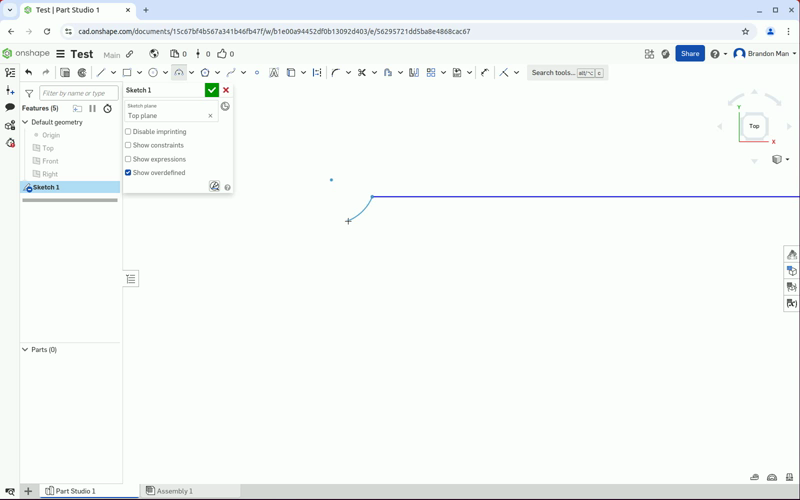
scroll(6)
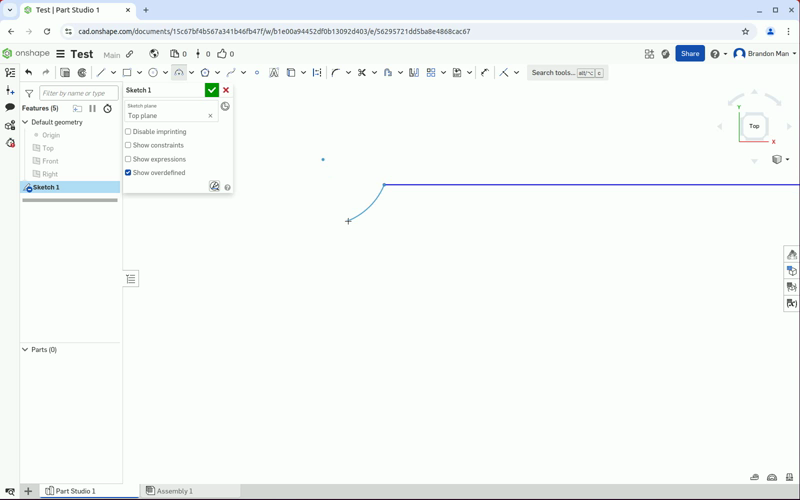
scroll(6)
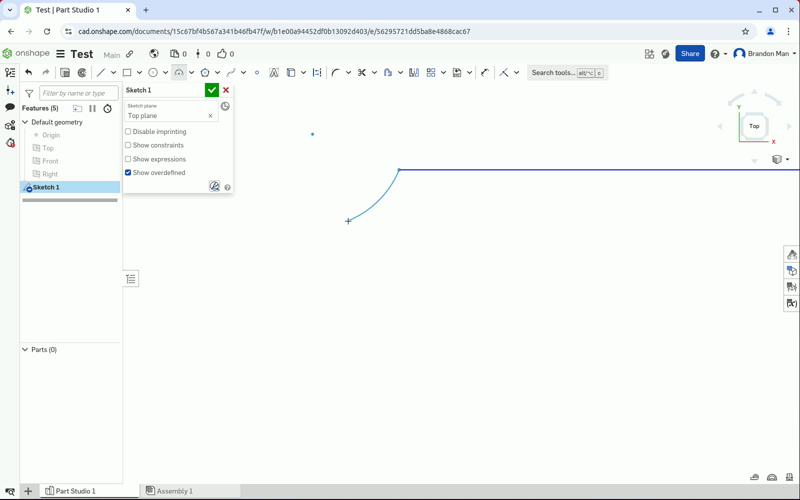
click(348, 220)
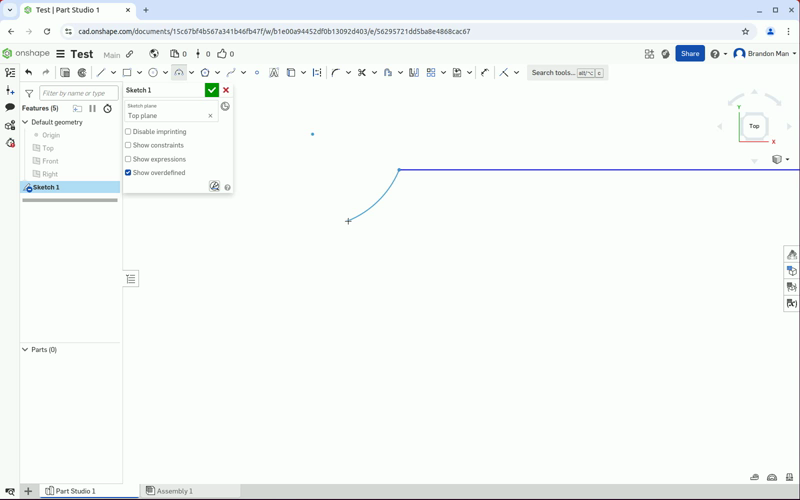
scroll(-6)
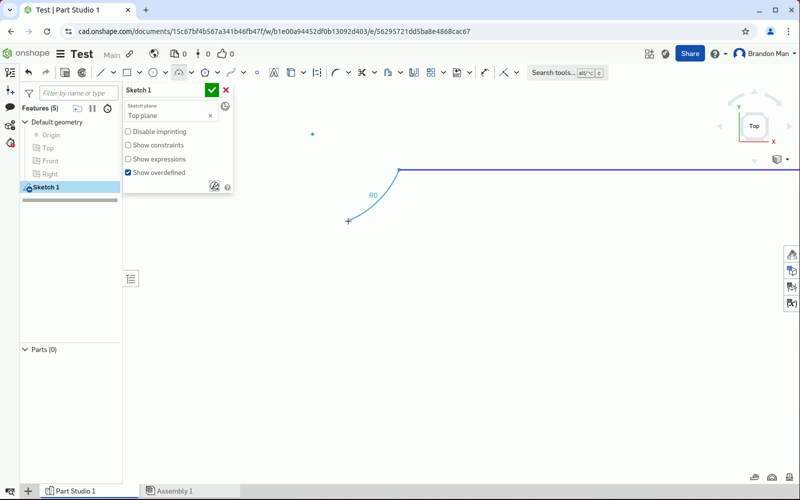
scroll(-6)
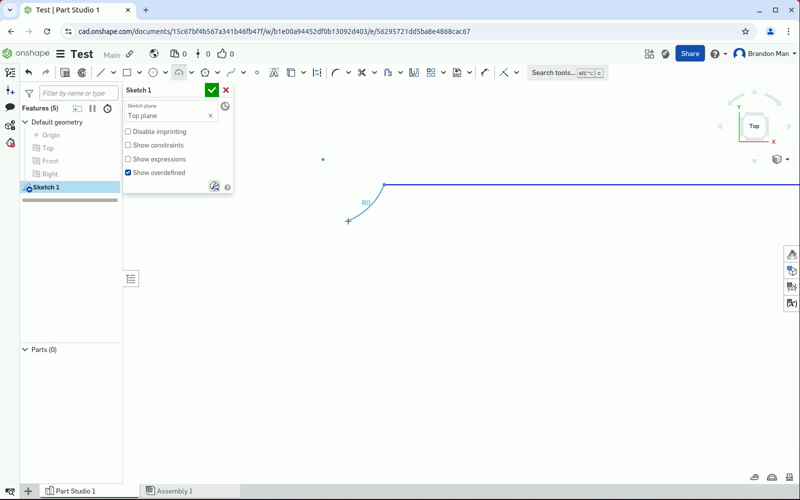
scroll(-6)
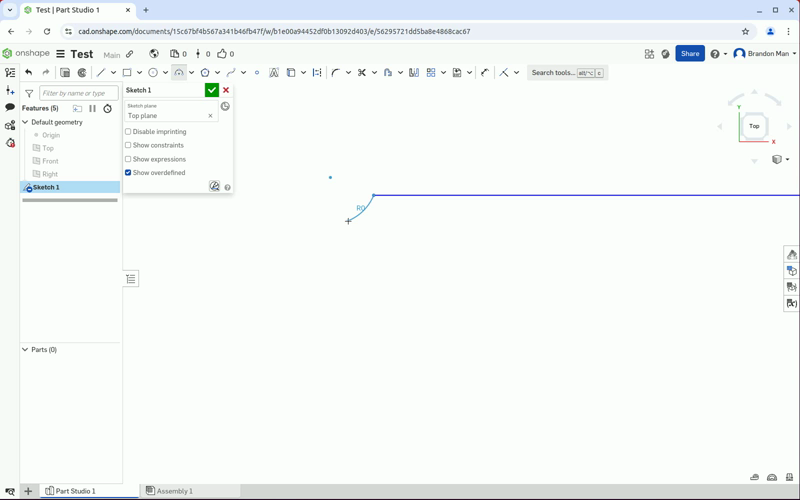
scroll(-6)
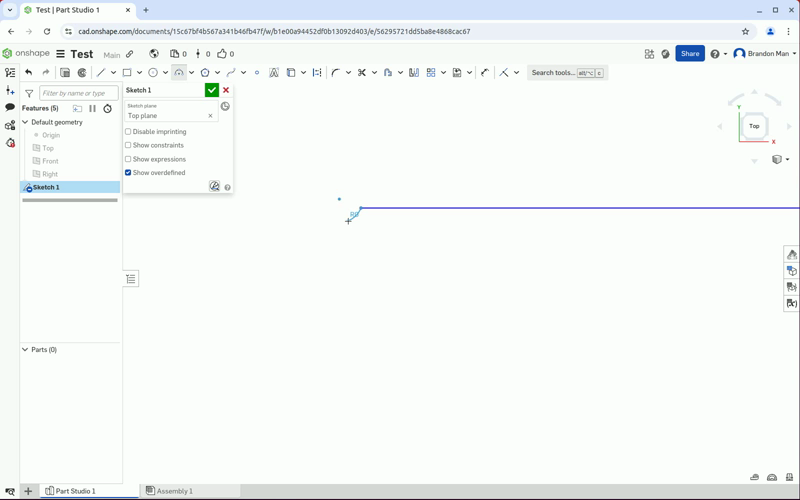
scroll(-6)
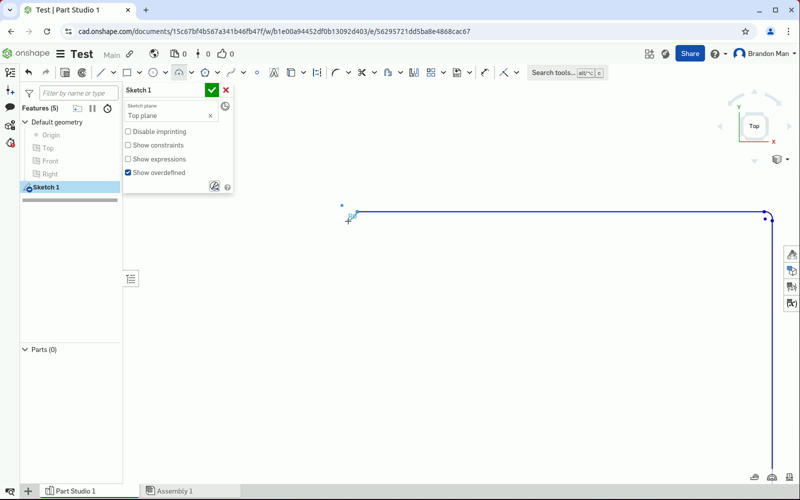
scroll(-6)
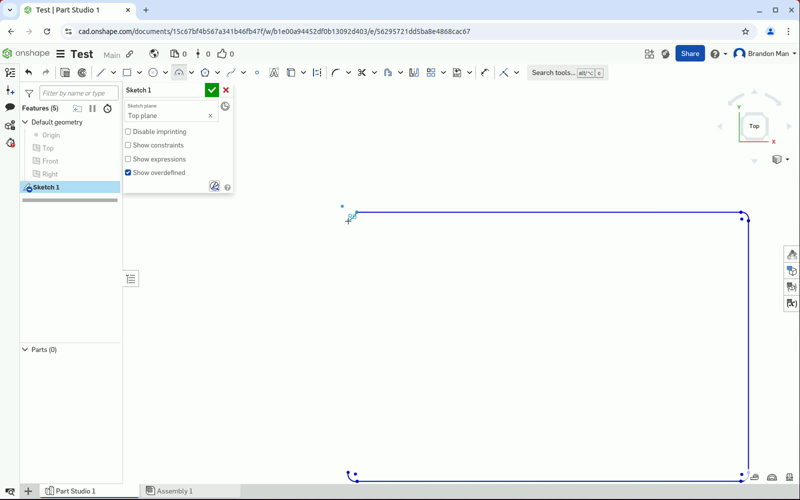
scroll(-6)
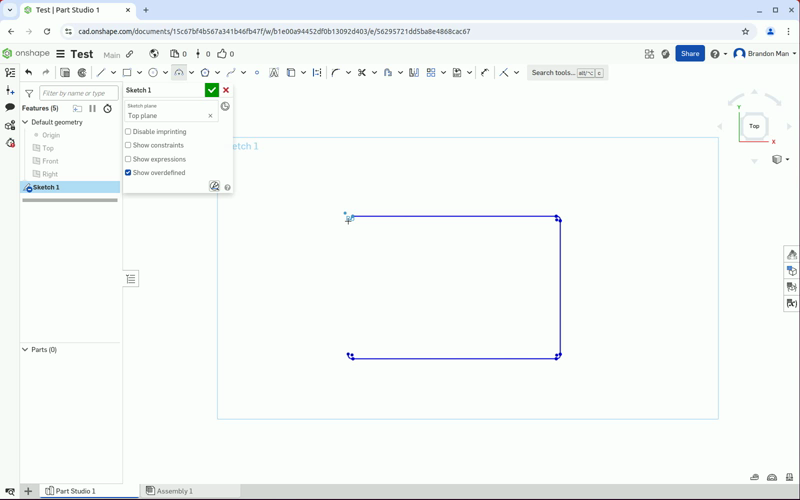
mouse_move(349, 217)
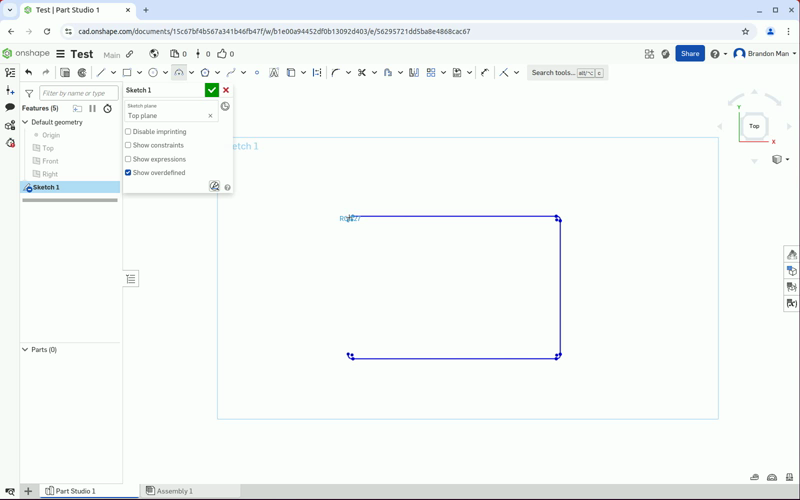
scroll(6)
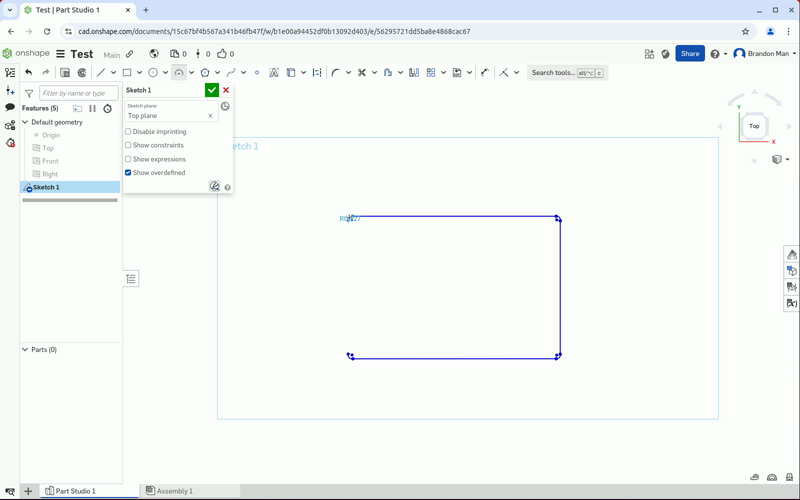
scroll(6)
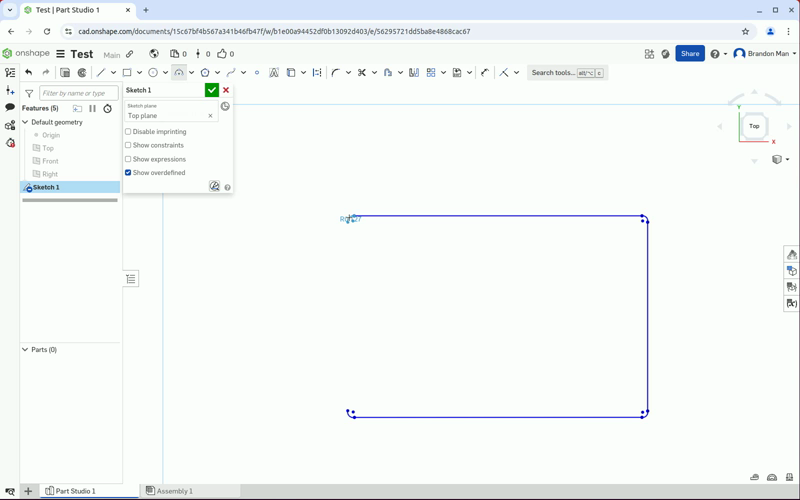
scroll(6)
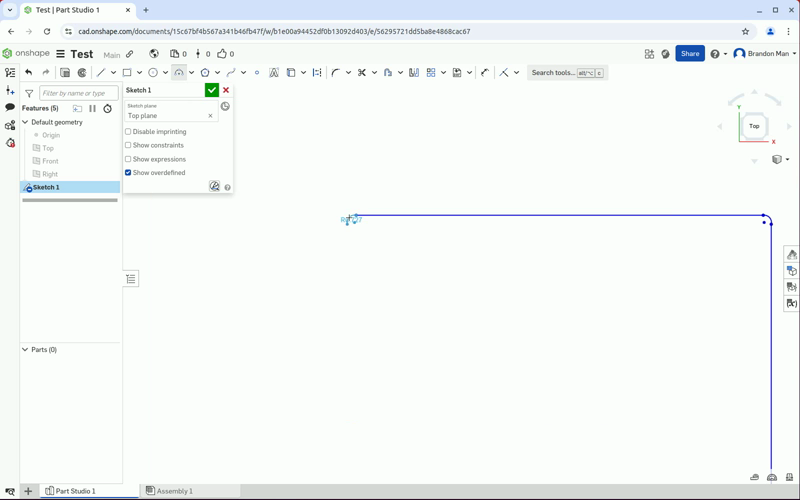
scroll(6)
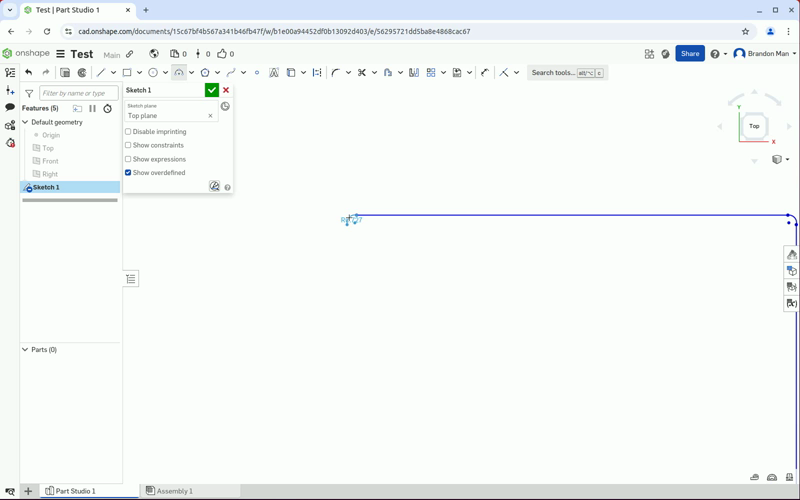
scroll(6)
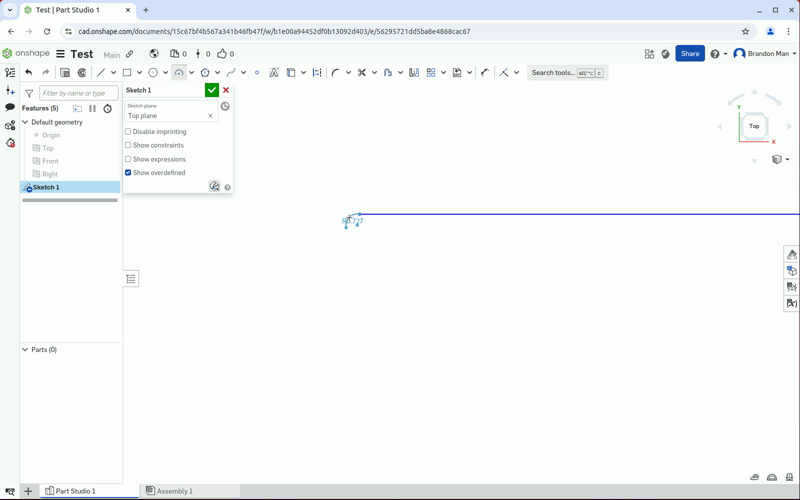
scroll(6)
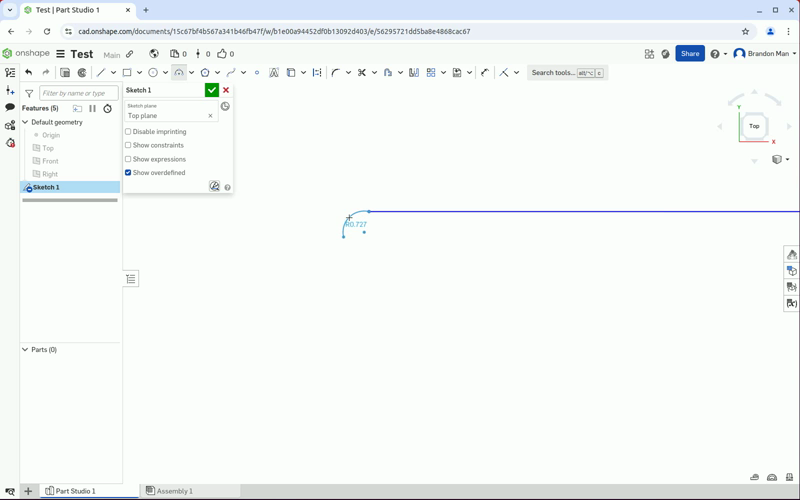
scroll(6)
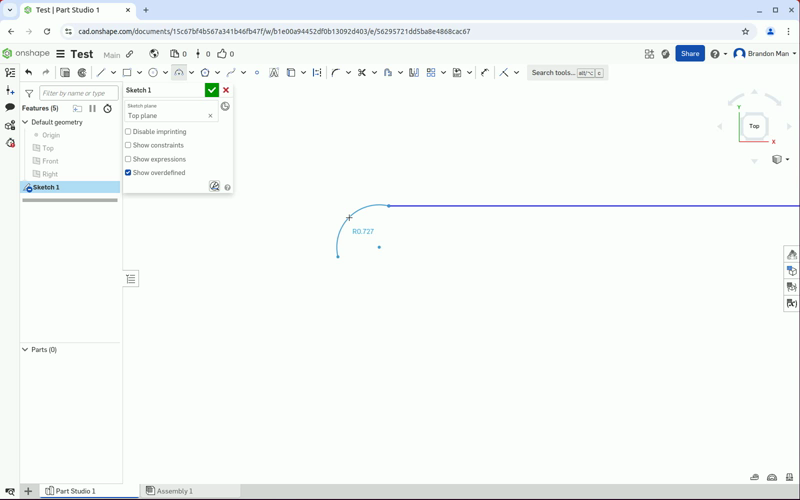
click(349, 217)
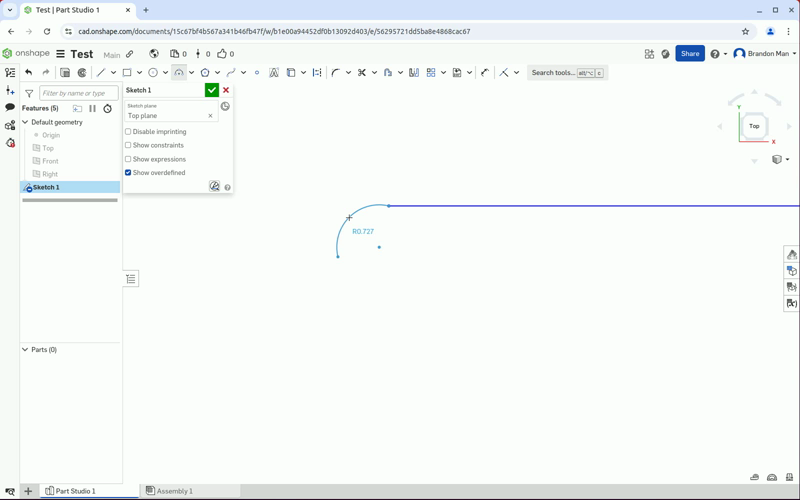
scroll(-6)
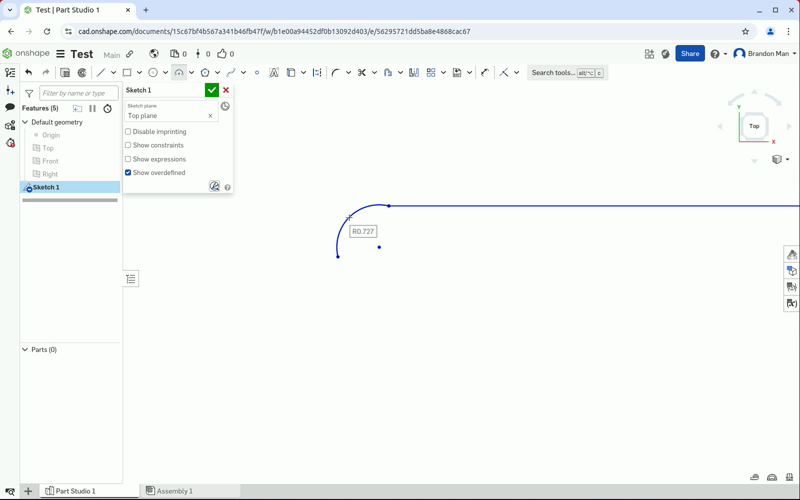
scroll(-6)
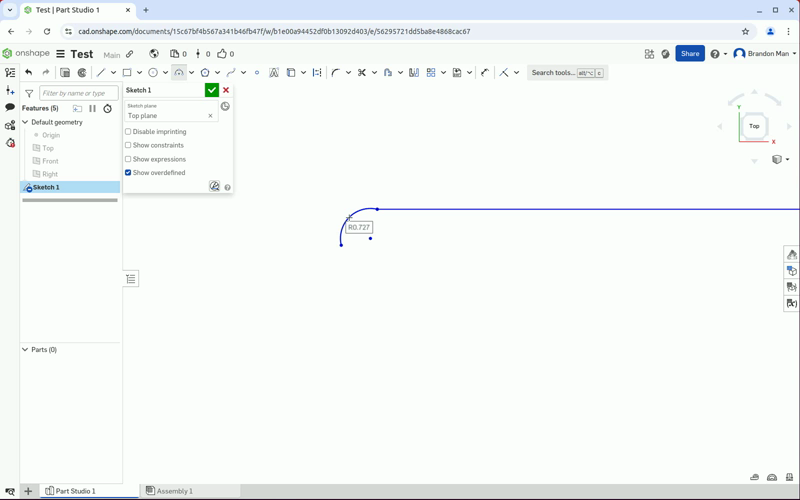
scroll(-6)
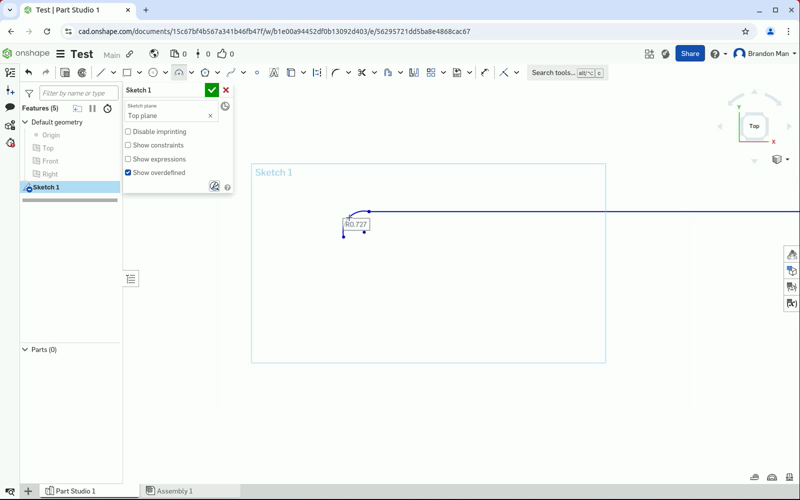
scroll(-6)
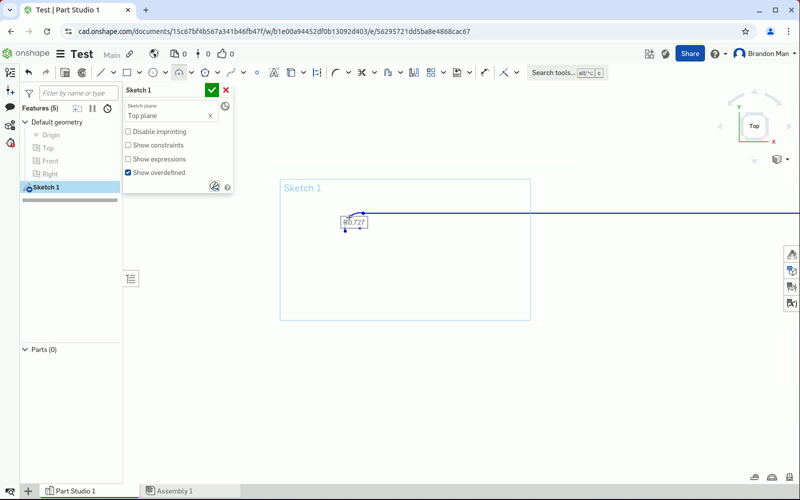
scroll(-6)
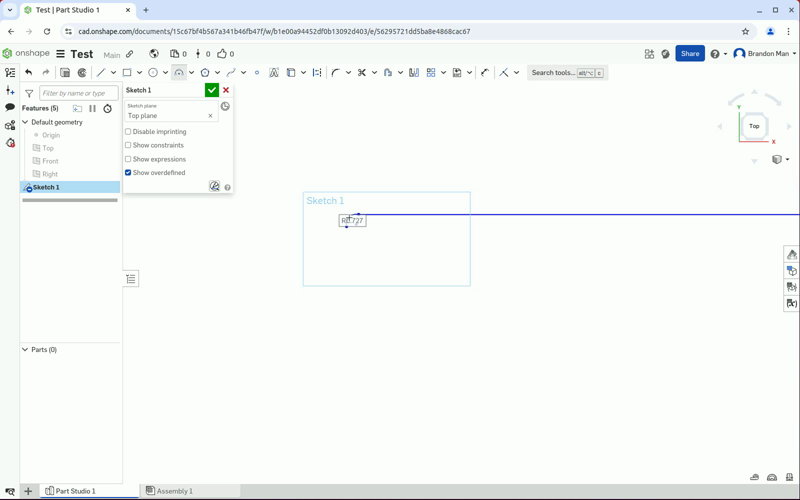
scroll(-6)
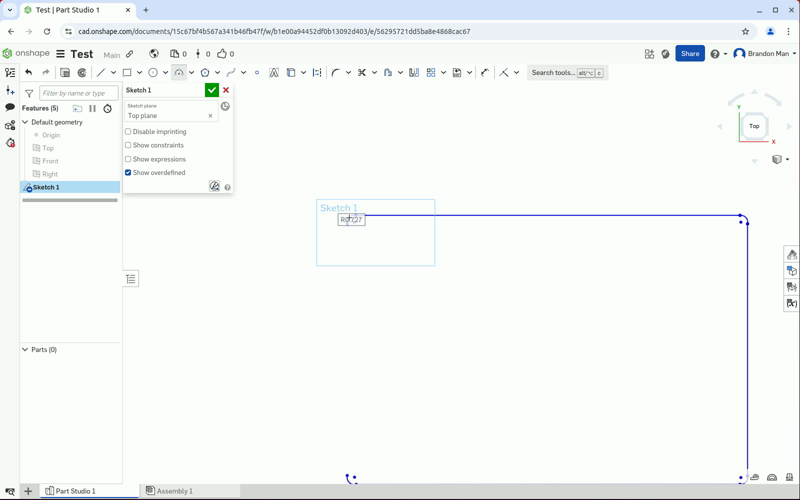
scroll(-6)
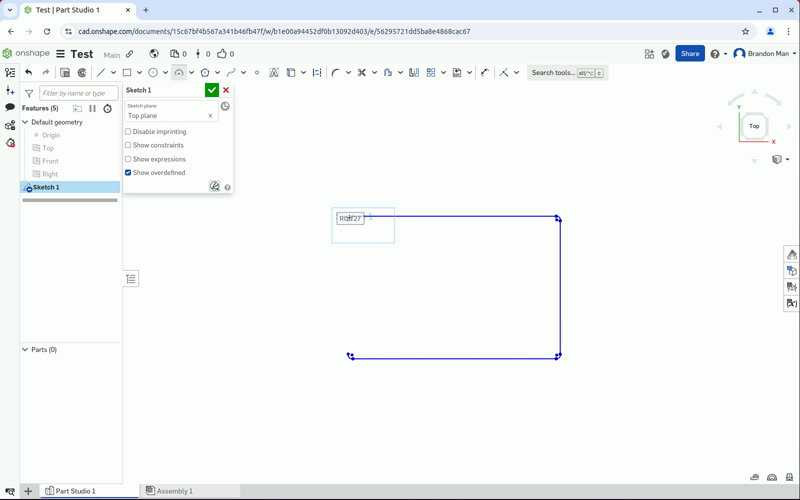
key_up(shift)
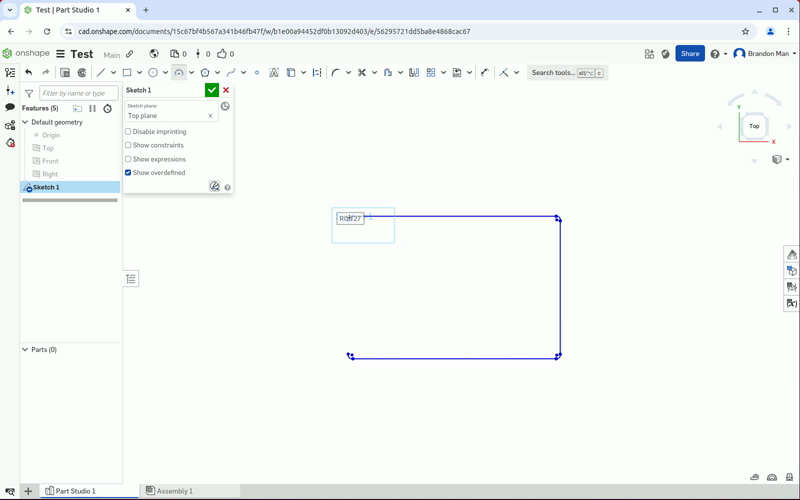
key(esc)
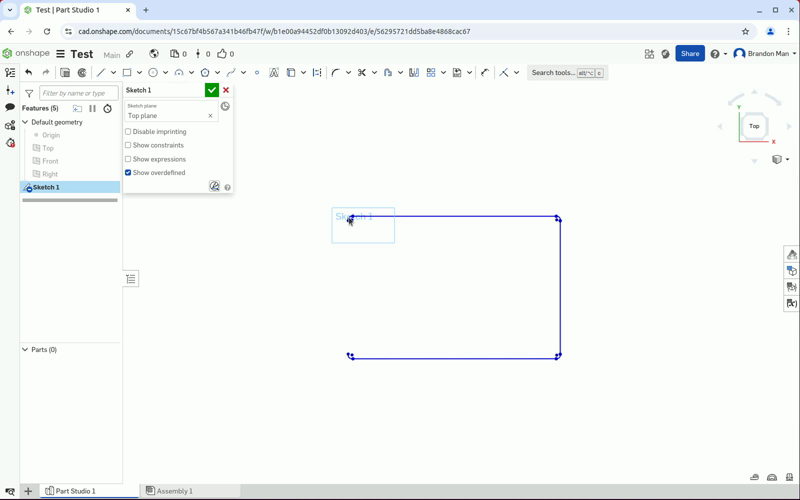
key(l)
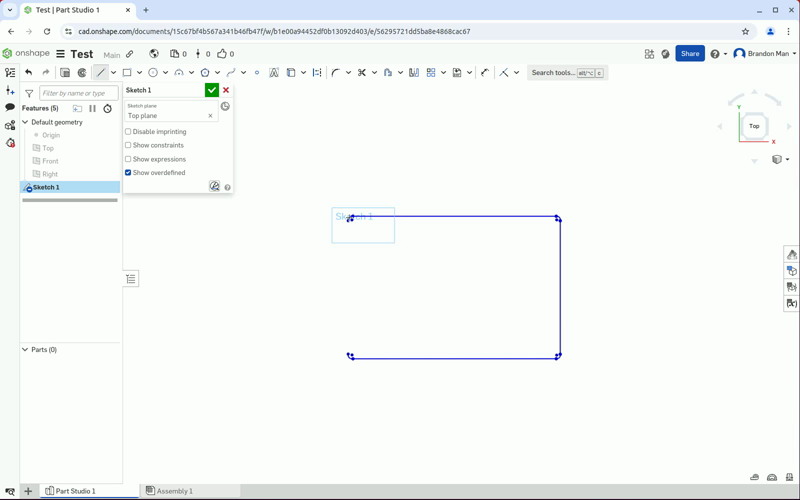
mouse_move(348, 220)
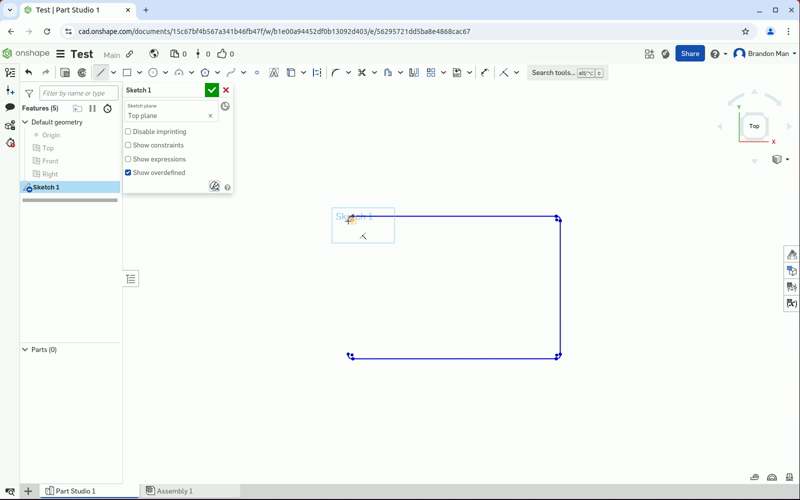
scroll(6)
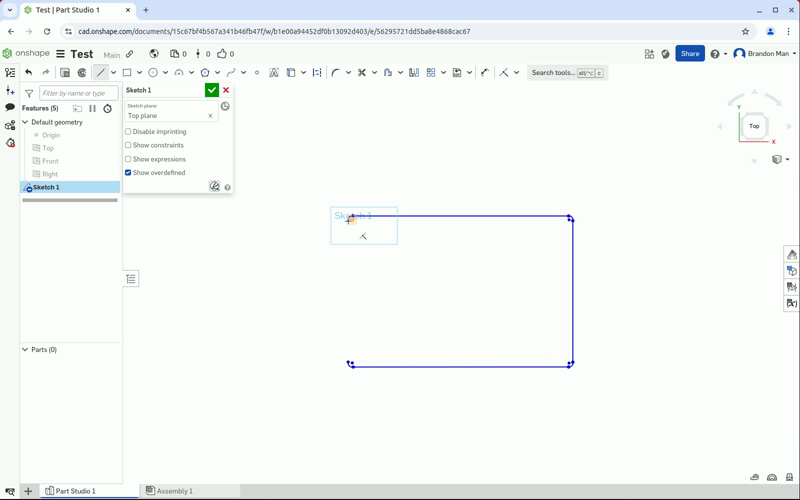
scroll(6)
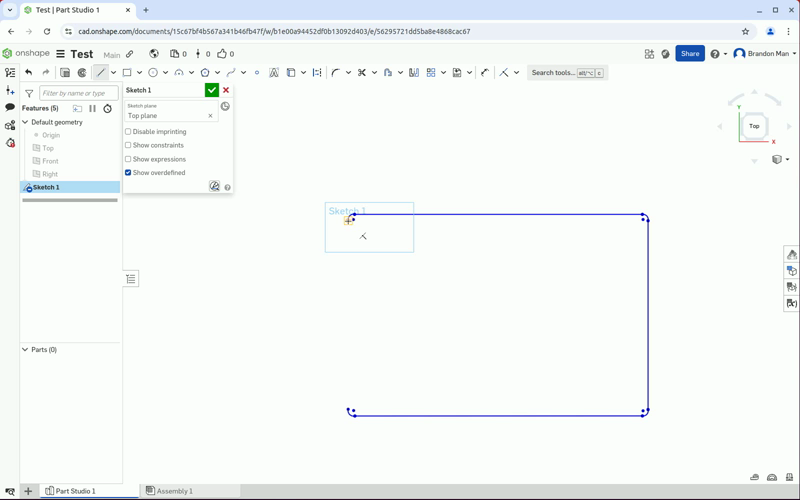
scroll(6)
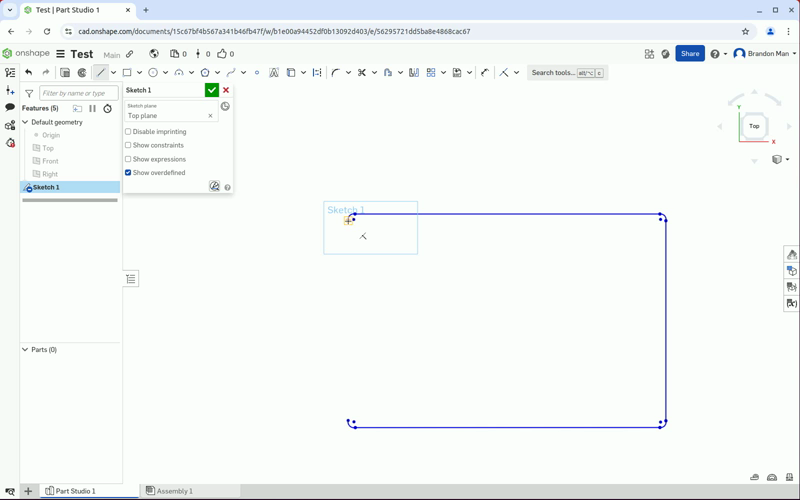
scroll(6)
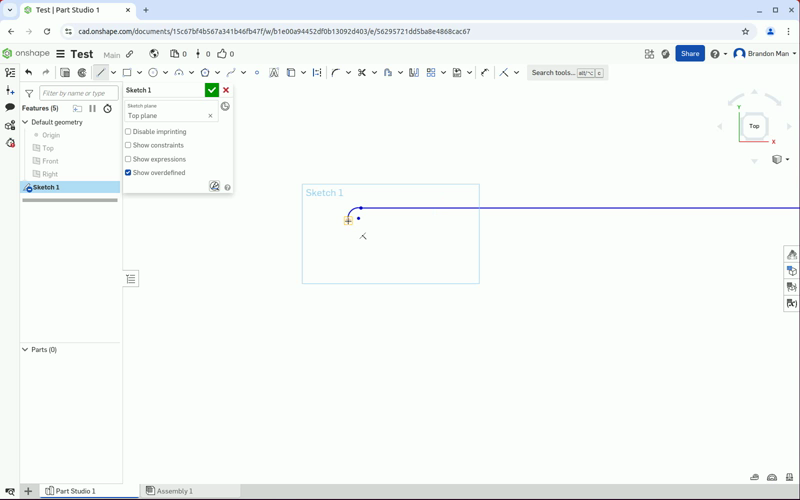
scroll(6)
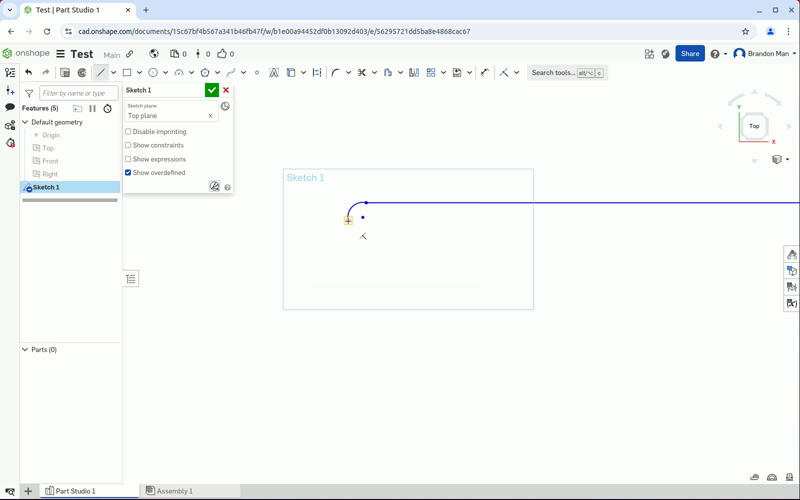
scroll(6)
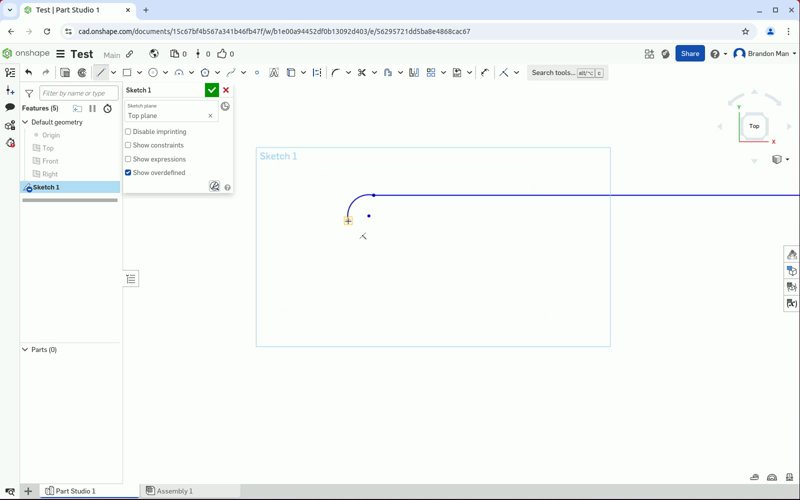
scroll(6)
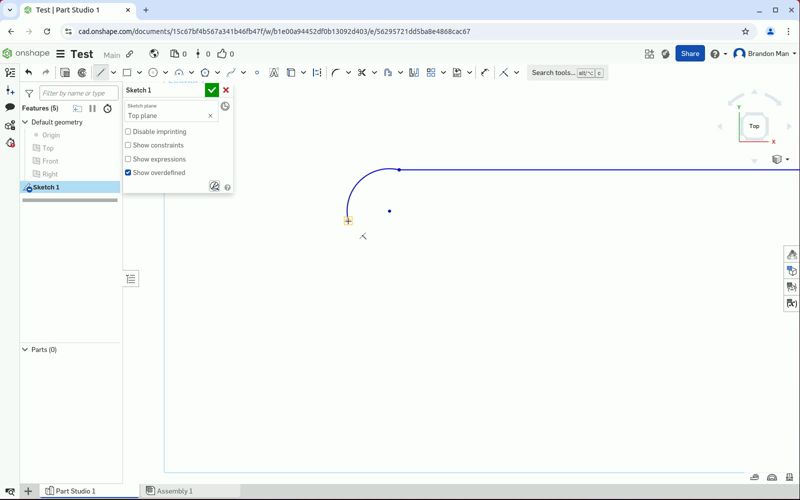
click(348, 220)
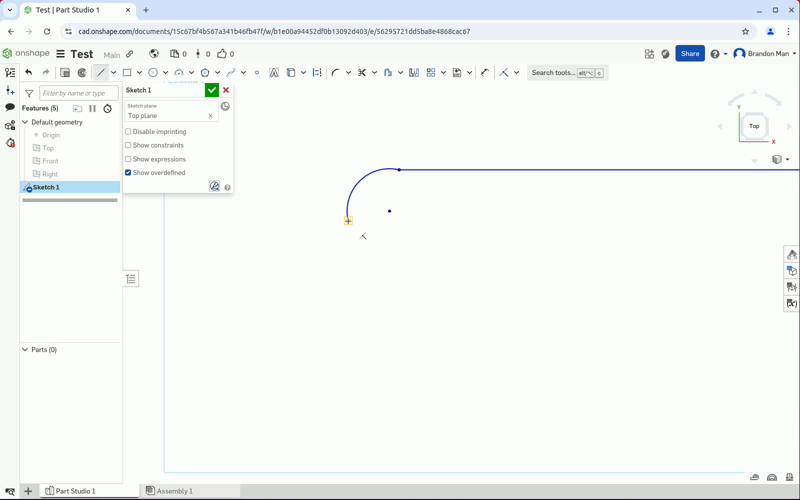
scroll(-6)
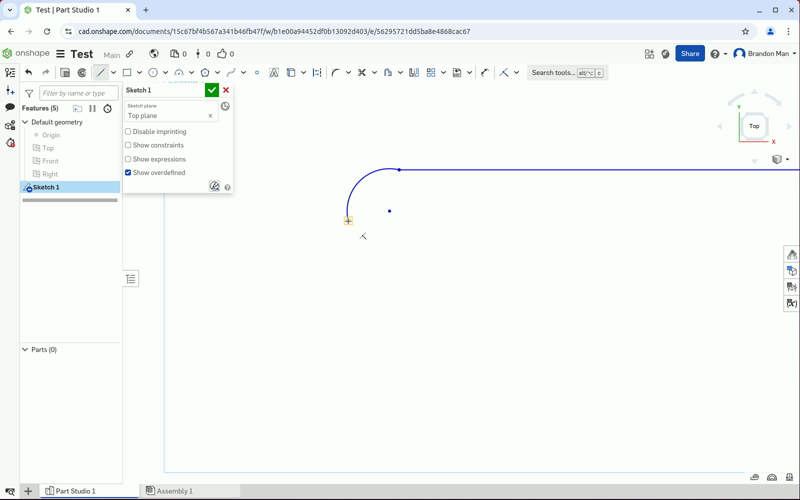
scroll(-6)
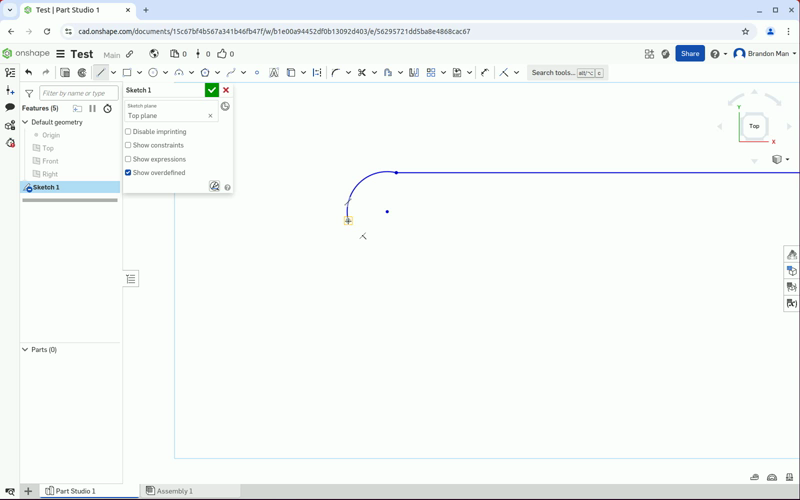
scroll(-6)
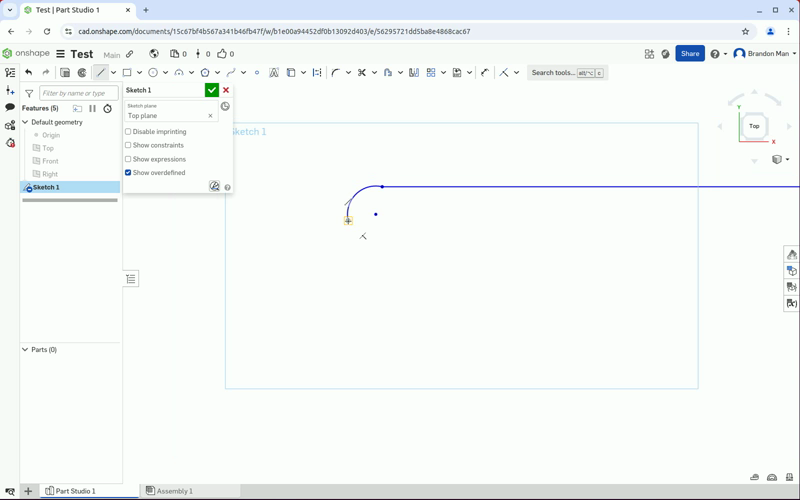
scroll(-6)
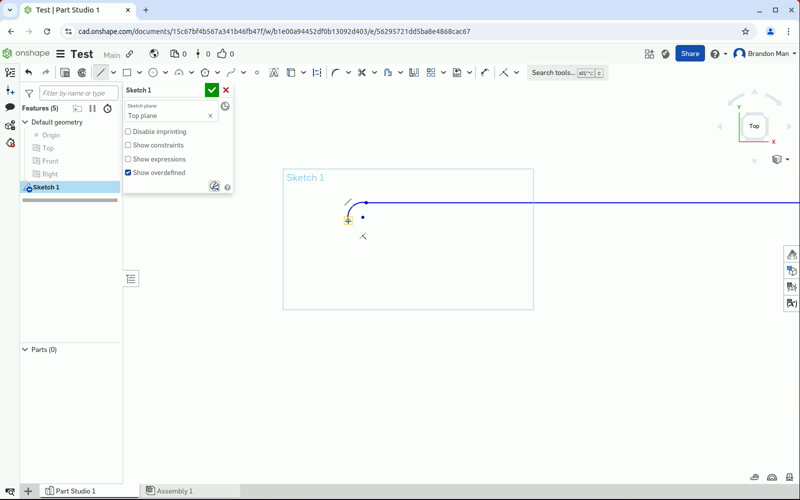
scroll(-6)
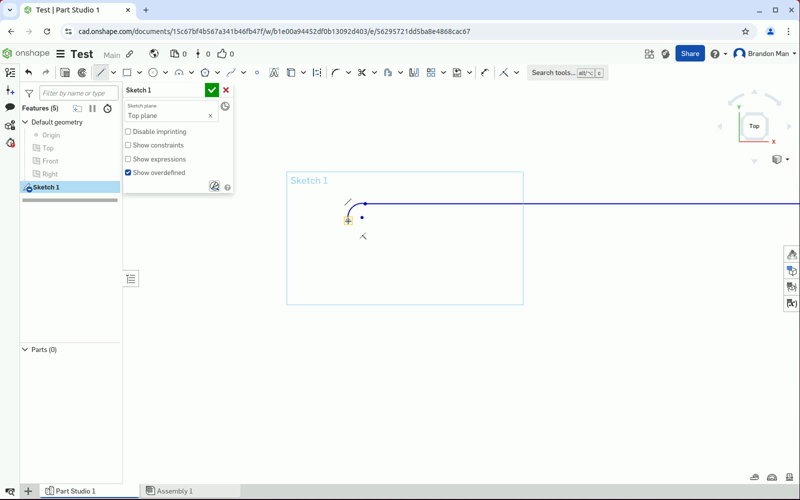
scroll(-6)
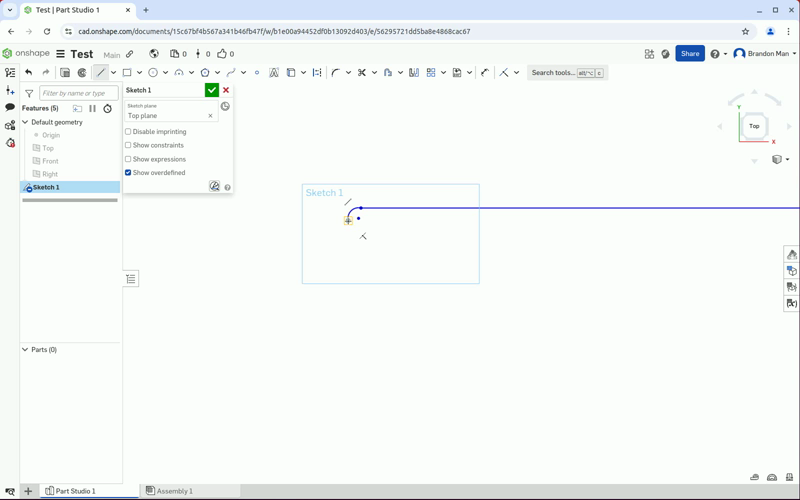
scroll(-6)
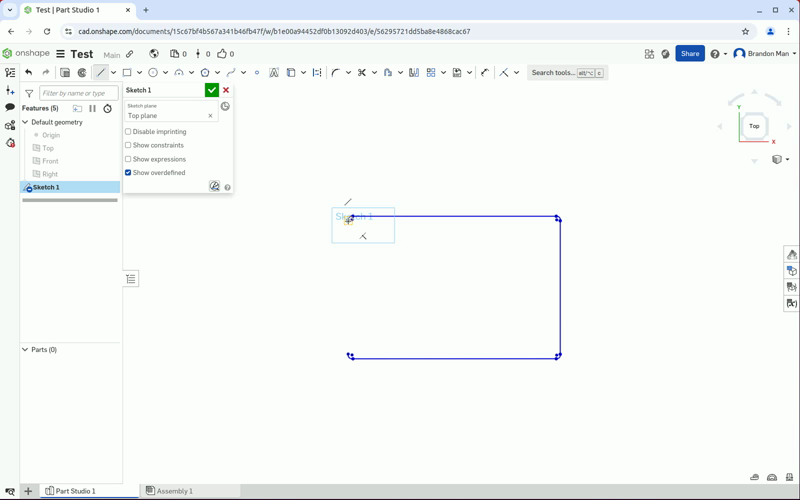
key_down(shift)
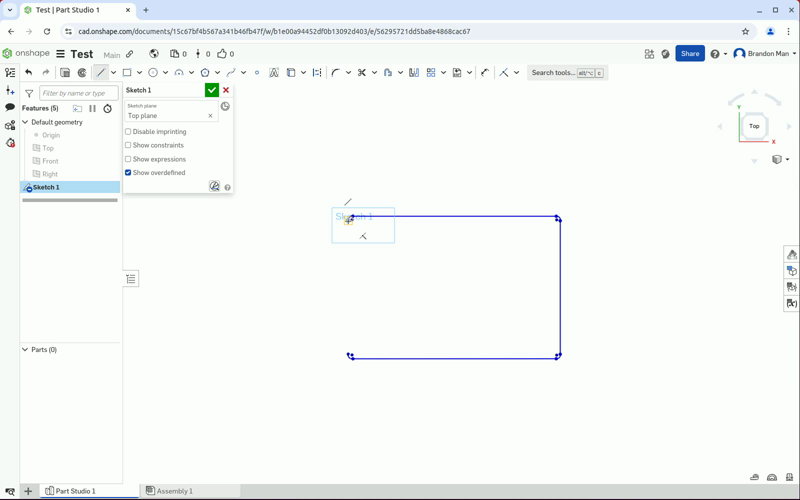
mouse_move(348, 354)
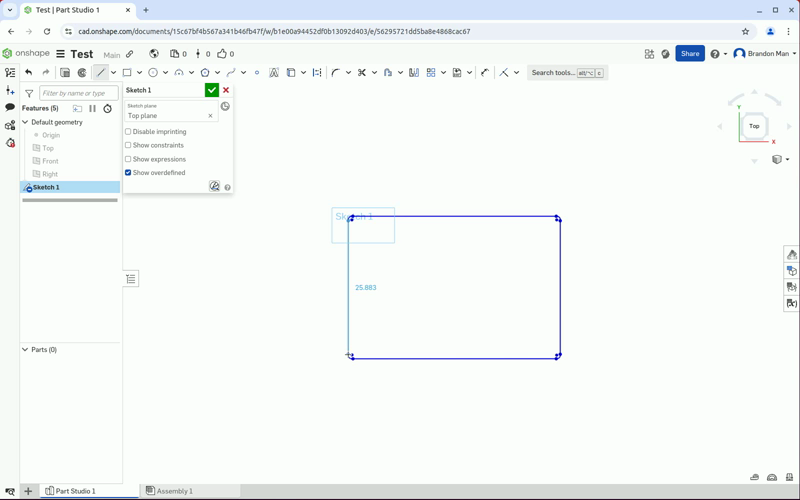
scroll(6)
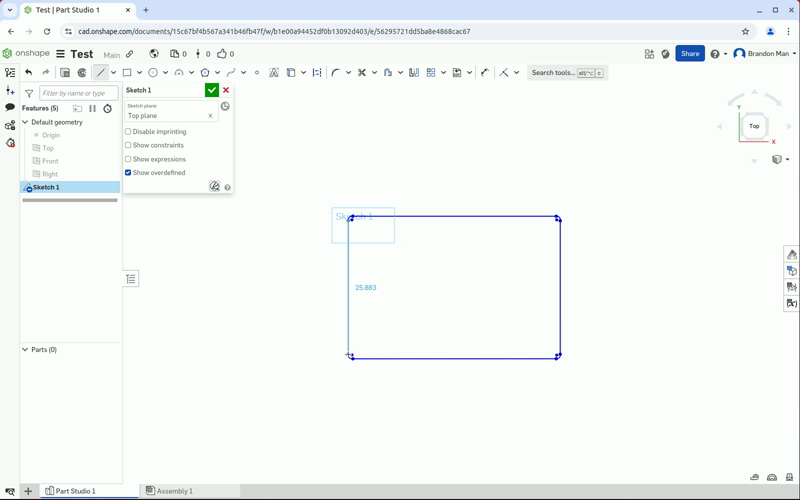
scroll(6)
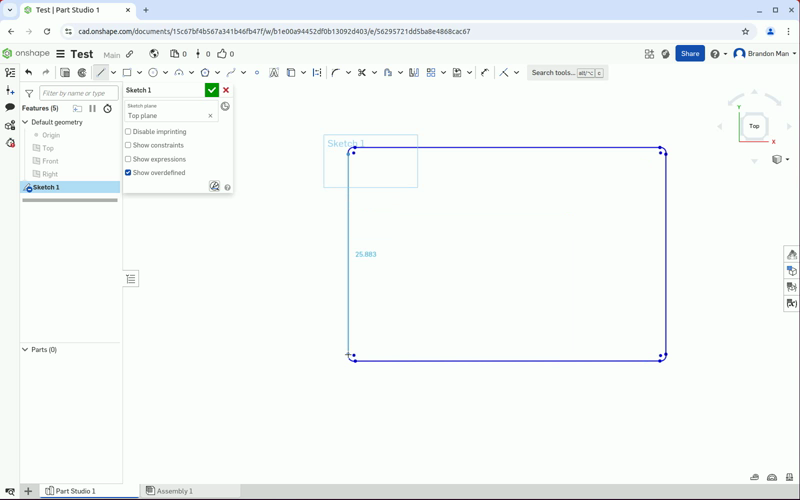
scroll(6)
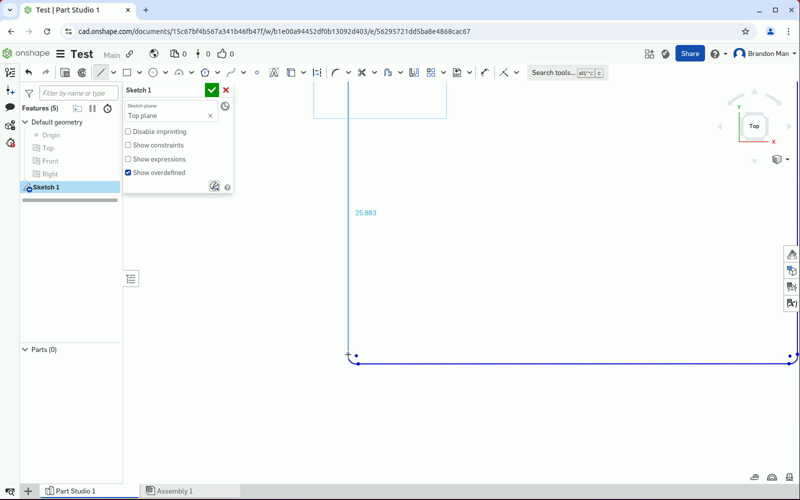
scroll(6)
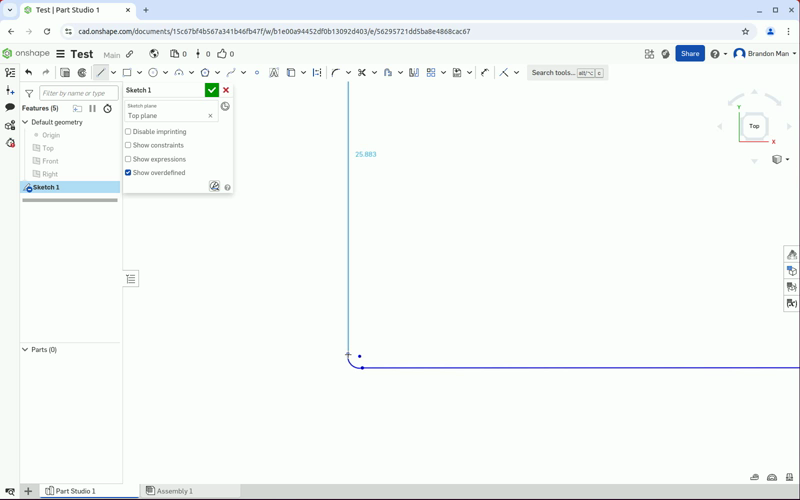
scroll(6)
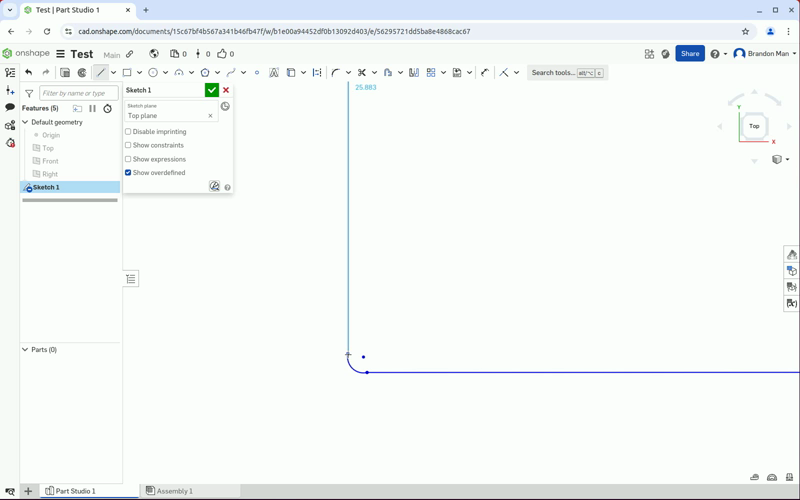
scroll(6)
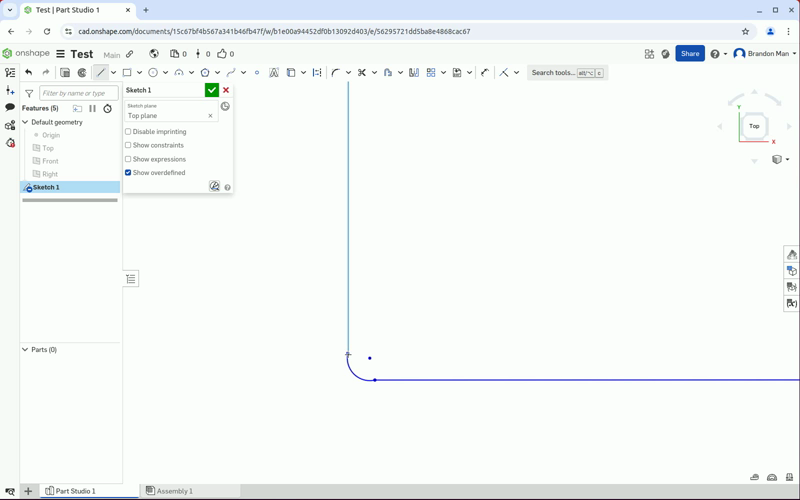
scroll(6)
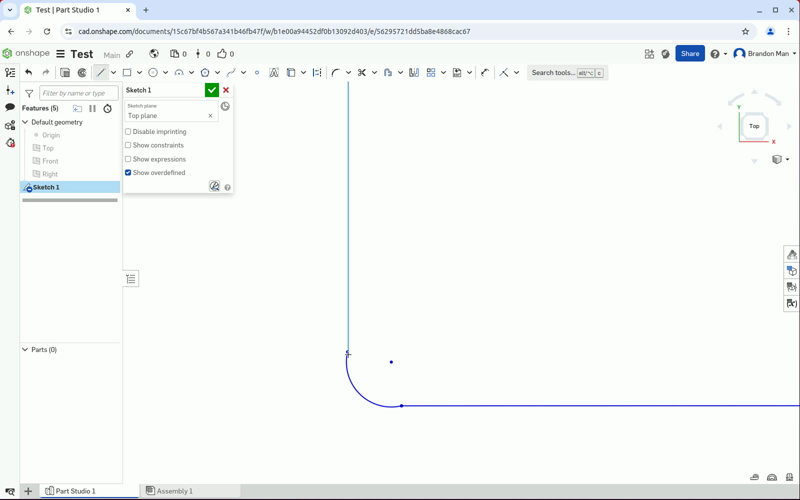
key_up(shift)
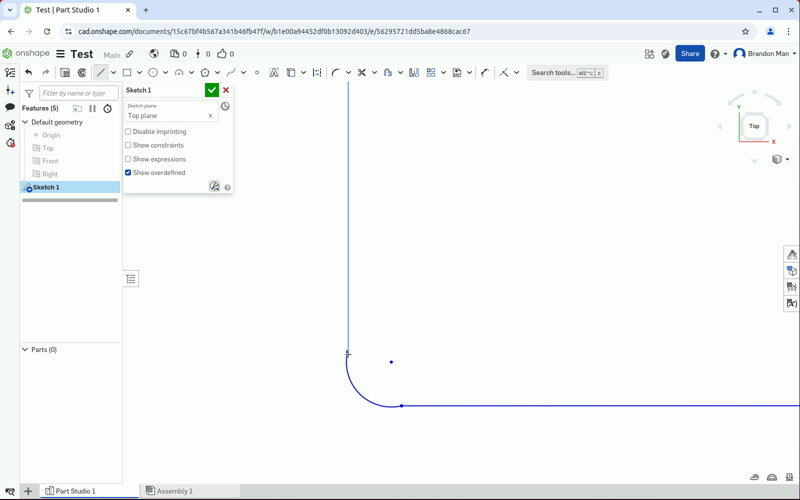
click(348, 354)
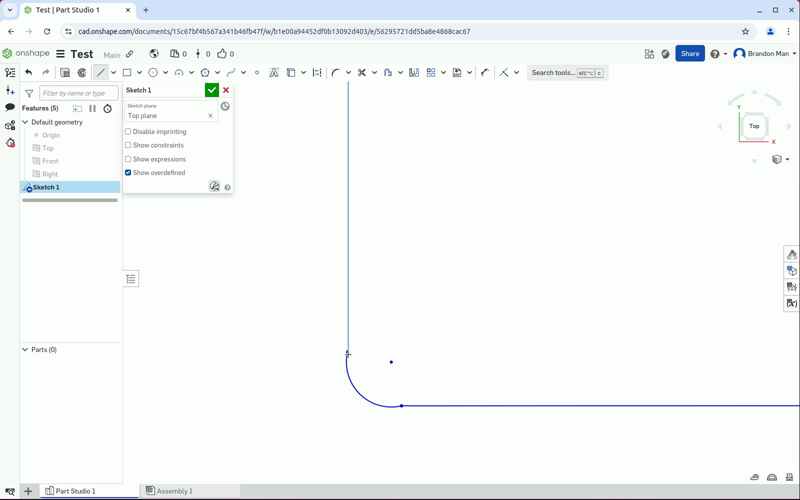
scroll(-6)
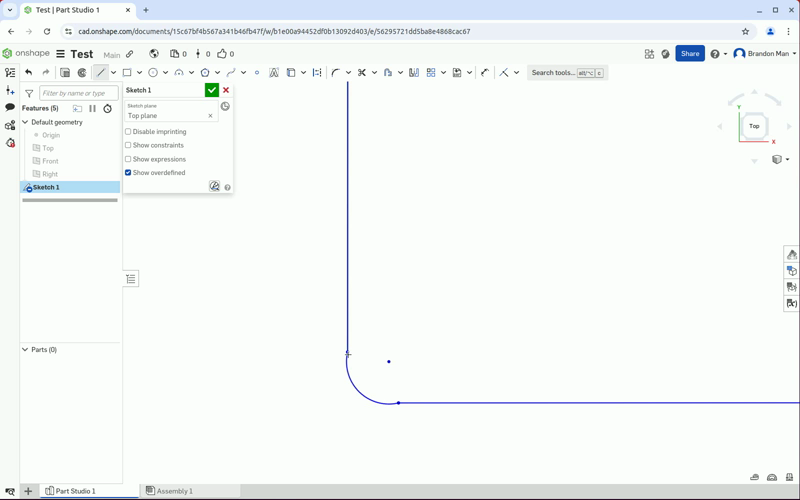
scroll(-6)
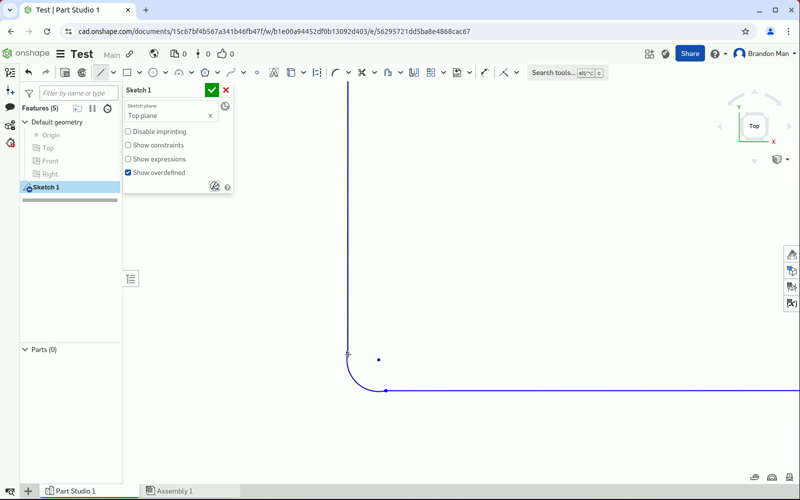
scroll(-6)
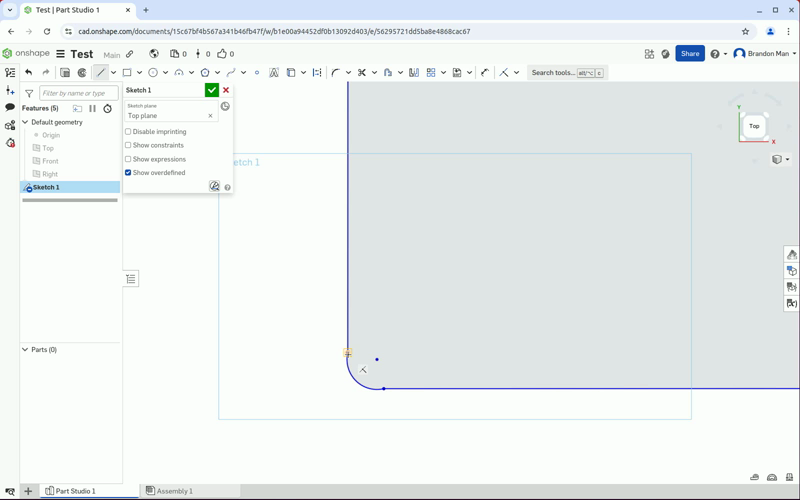
scroll(-6)
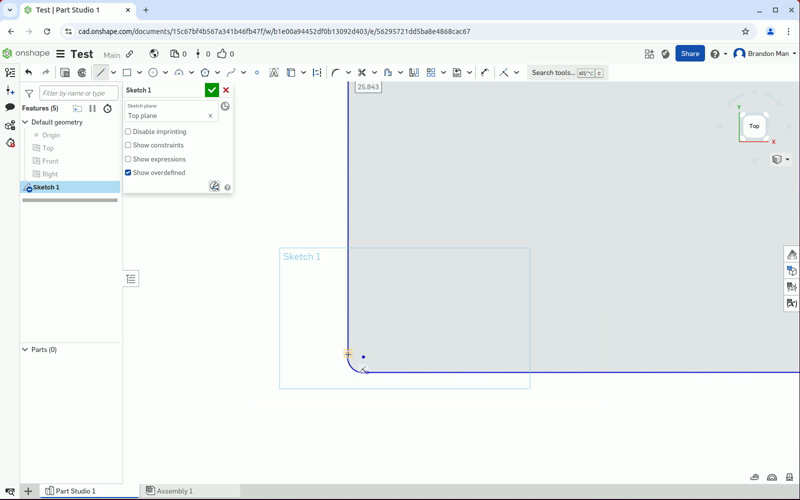
scroll(-6)
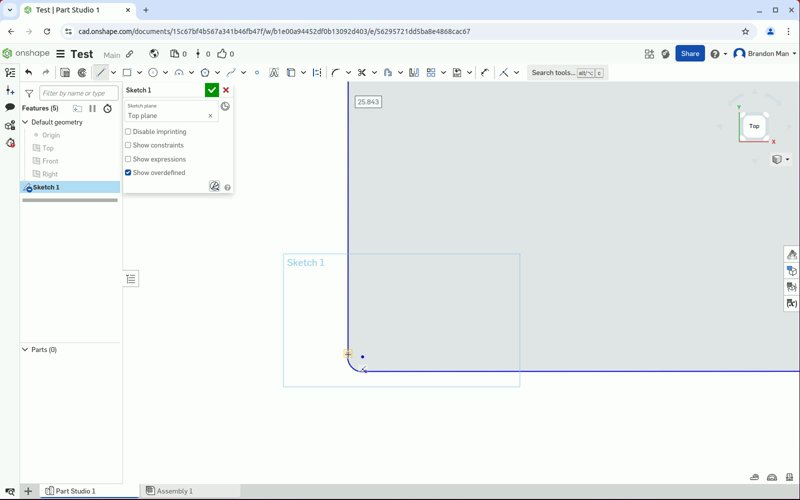
scroll(-6)
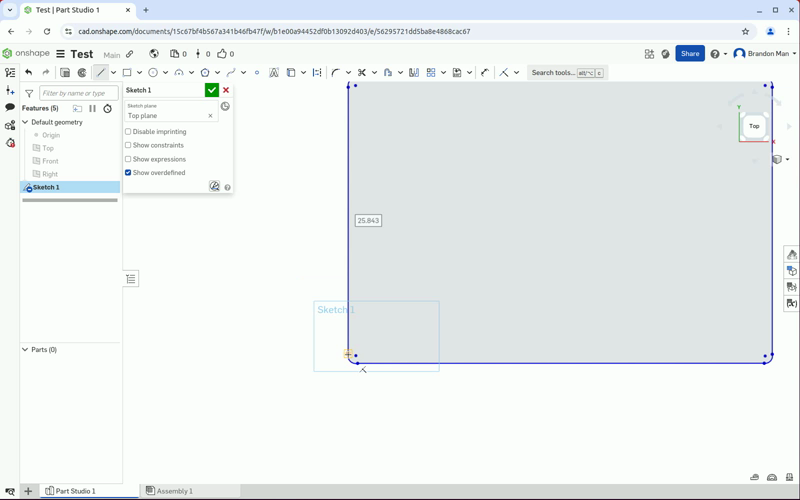
scroll(-6)
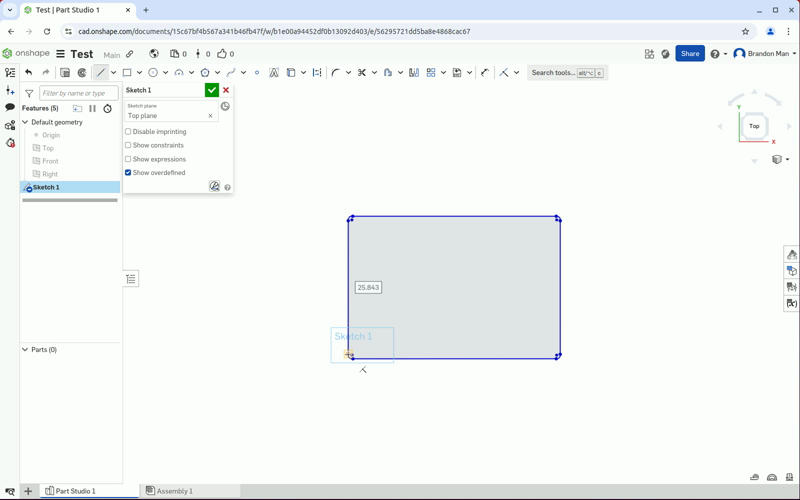
key(esc)
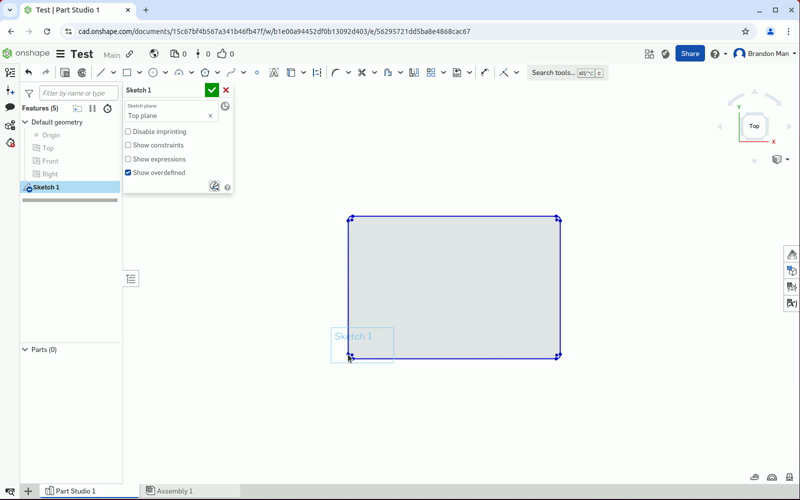
key(l)
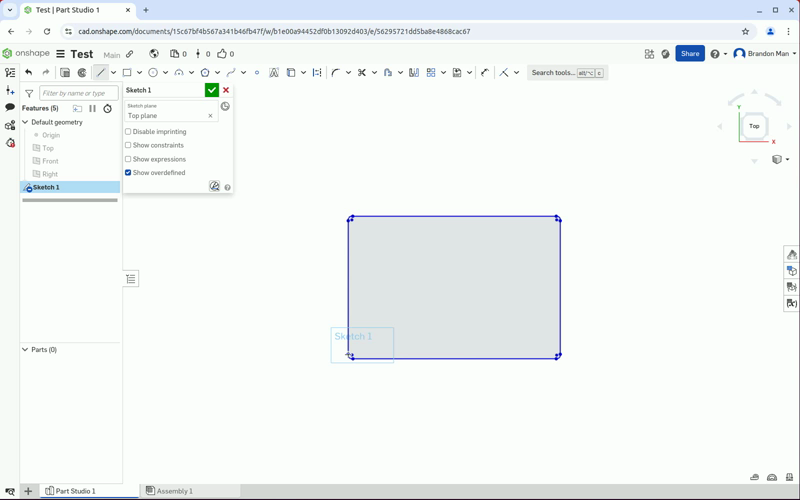
key_down(shift)
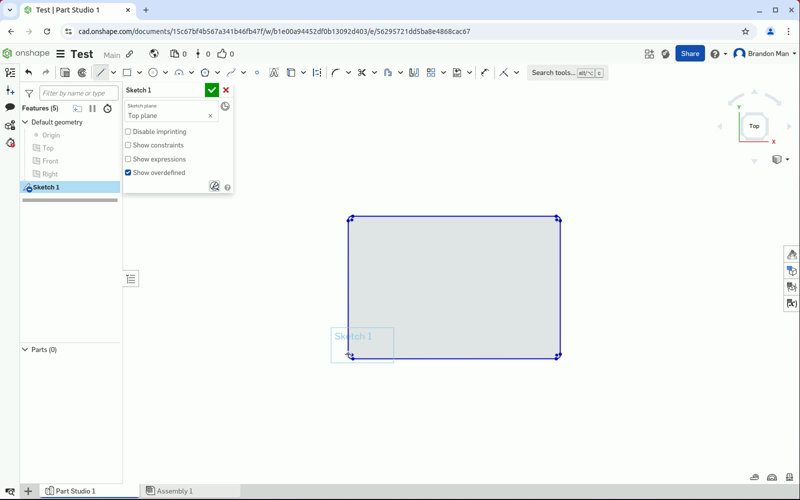
mouse_move(352, 354)
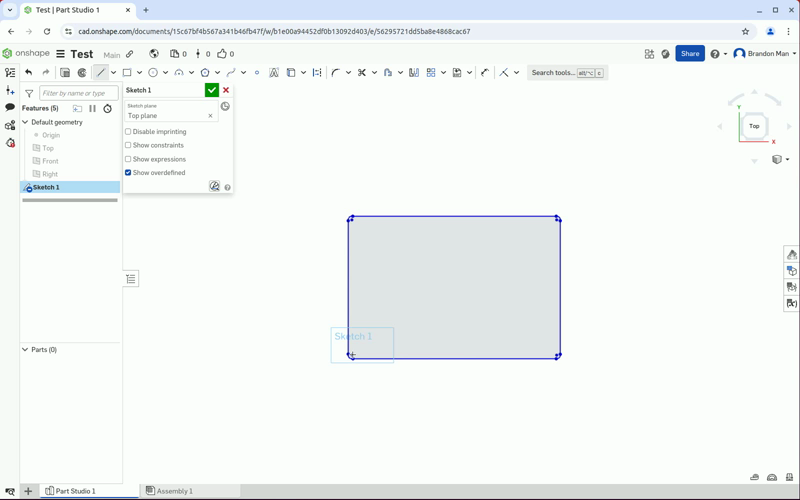
scroll(6)
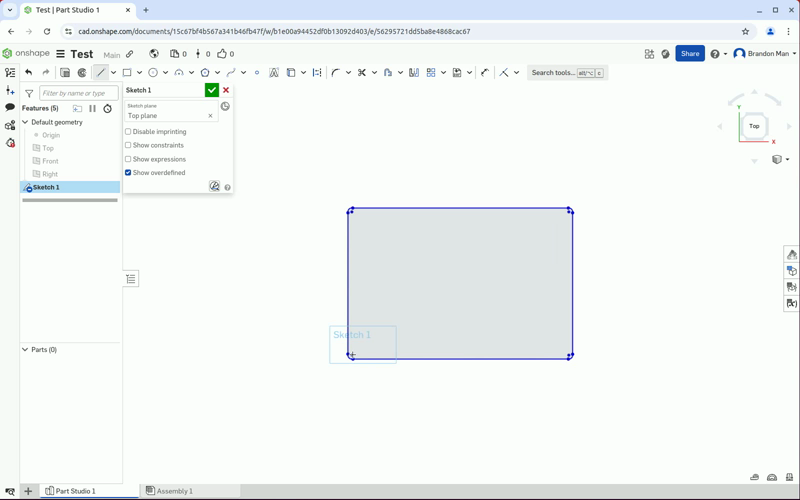
scroll(6)
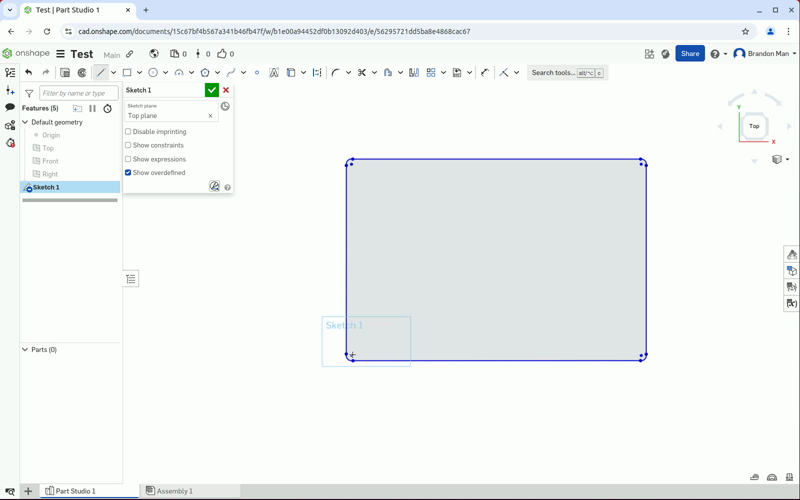
scroll(6)
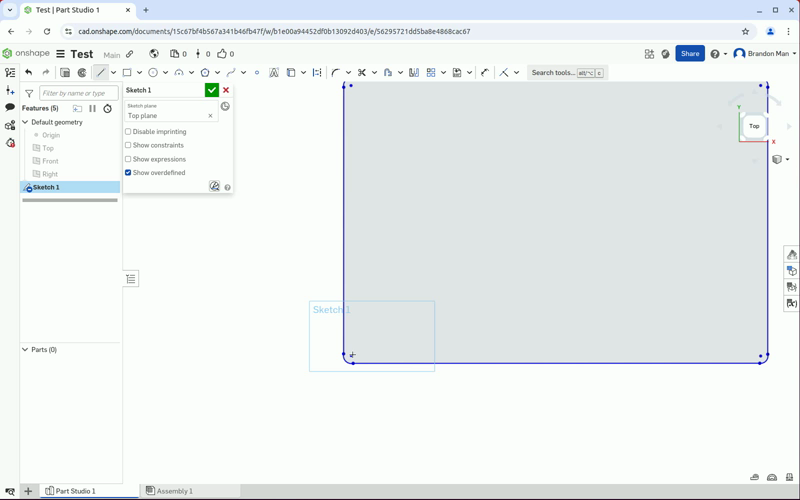
scroll(6)
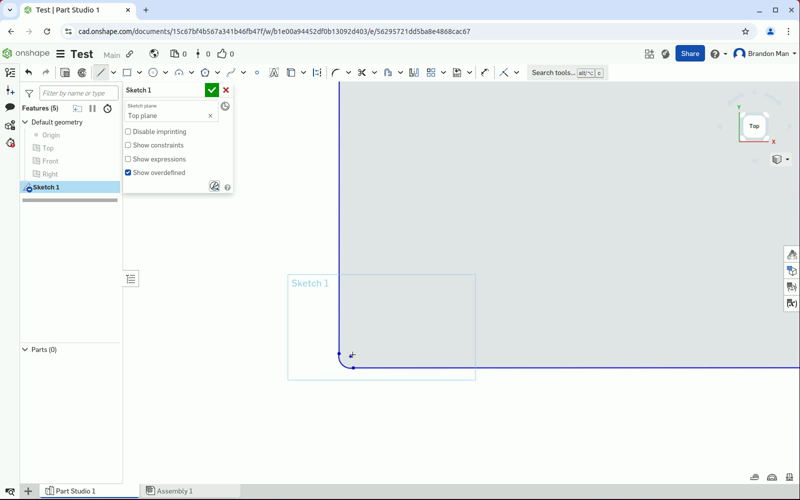
scroll(6)
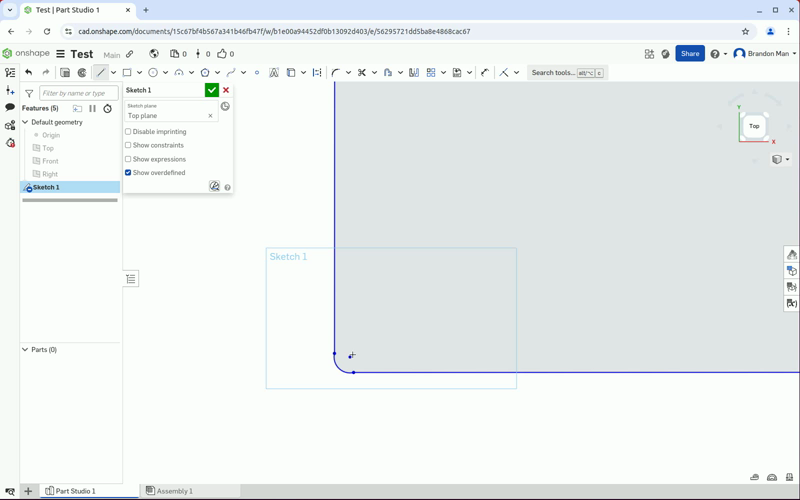
scroll(6)
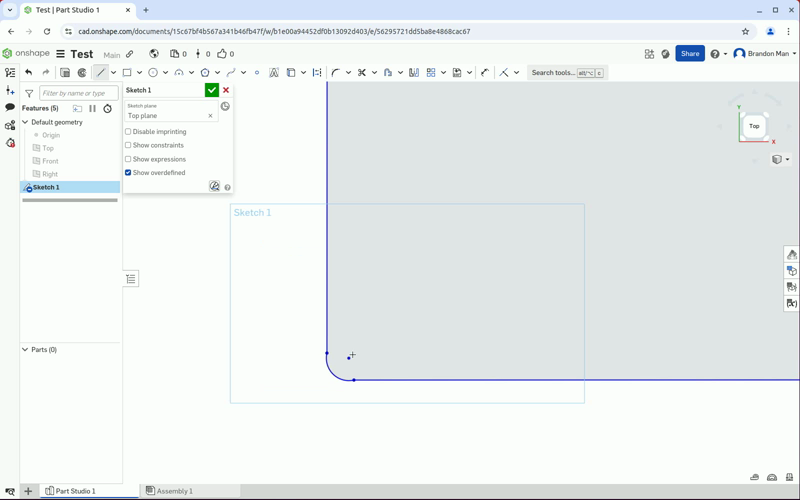
scroll(6)
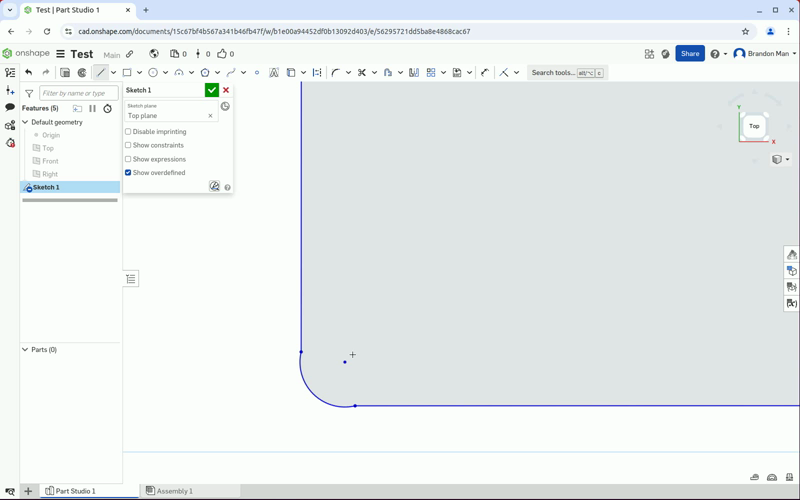
click(352, 354)
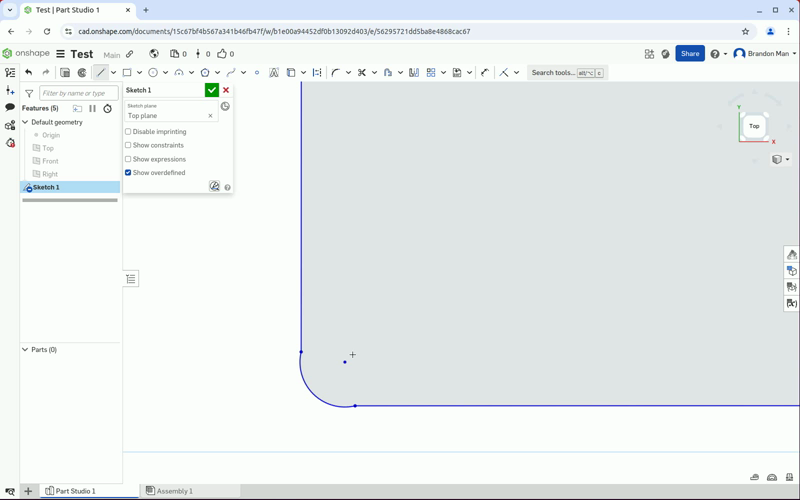
scroll(-6)
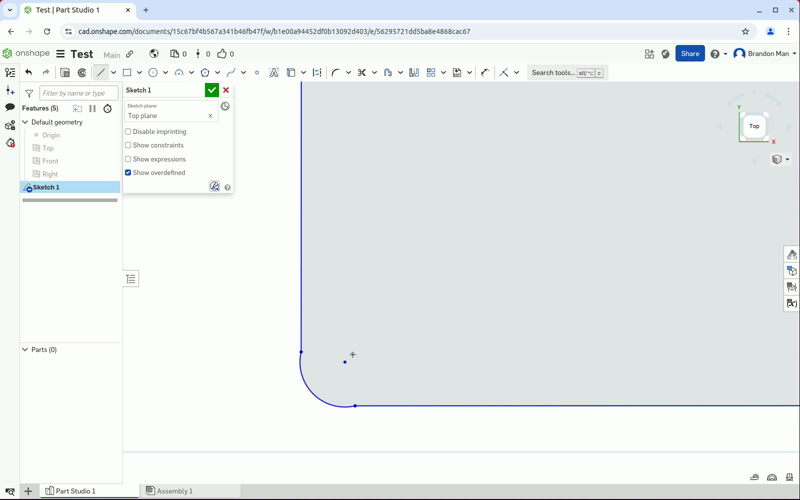
scroll(-6)
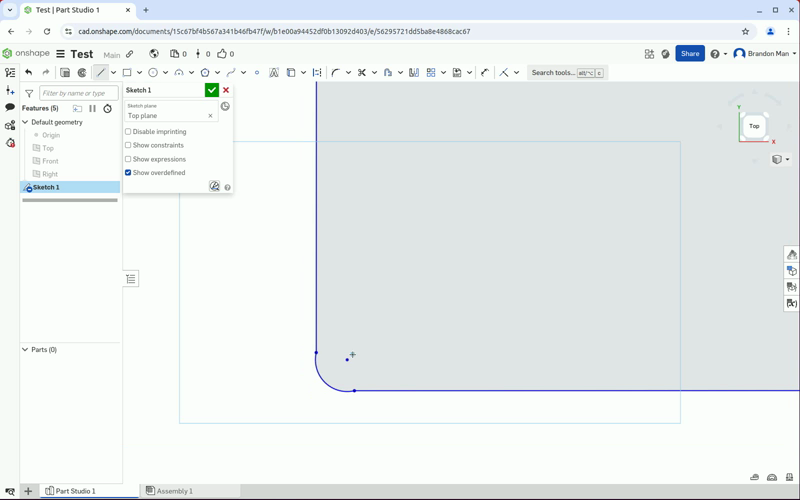
scroll(-6)
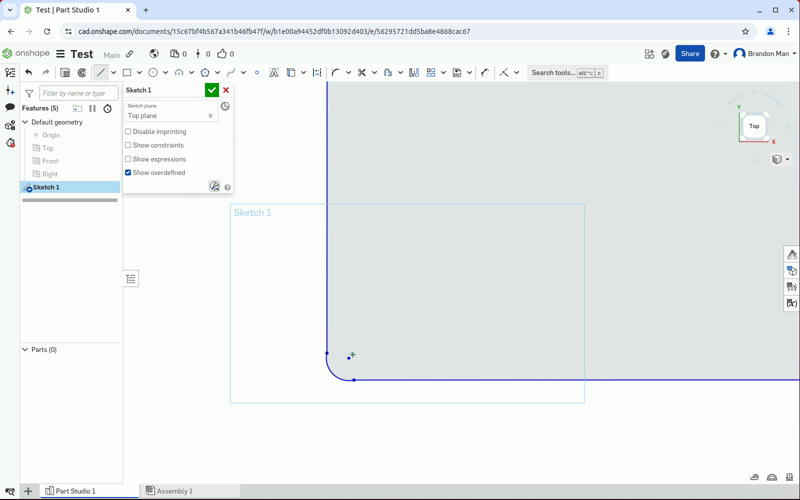
scroll(-6)
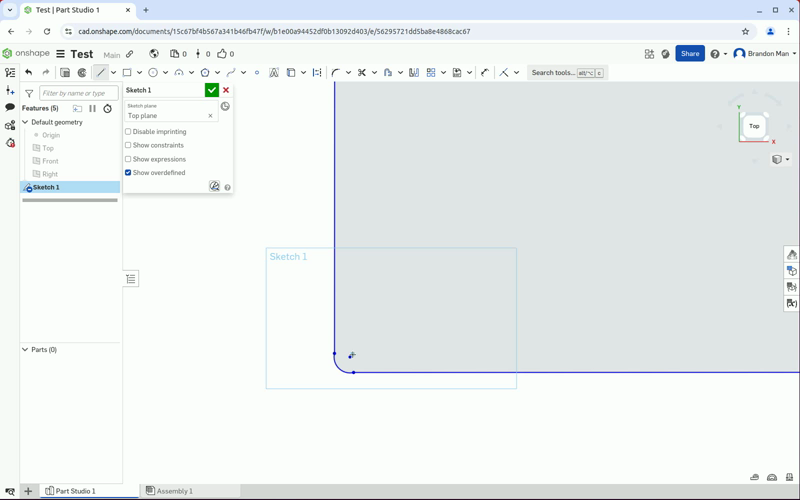
scroll(-6)
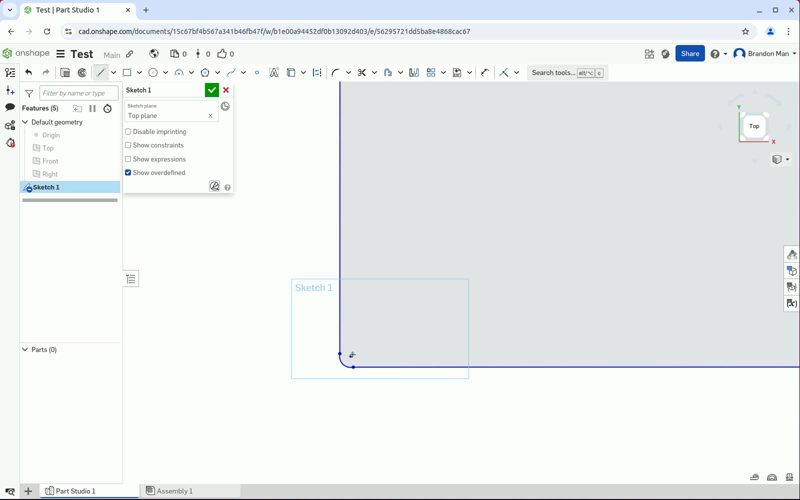
scroll(-6)
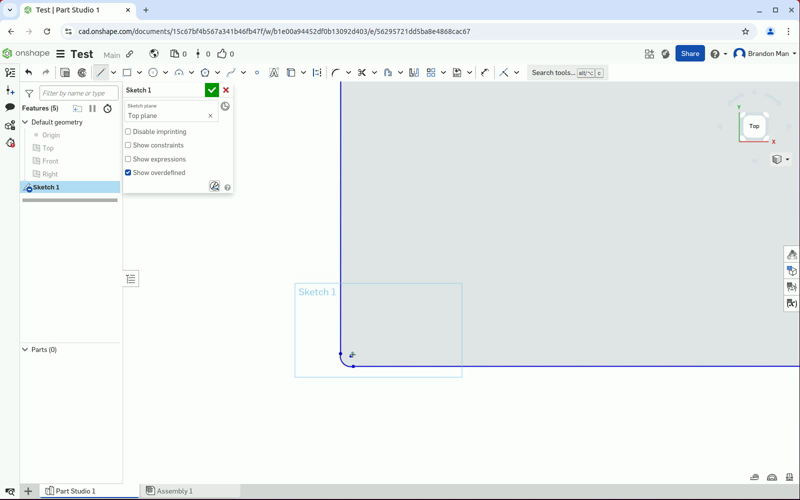
scroll(-6)
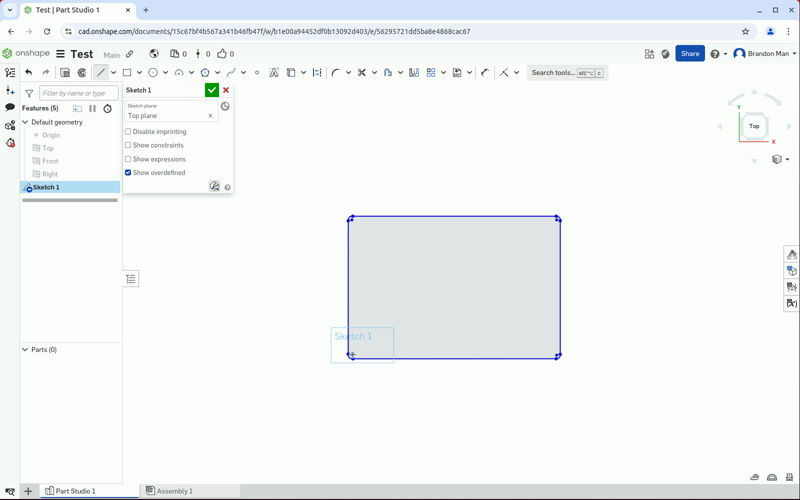
key_up(shift)
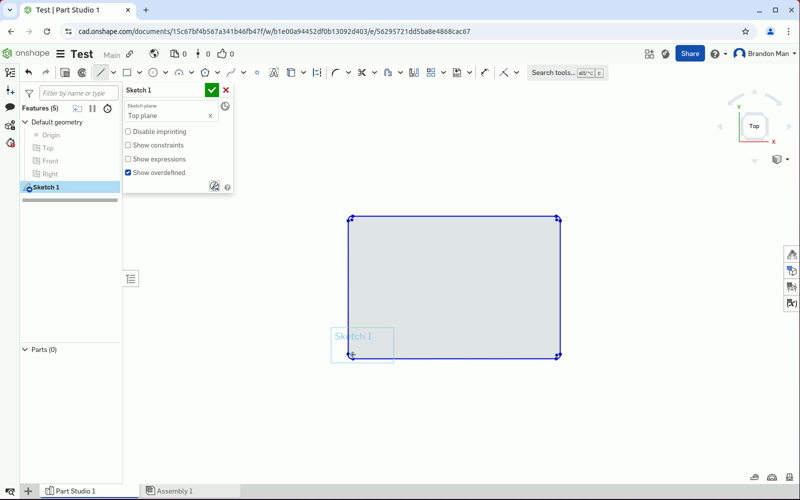
key_down(shift)
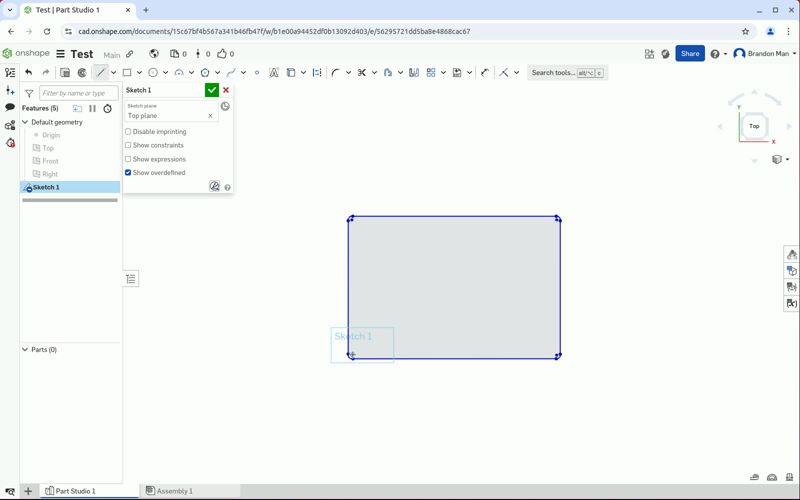
mouse_move(556, 354)
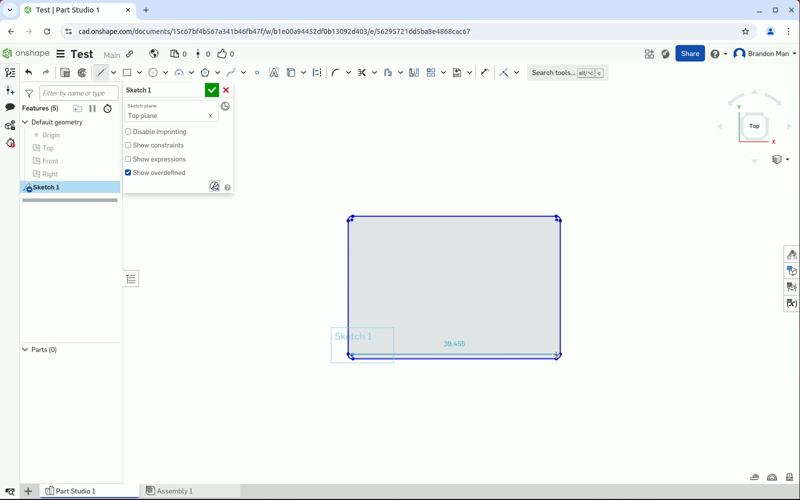
scroll(6)
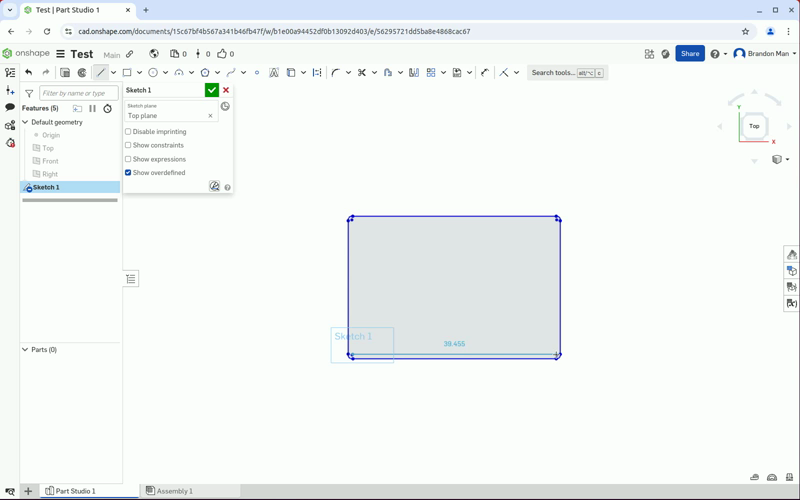
scroll(6)
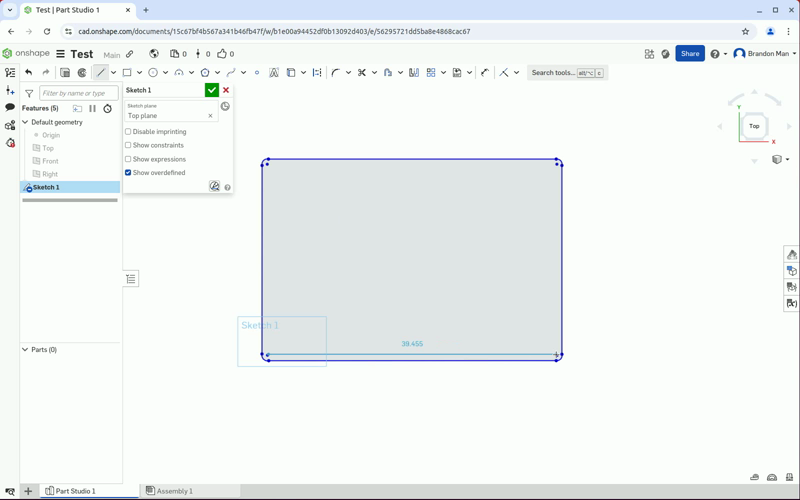
scroll(6)
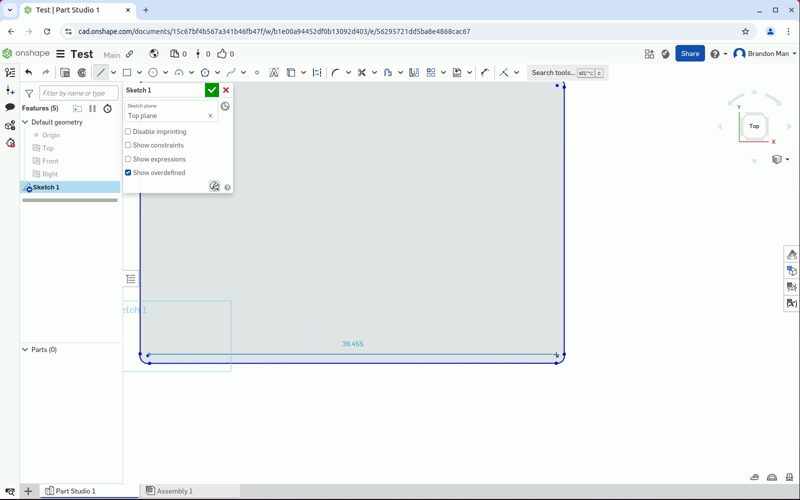
scroll(6)
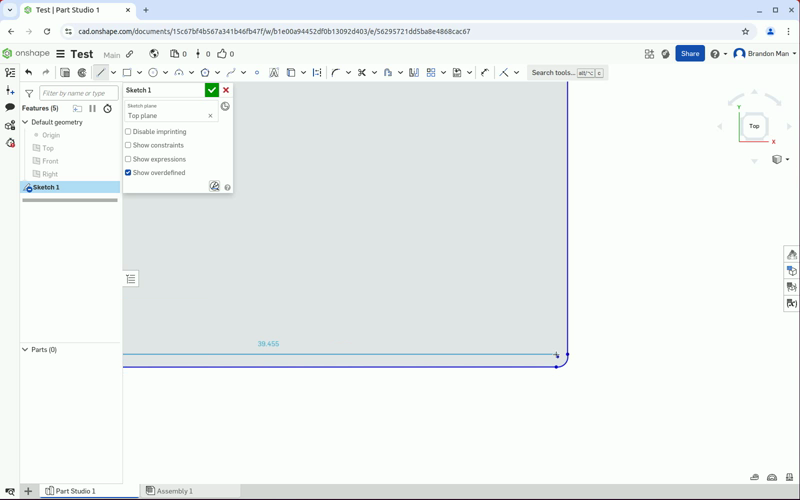
scroll(6)
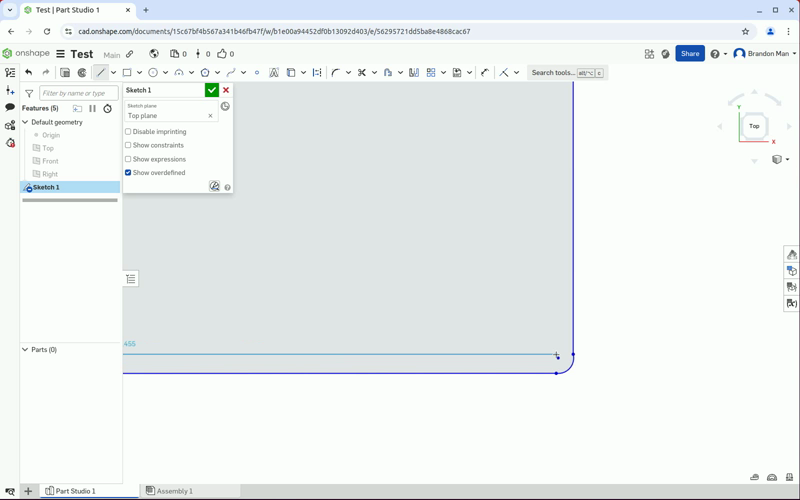
scroll(6)
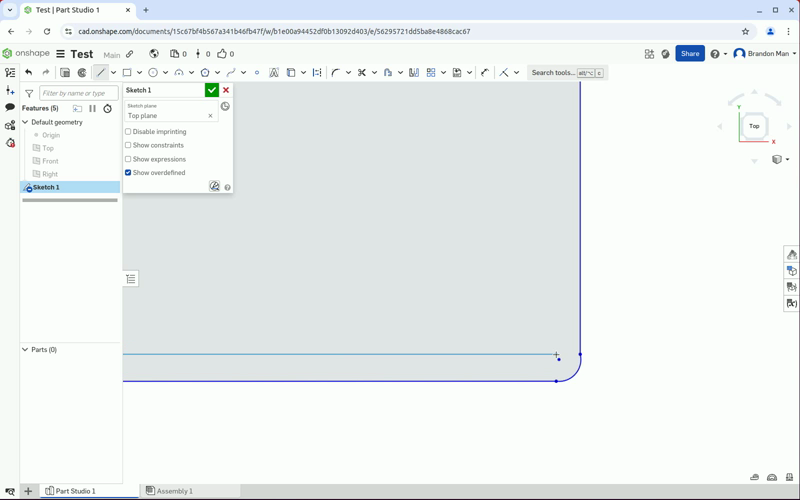
scroll(6)
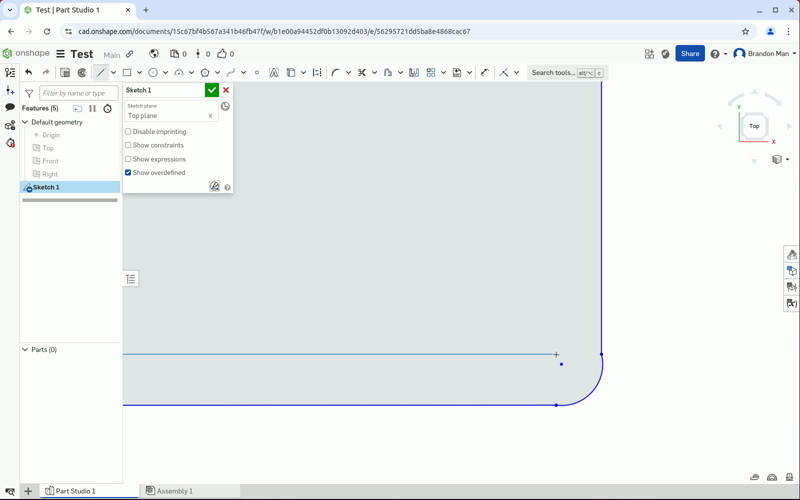
click(556, 354)
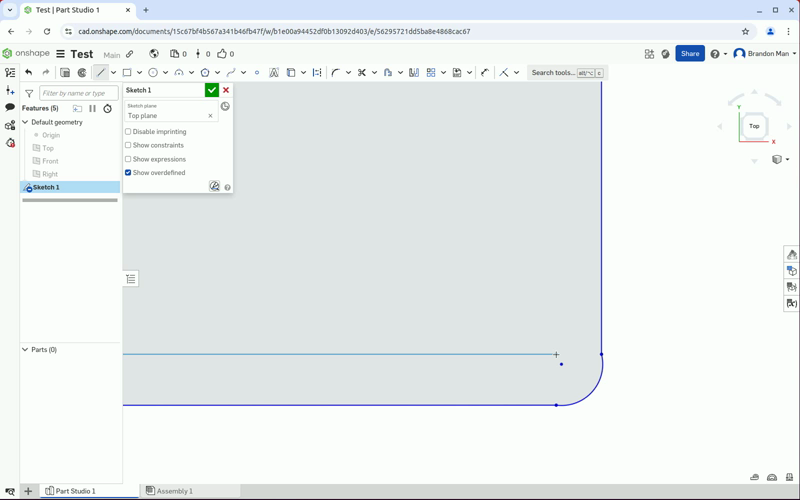
scroll(-6)
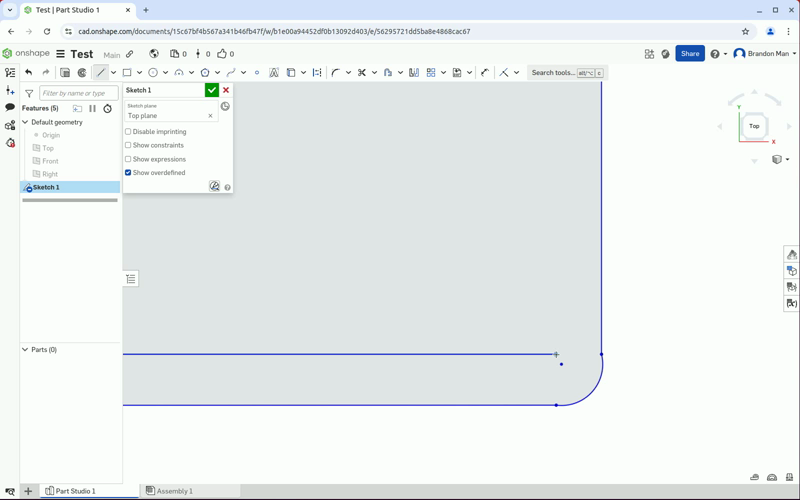
scroll(-6)
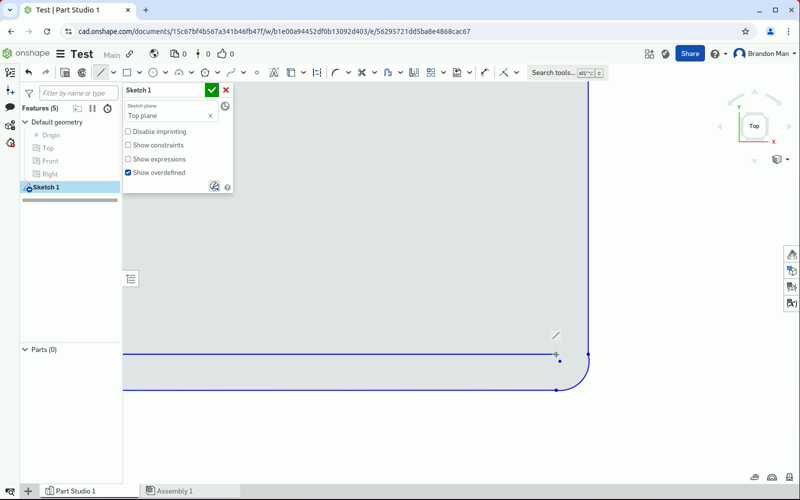
scroll(-6)
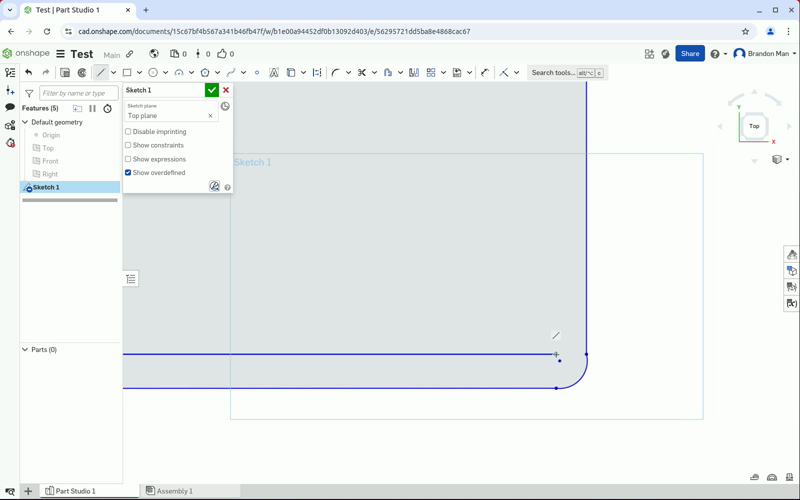
scroll(-6)
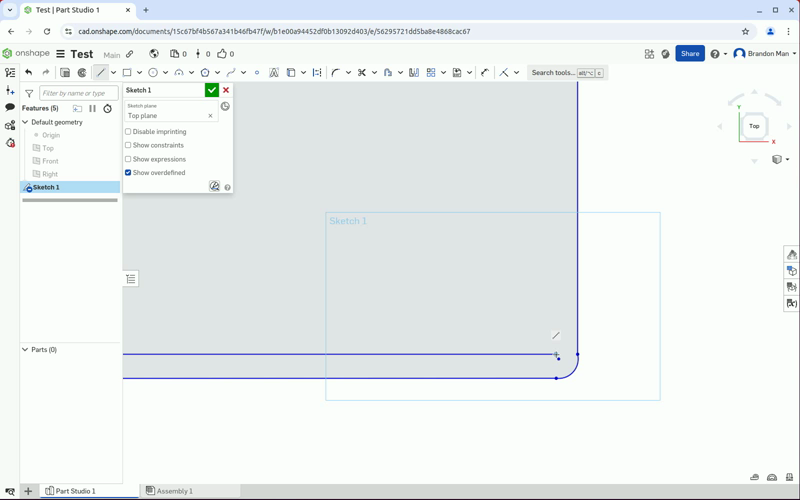
scroll(-6)
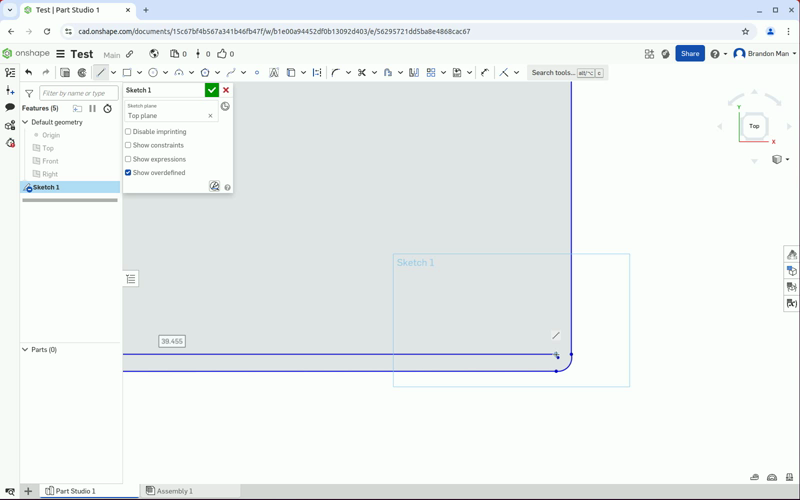
scroll(-6)
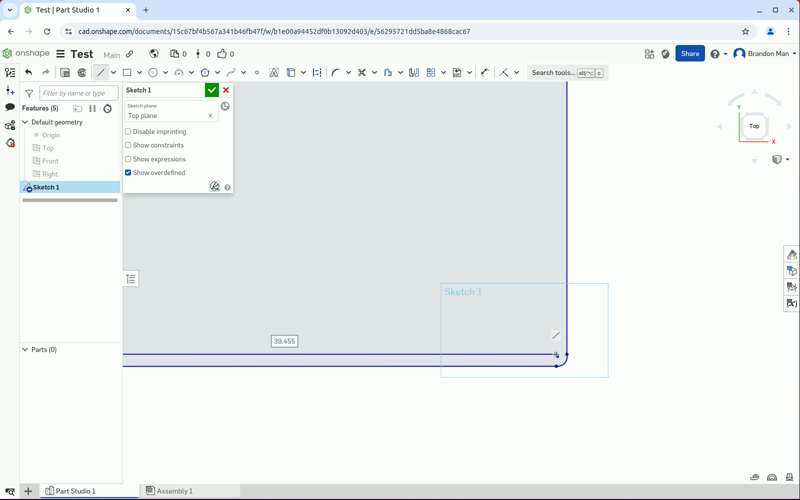
scroll(-6)
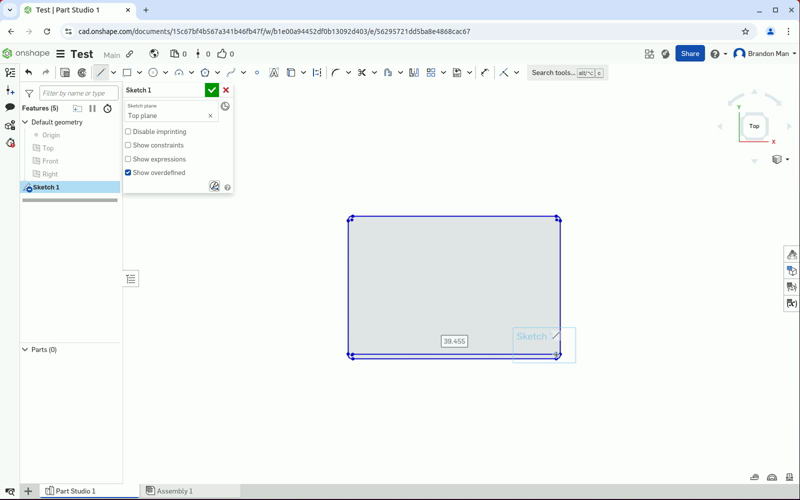
key_up(shift)
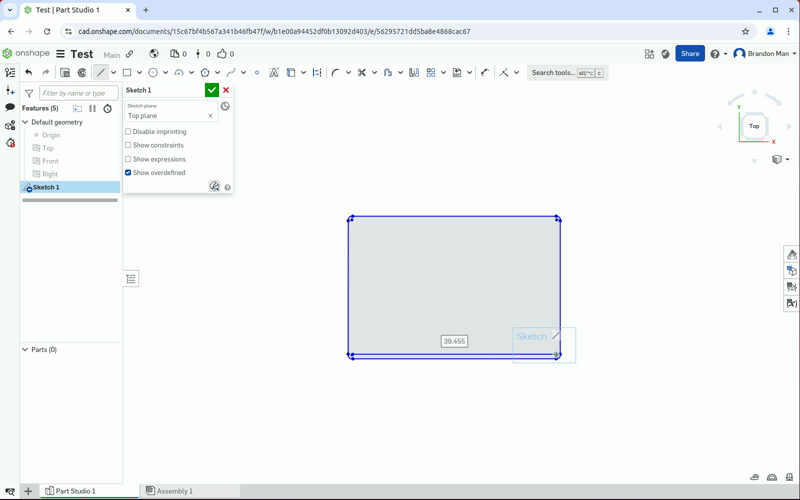
key(esc)
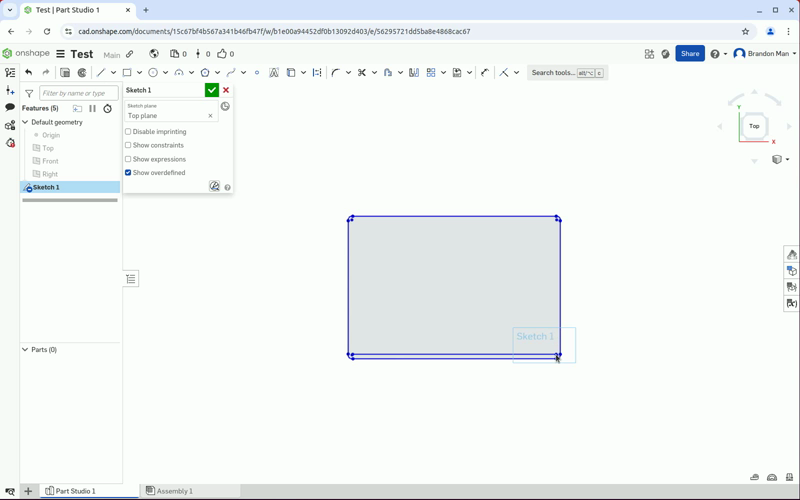
key(a)
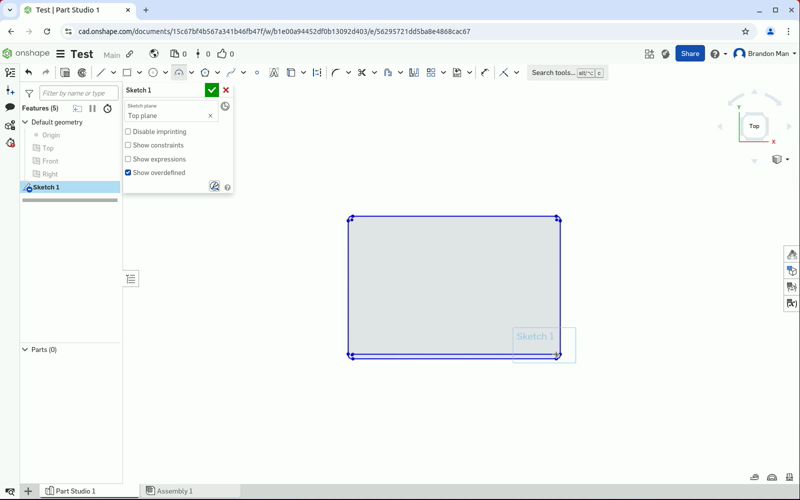
mouse_move(556, 354)
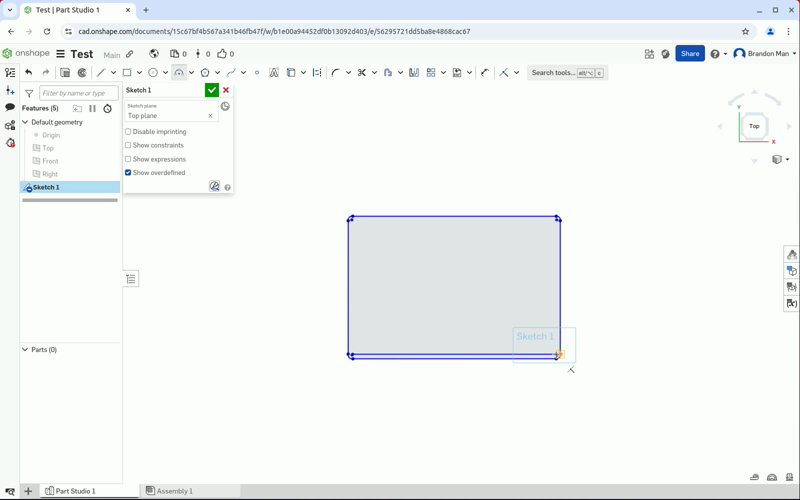
scroll(6)
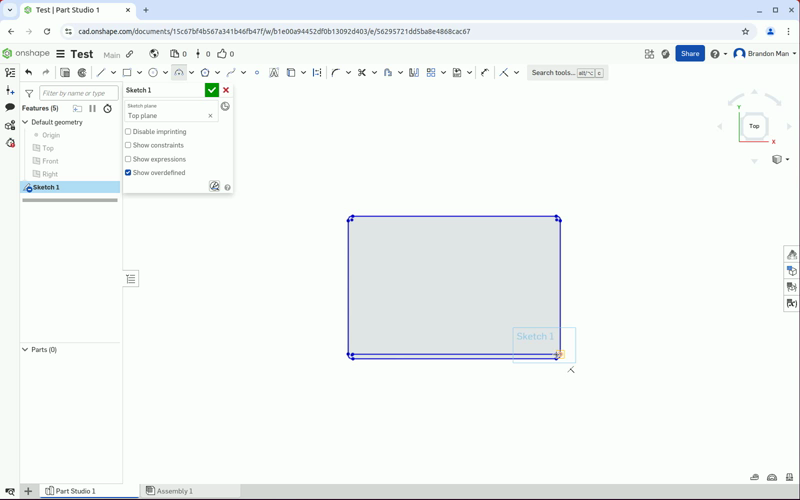
scroll(6)
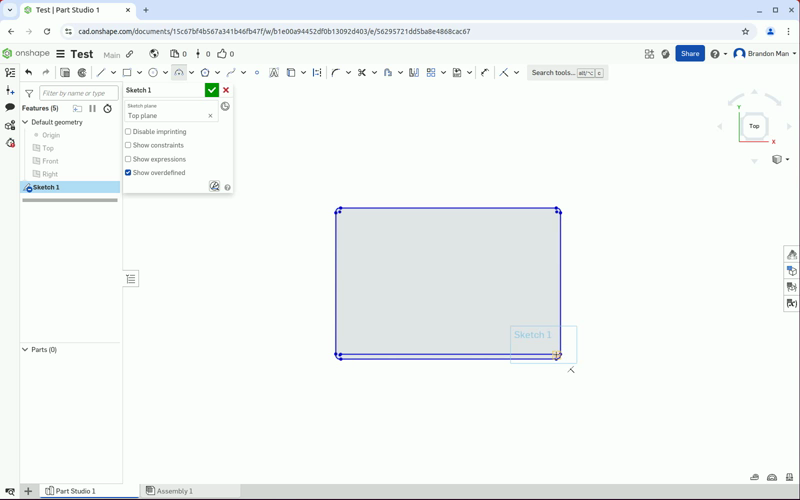
scroll(6)
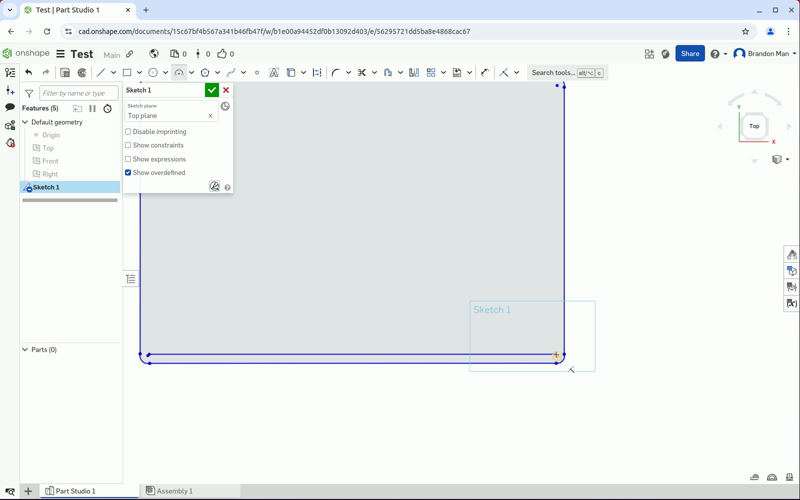
scroll(6)
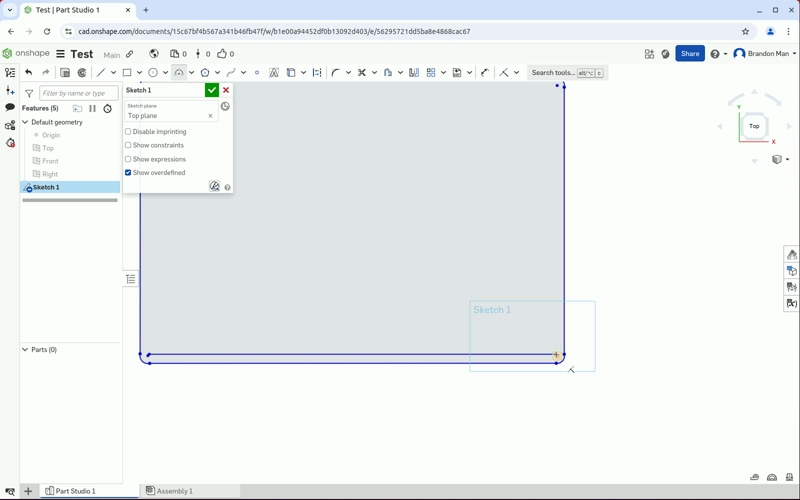
scroll(6)
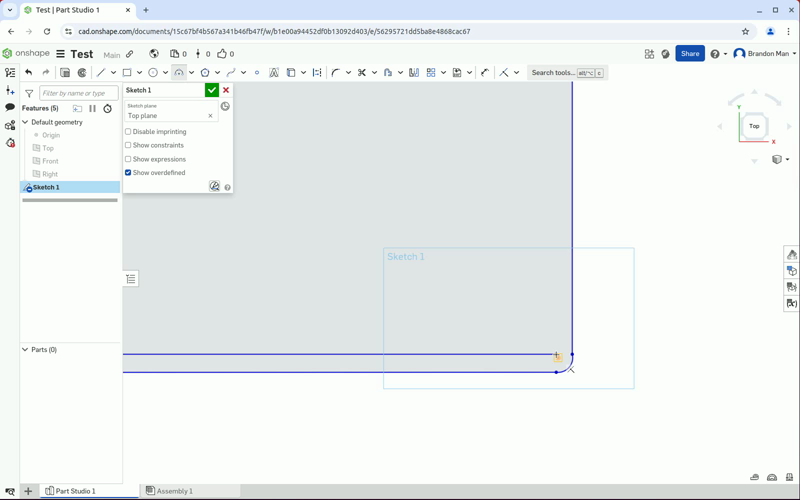
scroll(6)
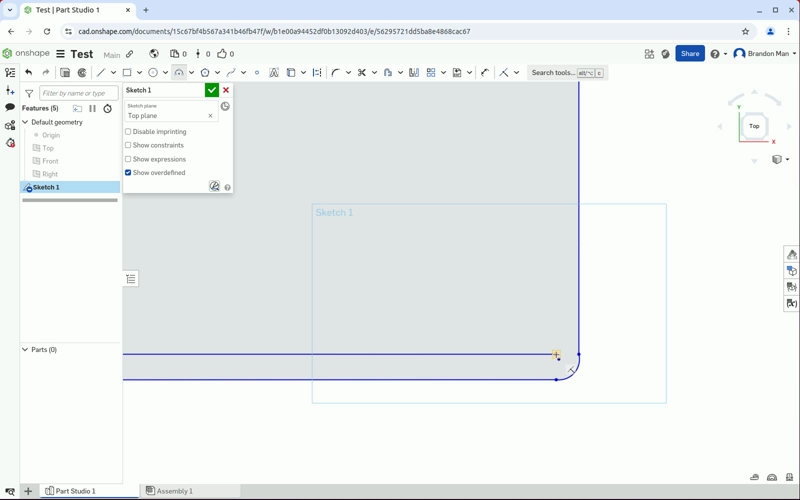
scroll(6)
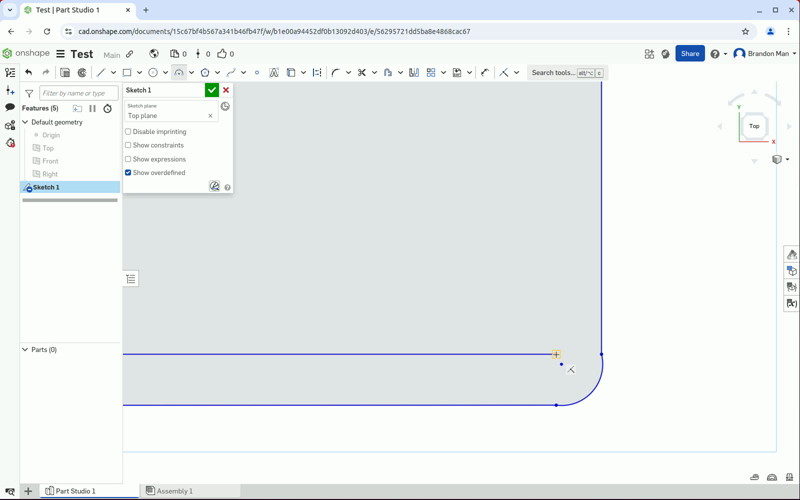
click(556, 354)
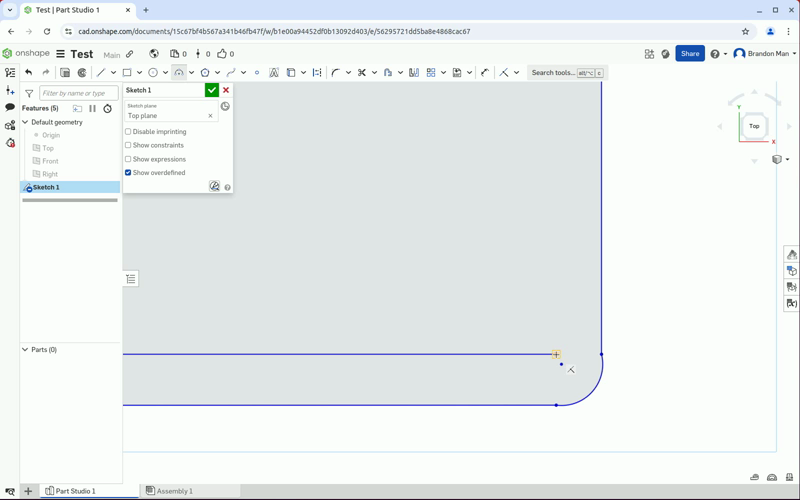
scroll(-6)
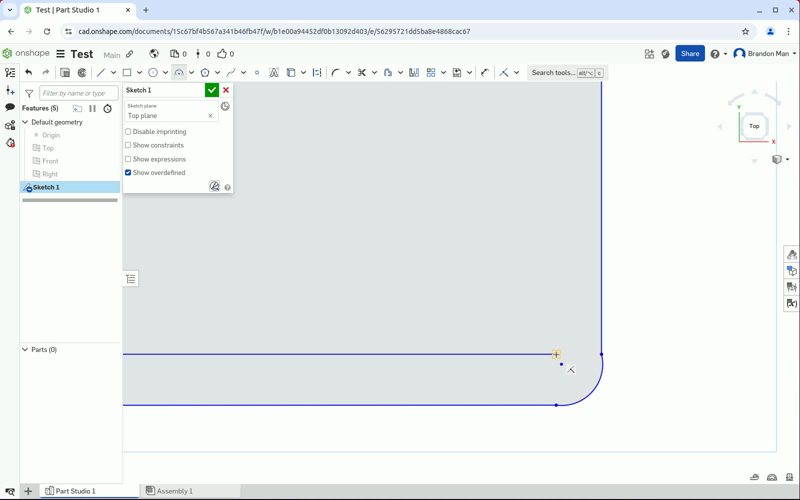
scroll(-6)
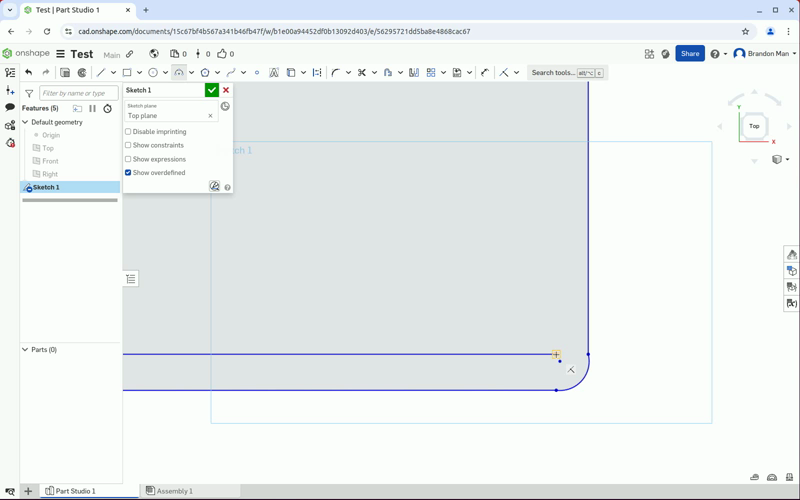
scroll(-6)
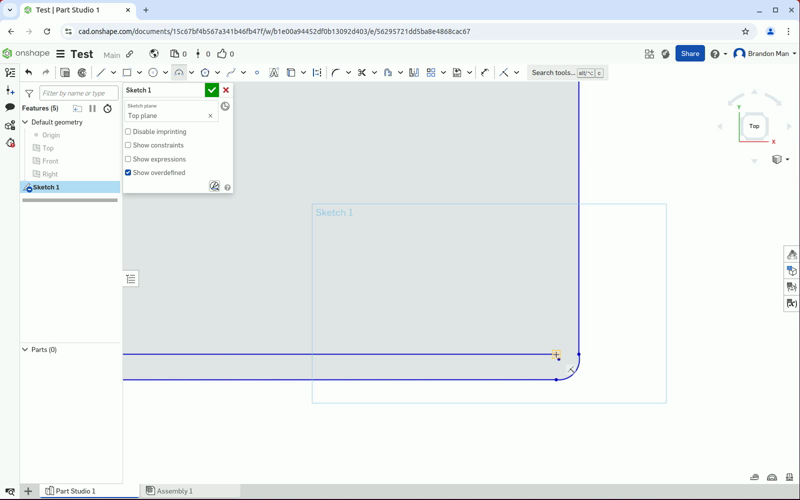
scroll(-6)
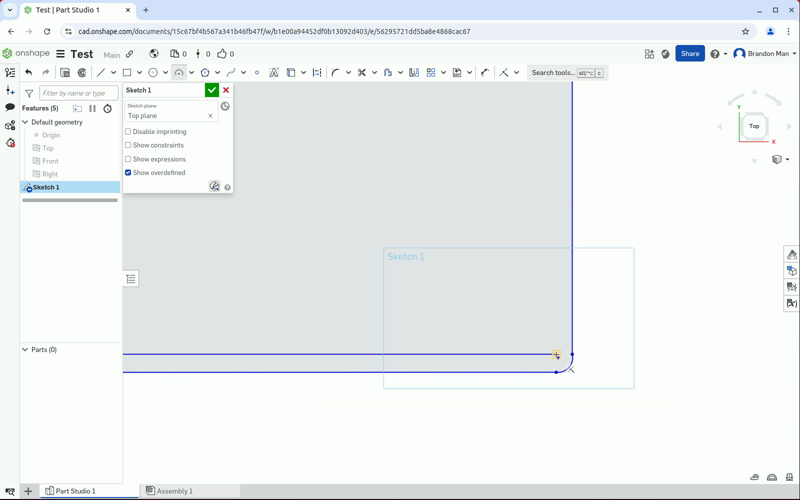
scroll(-6)
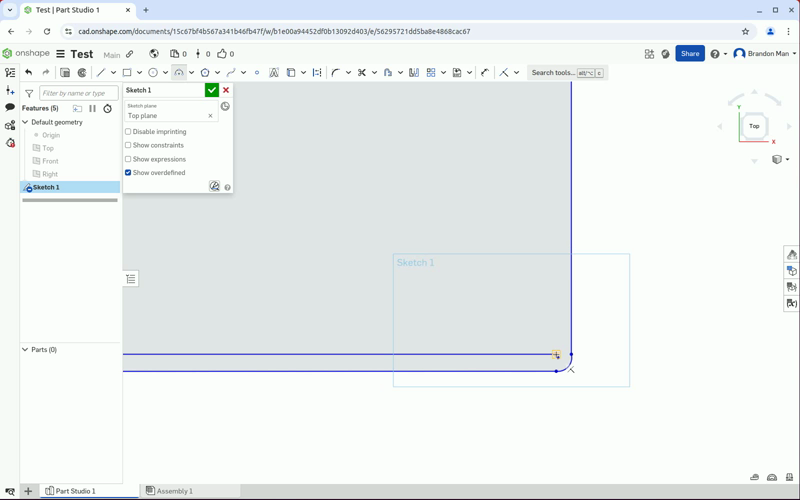
scroll(-6)
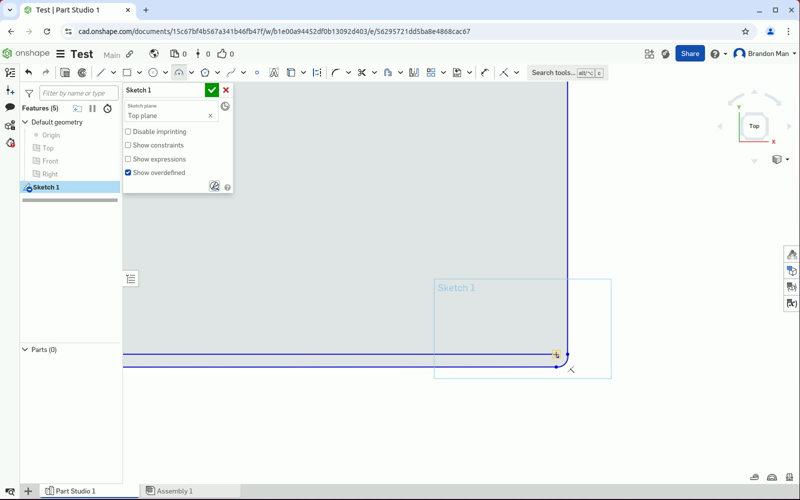
scroll(-6)
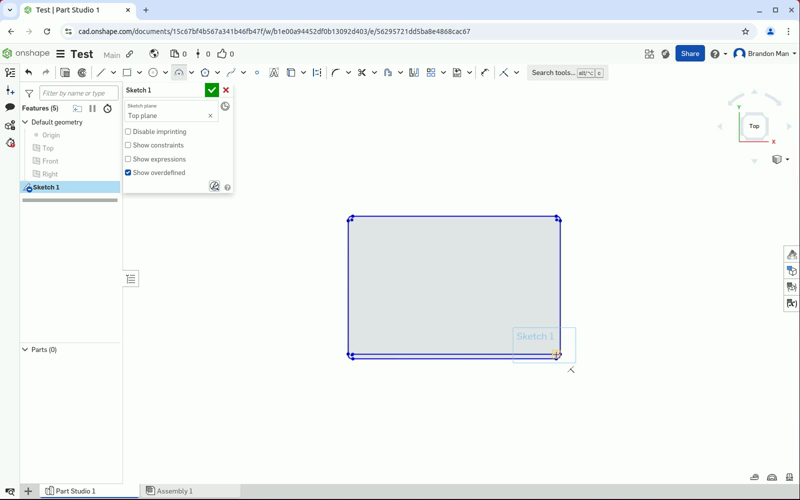
key_down(shift)
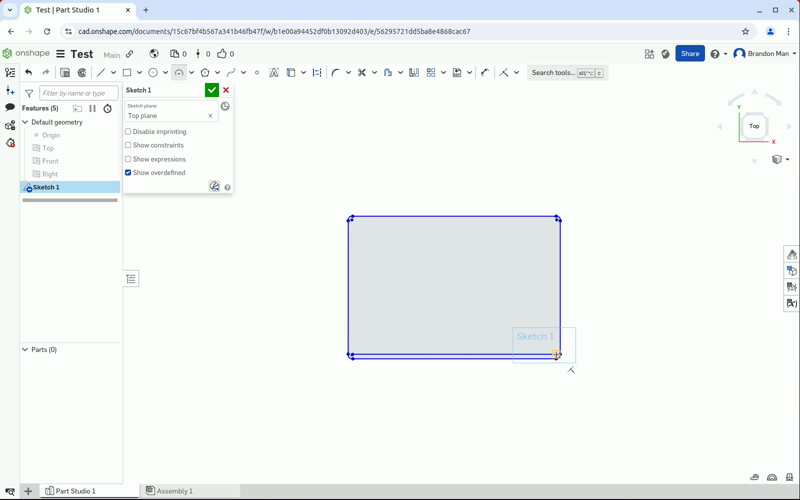
mouse_move(556, 352)
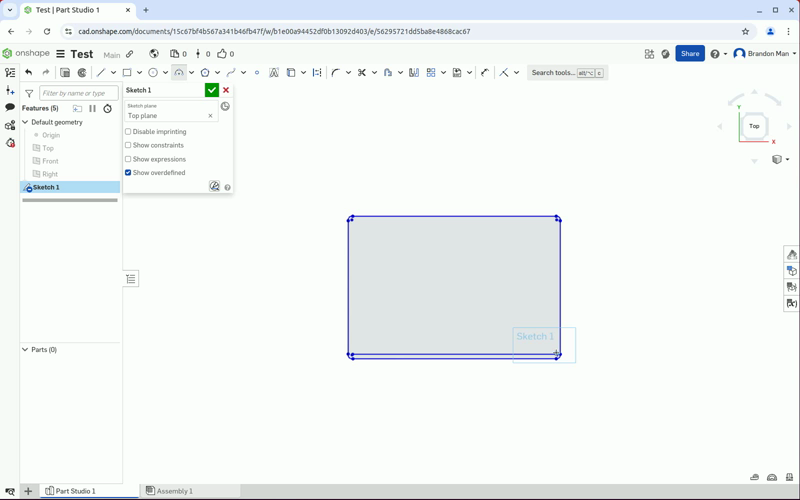
scroll(6)
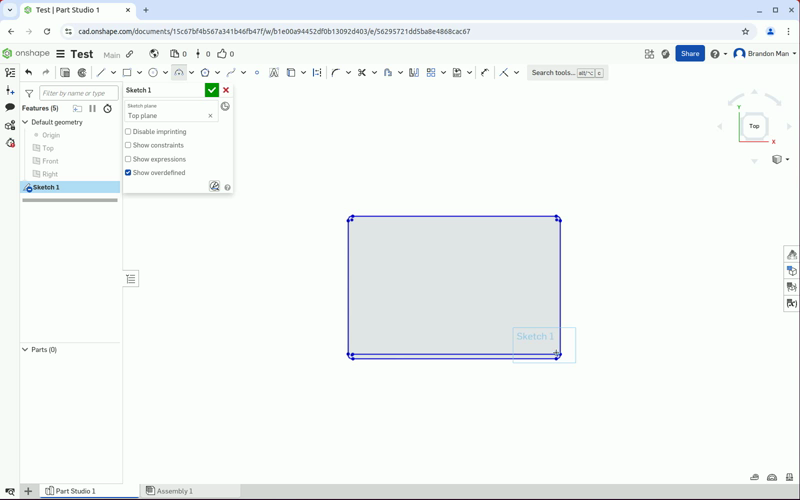
scroll(6)
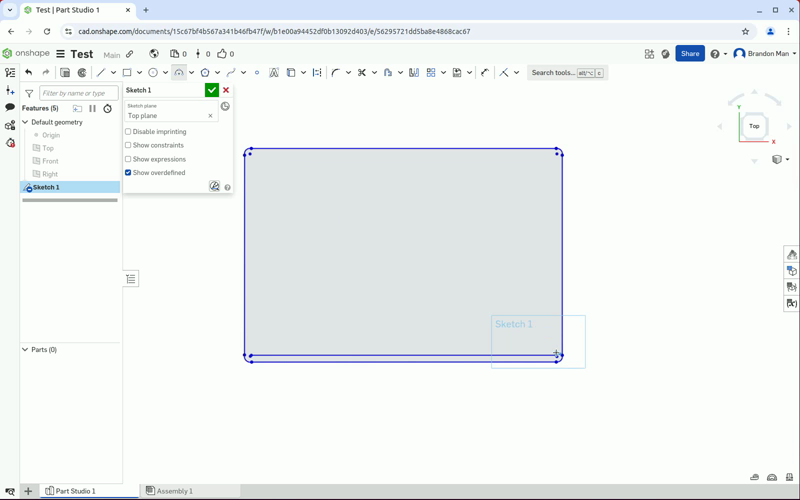
scroll(6)
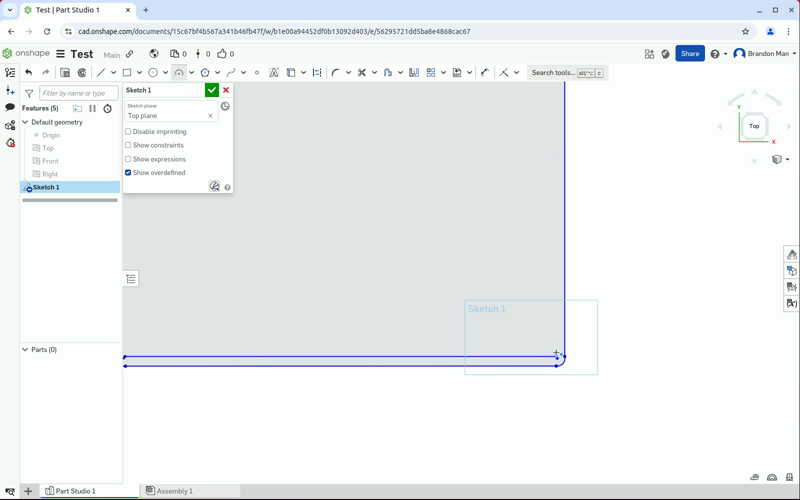
scroll(6)
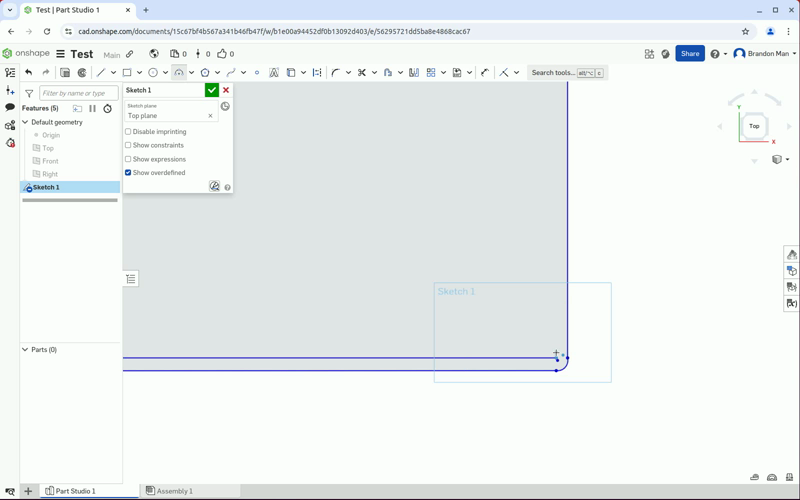
scroll(6)
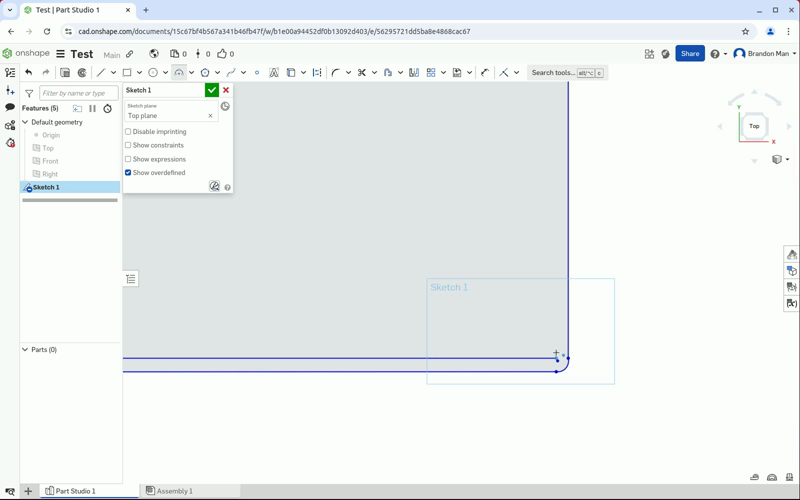
scroll(6)
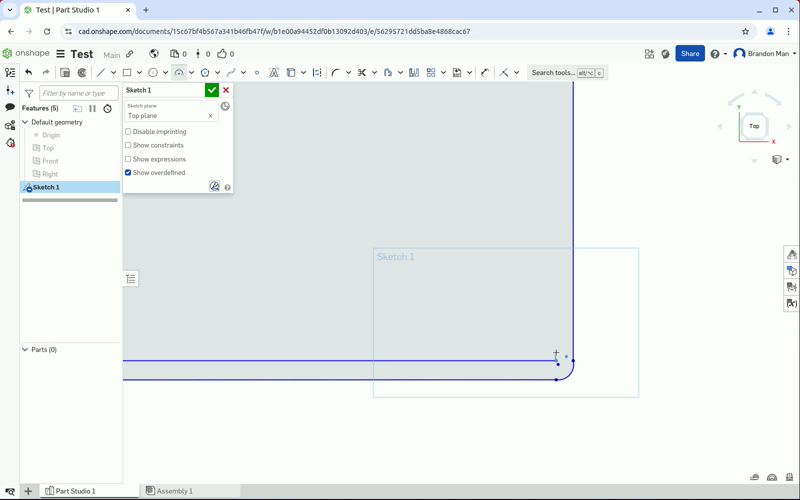
scroll(6)
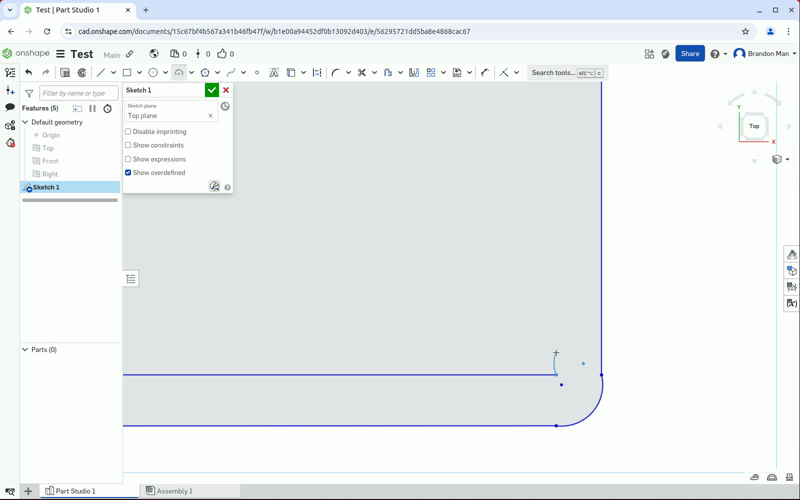
click(556, 352)
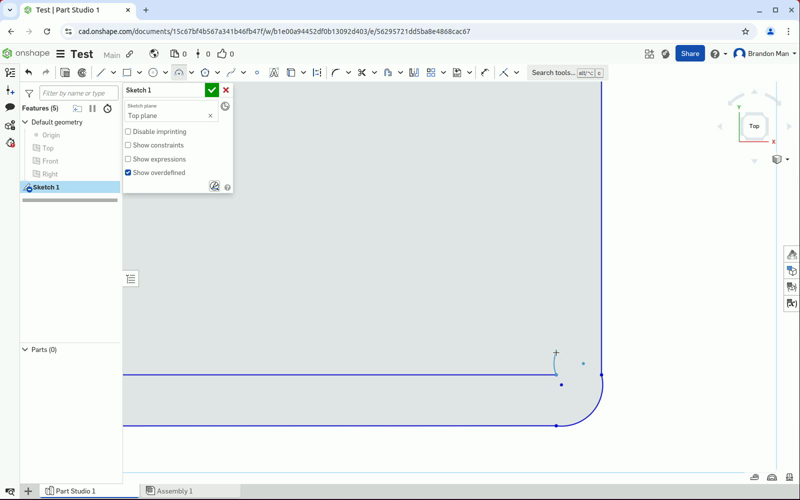
scroll(-6)
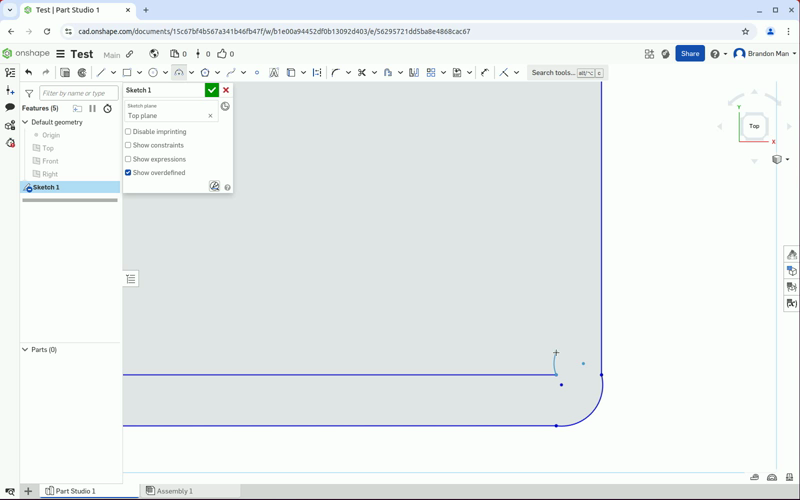
scroll(-6)
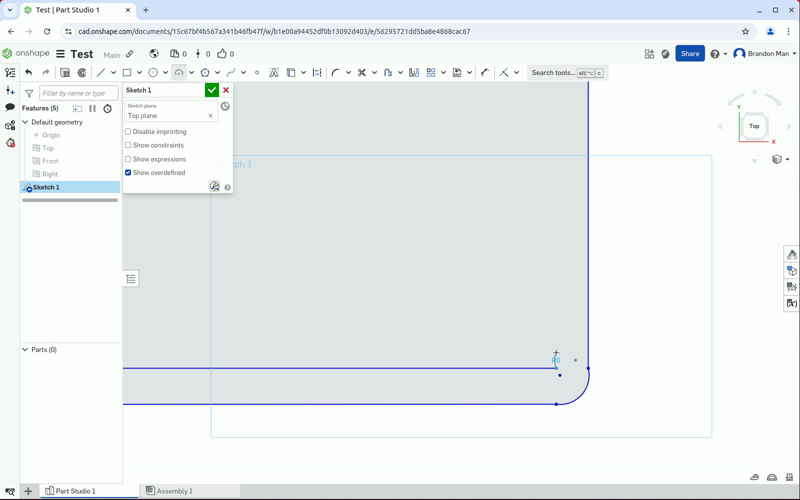
scroll(-6)
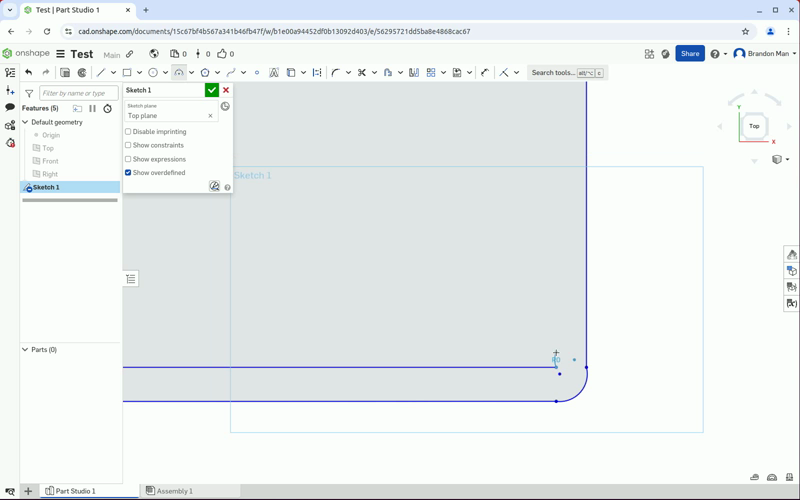
scroll(-6)
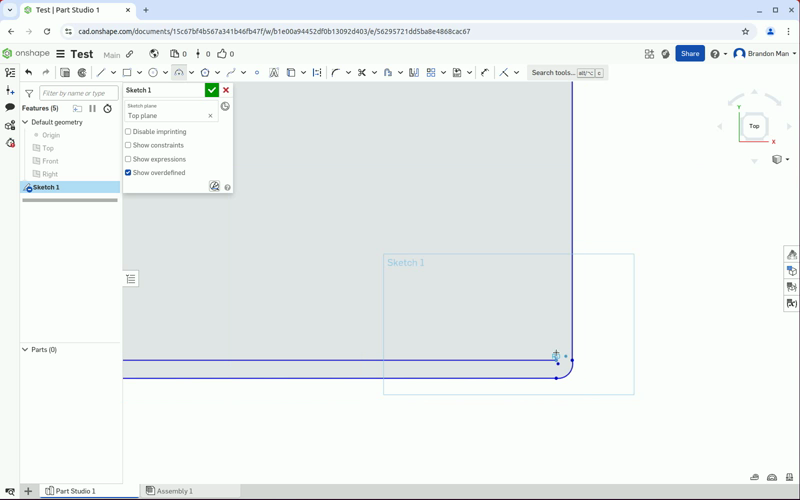
scroll(-6)
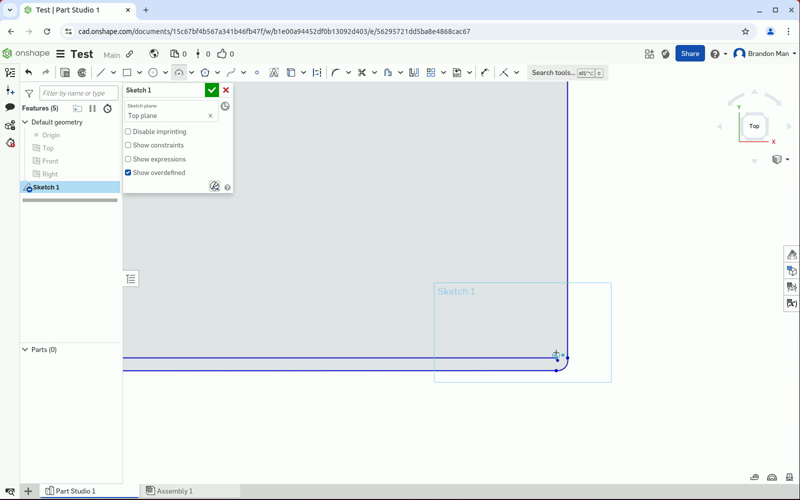
scroll(-6)
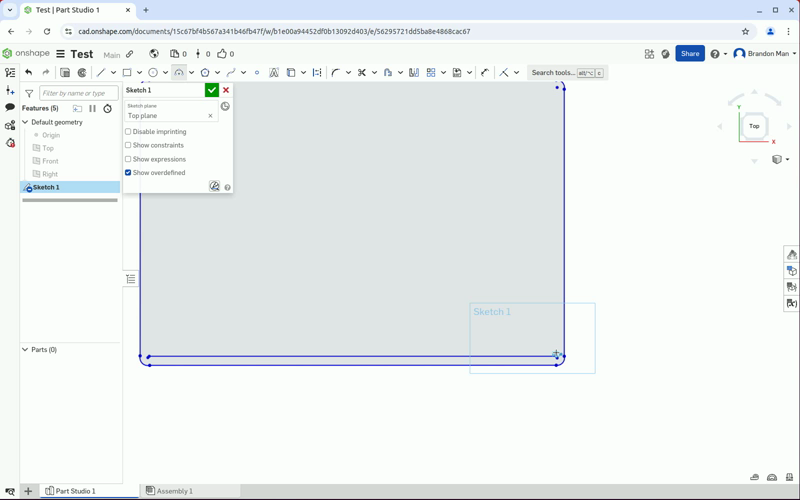
scroll(-6)
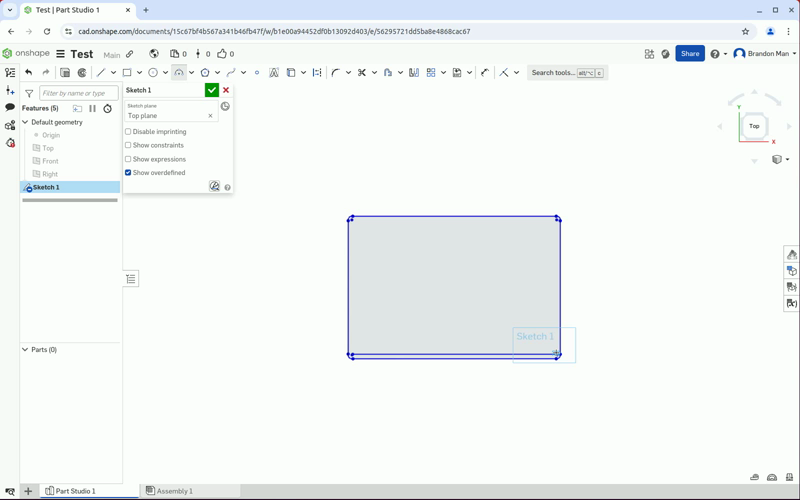
mouse_move(556, 353)
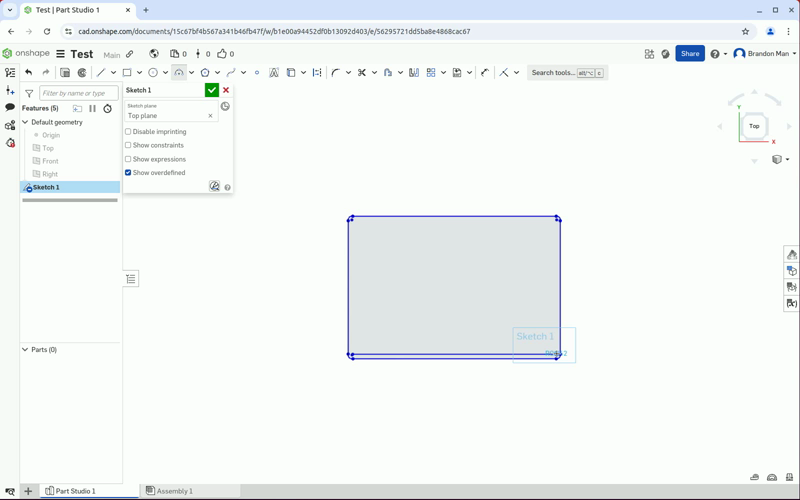
scroll(6)
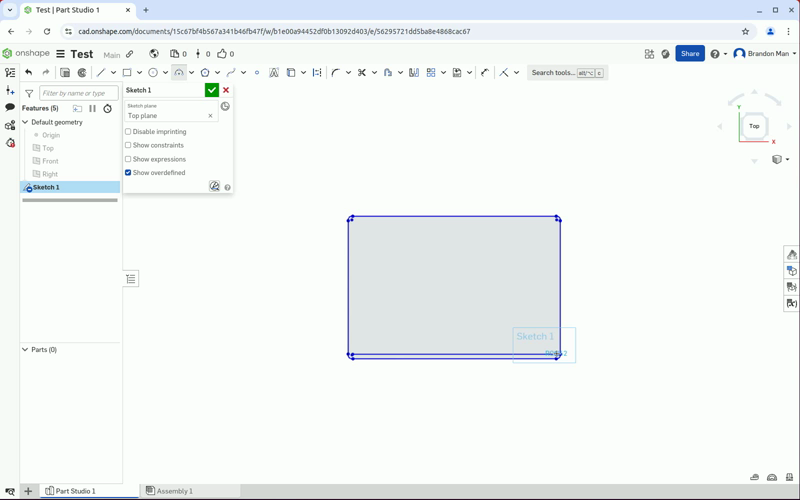
scroll(6)
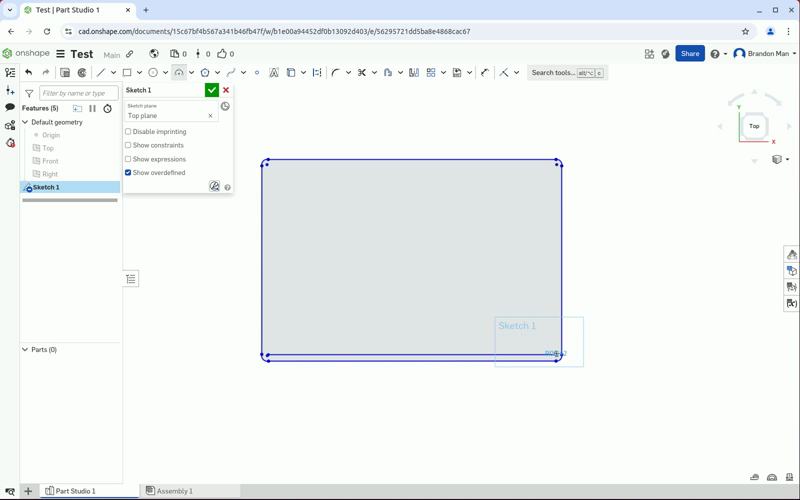
scroll(6)
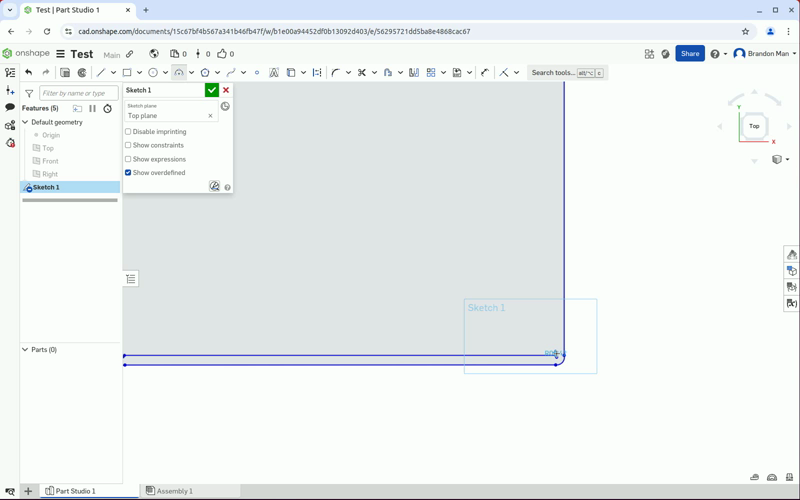
scroll(6)
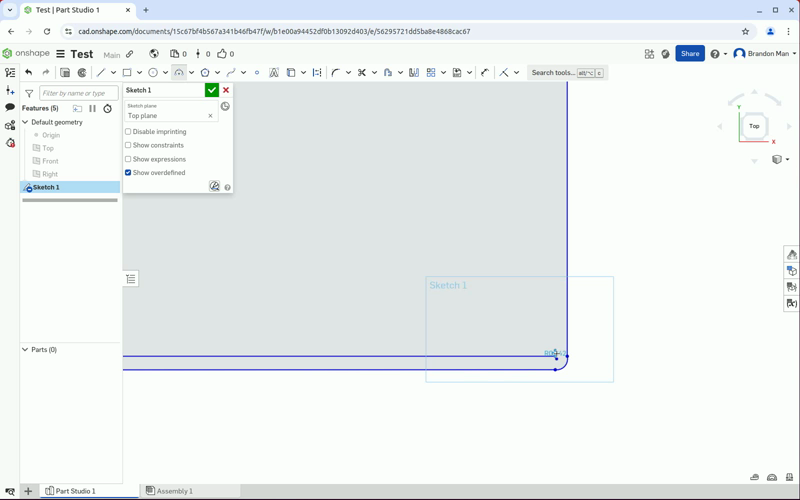
scroll(6)
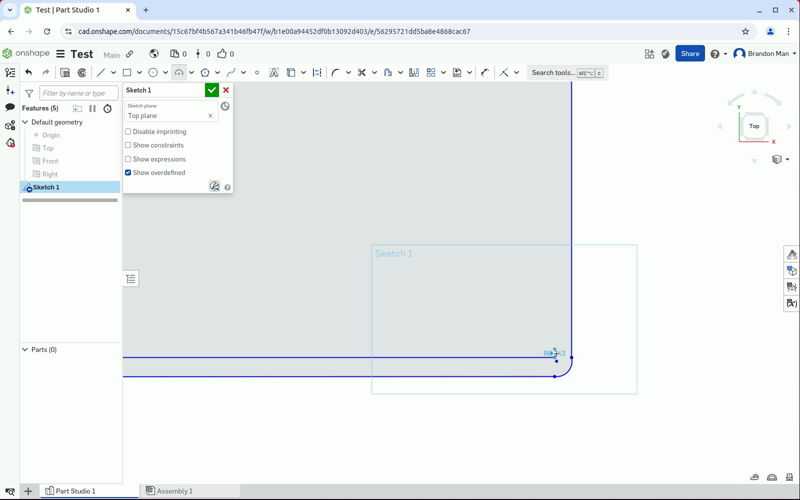
scroll(6)
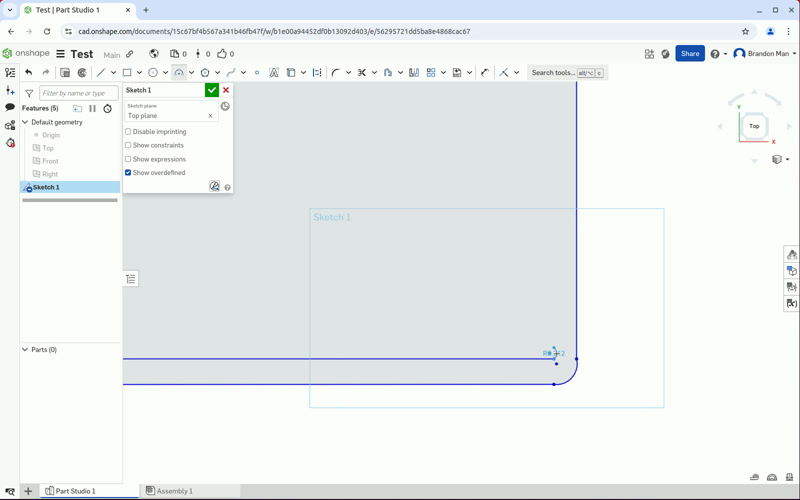
scroll(6)
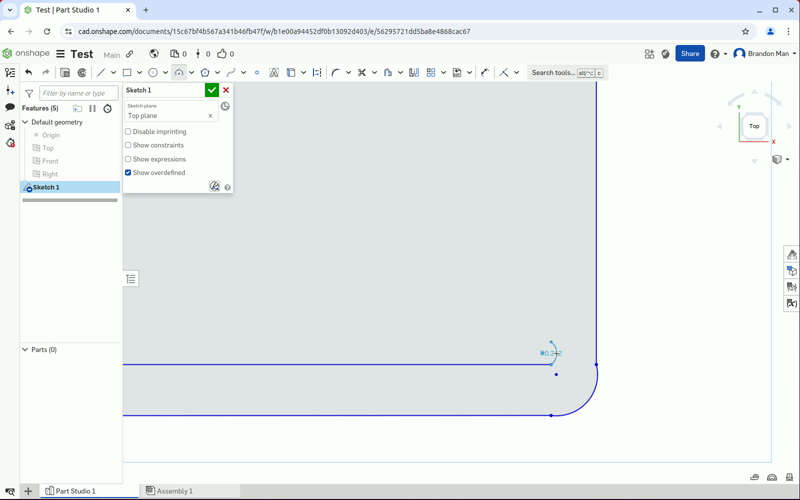
click(556, 353)
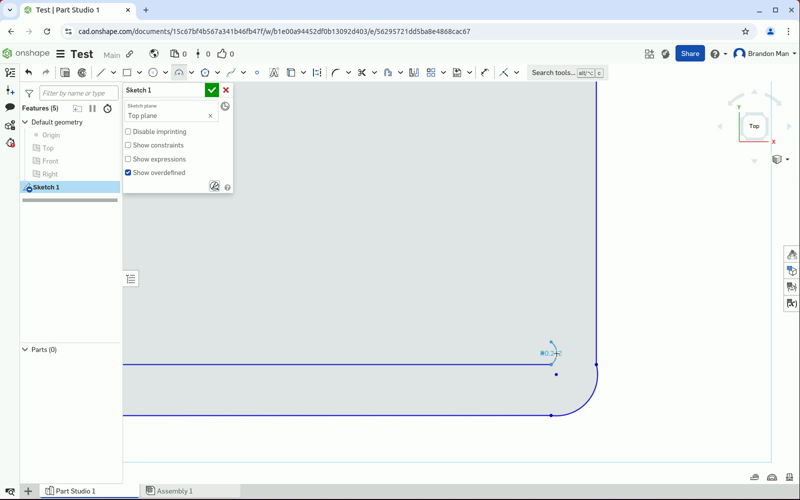
scroll(-6)
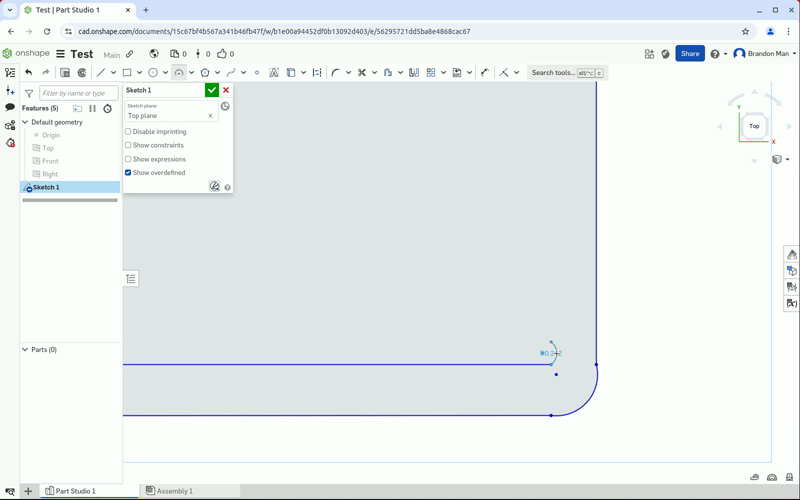
scroll(-6)
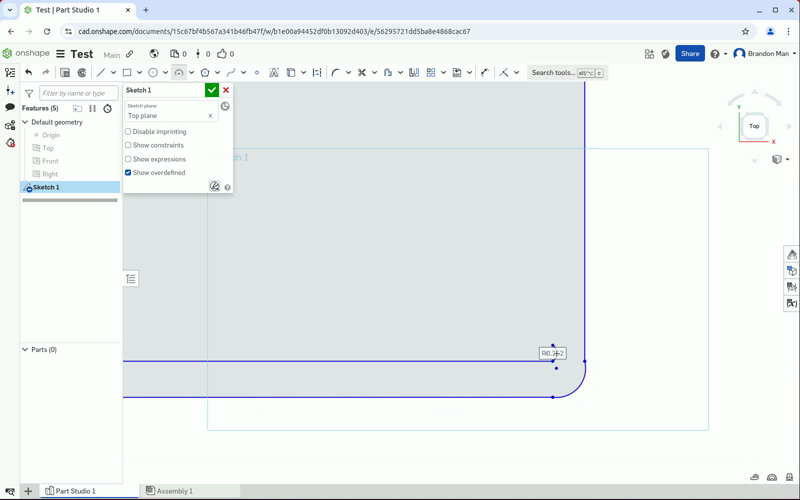
scroll(-6)
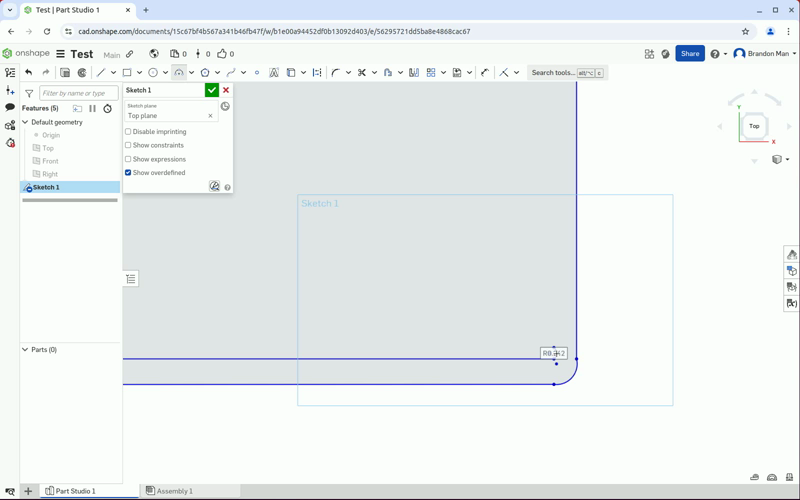
scroll(-6)
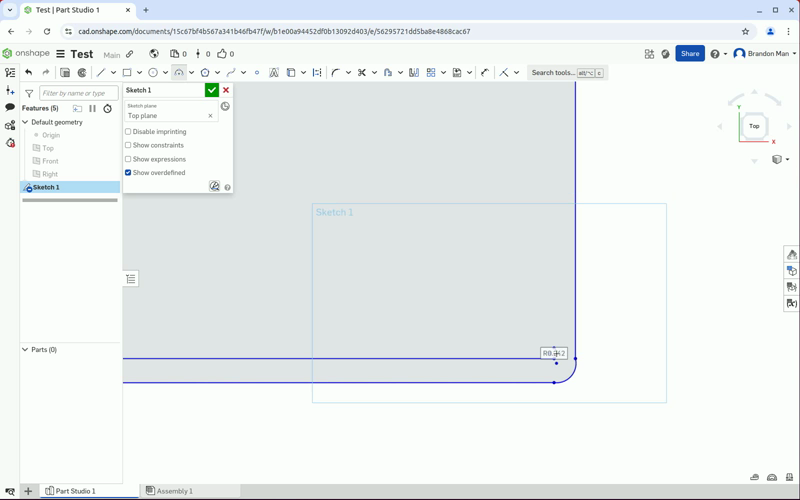
scroll(-6)
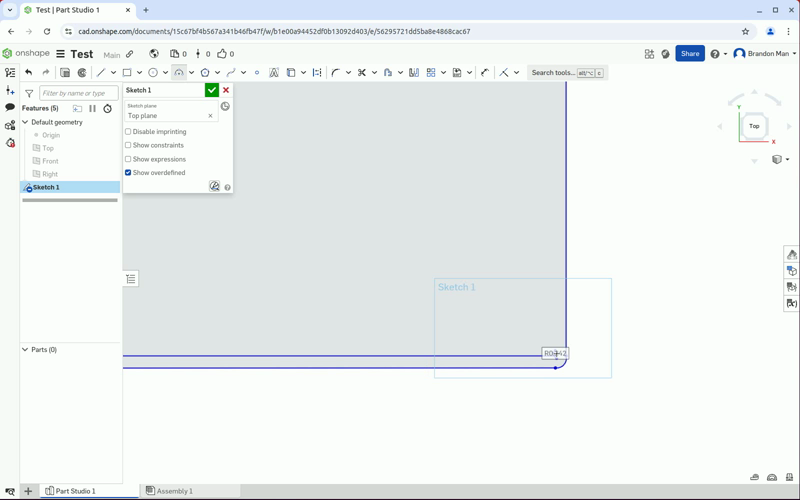
scroll(-6)
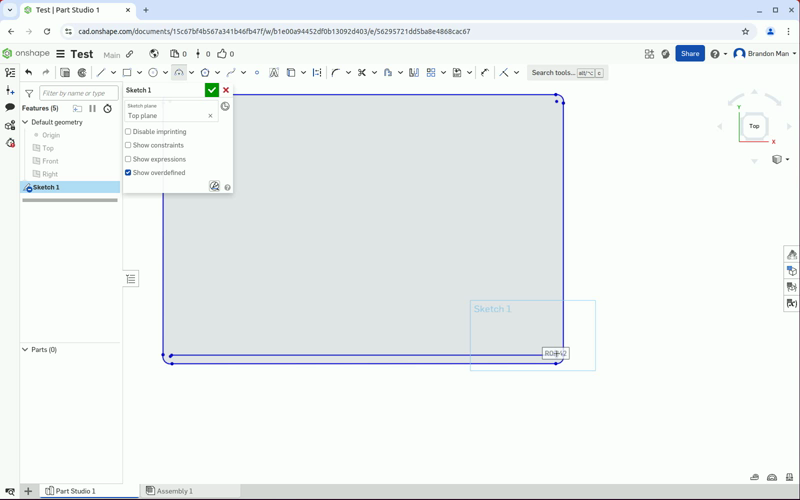
scroll(-6)
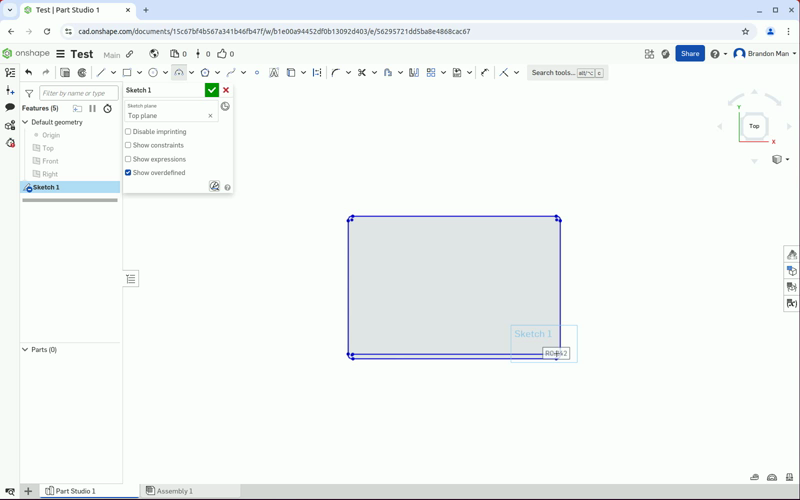
key_up(shift)
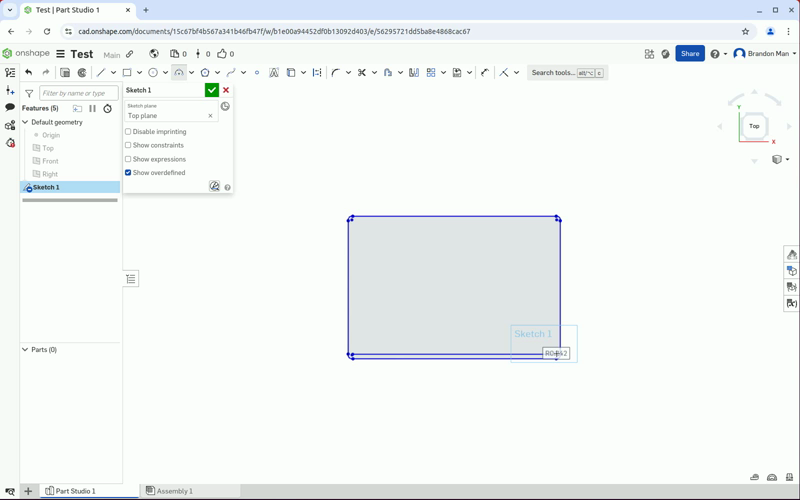
key(esc)
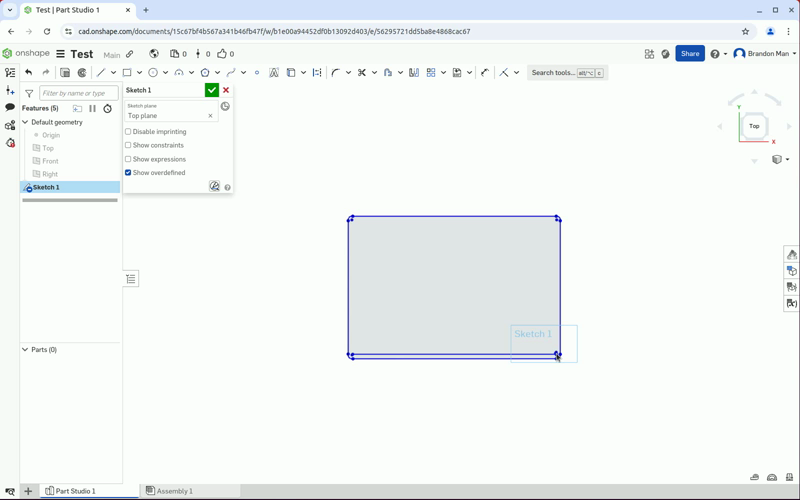
key(l)
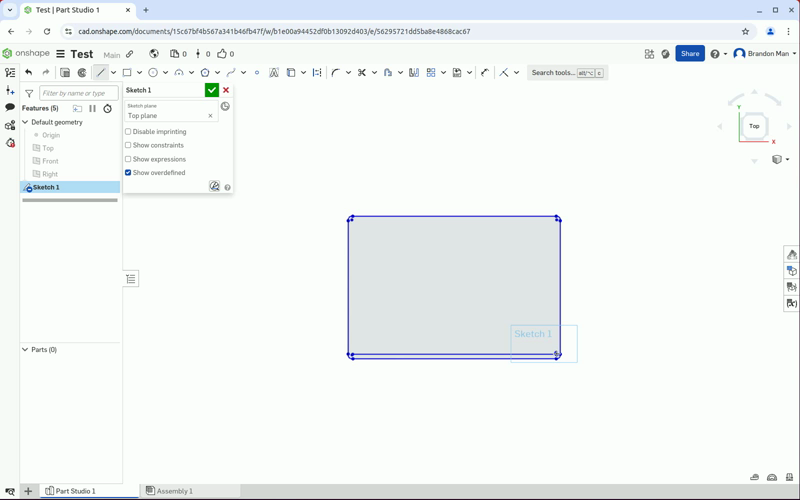
mouse_move(556, 352)
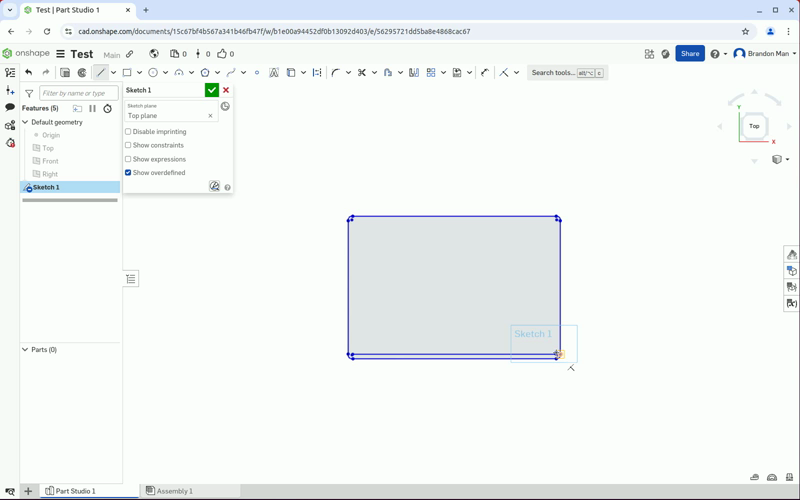
scroll(6)
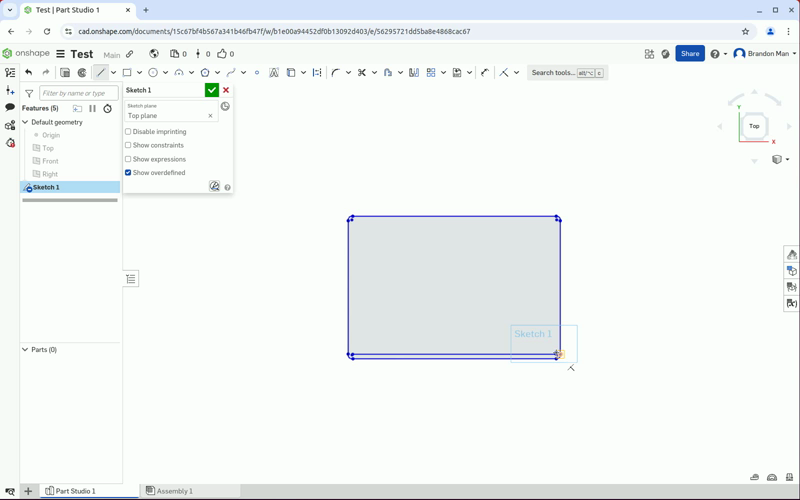
scroll(6)
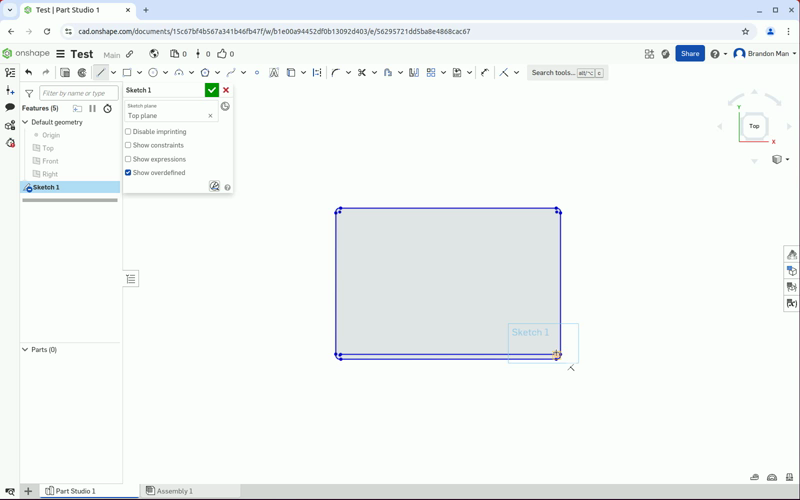
scroll(6)
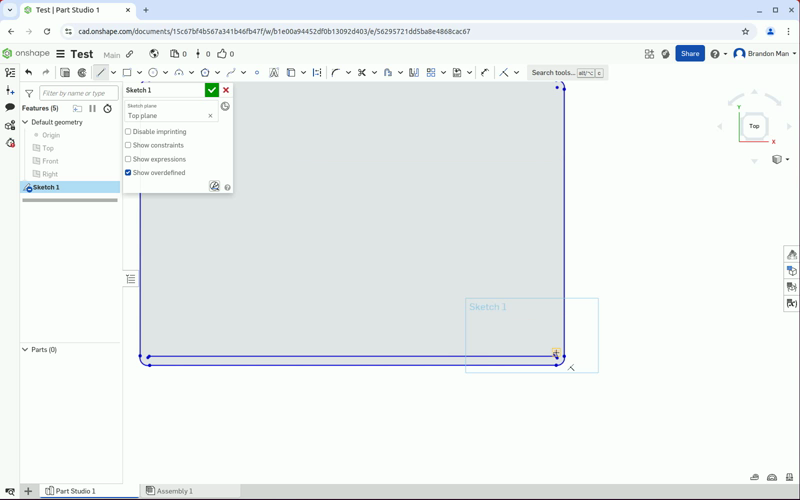
scroll(6)
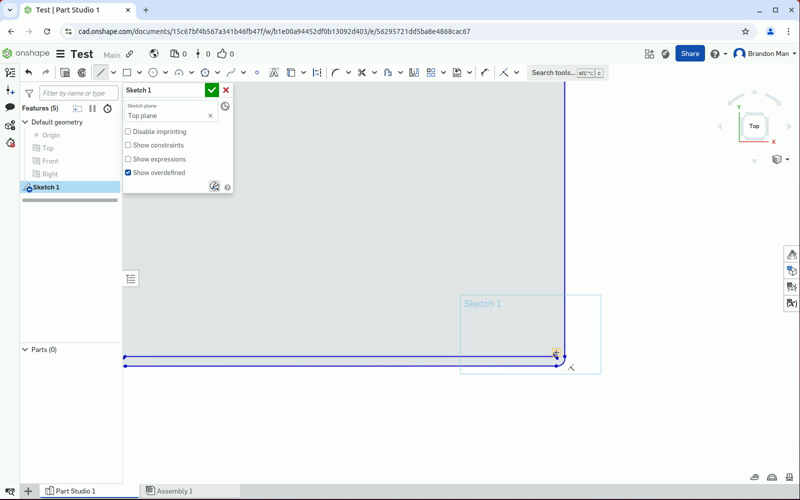
scroll(6)
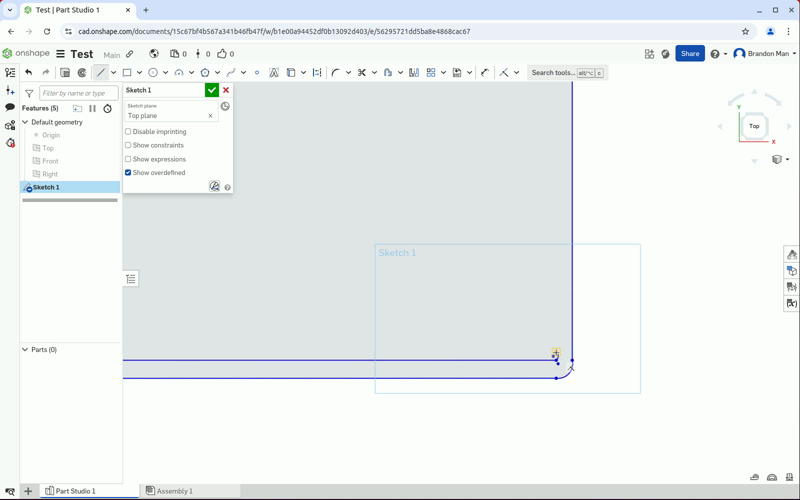
scroll(6)
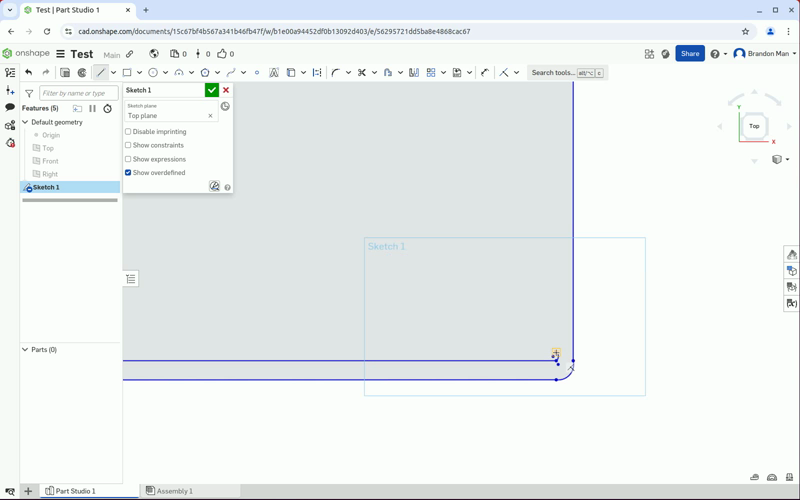
scroll(6)
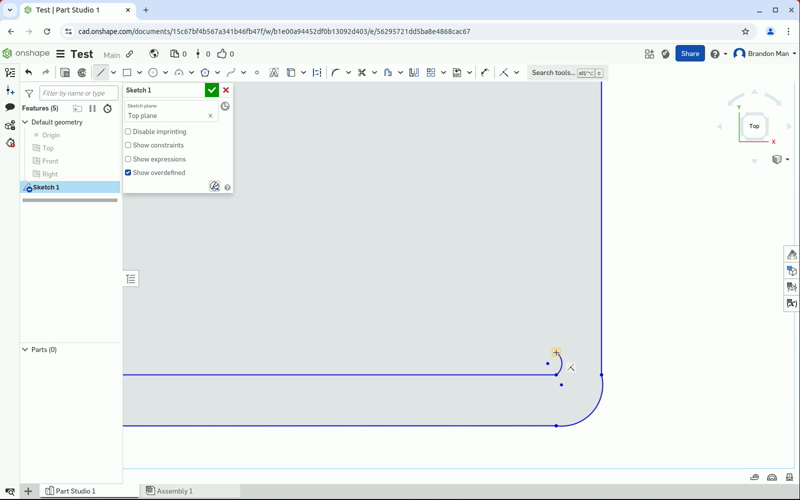
click(556, 352)
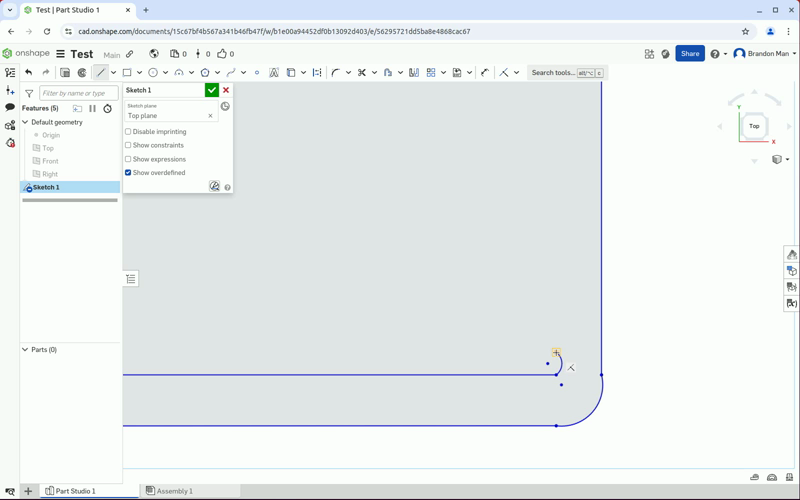
scroll(-6)
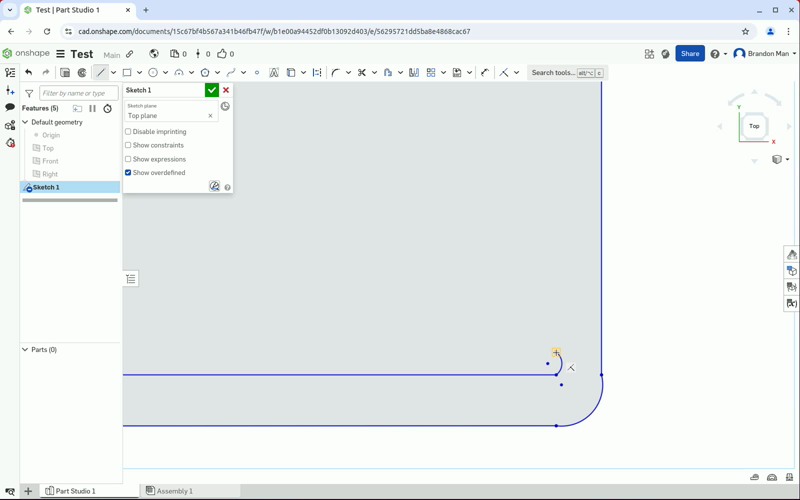
scroll(-6)
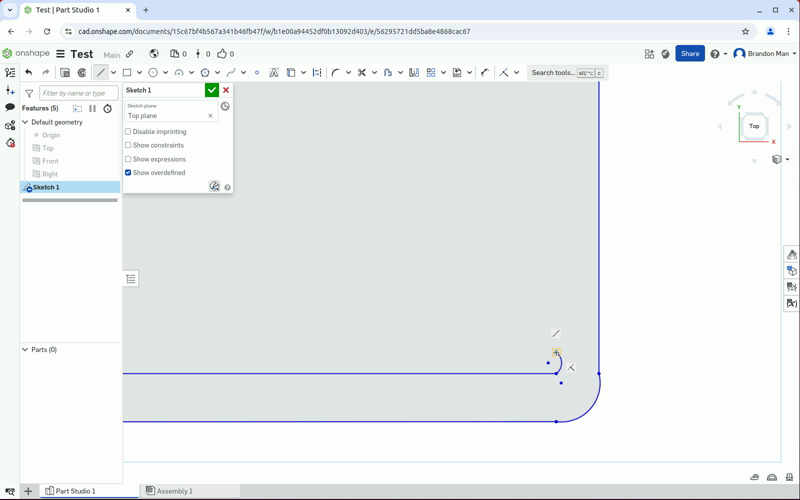
scroll(-6)
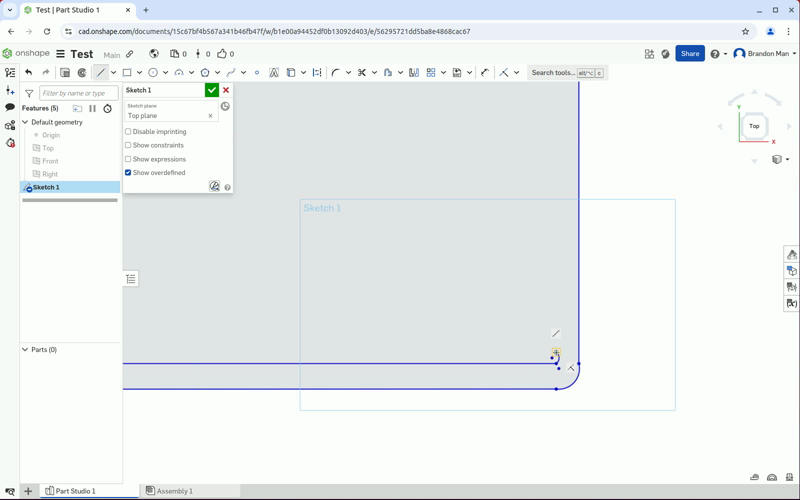
scroll(-6)
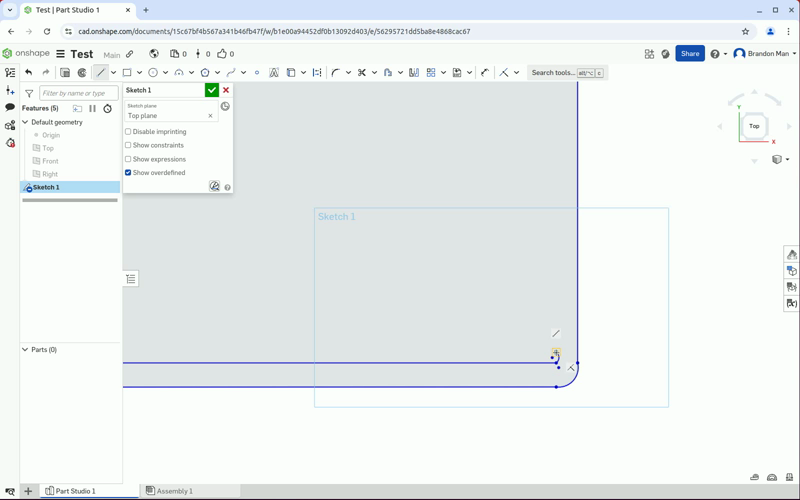
scroll(-6)
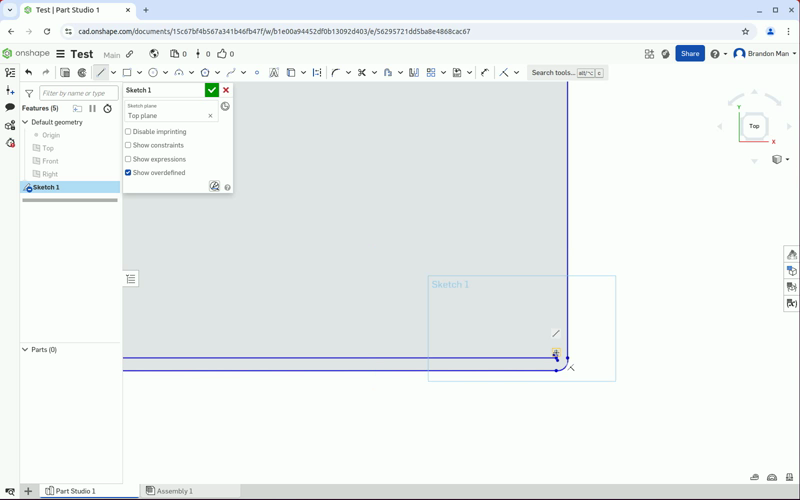
scroll(-6)
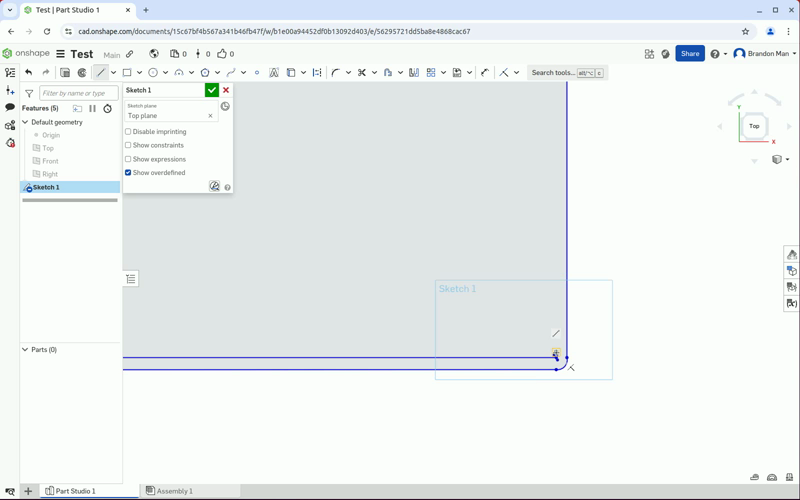
scroll(-6)
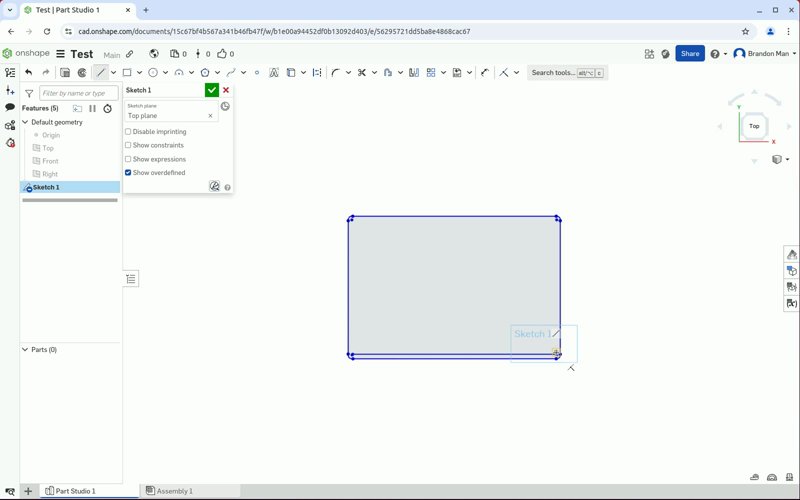
key_down(shift)
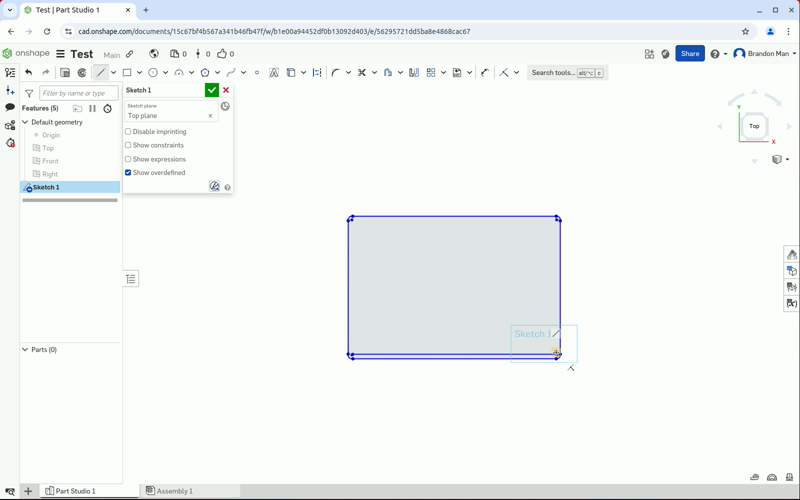
mouse_move(556, 222)
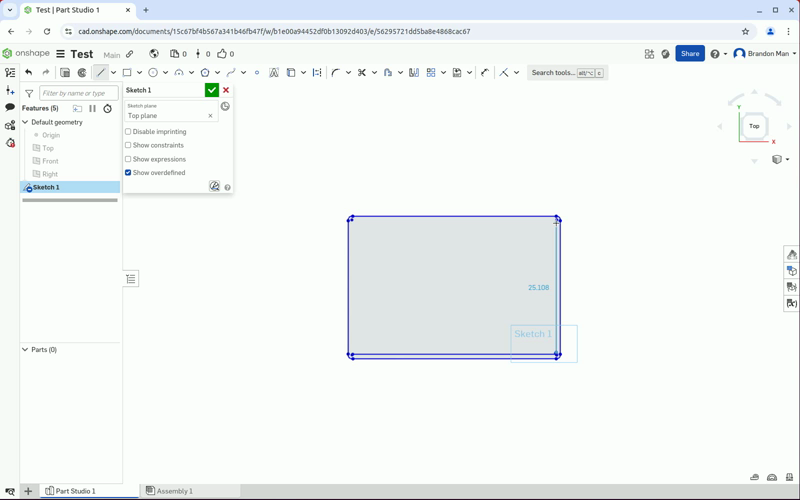
scroll(6)
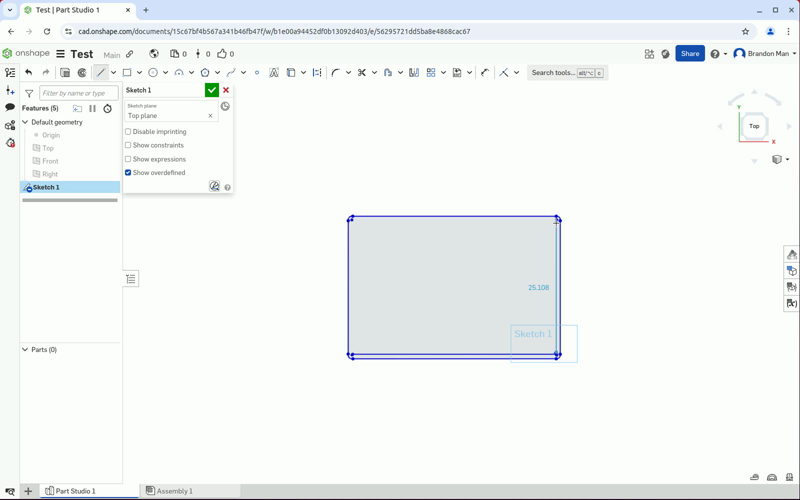
scroll(6)
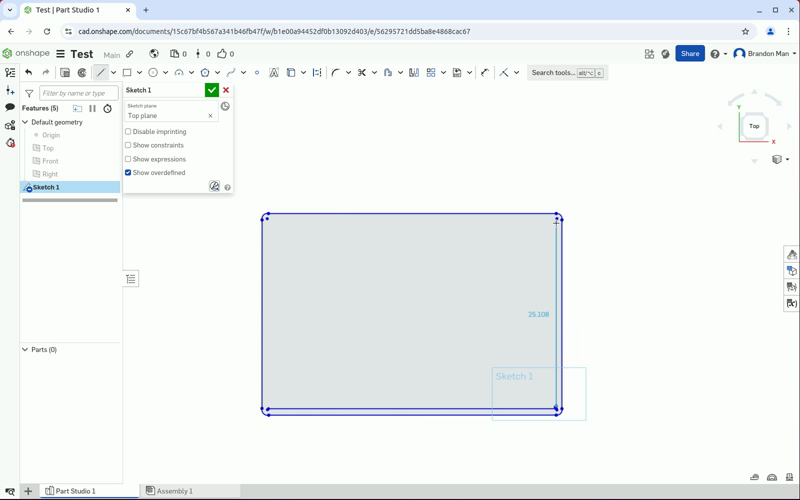
scroll(6)
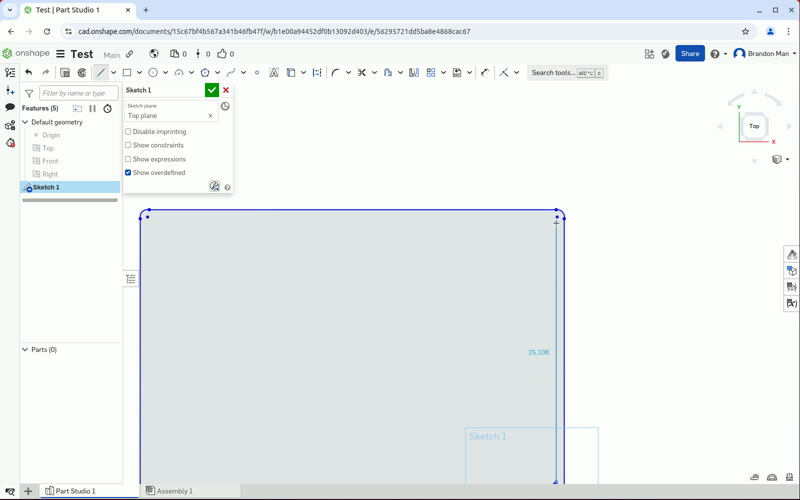
scroll(6)
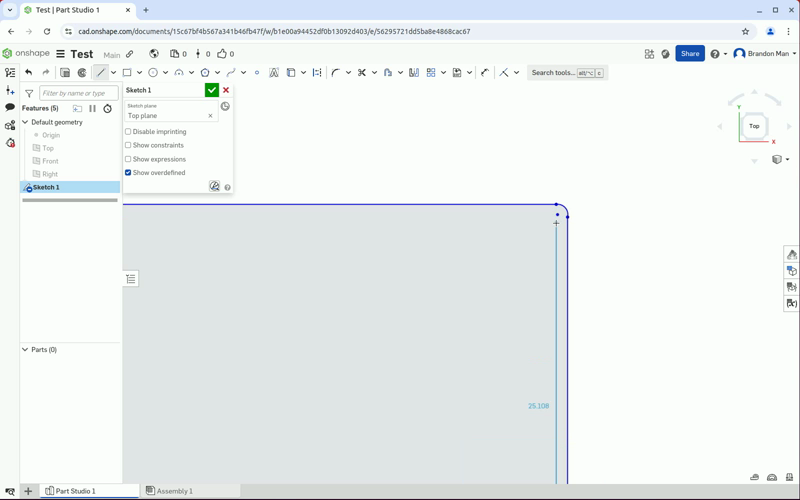
scroll(6)
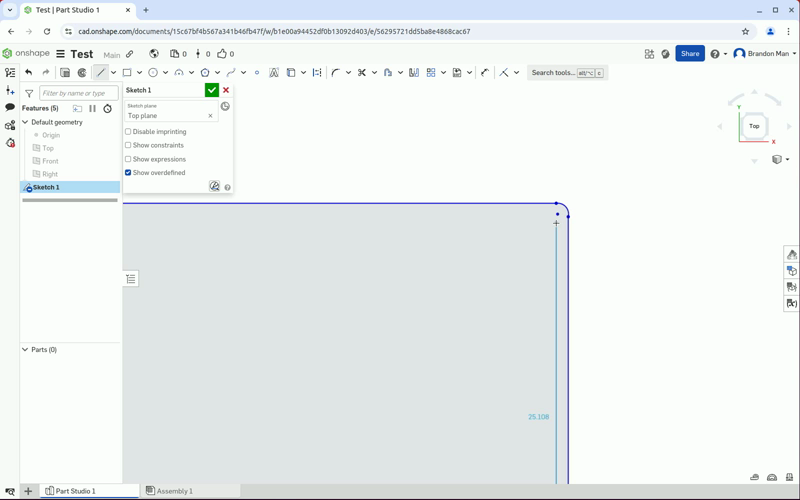
scroll(6)
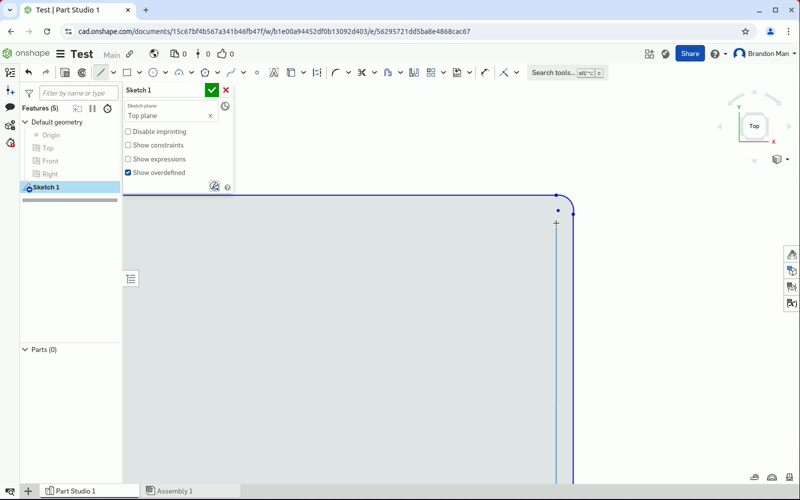
scroll(6)
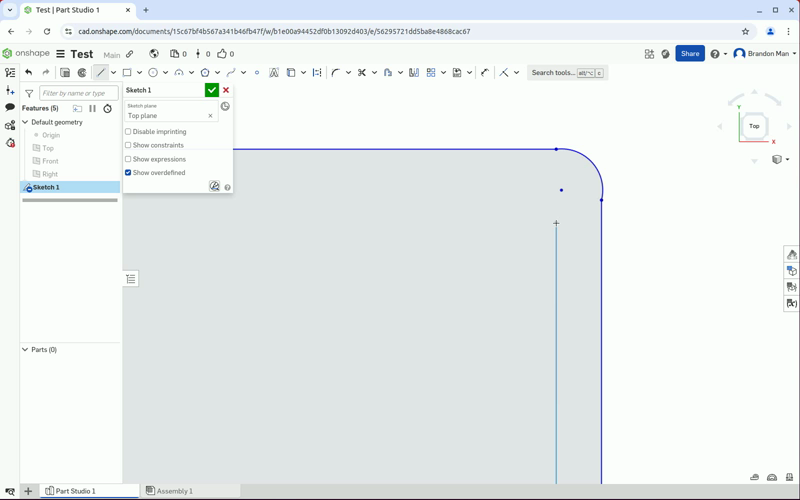
click(556, 222)
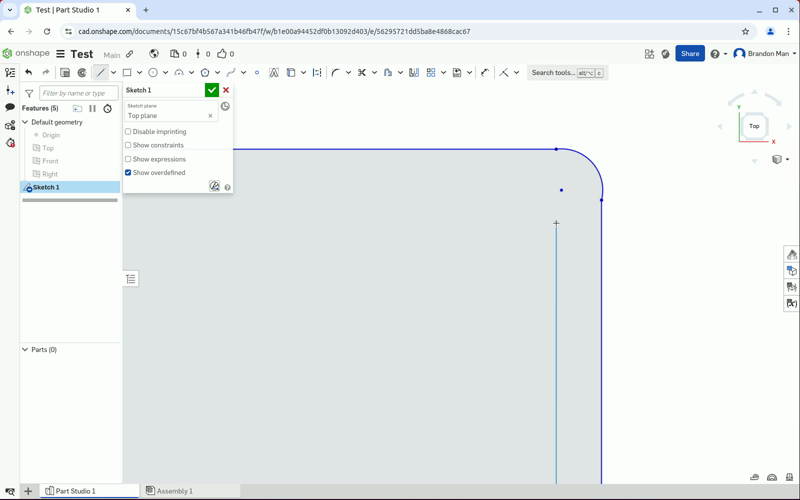
scroll(-6)
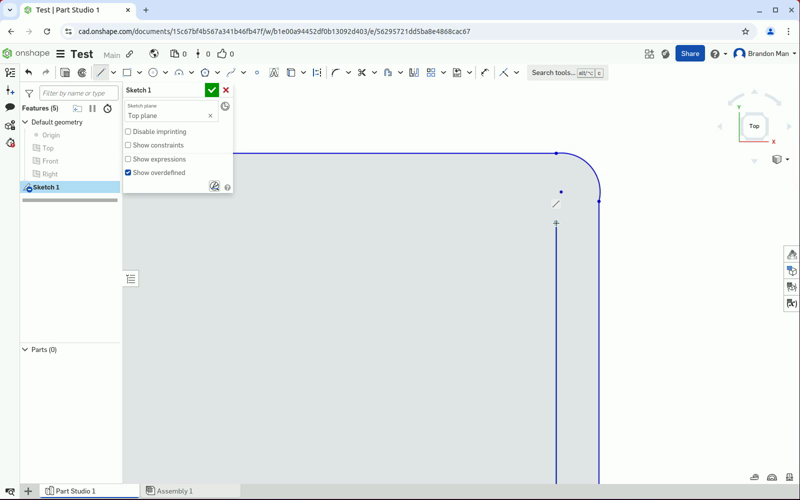
scroll(-6)
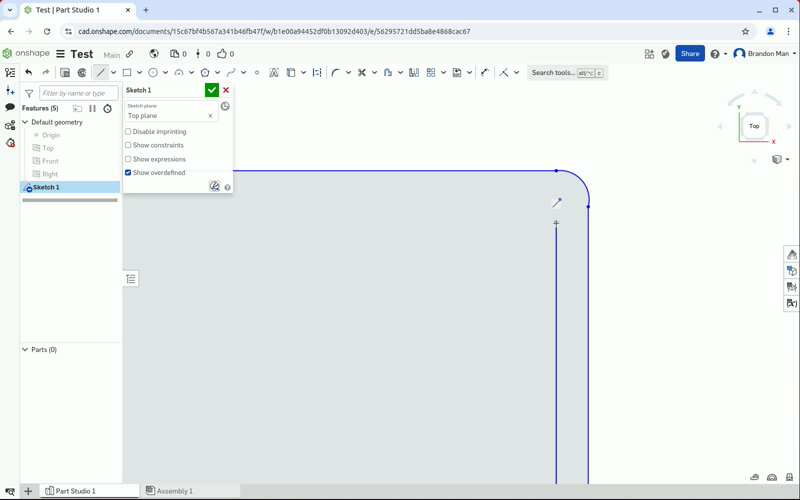
scroll(-6)
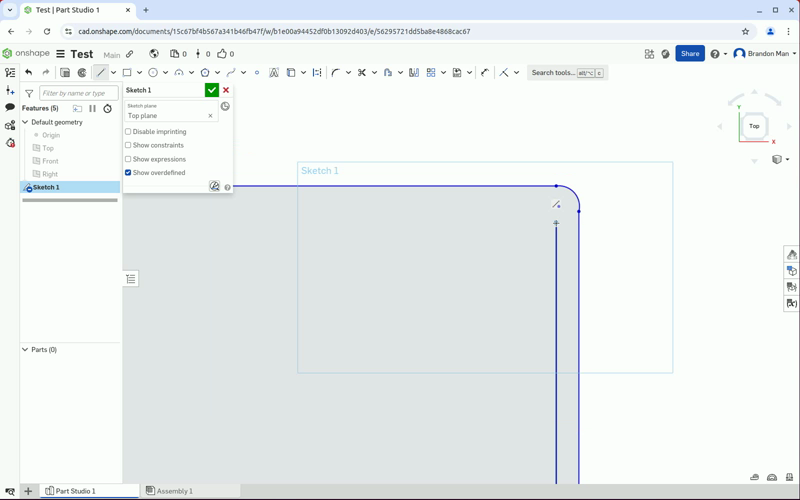
scroll(-6)
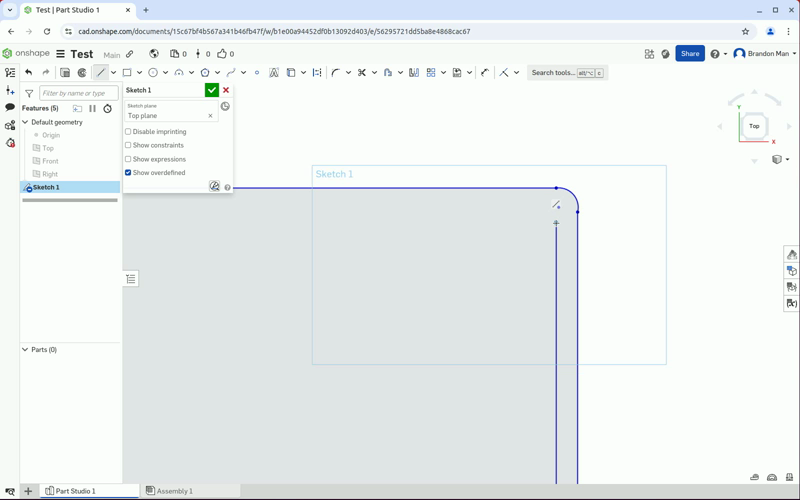
scroll(-6)
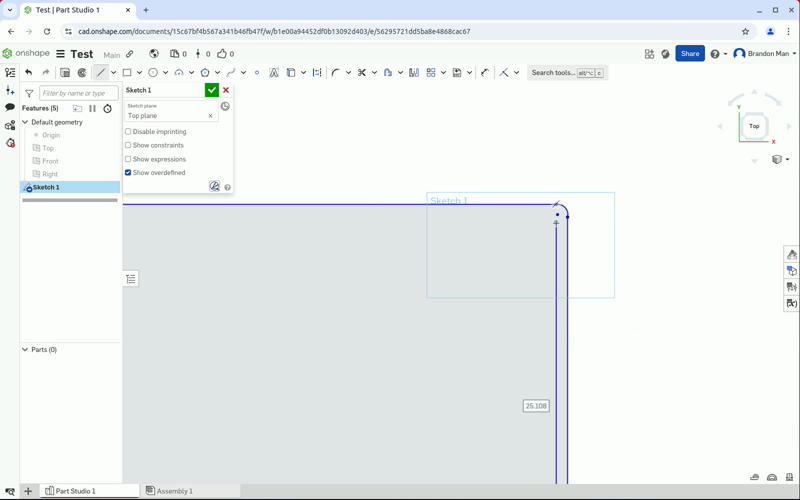
scroll(-6)
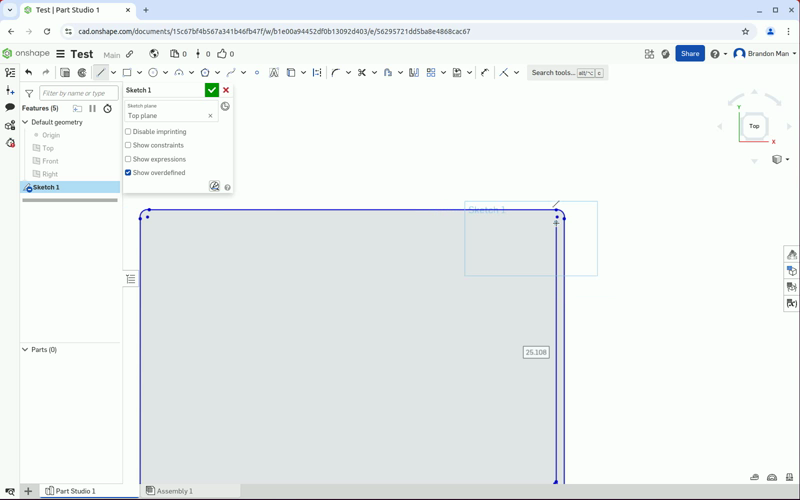
scroll(-6)
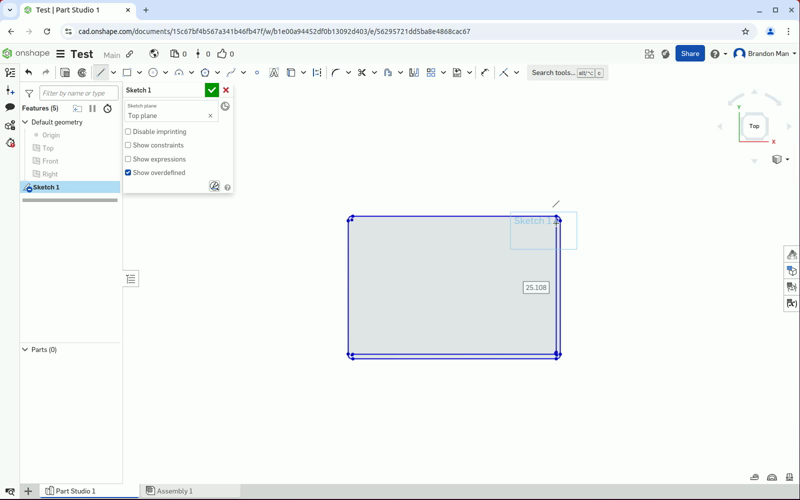
key_up(shift)
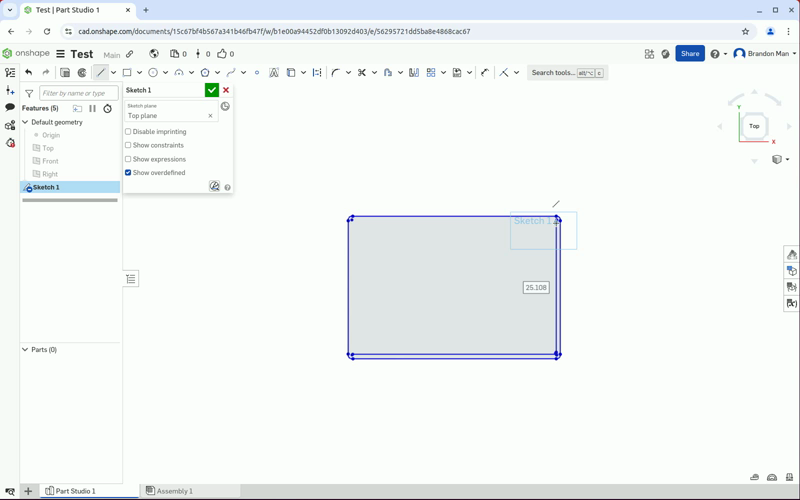
key(esc)
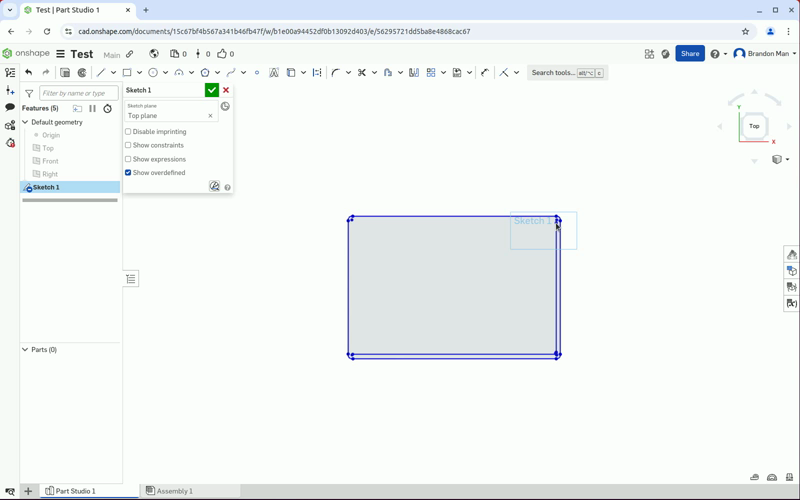
key(a)
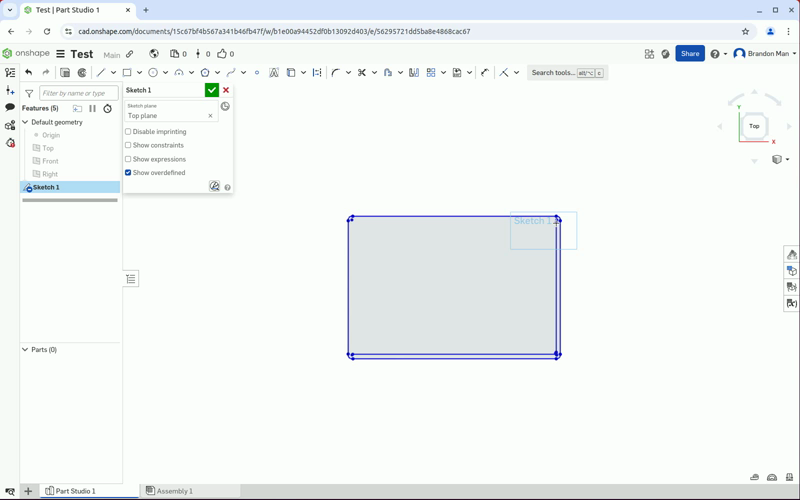
mouse_move(556, 222)
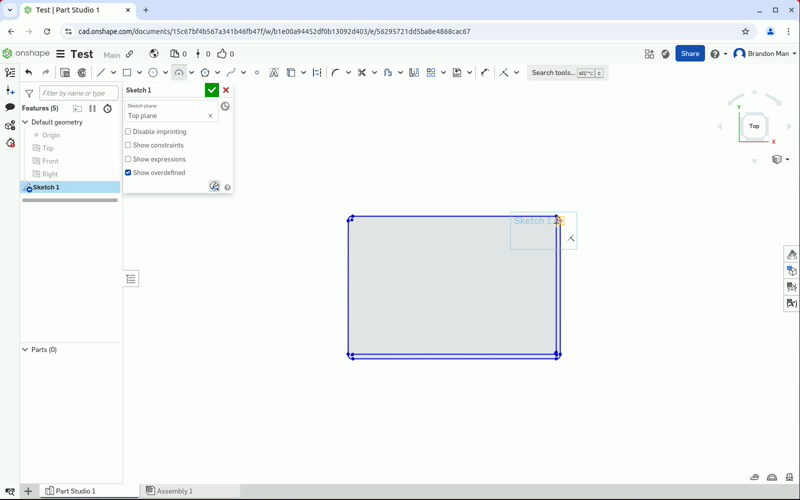
scroll(6)
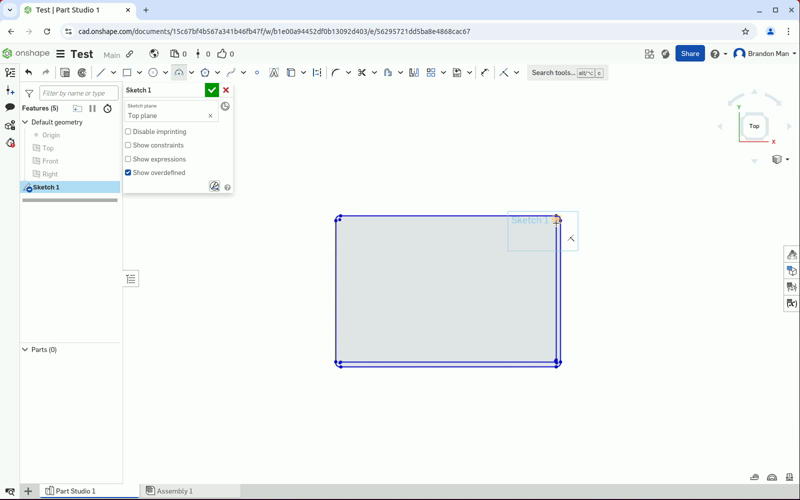
scroll(6)
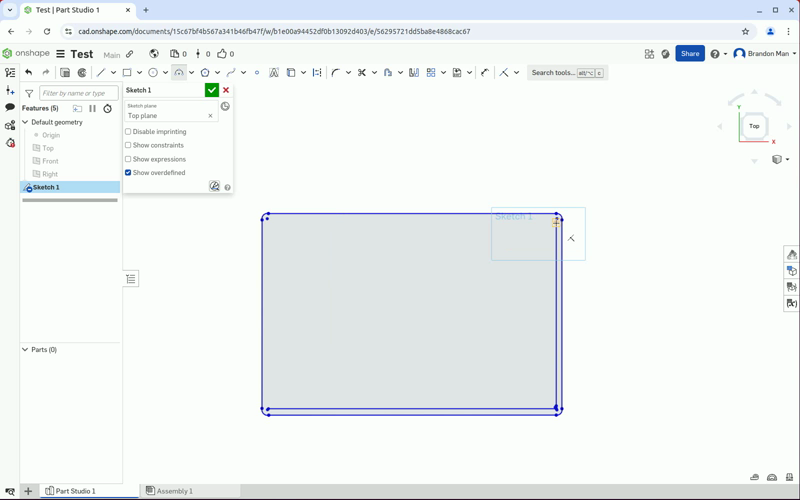
scroll(6)
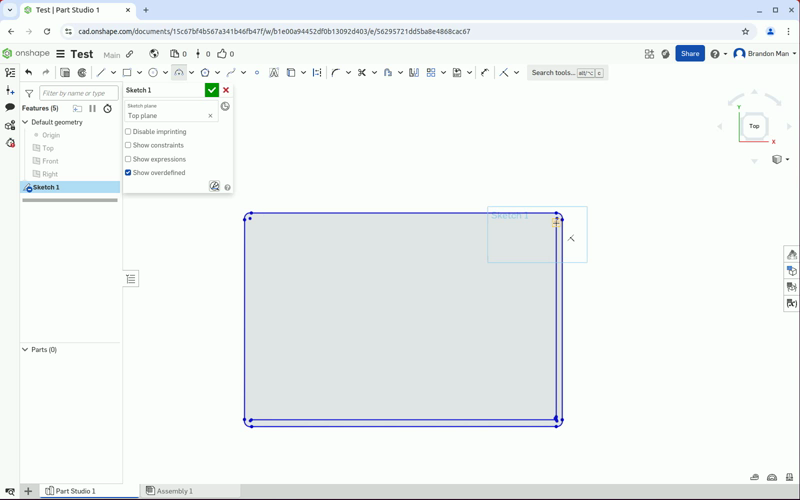
scroll(6)
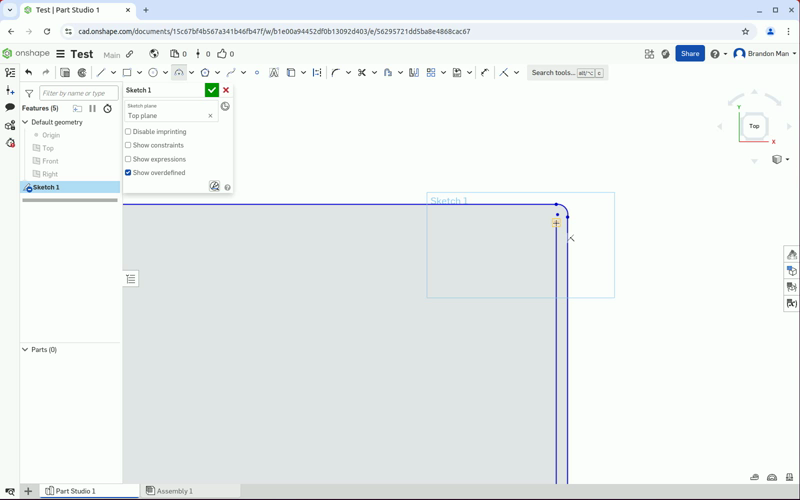
scroll(6)
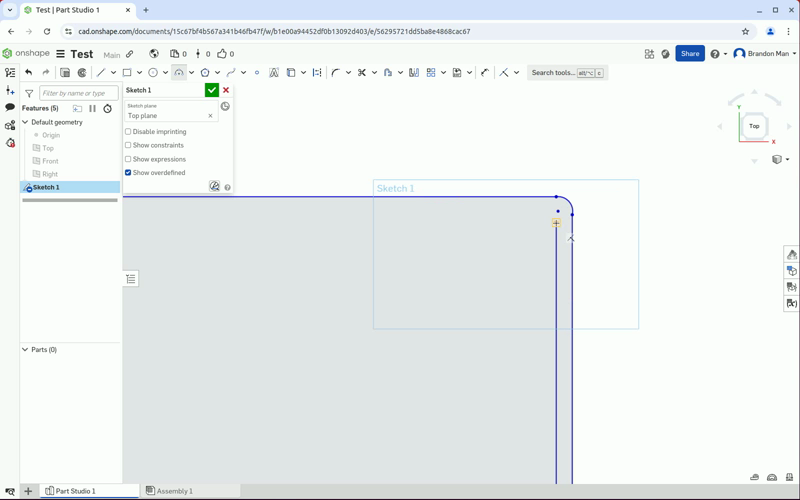
scroll(6)
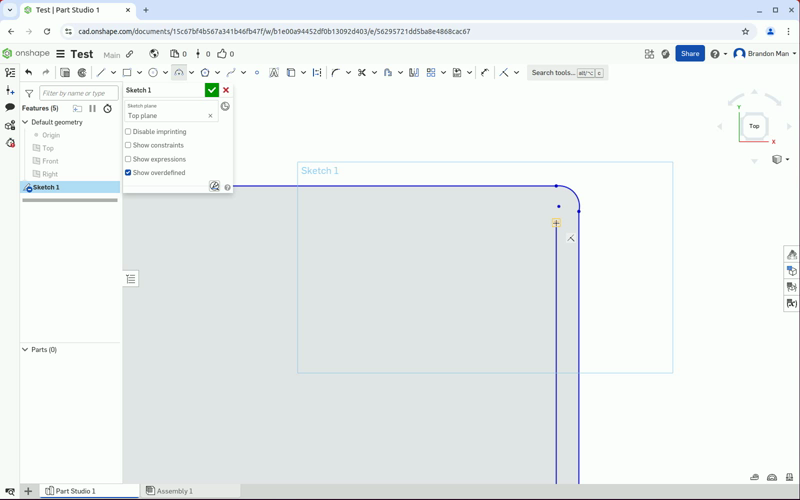
scroll(6)
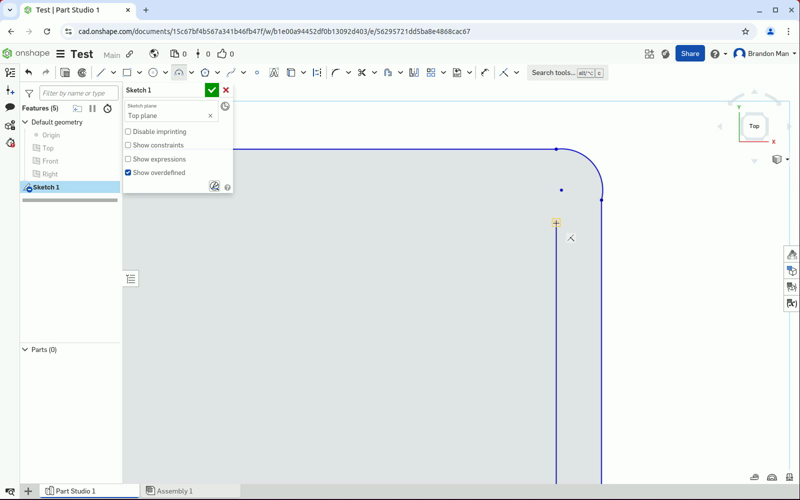
click(556, 222)
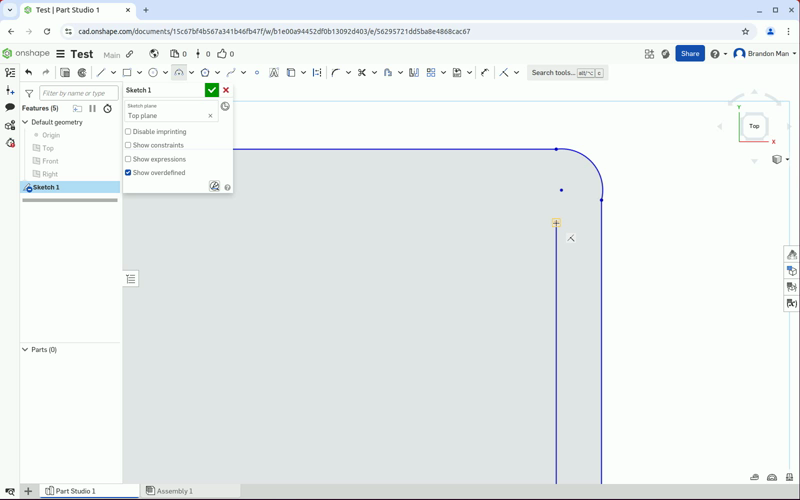
scroll(-6)
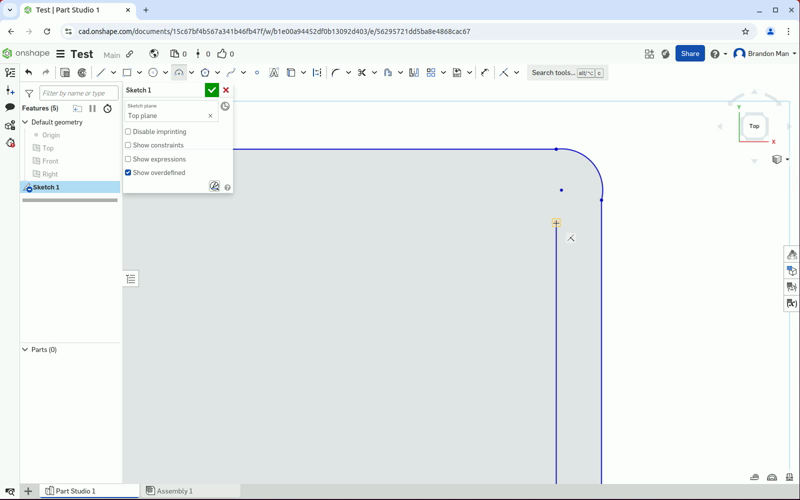
scroll(-6)
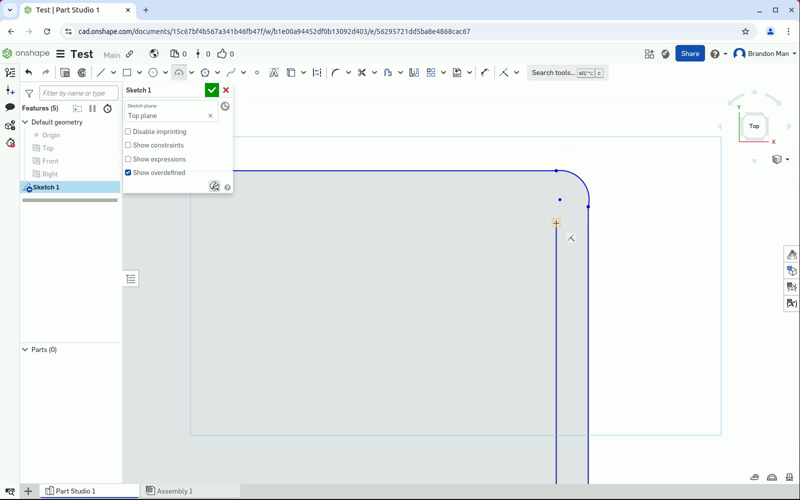
scroll(-6)
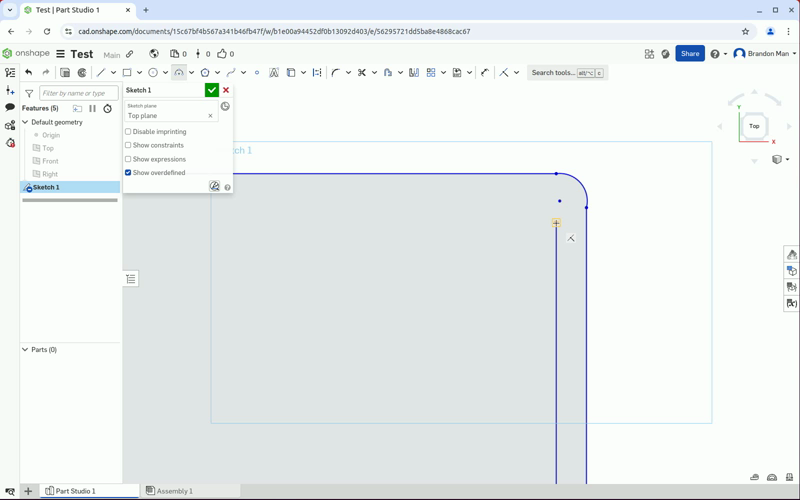
scroll(-6)
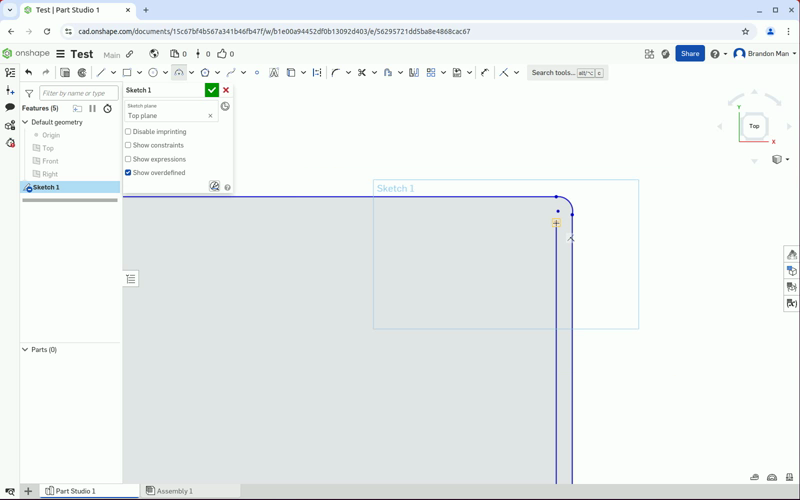
scroll(-6)
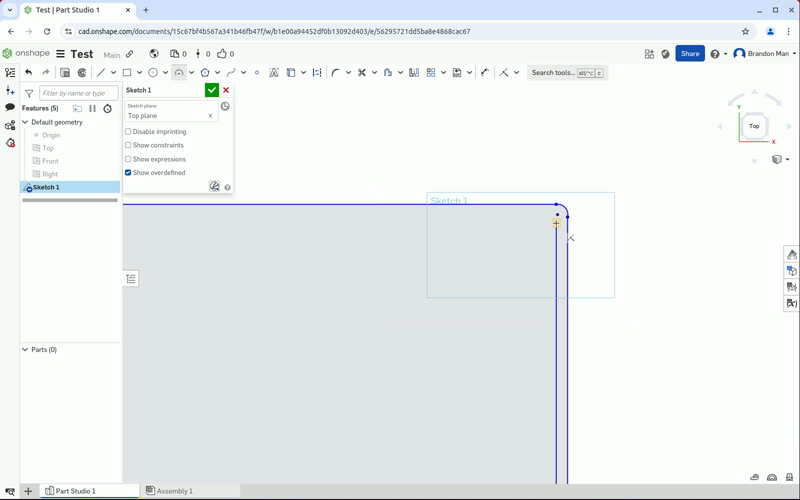
scroll(-6)
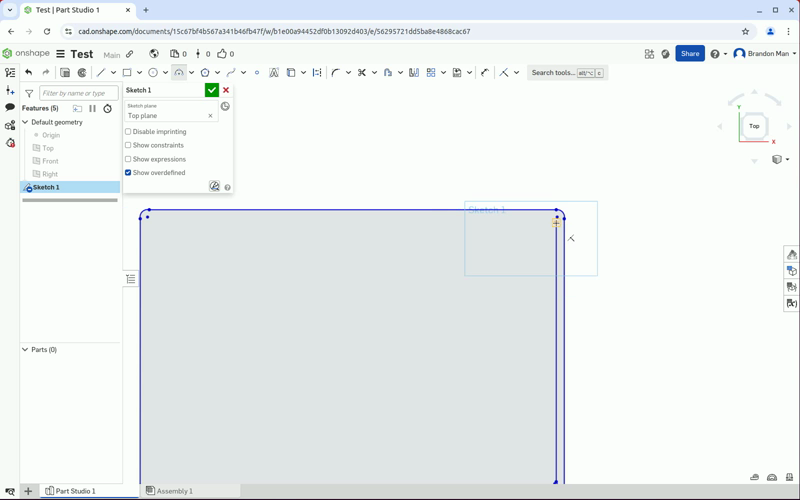
scroll(-6)
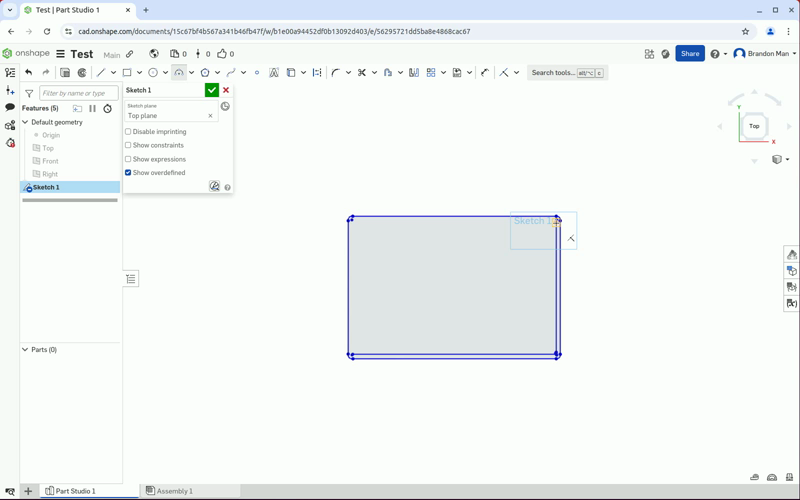
key_down(shift)
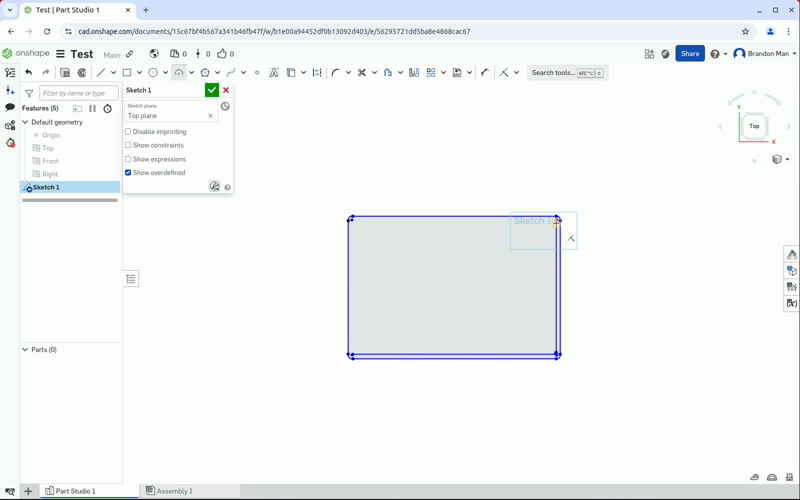
mouse_move(556, 220)
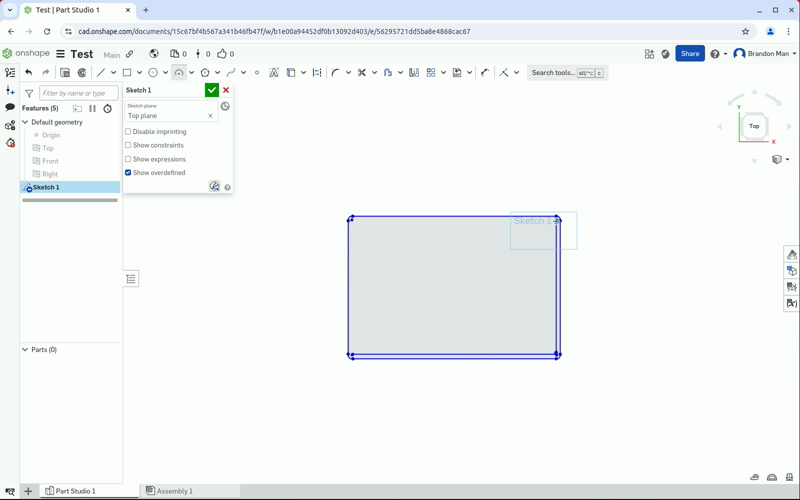
scroll(6)
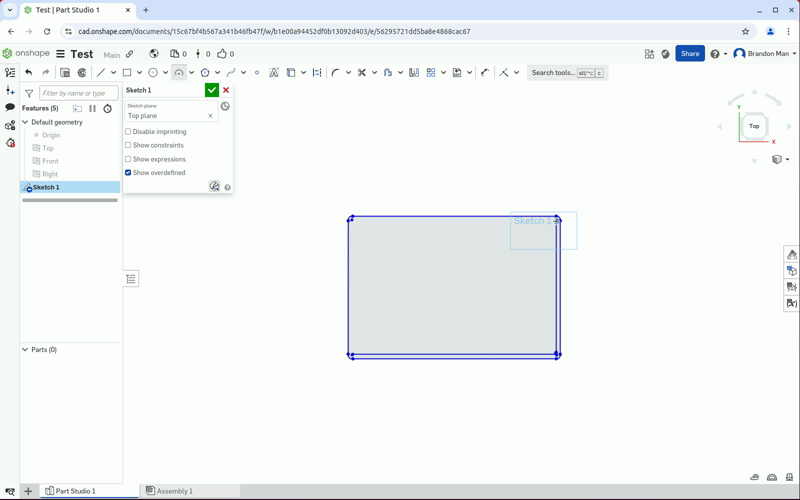
scroll(6)
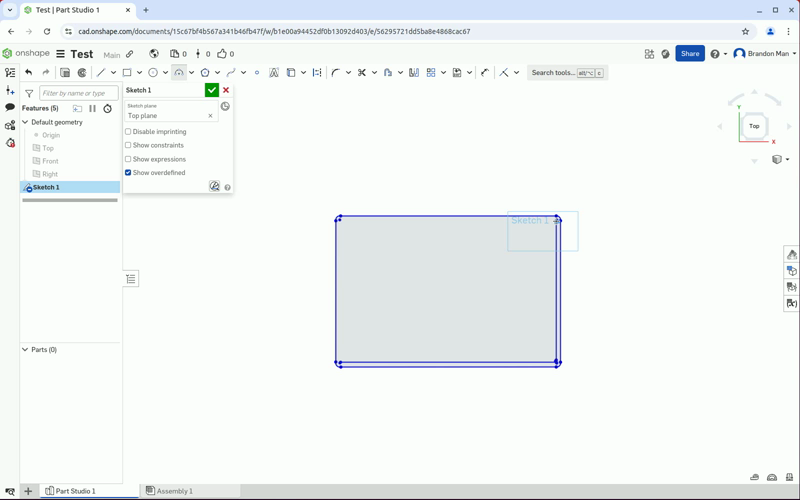
scroll(6)
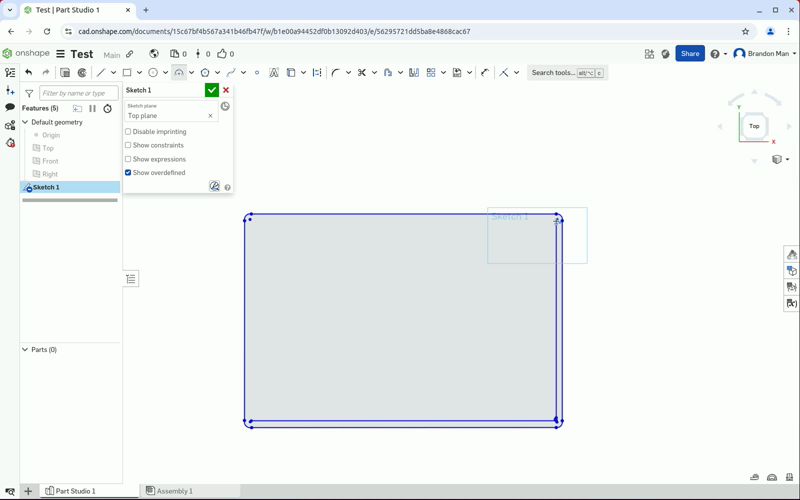
scroll(6)
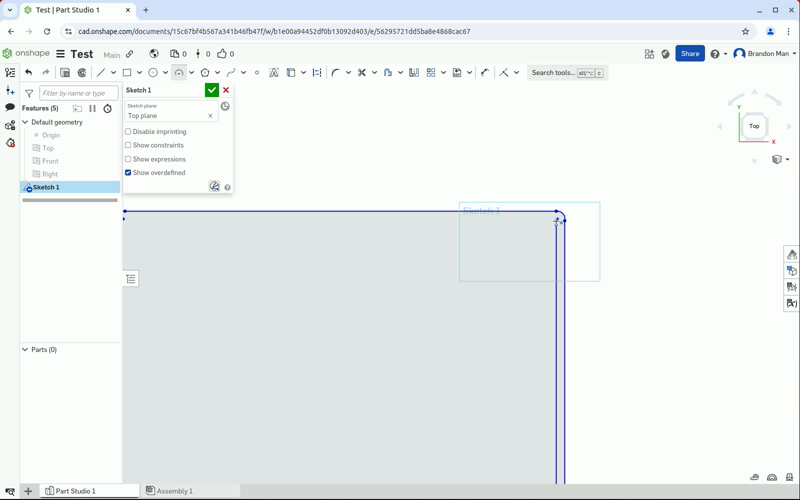
scroll(6)
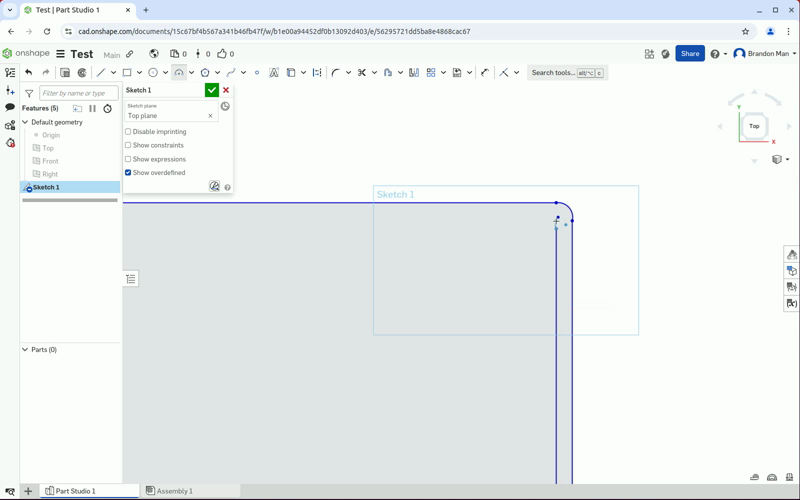
scroll(6)
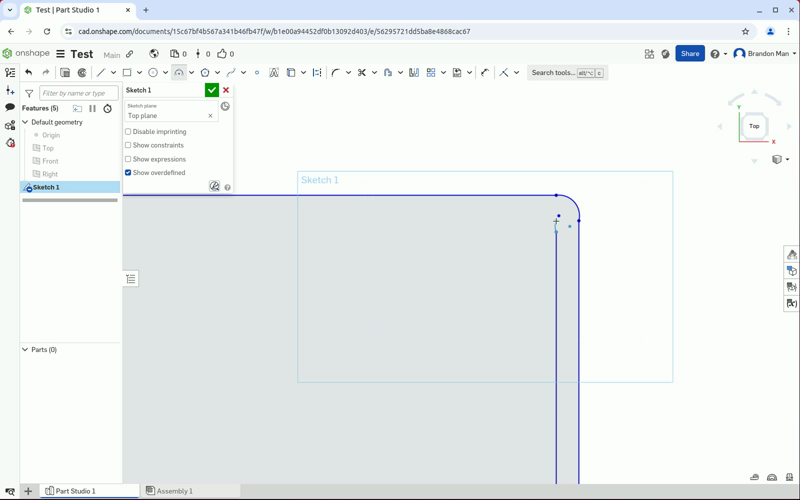
scroll(6)
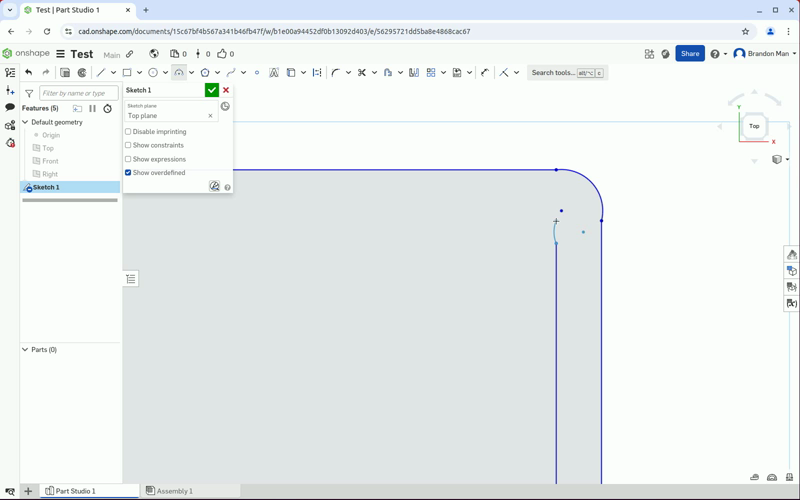
click(556, 220)
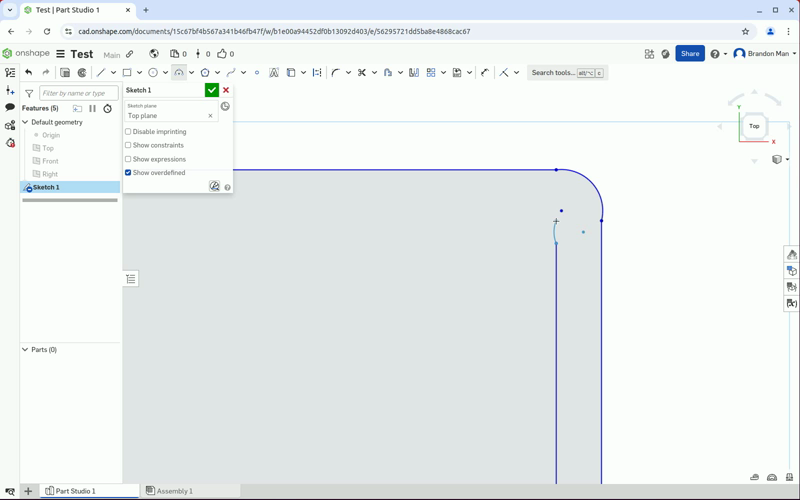
scroll(-6)
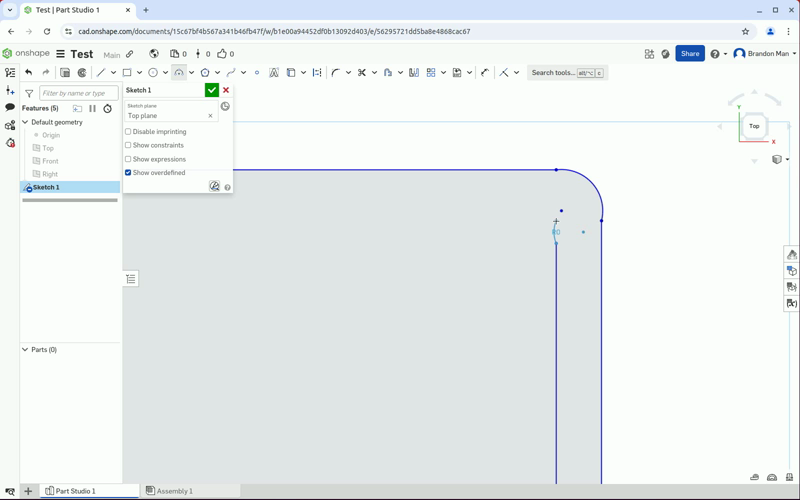
scroll(-6)
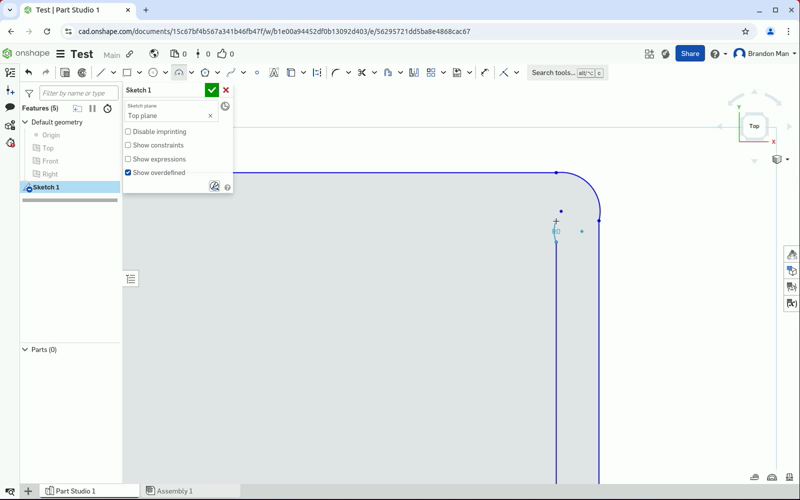
scroll(-6)
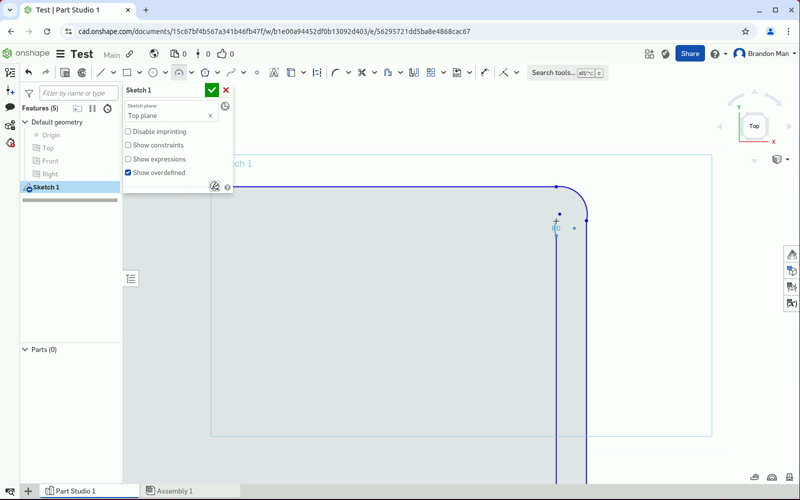
scroll(-6)
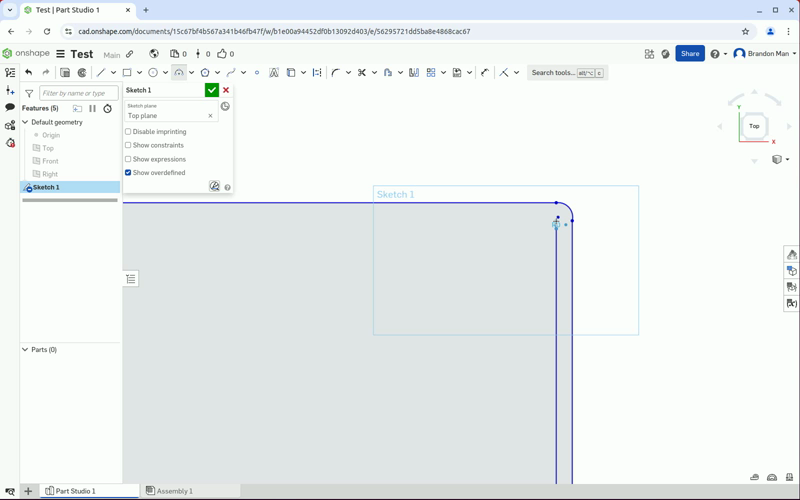
scroll(-6)
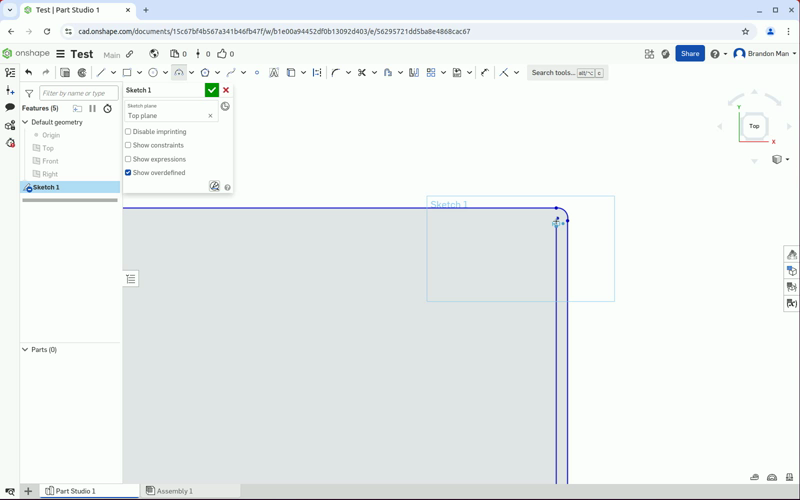
scroll(-6)
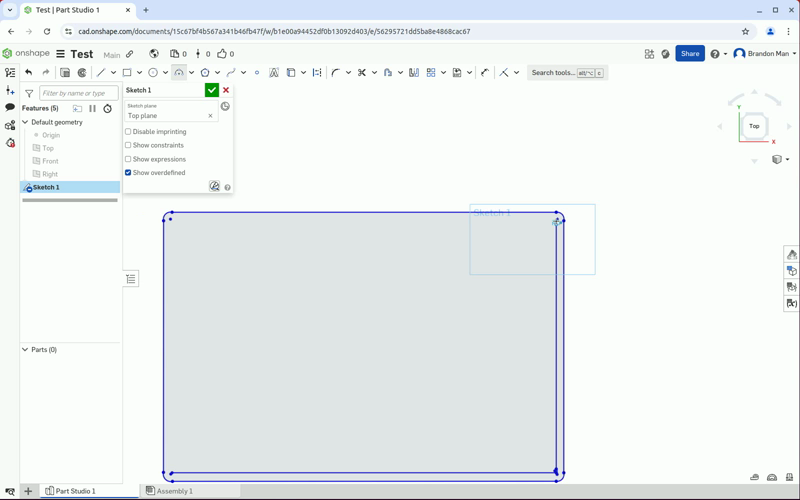
scroll(-6)
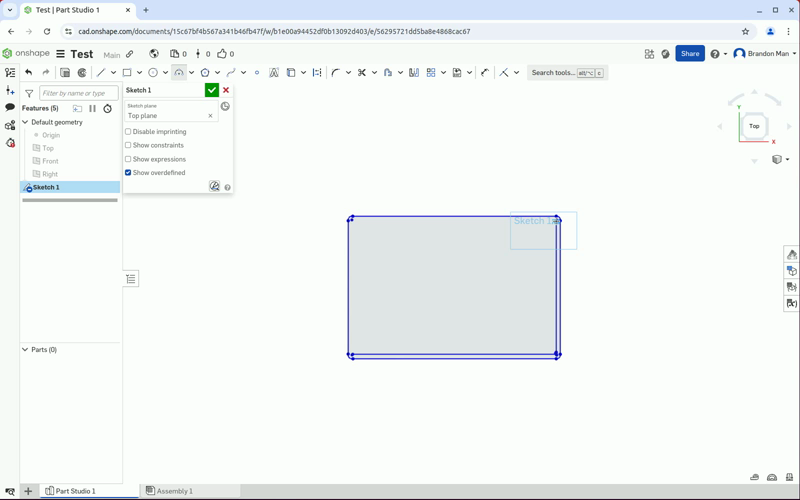
mouse_move(556, 221)
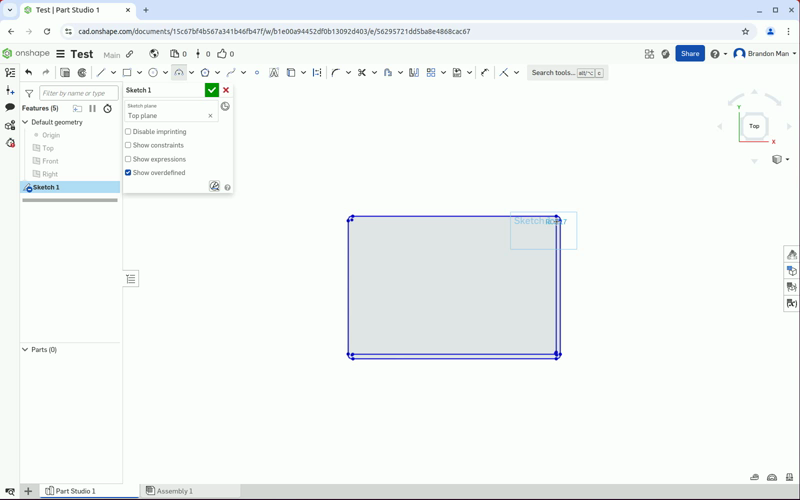
scroll(6)
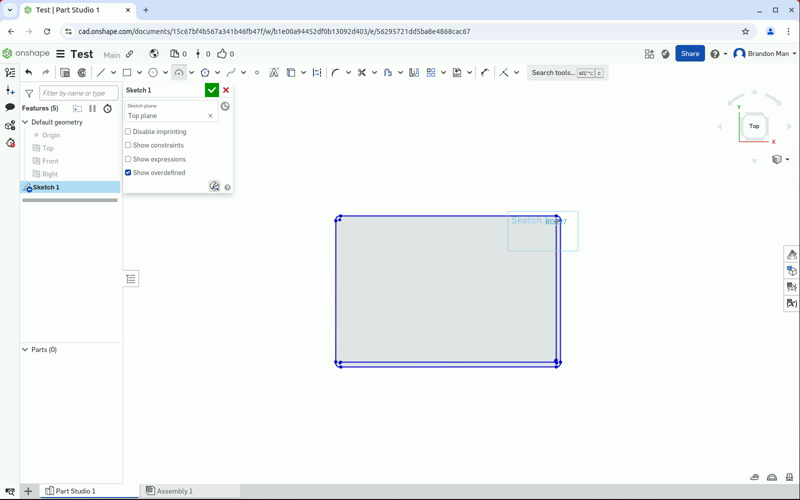
scroll(6)
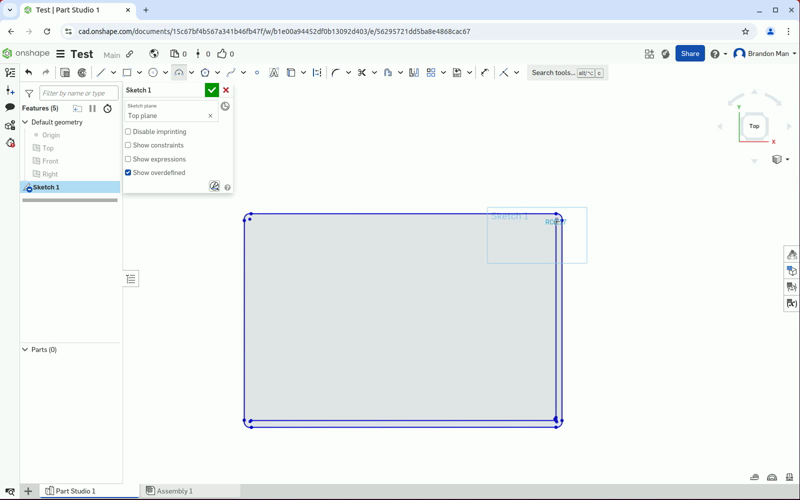
scroll(6)
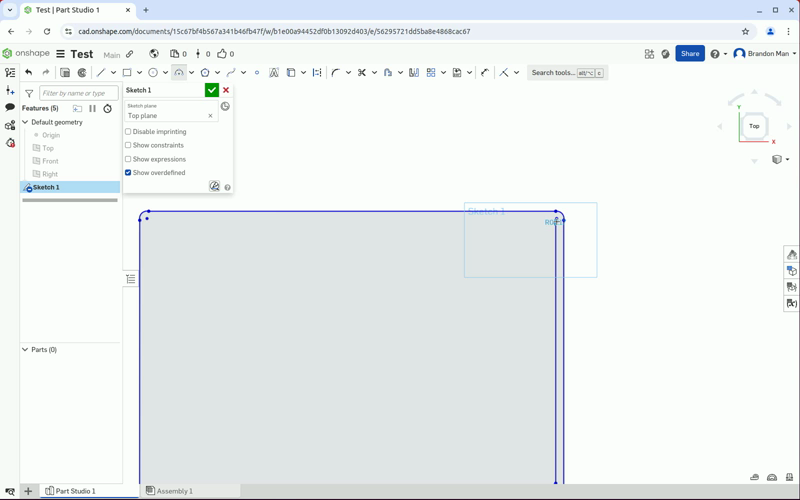
scroll(6)
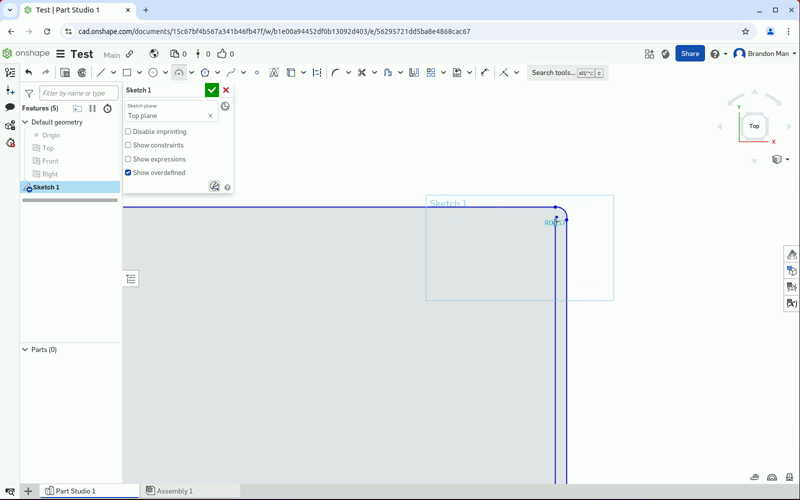
scroll(6)
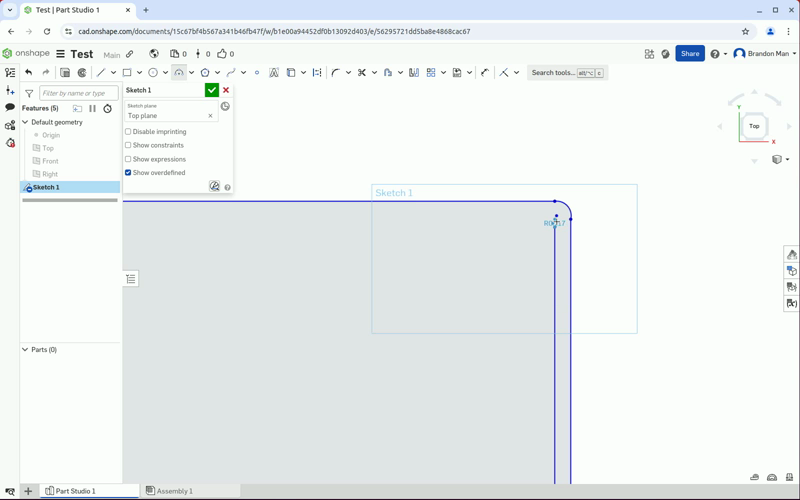
scroll(6)
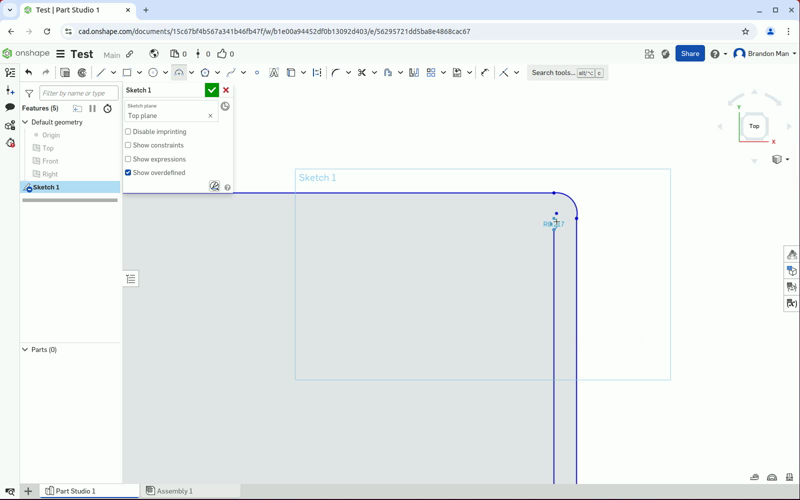
scroll(6)
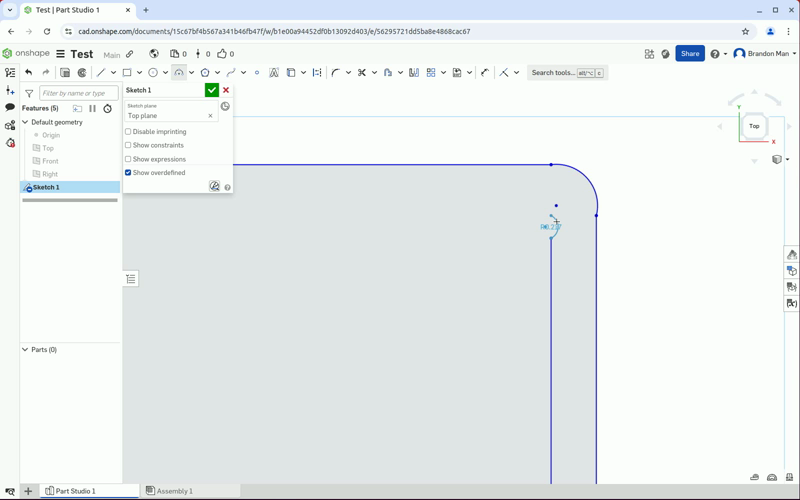
click(556, 221)
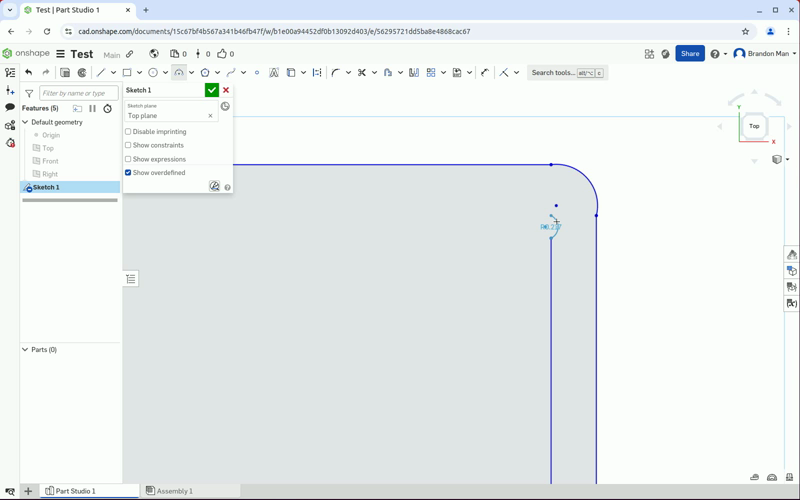
scroll(-6)
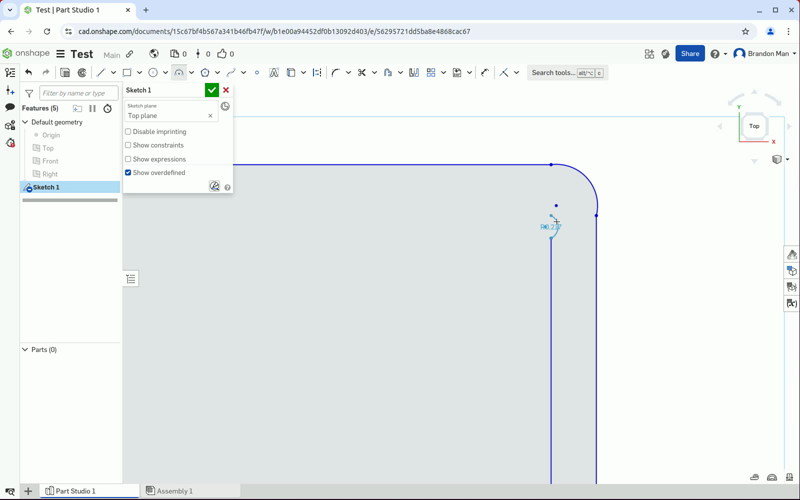
scroll(-6)
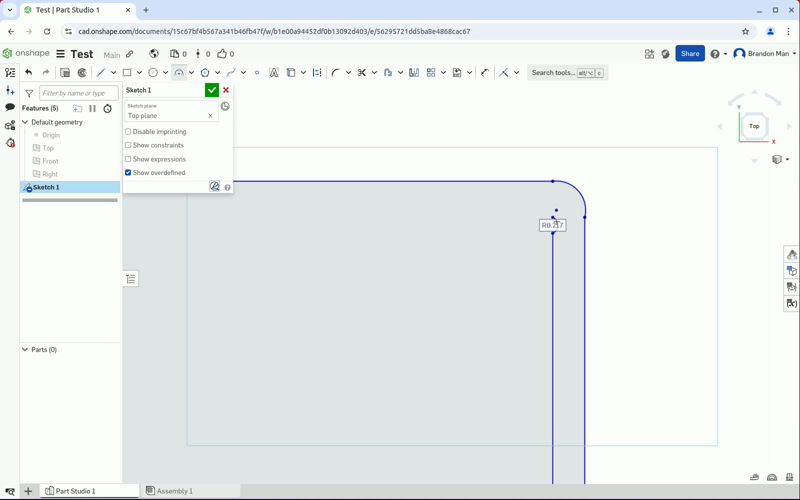
scroll(-6)
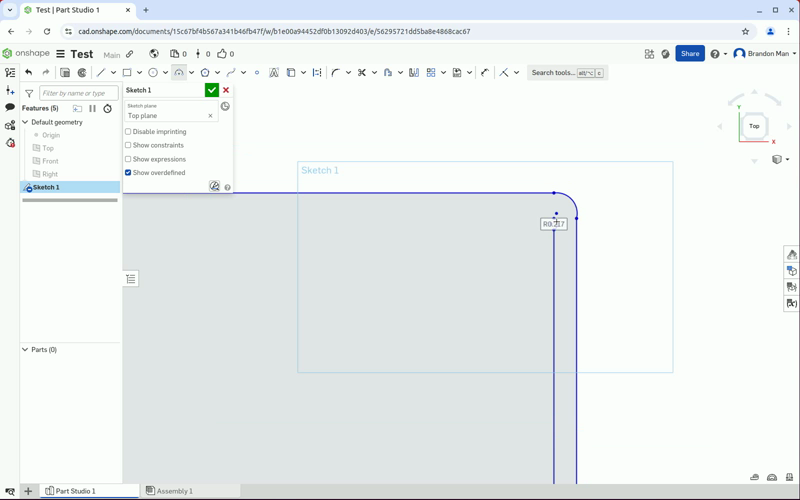
scroll(-6)
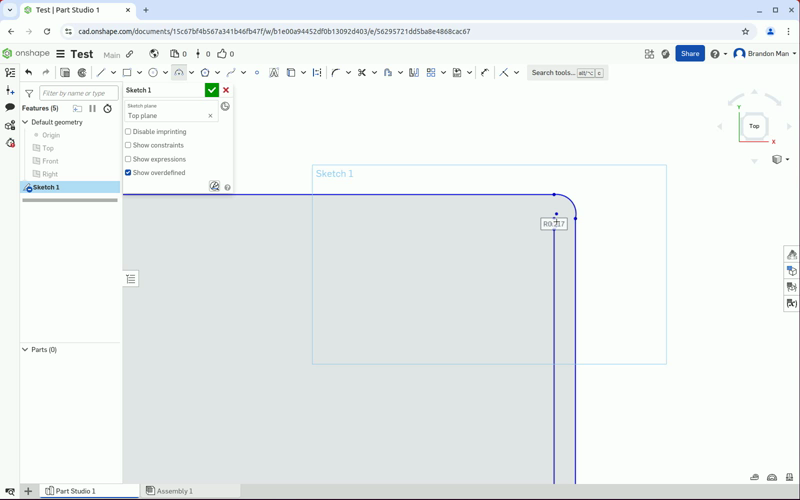
scroll(-6)
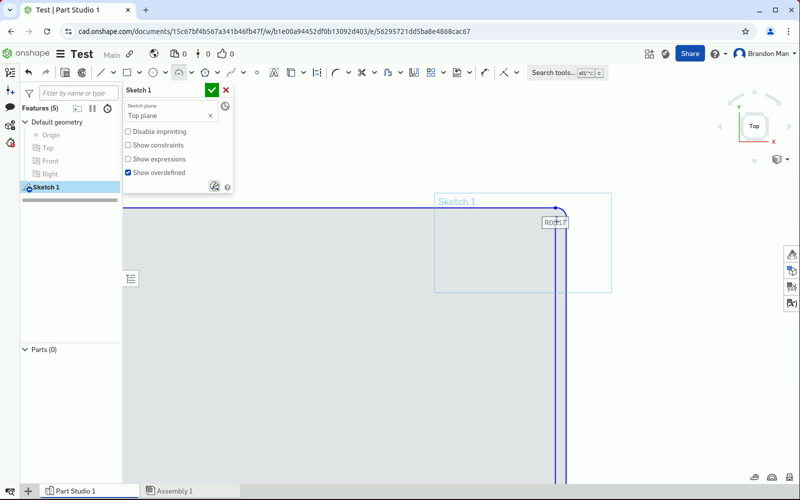
scroll(-6)
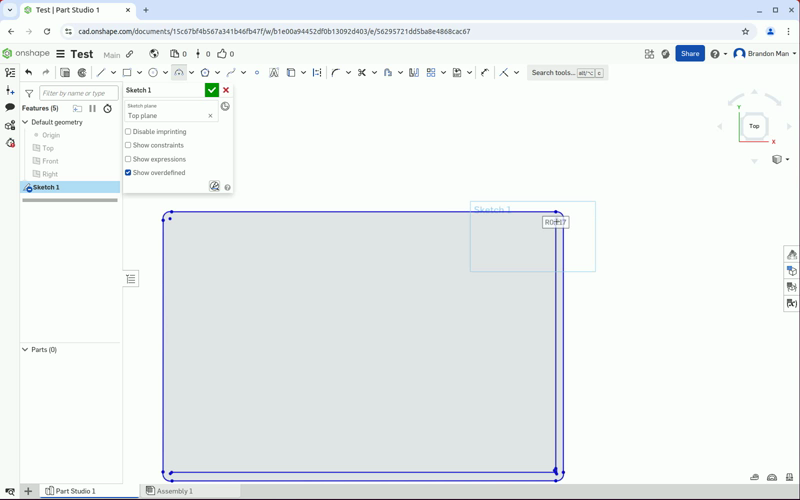
scroll(-6)
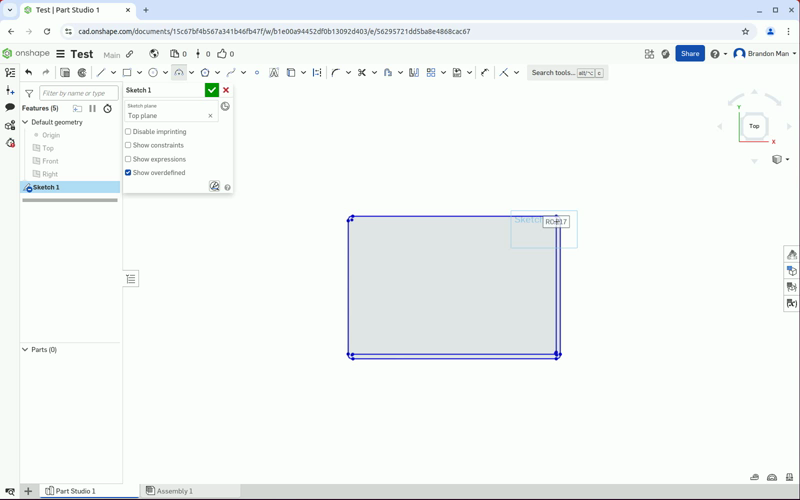
key_up(shift)
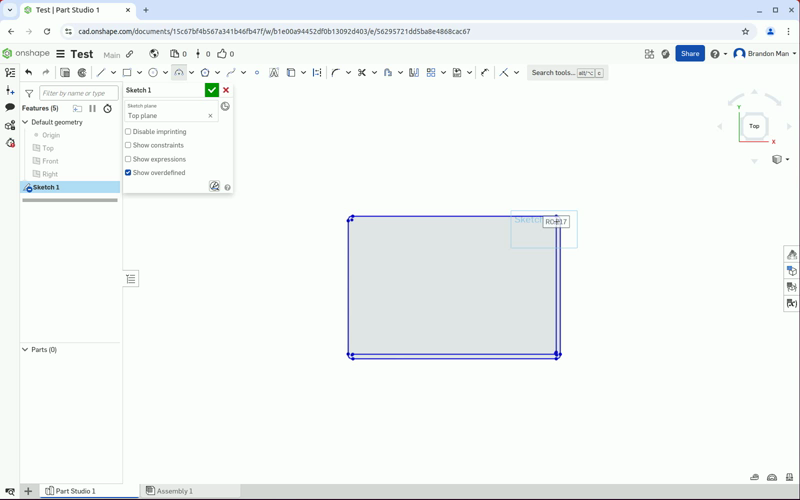
key(esc)
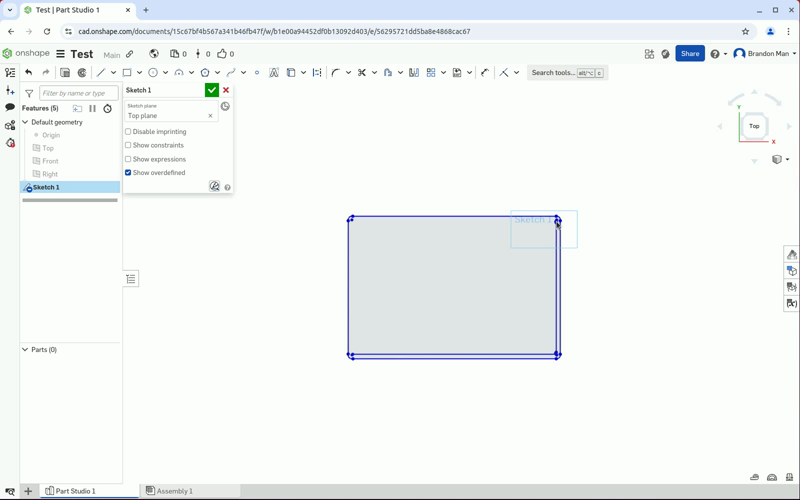
key(l)
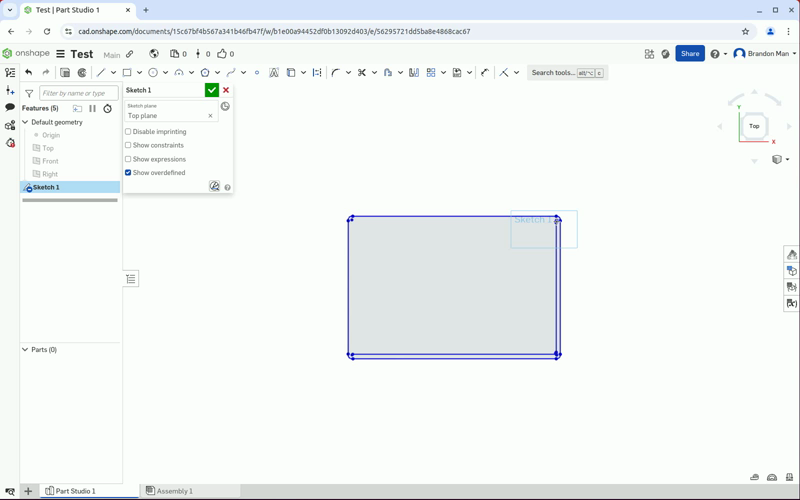
mouse_move(556, 220)
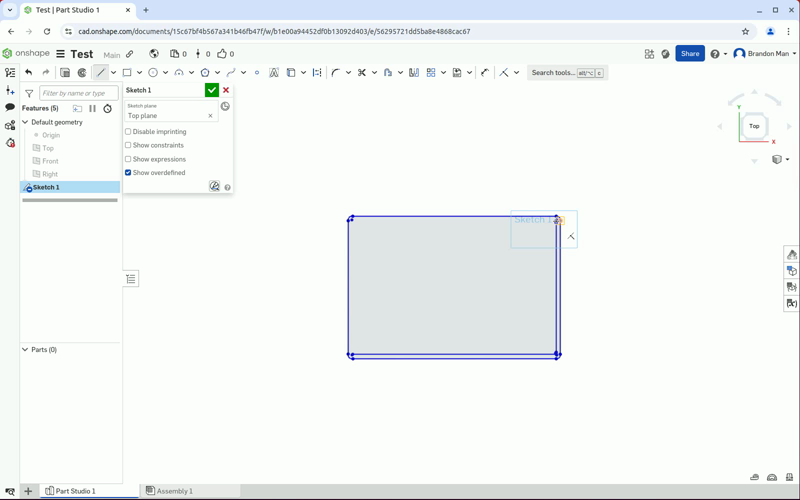
scroll(6)
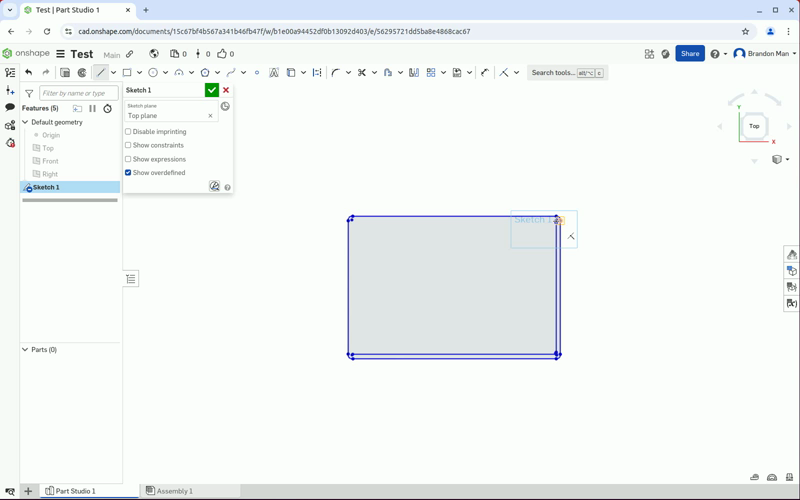
scroll(6)
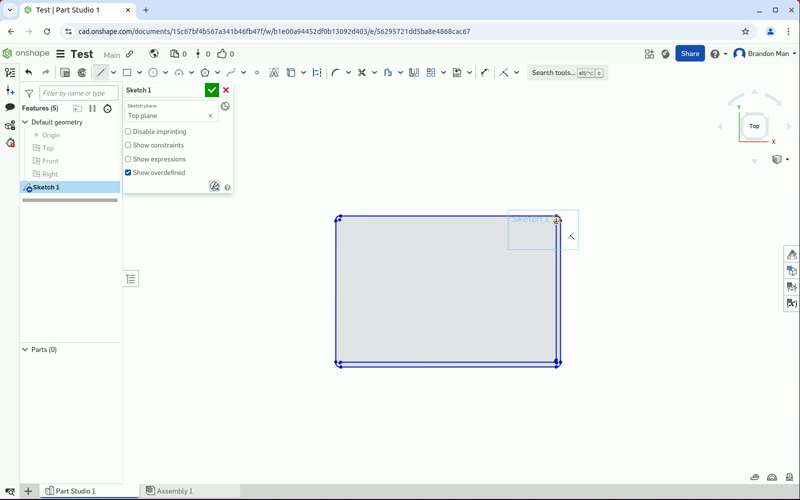
scroll(6)
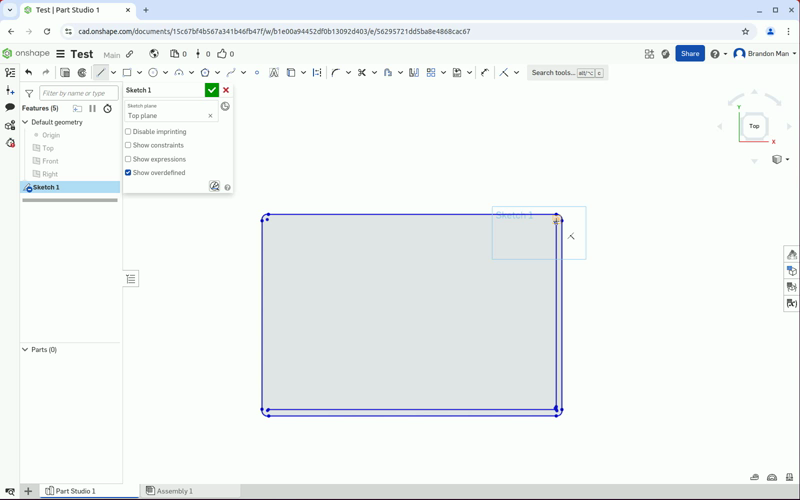
scroll(6)
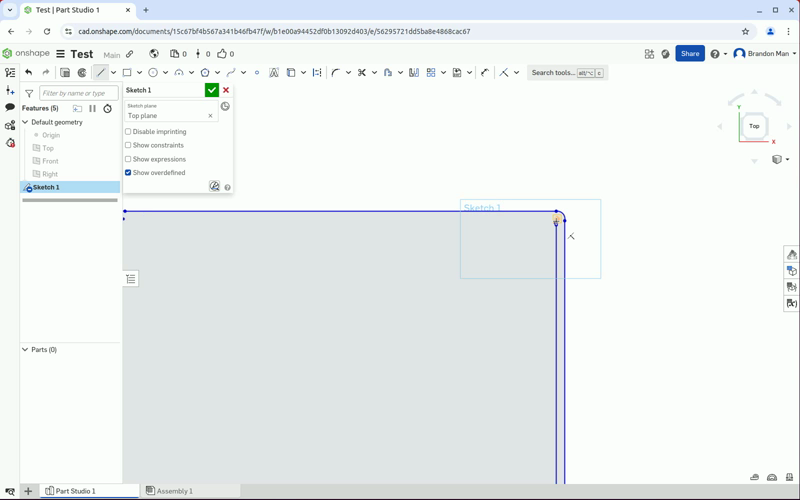
scroll(6)
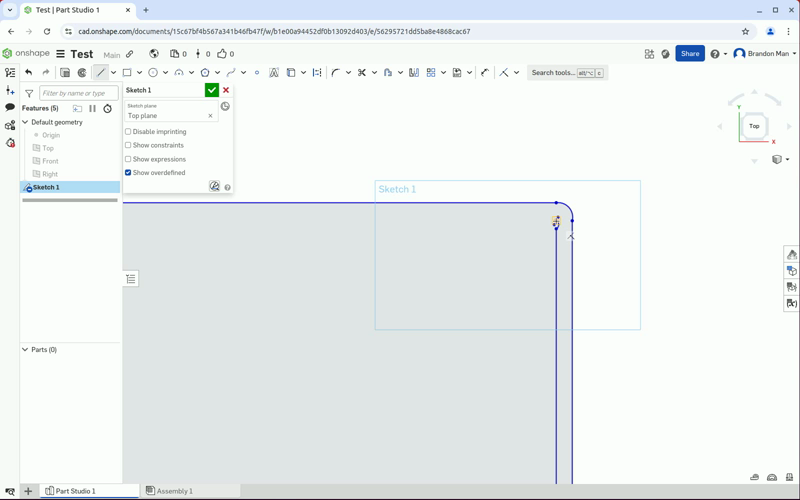
scroll(6)
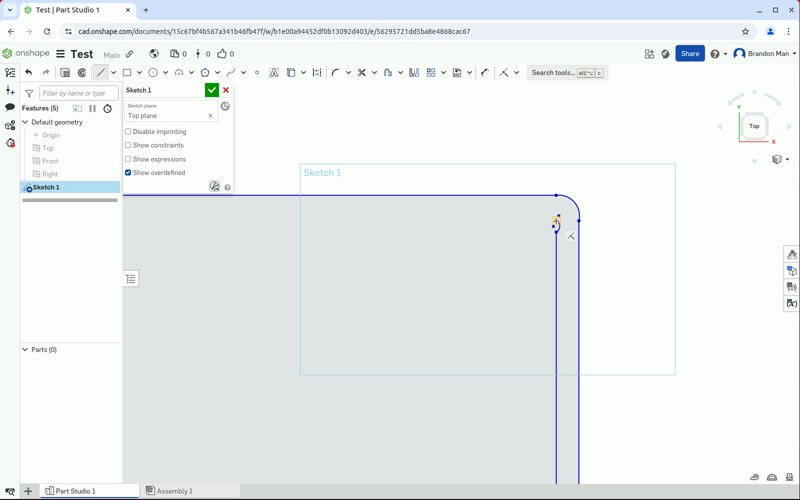
scroll(6)
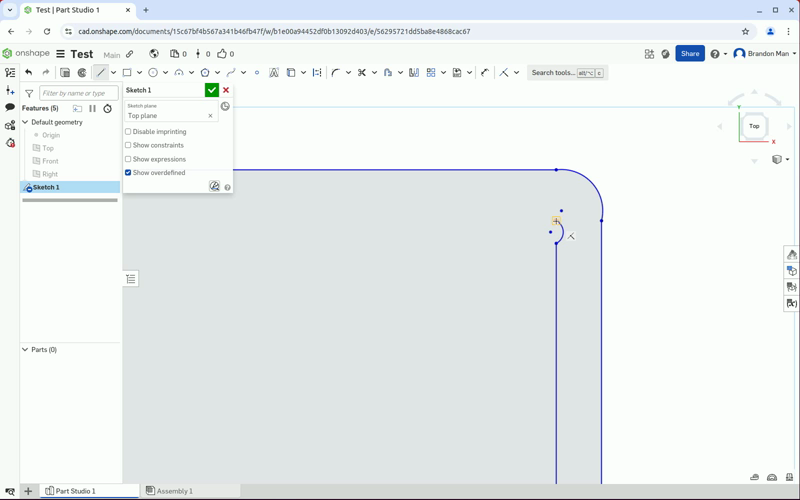
click(556, 220)
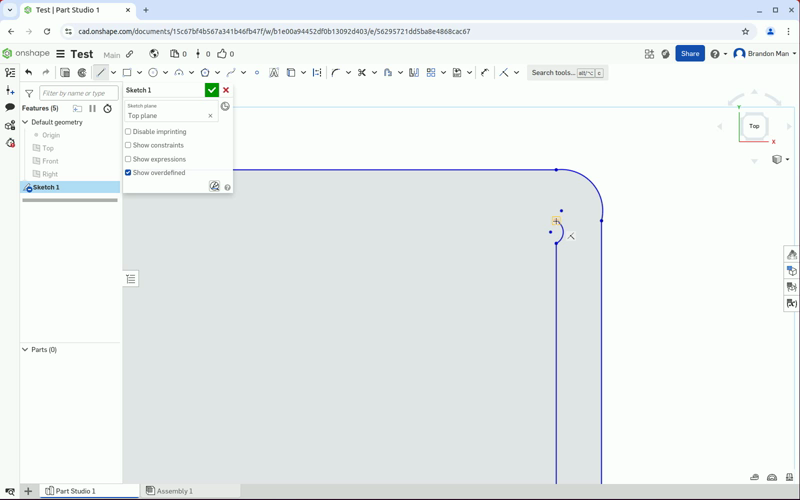
scroll(-6)
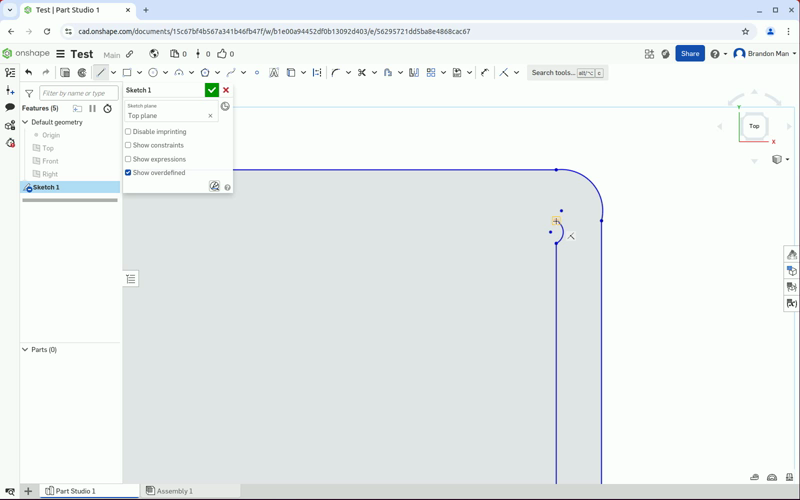
scroll(-6)
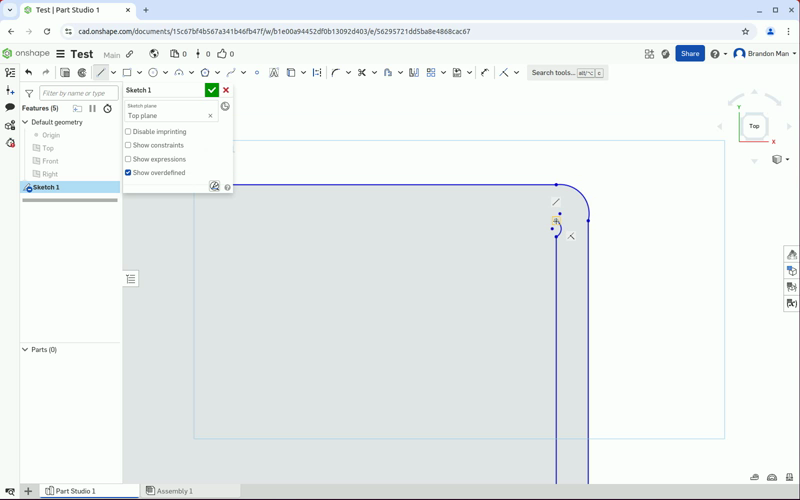
scroll(-6)
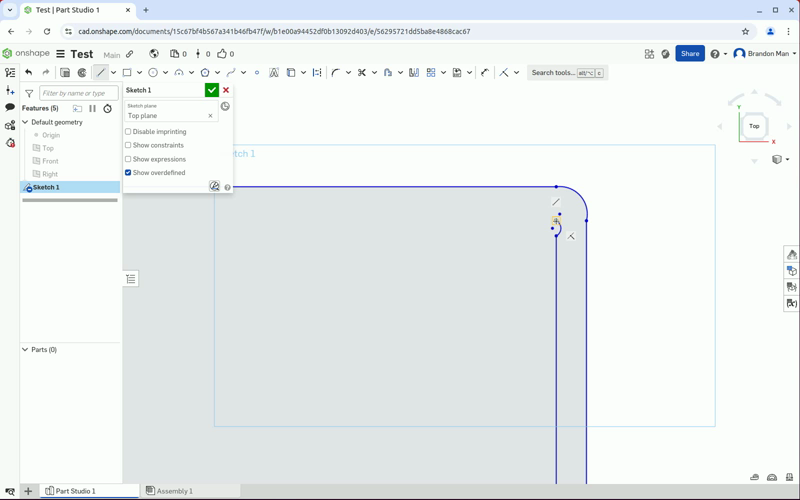
scroll(-6)
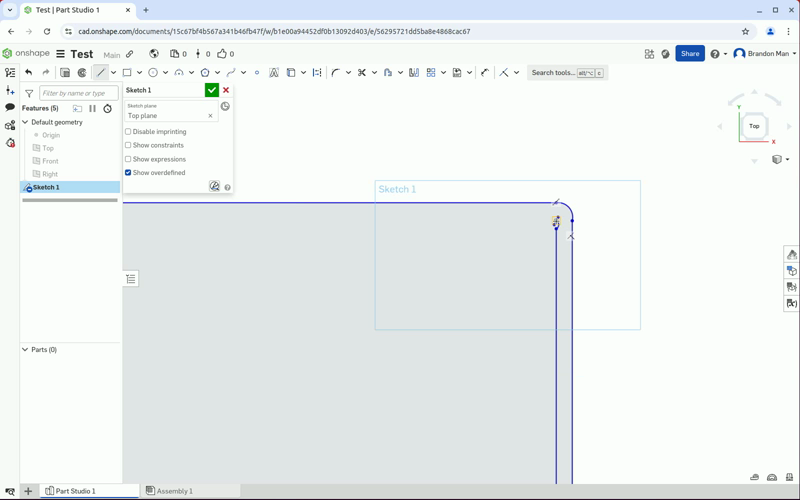
scroll(-6)
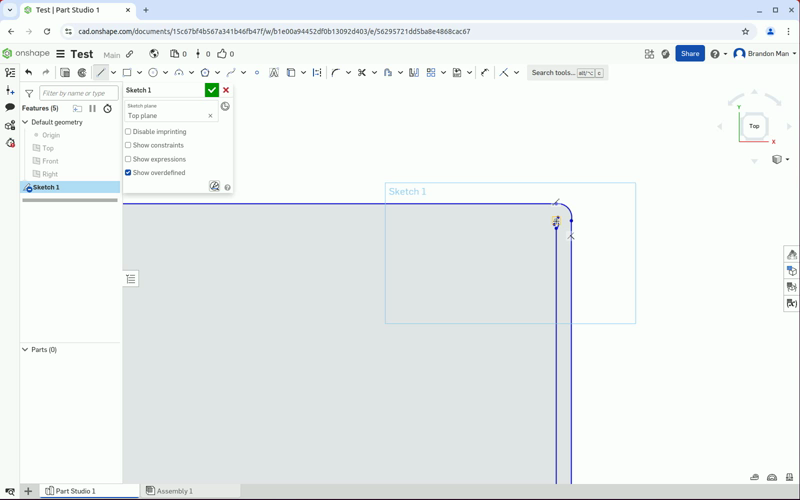
scroll(-6)
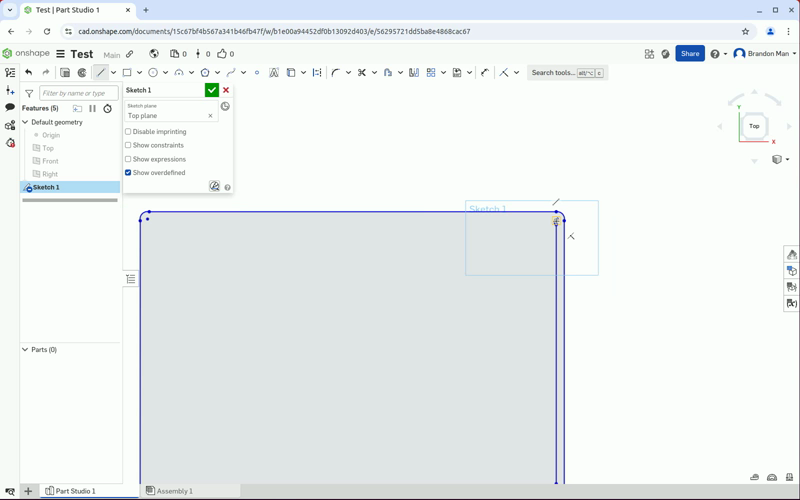
scroll(-6)
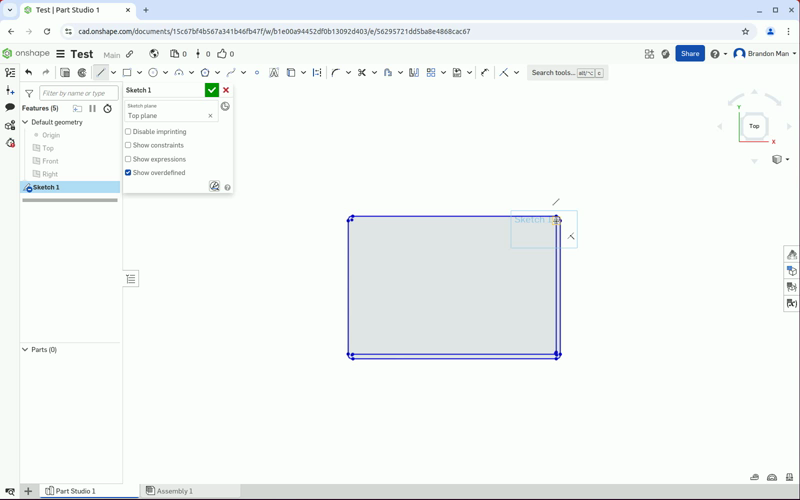
key_down(shift)
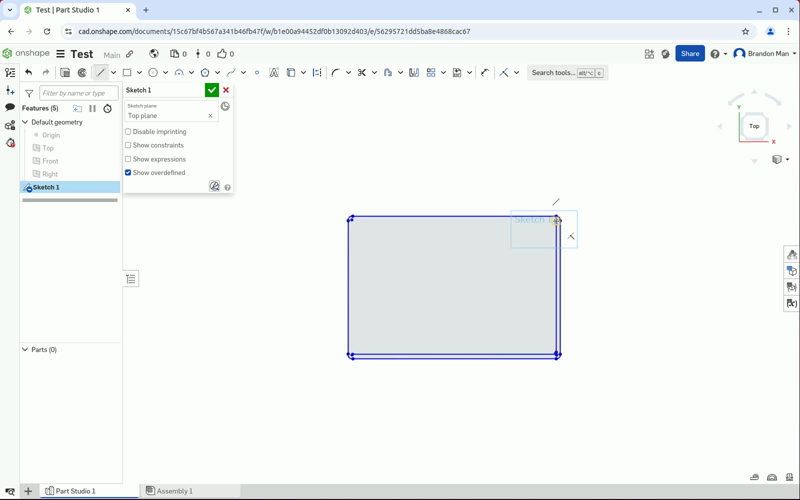
mouse_move(352, 220)
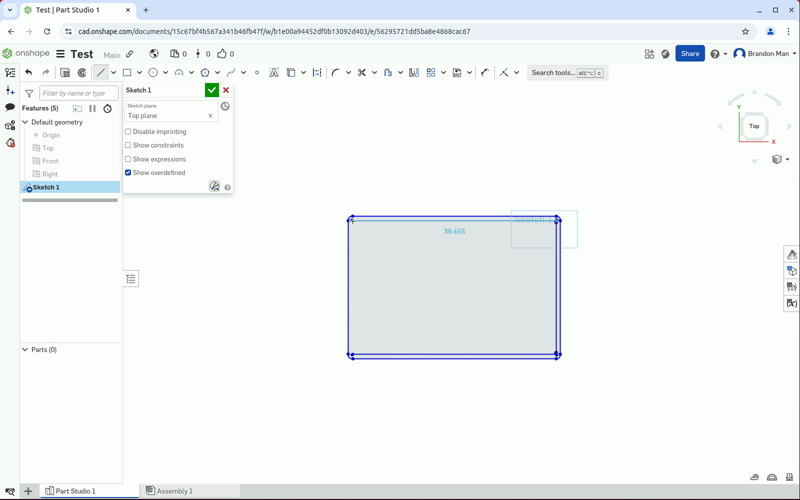
scroll(6)
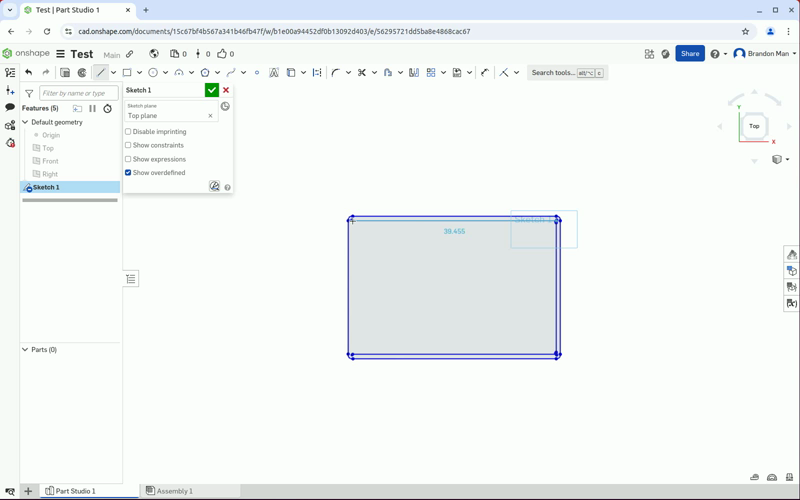
scroll(6)
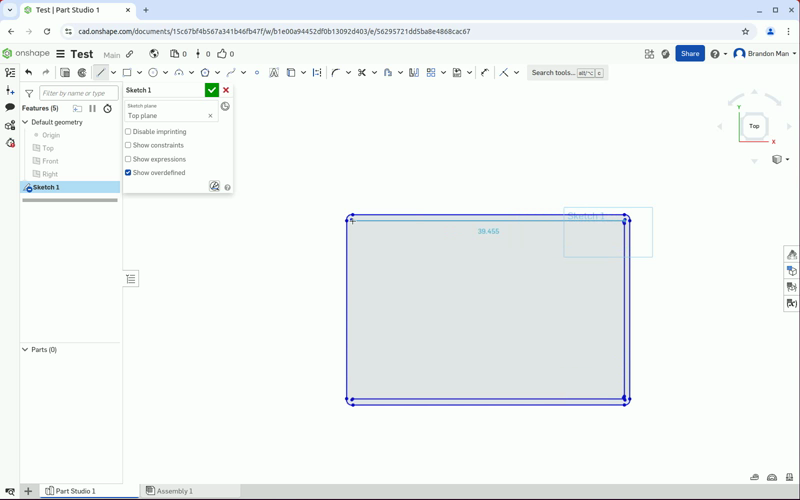
scroll(6)
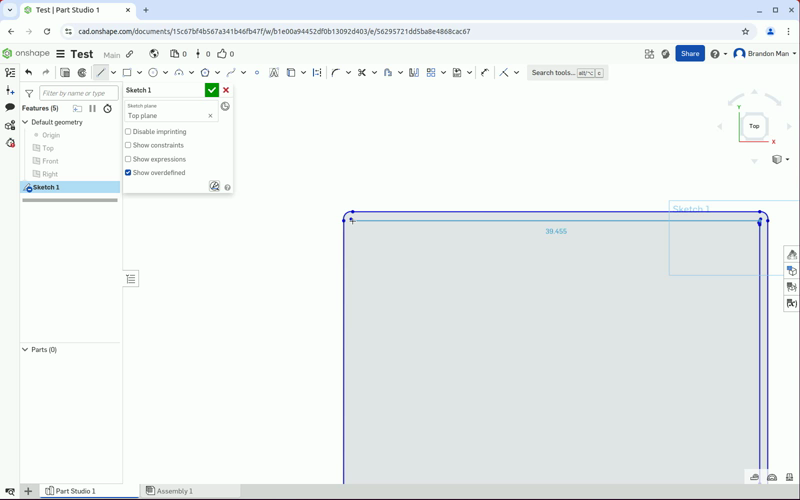
scroll(6)
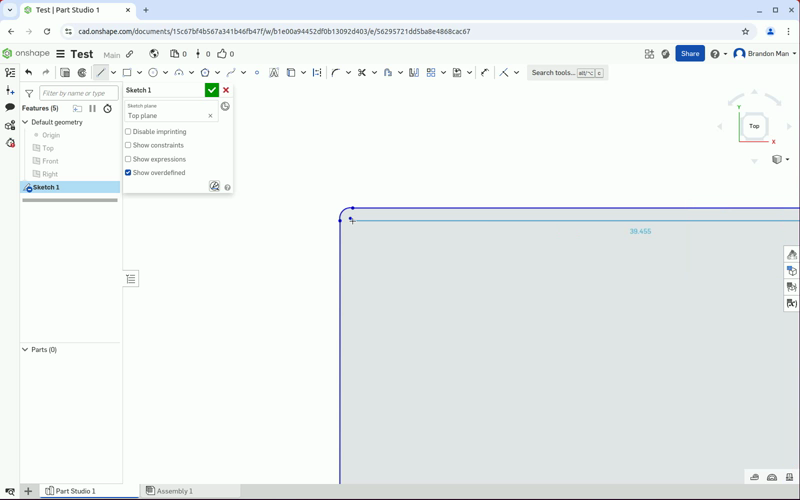
scroll(6)
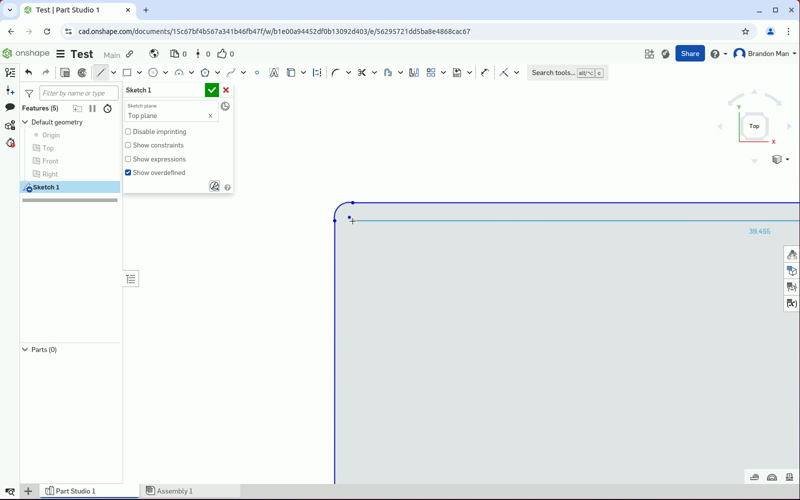
scroll(6)
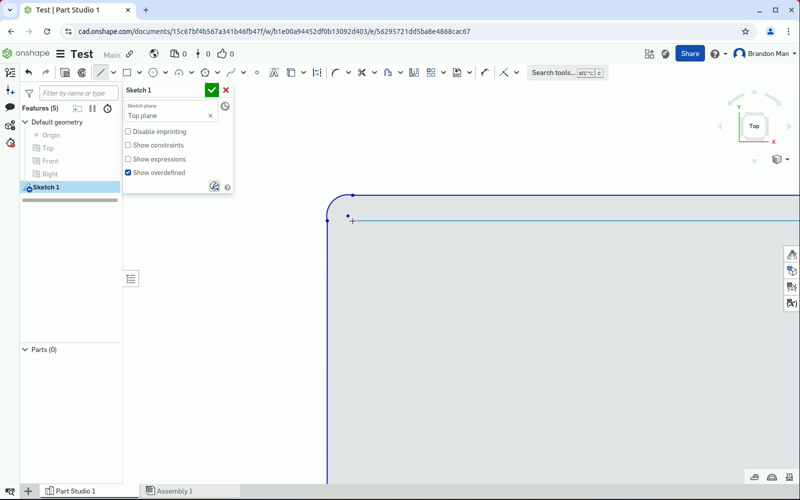
scroll(6)
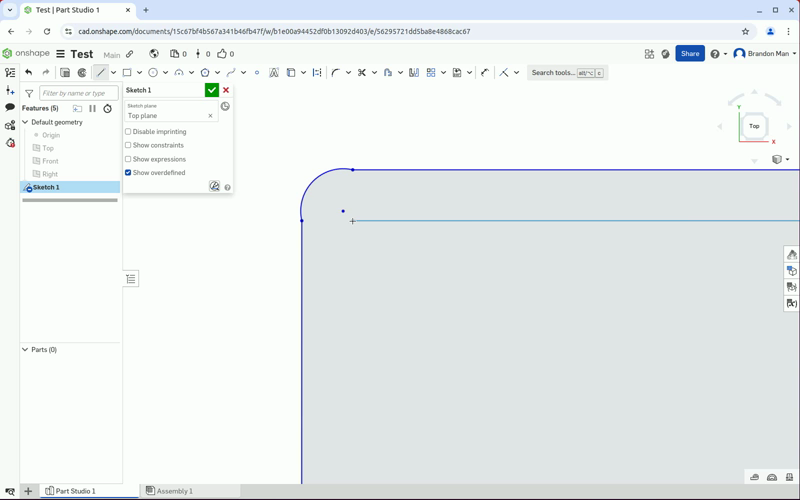
click(352, 220)
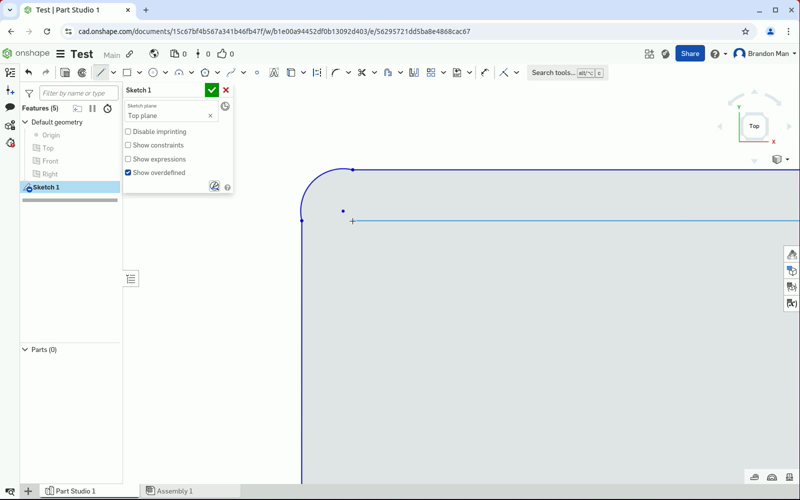
scroll(-6)
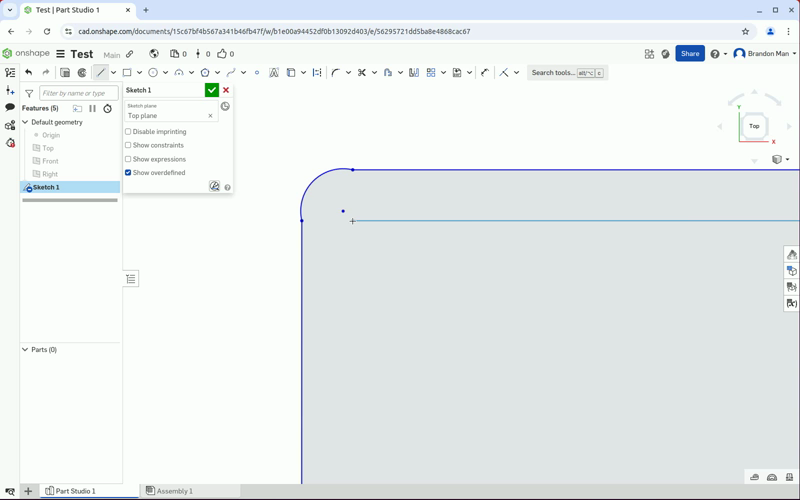
scroll(-6)
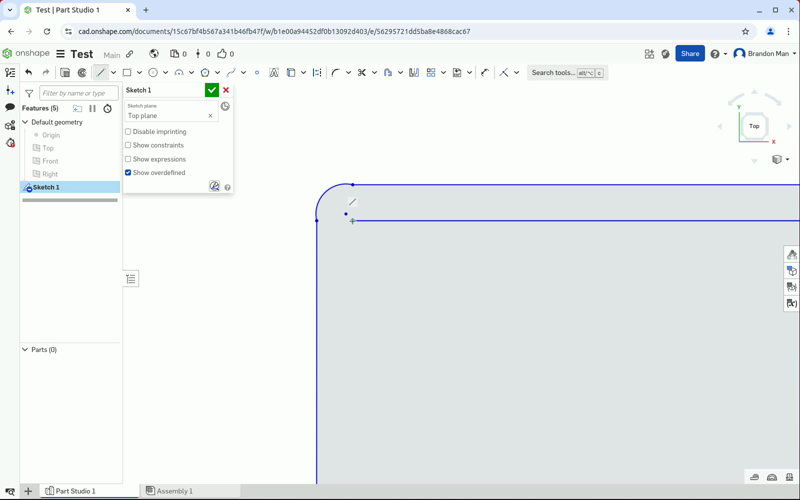
scroll(-6)
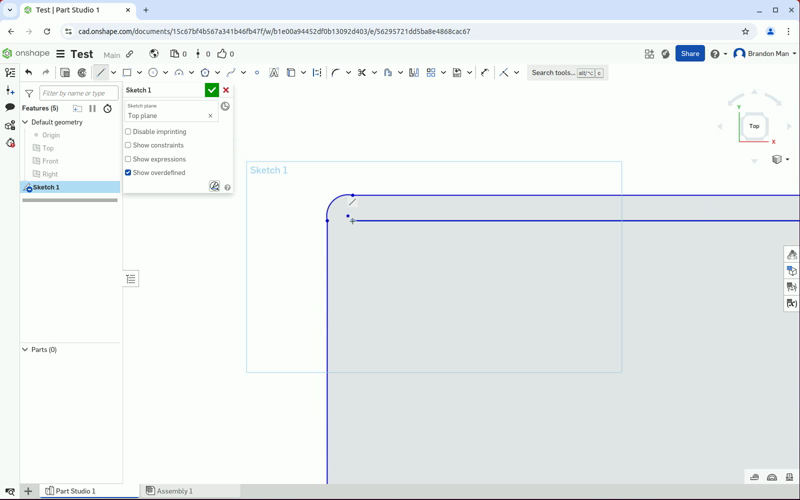
scroll(-6)
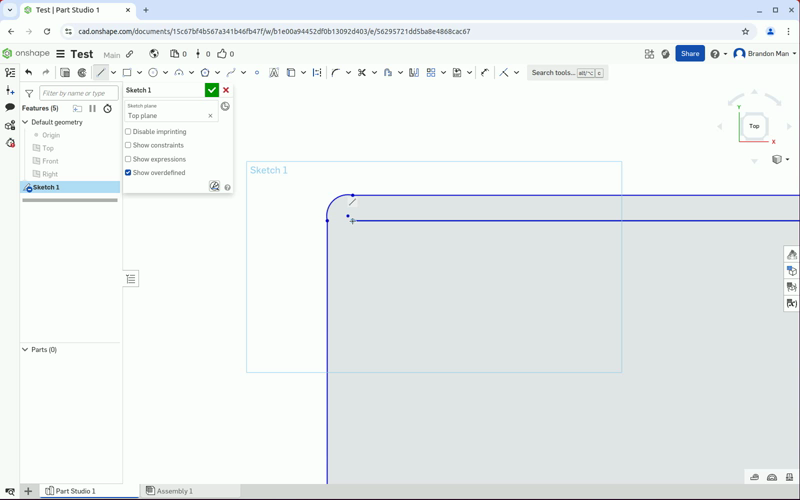
scroll(-6)
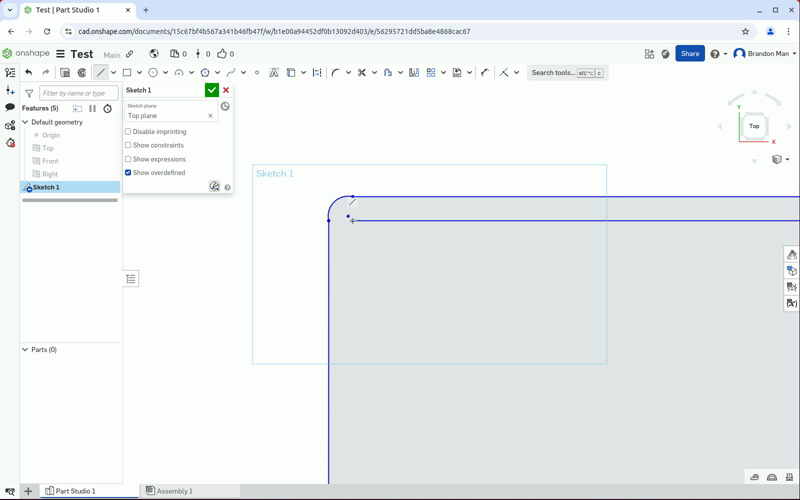
scroll(-6)
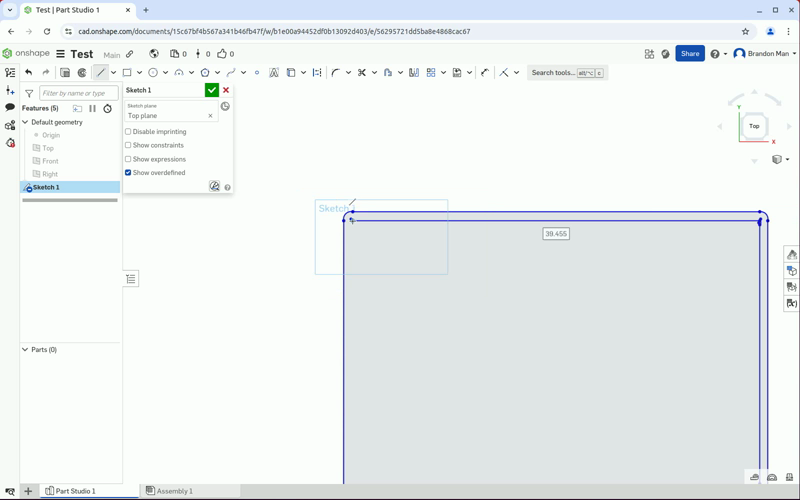
scroll(-6)
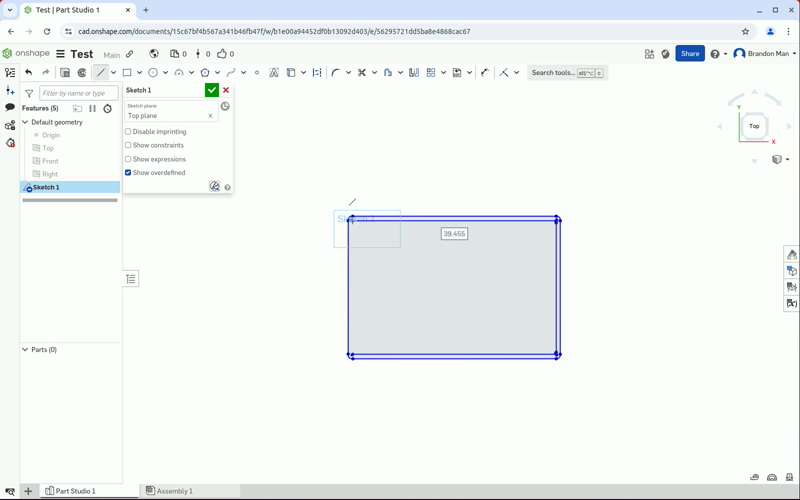
key_up(shift)
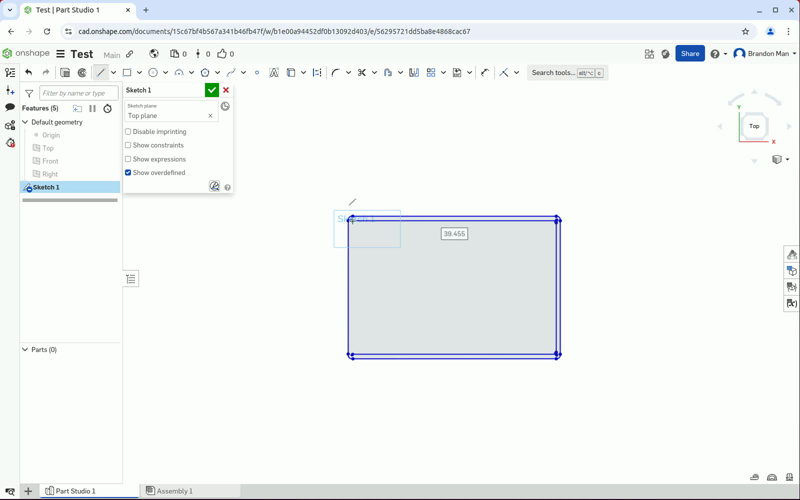
key(esc)
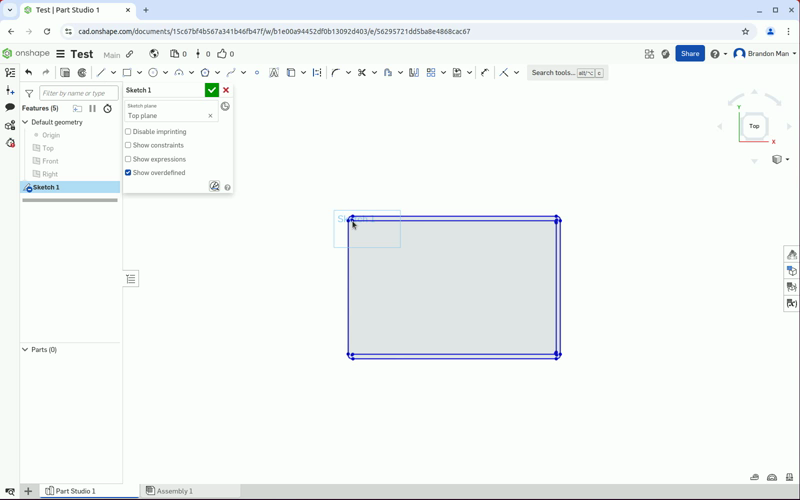
key(a)
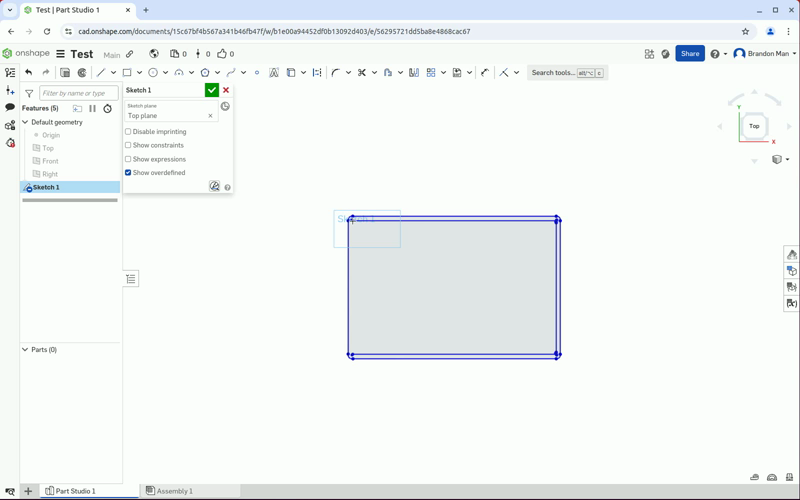
mouse_move(352, 220)
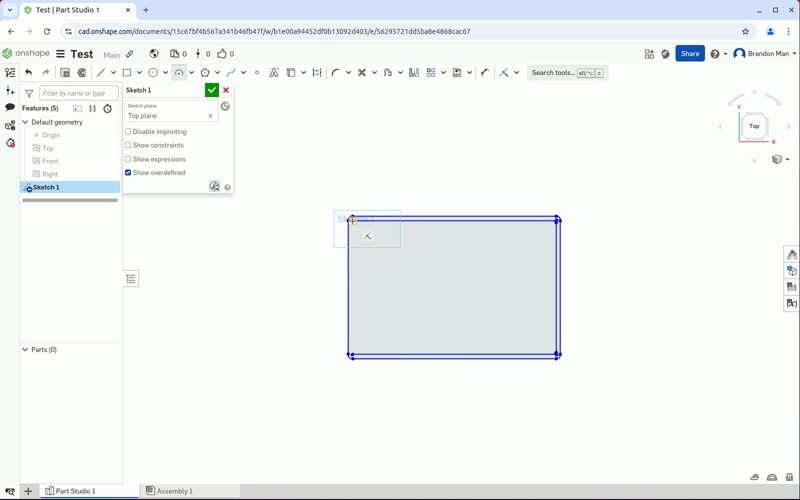
scroll(6)
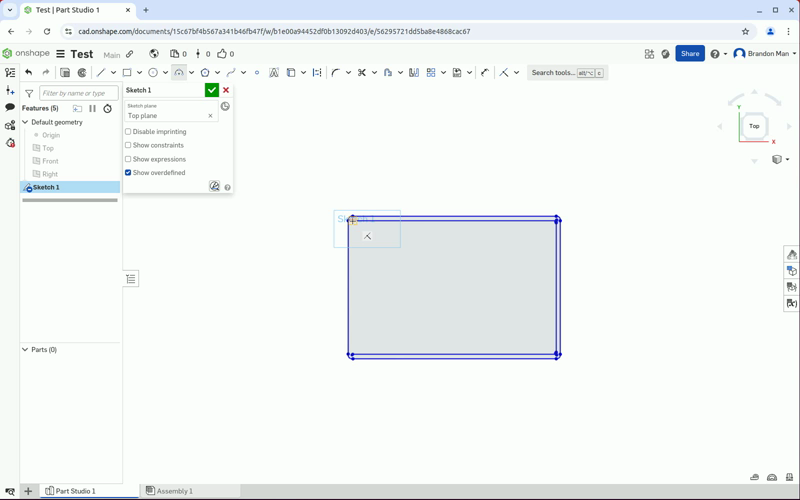
scroll(6)
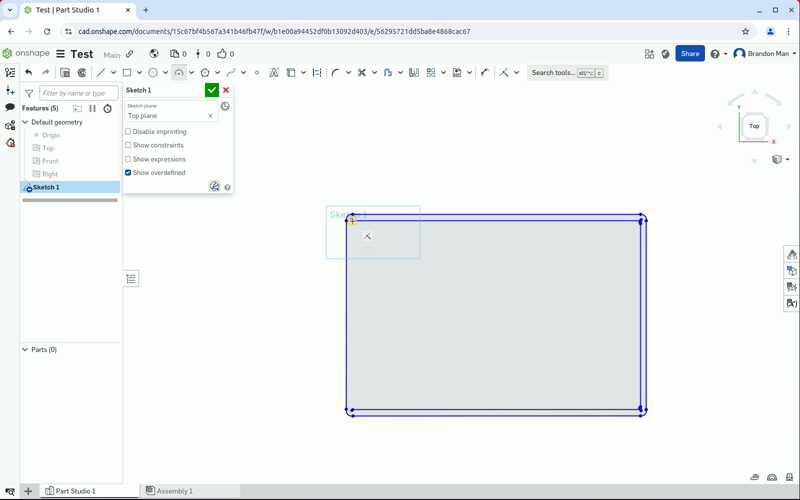
scroll(6)
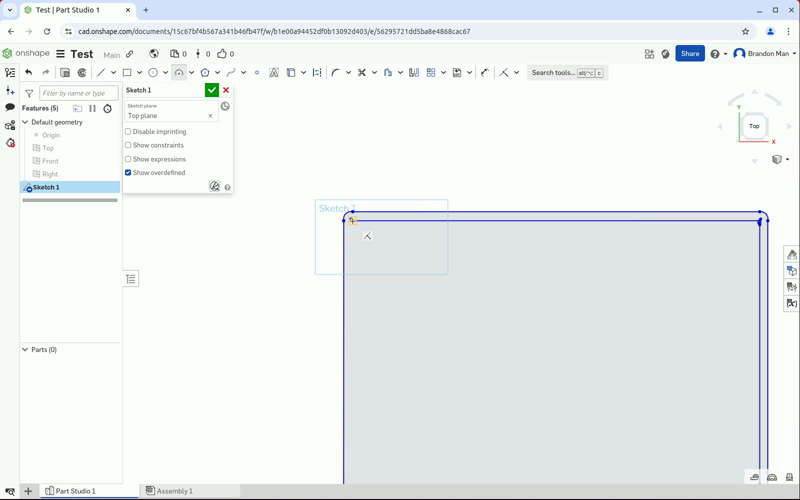
scroll(6)
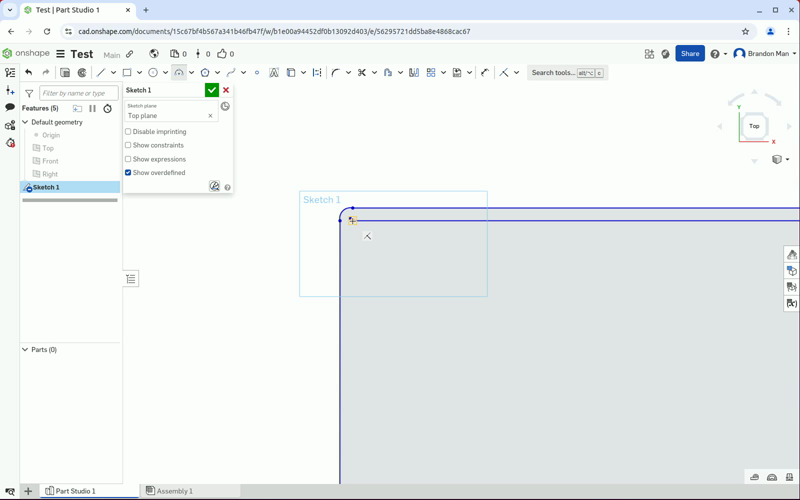
scroll(6)
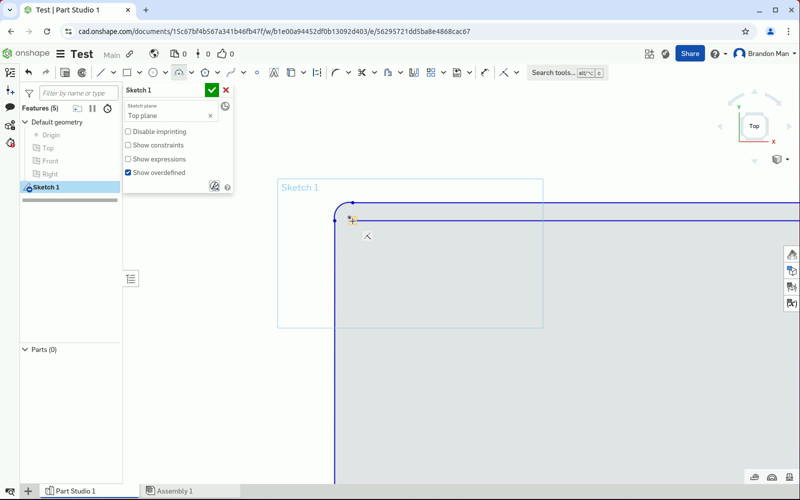
scroll(6)
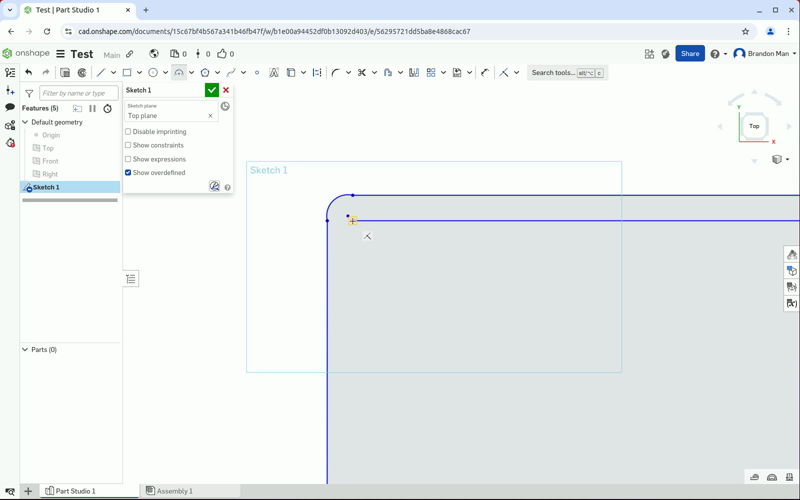
scroll(6)
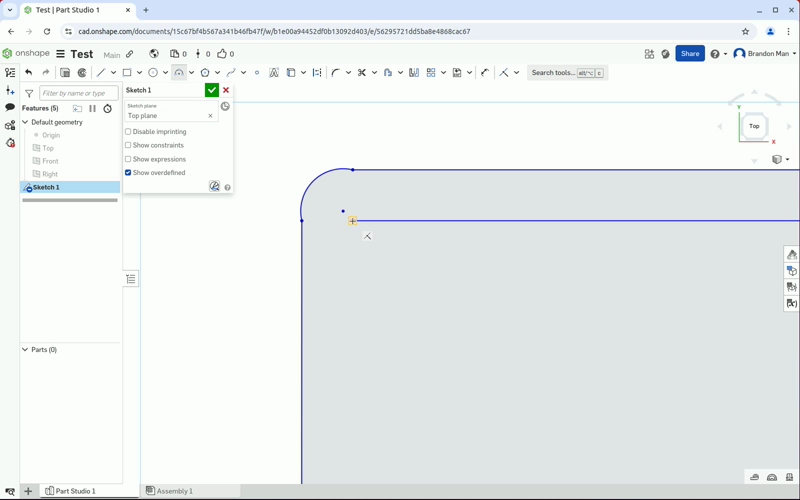
click(352, 220)
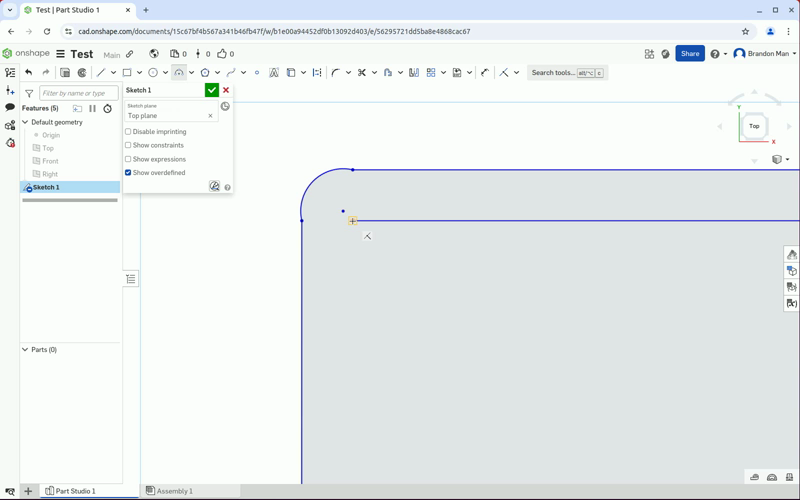
scroll(-6)
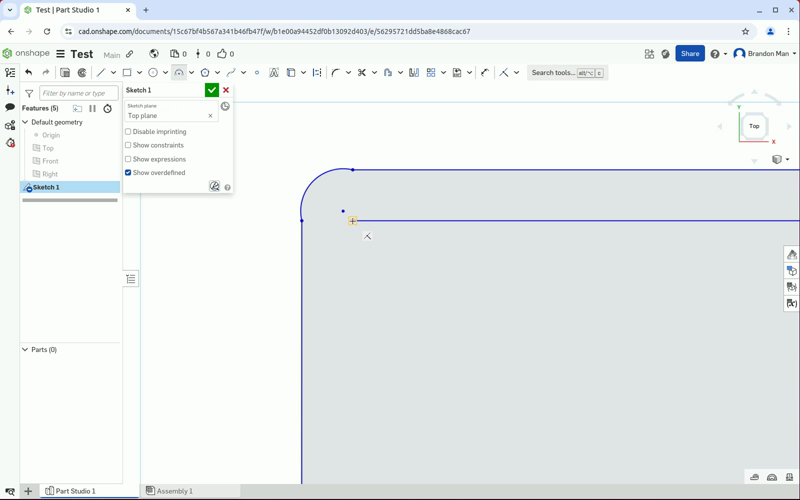
scroll(-6)
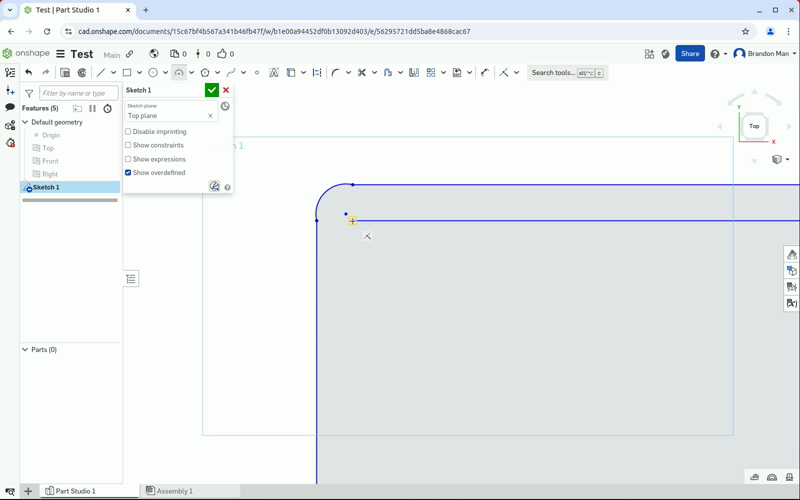
scroll(-6)
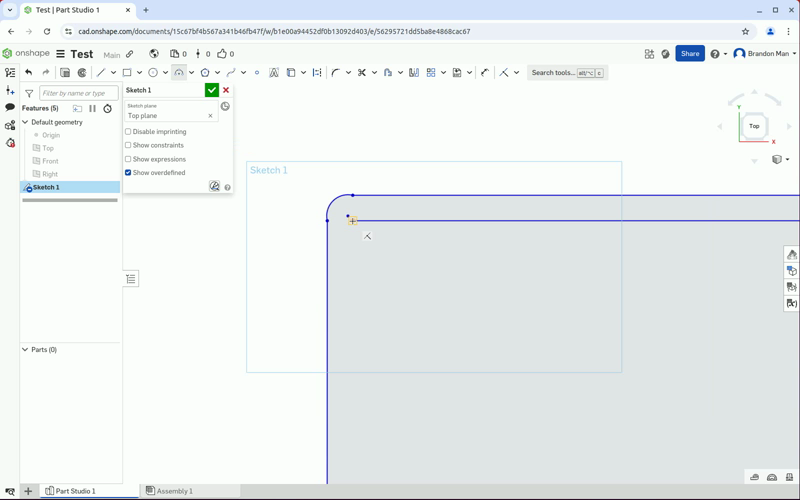
scroll(-6)
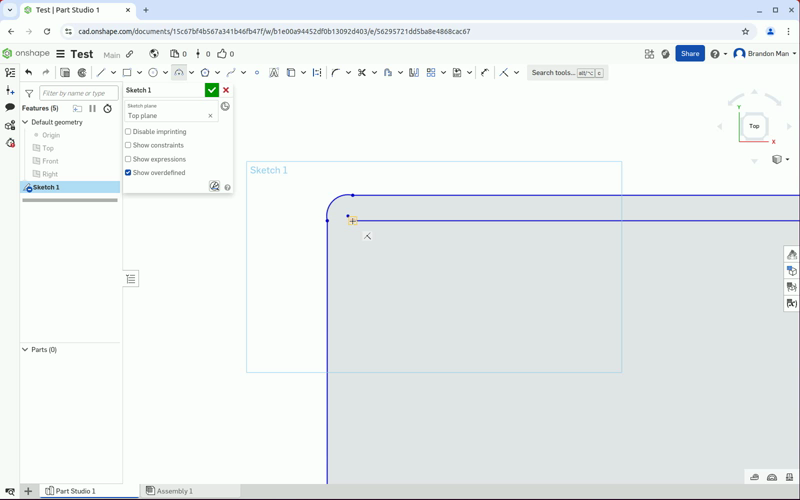
scroll(-6)
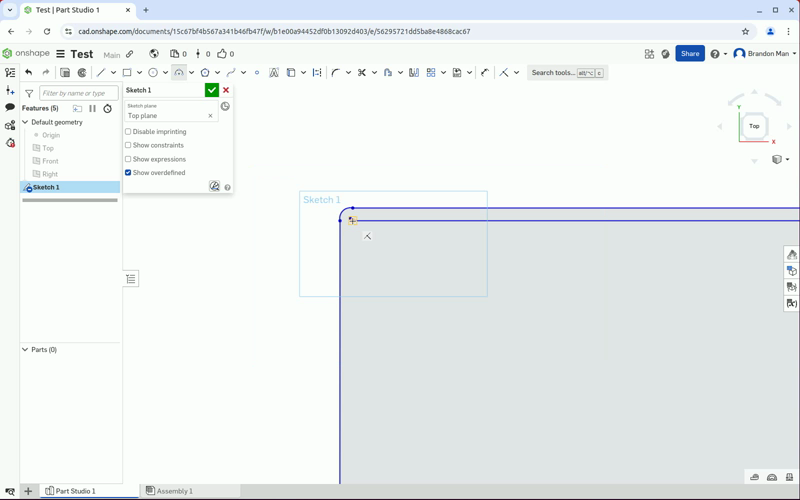
scroll(-6)
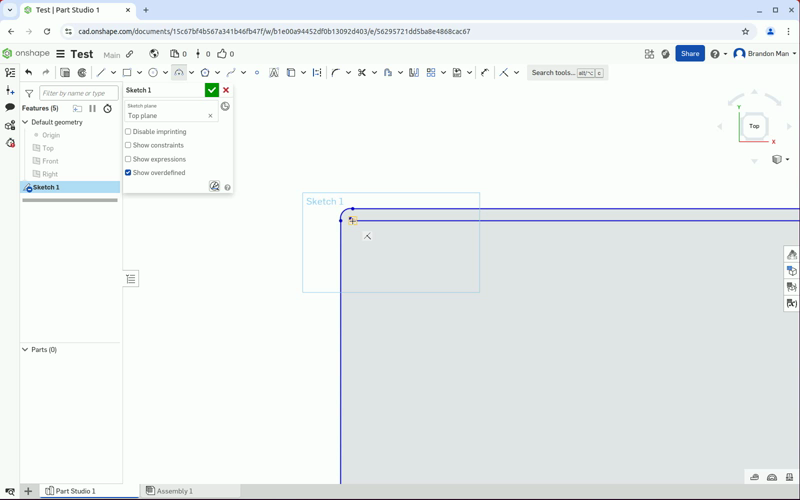
scroll(-6)
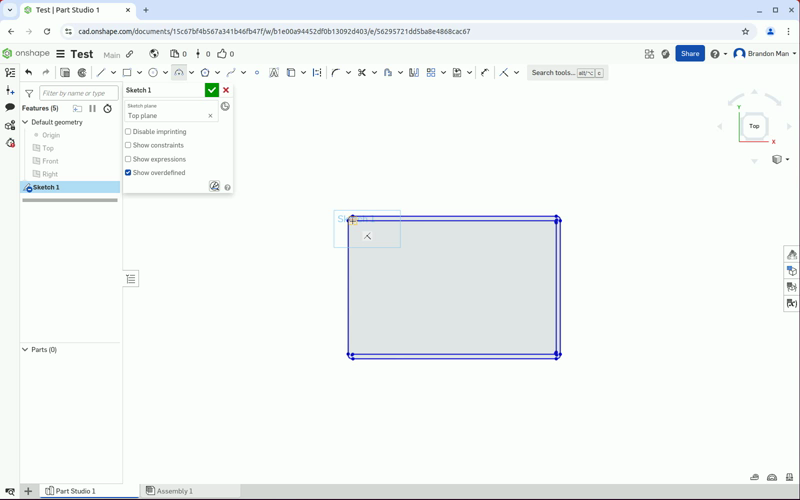
key_down(shift)
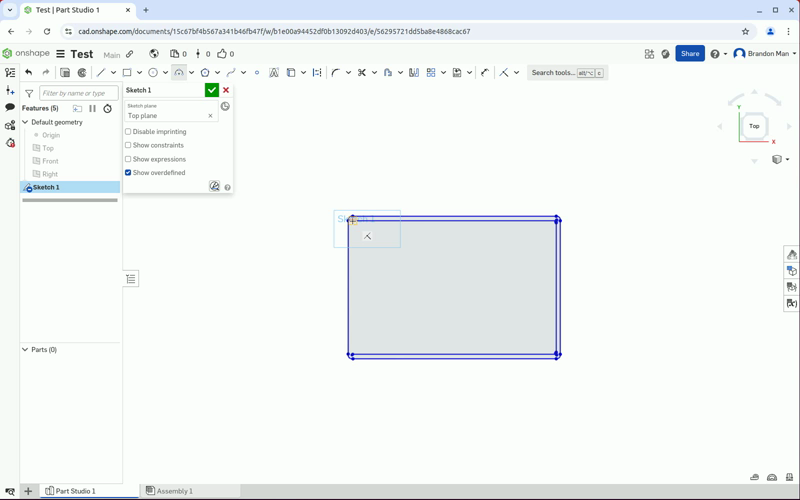
mouse_move(352, 222)
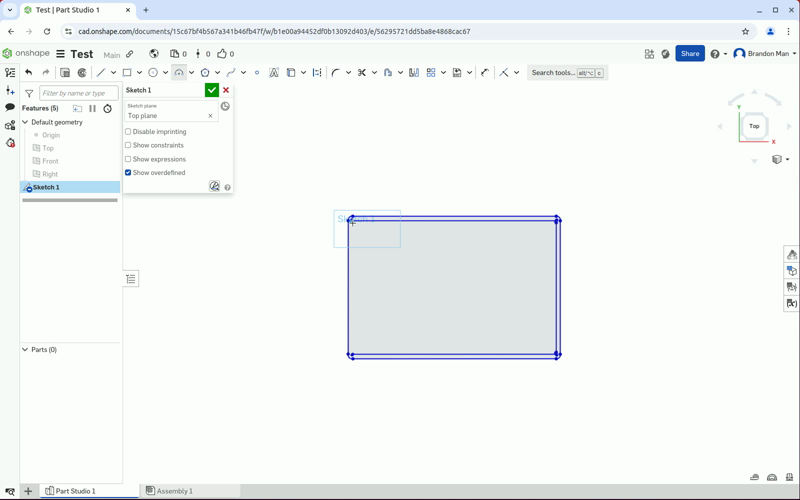
scroll(6)
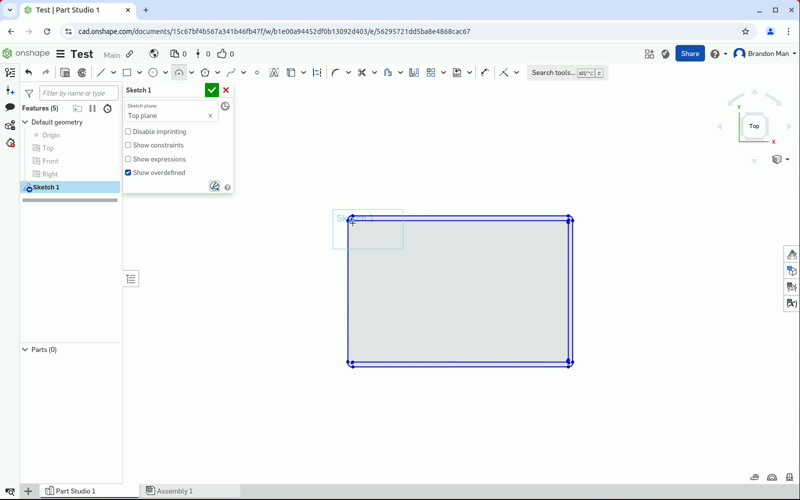
scroll(6)
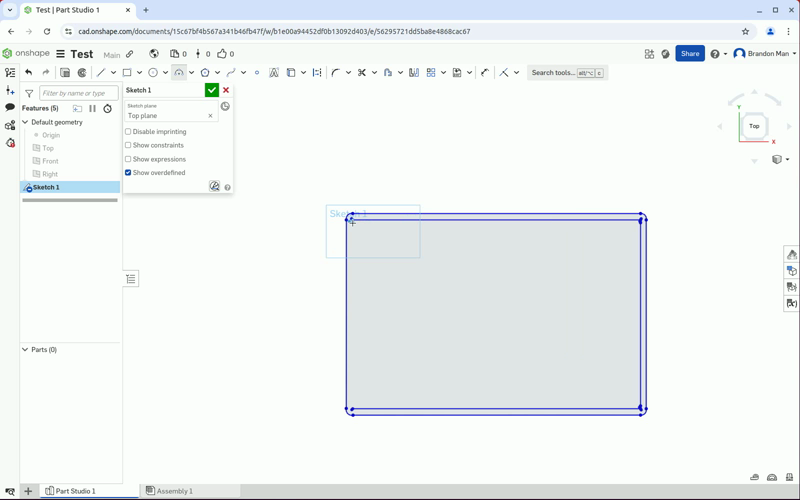
scroll(6)
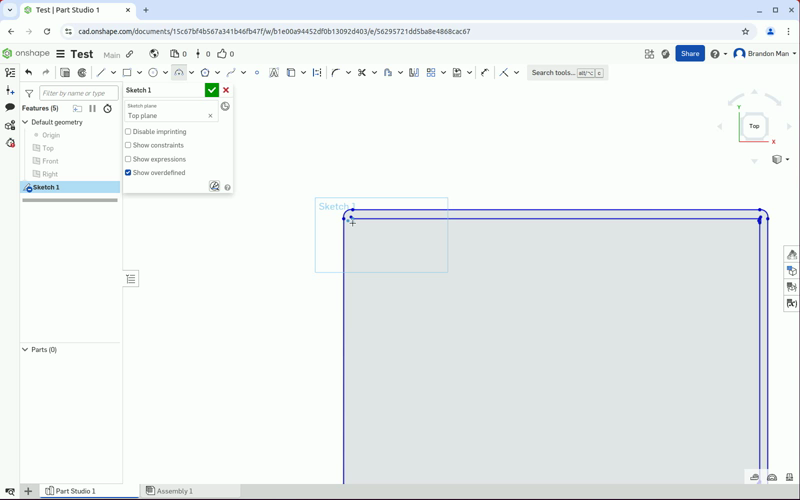
scroll(6)
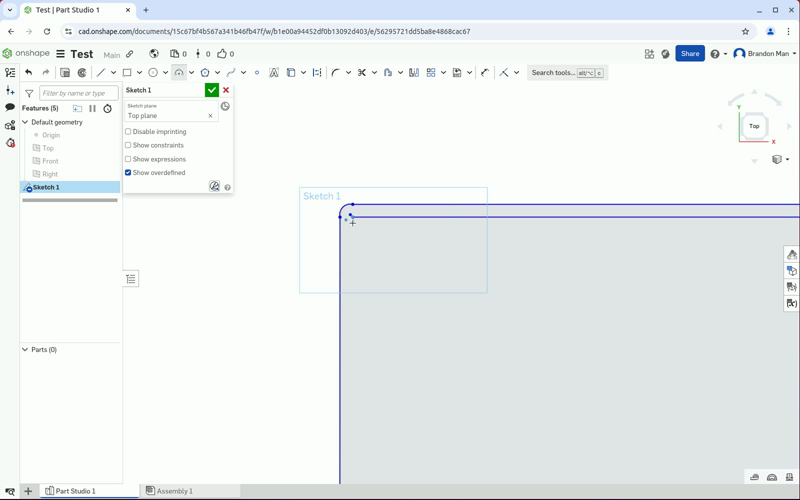
scroll(6)
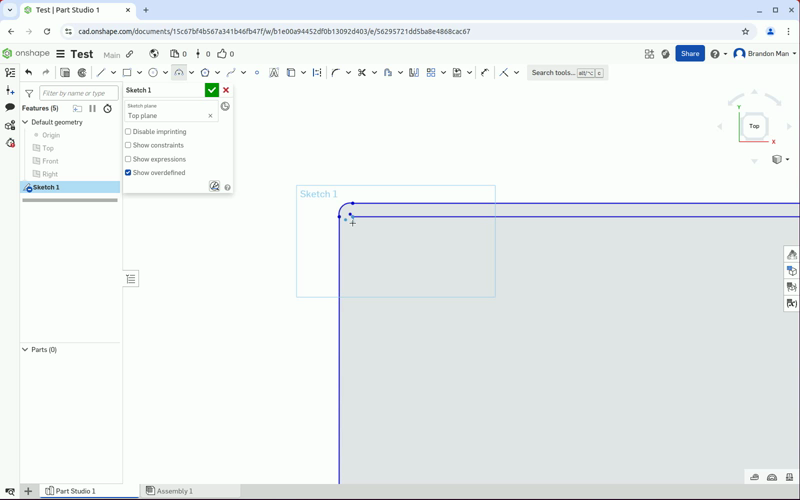
scroll(6)
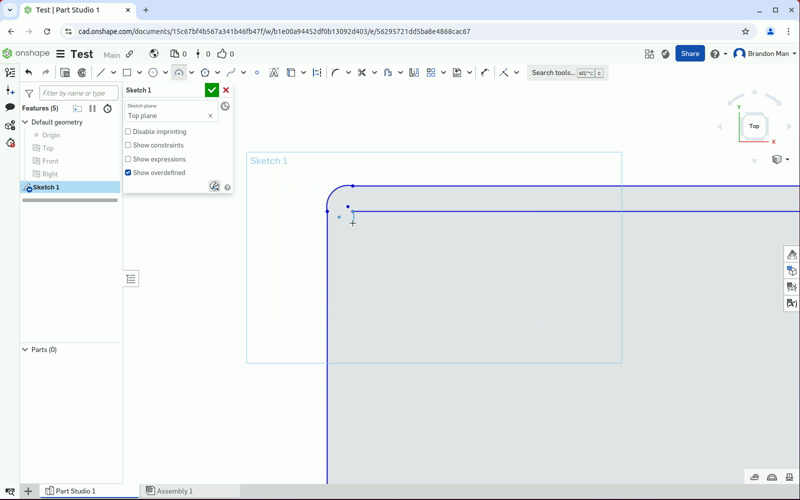
scroll(6)
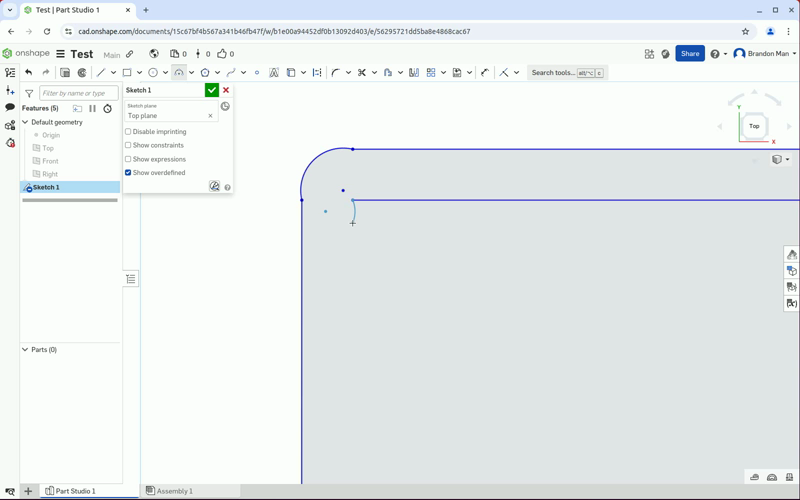
click(352, 222)
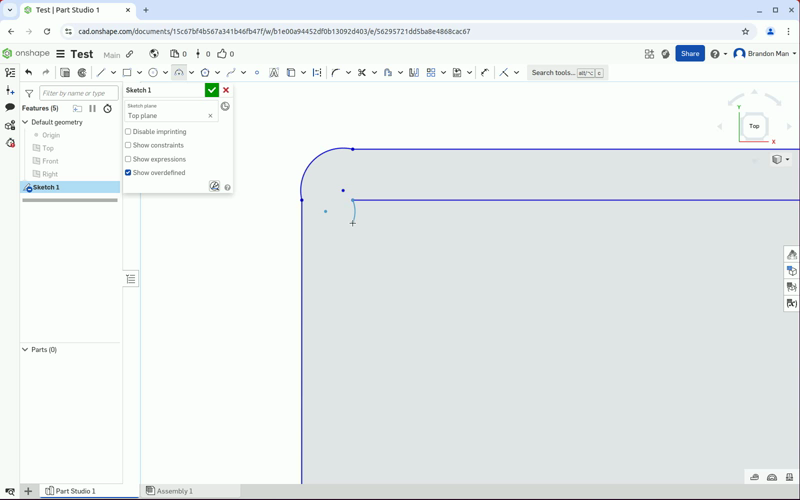
scroll(-6)
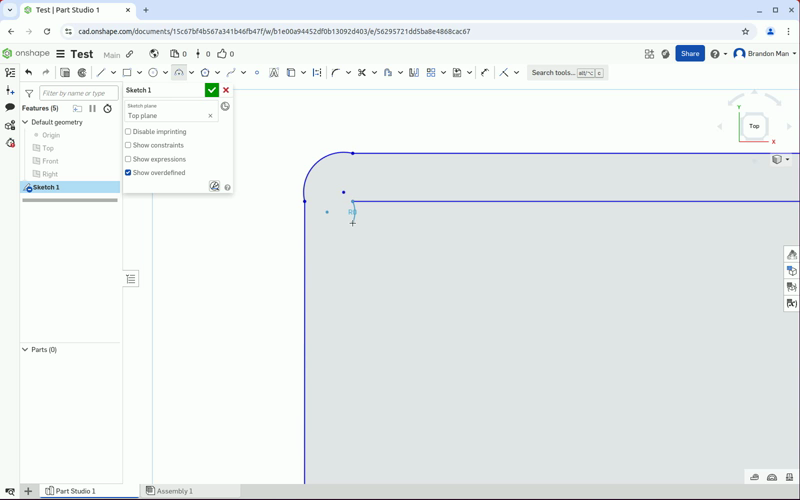
scroll(-6)
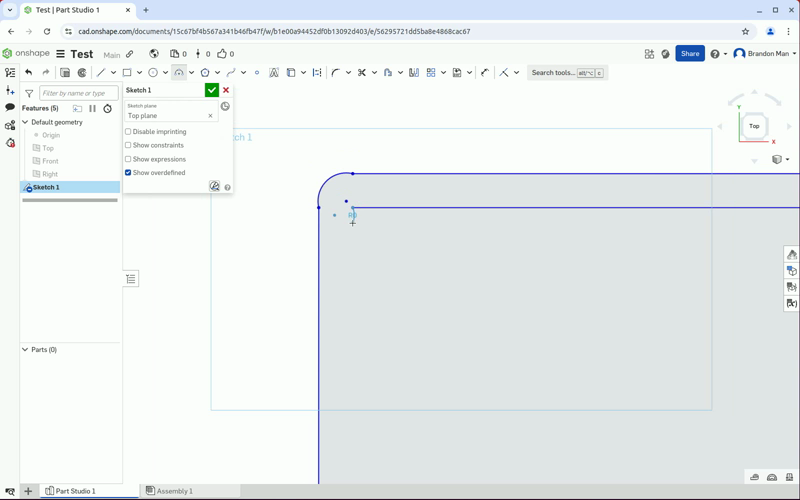
scroll(-6)
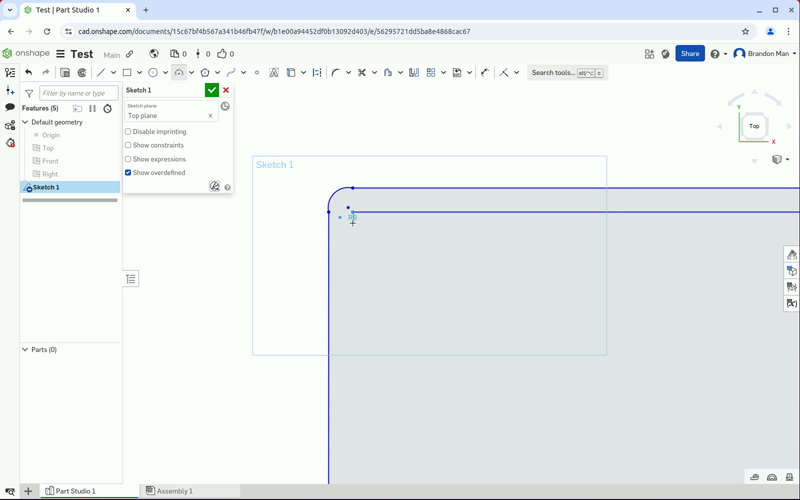
scroll(-6)
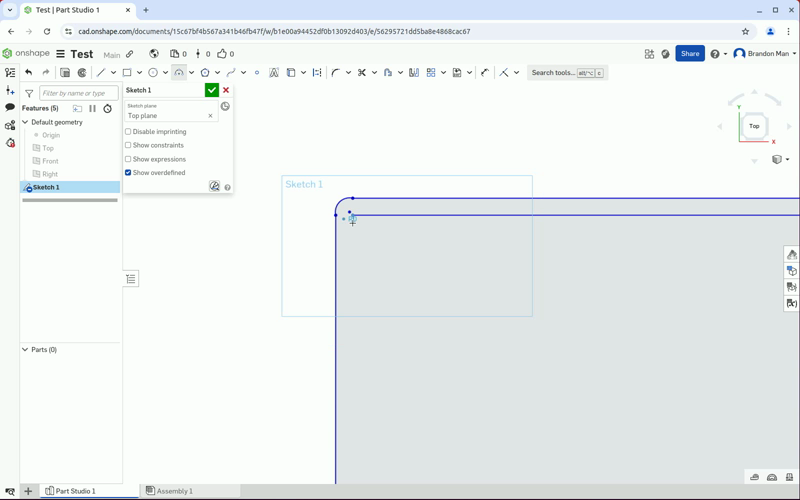
scroll(-6)
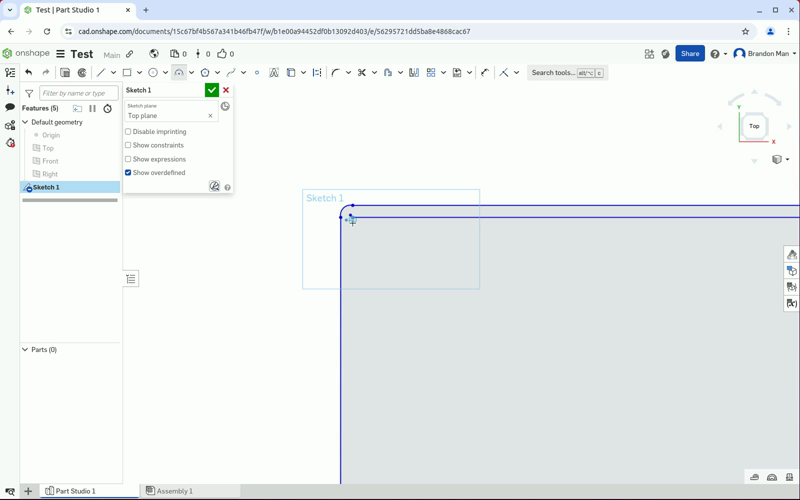
scroll(-6)
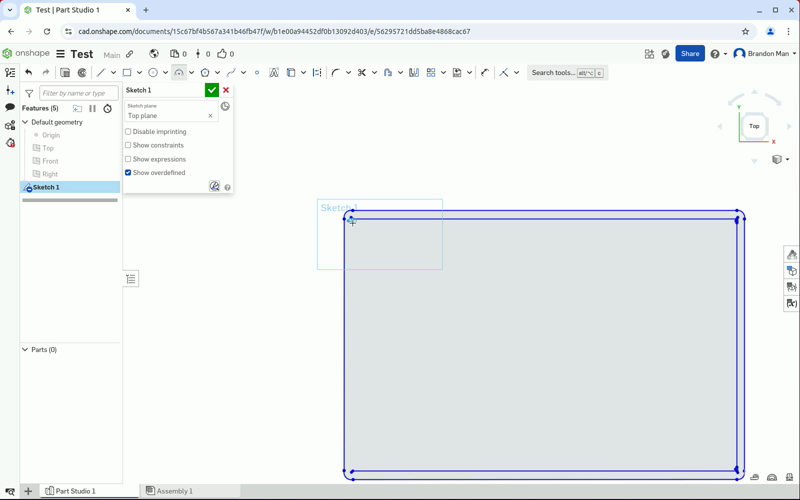
scroll(-6)
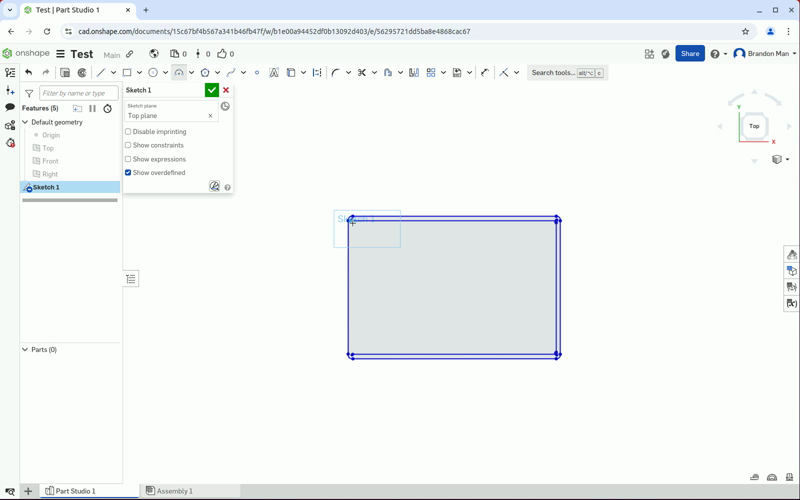
mouse_move(352, 221)
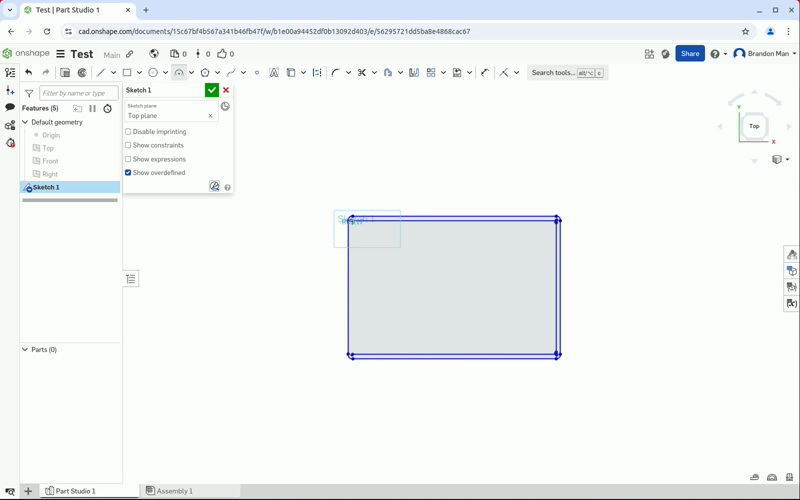
scroll(6)
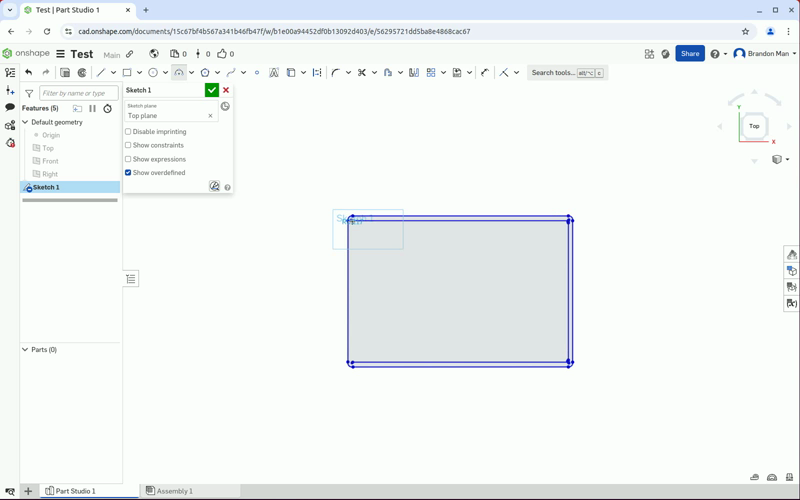
scroll(6)
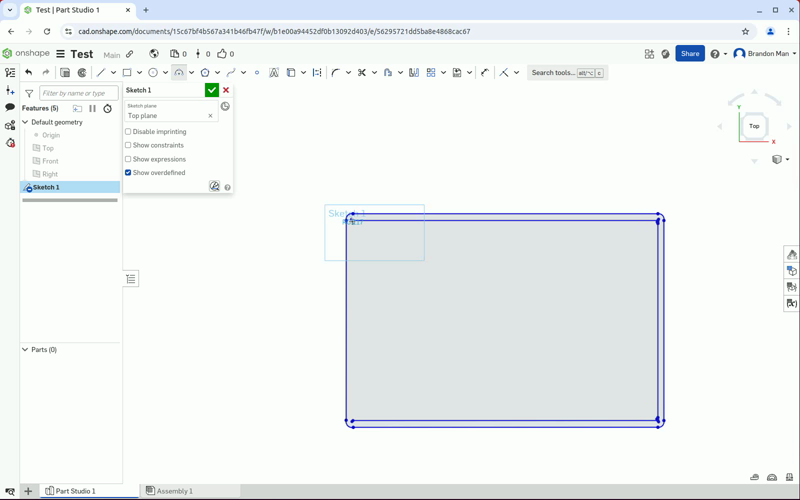
scroll(6)
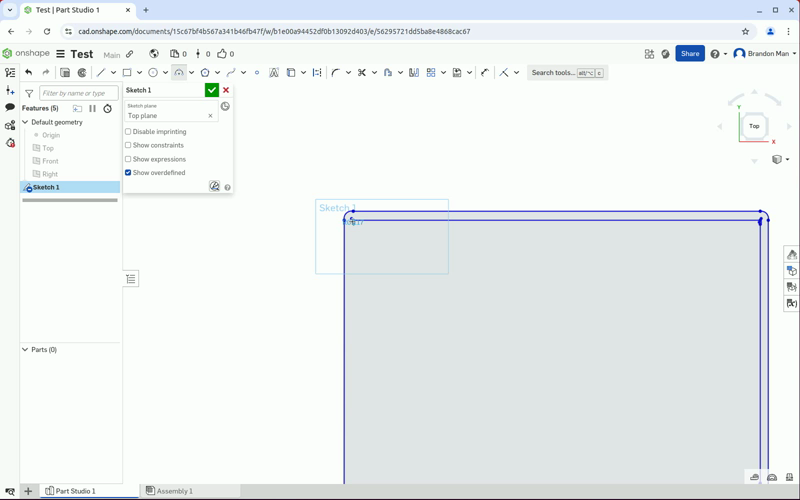
scroll(6)
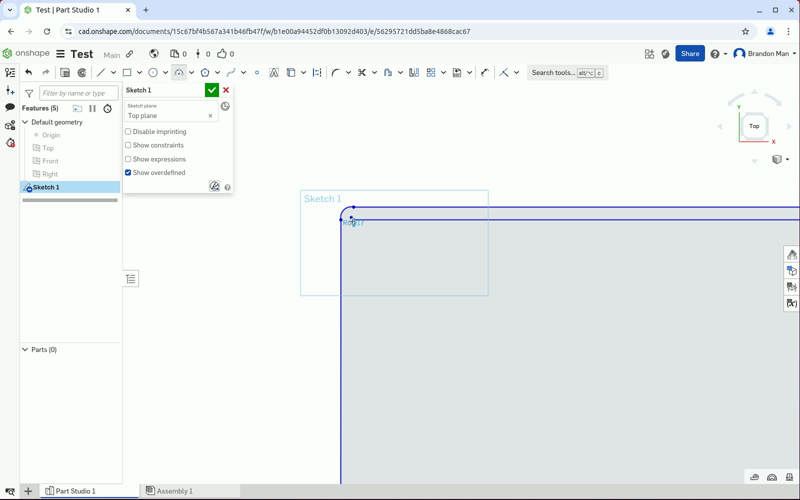
scroll(6)
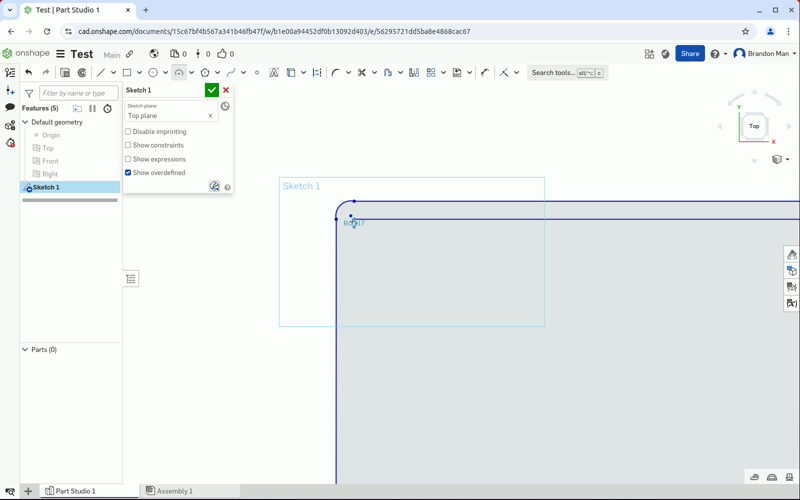
scroll(6)
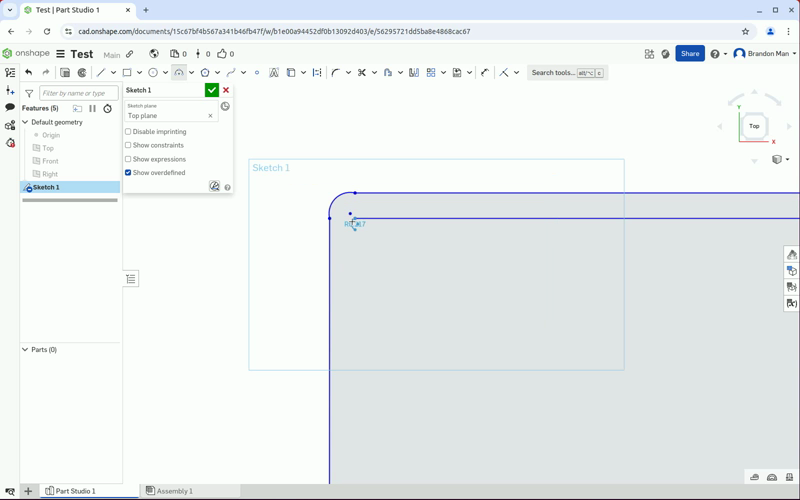
scroll(6)
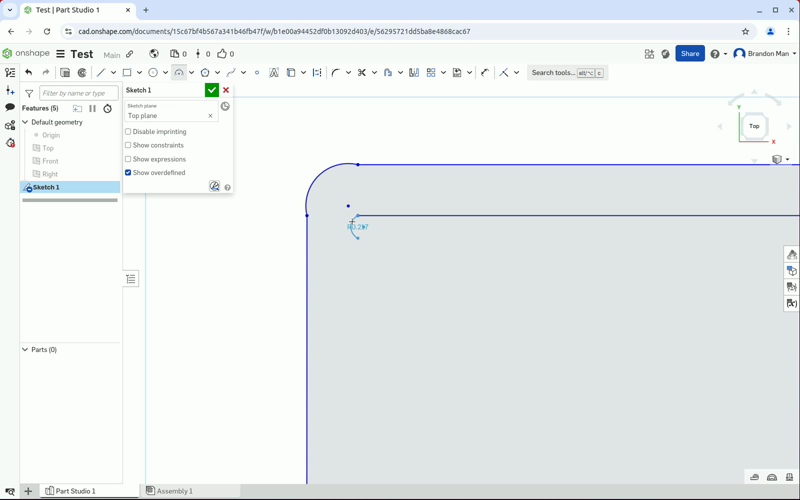
click(352, 221)
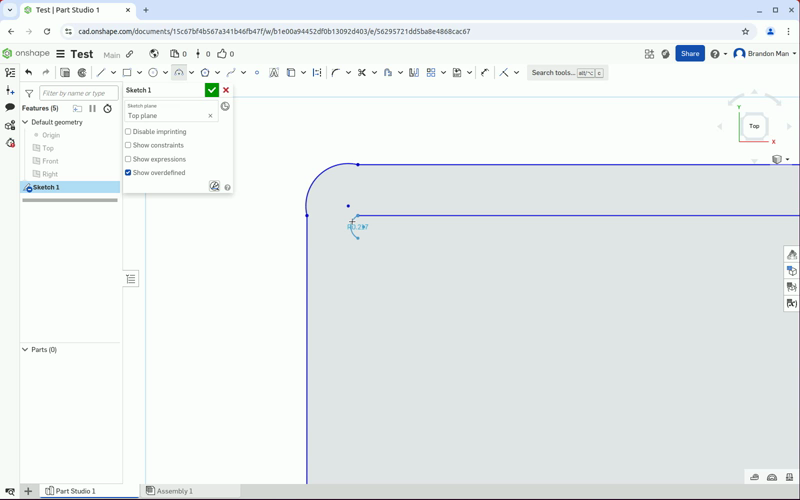
scroll(-6)
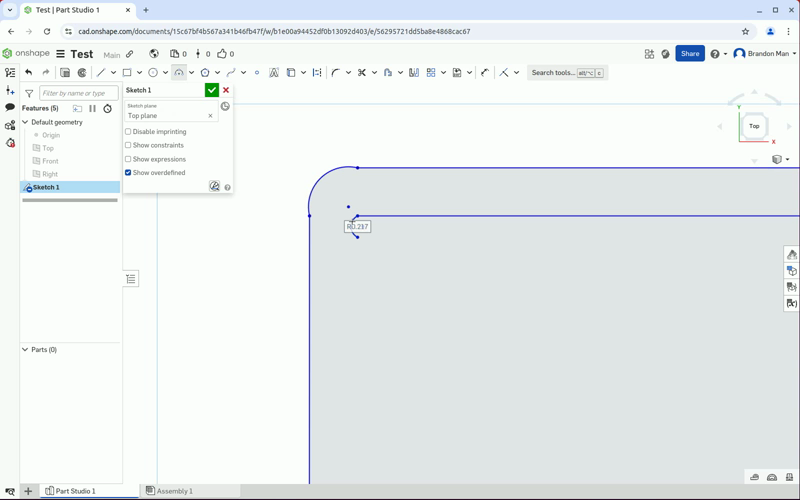
scroll(-6)
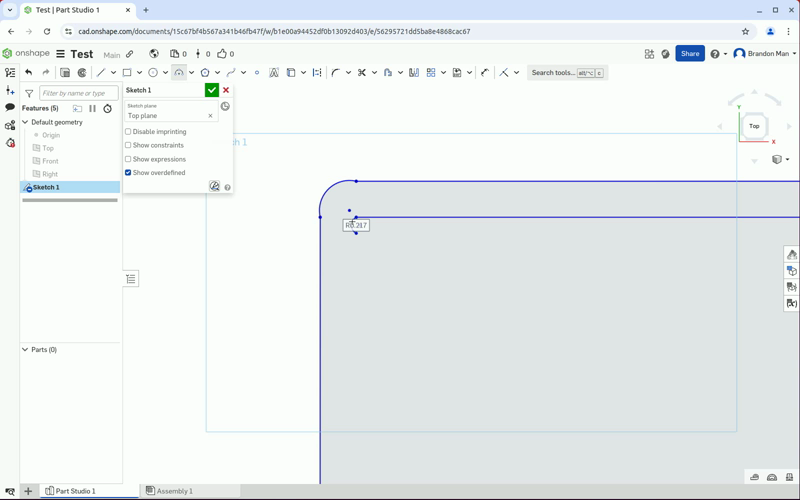
scroll(-6)
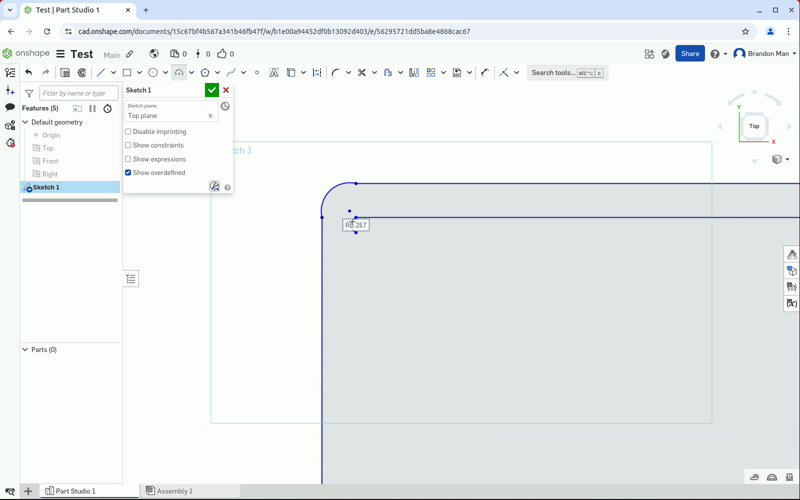
scroll(-6)
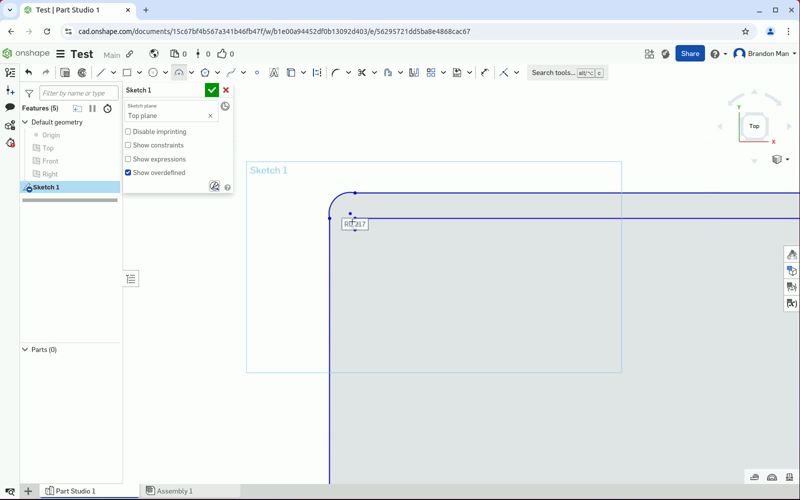
scroll(-6)
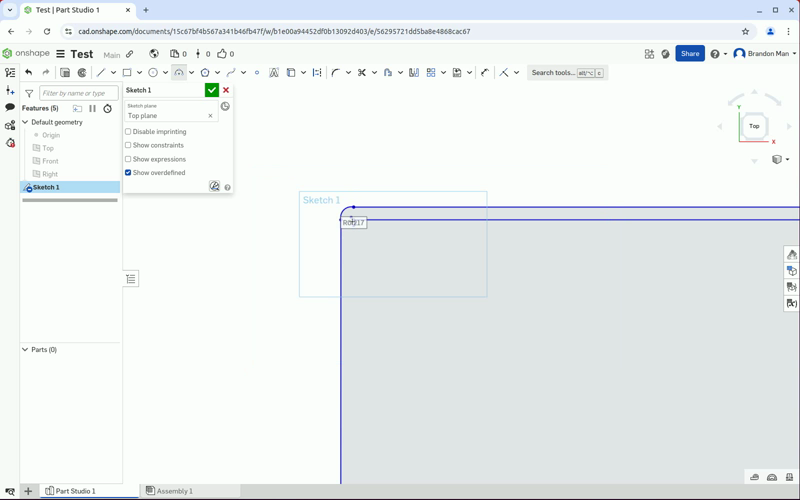
scroll(-6)
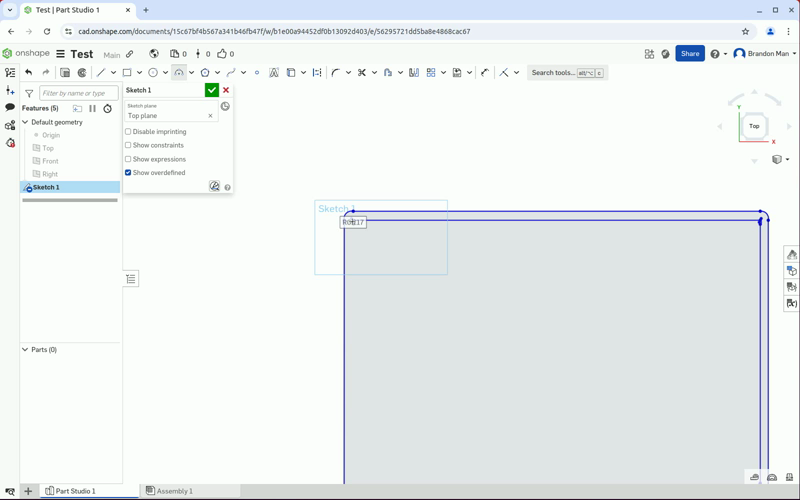
scroll(-6)
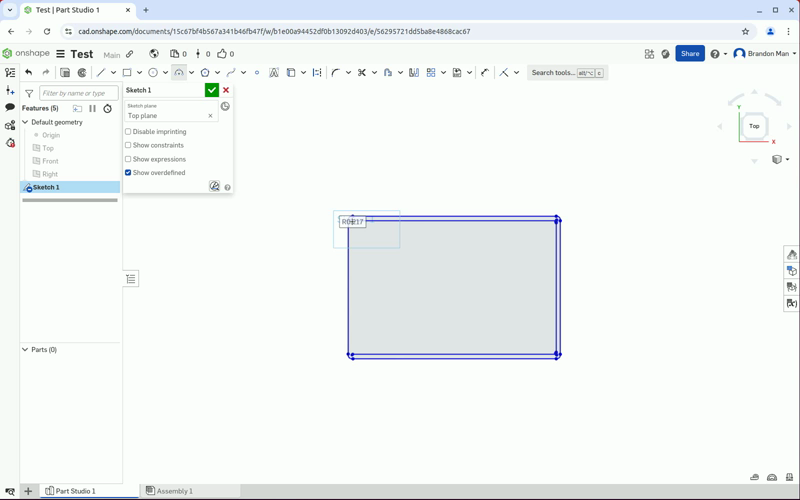
key_up(shift)
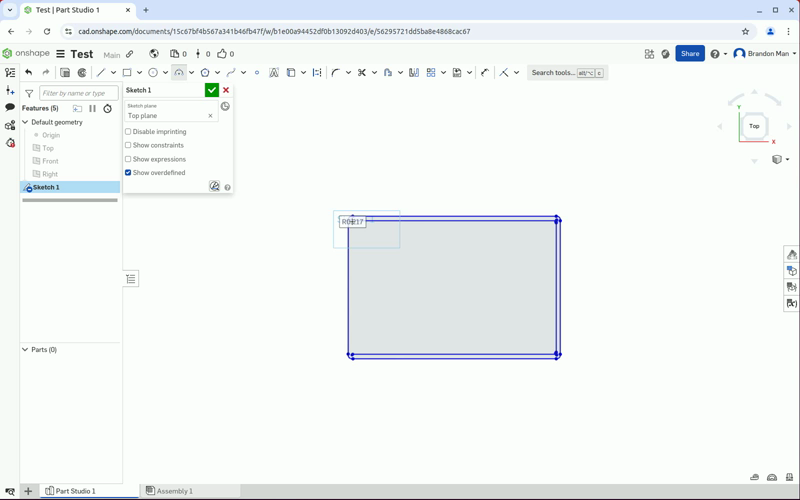
key(esc)
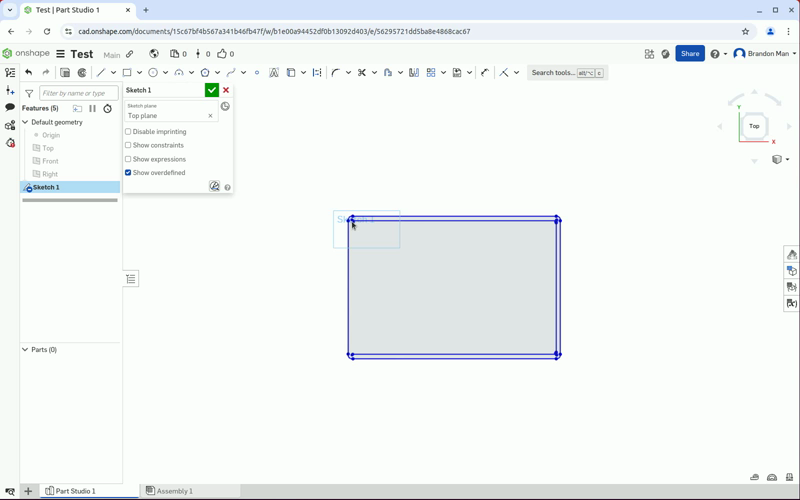
key(l)
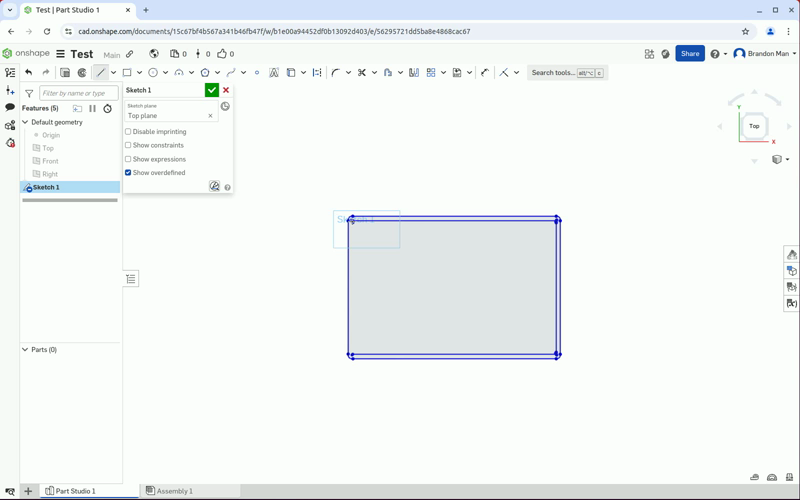
mouse_move(352, 222)
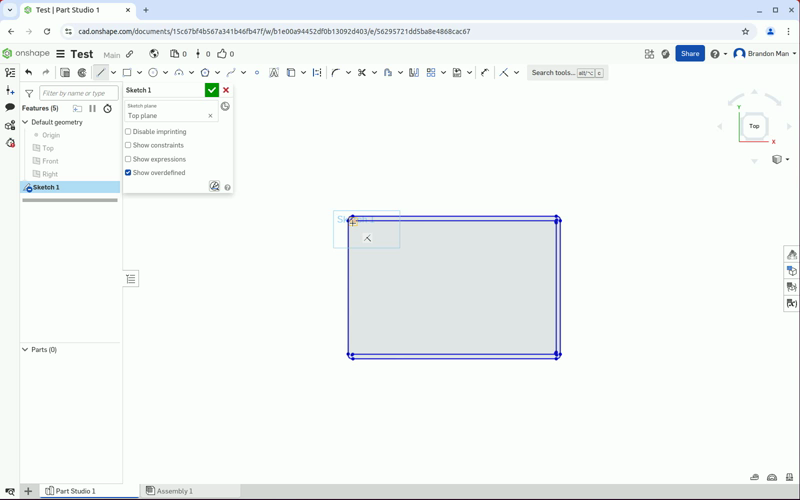
scroll(6)
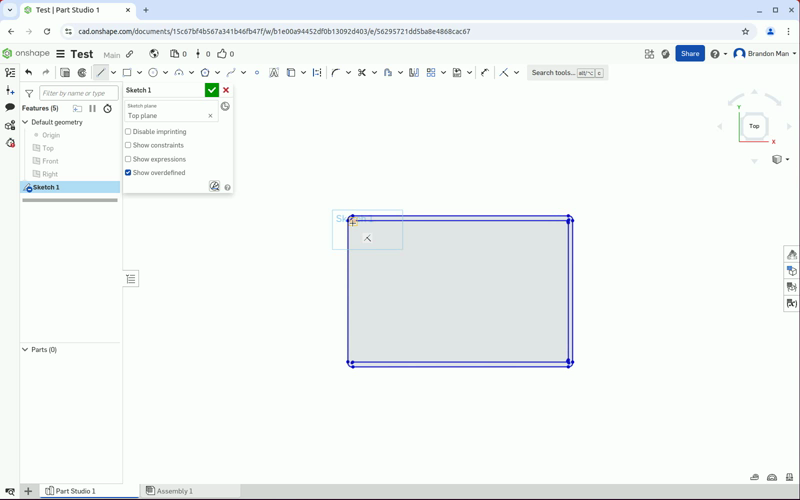
scroll(6)
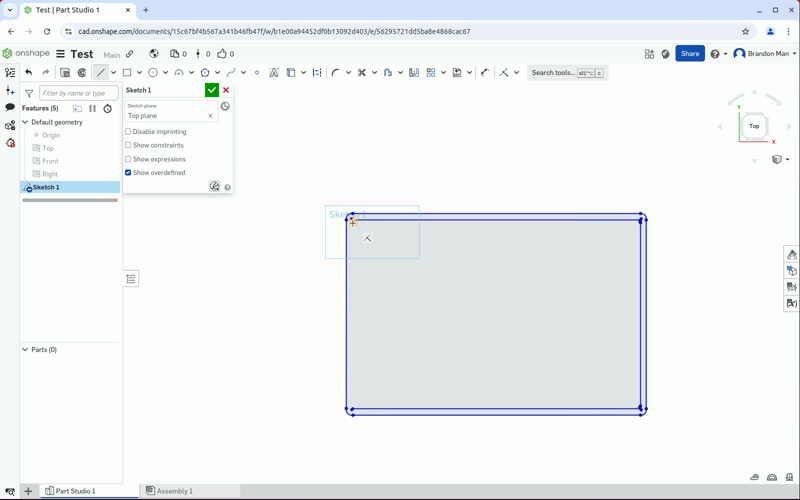
scroll(6)
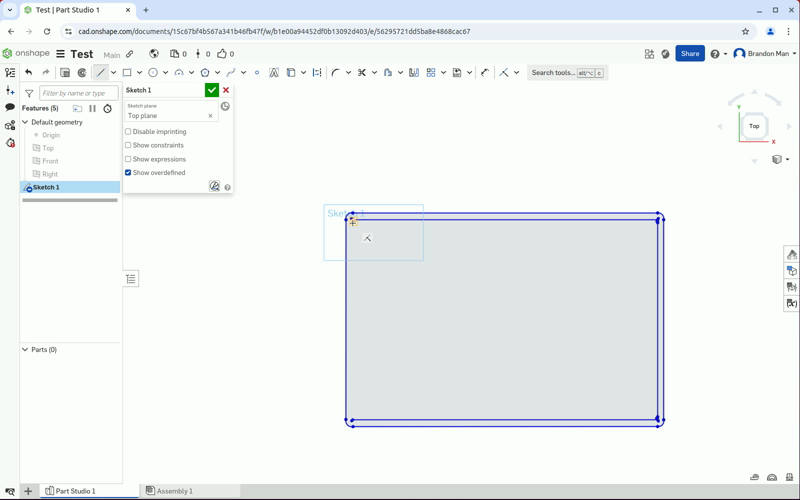
scroll(6)
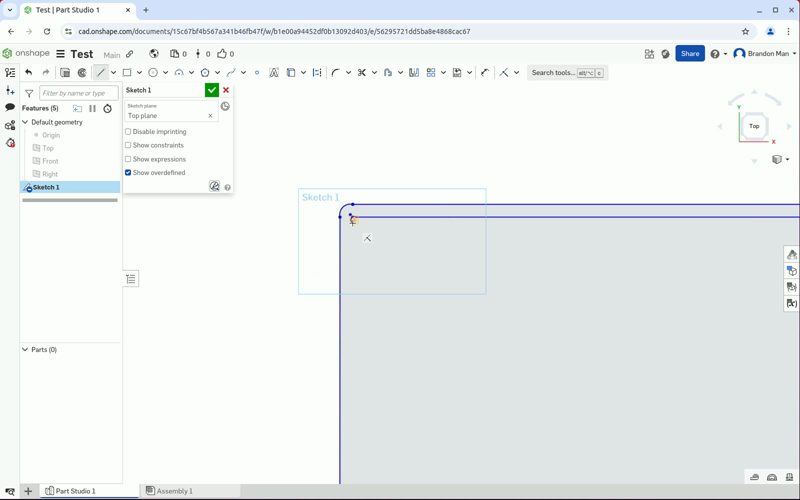
scroll(6)
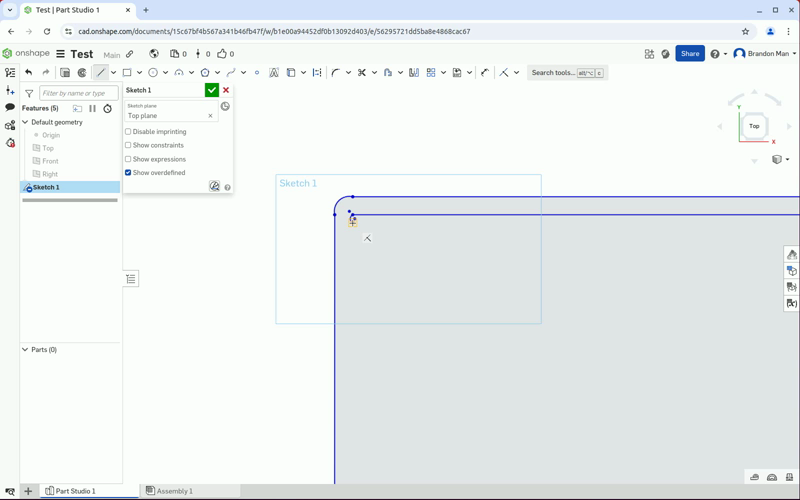
scroll(6)
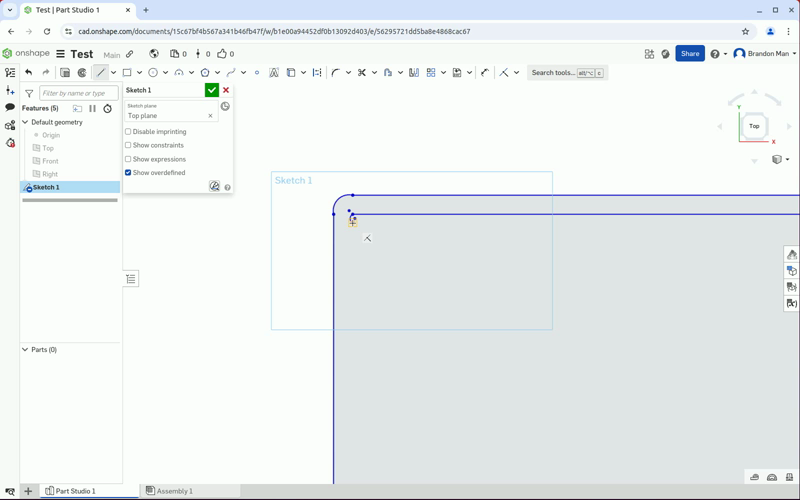
scroll(6)
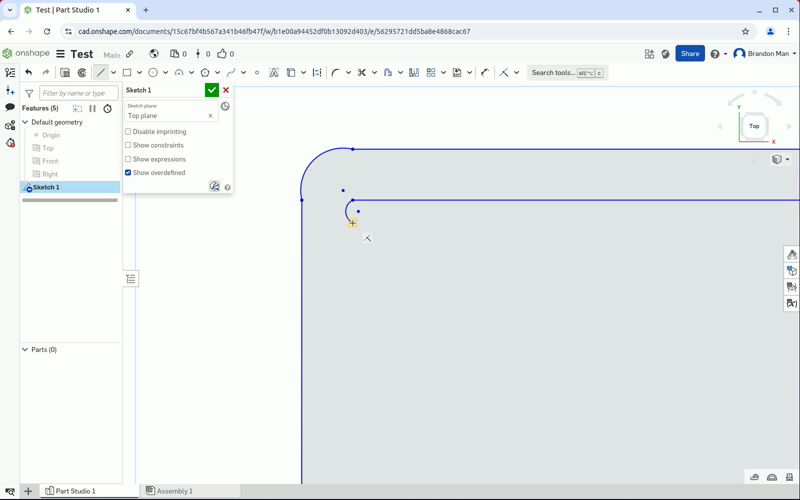
click(352, 222)
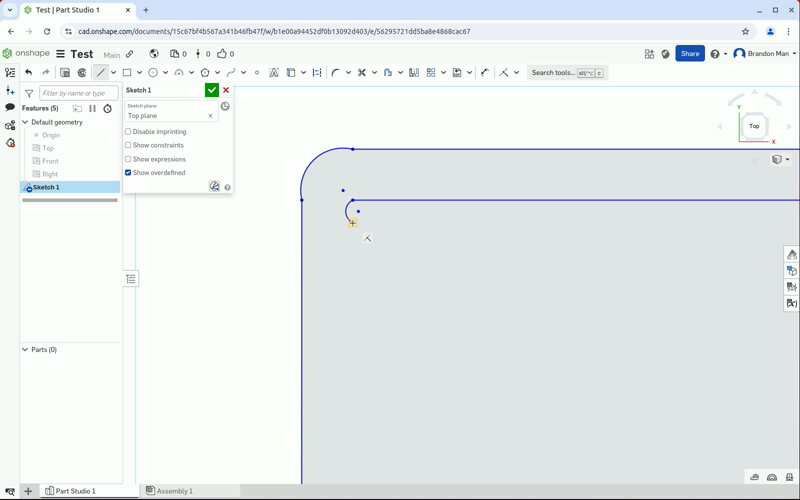
scroll(-6)
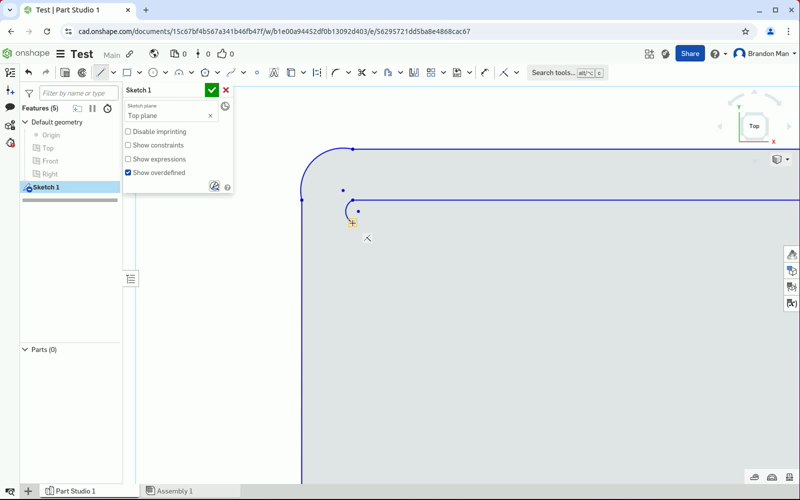
scroll(-6)
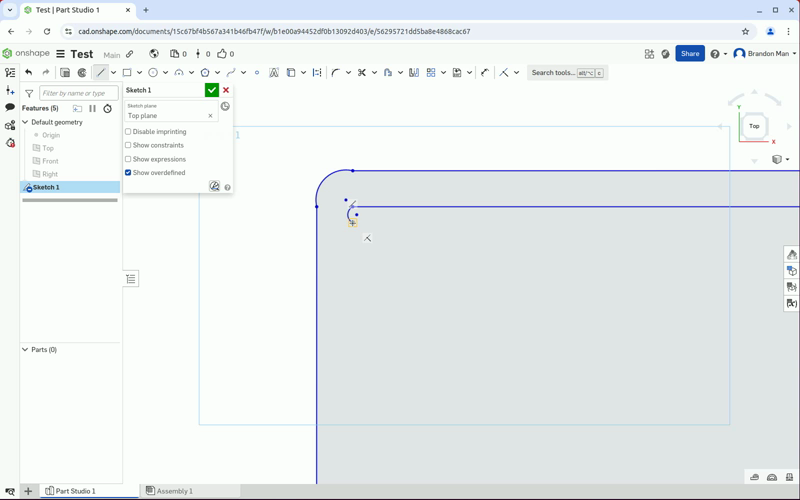
scroll(-6)
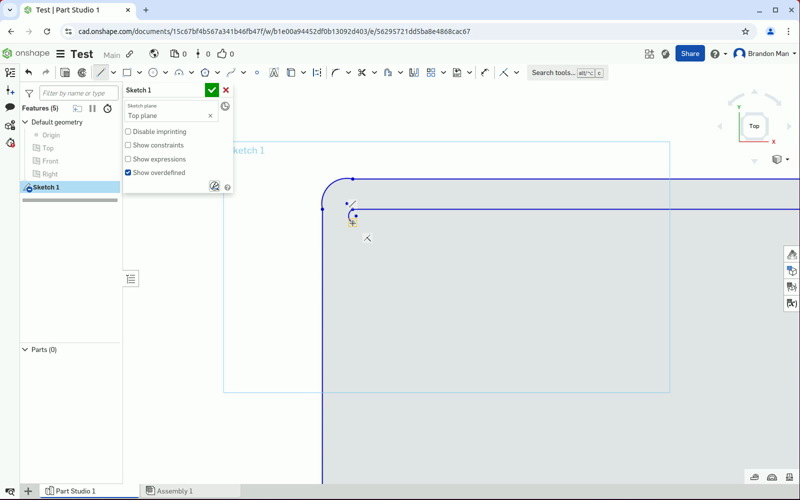
scroll(-6)
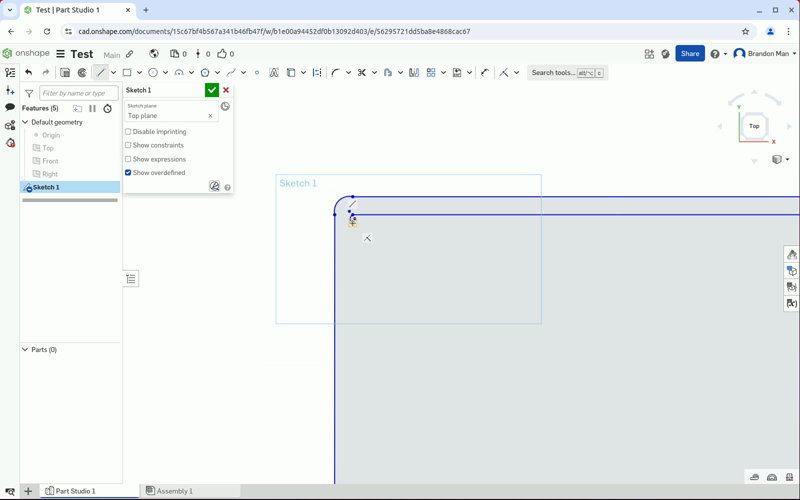
scroll(-6)
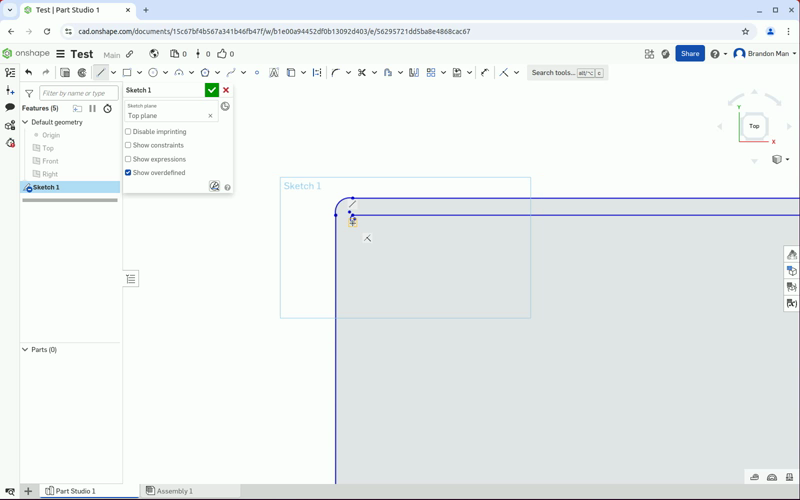
scroll(-6)
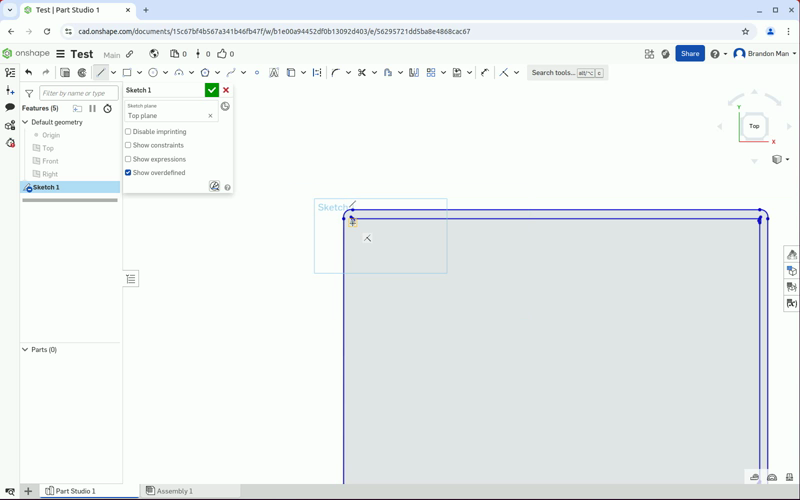
scroll(-6)
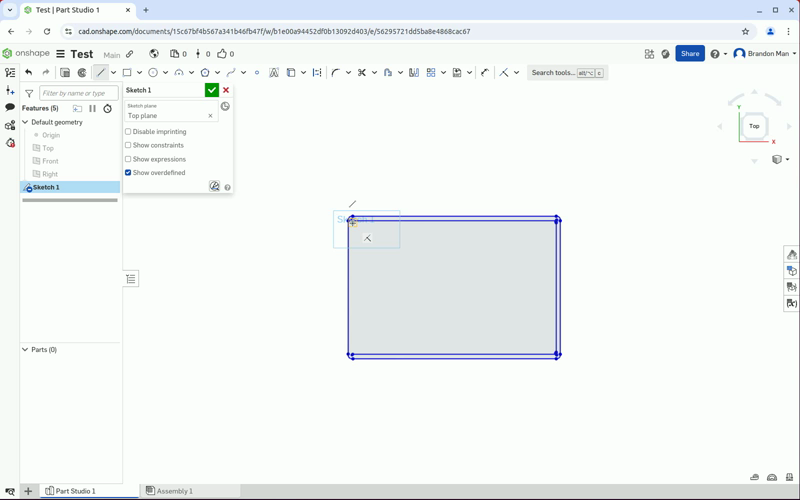
key_down(shift)
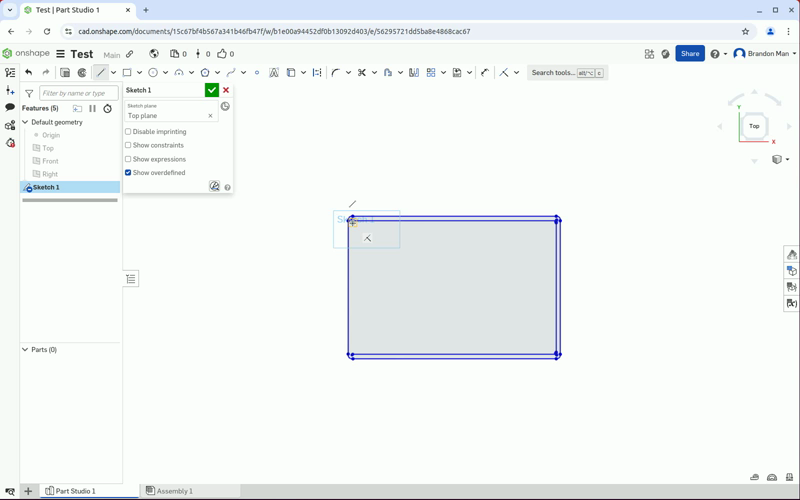
mouse_move(352, 352)
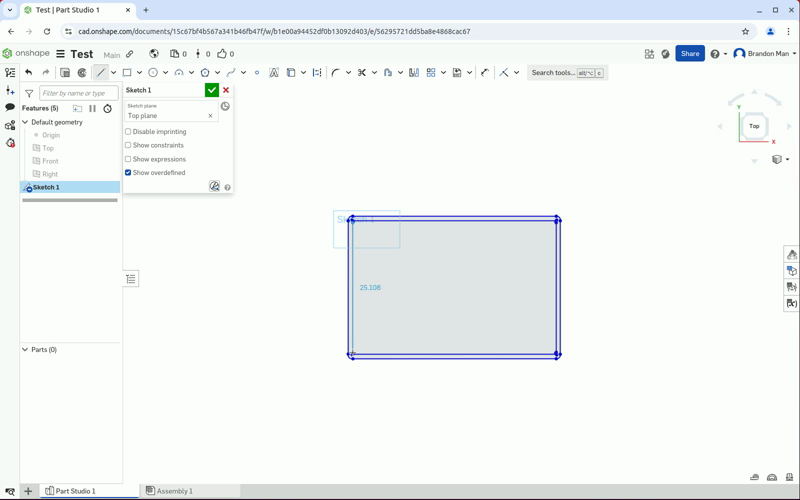
scroll(6)
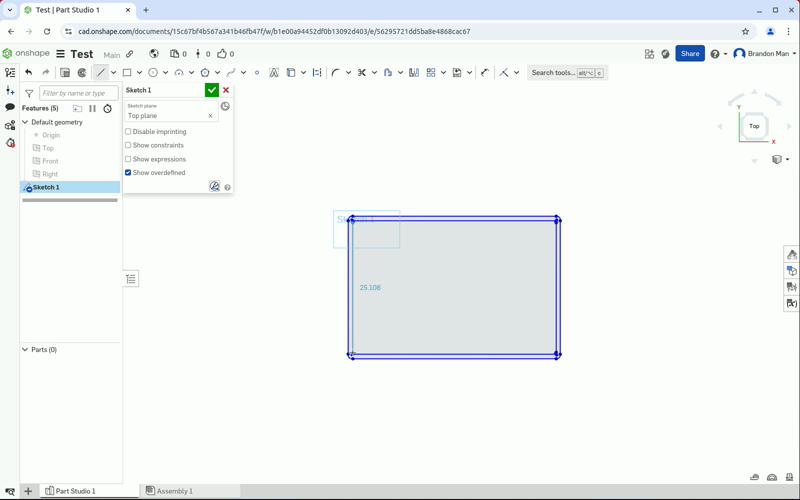
scroll(6)
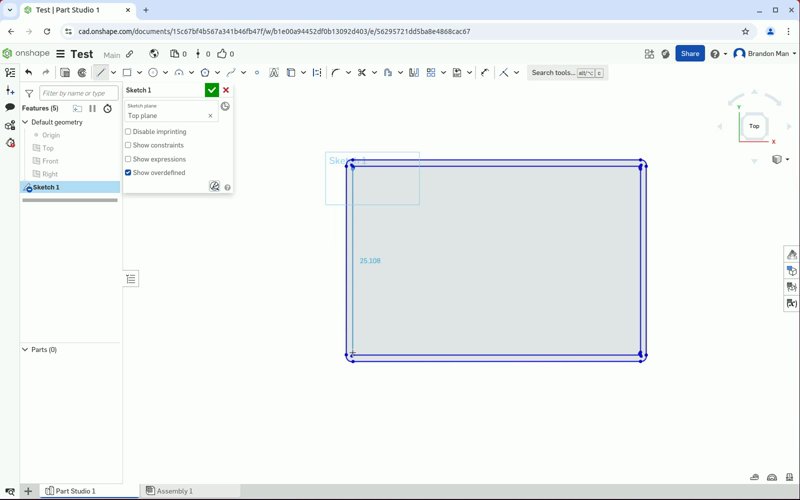
scroll(6)
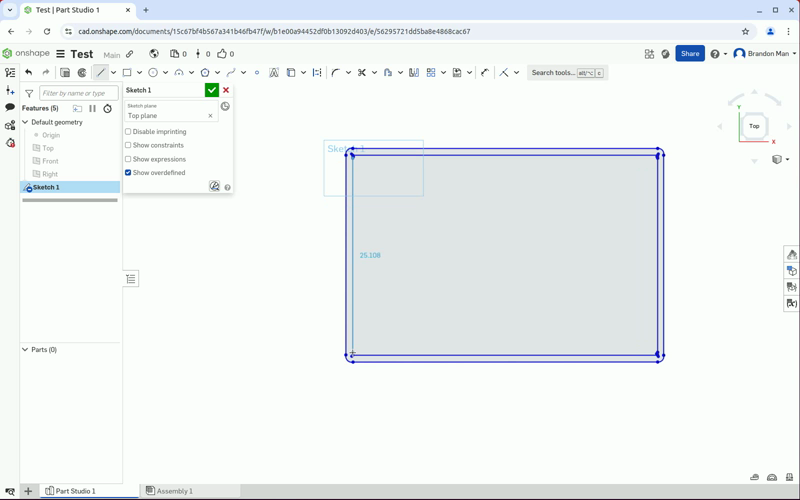
scroll(6)
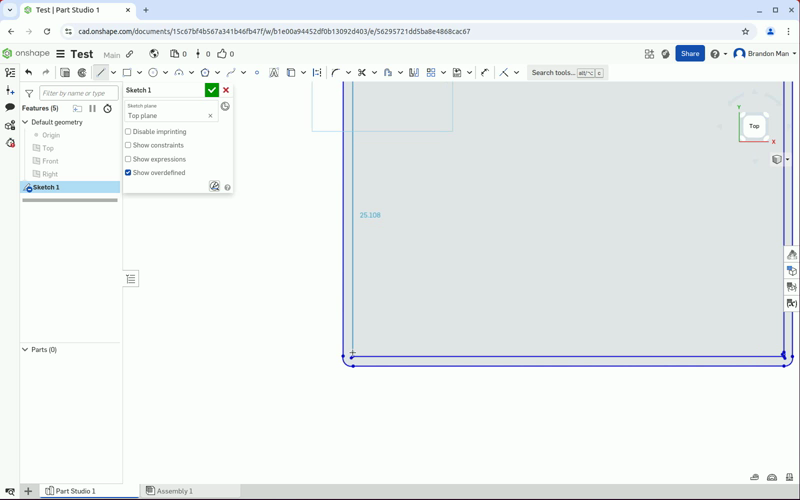
scroll(6)
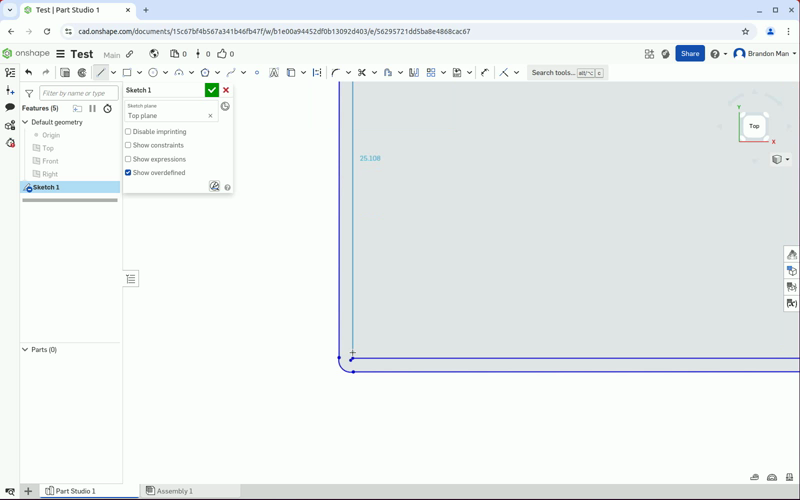
scroll(6)
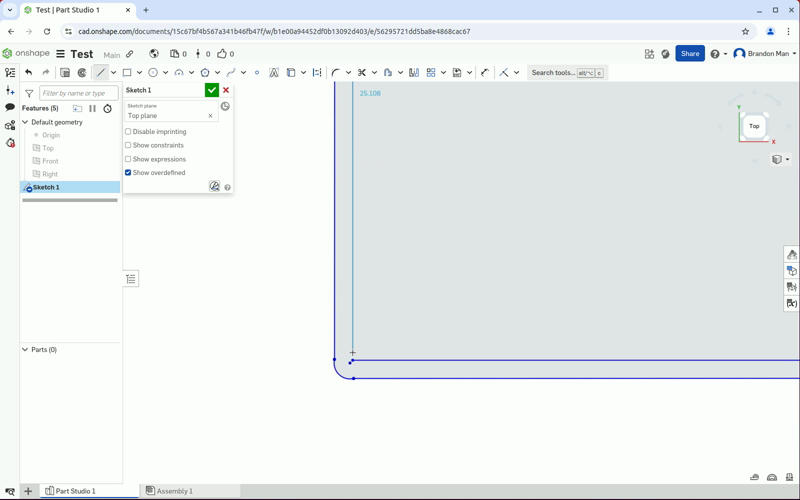
scroll(6)
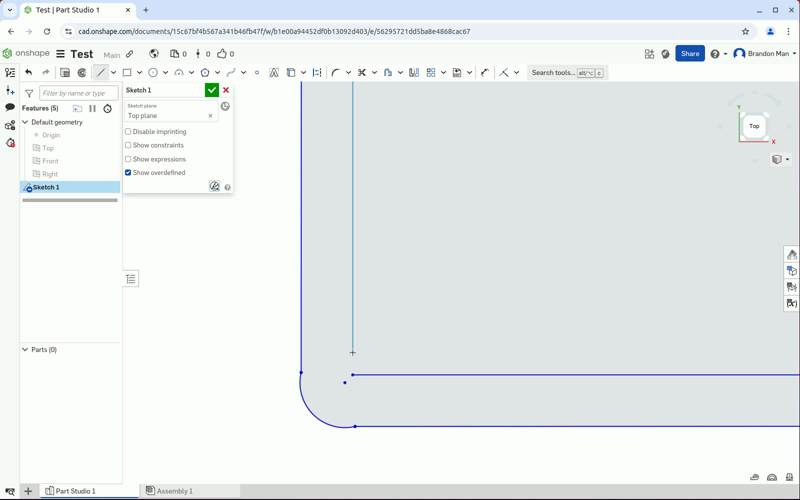
click(352, 352)
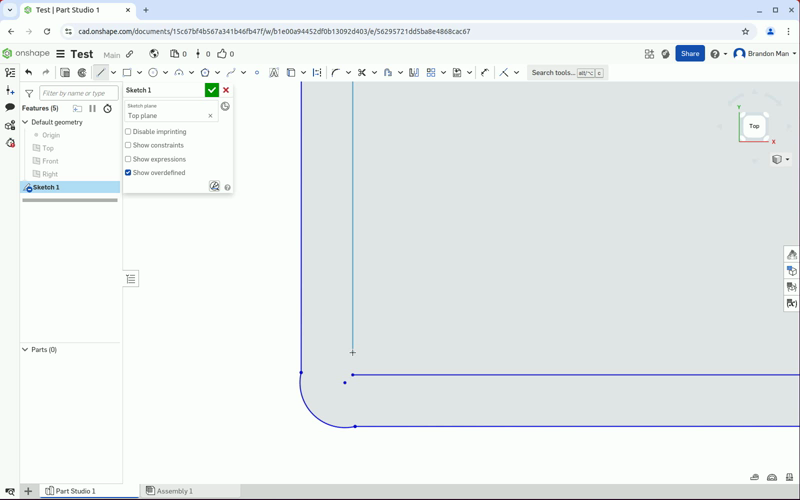
scroll(-6)
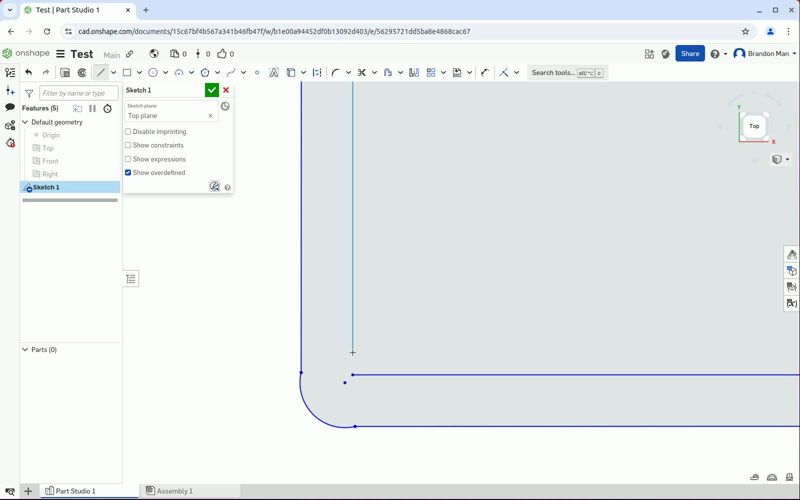
scroll(-6)
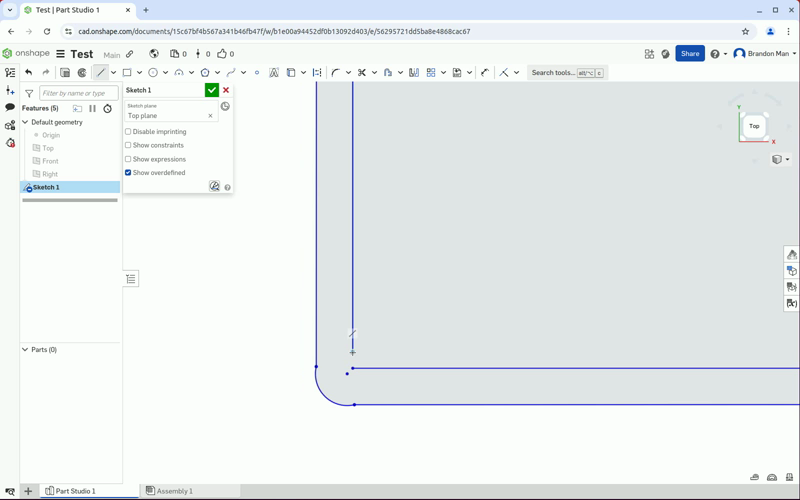
scroll(-6)
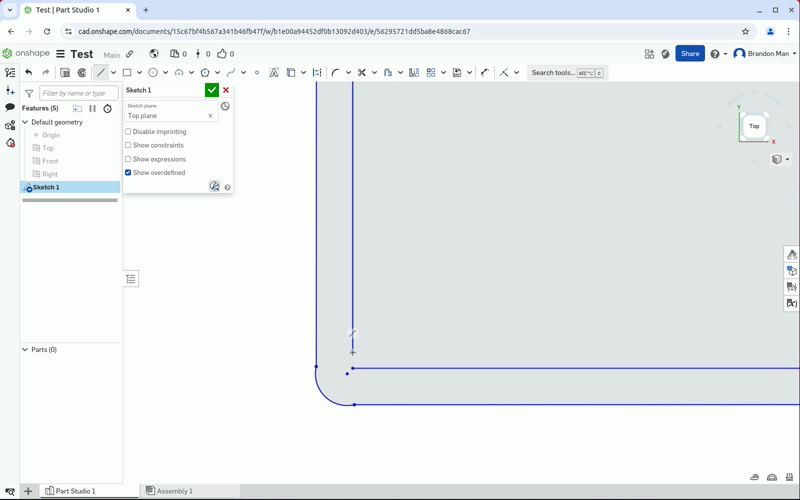
scroll(-6)
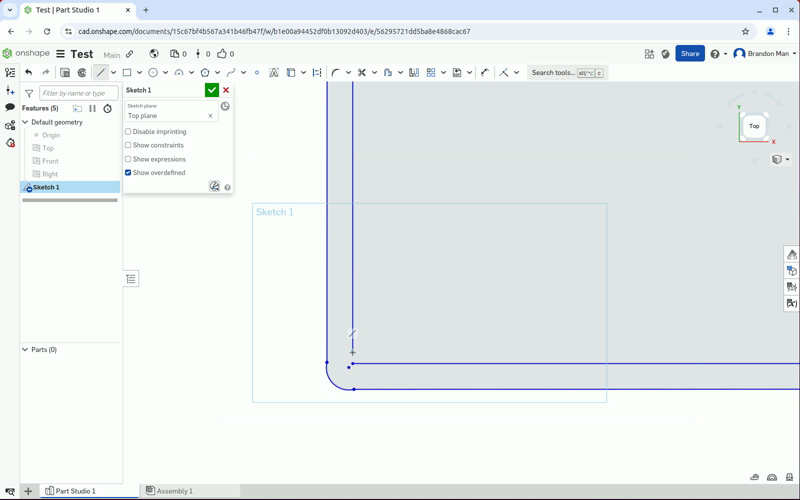
scroll(-6)
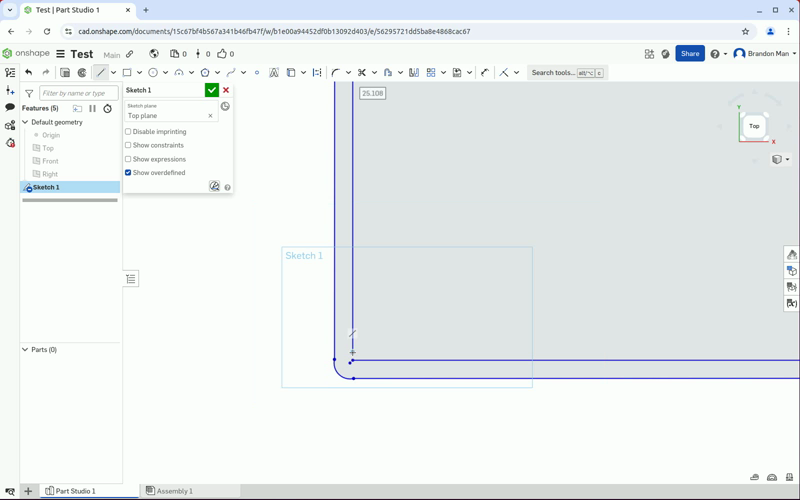
scroll(-6)
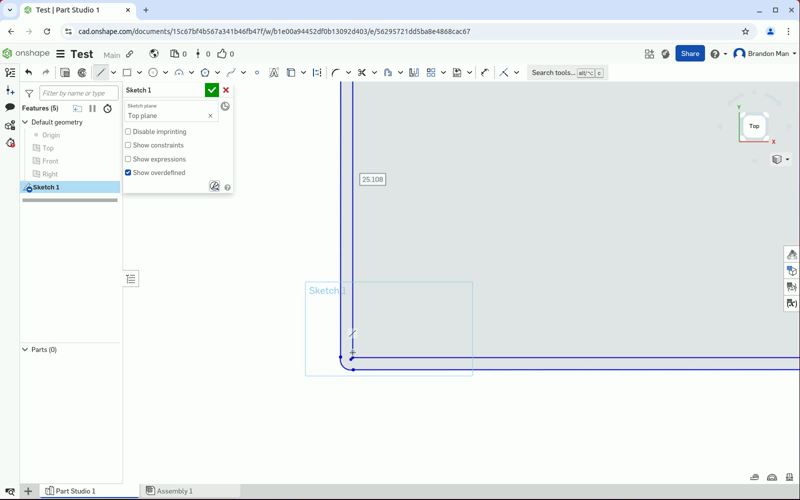
scroll(-6)
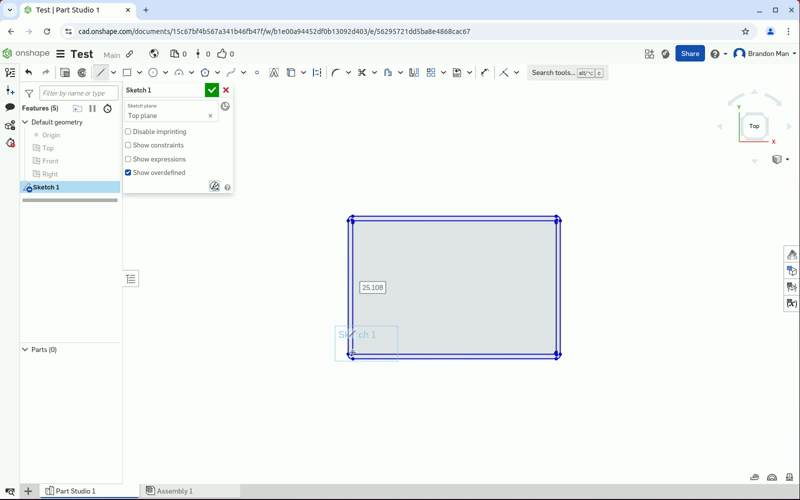
key_up(shift)
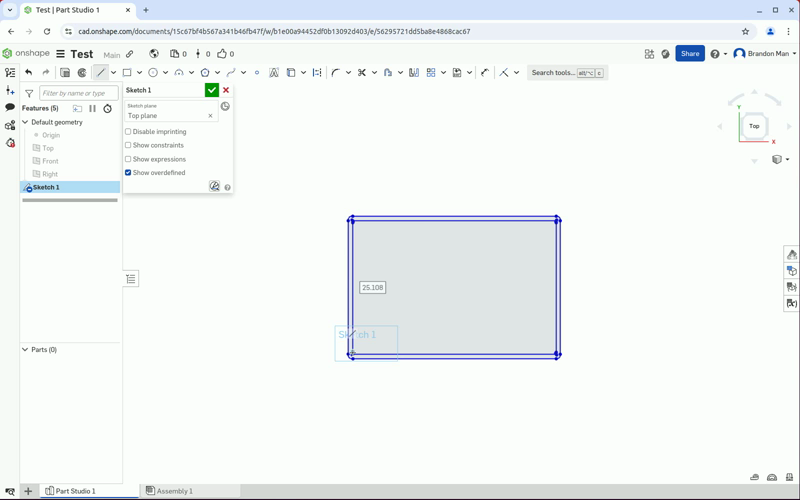
key(esc)
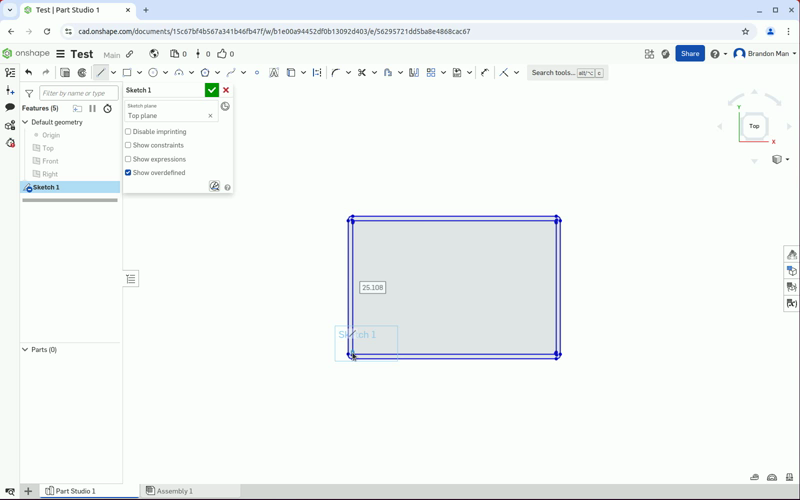
key(a)
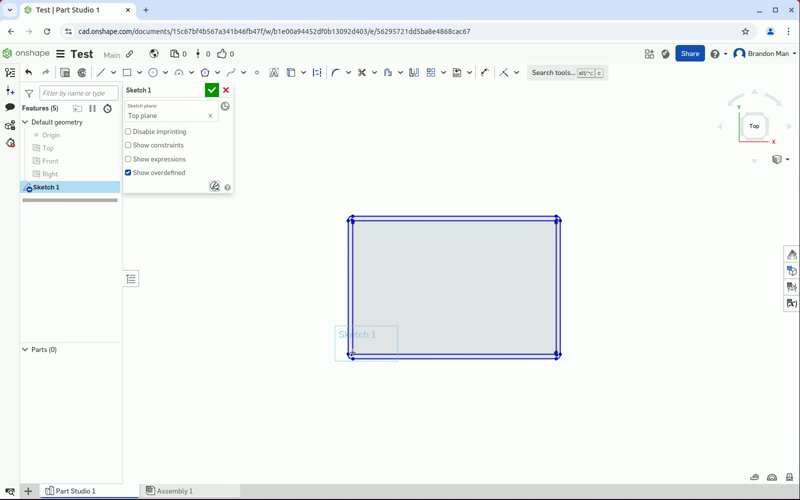
mouse_move(352, 352)
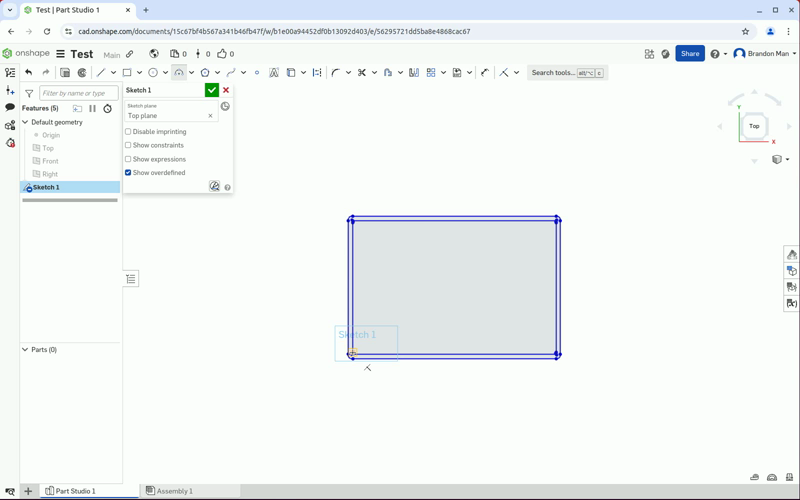
scroll(6)
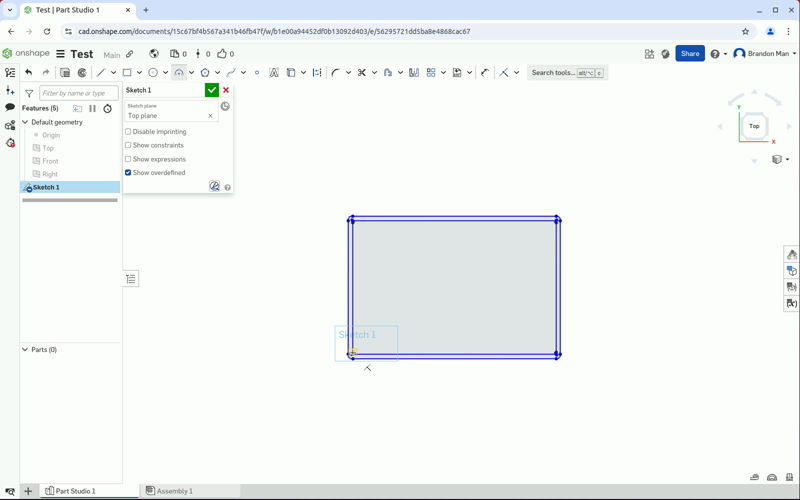
scroll(6)
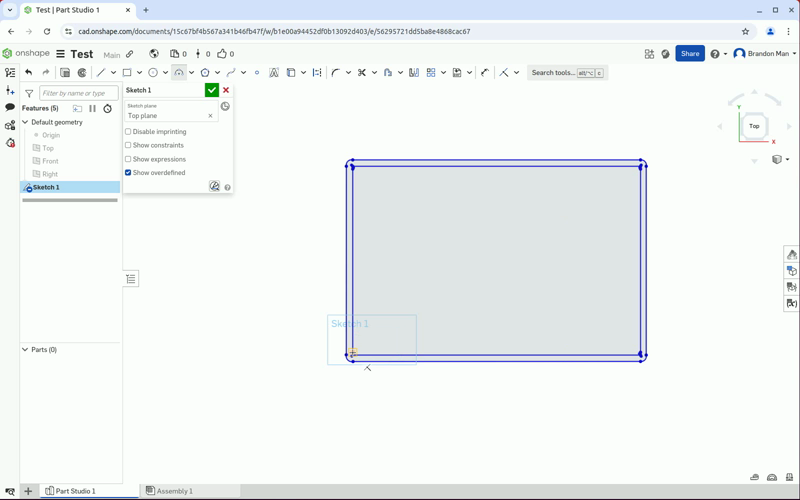
scroll(6)
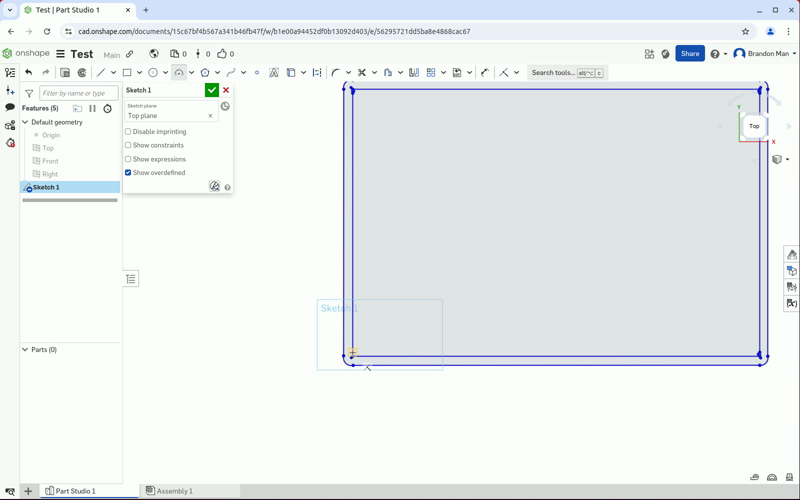
scroll(6)
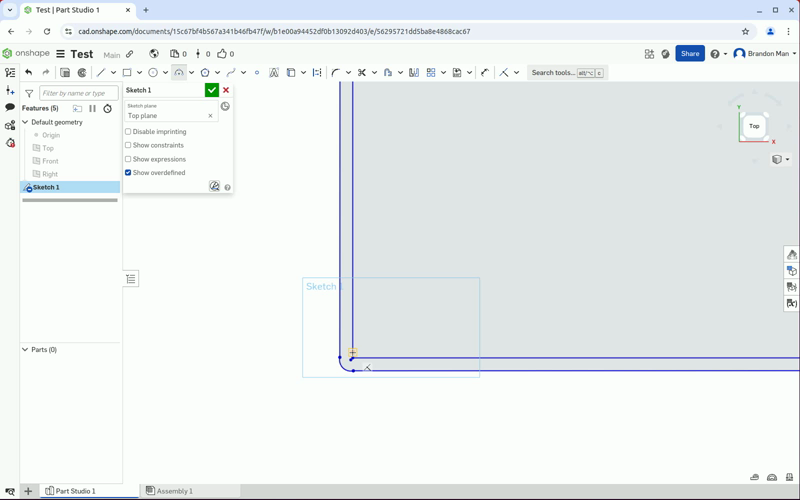
scroll(6)
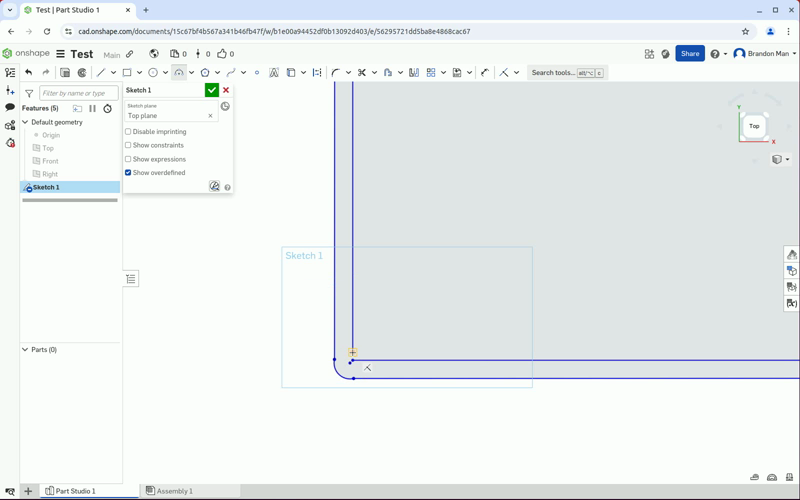
scroll(6)
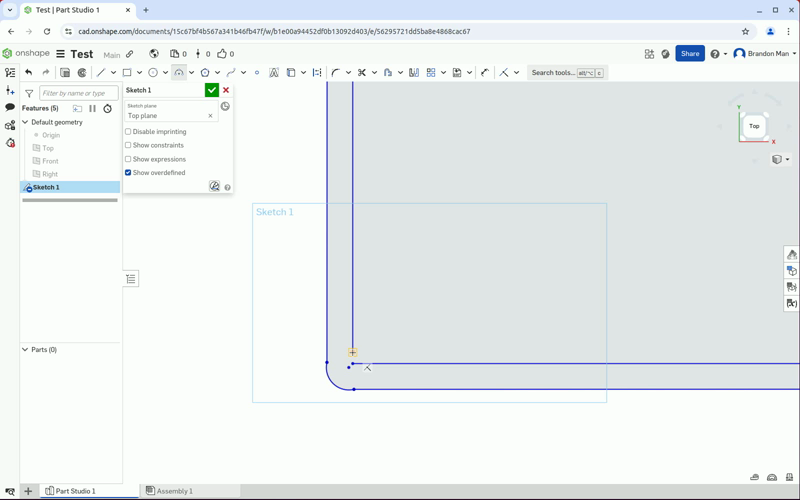
scroll(6)
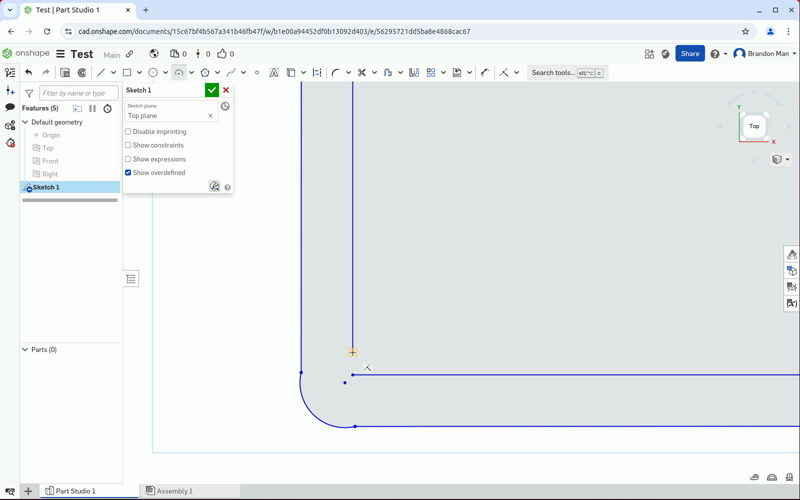
click(352, 352)
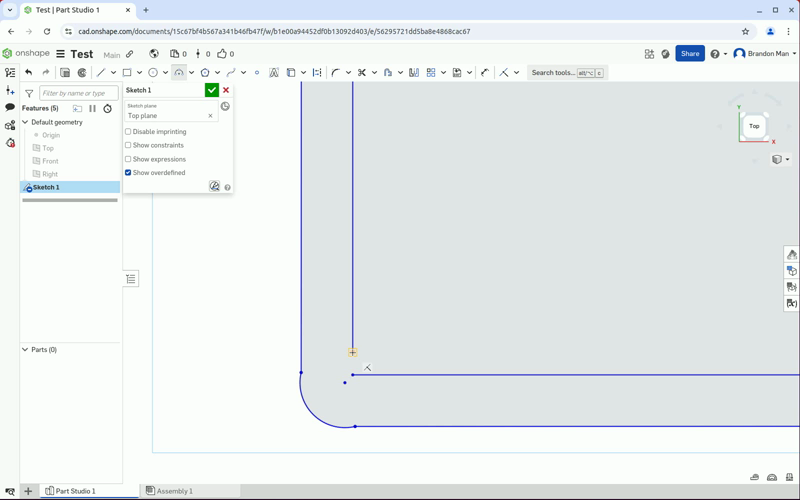
scroll(-6)
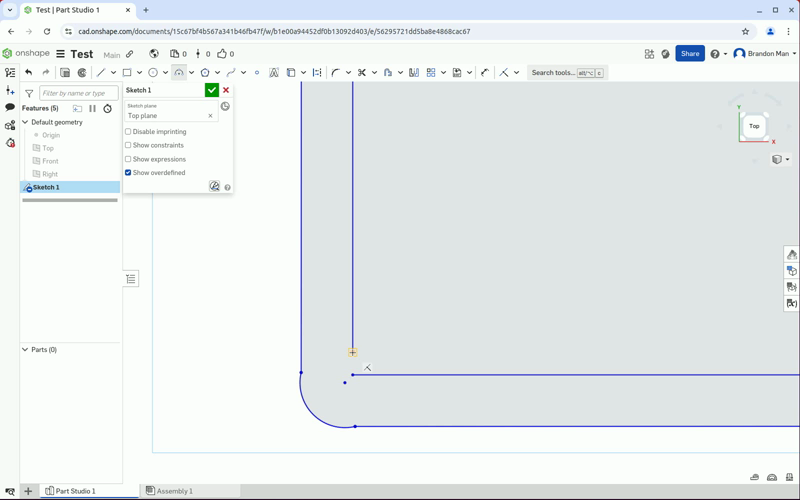
scroll(-6)
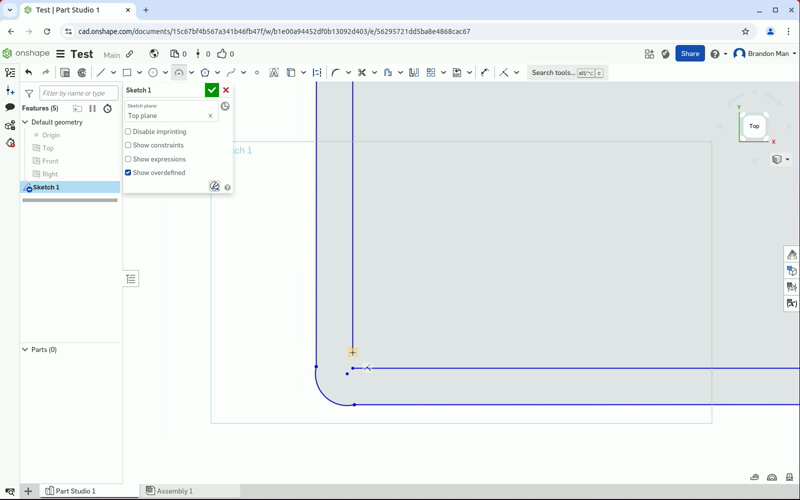
scroll(-6)
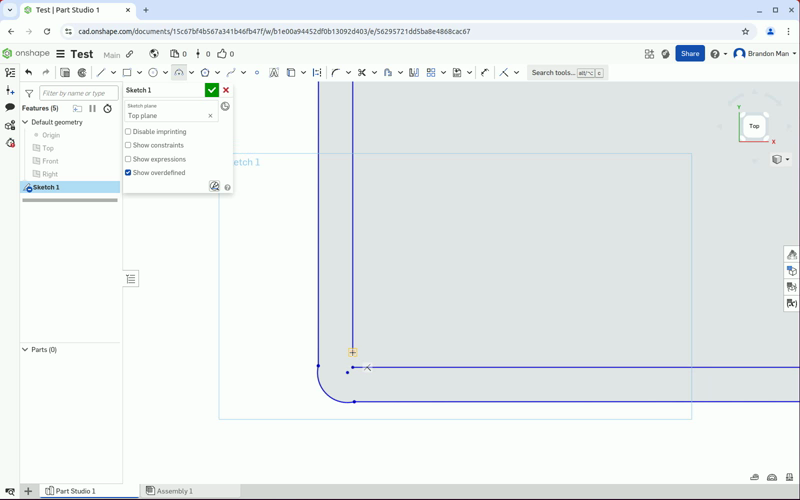
scroll(-6)
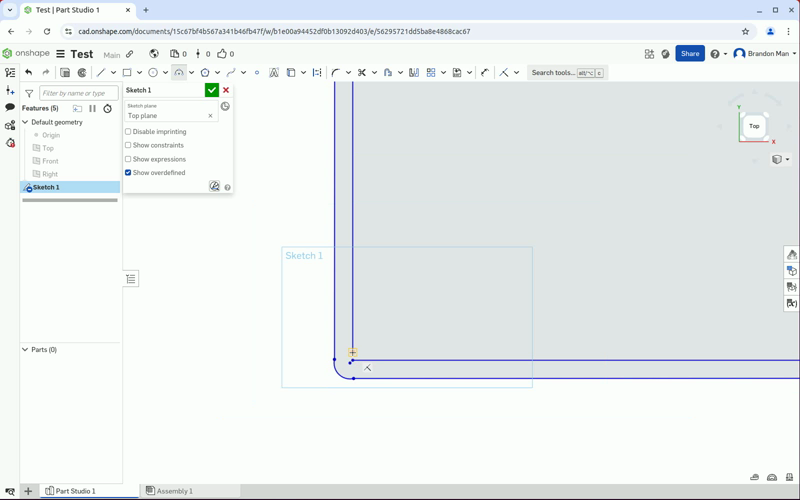
scroll(-6)
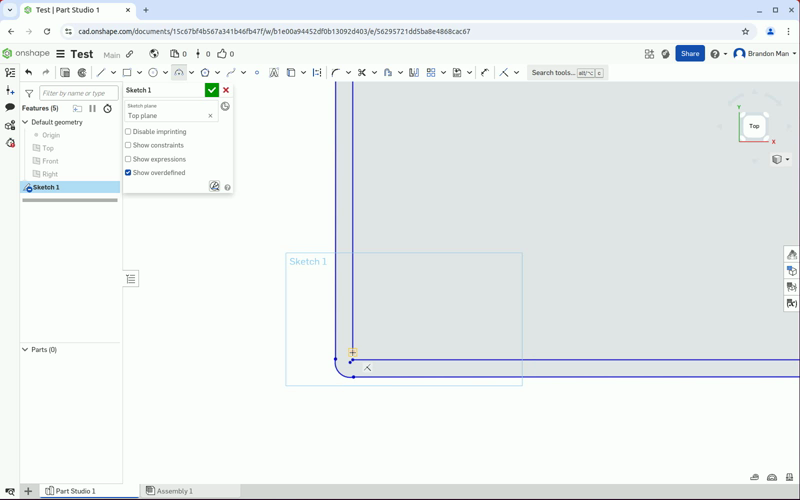
scroll(-6)
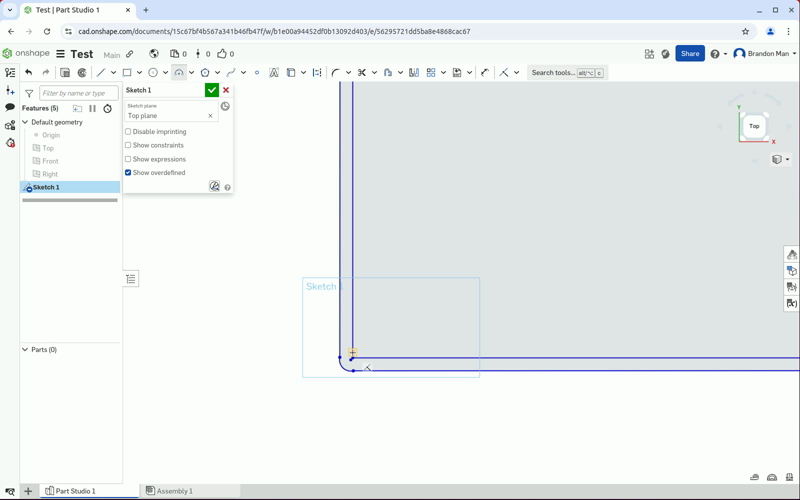
scroll(-6)
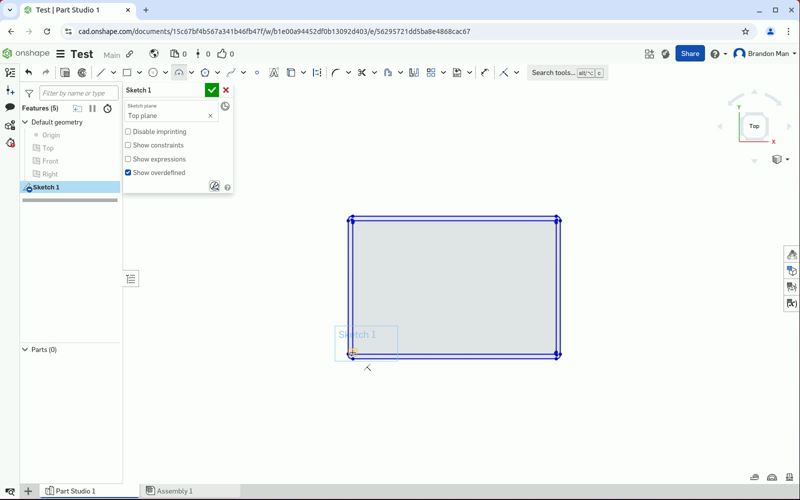
mouse_move(352, 354)
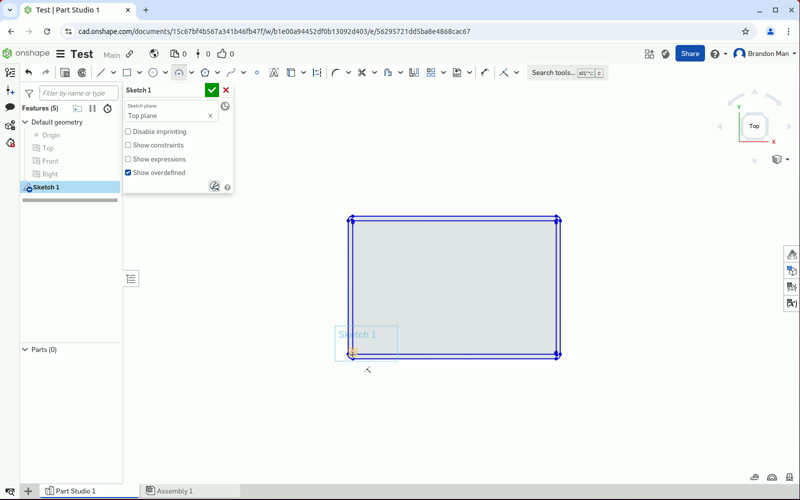
scroll(6)
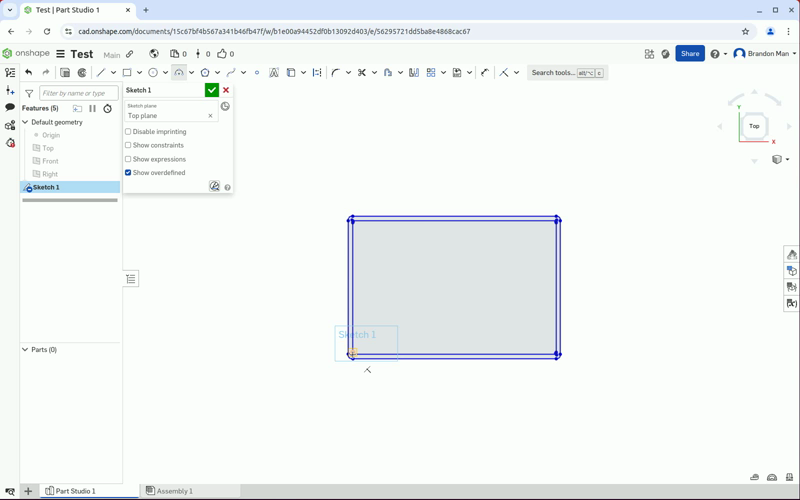
scroll(6)
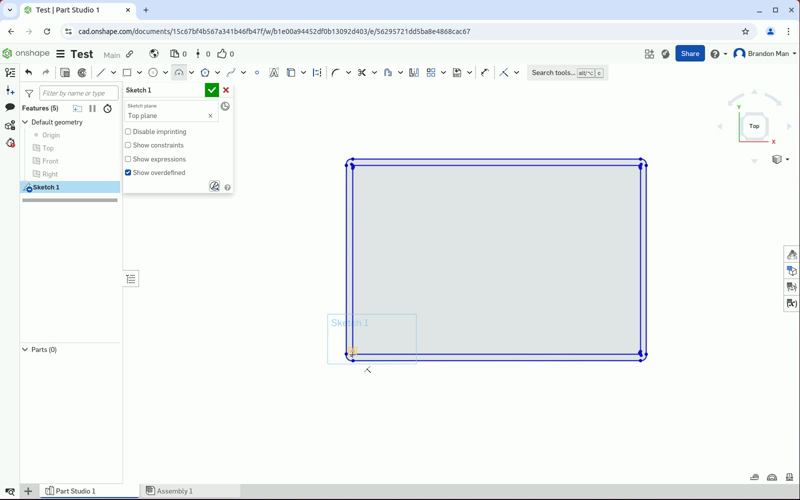
scroll(6)
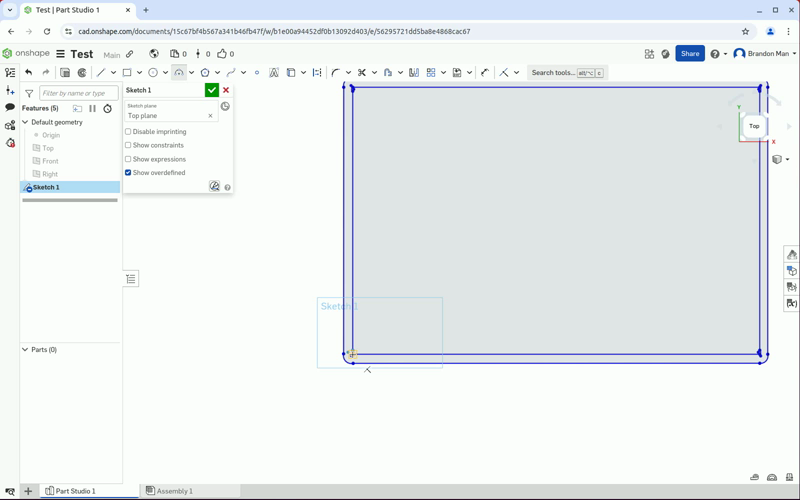
scroll(6)
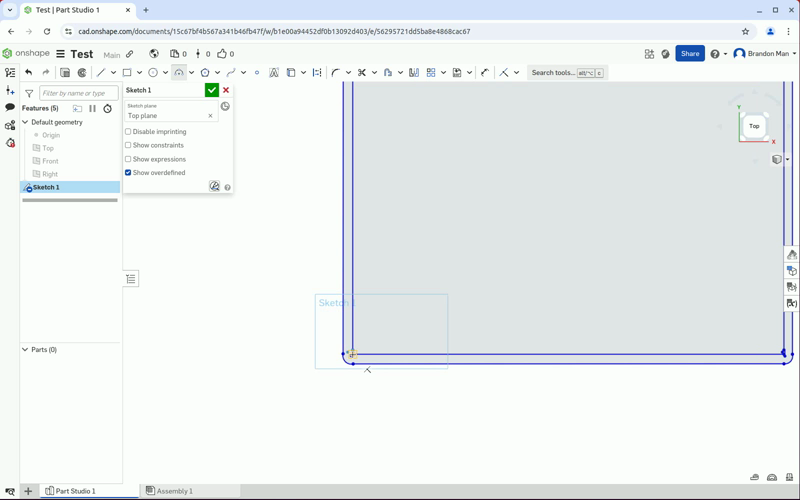
scroll(6)
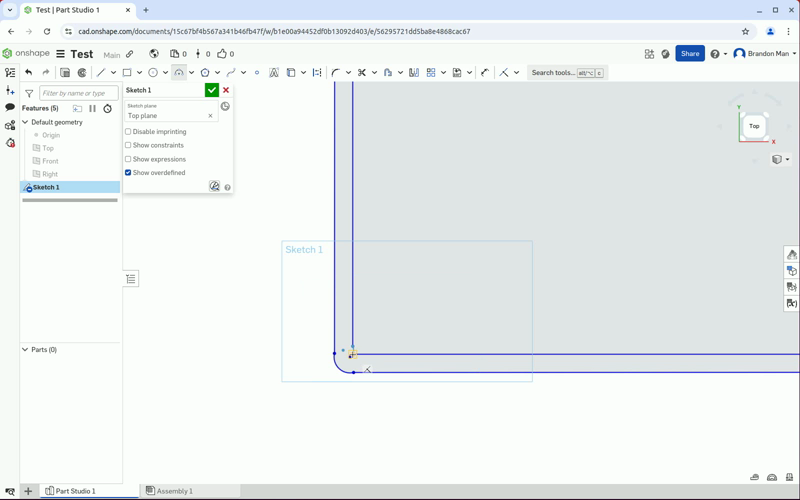
scroll(6)
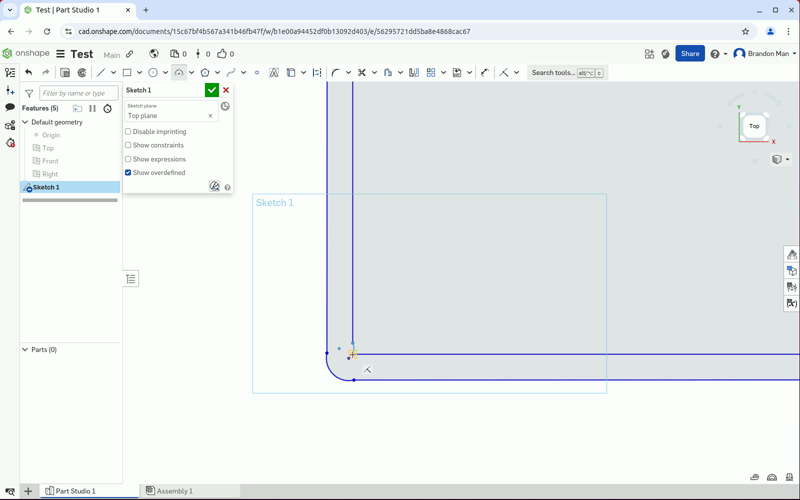
scroll(6)
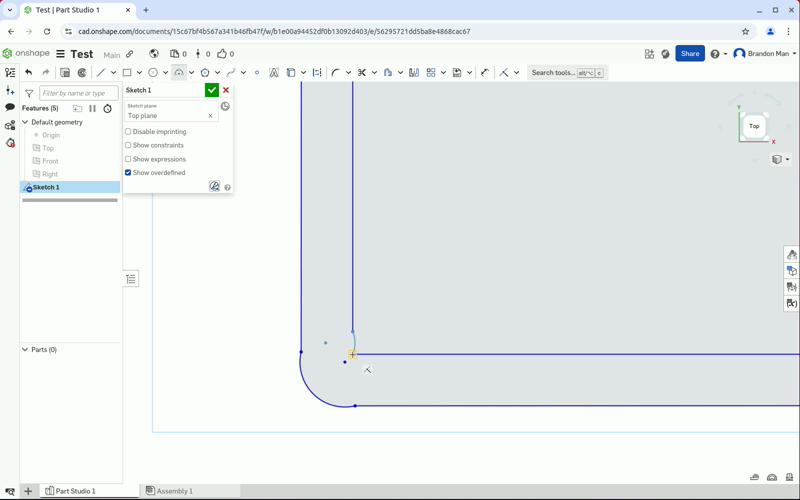
click(352, 354)
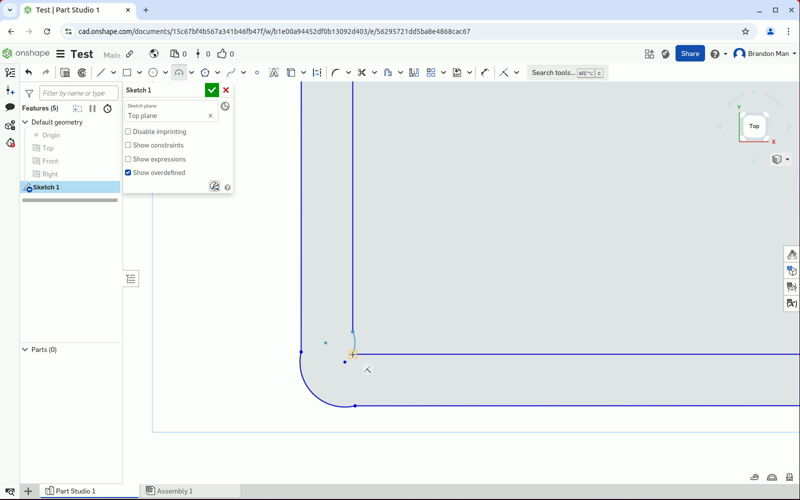
scroll(-6)
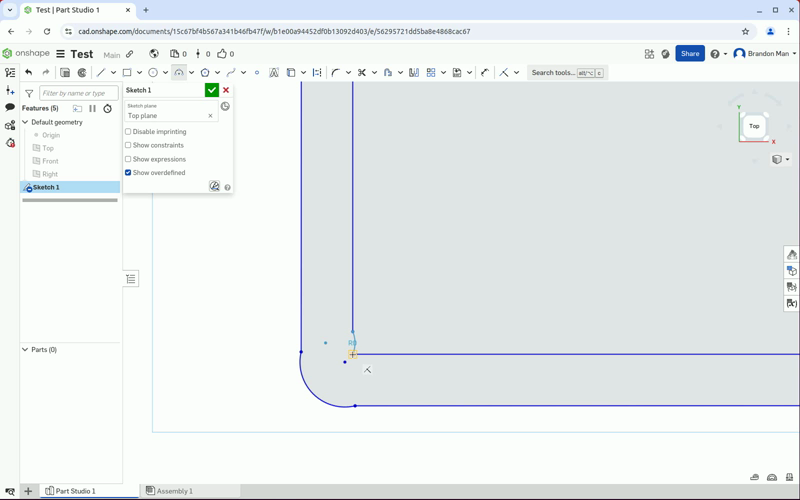
scroll(-6)
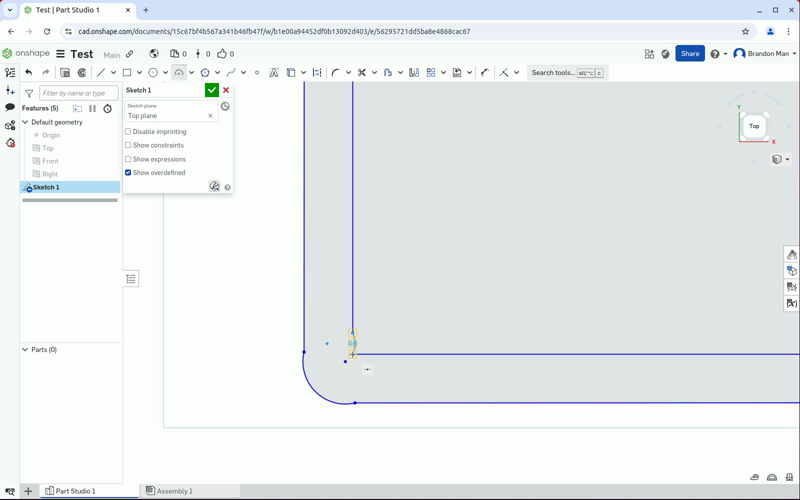
scroll(-6)
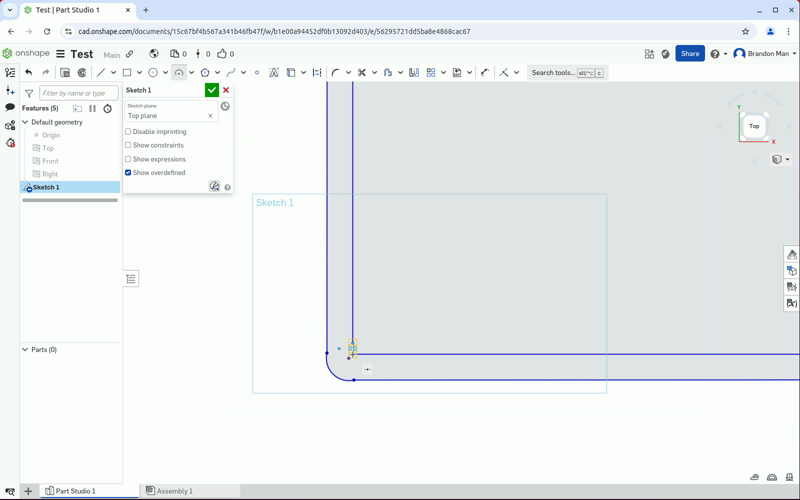
scroll(-6)
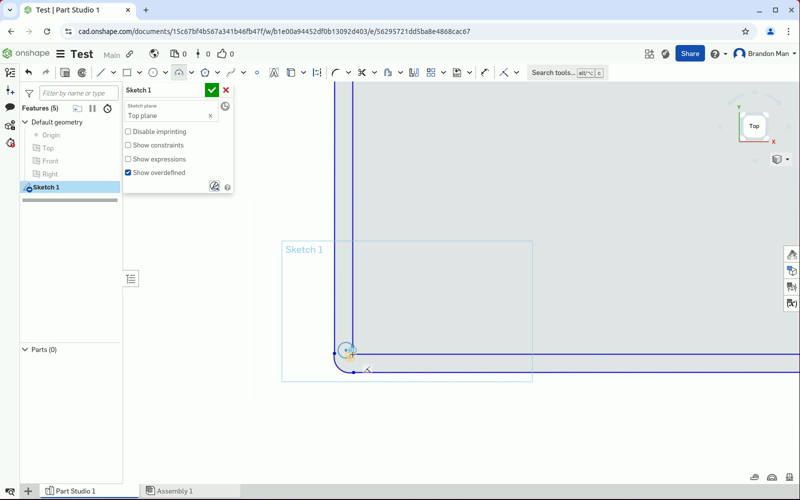
scroll(-6)
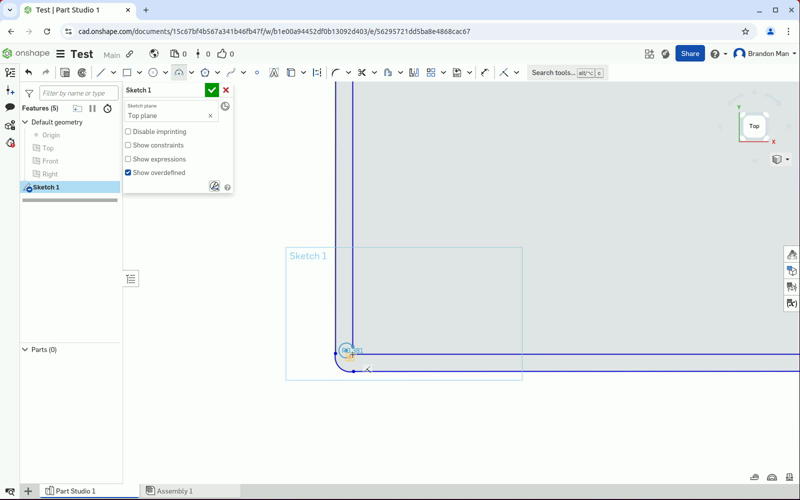
scroll(-6)
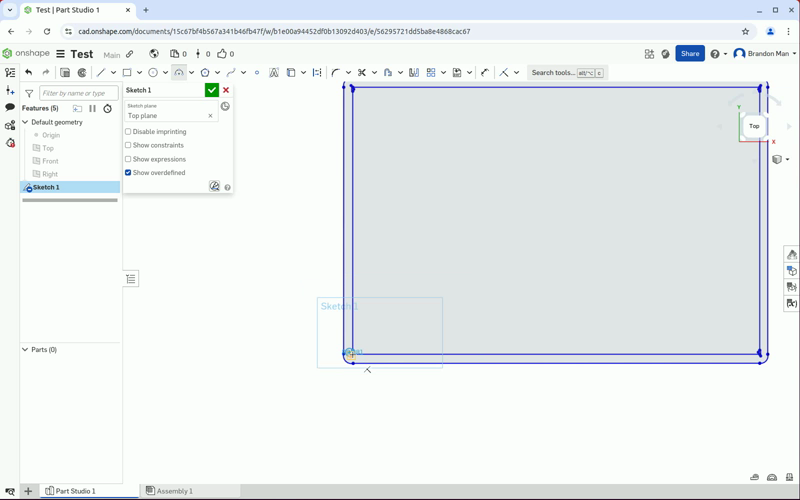
scroll(-6)
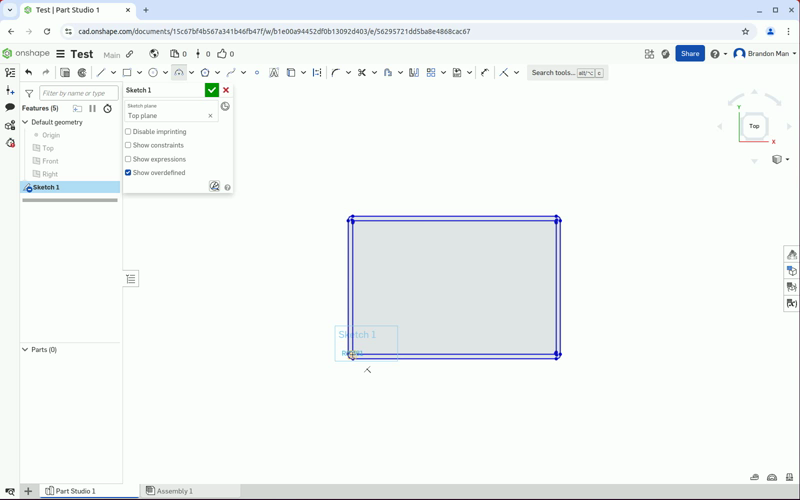
key_down(shift)
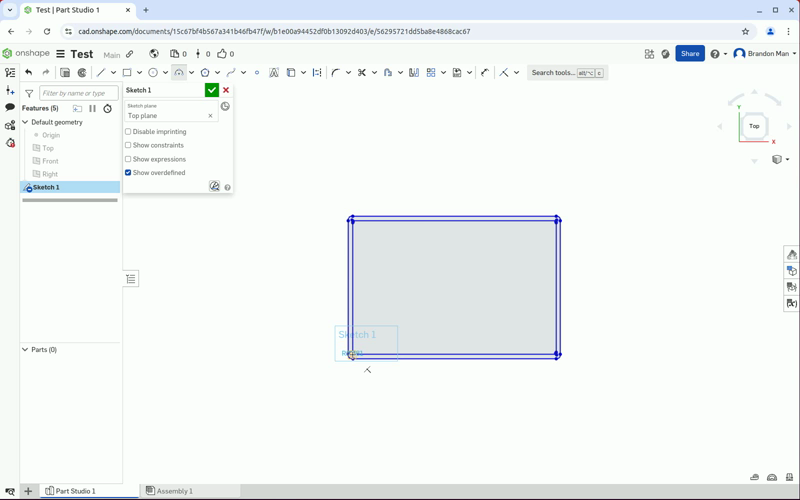
mouse_move(352, 353)
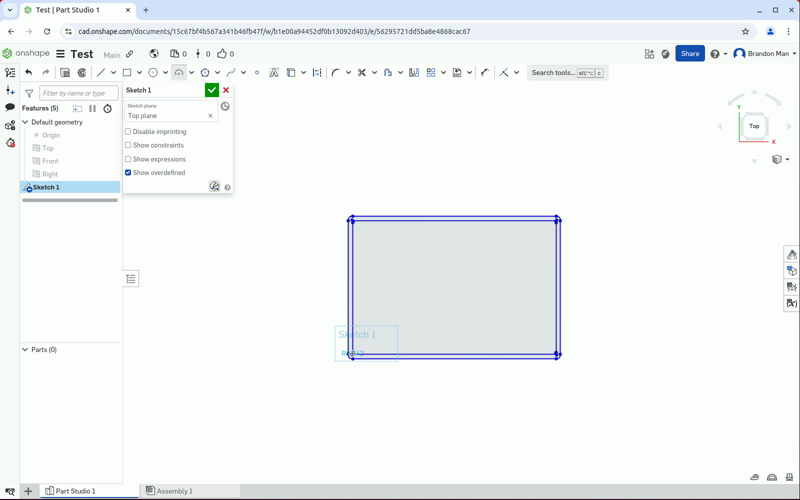
scroll(6)
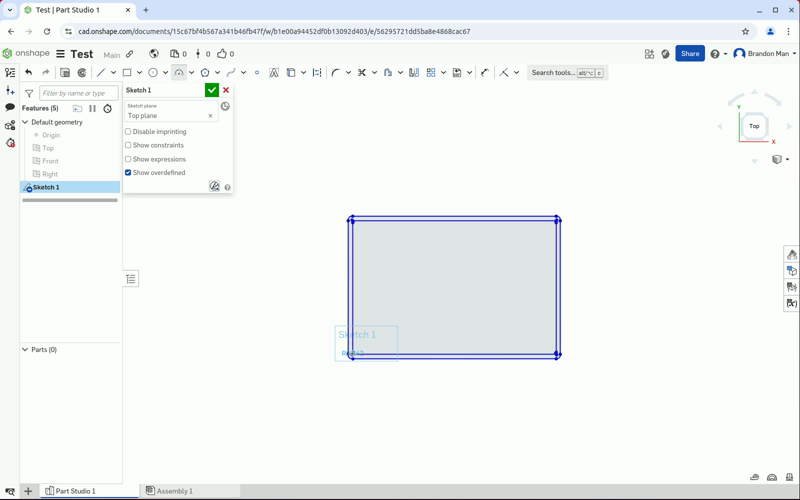
scroll(6)
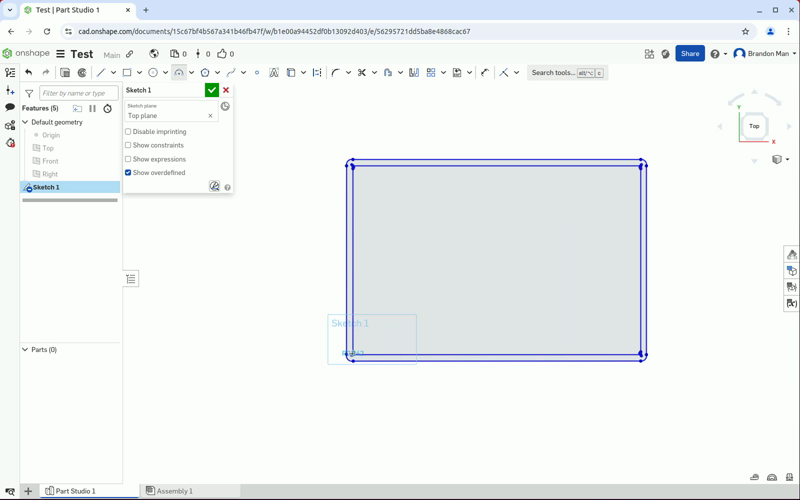
scroll(6)
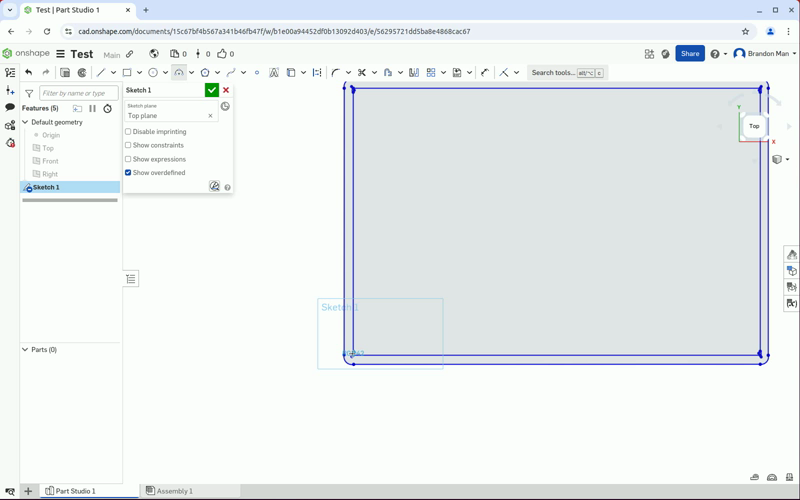
scroll(6)
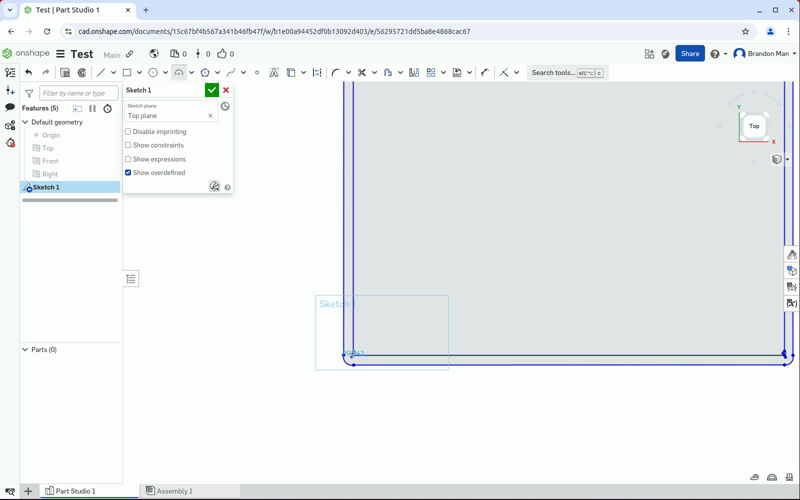
scroll(6)
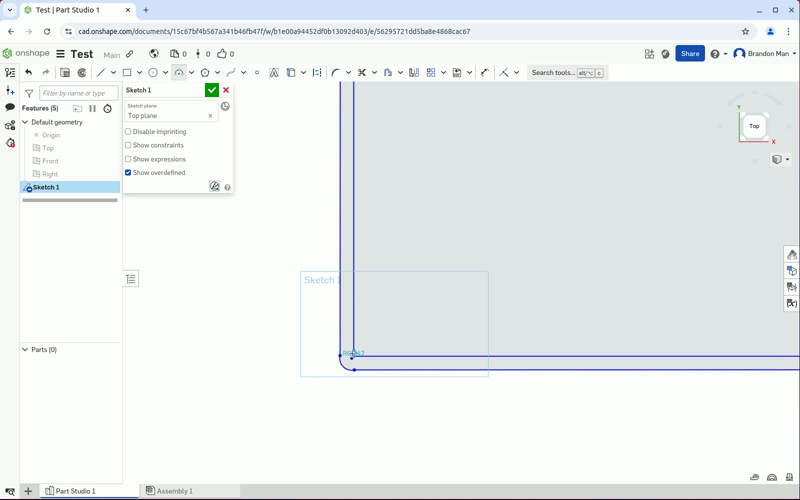
scroll(6)
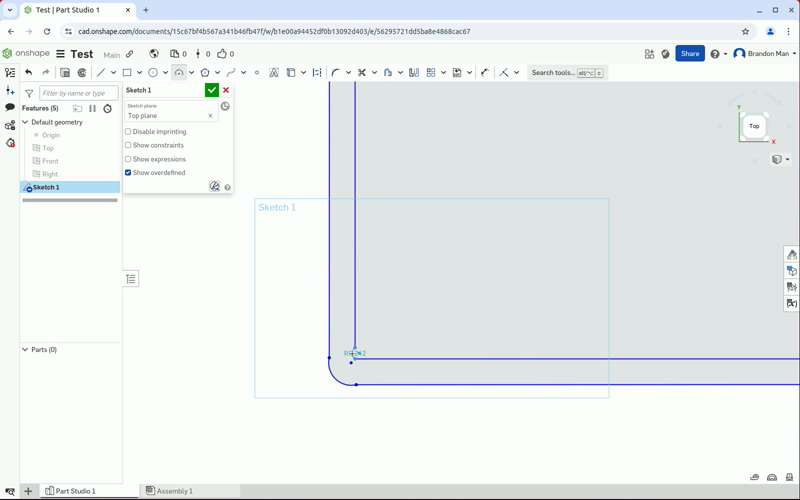
scroll(6)
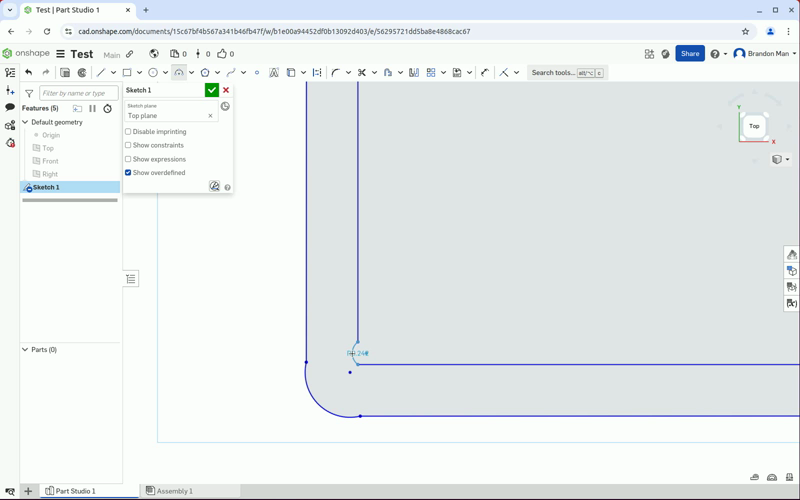
click(352, 353)
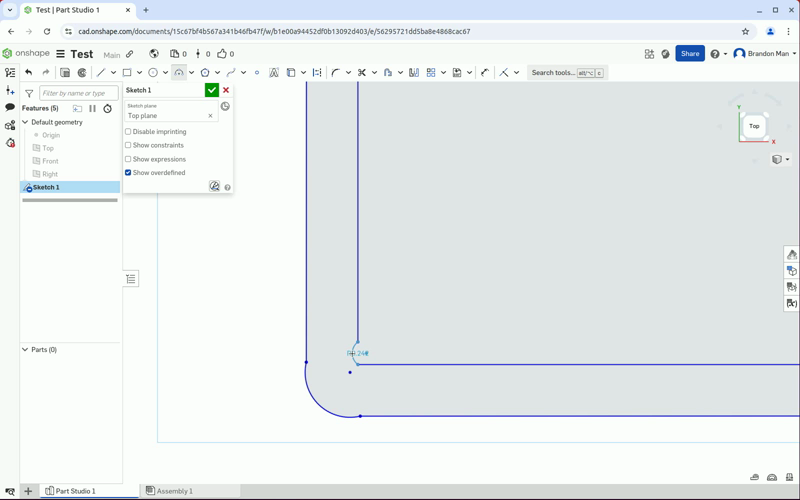
scroll(-6)
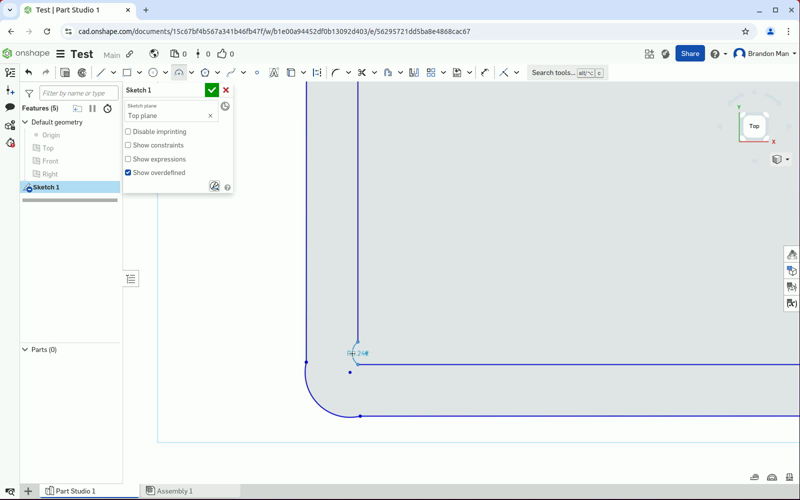
scroll(-6)
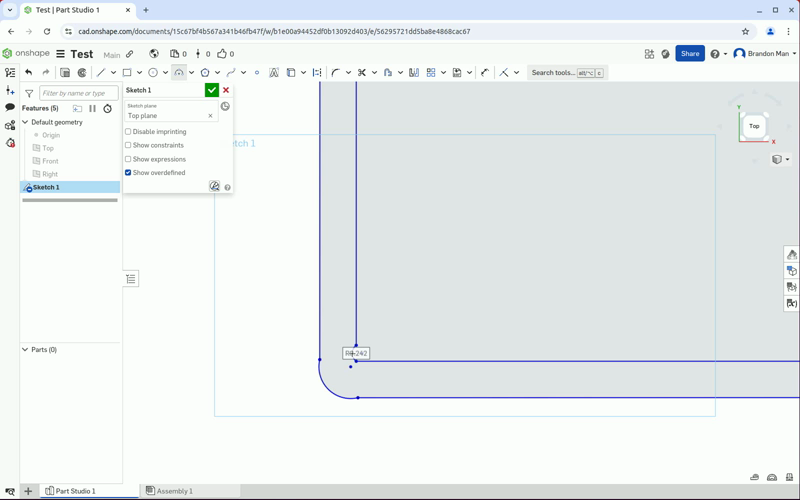
scroll(-6)
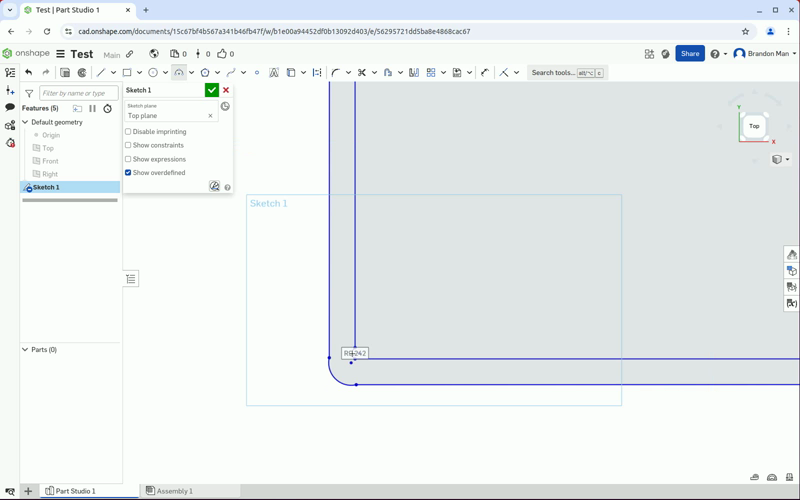
scroll(-6)
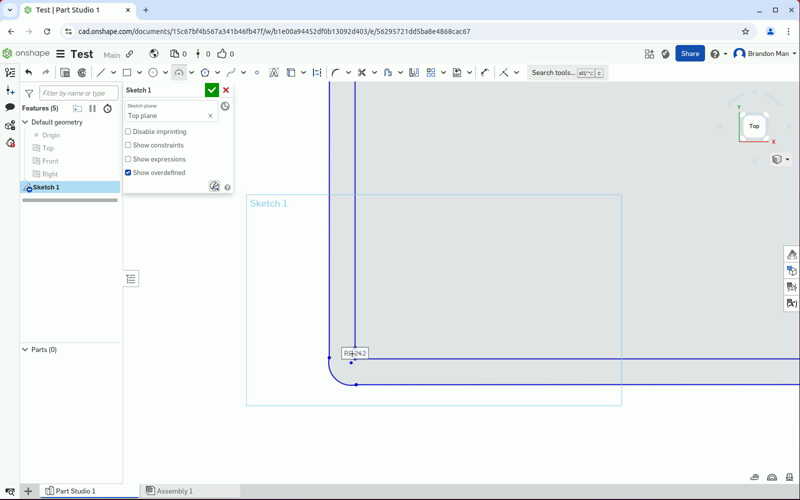
scroll(-6)
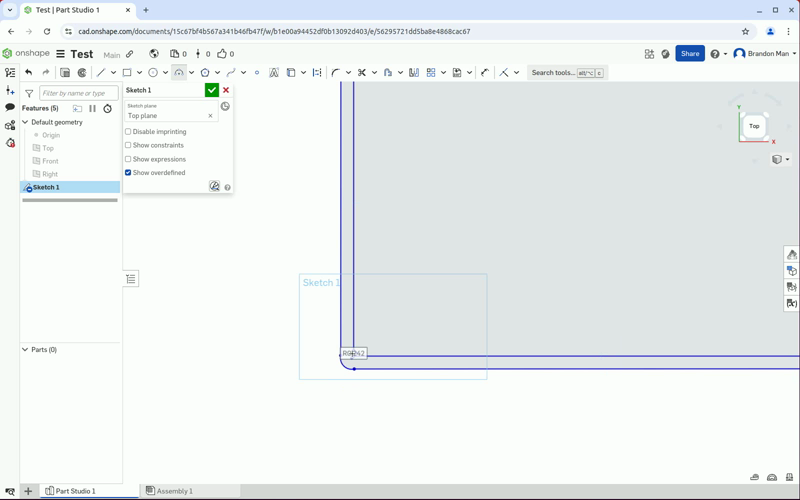
scroll(-6)
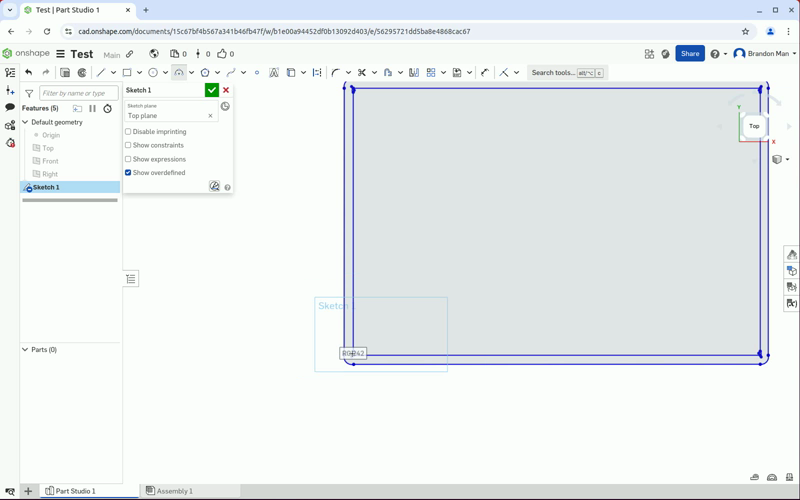
scroll(-6)
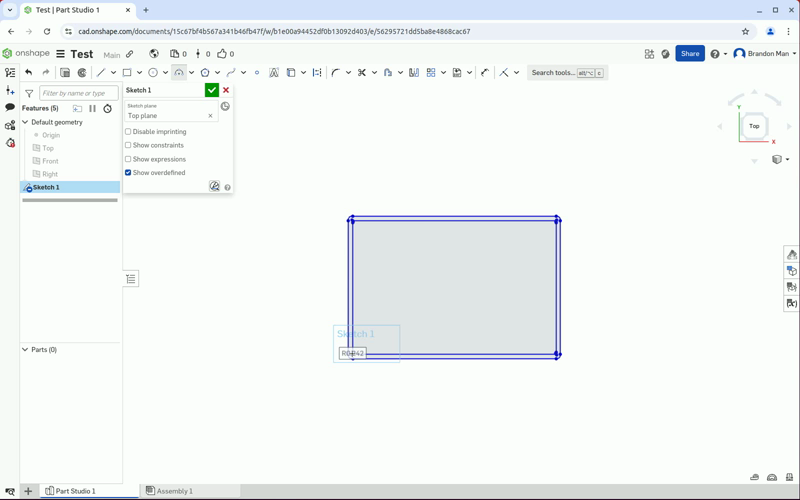
key_up(shift)
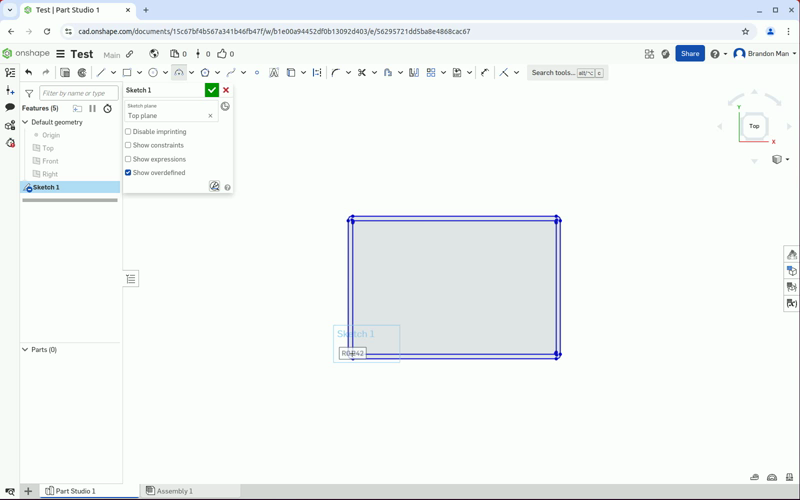
key(esc)
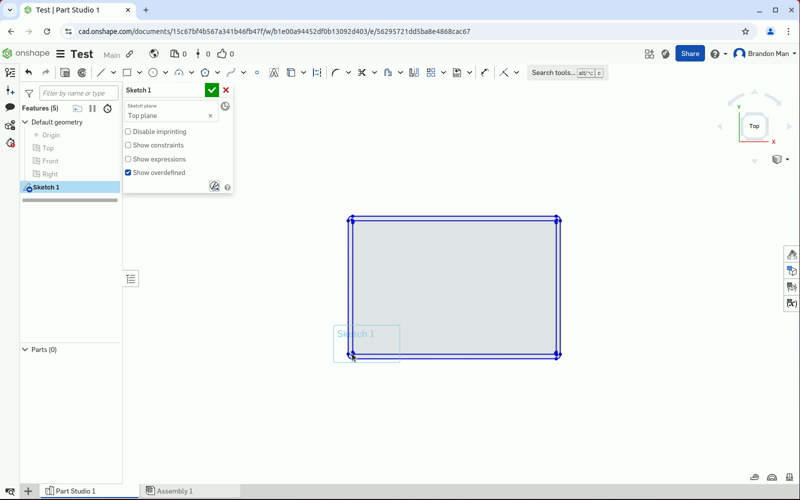
mouse_move(510, 218)
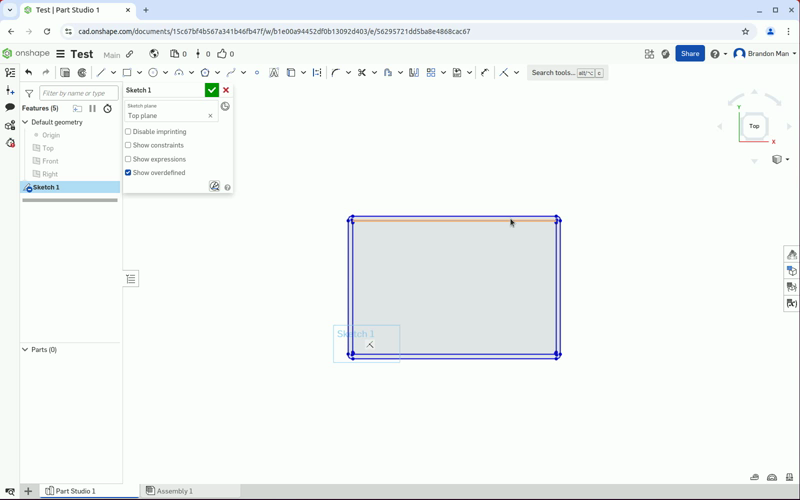
click(510, 218)
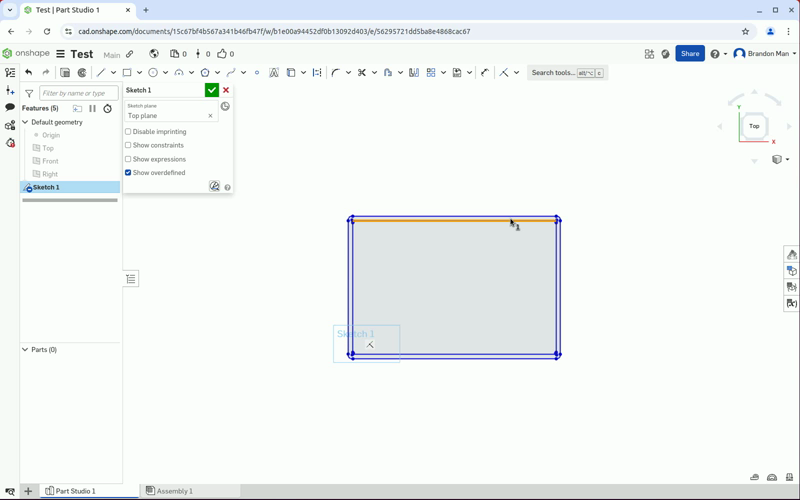
mouse_move(73, 352)
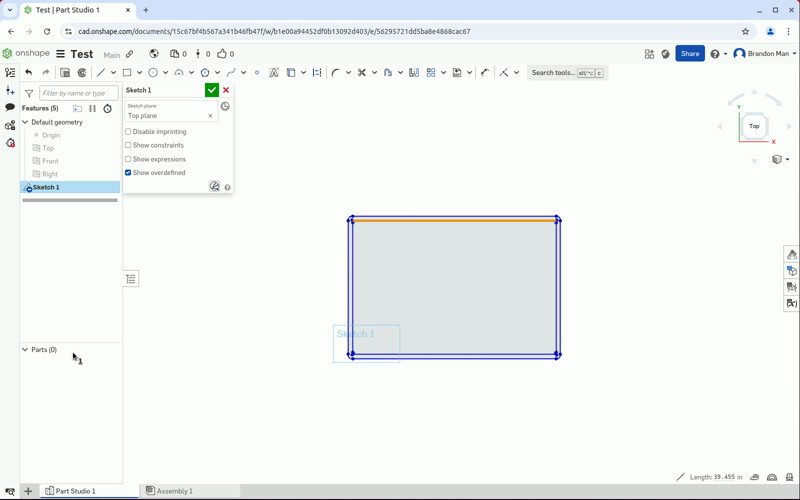
key(shift+y)
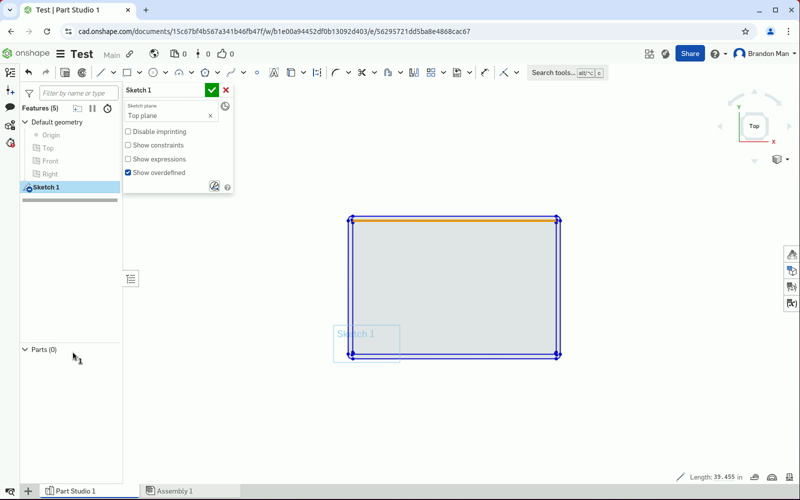
key(shift+e)
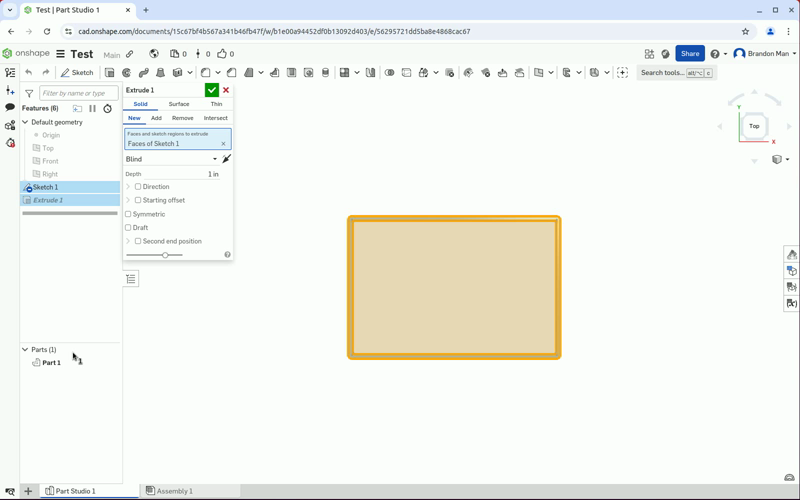
mouse_move(143, 106)
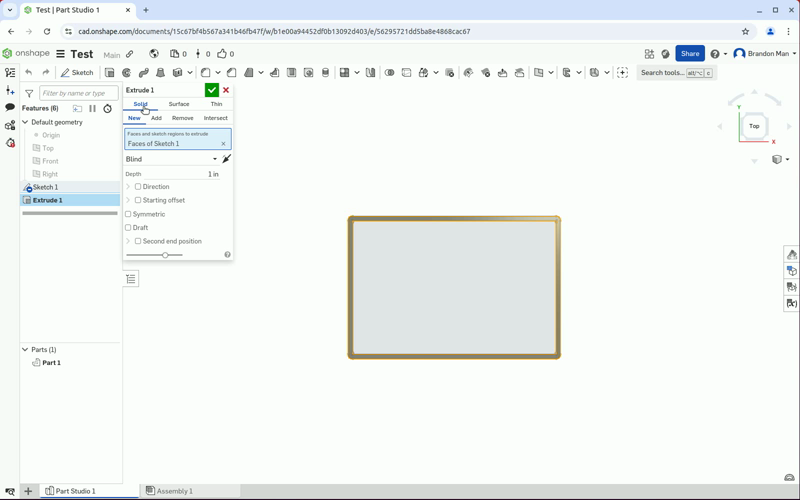
click(143, 106)
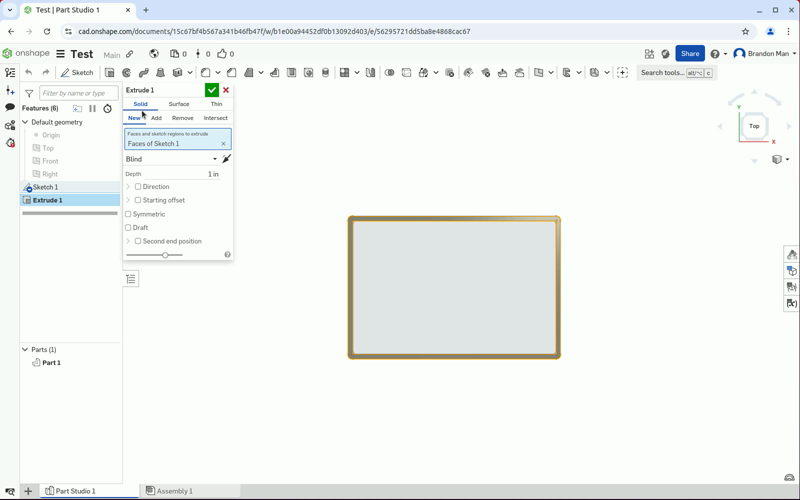
mouse_move(137, 120)
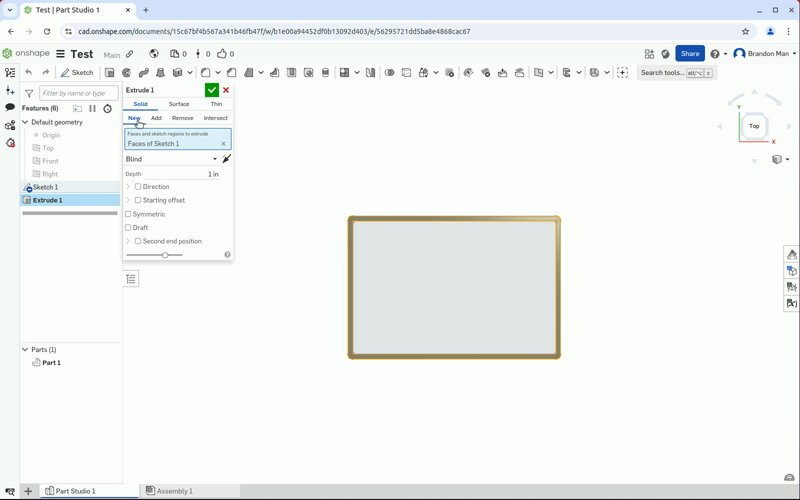
click(137, 120)
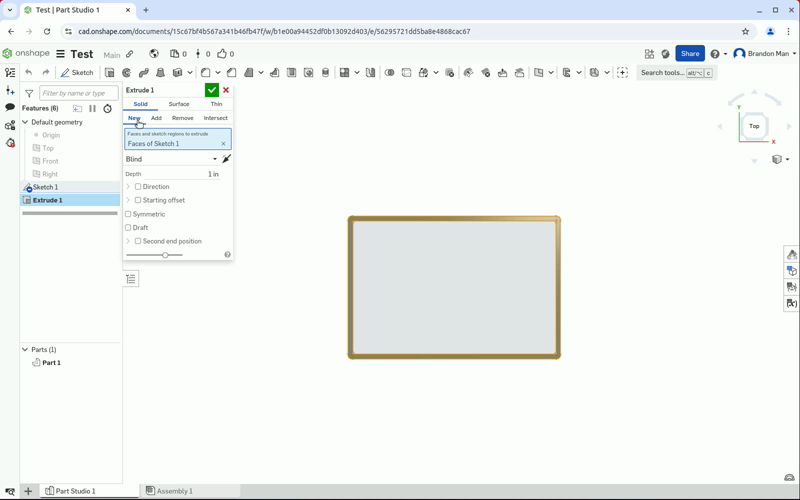
key(tab, 4)
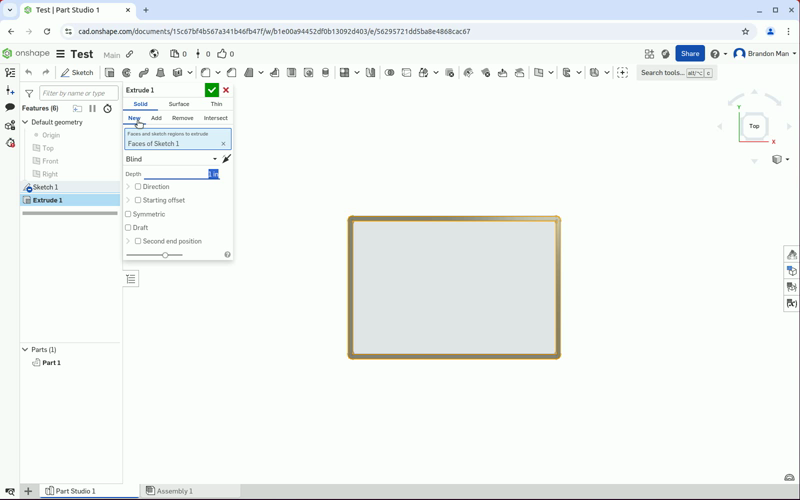
text(0.963)
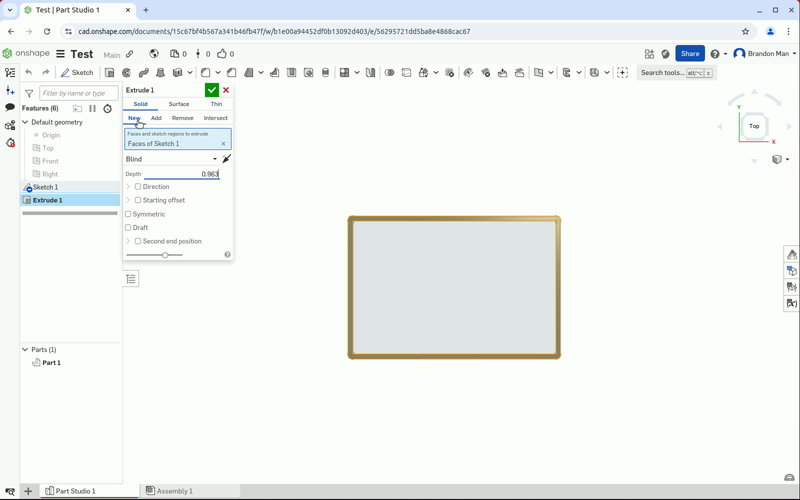
key(enter)
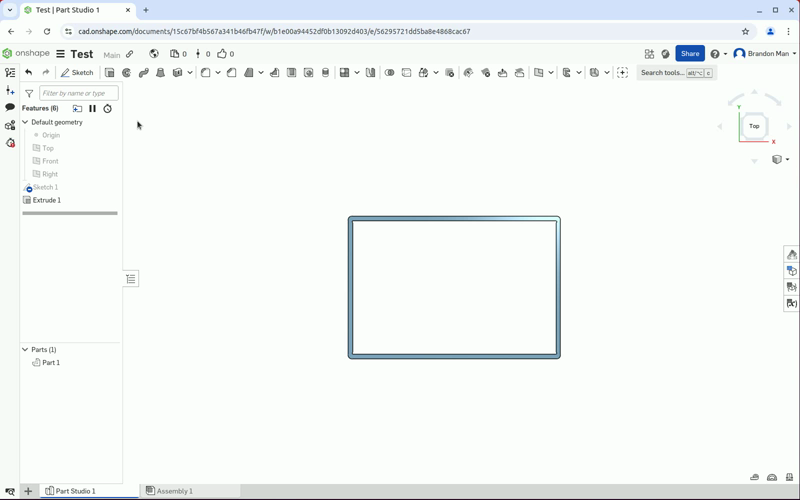
key(shift+h)
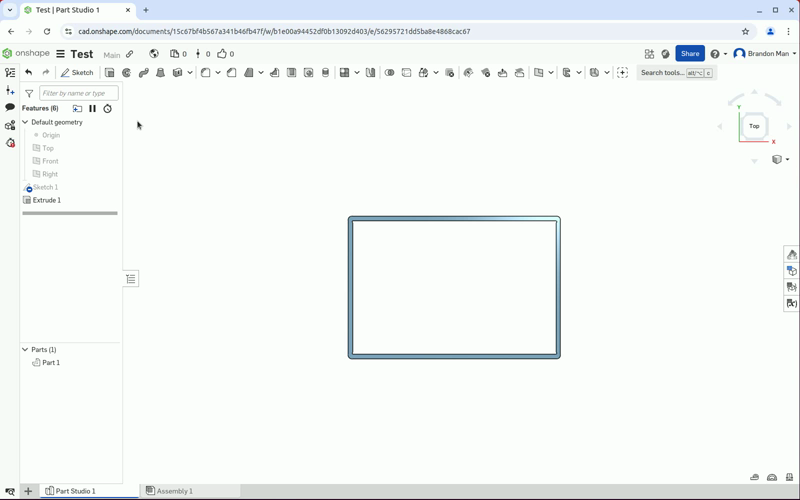
key(shift+h)
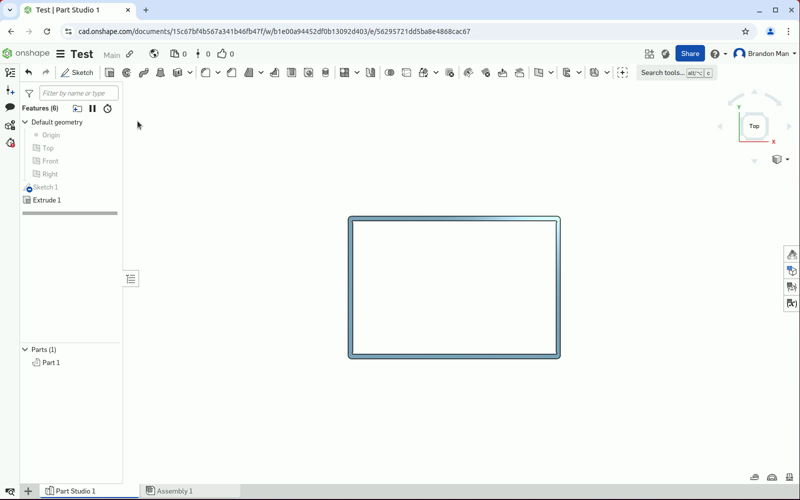
mouse_move(73, 189)
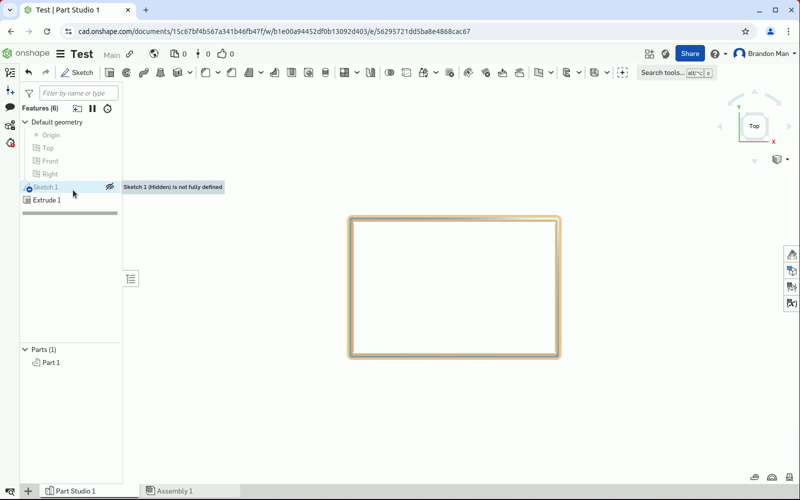
click(73, 189)
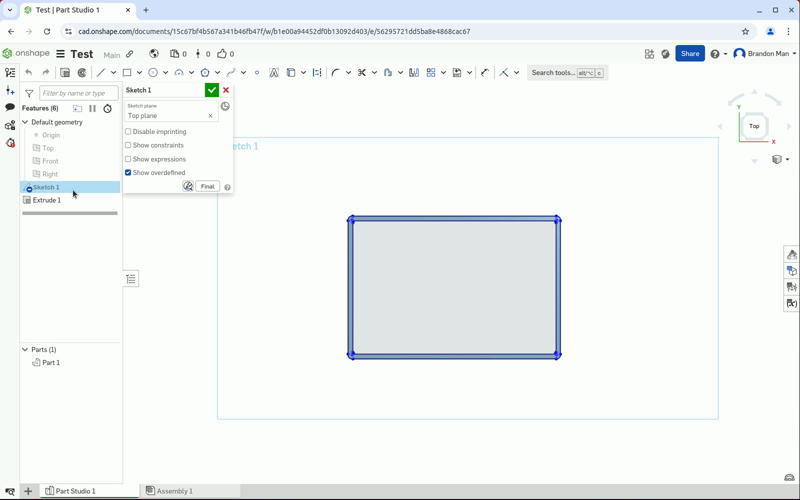
mouse_move(229, 92)
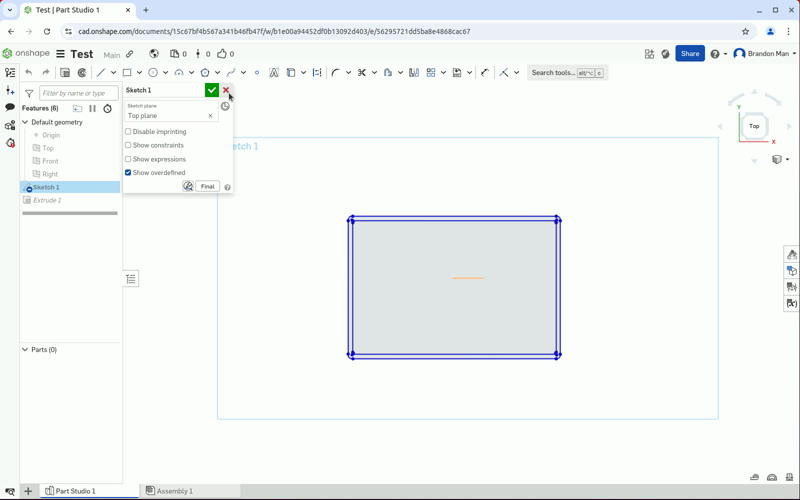
click(229, 92)
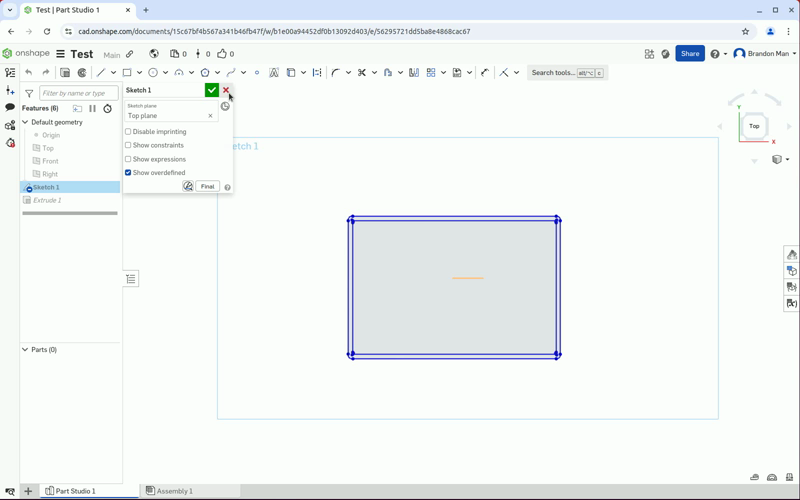
key(shift+s)
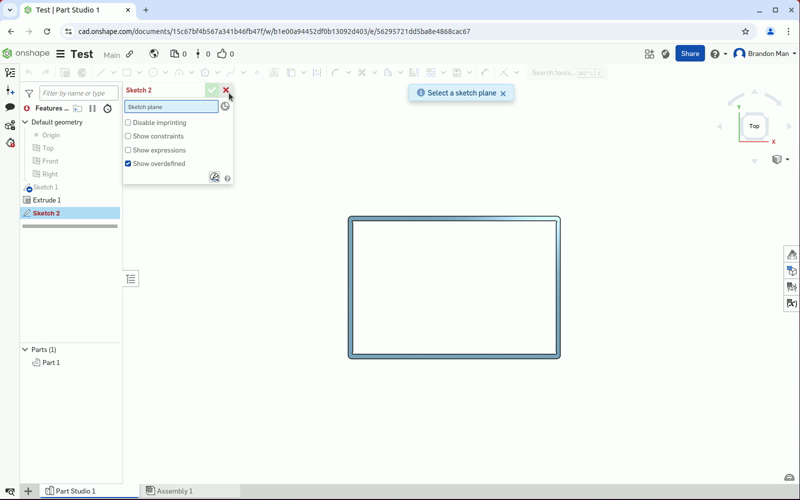
mouse_move(73, 150)
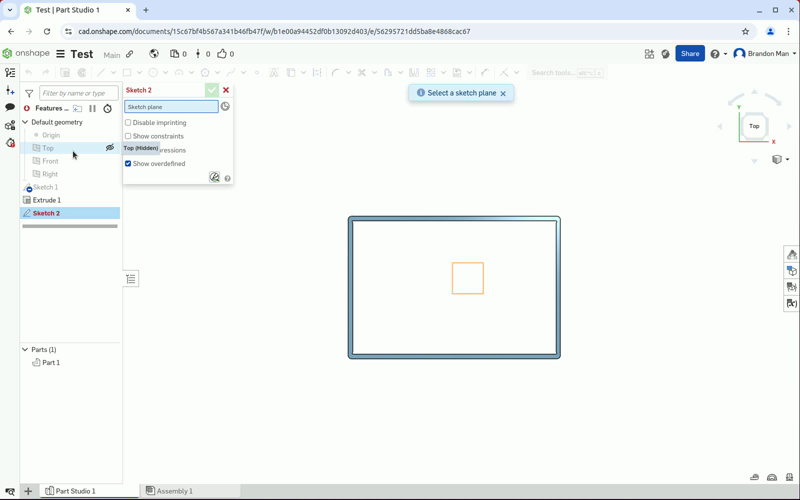
click(73, 150)
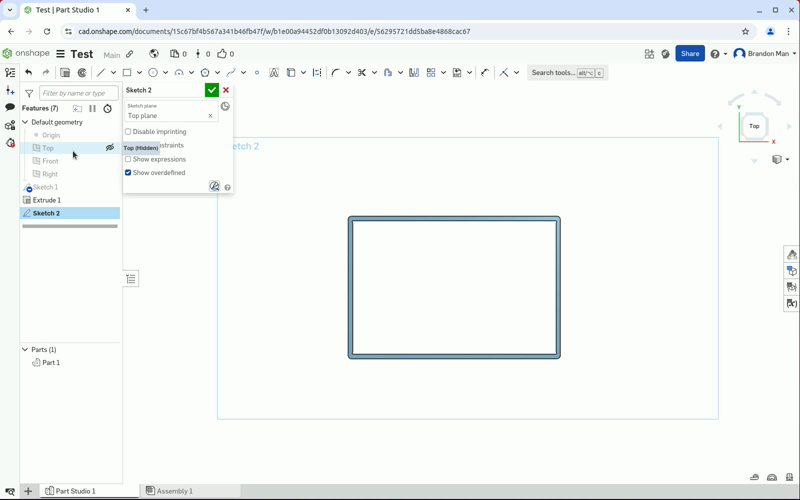
mouse_move(73, 352)
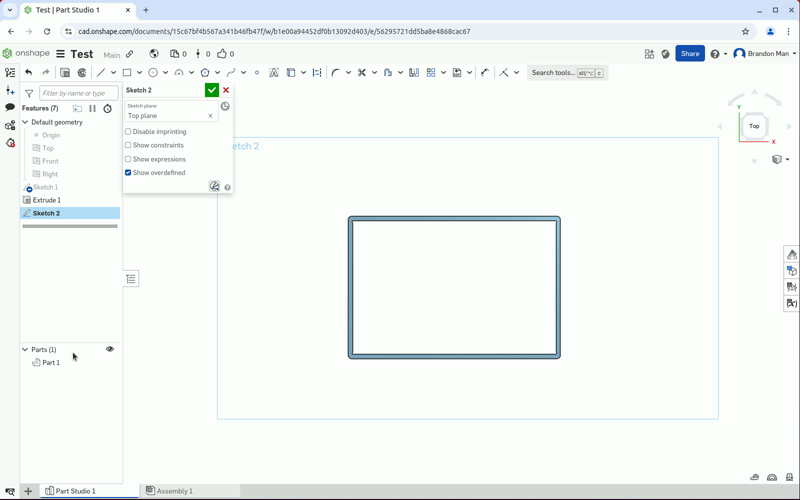
key(y)
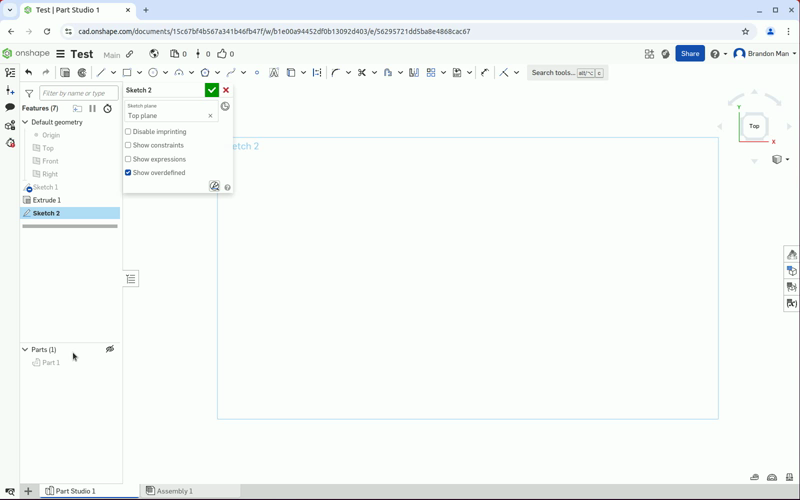
key(l)
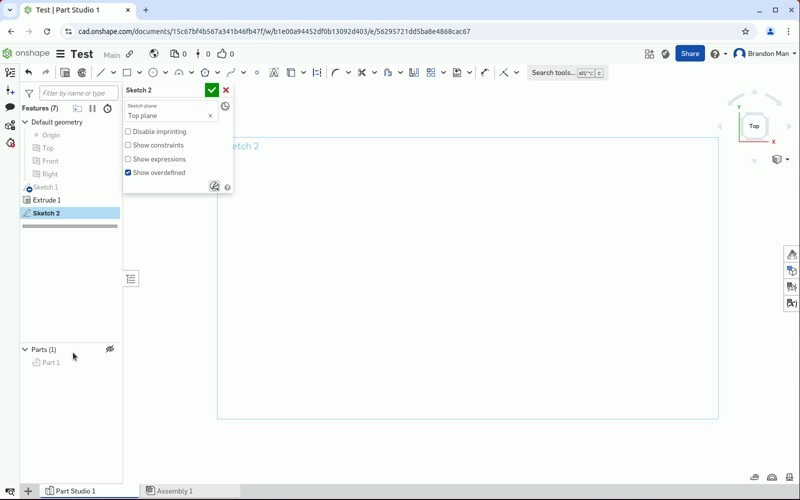
key_down(shift)
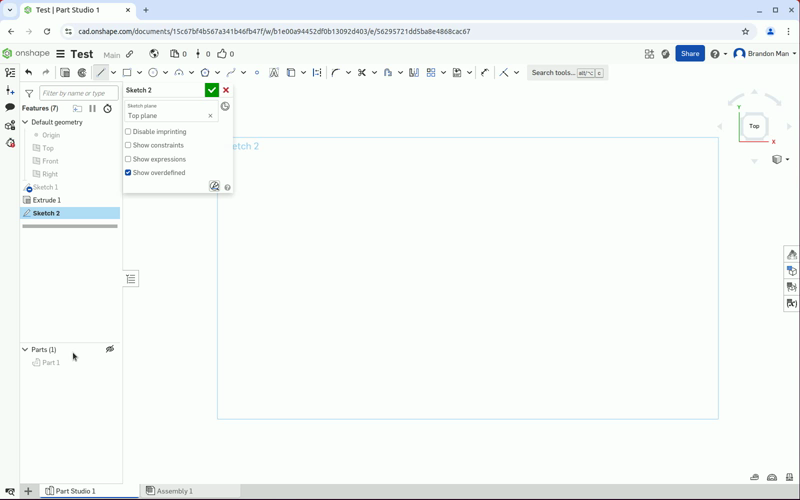
mouse_move(353, 353)
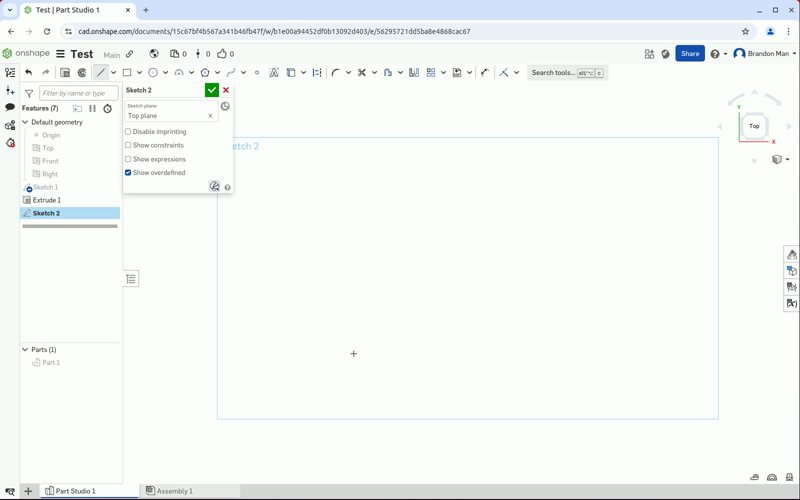
click(353, 353)
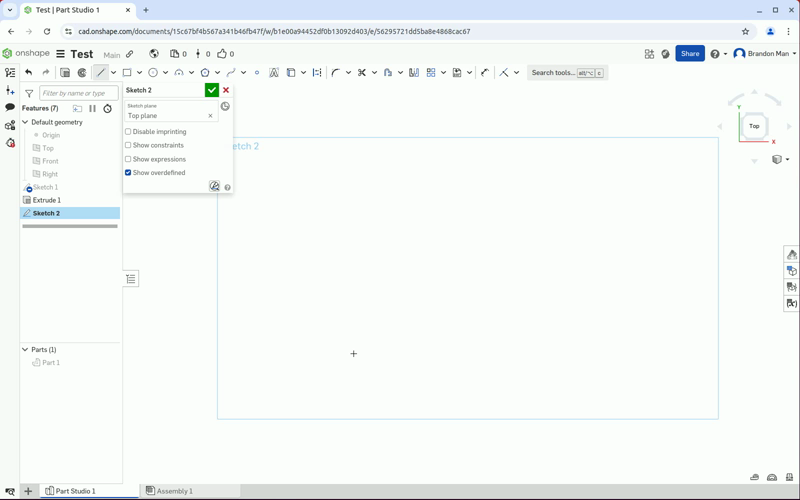
key_up(shift)
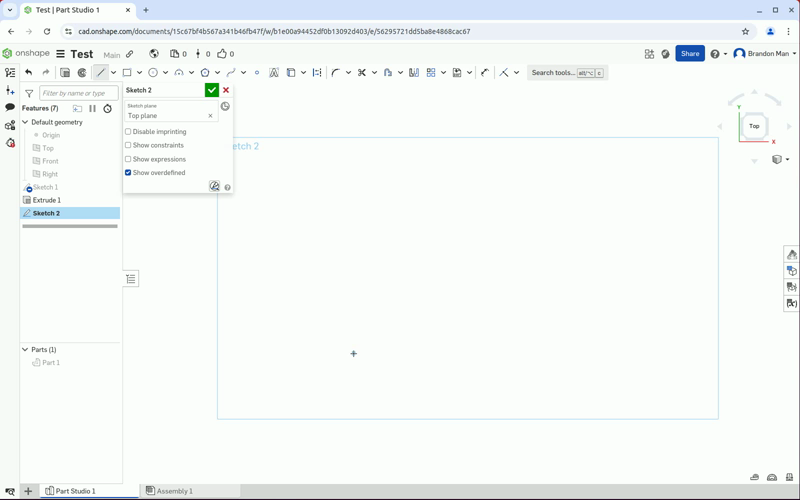
key_down(shift)
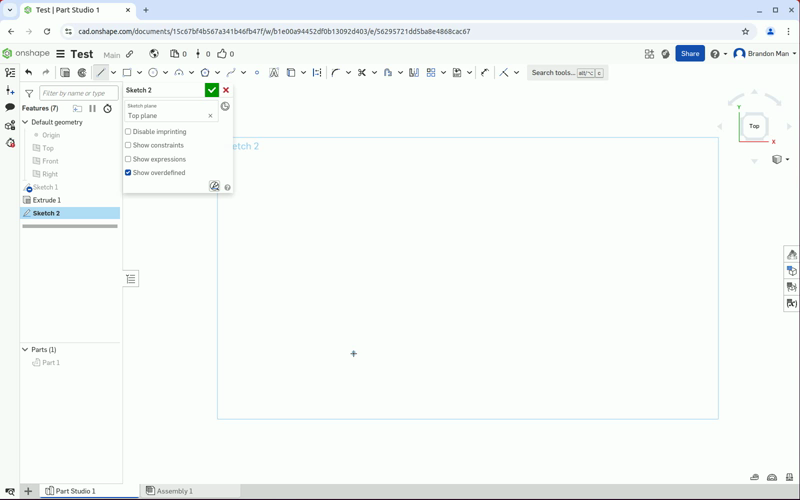
mouse_move(555, 353)
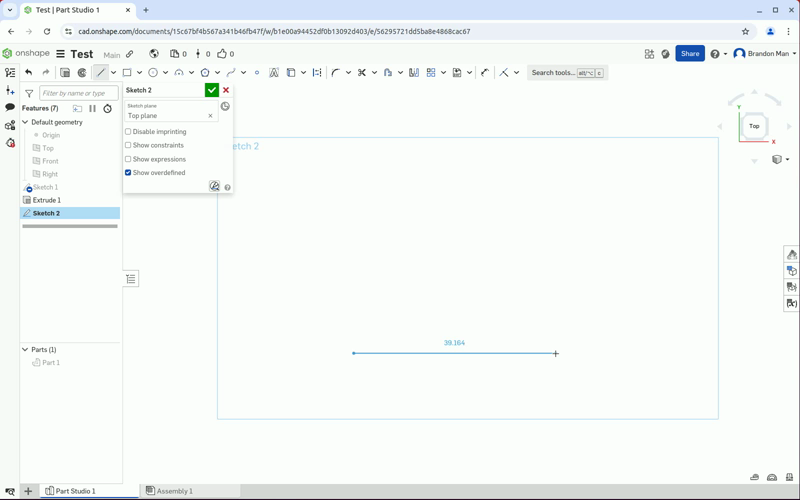
click(555, 353)
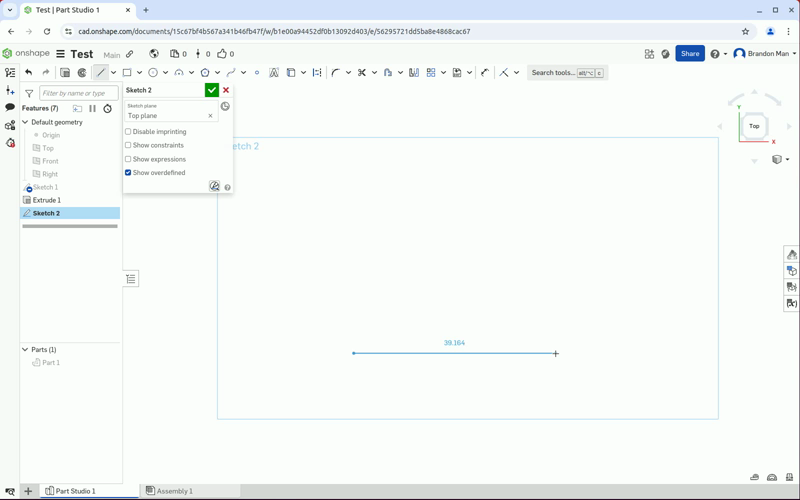
key_up(shift)
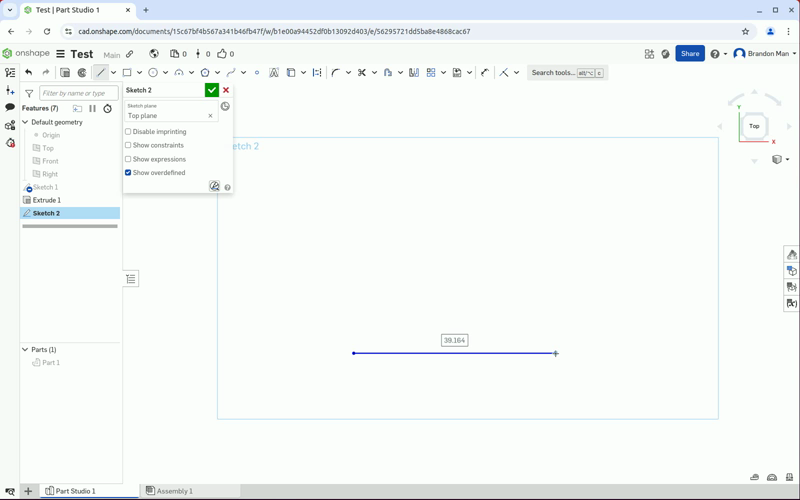
key_down(shift)
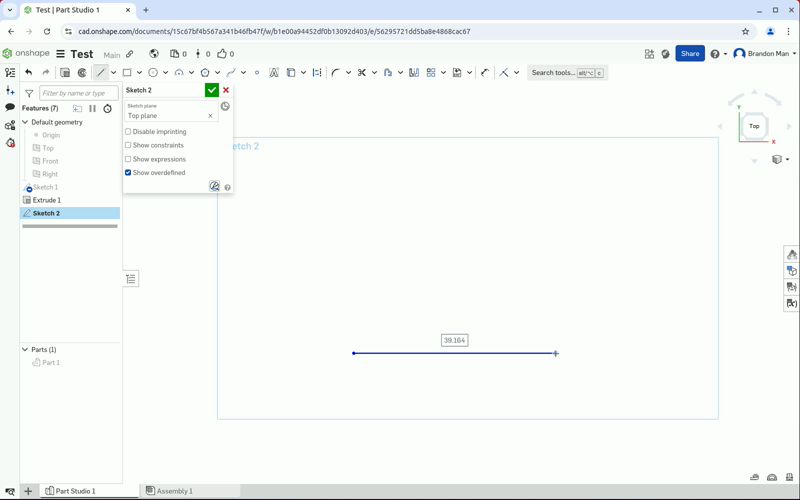
mouse_move(555, 221)
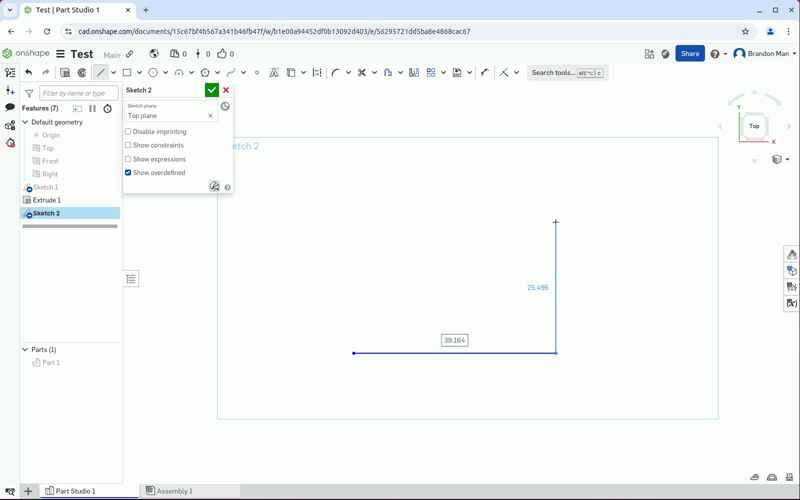
click(555, 221)
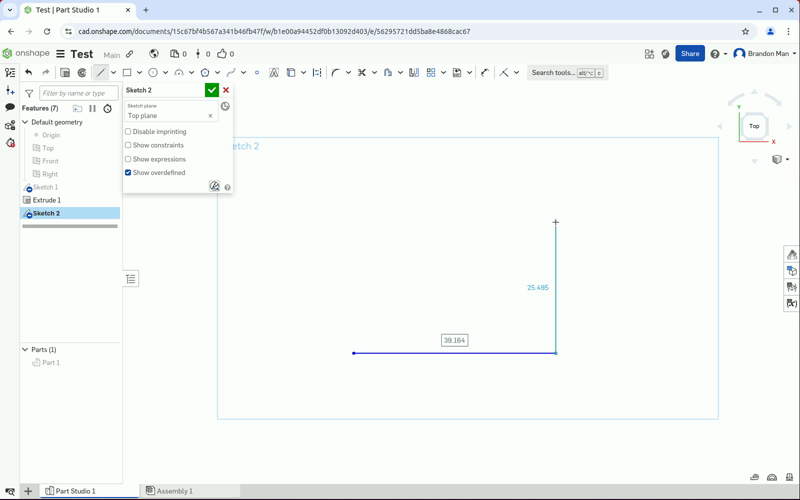
key_up(shift)
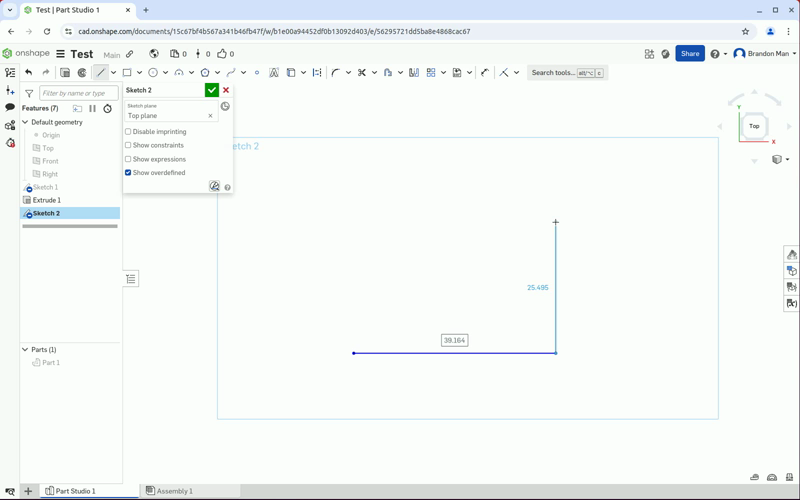
key_down(shift)
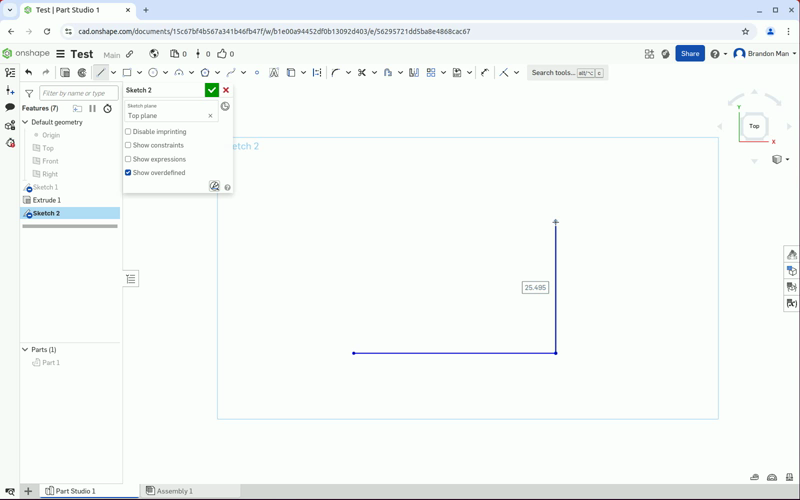
mouse_move(353, 221)
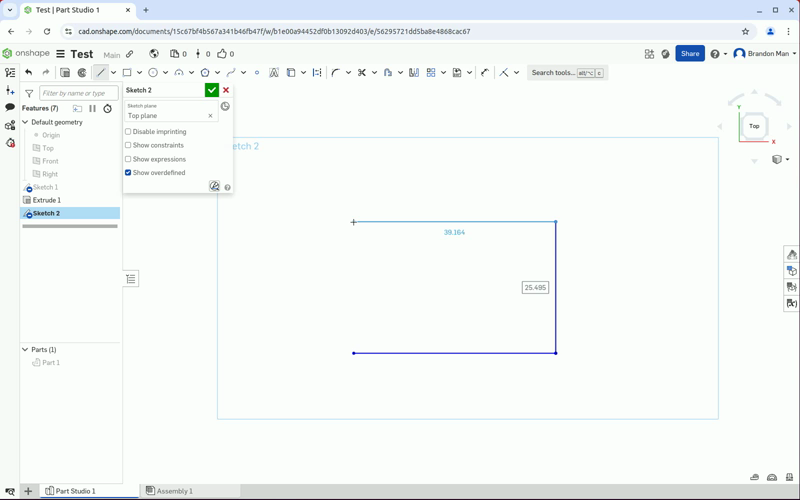
click(353, 221)
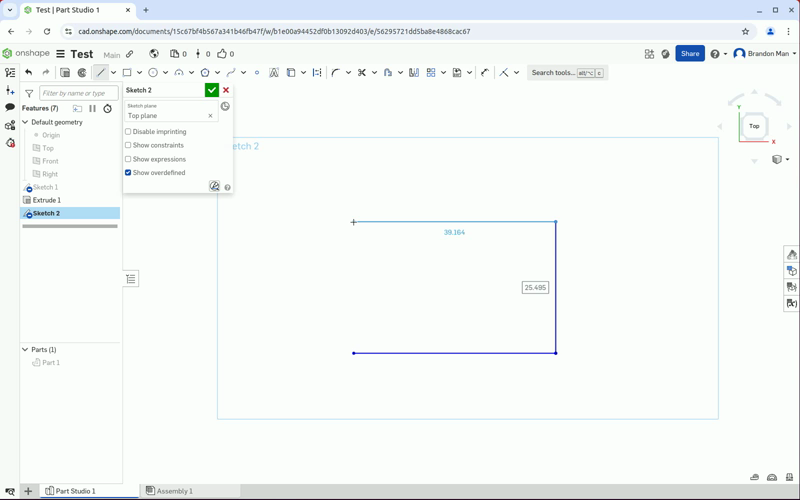
key_up(shift)
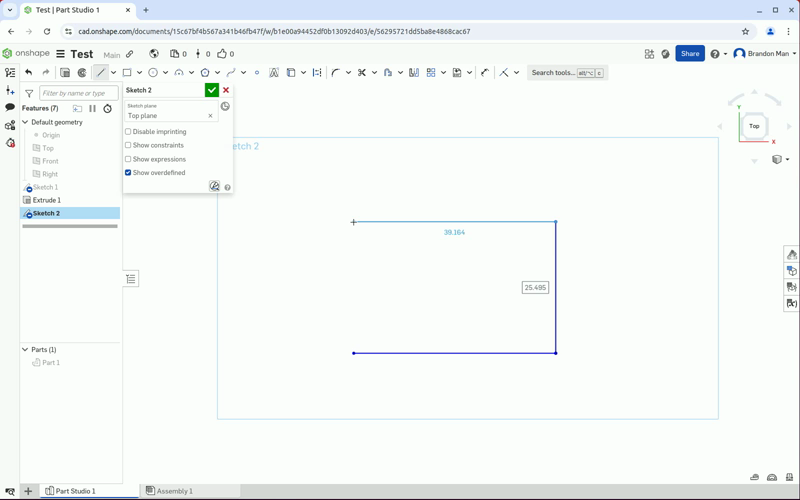
key_down(shift)
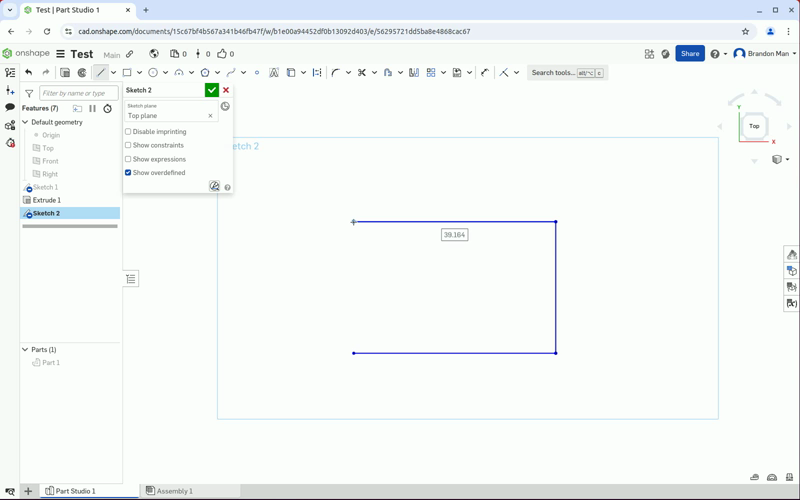
mouse_move(353, 353)
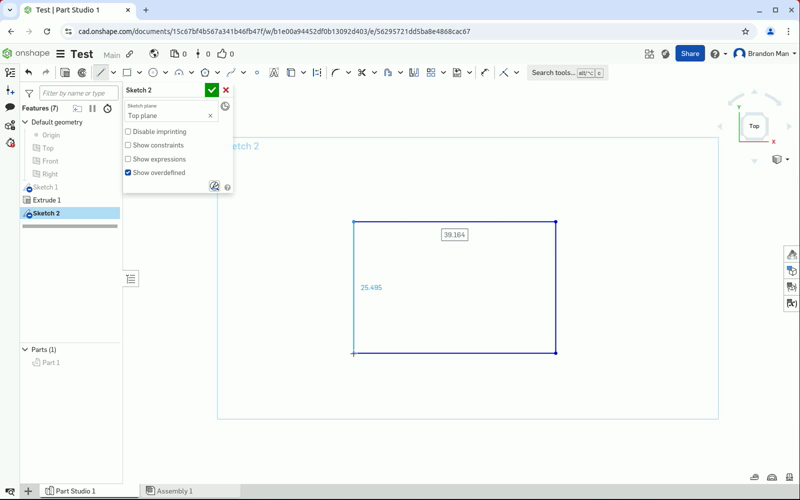
key_up(shift)
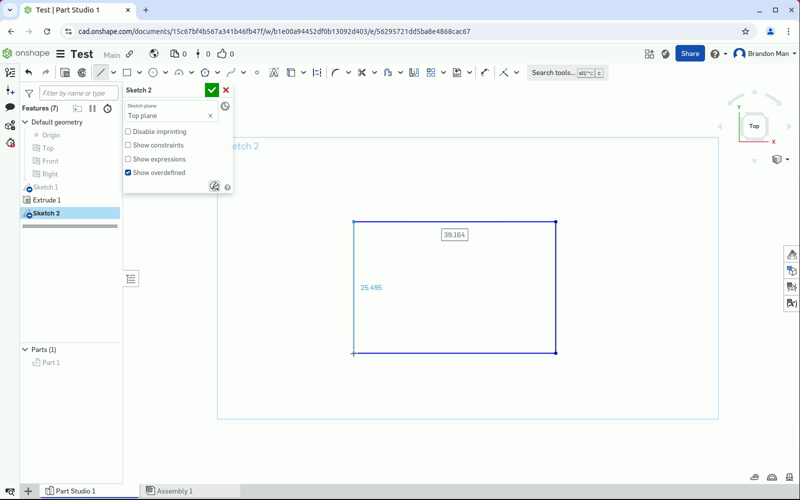
click(353, 353)
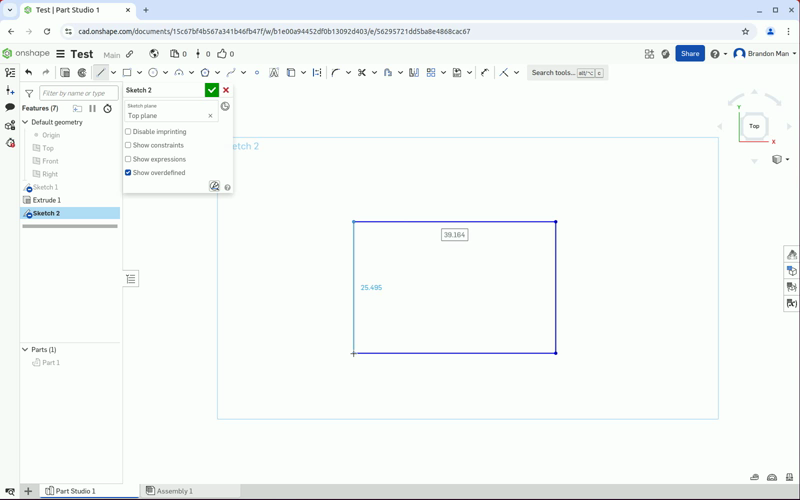
key(esc)
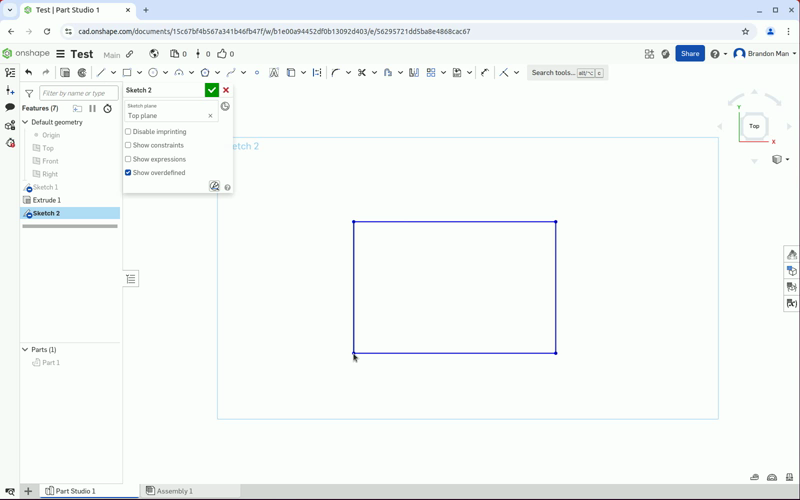
mouse_move(447, 270)
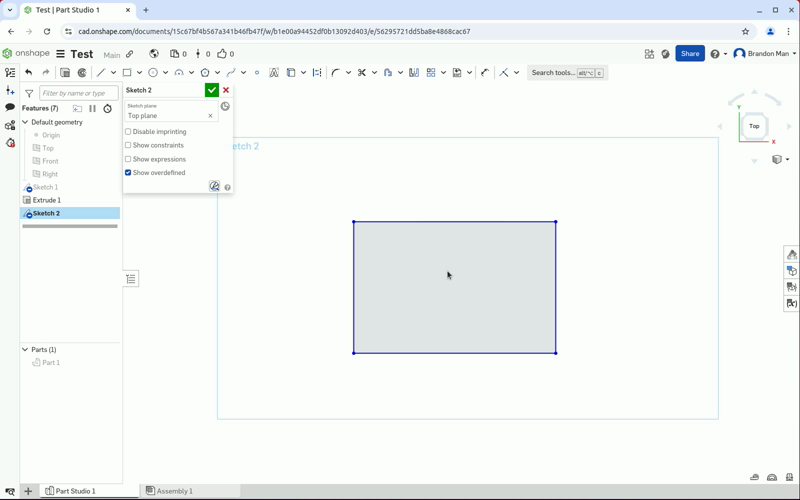
click(447, 270)
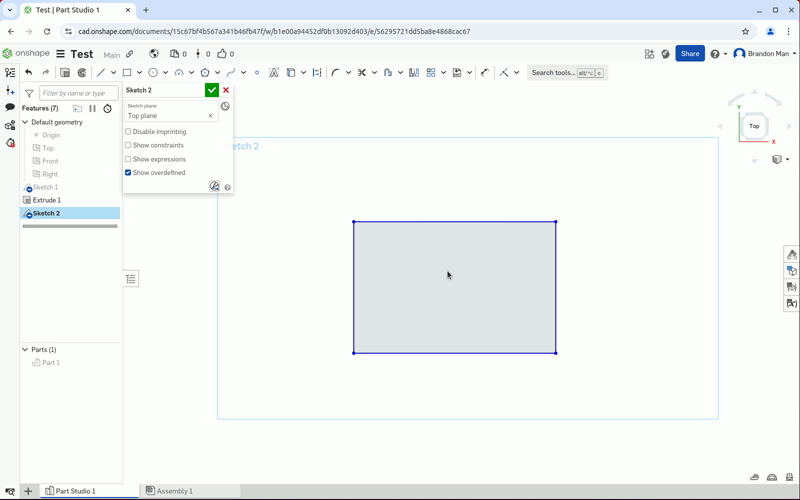
mouse_move(73, 352)
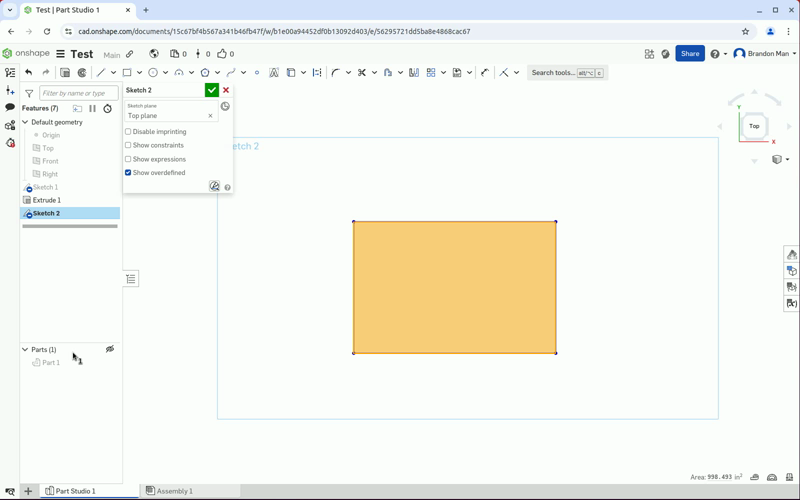
key(shift+y)
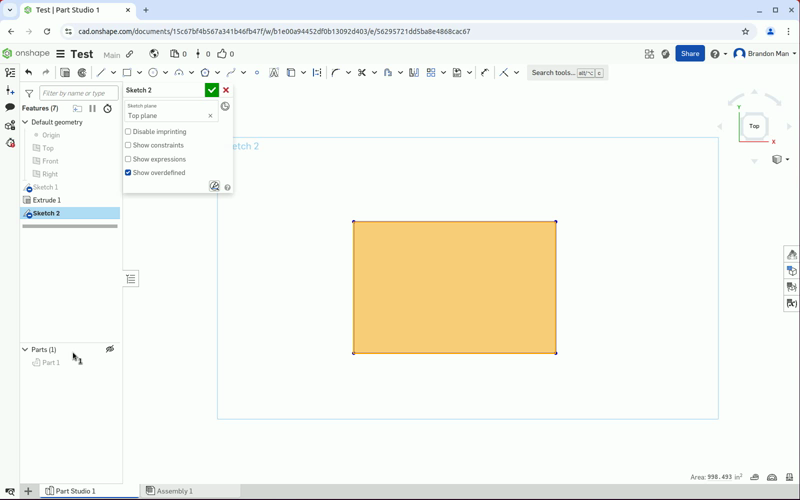
key(shift+e)
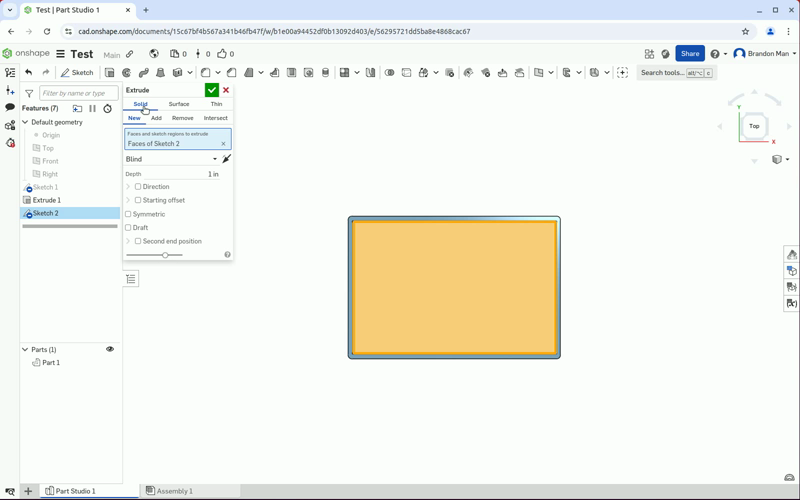
mouse_move(143, 106)
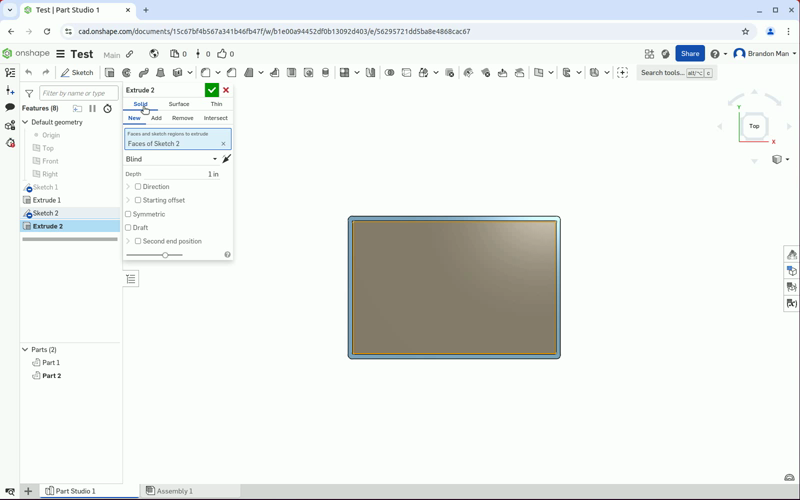
click(143, 106)
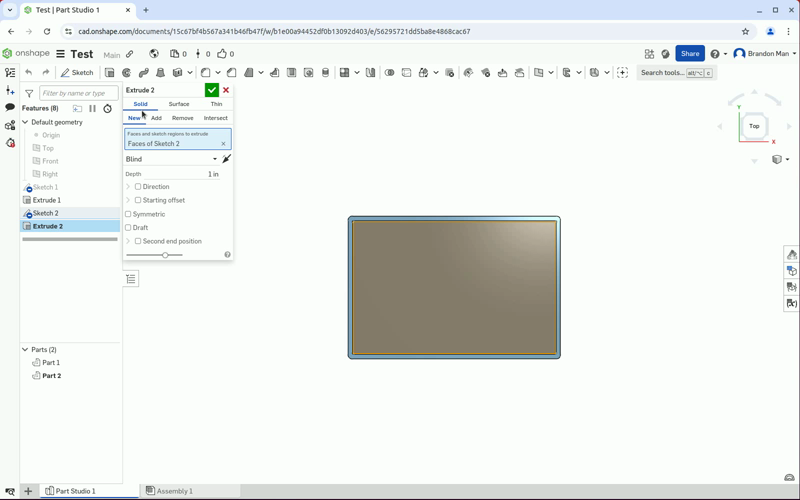
mouse_move(137, 120)
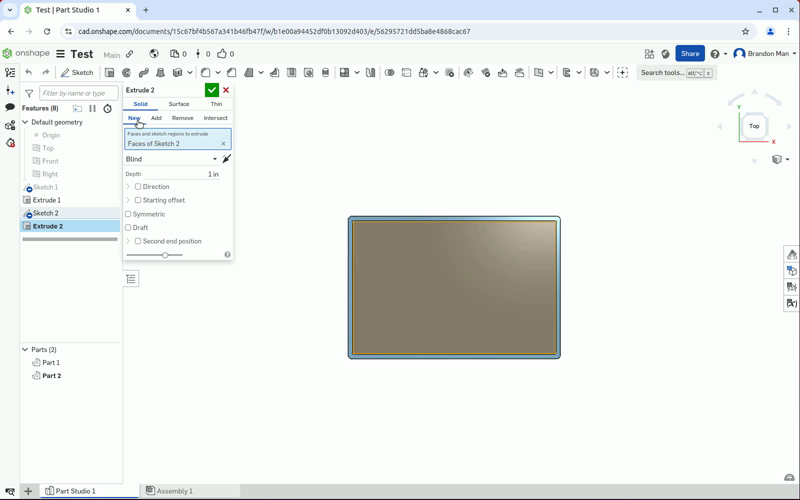
click(137, 120)
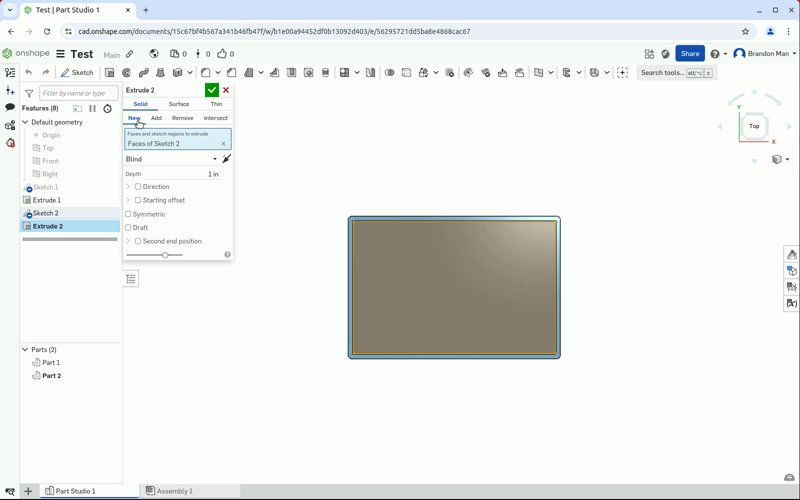
key(tab, 4)
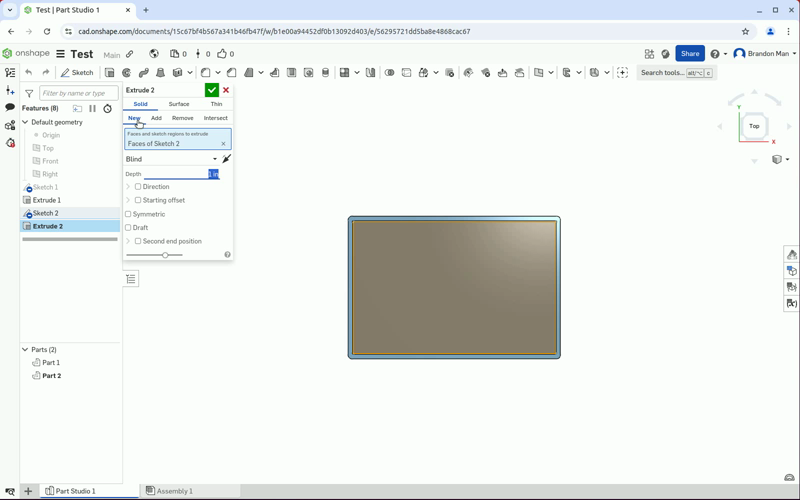
text(0.963)
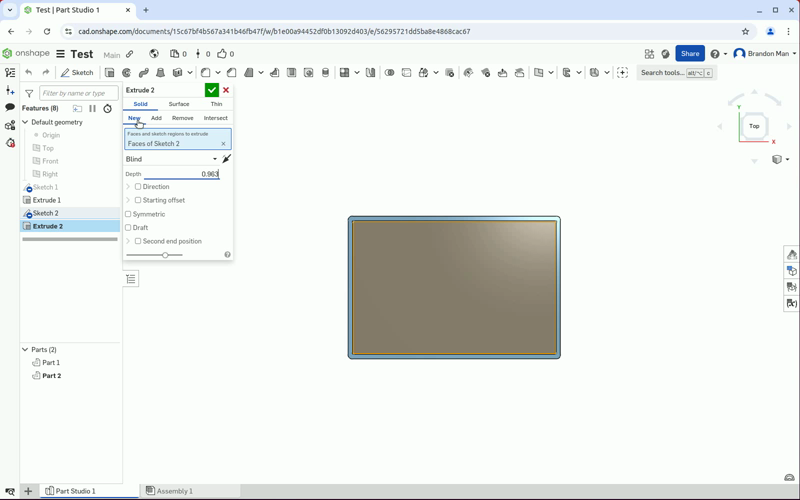
key(enter)
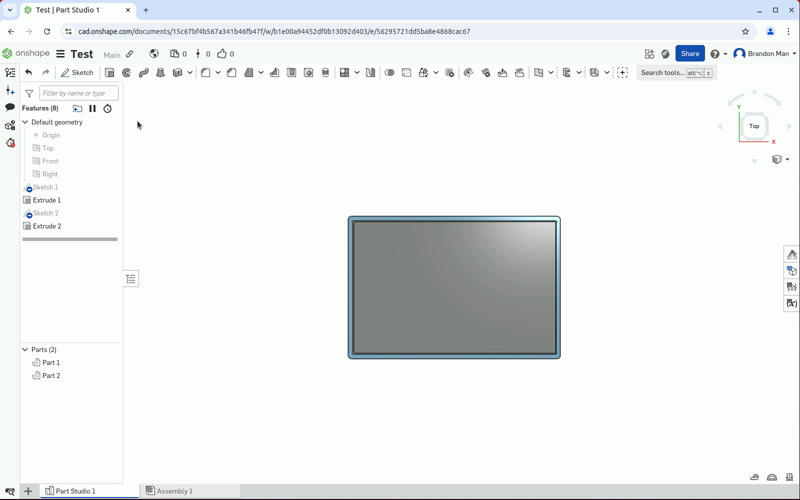
key(shift+h)
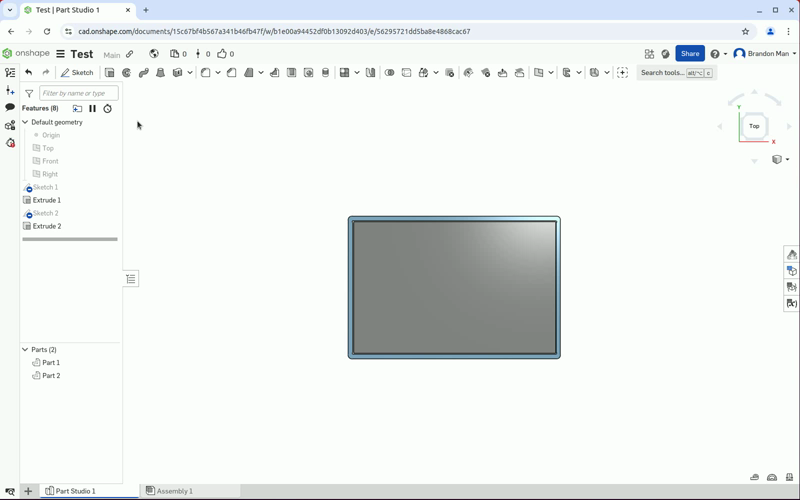
key(shift+h)
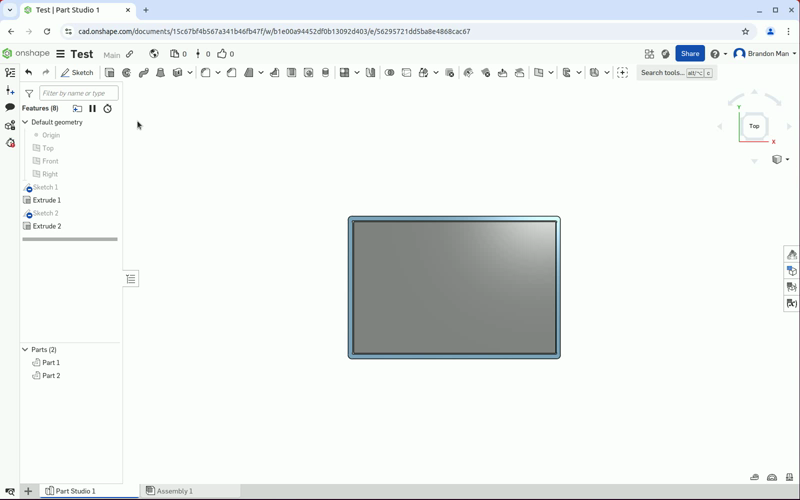
mouse_move(73, 189)
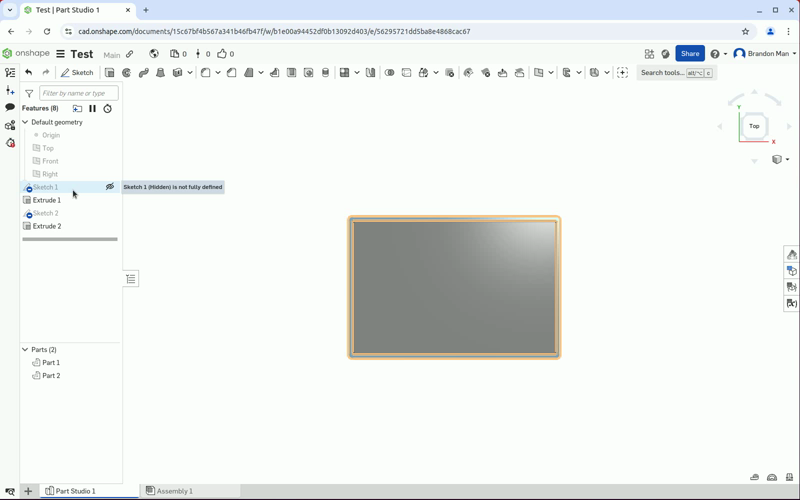
click(73, 189)
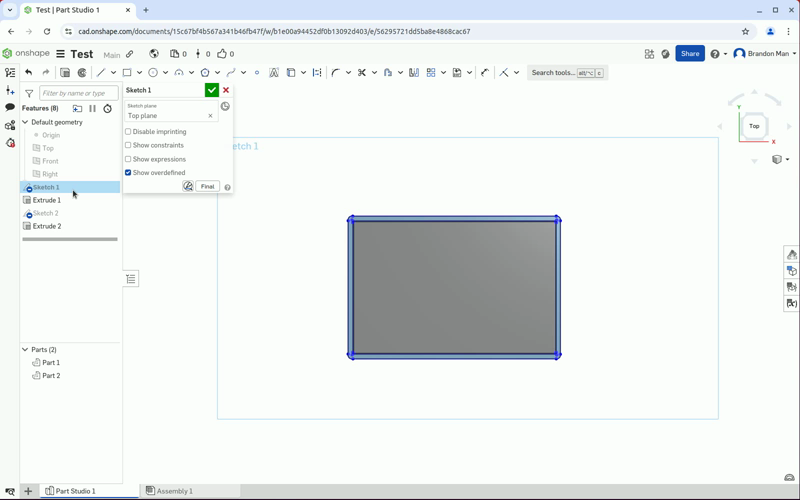
mouse_move(229, 92)
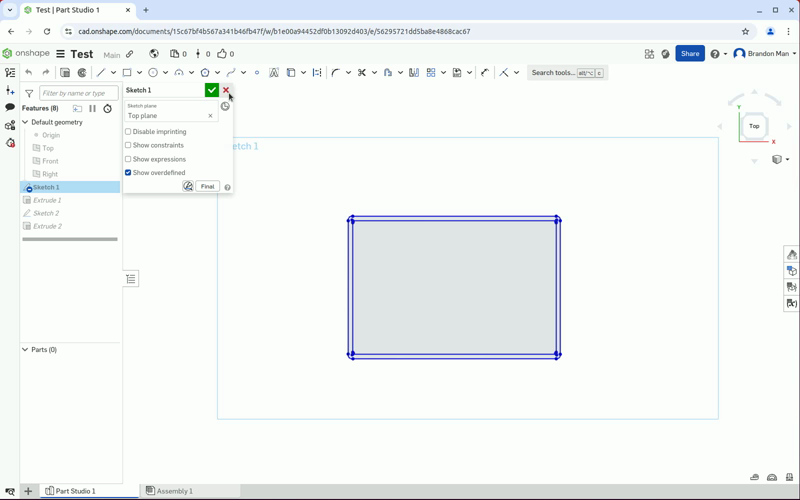
click(229, 92)
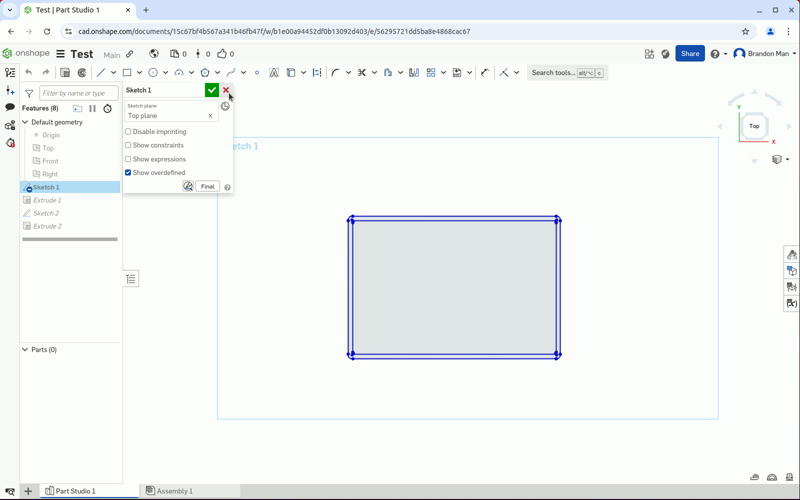
key(shift+s)
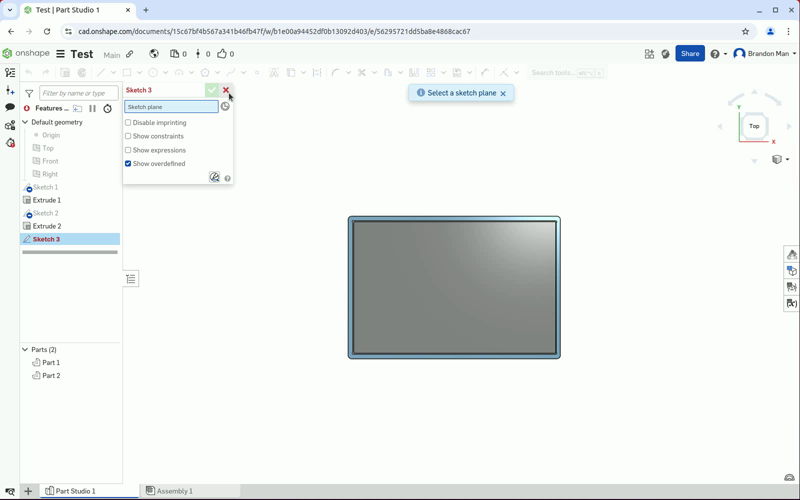
mouse_move(73, 150)
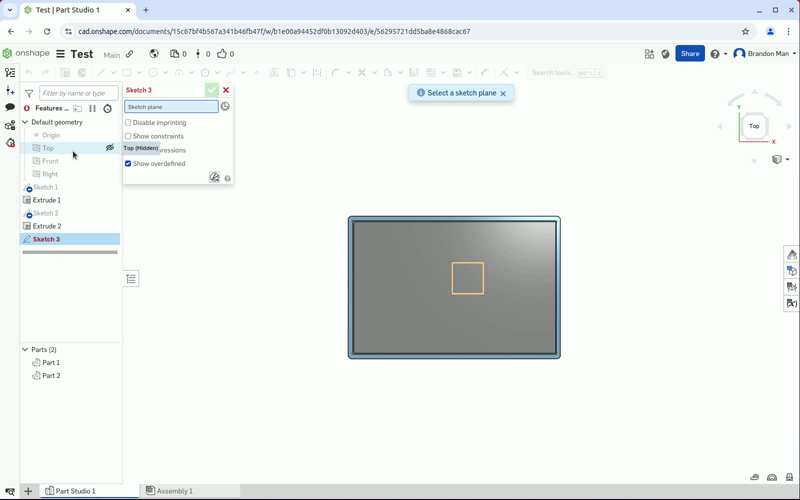
click(73, 150)
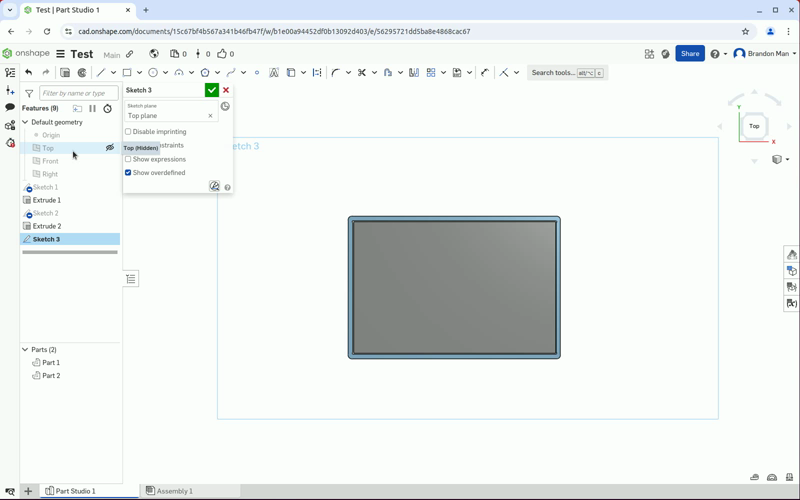
mouse_move(73, 352)
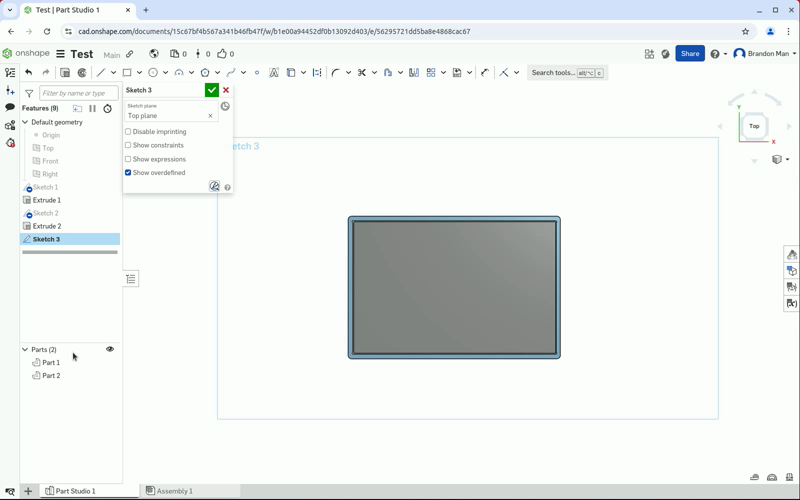
key(y)
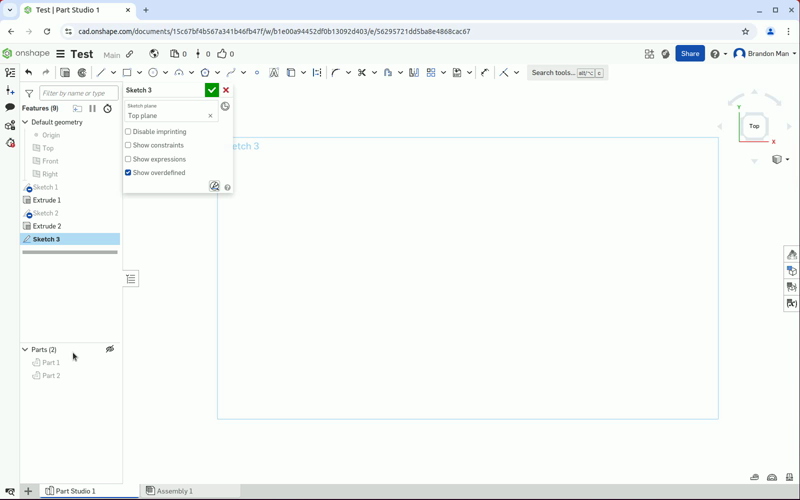
key(a)
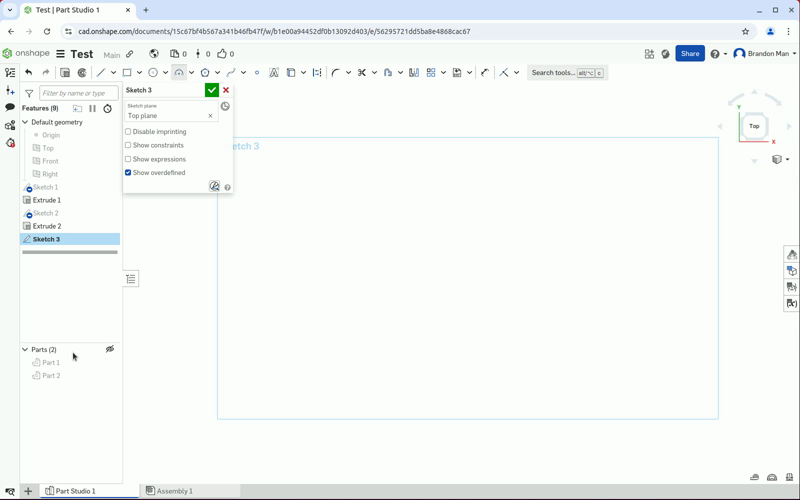
key_down(shift)
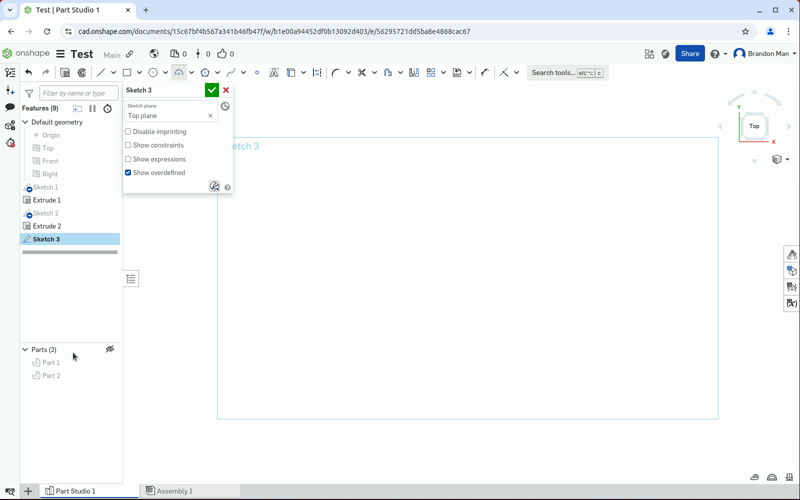
mouse_move(351, 353)
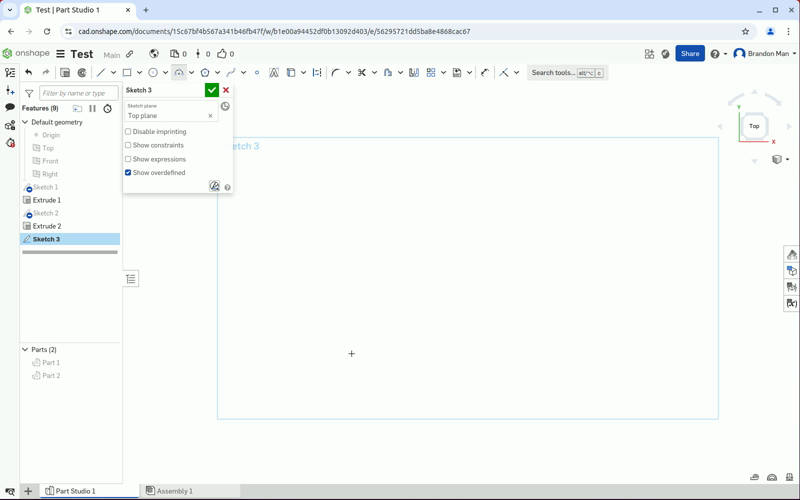
click(351, 353)
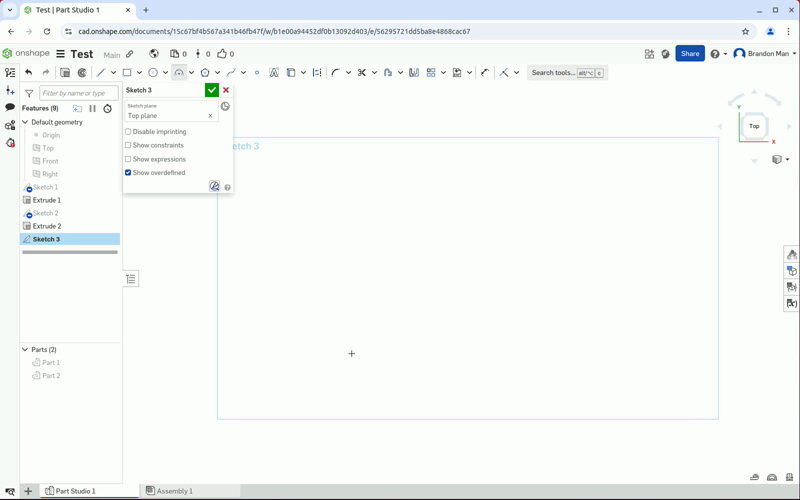
key_up(shift)
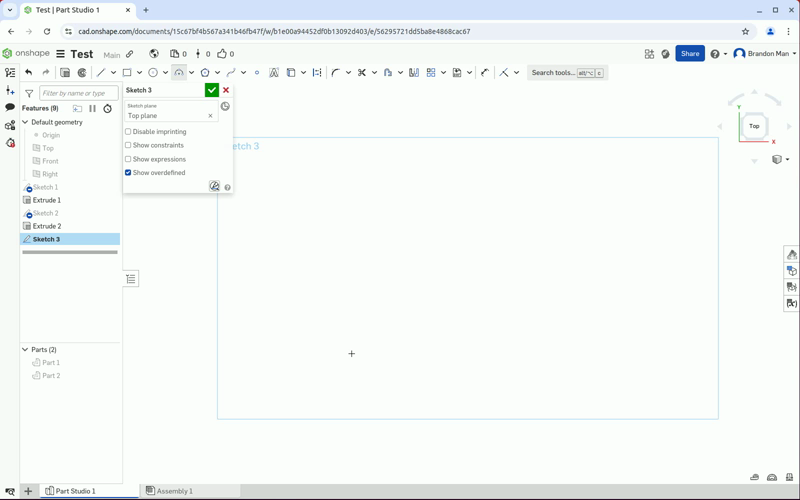
key_down(shift)
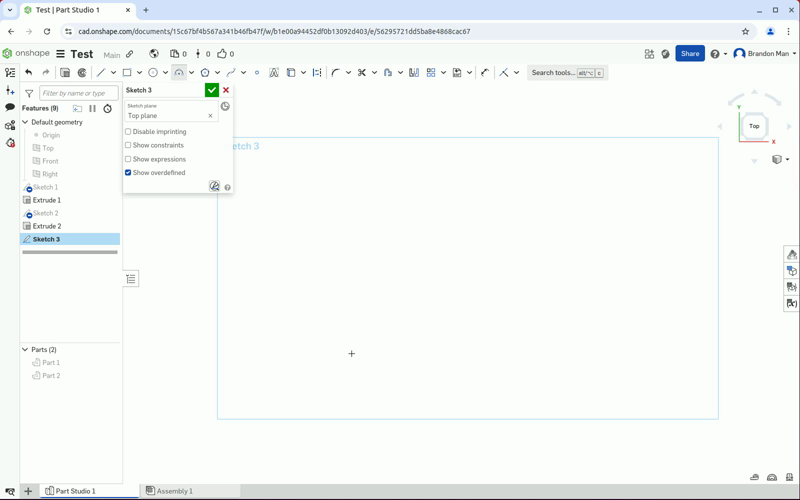
mouse_move(353, 355)
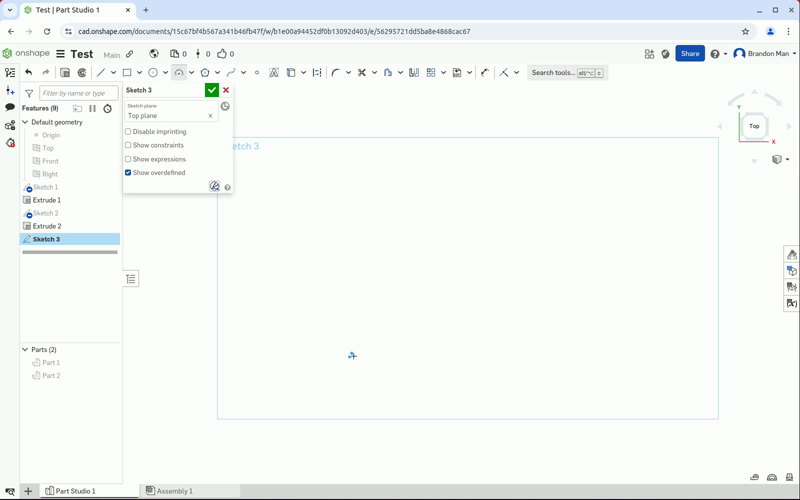
scroll(6)
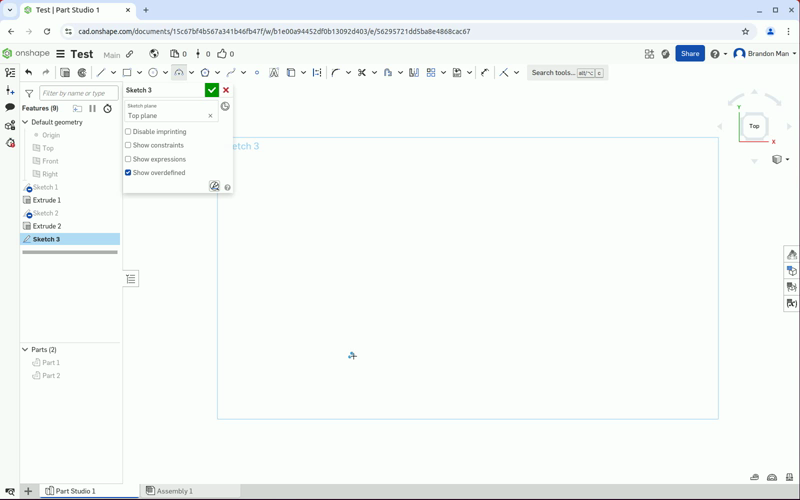
scroll(6)
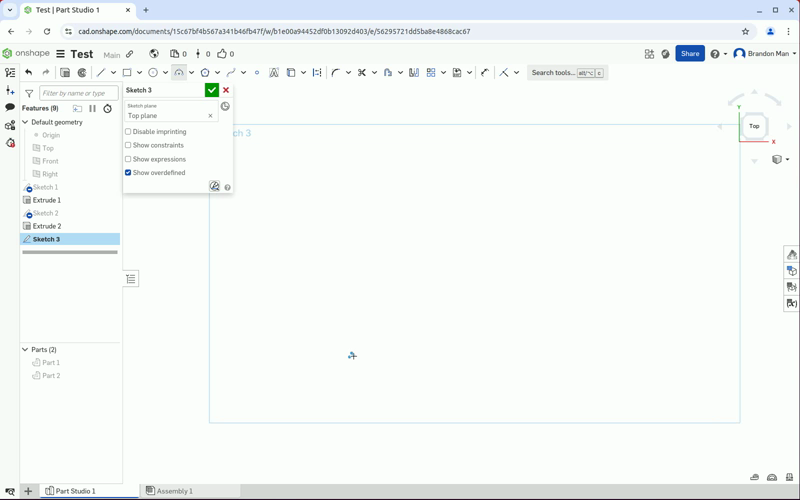
scroll(6)
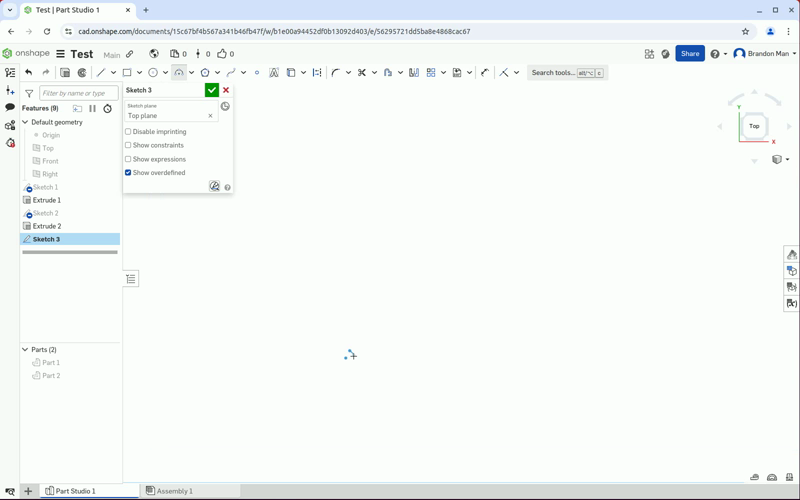
scroll(6)
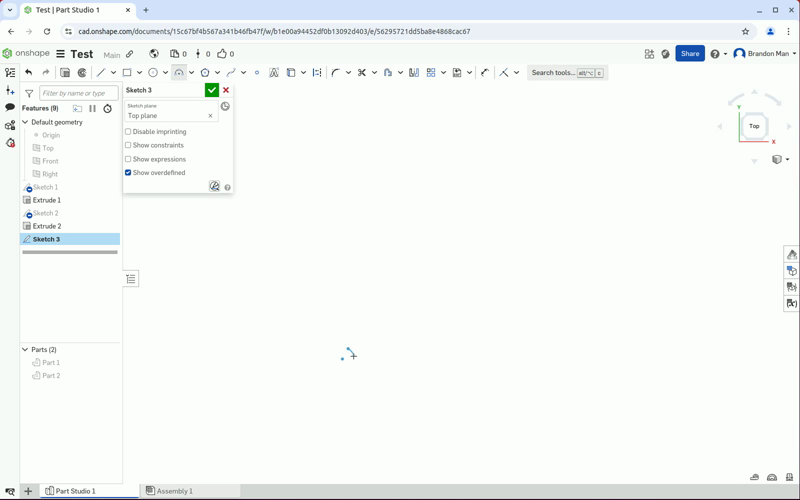
scroll(6)
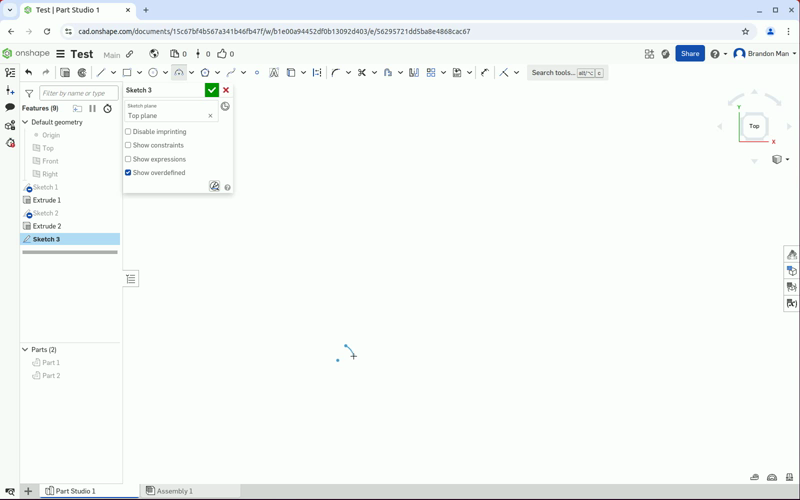
scroll(6)
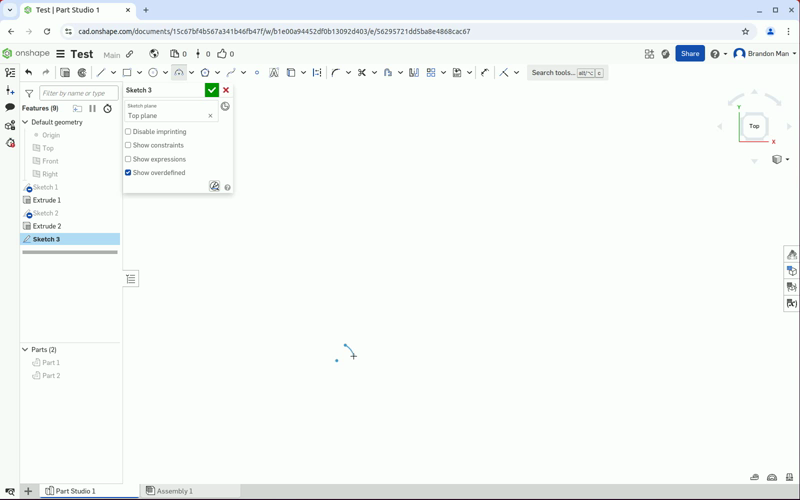
scroll(6)
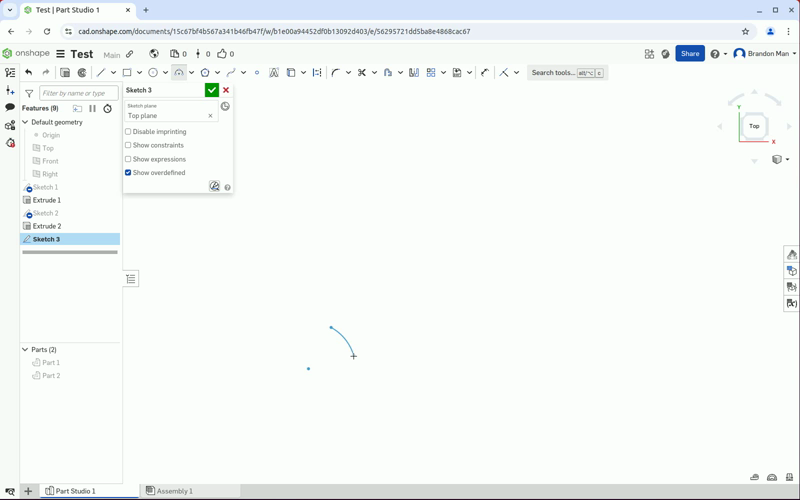
click(353, 355)
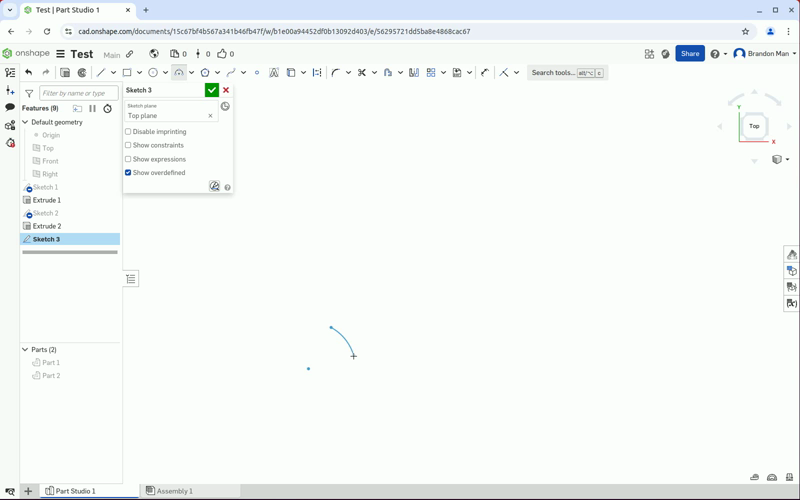
scroll(-6)
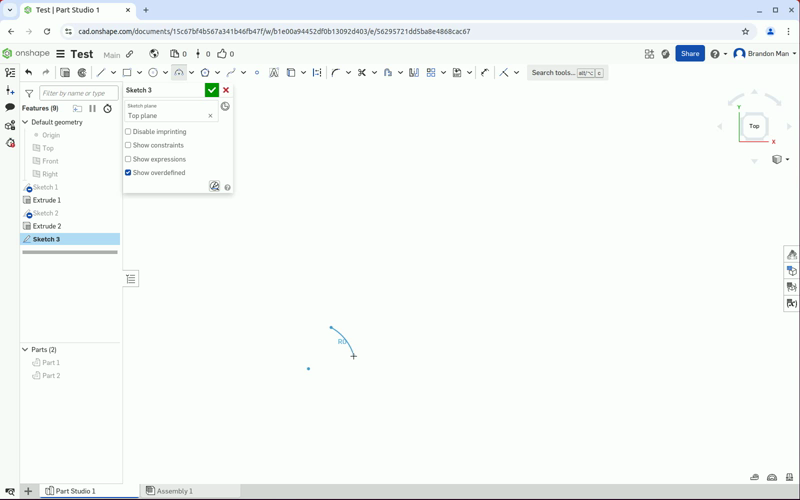
scroll(-6)
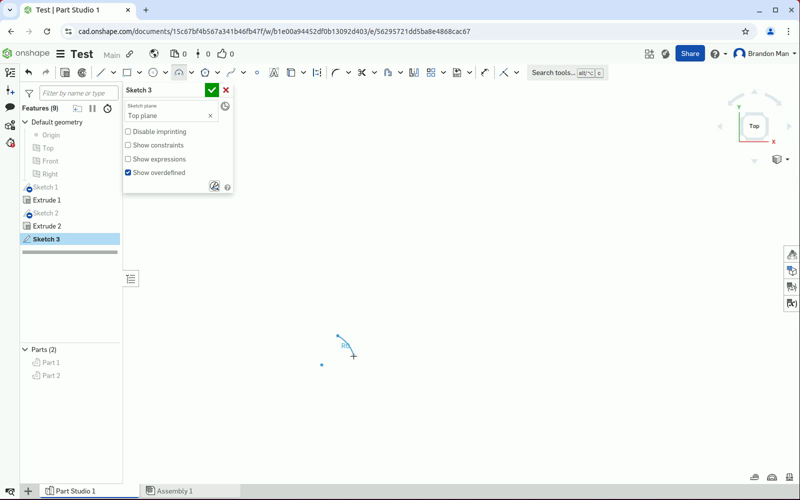
scroll(-6)
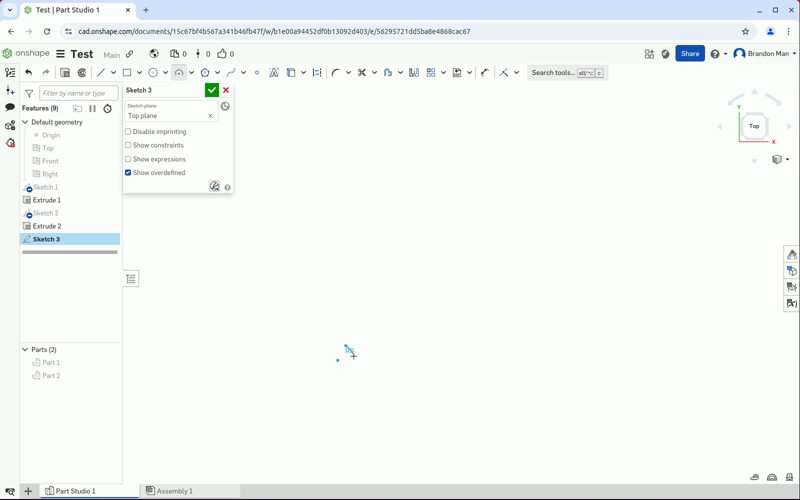
scroll(-6)
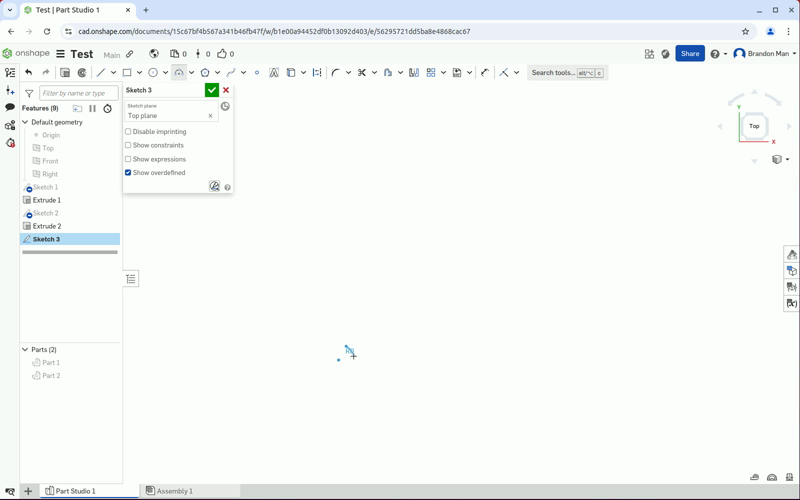
scroll(-6)
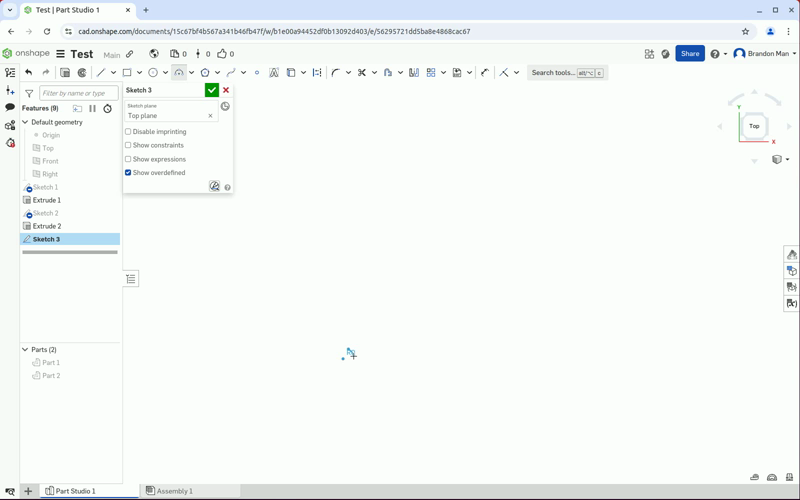
scroll(-6)
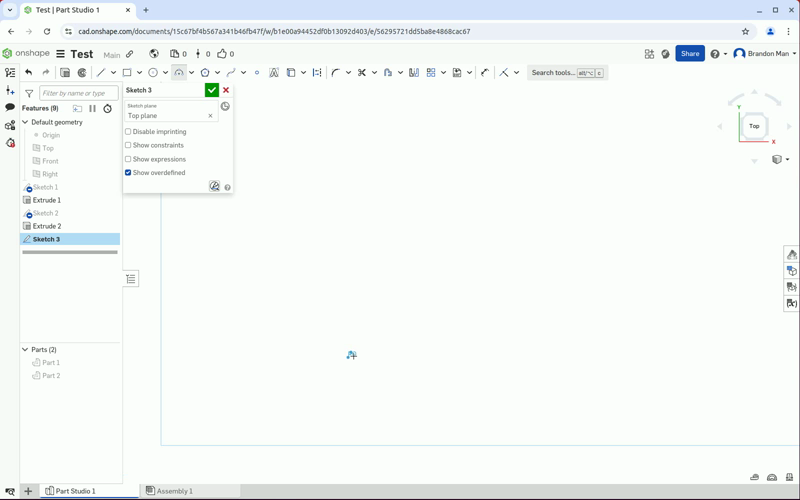
scroll(-6)
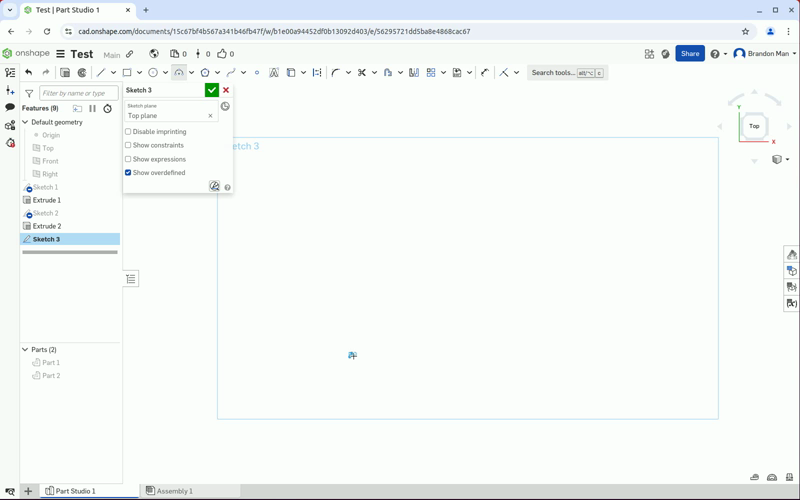
mouse_move(352, 354)
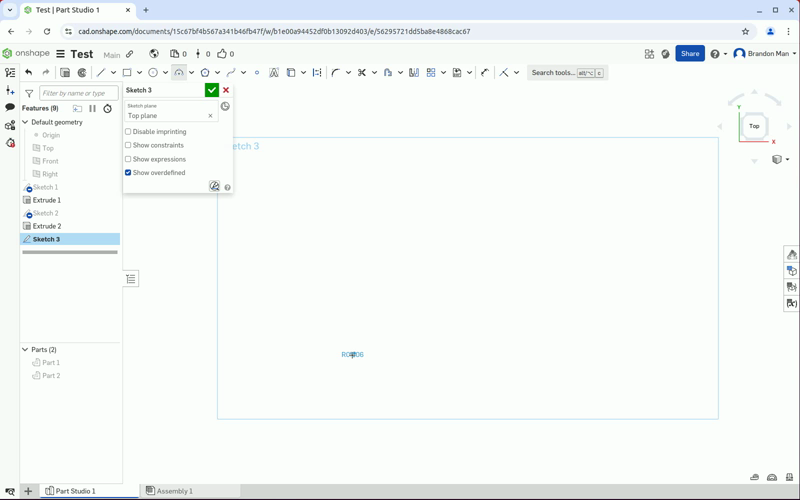
scroll(6)
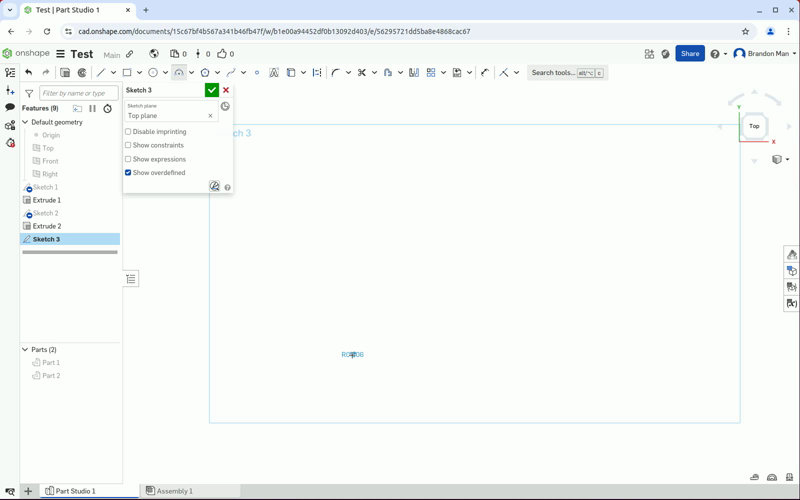
scroll(6)
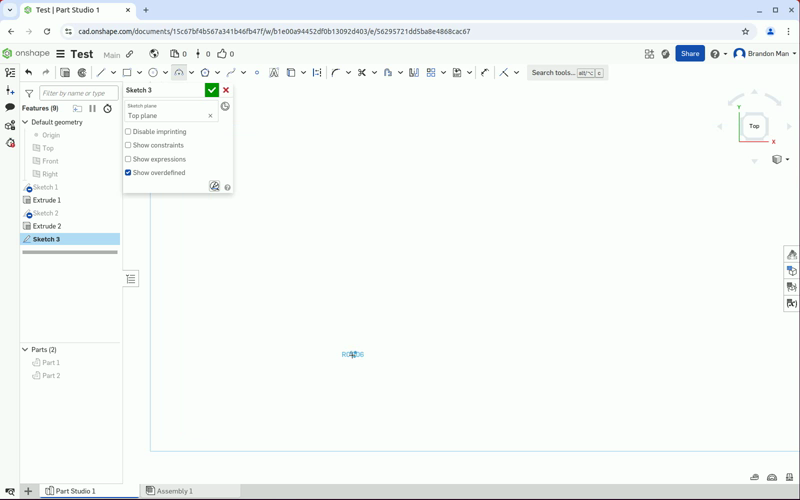
scroll(6)
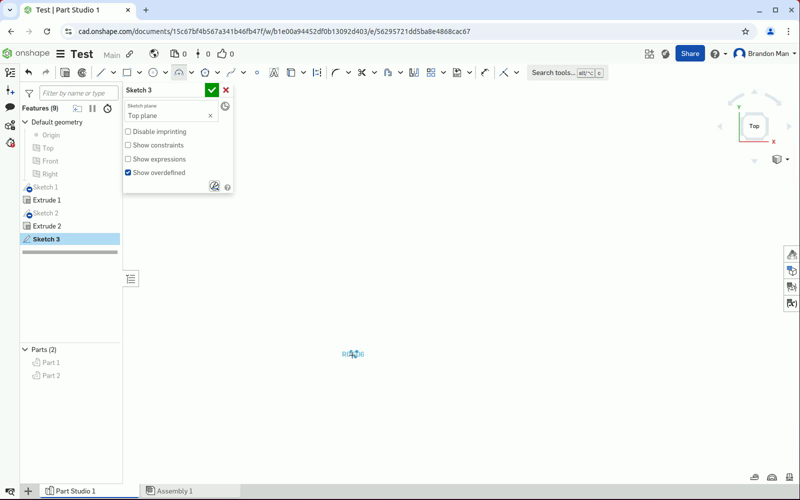
scroll(6)
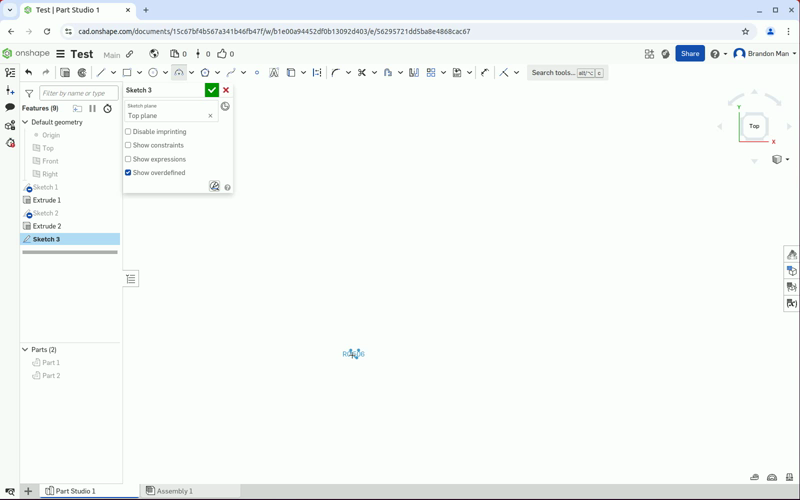
scroll(6)
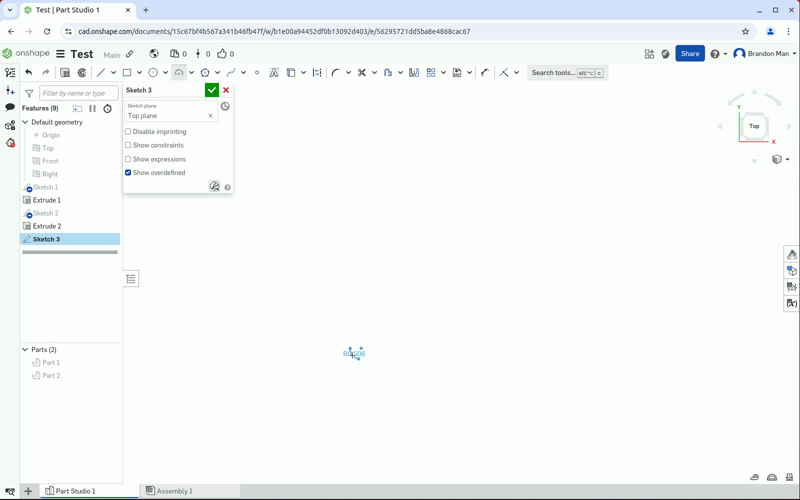
scroll(6)
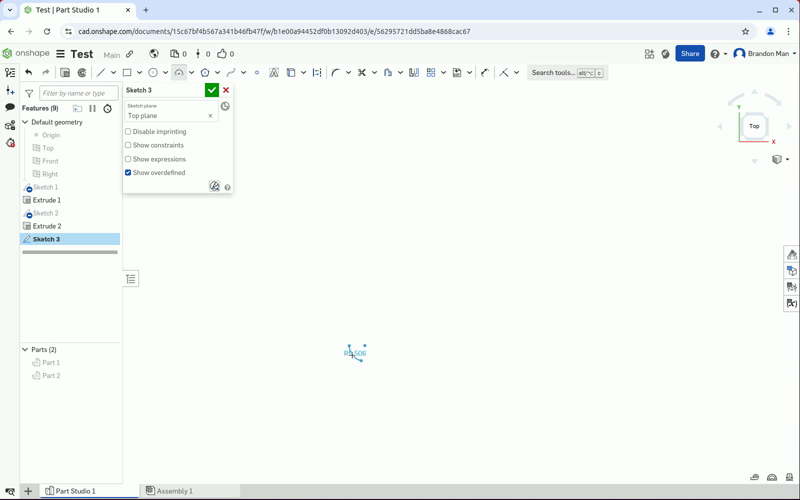
scroll(6)
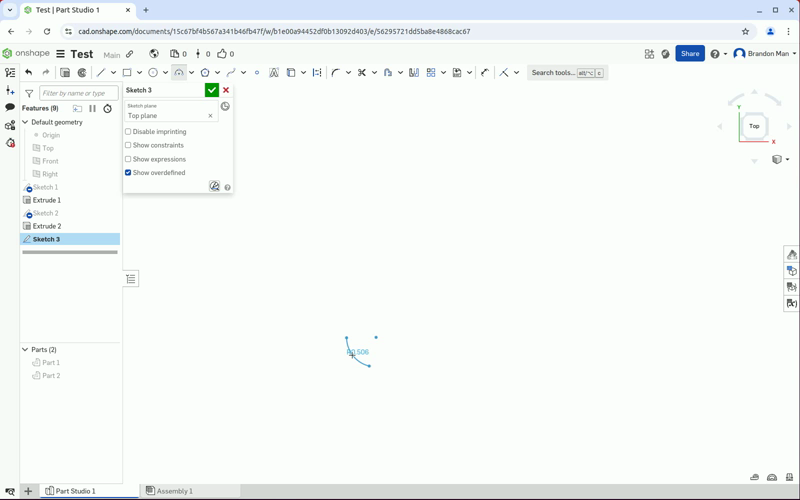
click(352, 354)
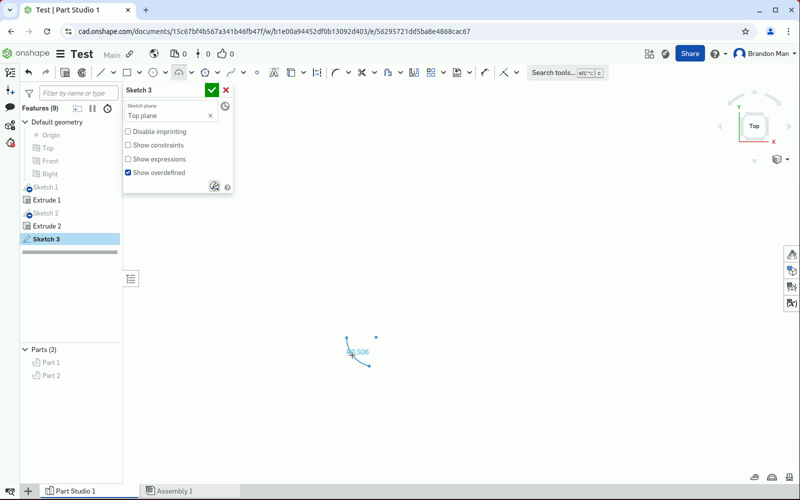
scroll(-6)
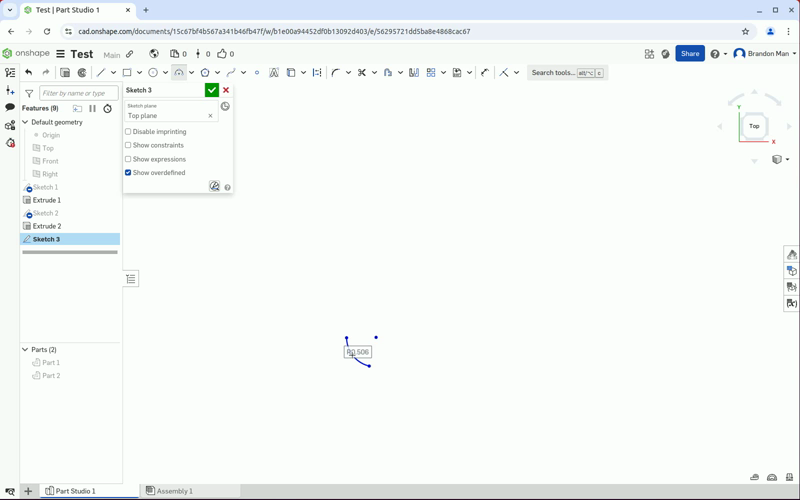
scroll(-6)
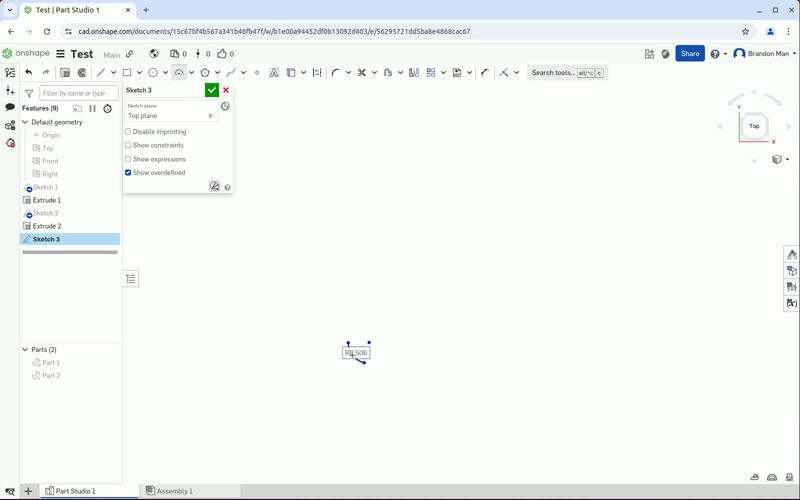
scroll(-6)
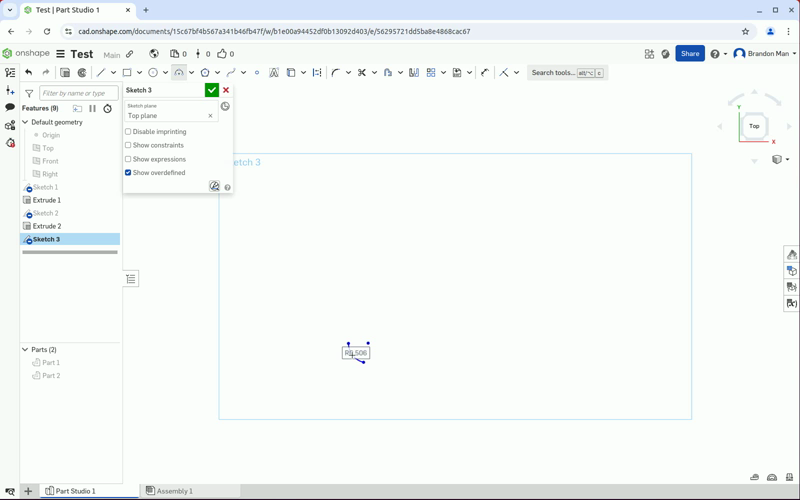
scroll(-6)
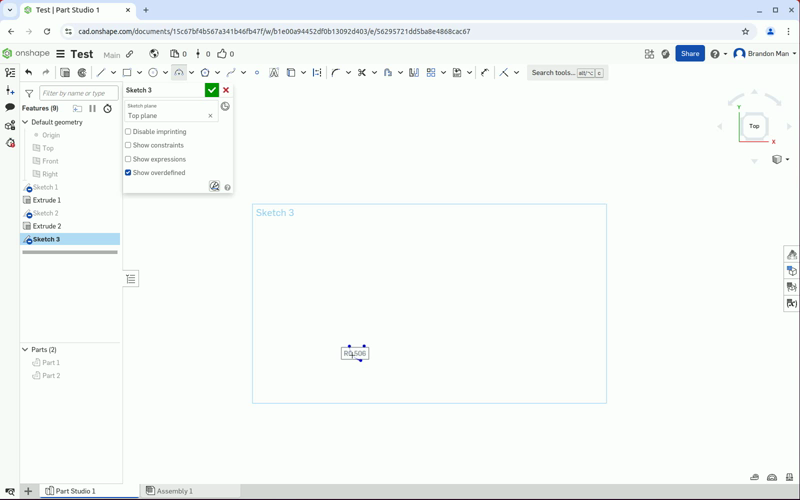
scroll(-6)
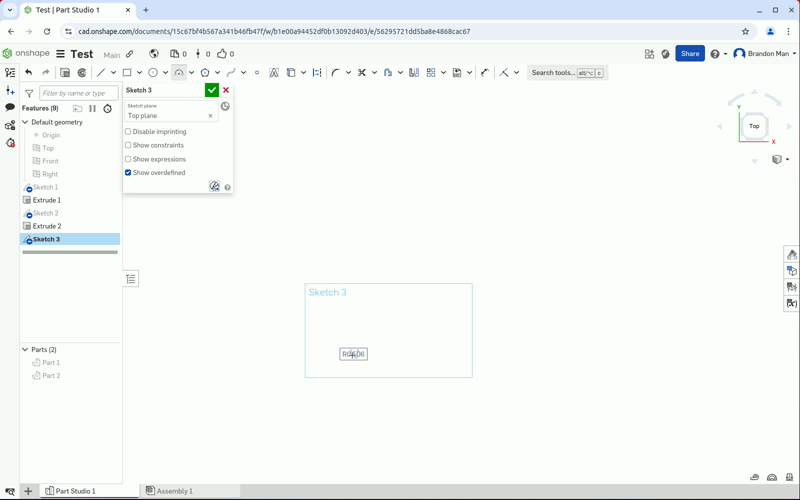
scroll(-6)
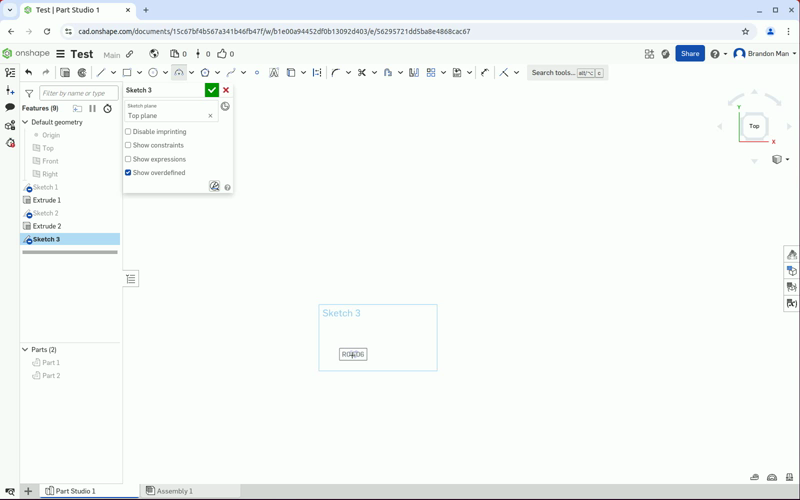
scroll(-6)
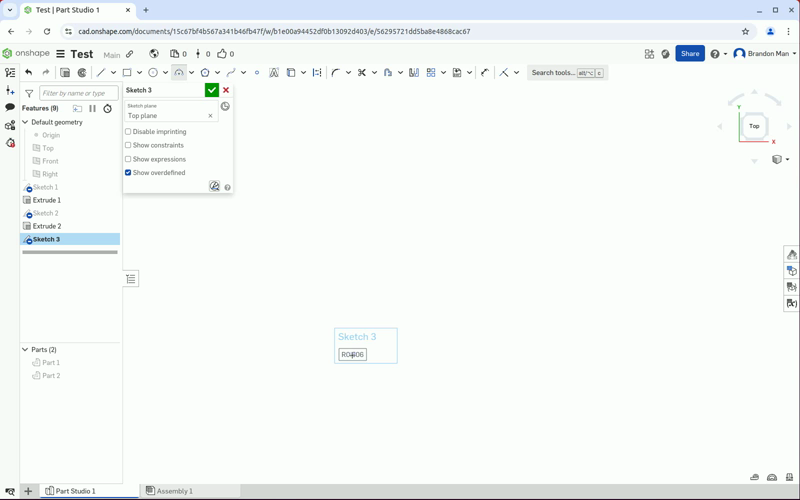
key_up(shift)
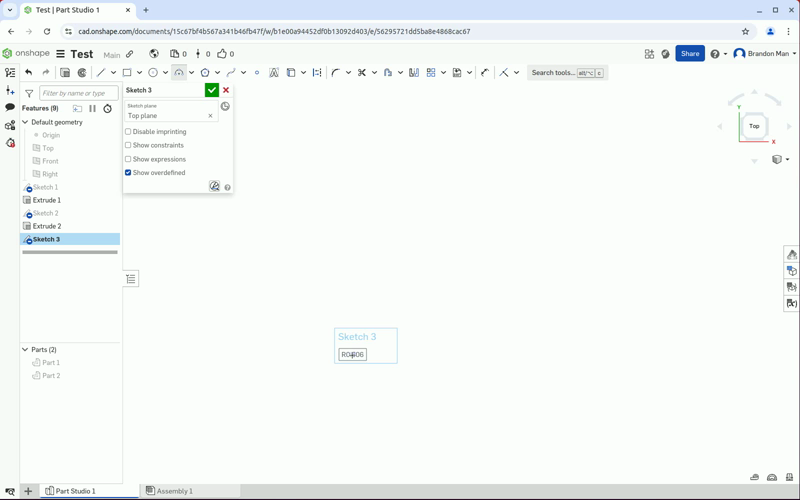
key(esc)
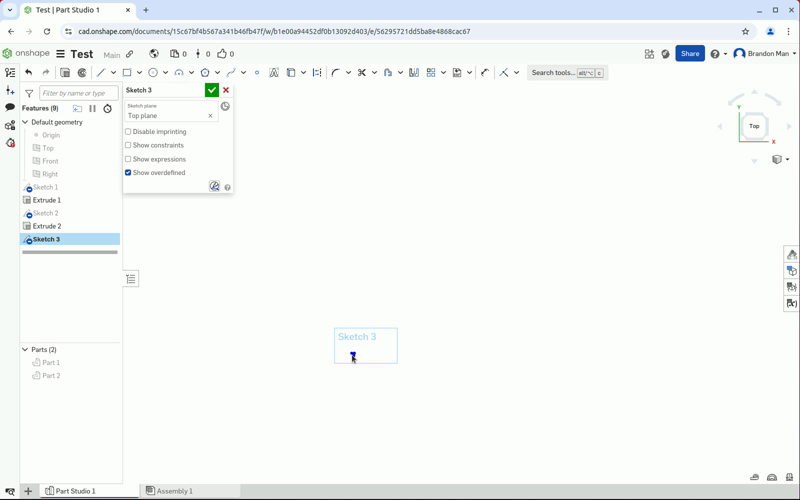
key(l)
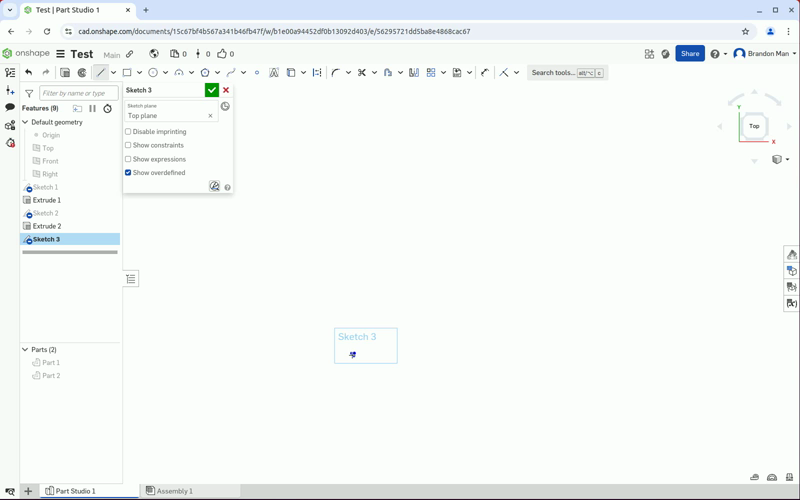
mouse_move(353, 355)
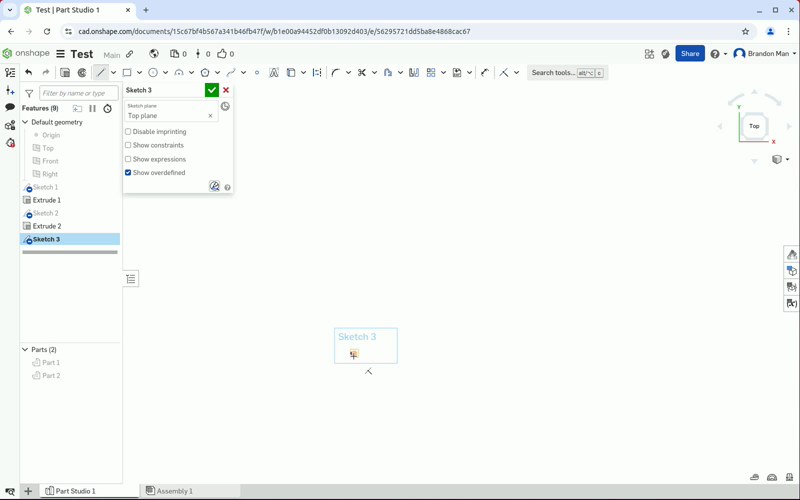
scroll(6)
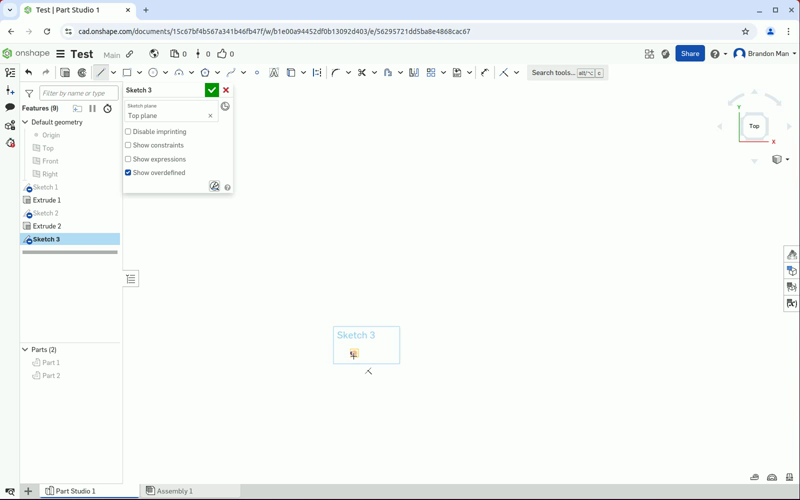
scroll(6)
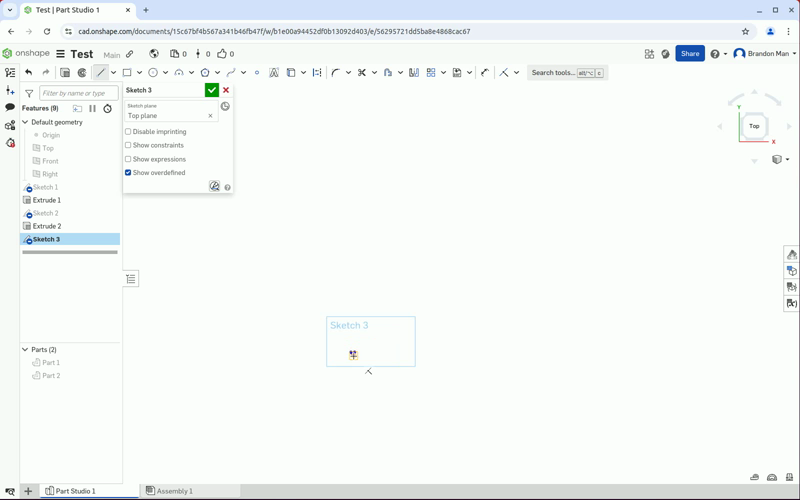
scroll(6)
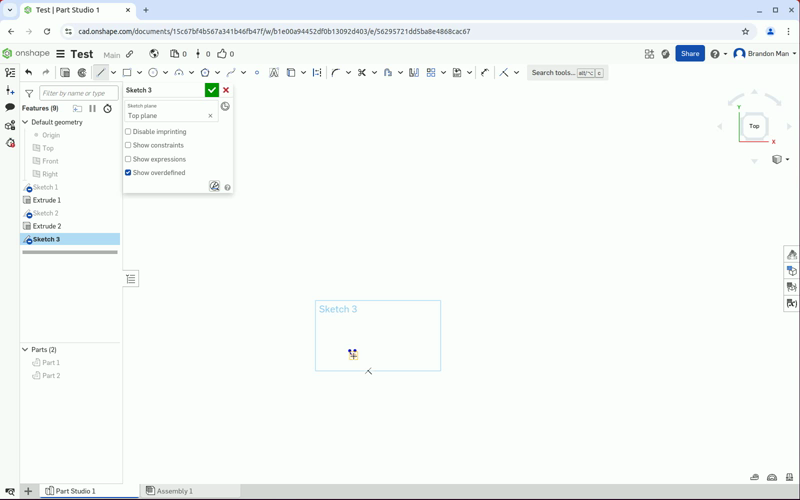
scroll(6)
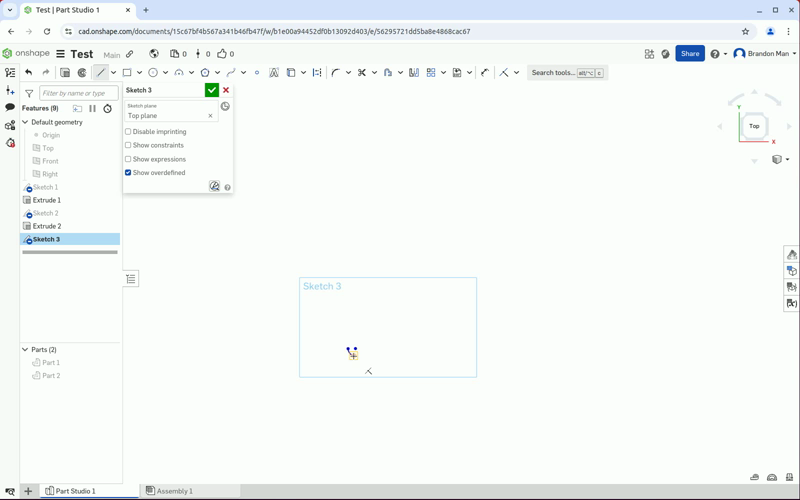
scroll(6)
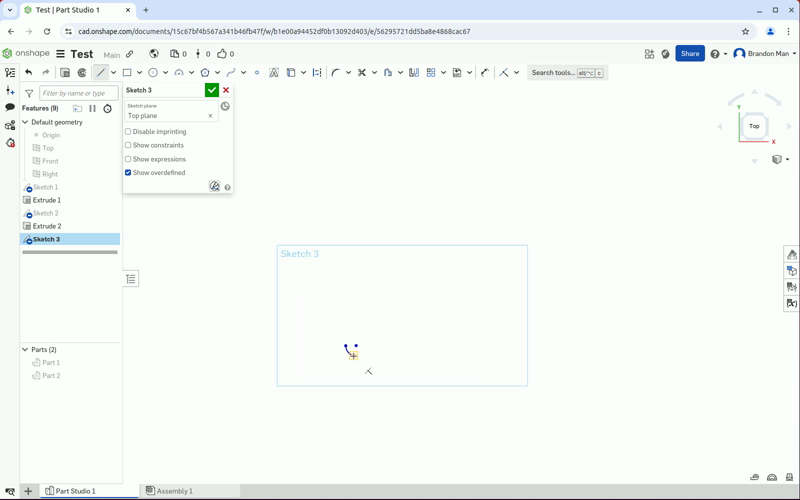
scroll(6)
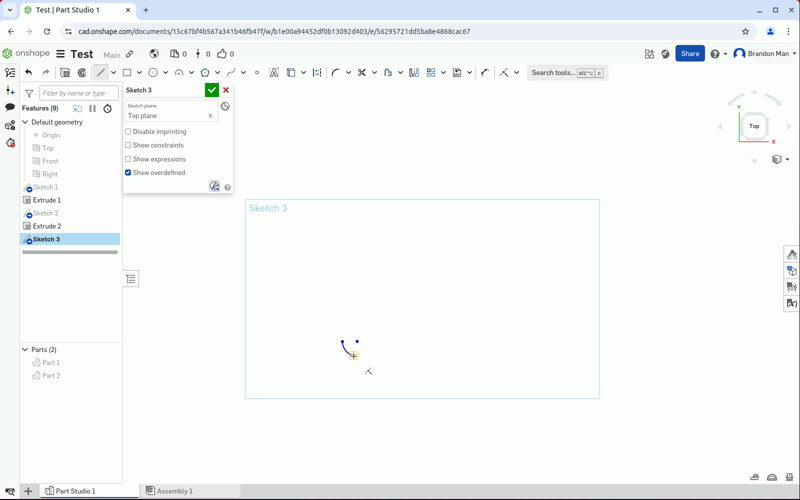
scroll(6)
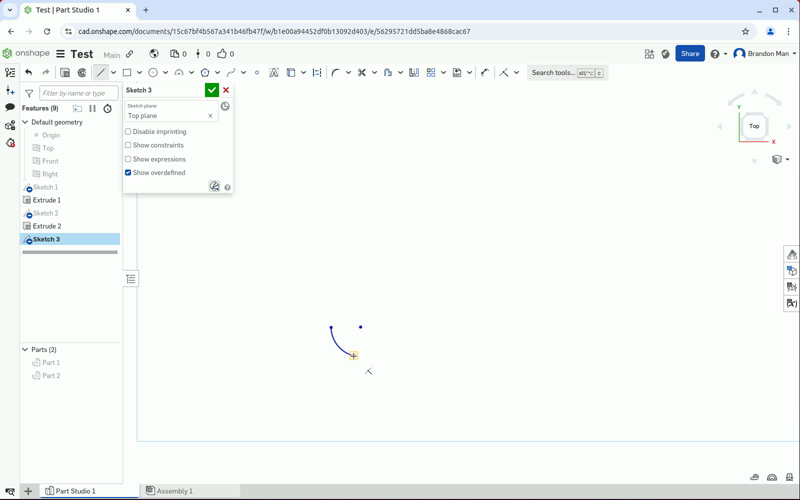
click(353, 355)
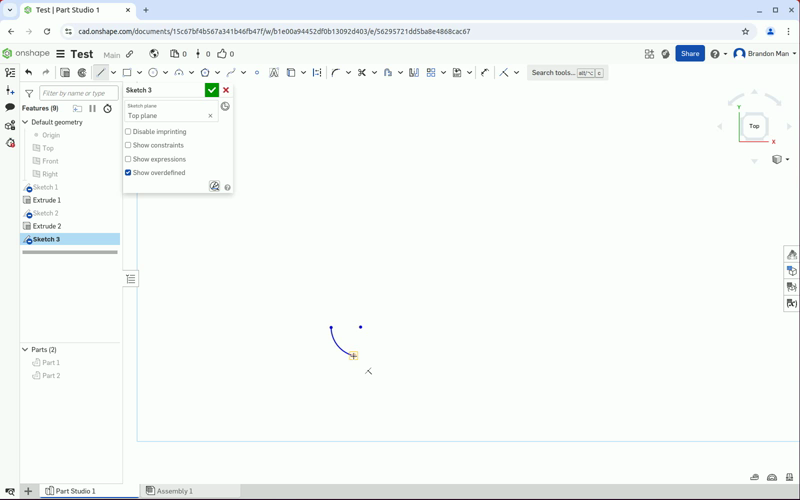
scroll(-6)
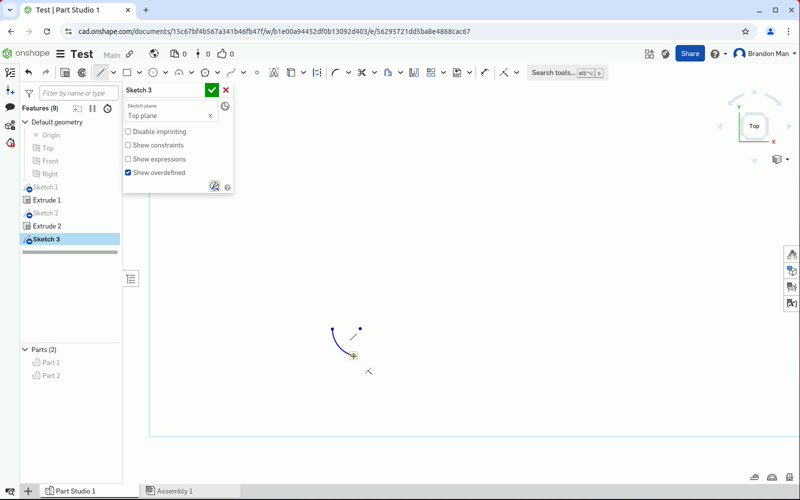
scroll(-6)
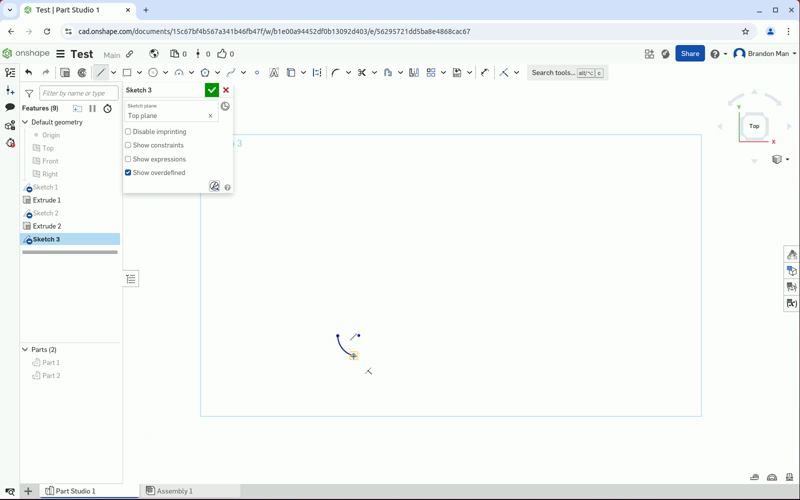
scroll(-6)
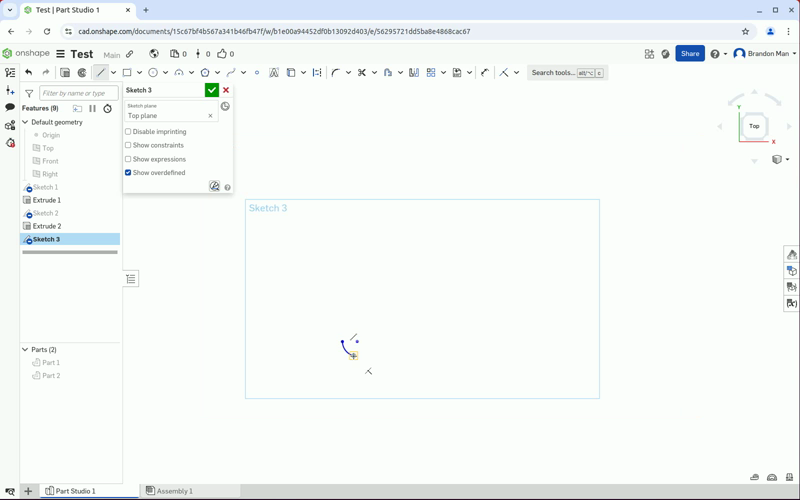
scroll(-6)
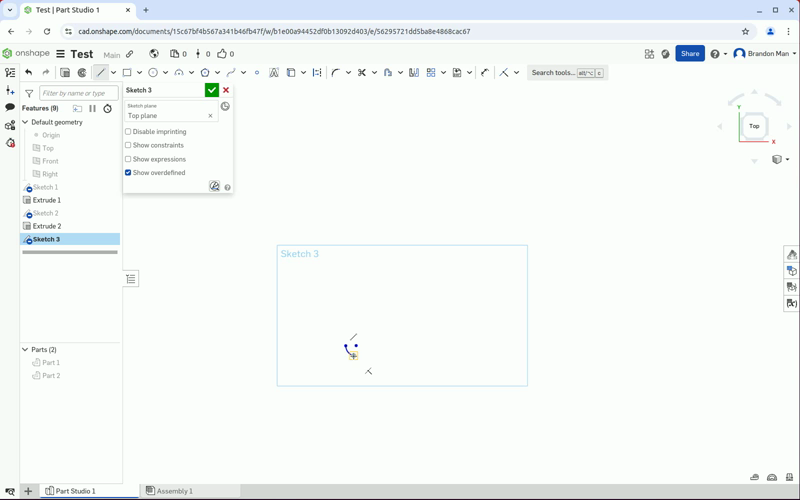
scroll(-6)
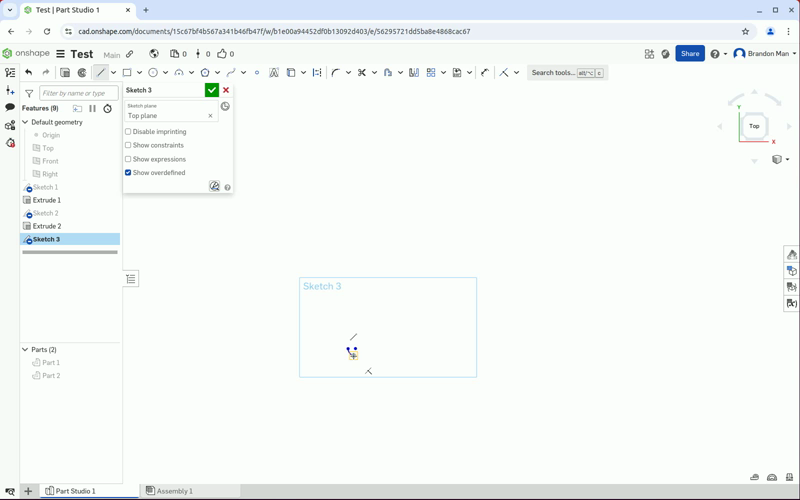
scroll(-6)
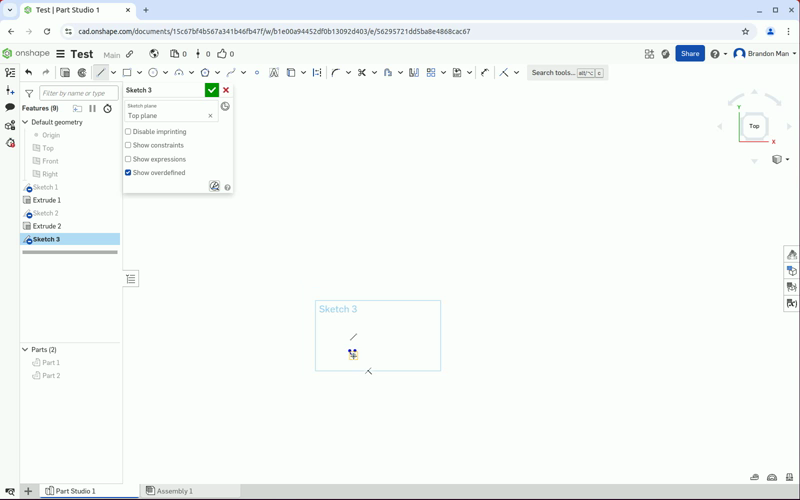
scroll(-6)
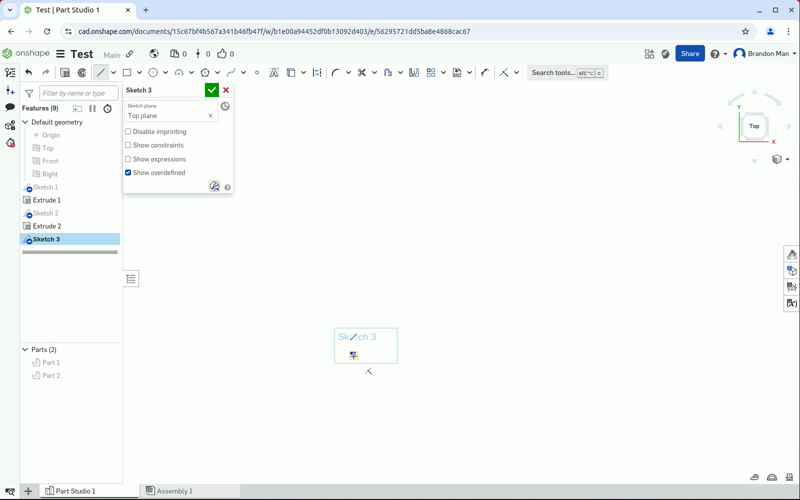
key_down(shift)
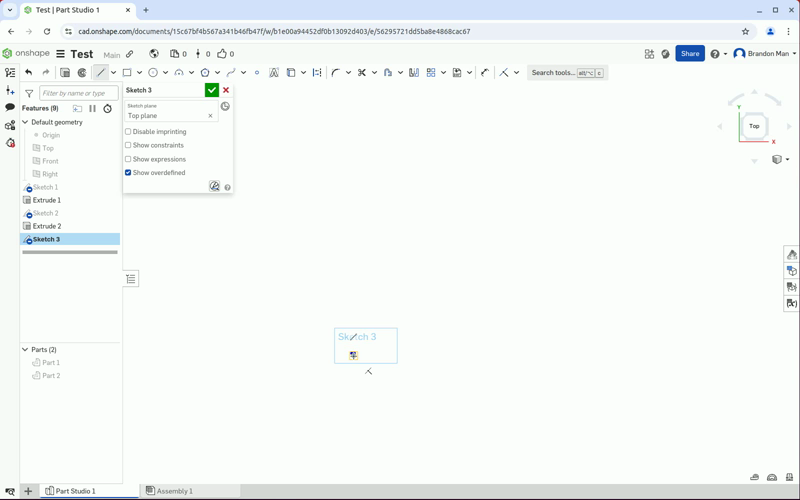
mouse_move(555, 355)
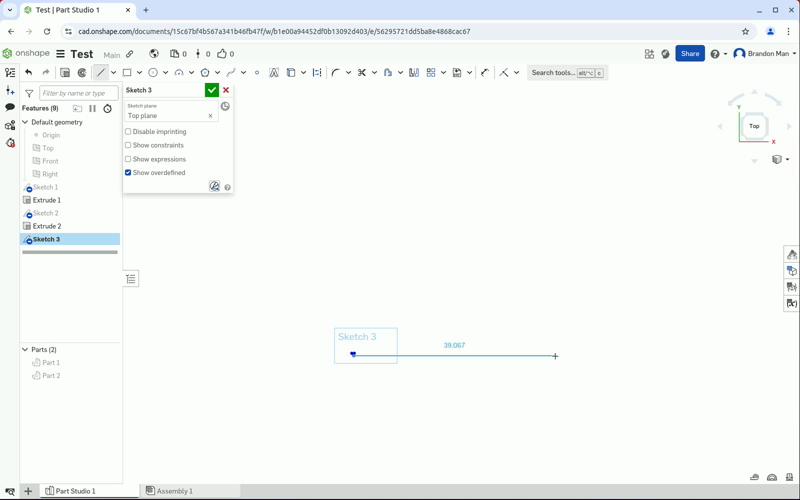
click(555, 355)
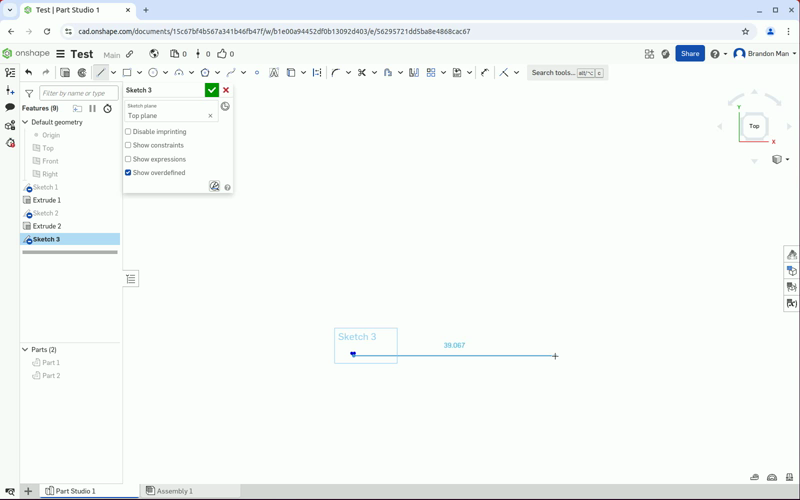
key_up(shift)
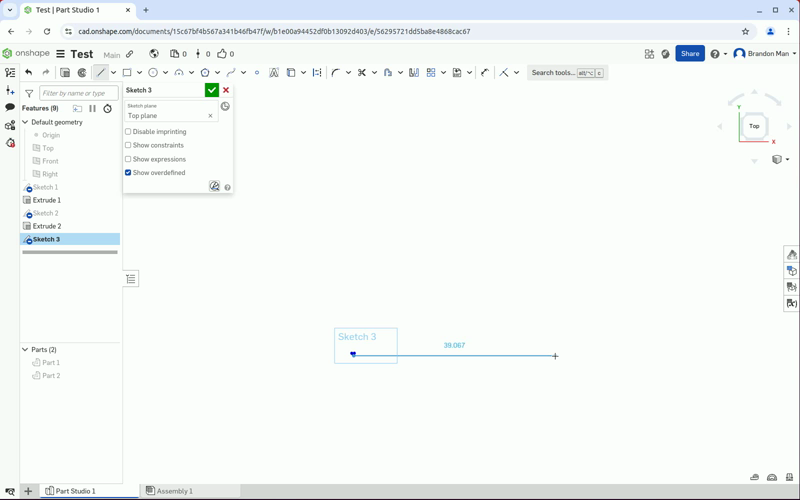
key(esc)
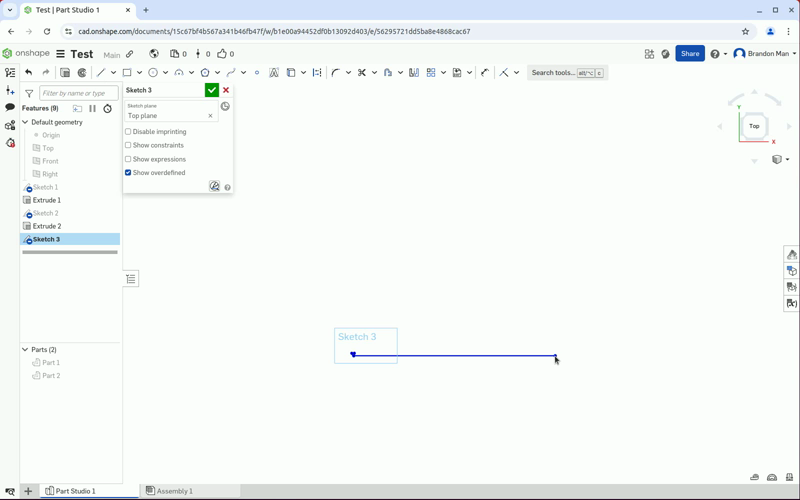
key(a)
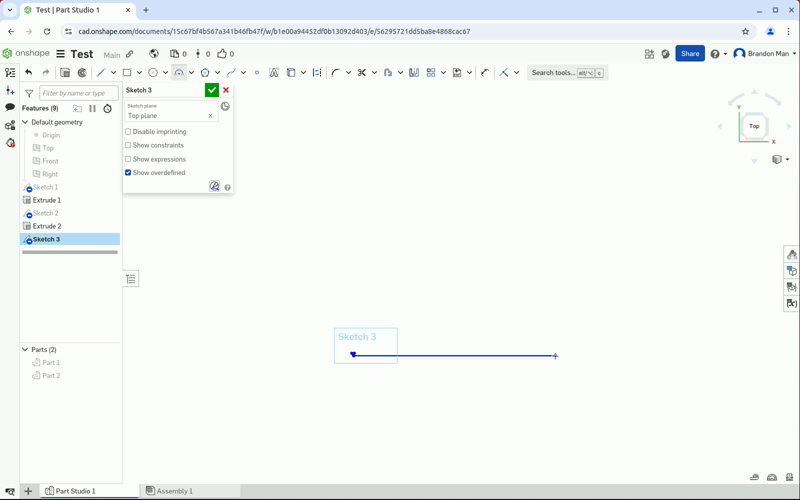
mouse_move(555, 355)
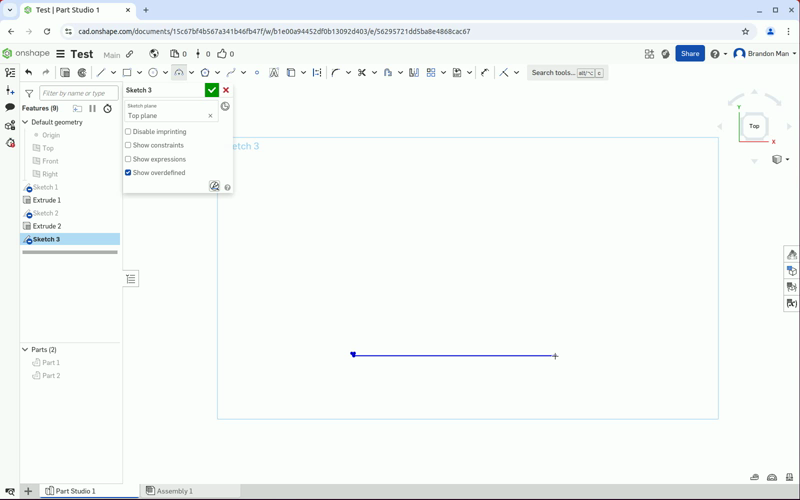
click(555, 355)
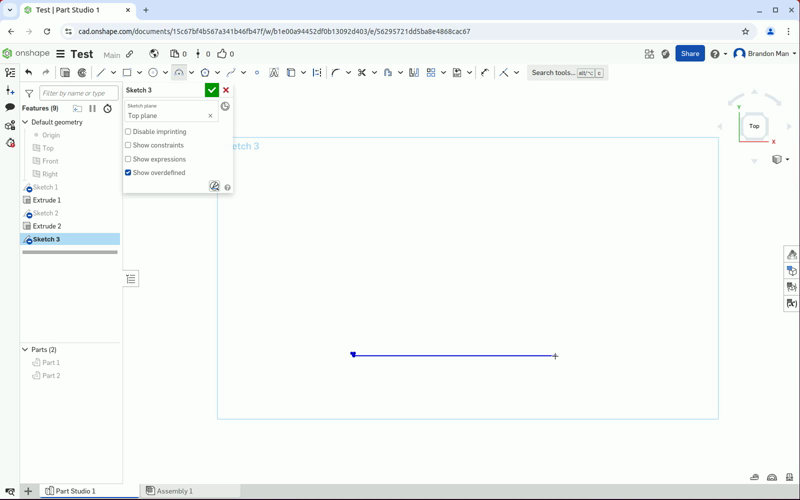
key_down(shift)
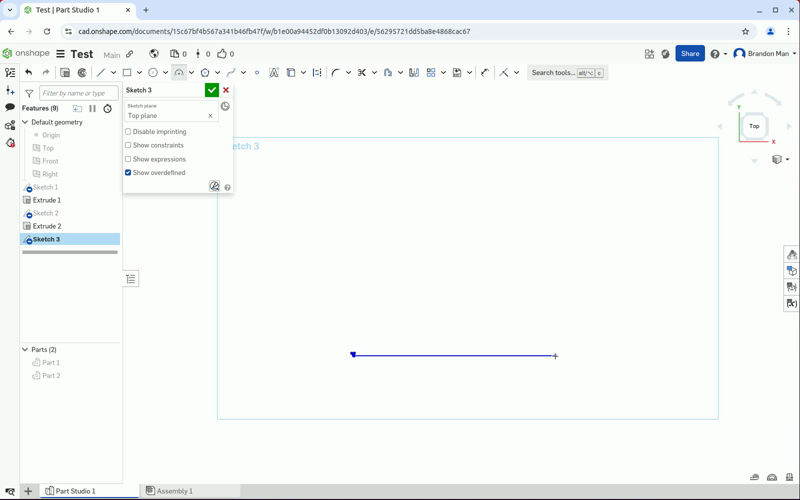
mouse_move(557, 353)
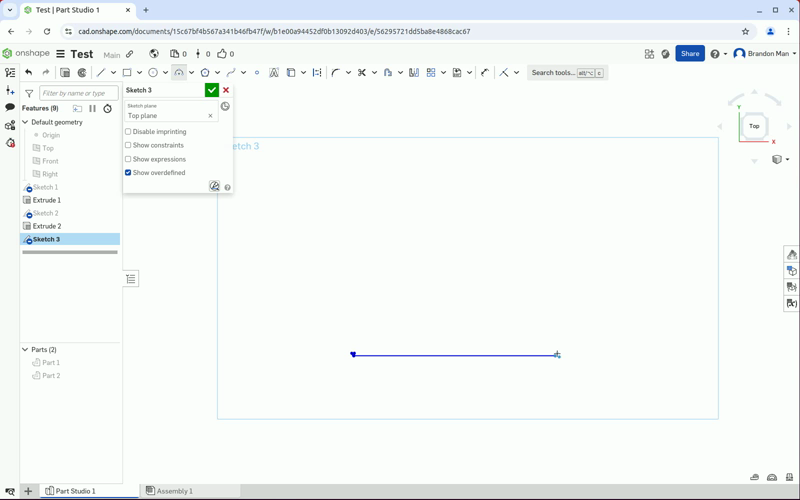
scroll(6)
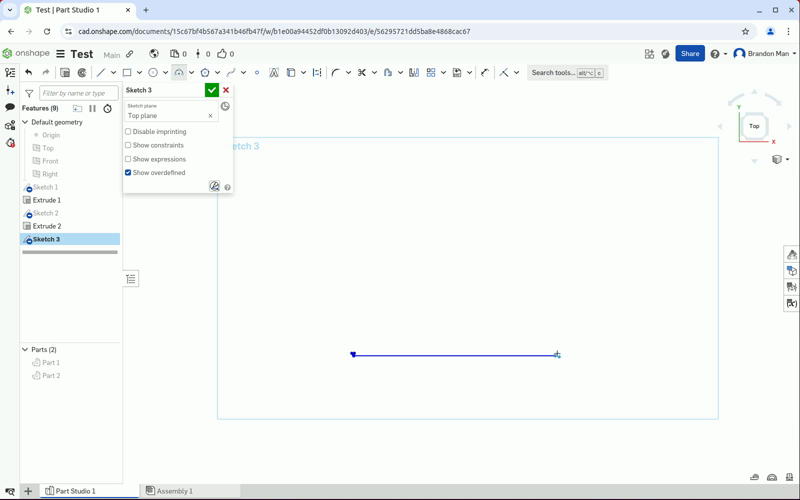
scroll(6)
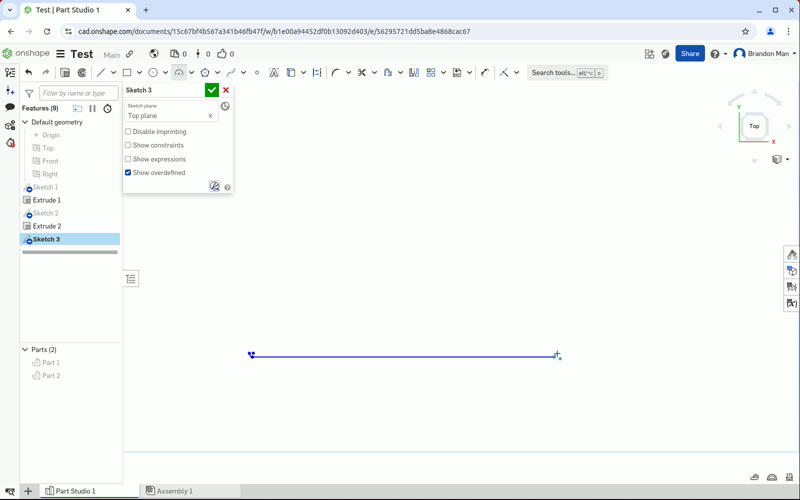
scroll(6)
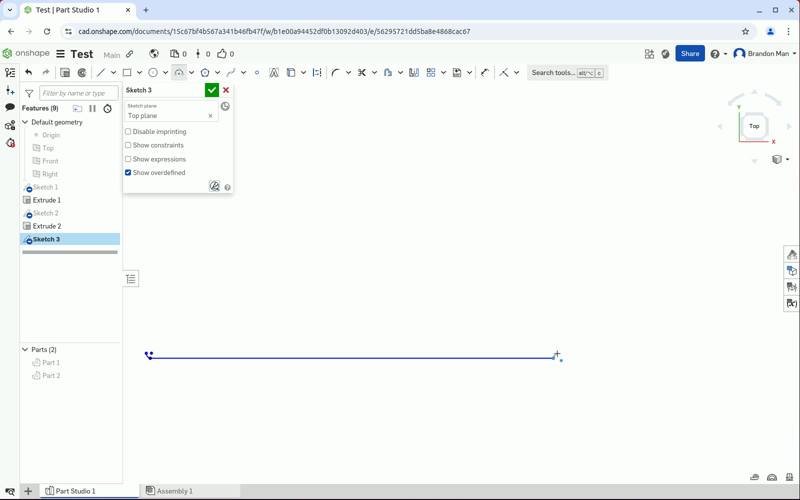
scroll(6)
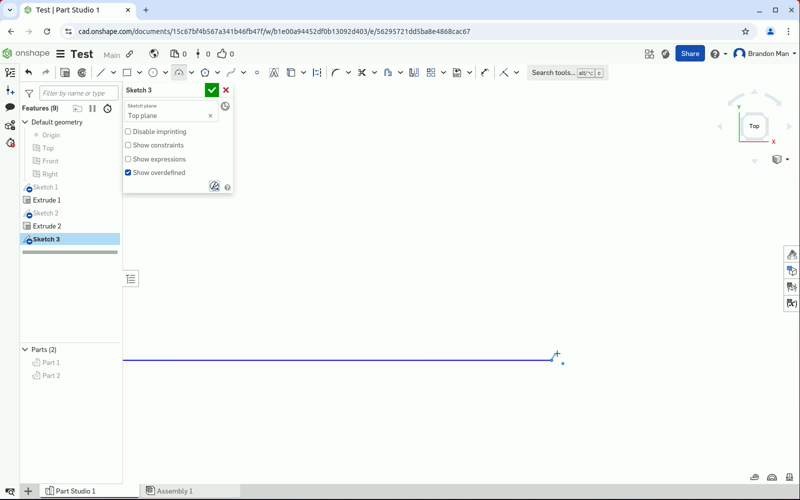
scroll(6)
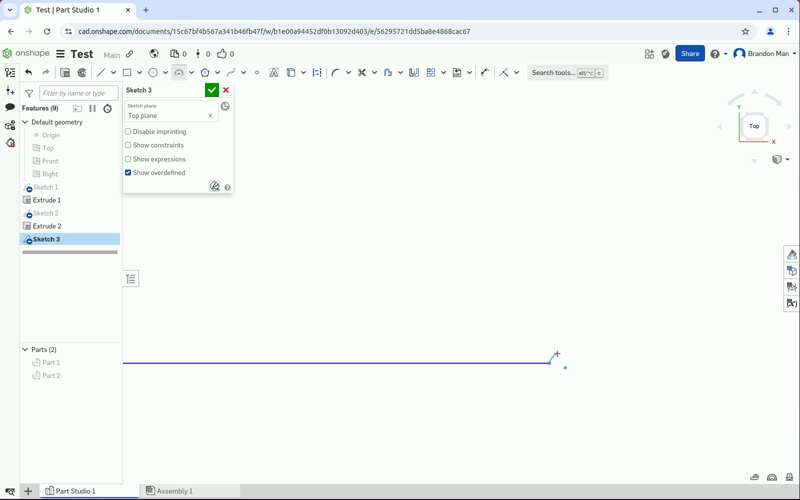
scroll(6)
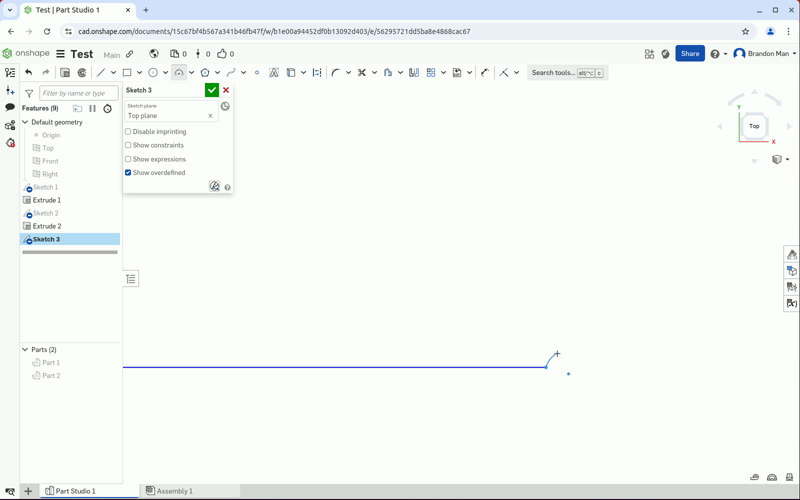
scroll(6)
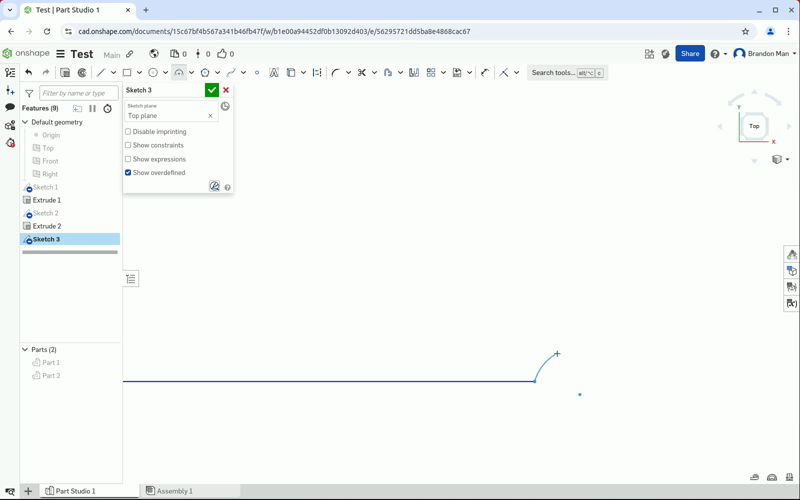
click(557, 353)
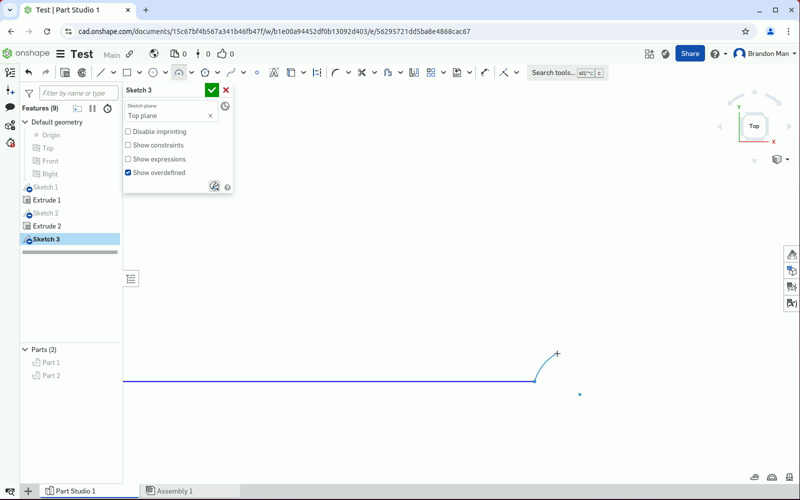
scroll(-6)
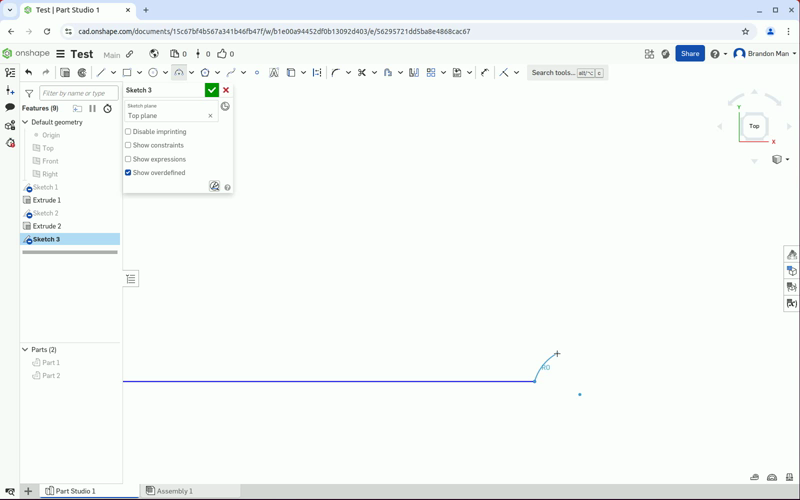
scroll(-6)
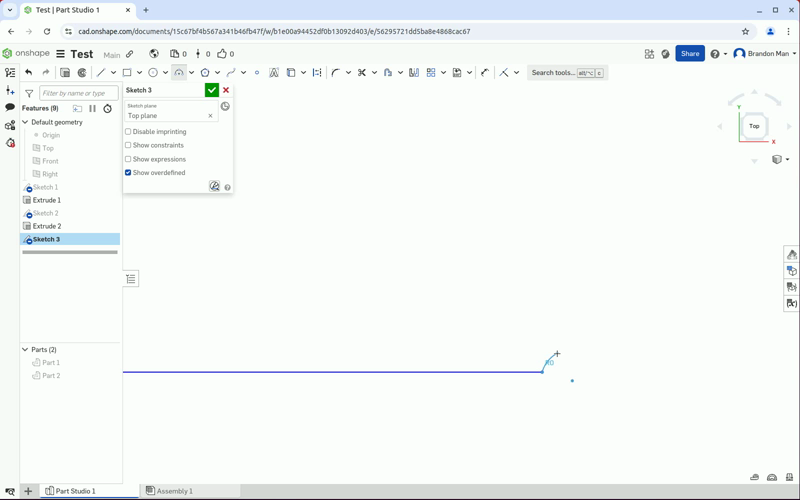
scroll(-6)
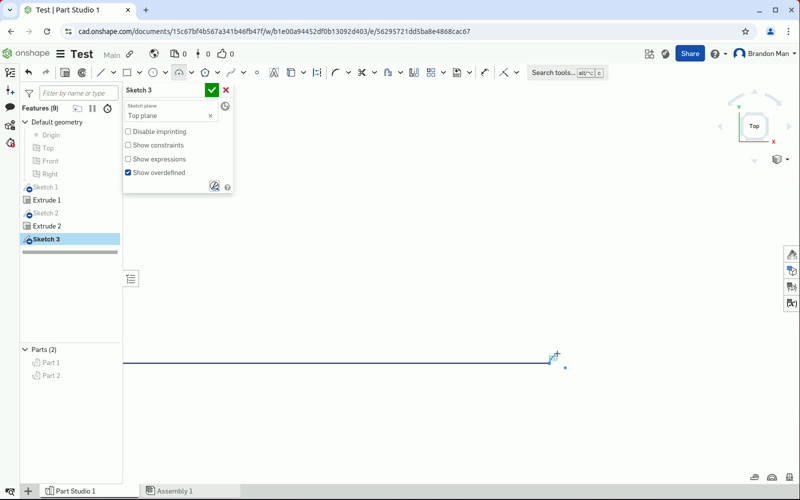
scroll(-6)
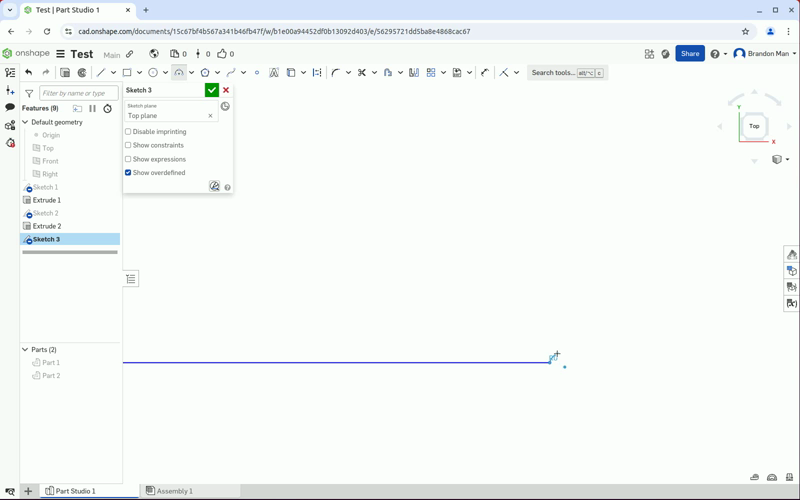
scroll(-6)
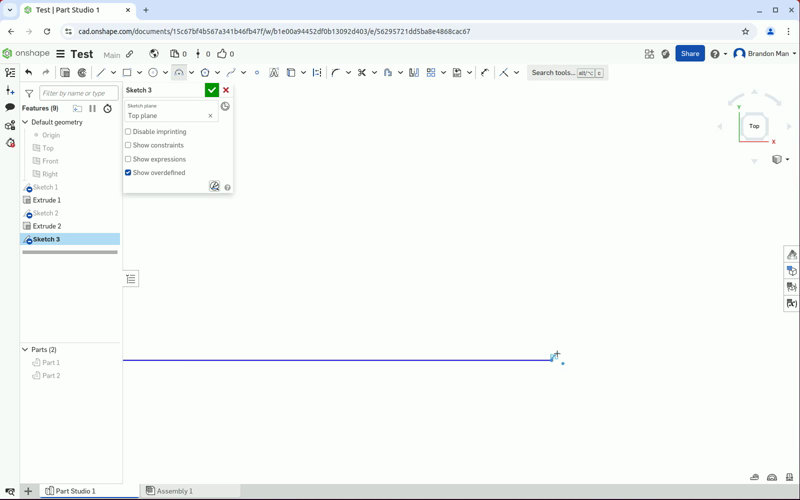
scroll(-6)
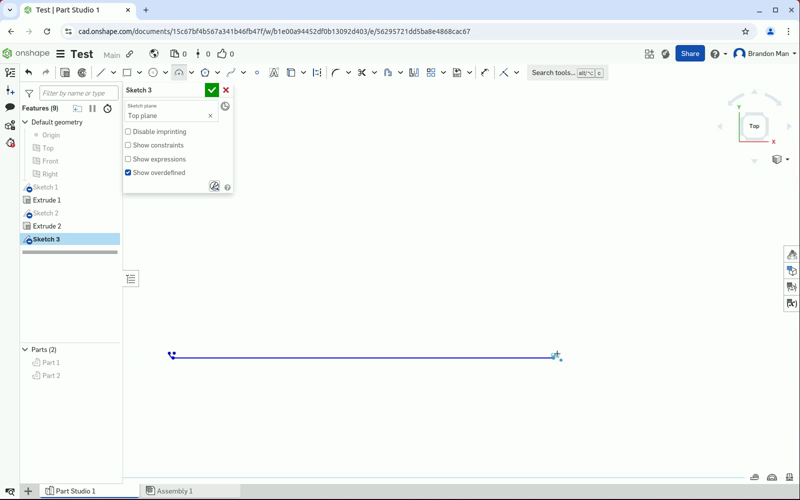
scroll(-6)
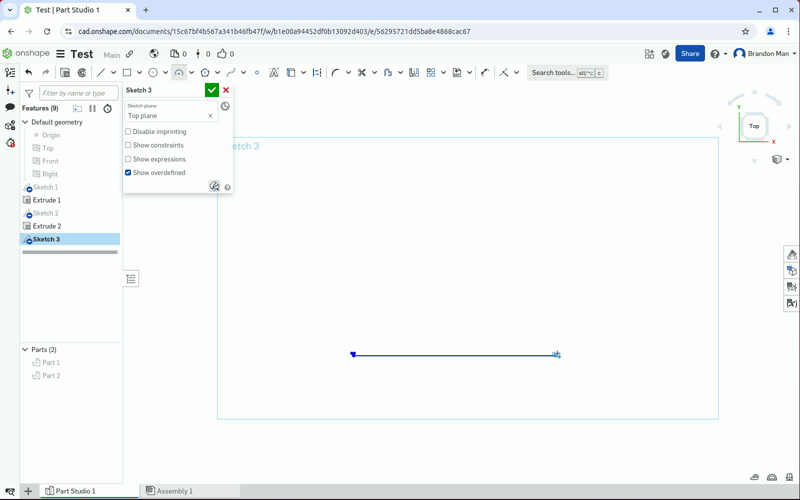
mouse_move(556, 354)
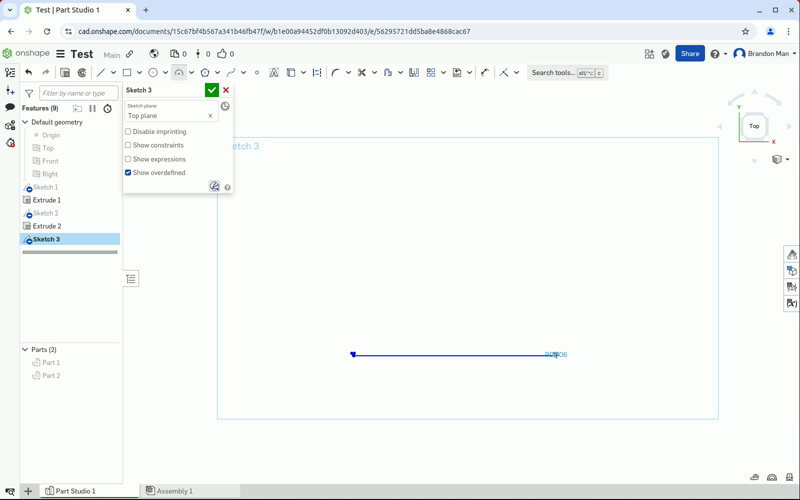
scroll(6)
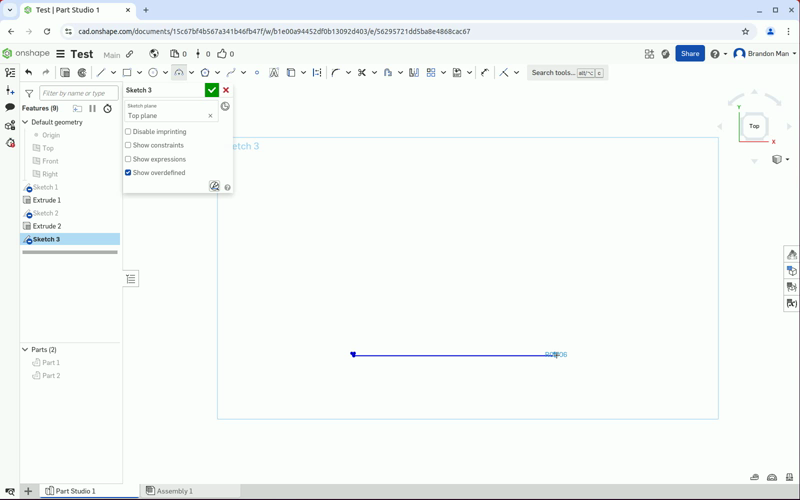
scroll(6)
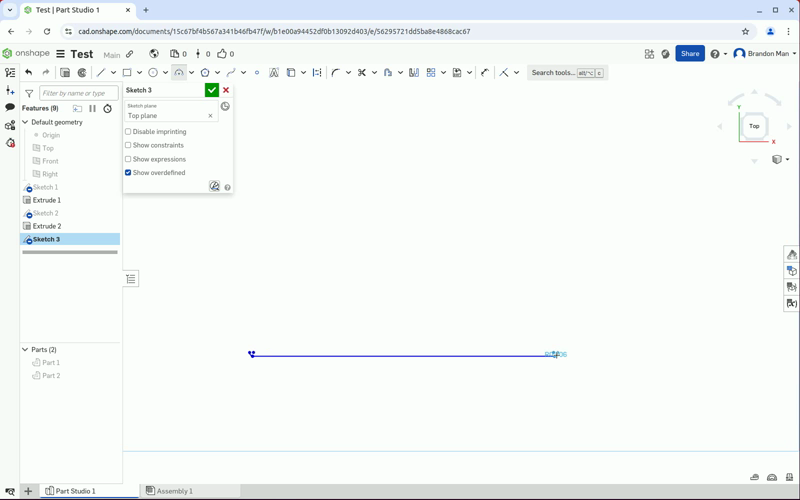
scroll(6)
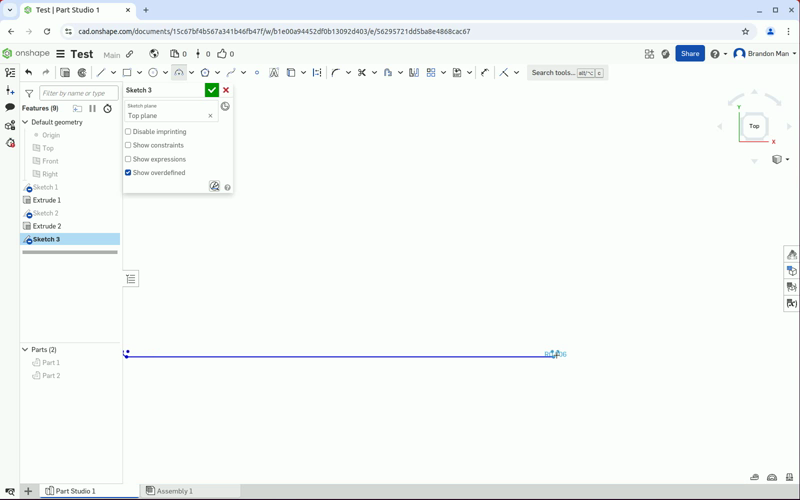
scroll(6)
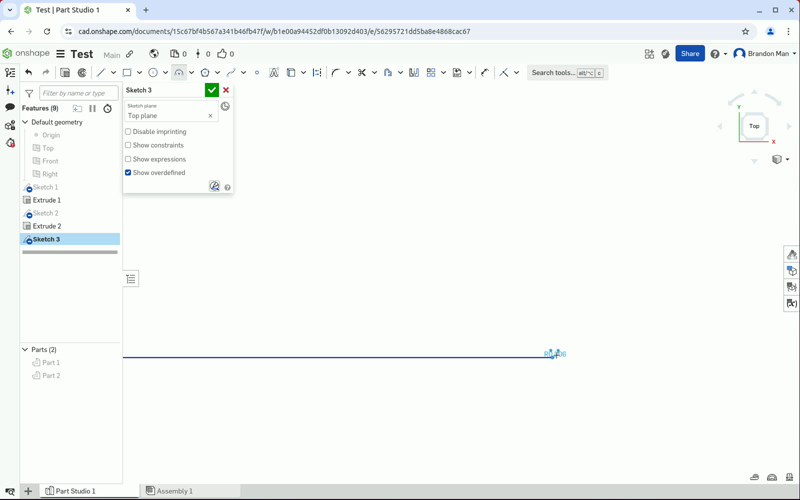
scroll(6)
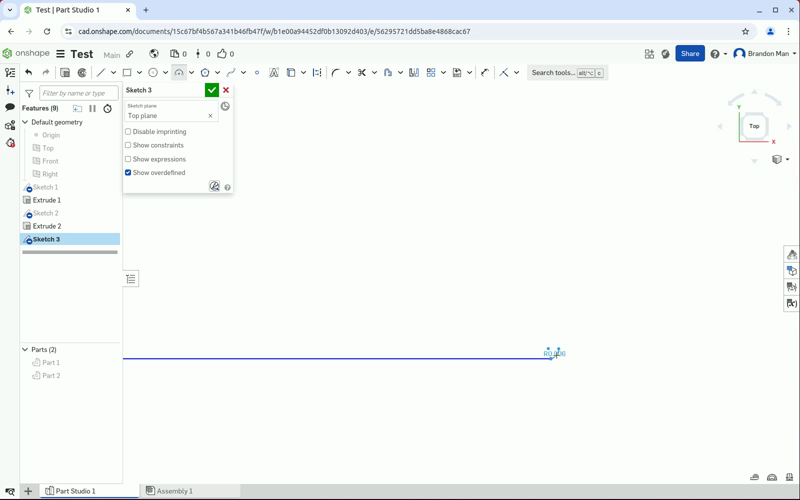
scroll(6)
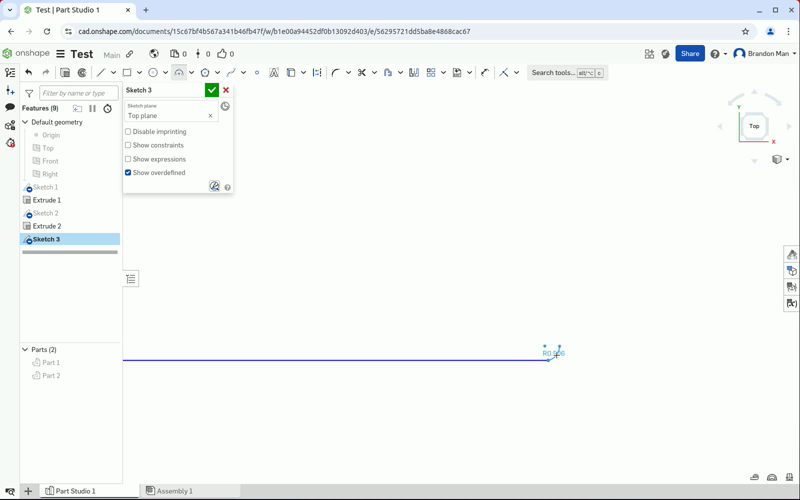
scroll(6)
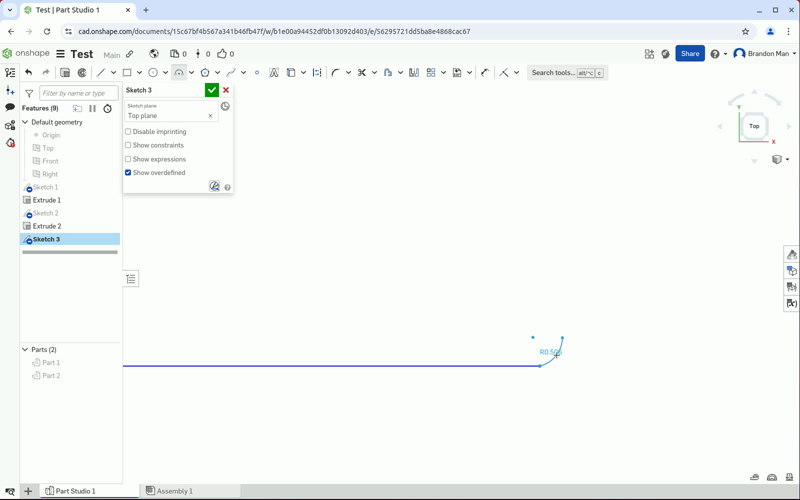
click(556, 354)
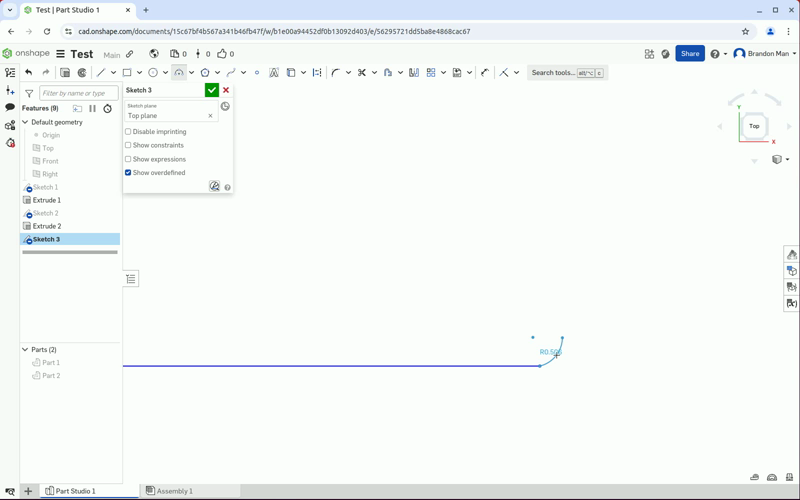
scroll(-6)
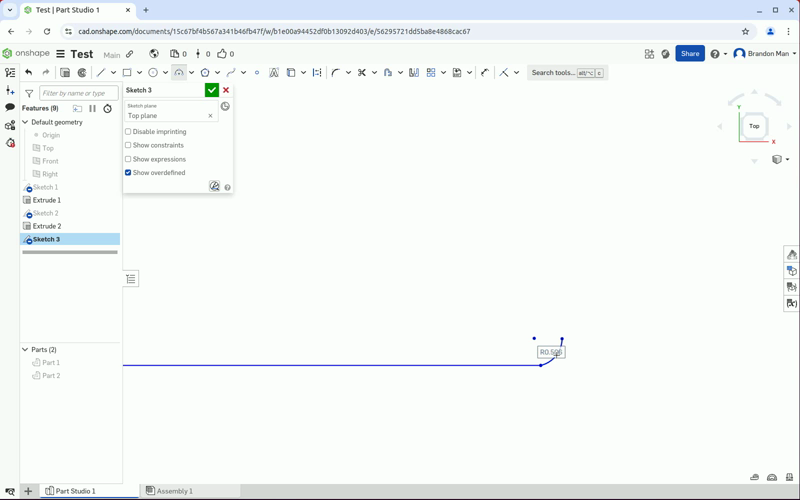
scroll(-6)
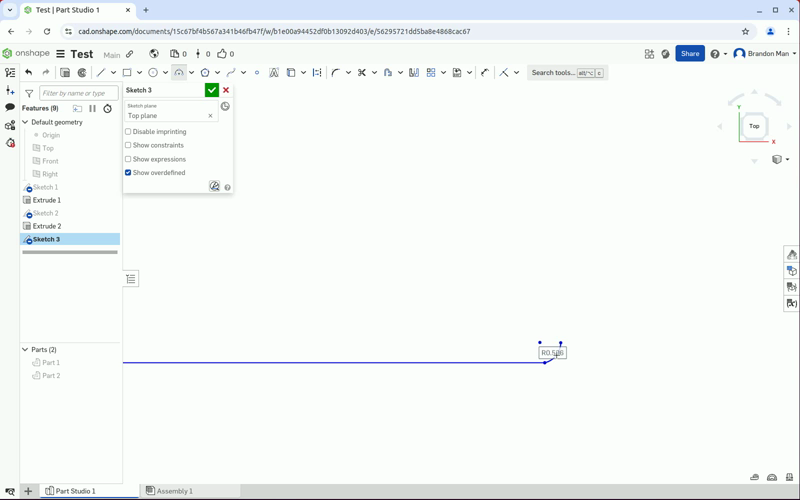
scroll(-6)
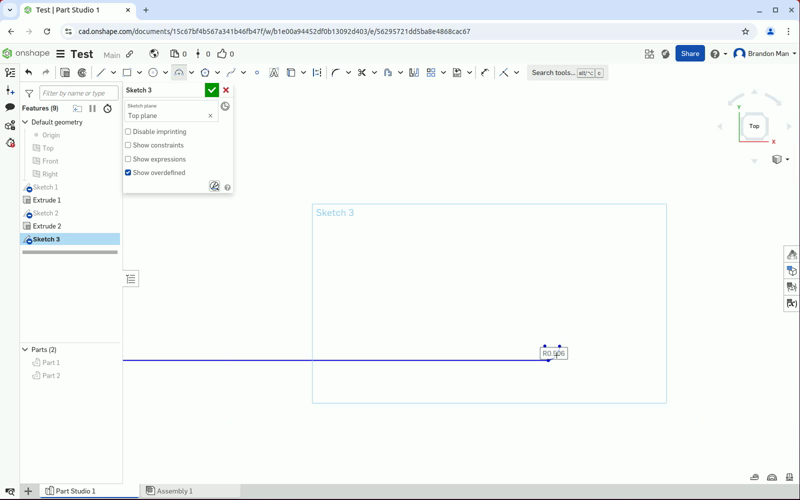
scroll(-6)
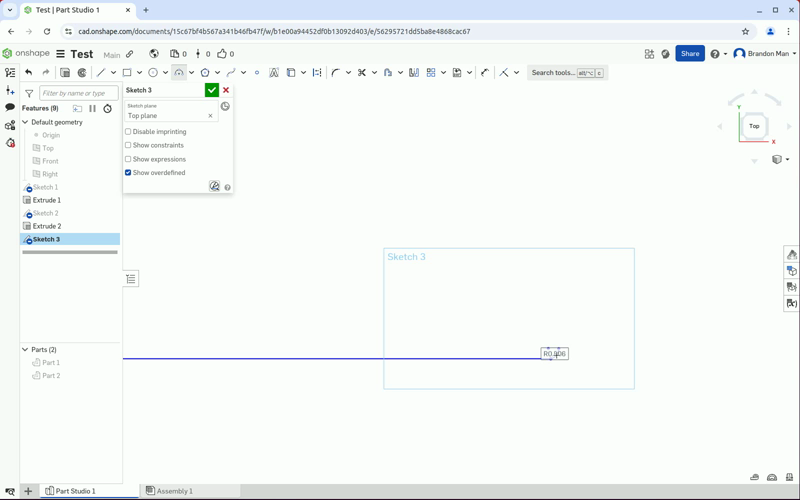
scroll(-6)
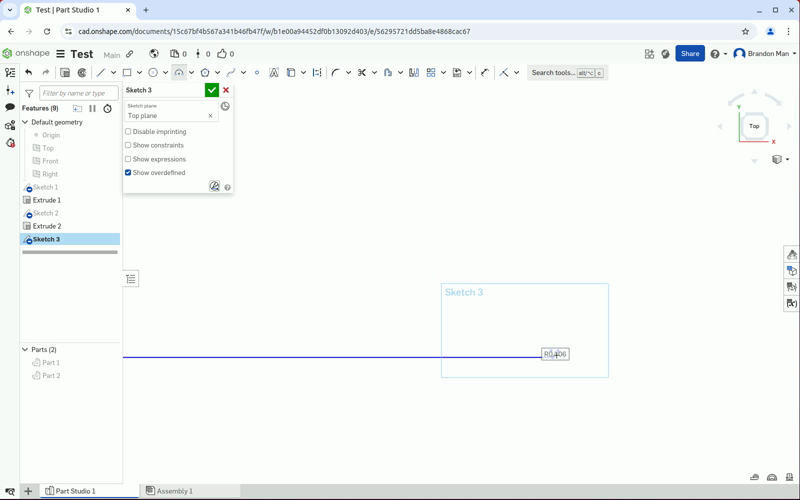
scroll(-6)
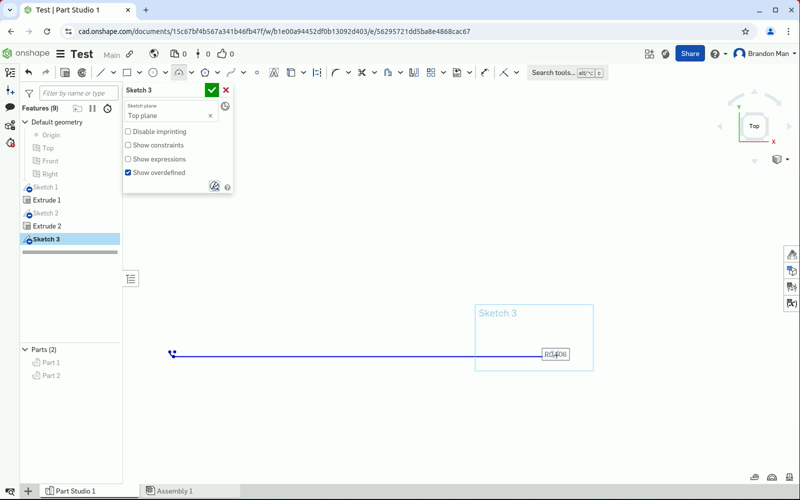
scroll(-6)
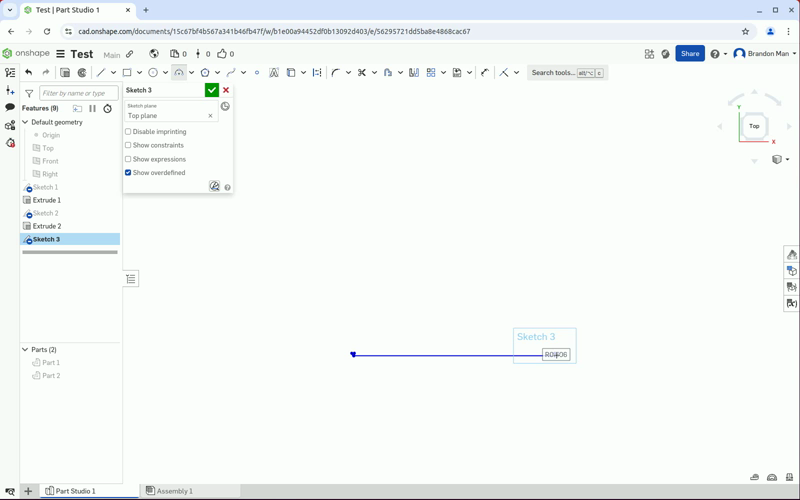
key_up(shift)
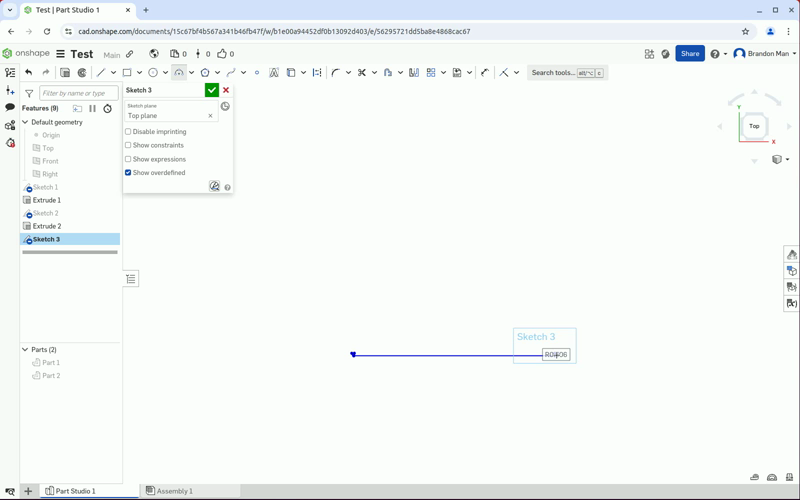
key(esc)
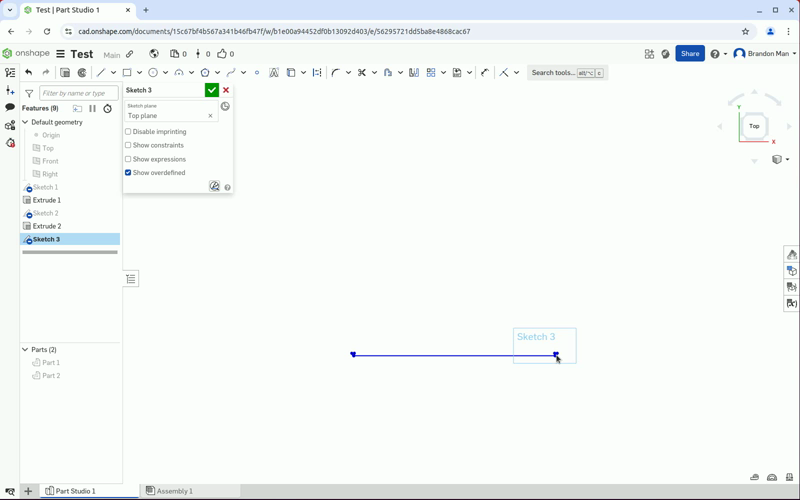
key(l)
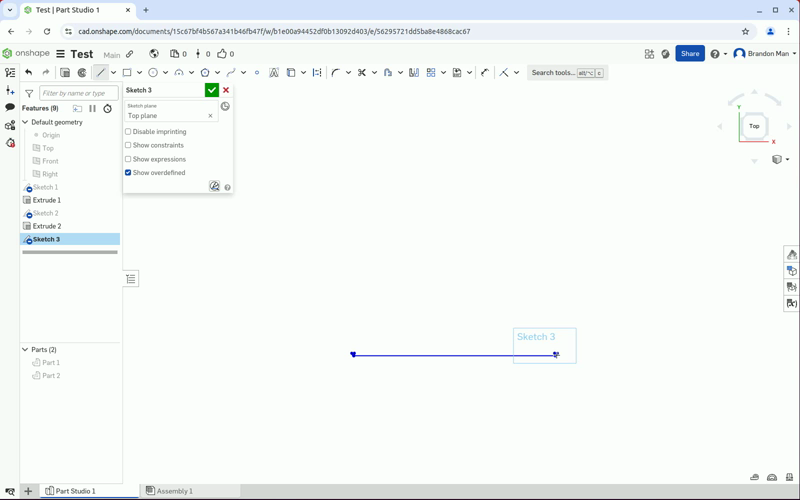
mouse_move(557, 353)
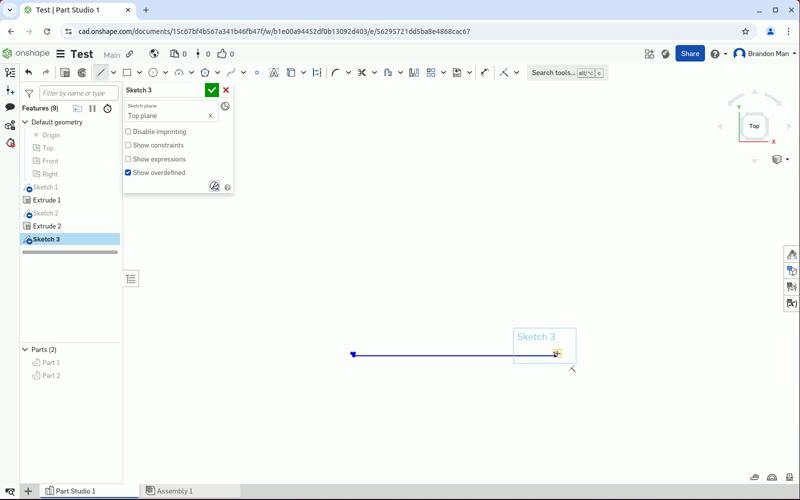
scroll(6)
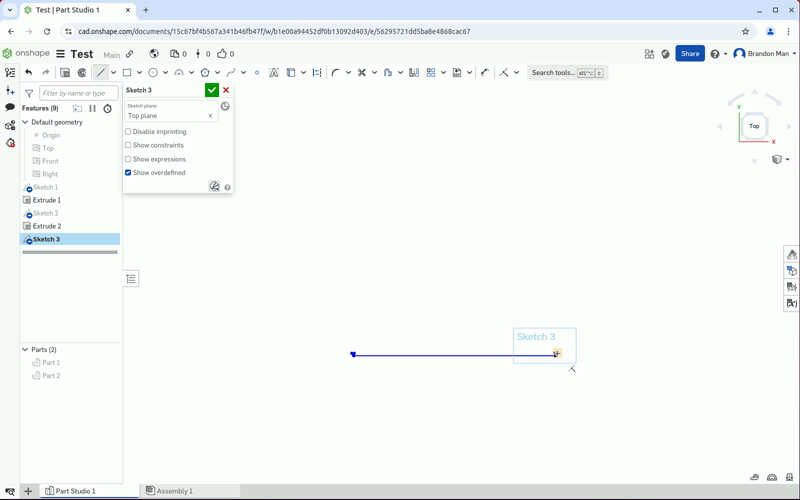
scroll(6)
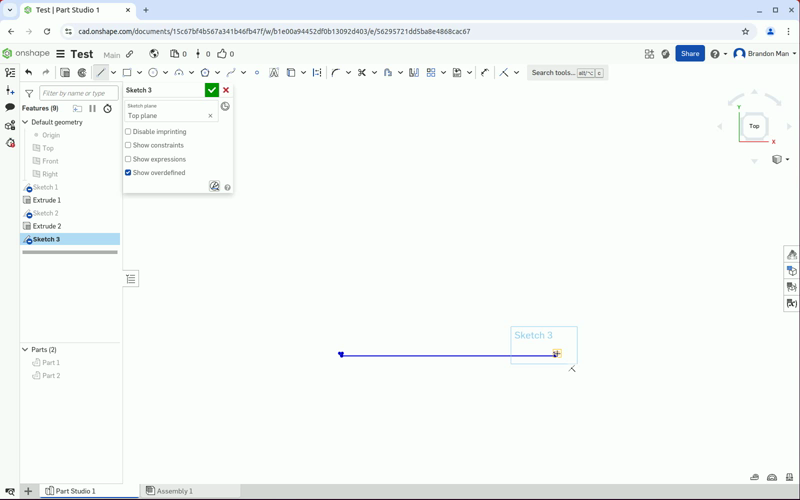
scroll(6)
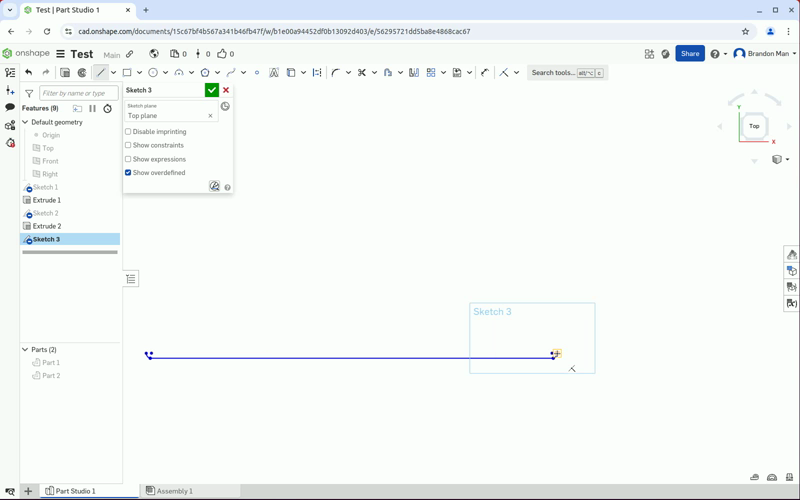
scroll(6)
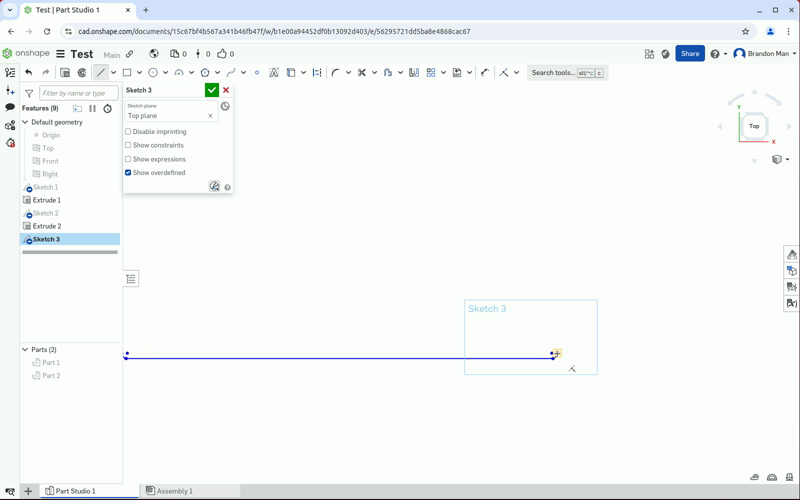
scroll(6)
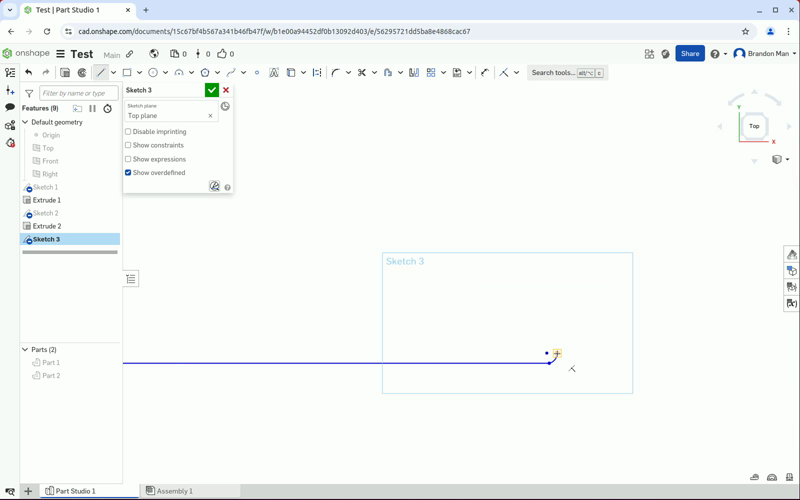
scroll(6)
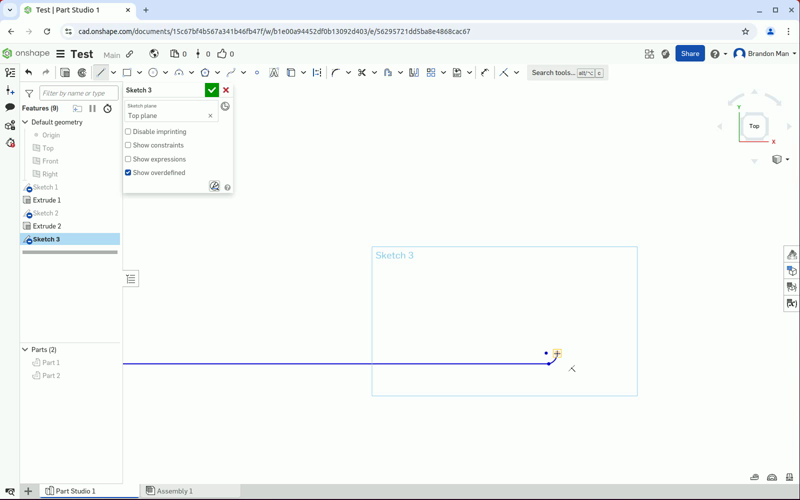
scroll(6)
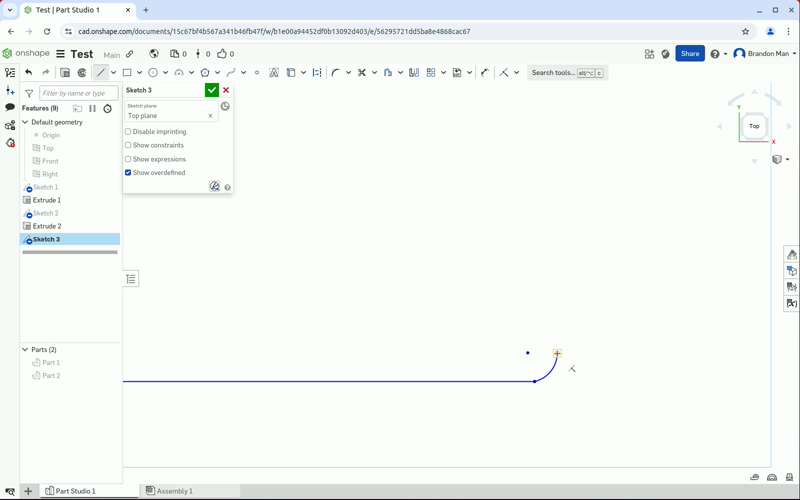
click(557, 353)
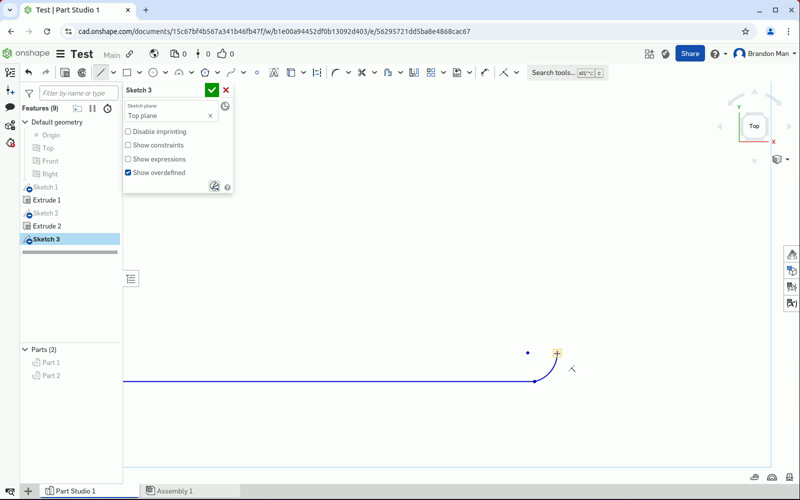
scroll(-6)
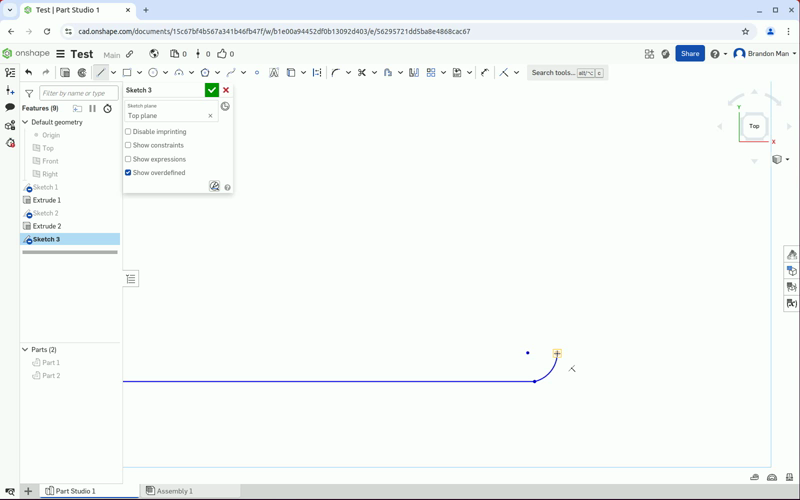
scroll(-6)
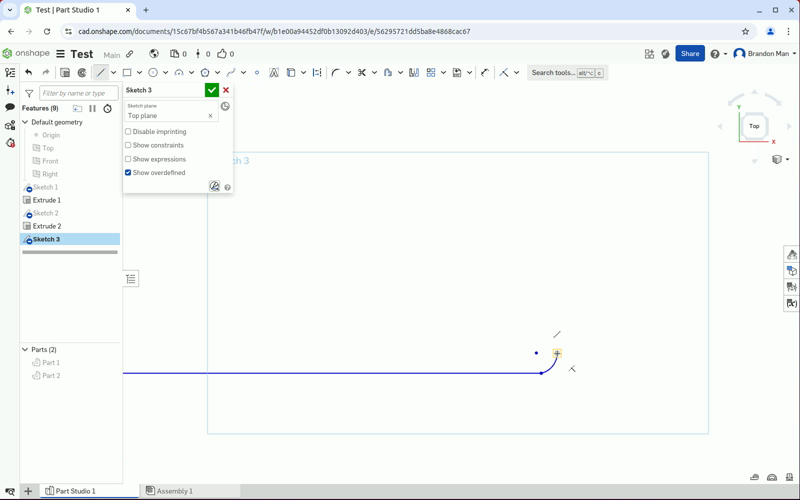
scroll(-6)
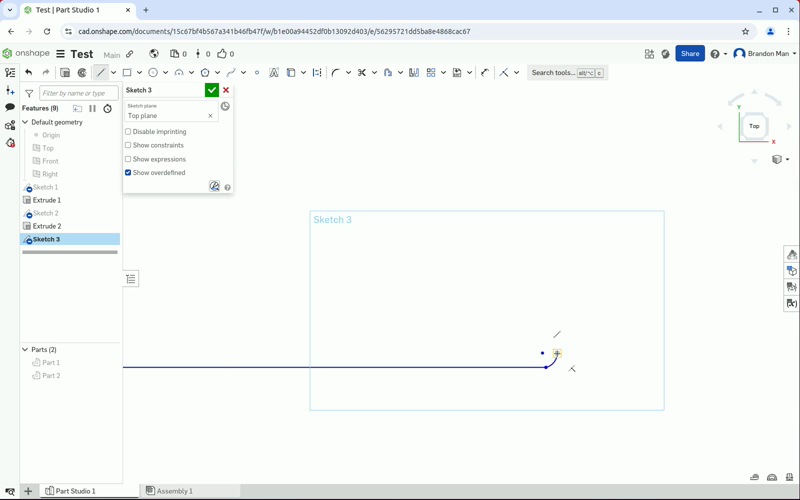
scroll(-6)
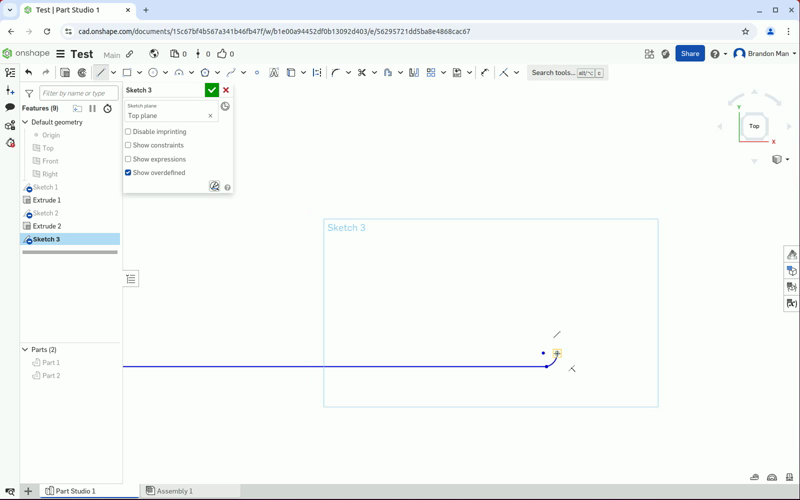
scroll(-6)
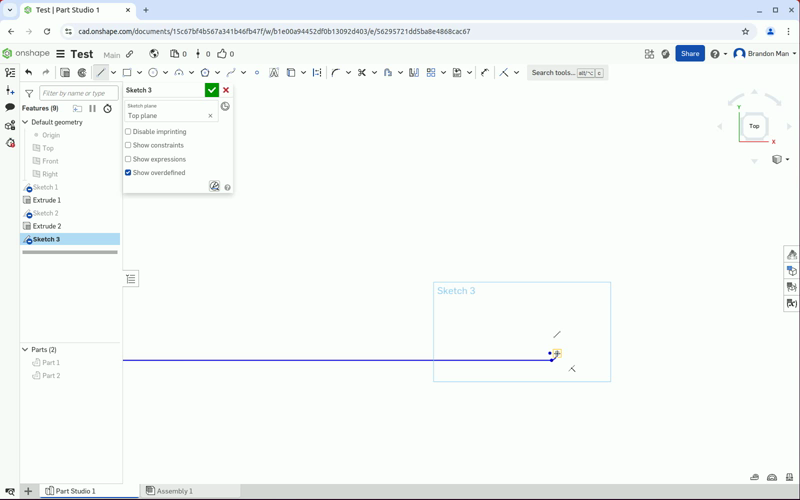
scroll(-6)
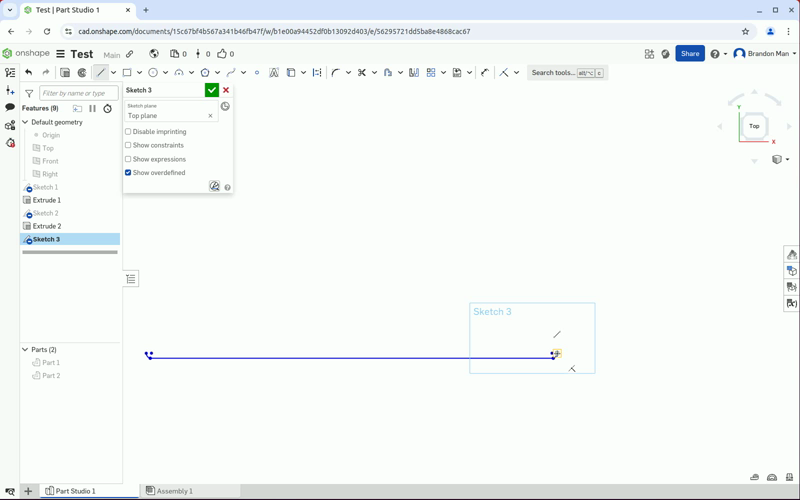
scroll(-6)
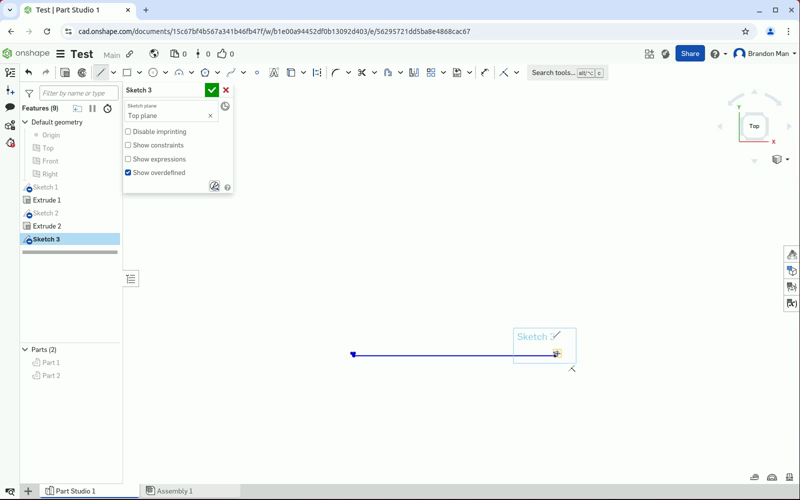
key_down(shift)
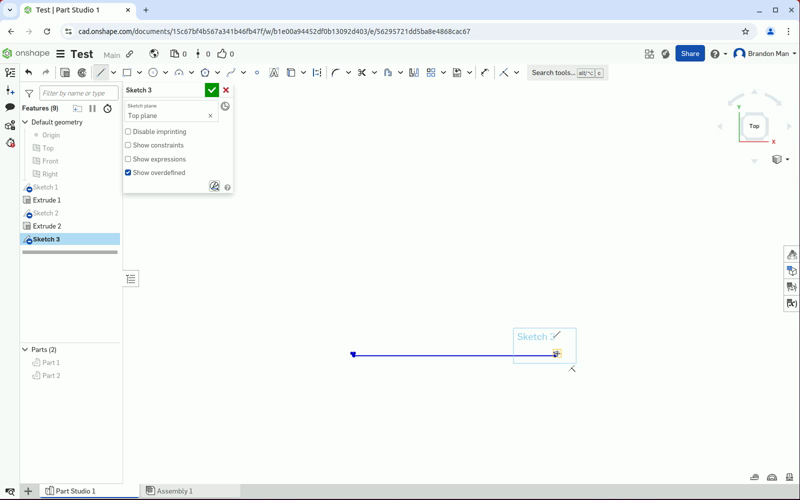
mouse_move(557, 221)
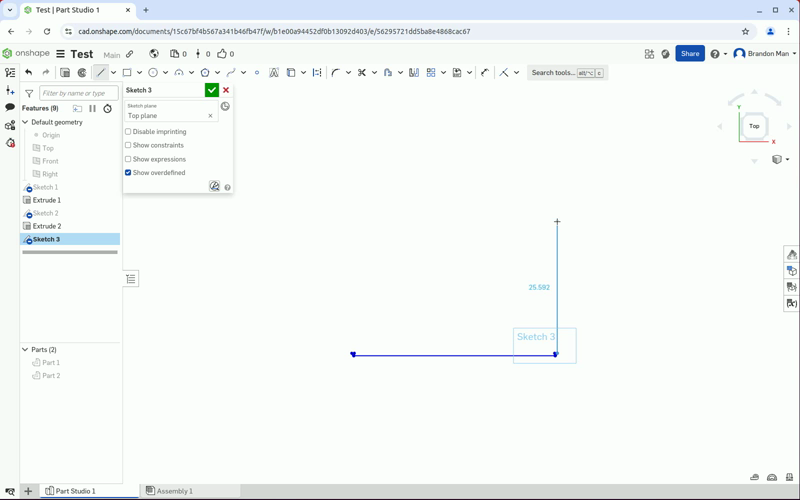
click(557, 221)
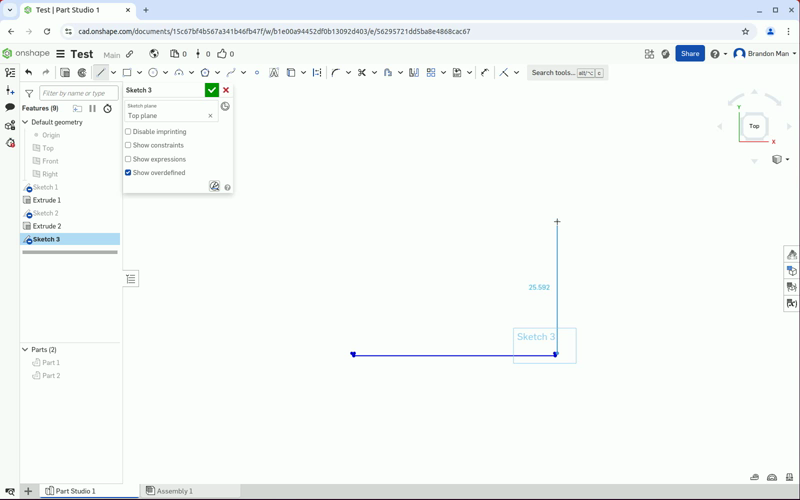
key_up(shift)
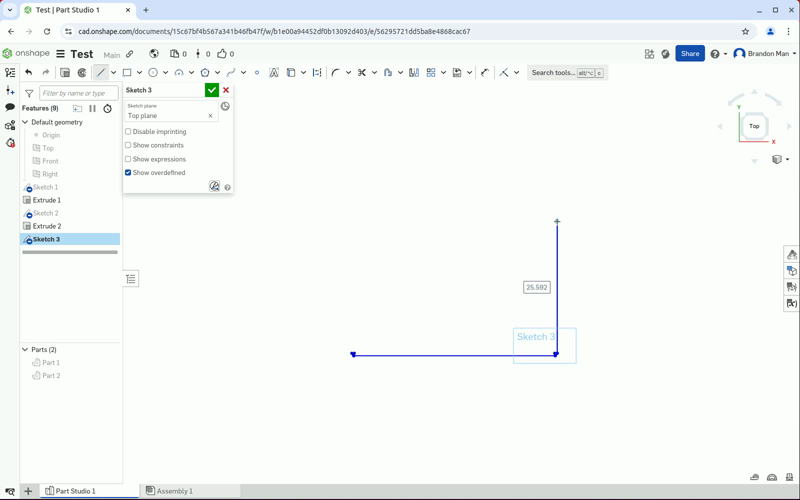
key(esc)
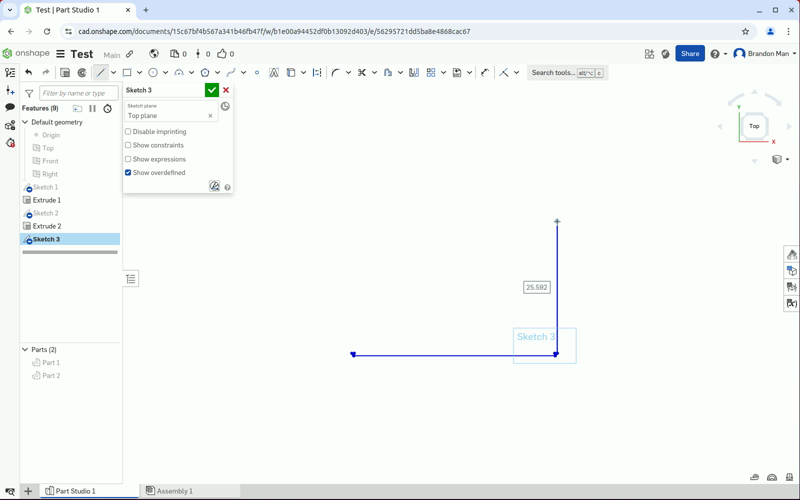
key(a)
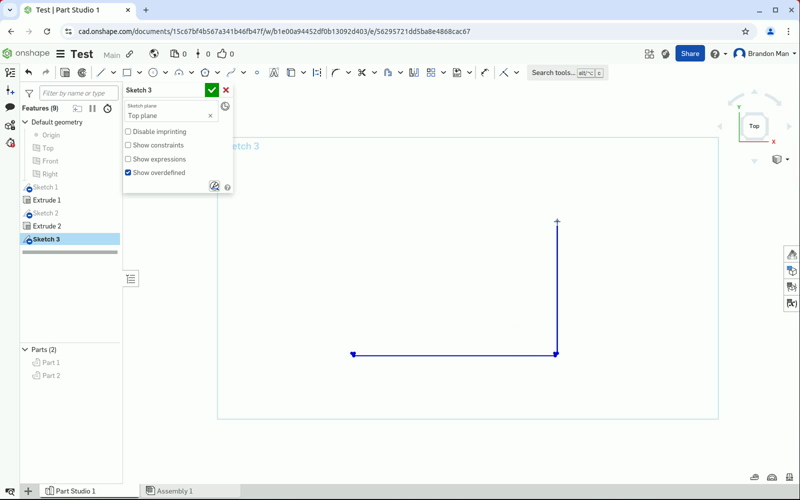
mouse_move(557, 221)
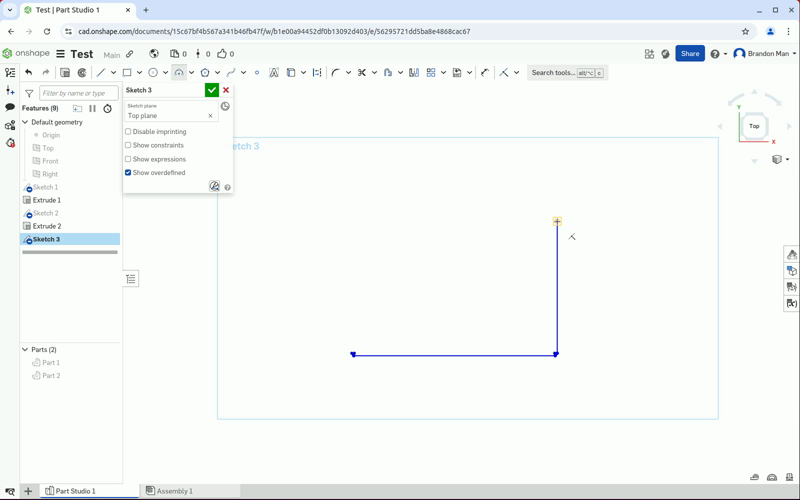
click(557, 221)
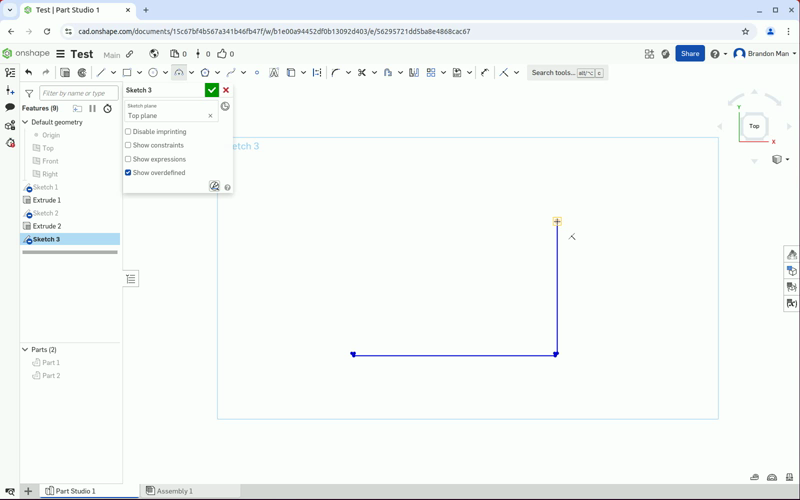
key_down(shift)
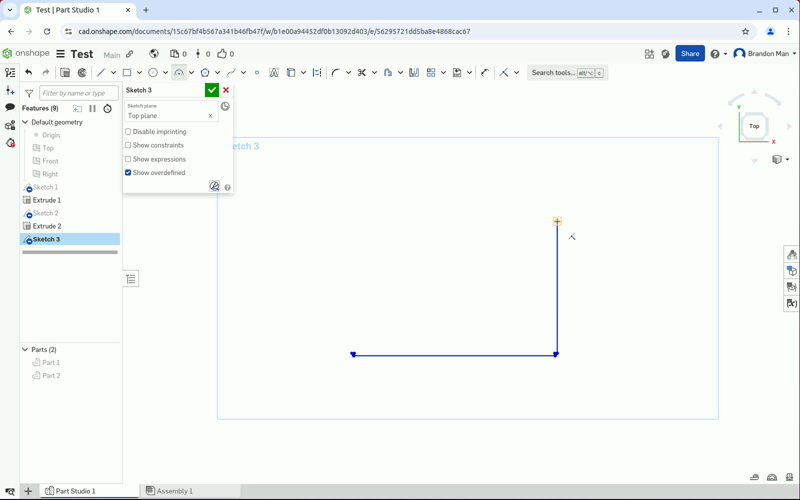
mouse_move(555, 221)
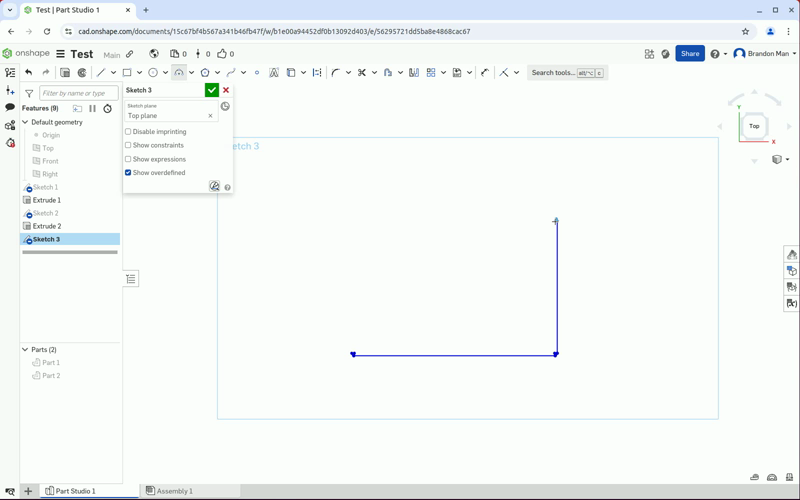
scroll(6)
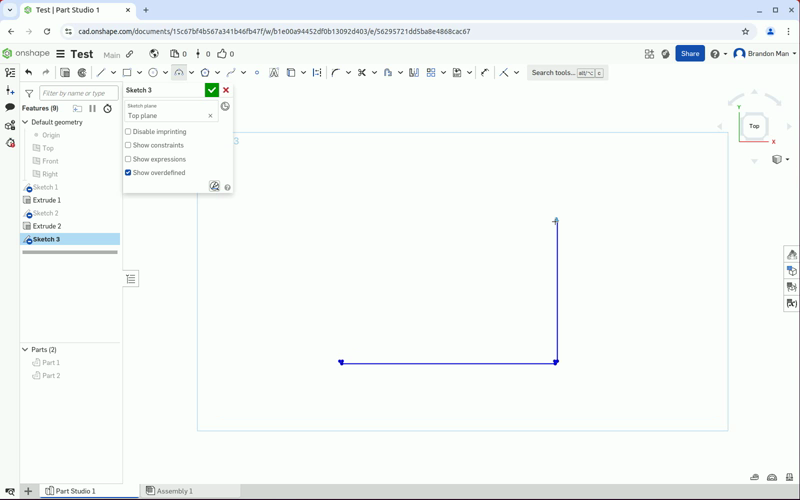
scroll(6)
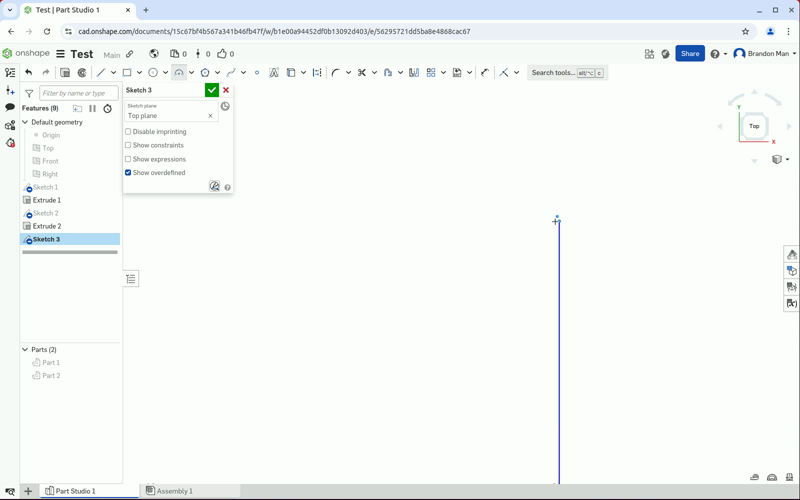
scroll(6)
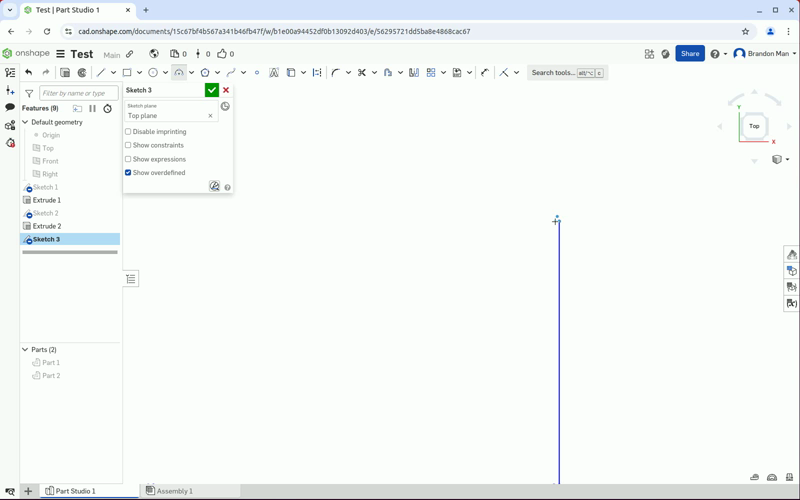
scroll(6)
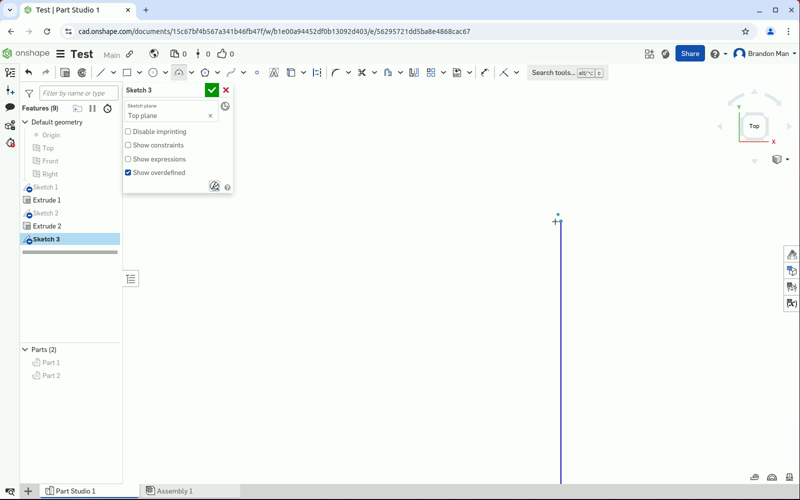
scroll(6)
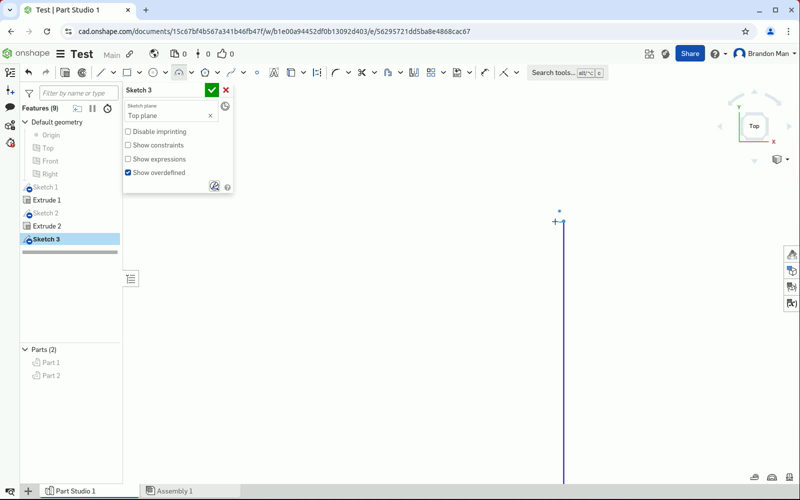
scroll(6)
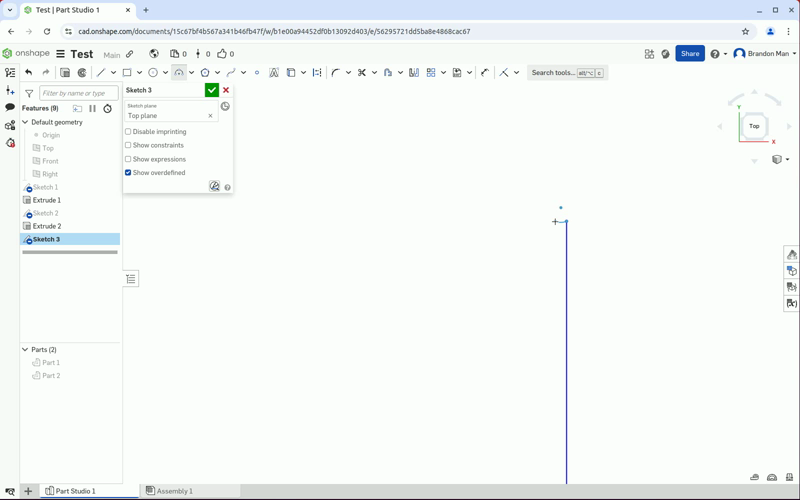
scroll(6)
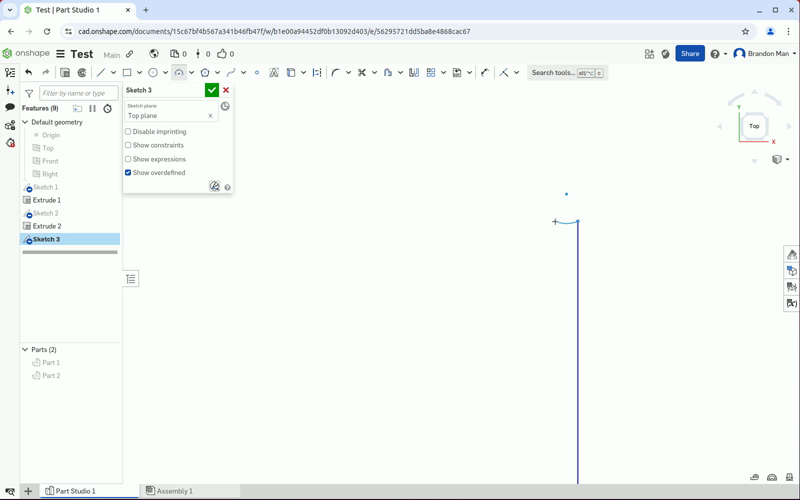
click(555, 221)
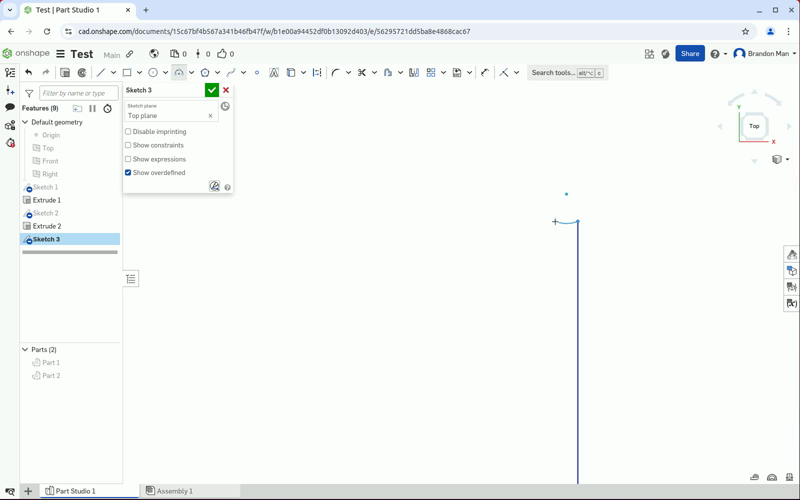
scroll(-6)
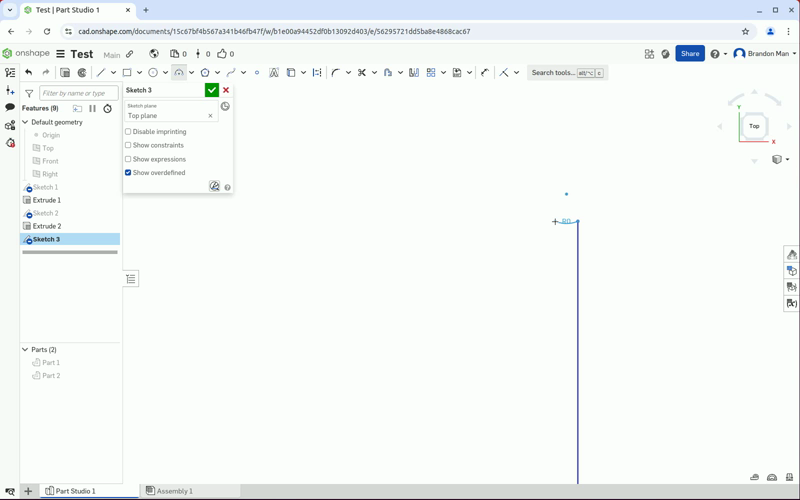
scroll(-6)
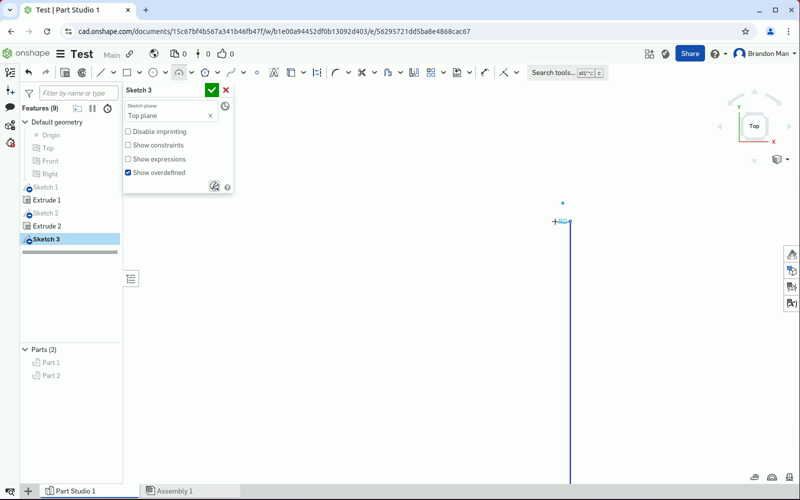
scroll(-6)
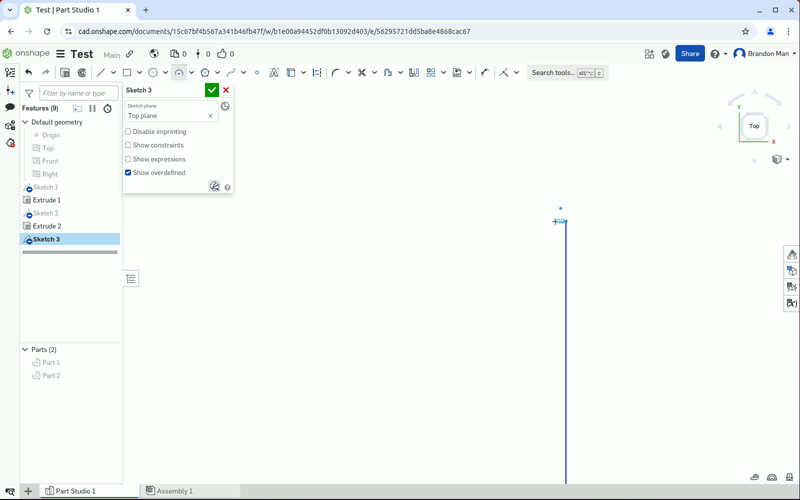
scroll(-6)
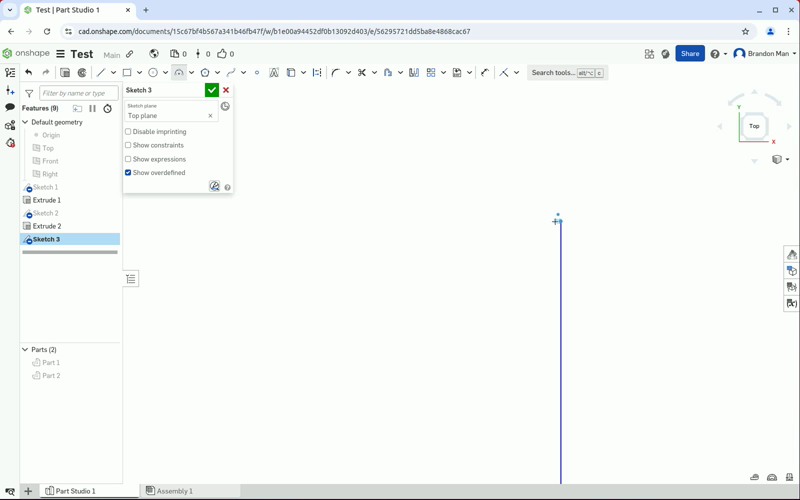
scroll(-6)
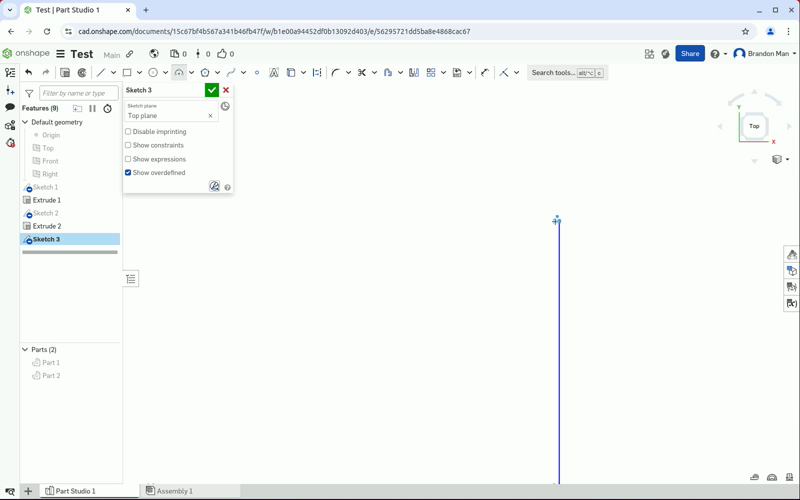
scroll(-6)
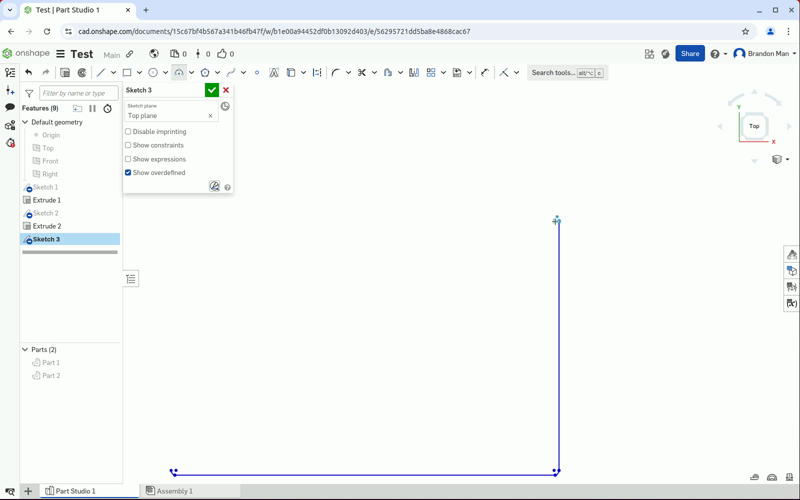
scroll(-6)
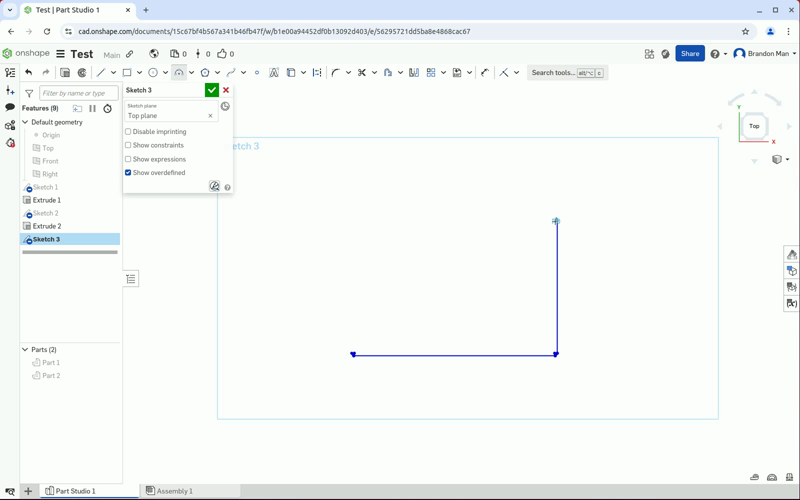
mouse_move(555, 221)
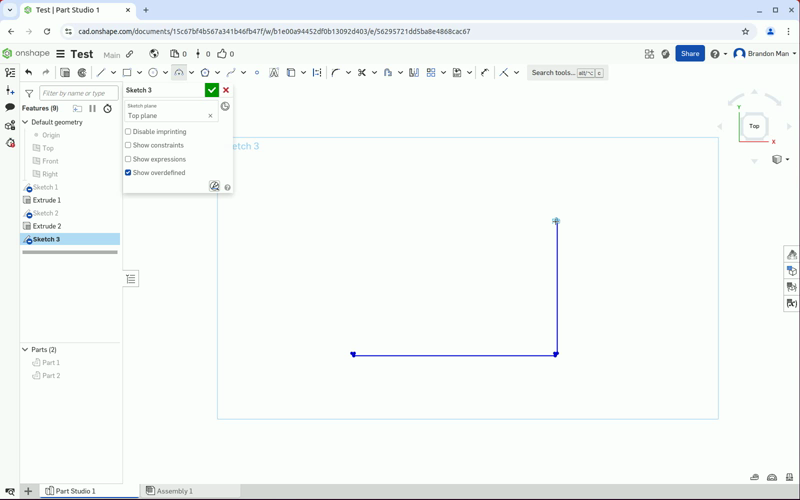
scroll(6)
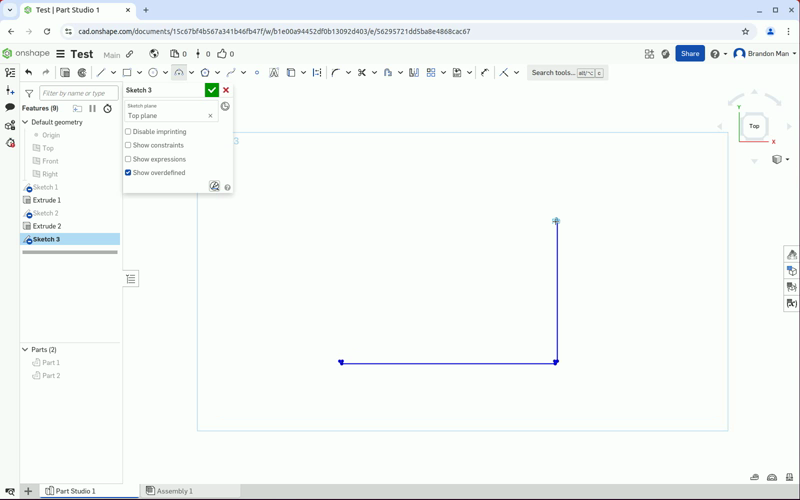
scroll(6)
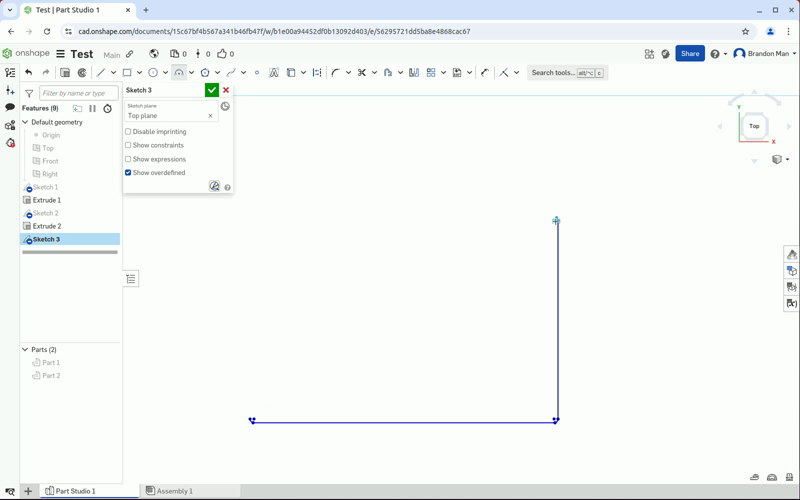
scroll(6)
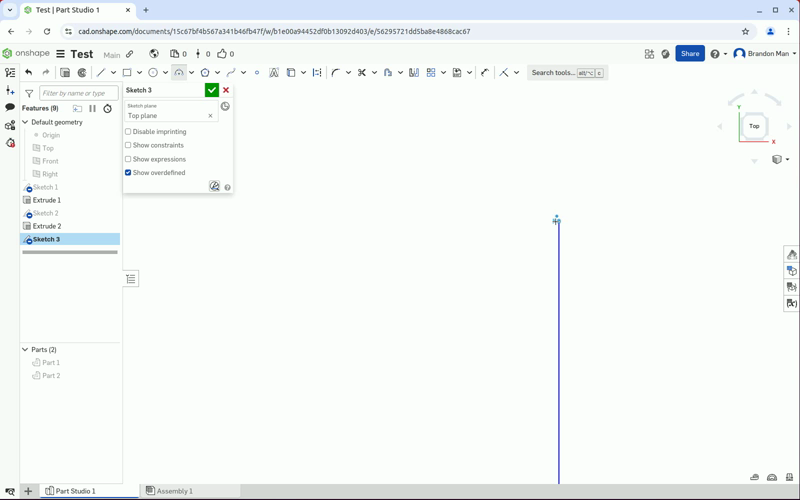
scroll(6)
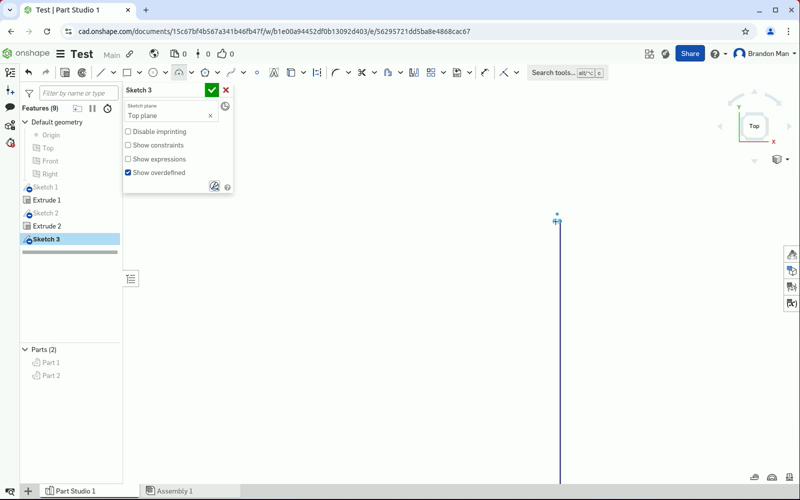
scroll(6)
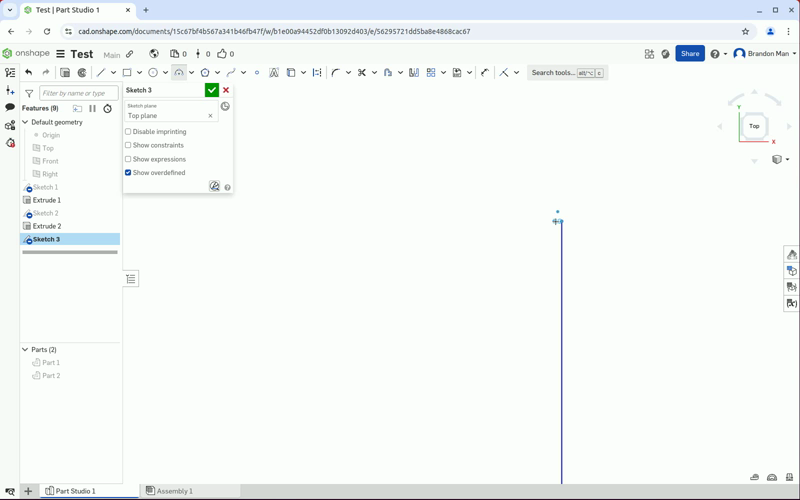
scroll(6)
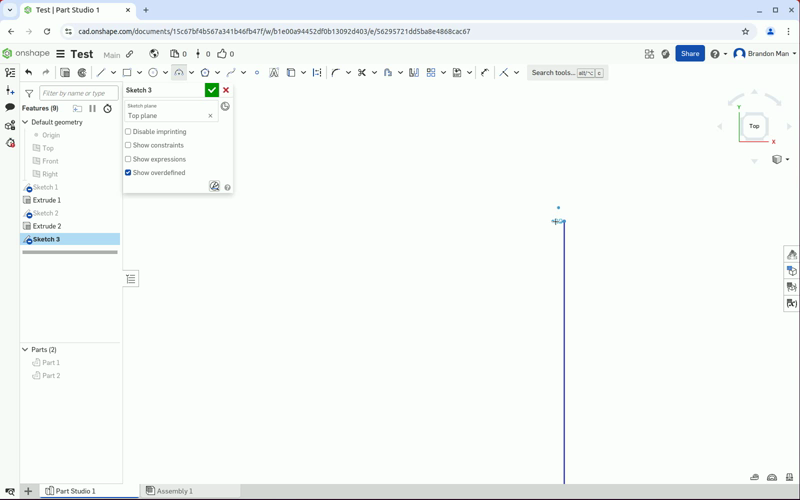
scroll(6)
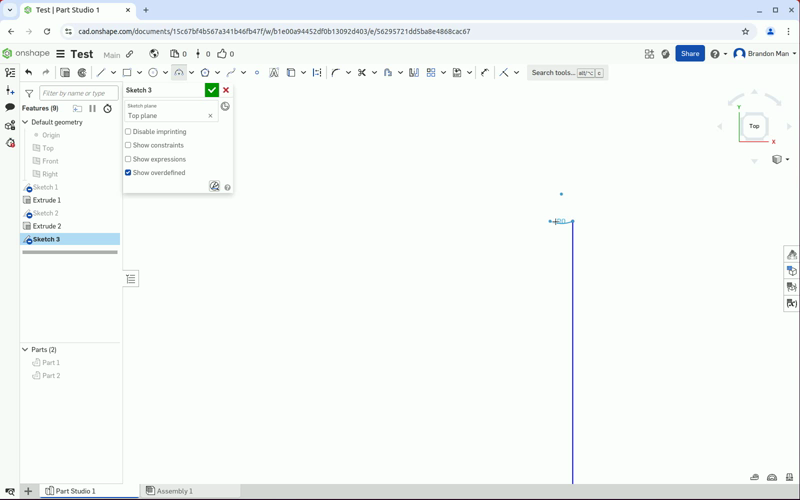
click(555, 221)
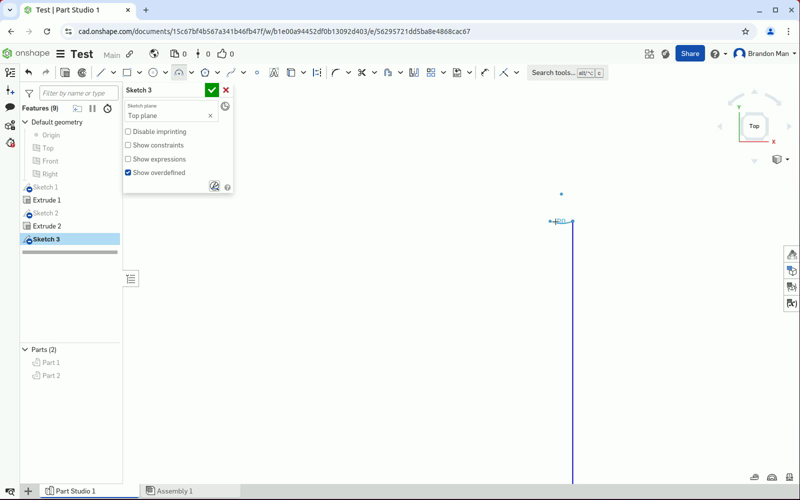
scroll(-6)
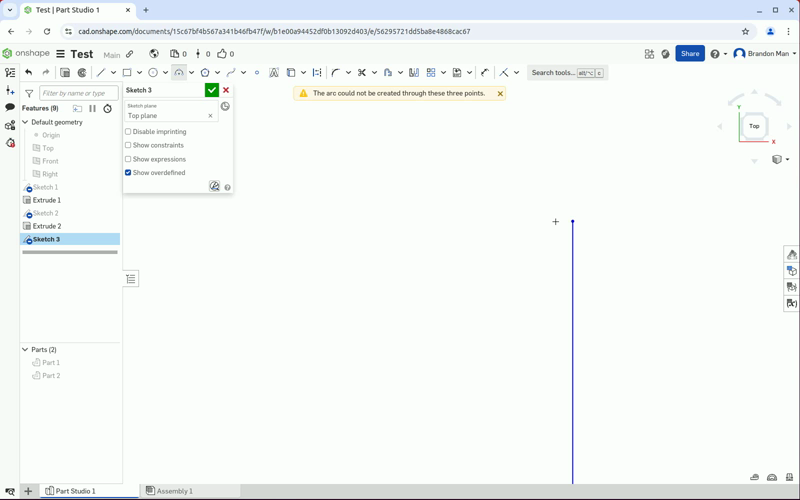
scroll(-6)
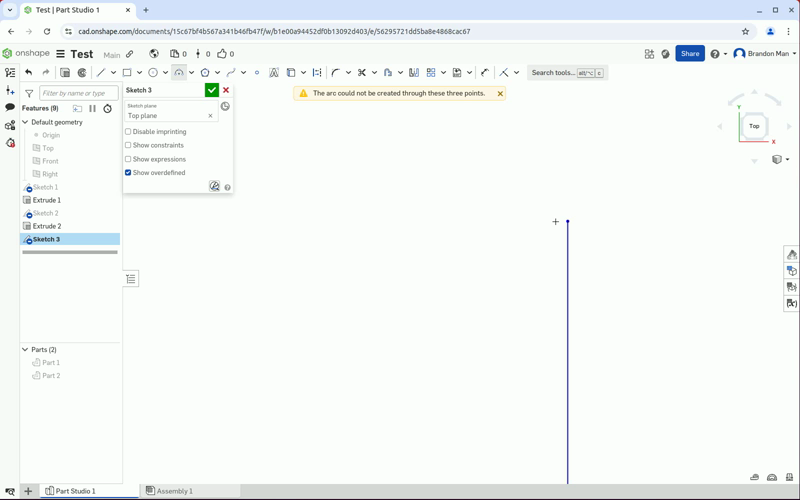
scroll(-6)
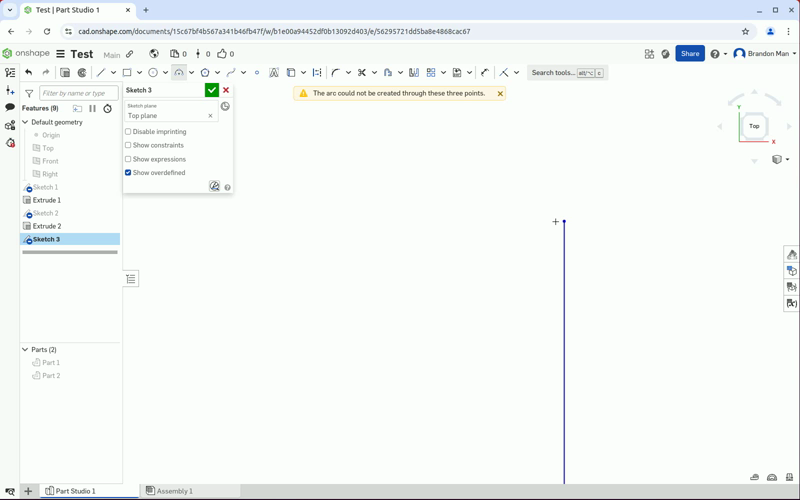
scroll(-6)
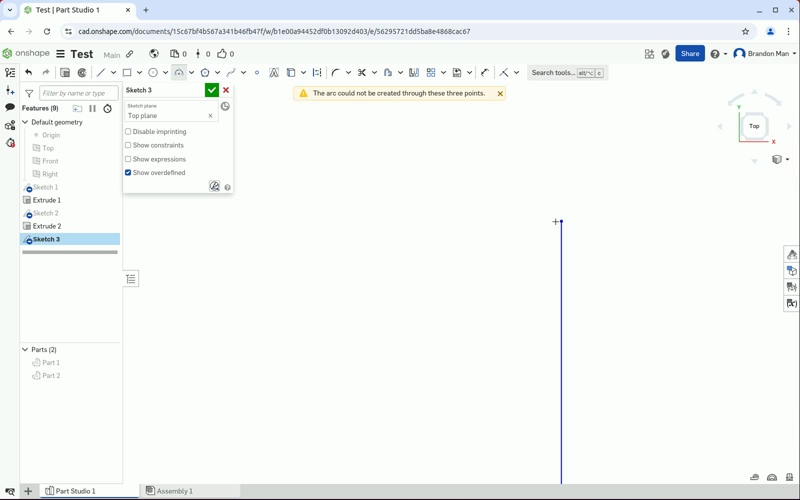
scroll(-6)
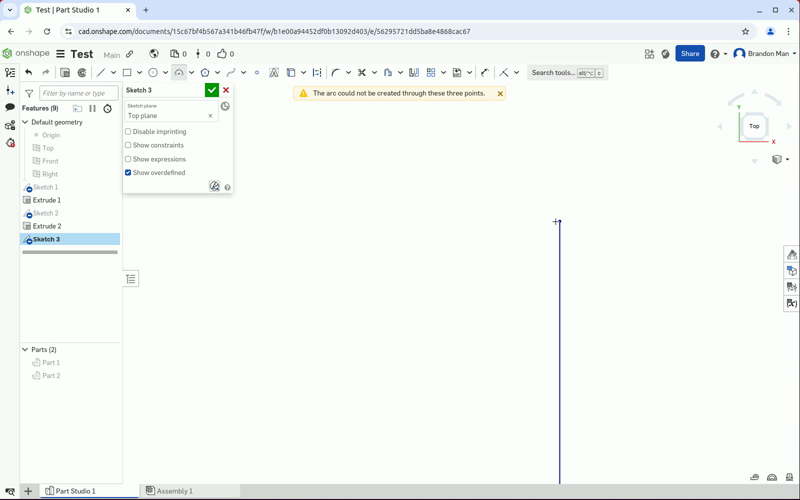
scroll(-6)
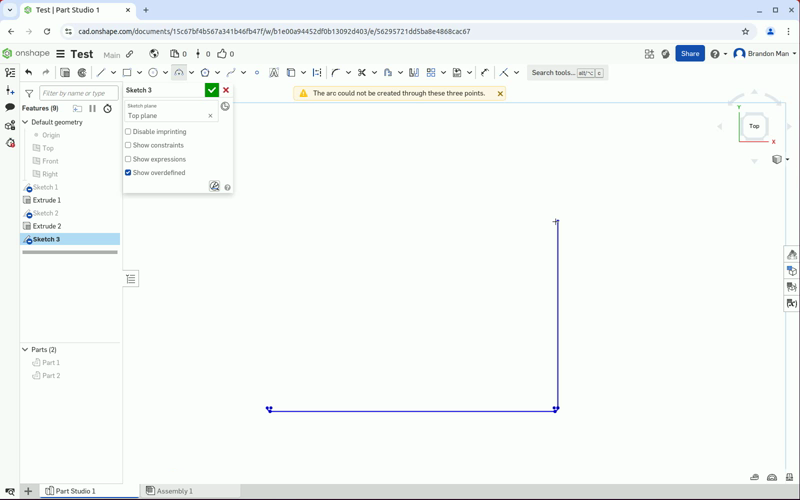
scroll(-6)
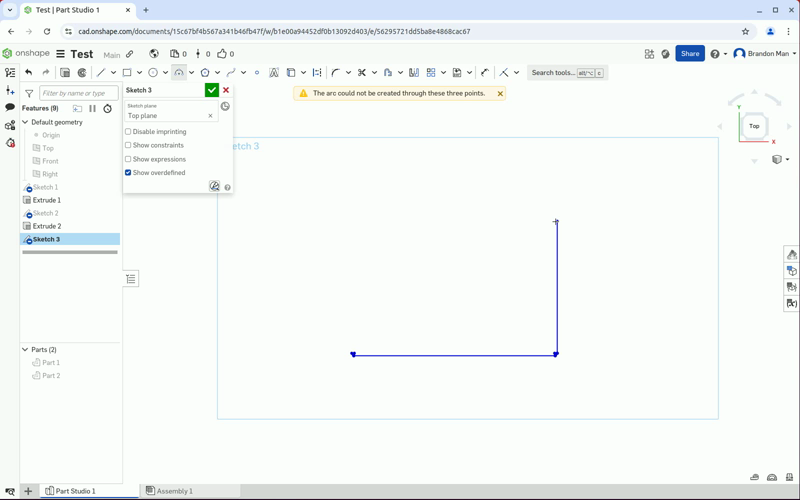
key_up(shift)
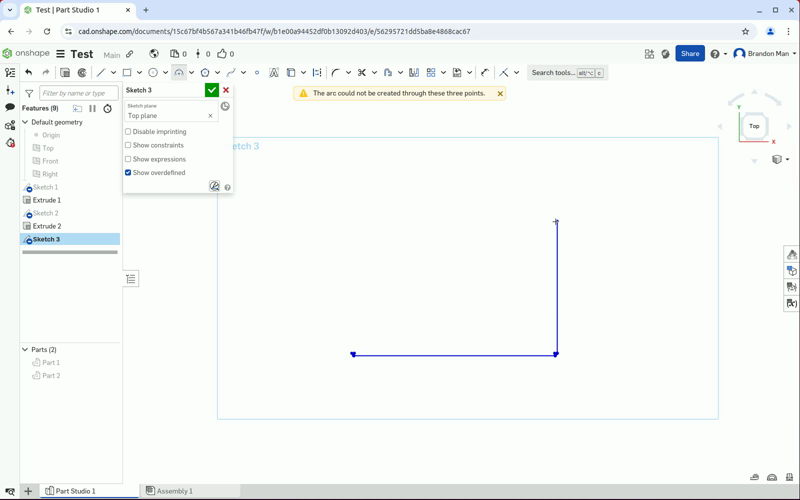
key(esc)
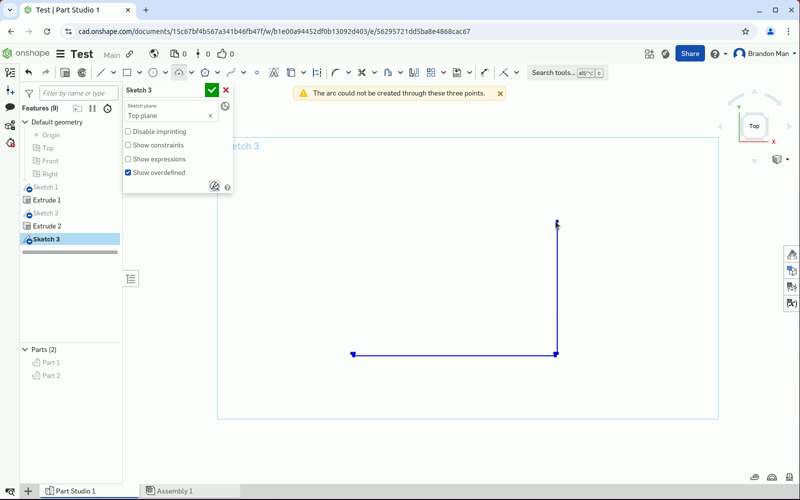
key(l)
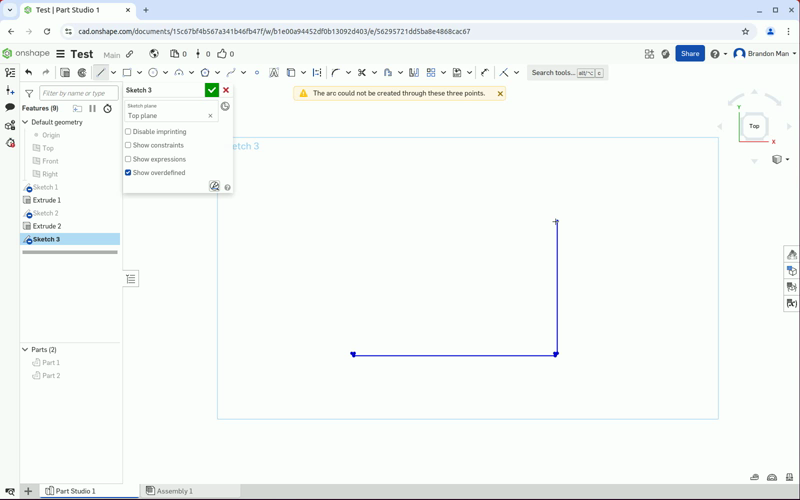
mouse_move(555, 221)
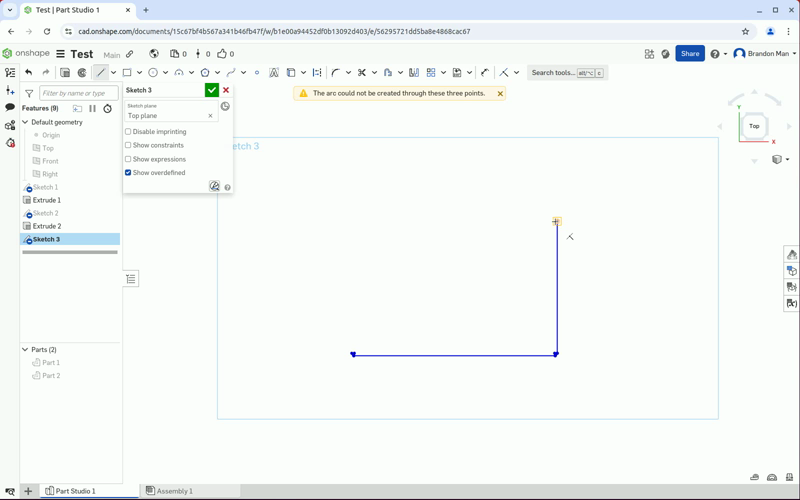
scroll(6)
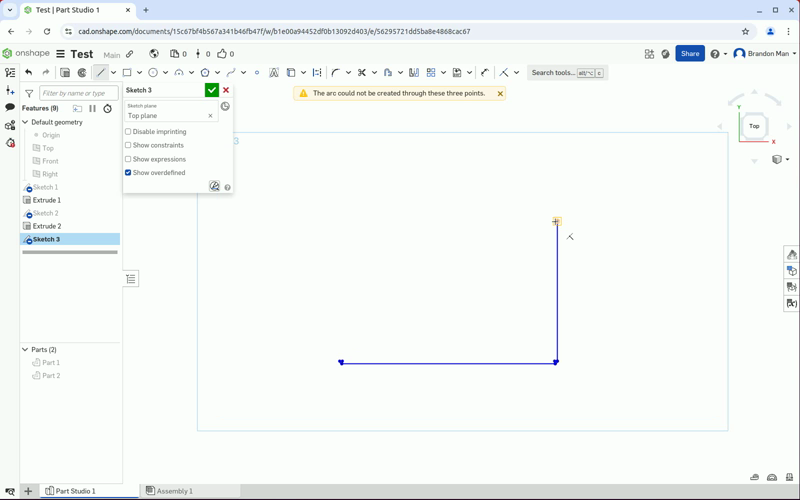
scroll(6)
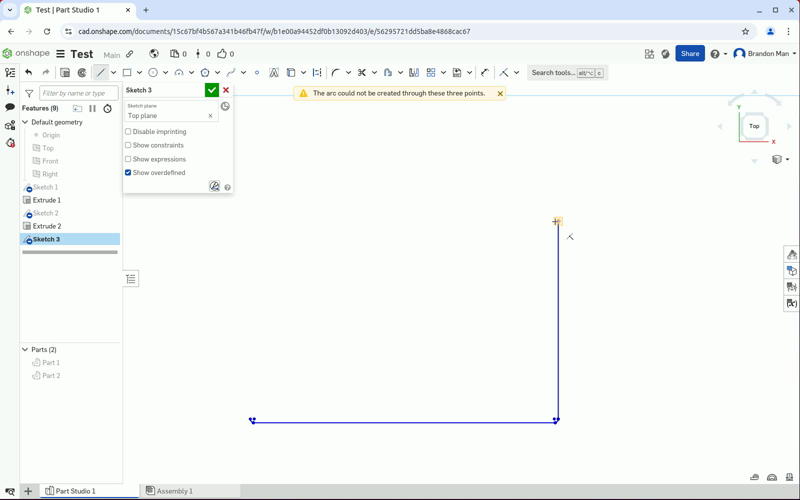
scroll(6)
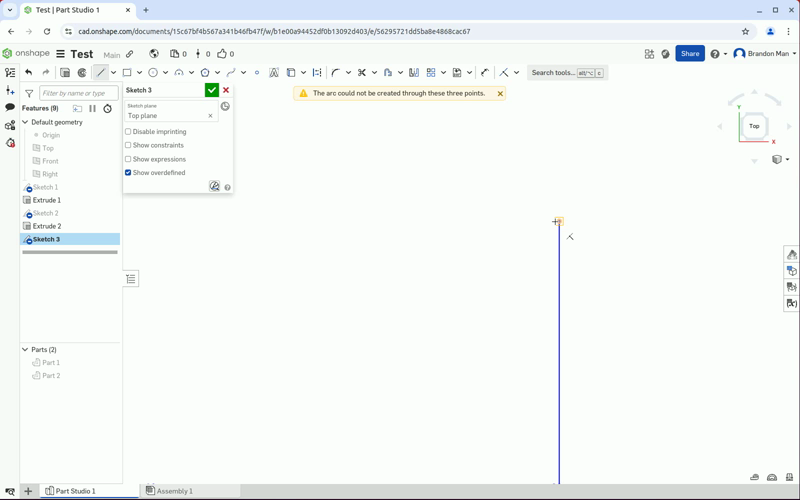
scroll(6)
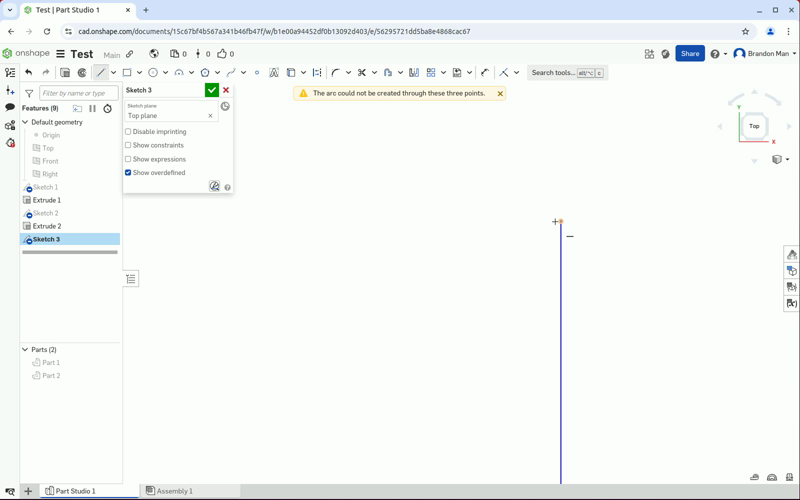
scroll(6)
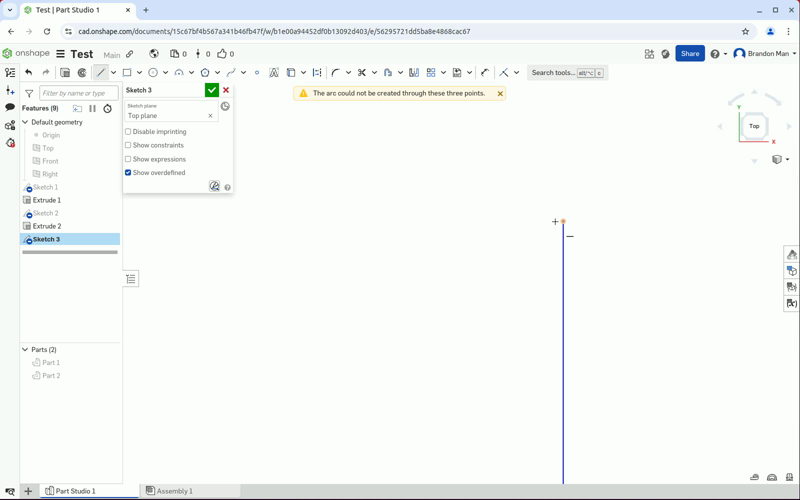
scroll(6)
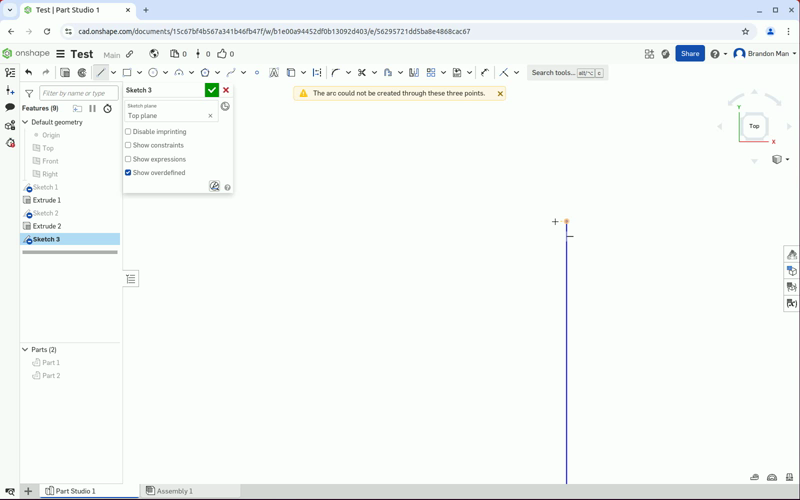
scroll(6)
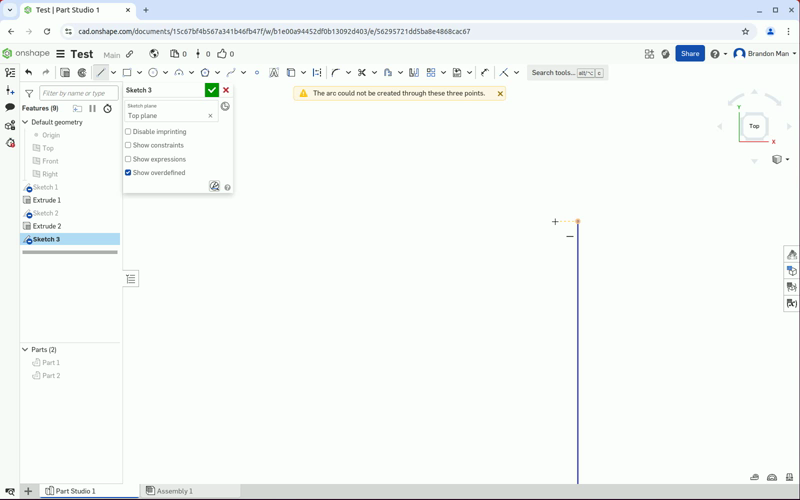
click(555, 221)
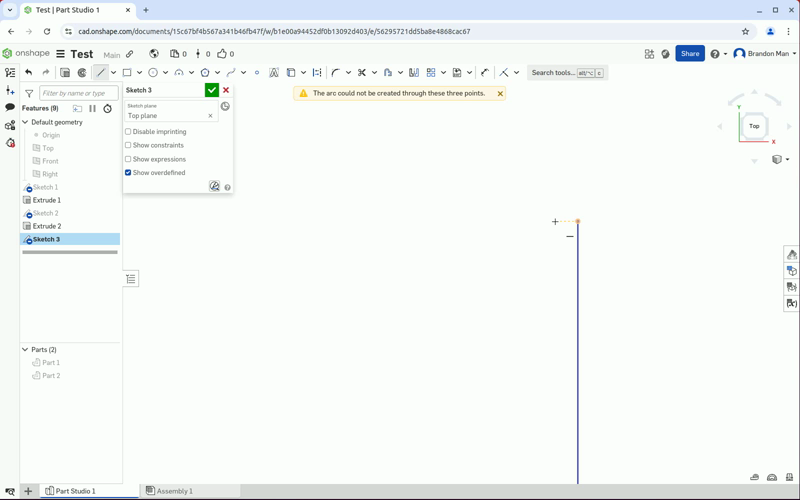
scroll(-6)
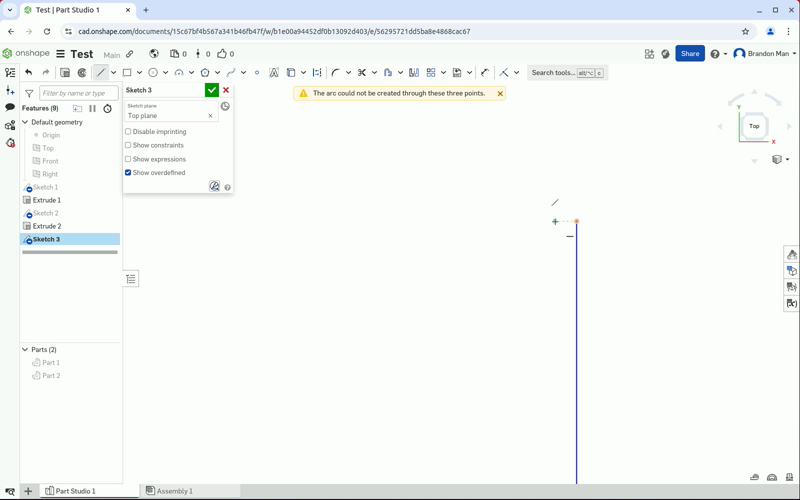
scroll(-6)
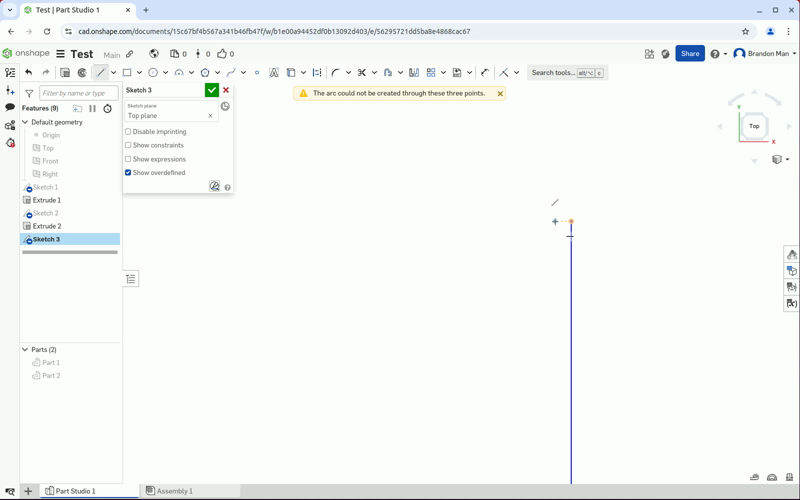
scroll(-6)
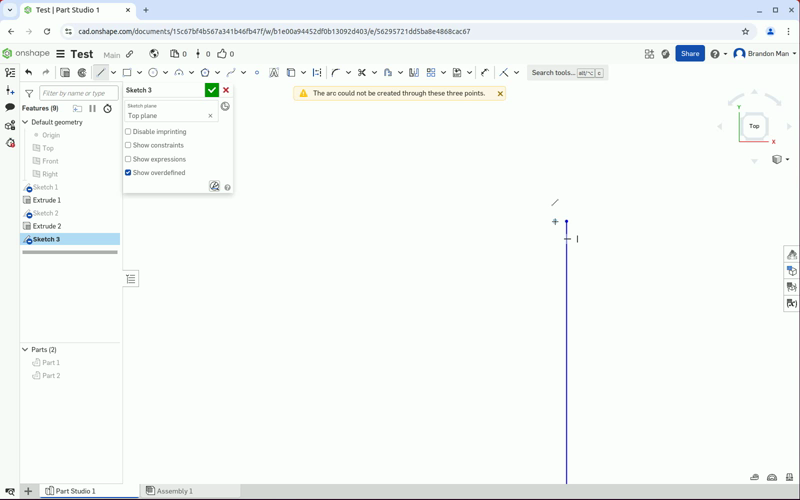
scroll(-6)
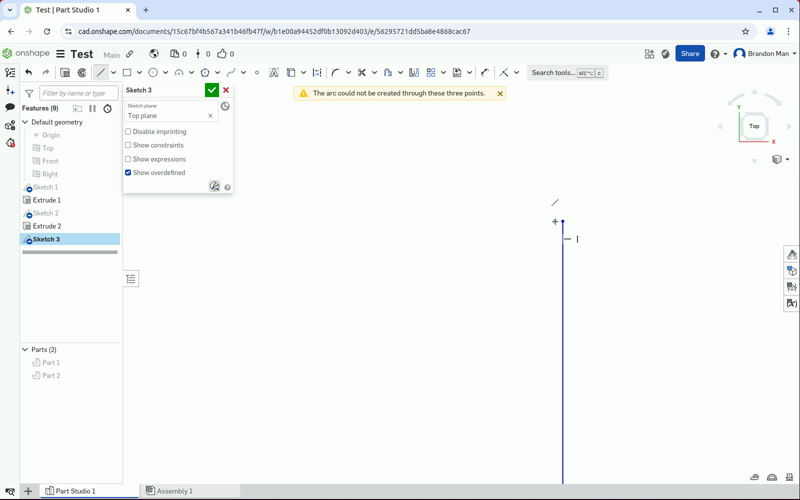
scroll(-6)
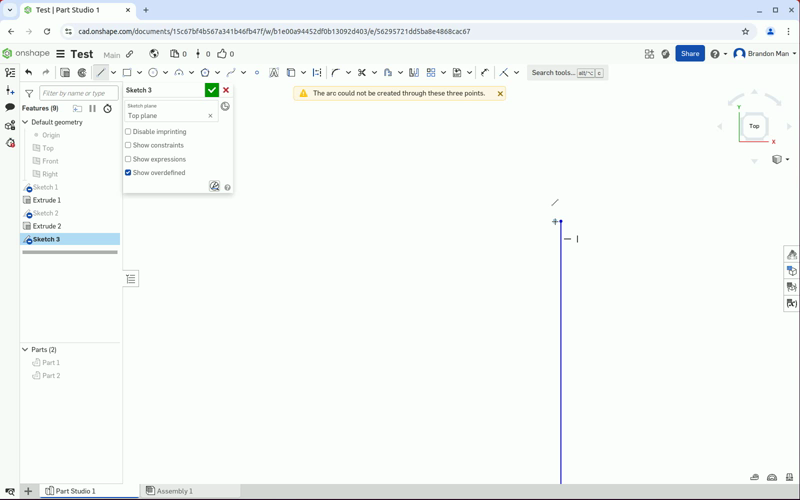
scroll(-6)
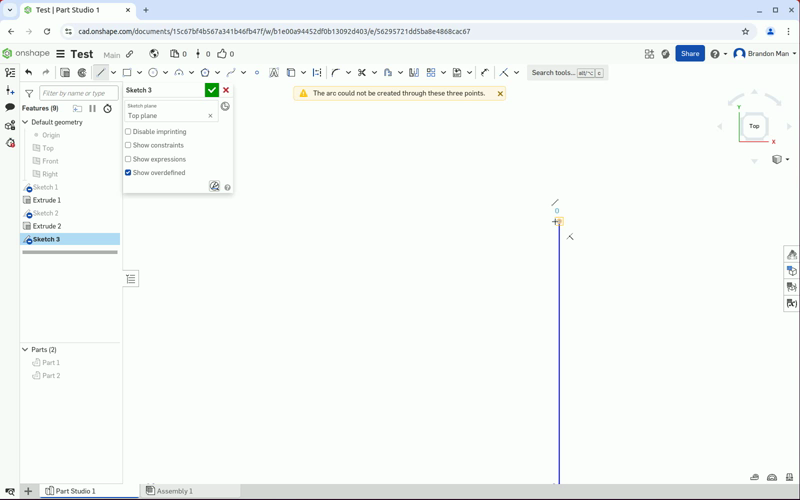
scroll(-6)
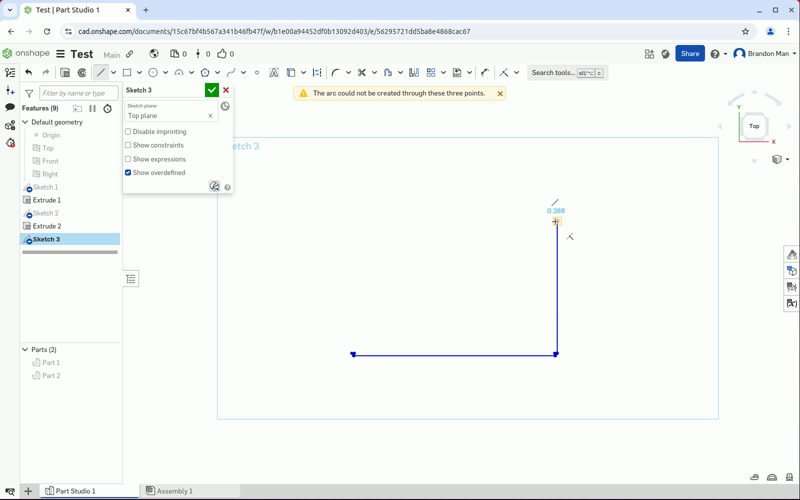
key_down(shift)
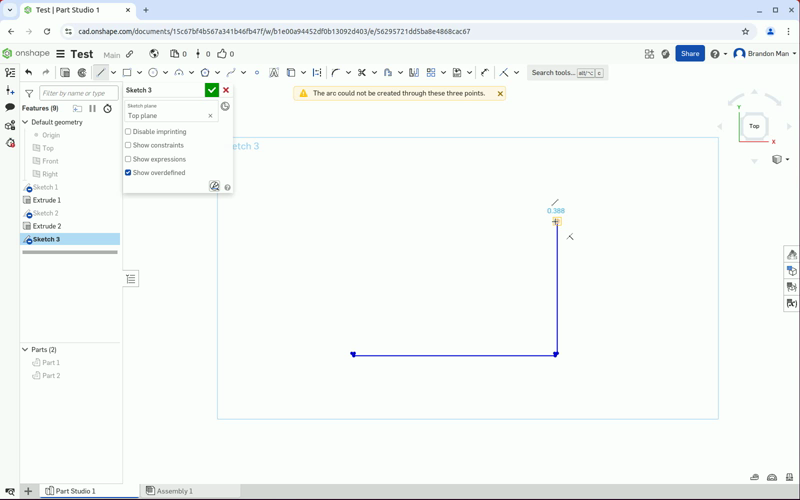
mouse_move(353, 221)
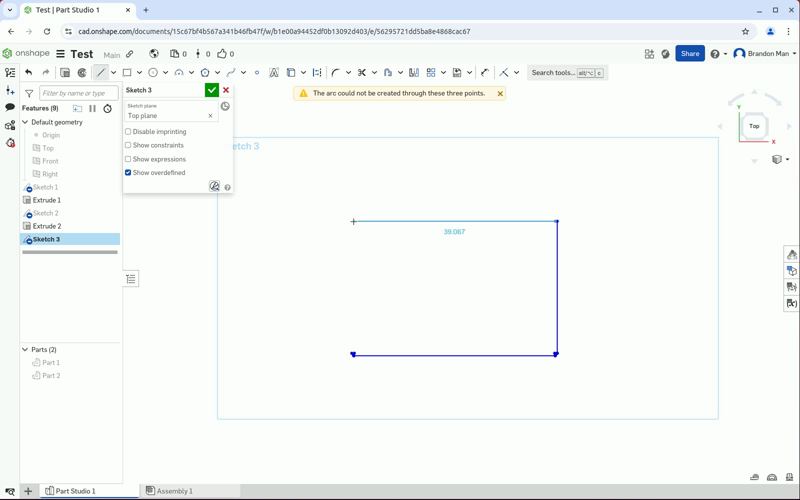
click(353, 221)
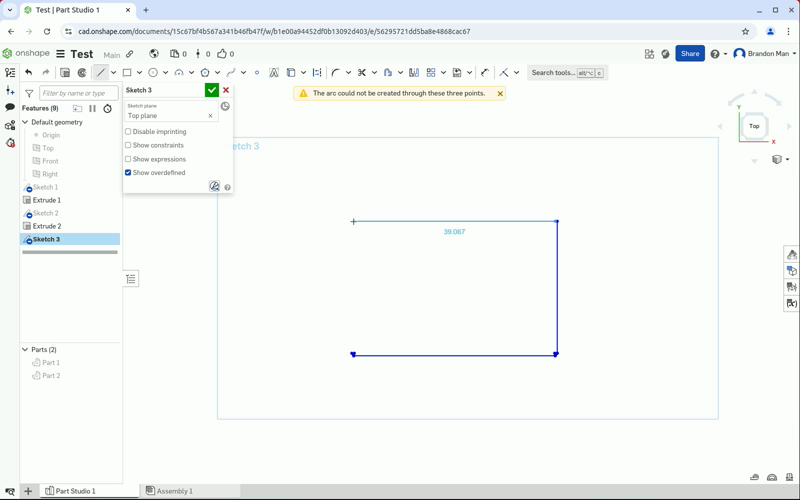
key_up(shift)
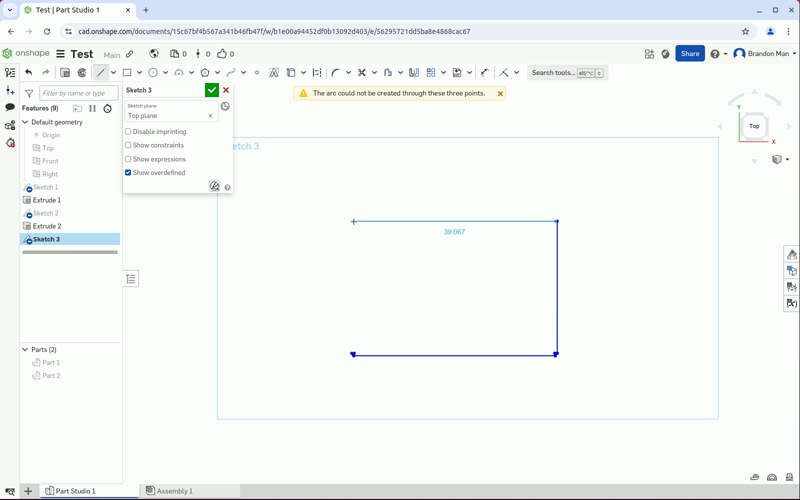
key(esc)
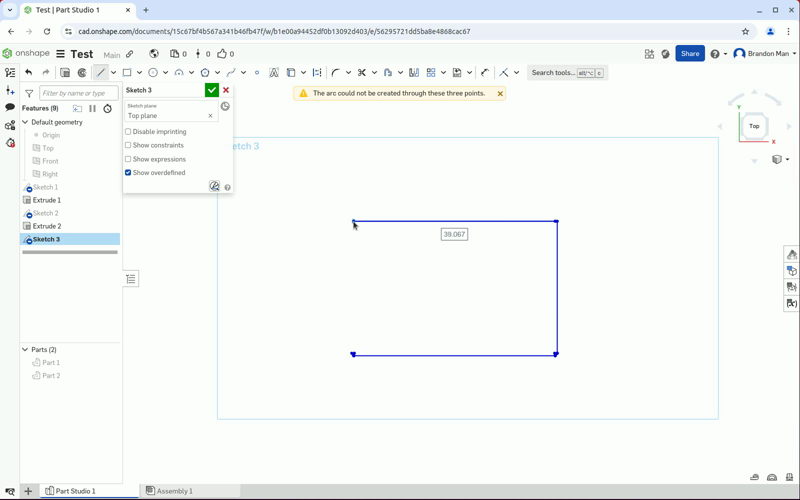
key(a)
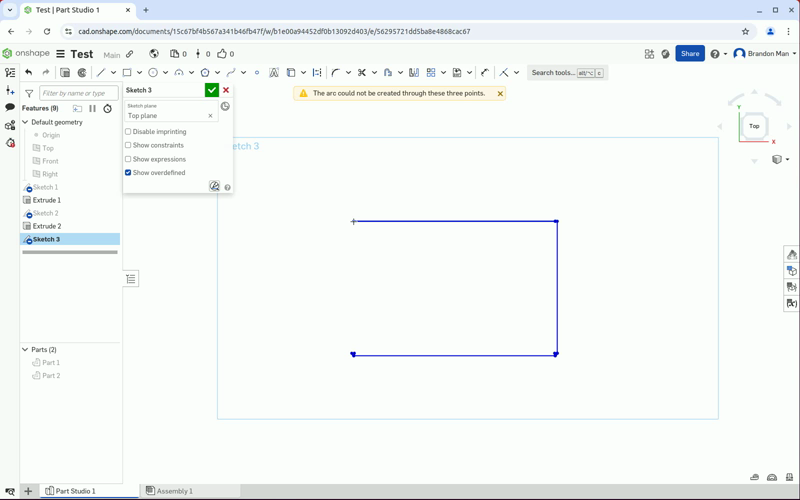
mouse_move(353, 221)
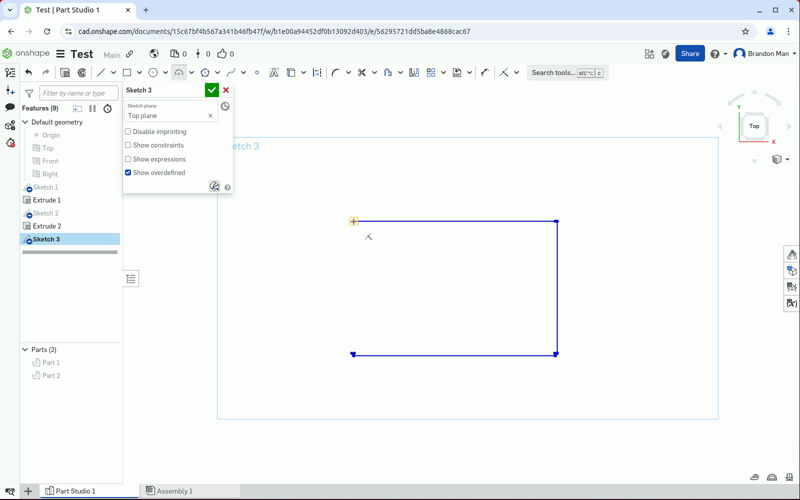
click(353, 221)
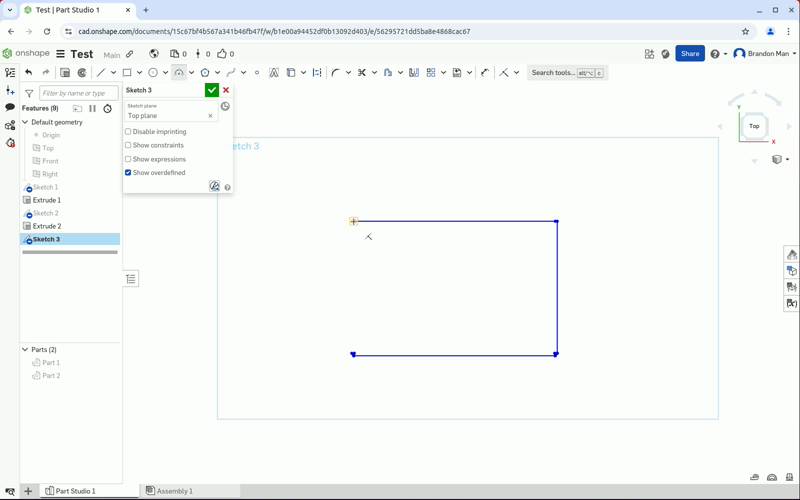
key_down(shift)
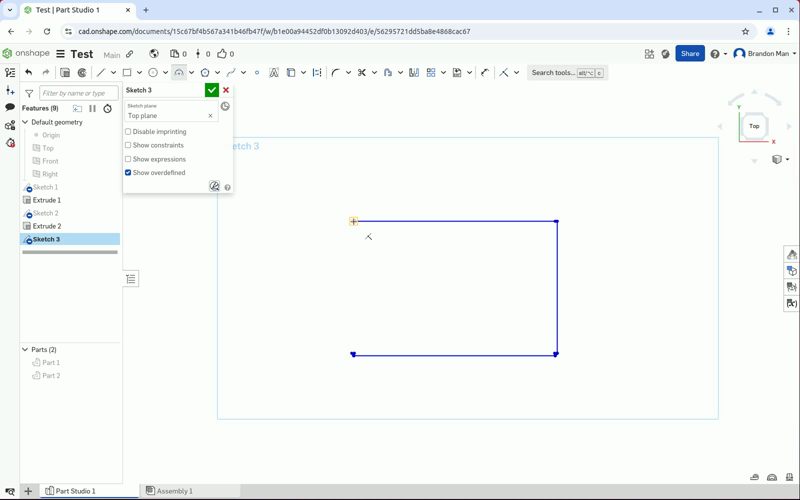
mouse_move(351, 221)
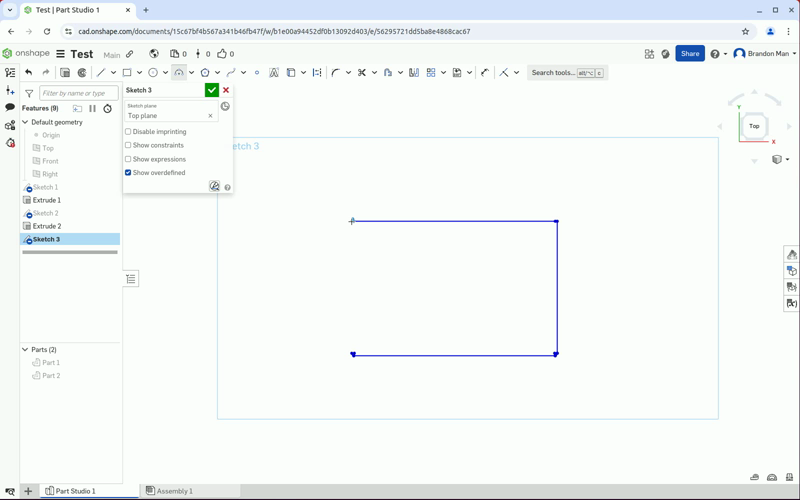
scroll(6)
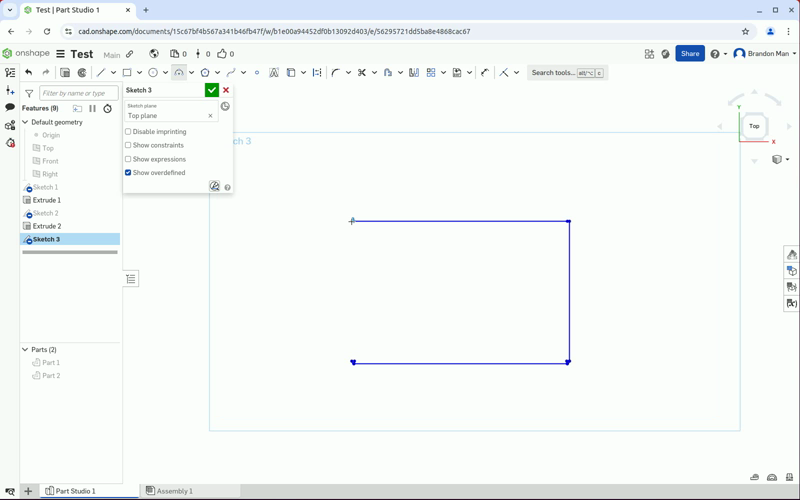
scroll(6)
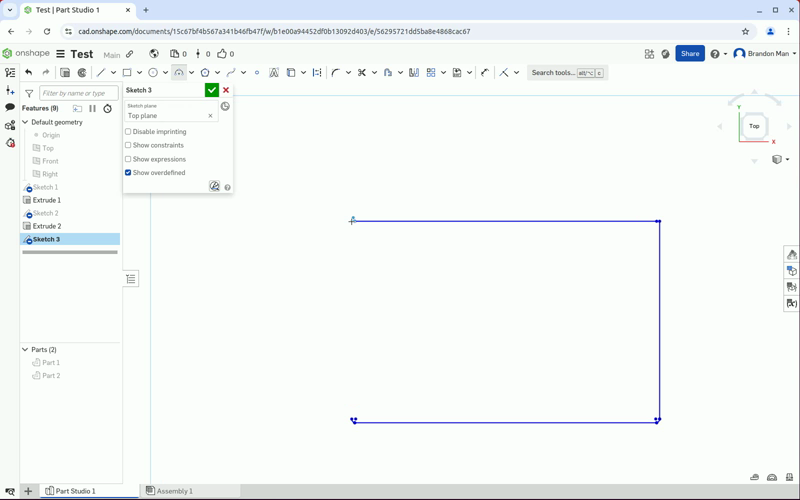
scroll(6)
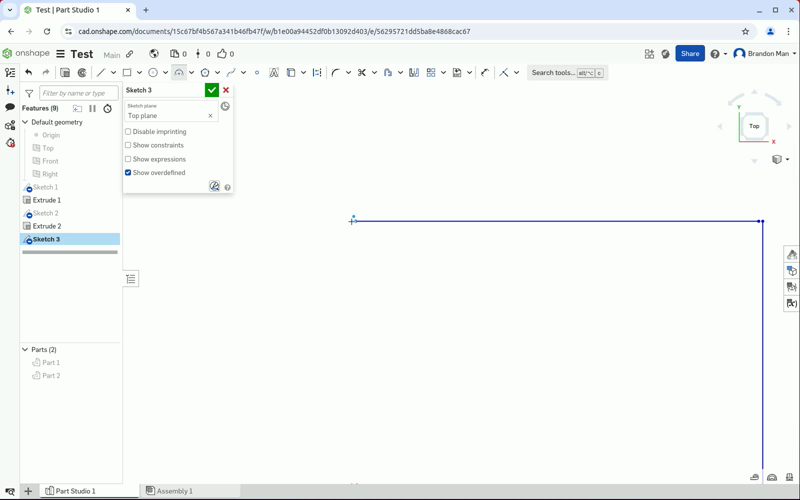
scroll(6)
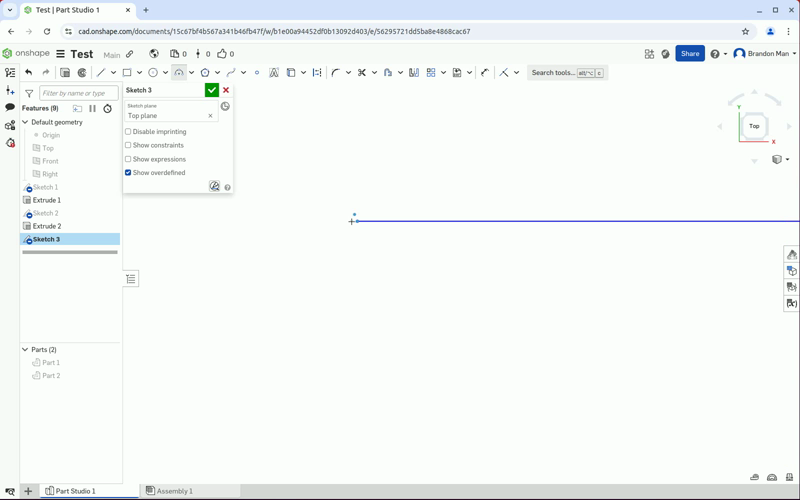
scroll(6)
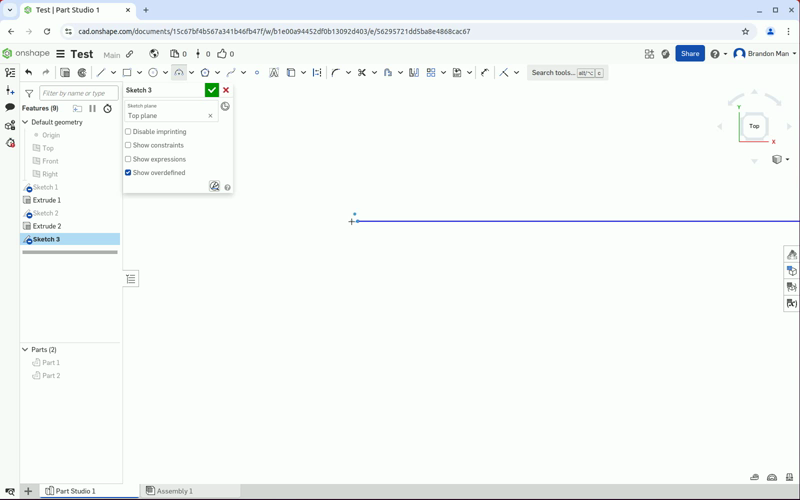
scroll(6)
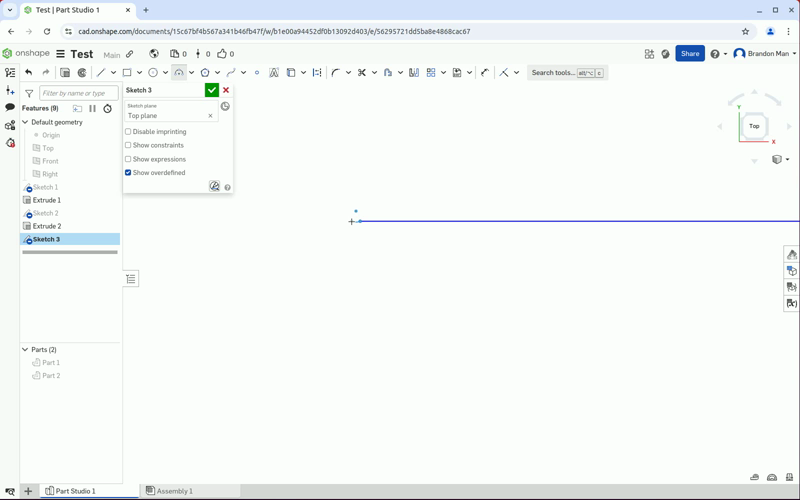
scroll(6)
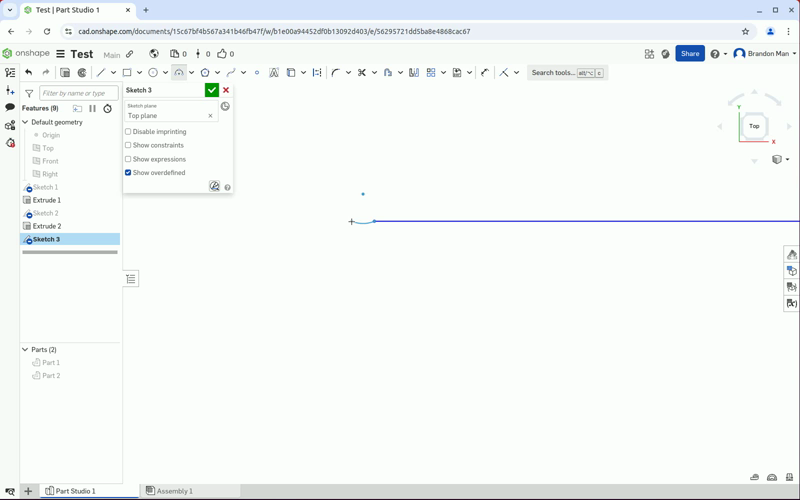
click(351, 221)
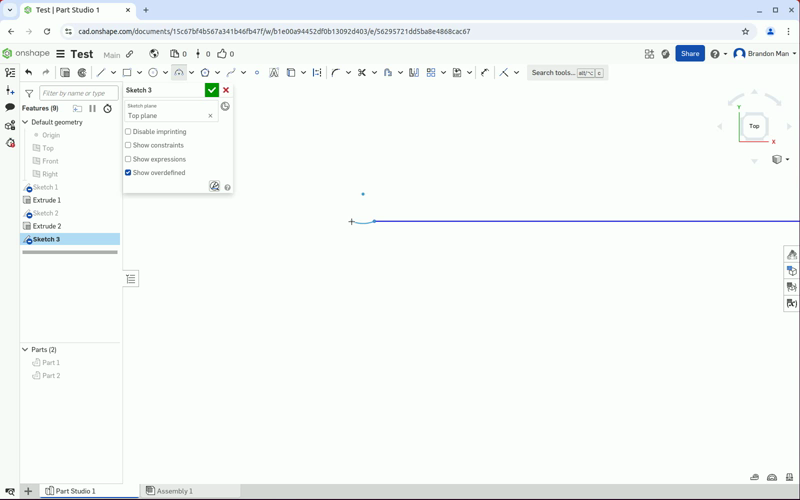
scroll(-6)
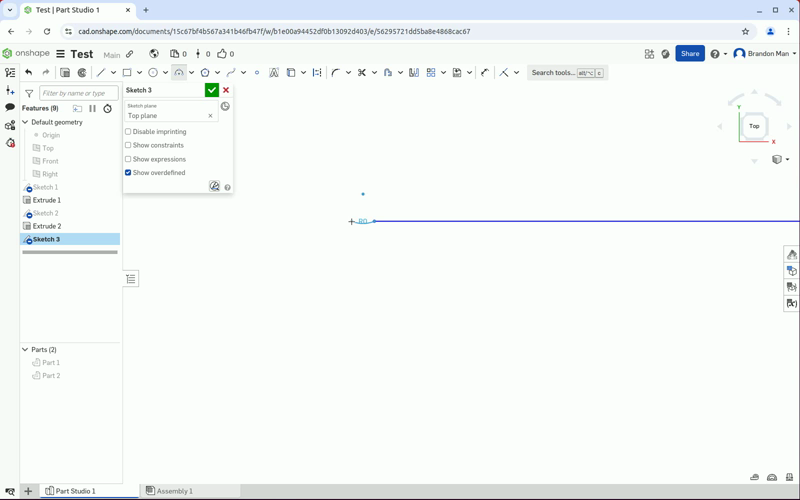
scroll(-6)
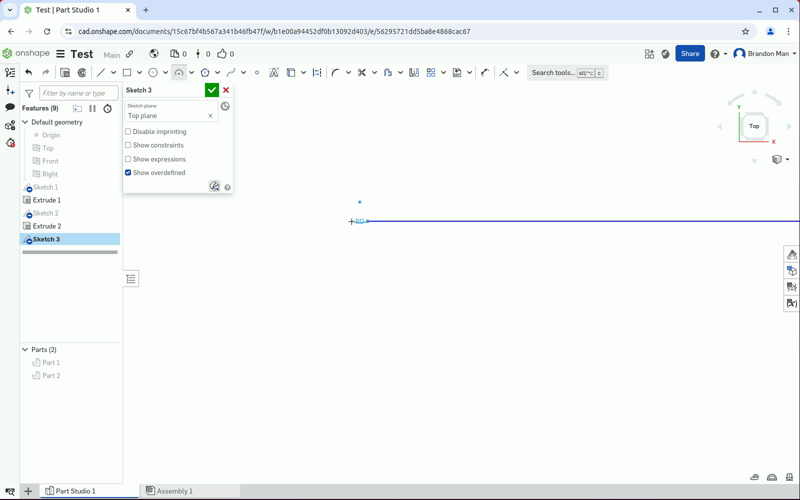
scroll(-6)
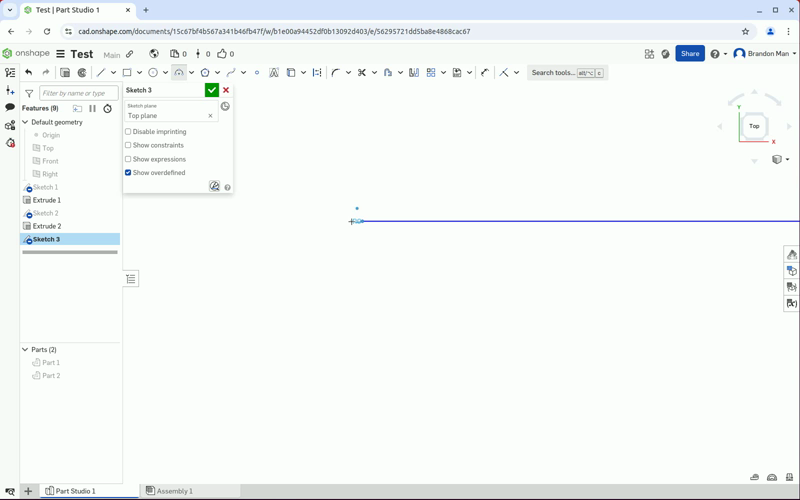
scroll(-6)
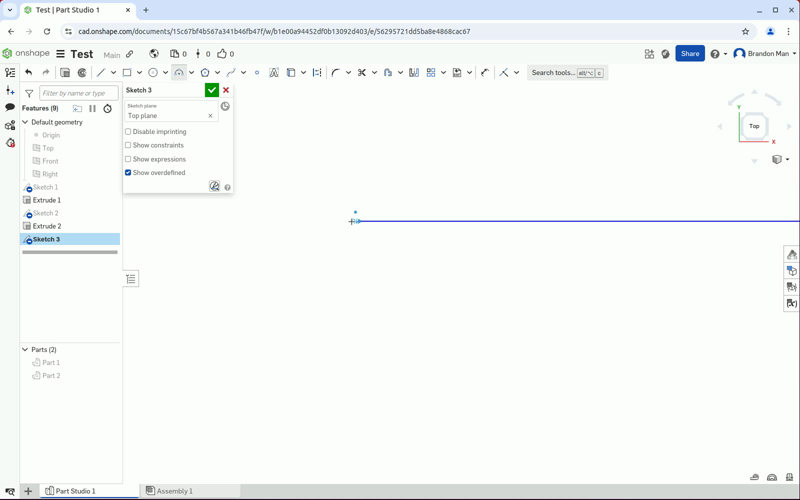
scroll(-6)
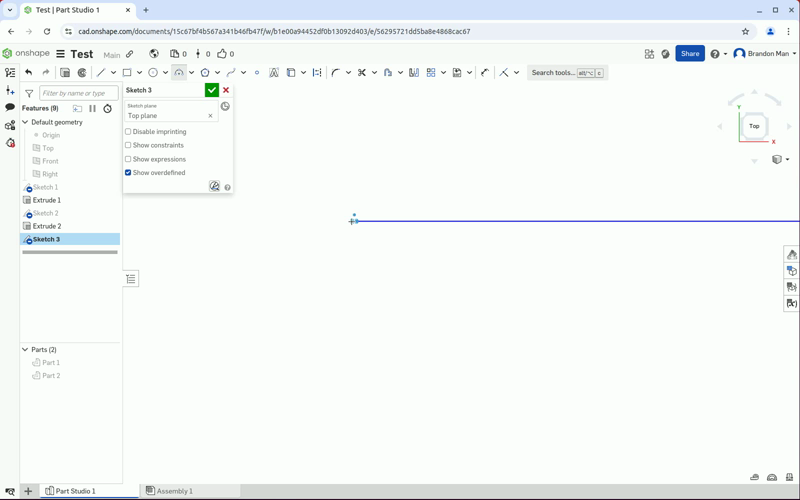
scroll(-6)
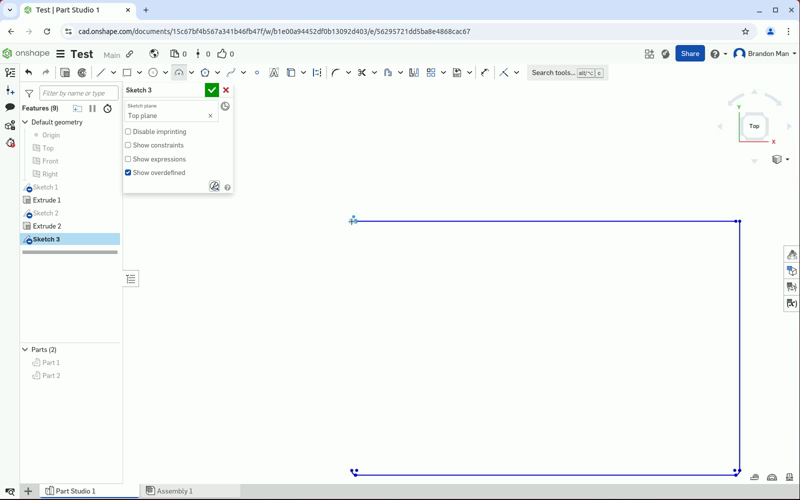
scroll(-6)
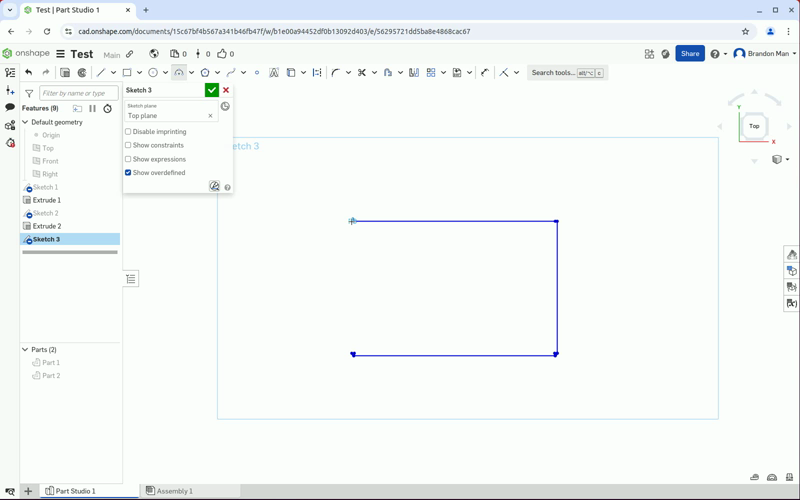
mouse_move(352, 221)
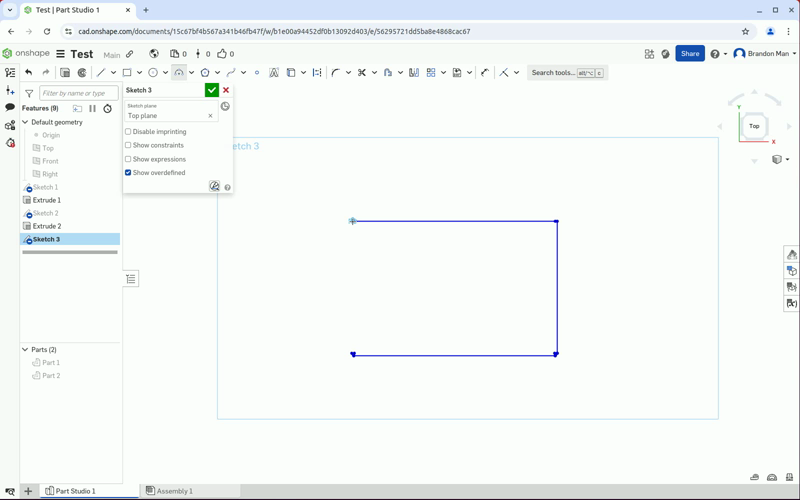
scroll(6)
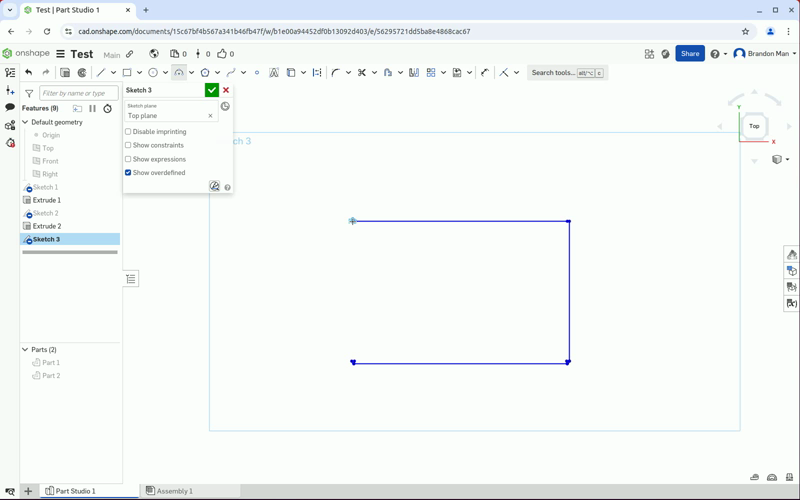
scroll(6)
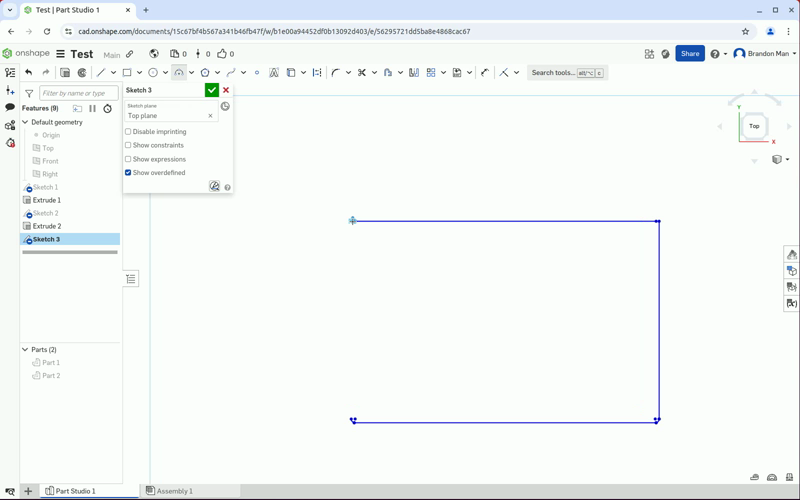
scroll(6)
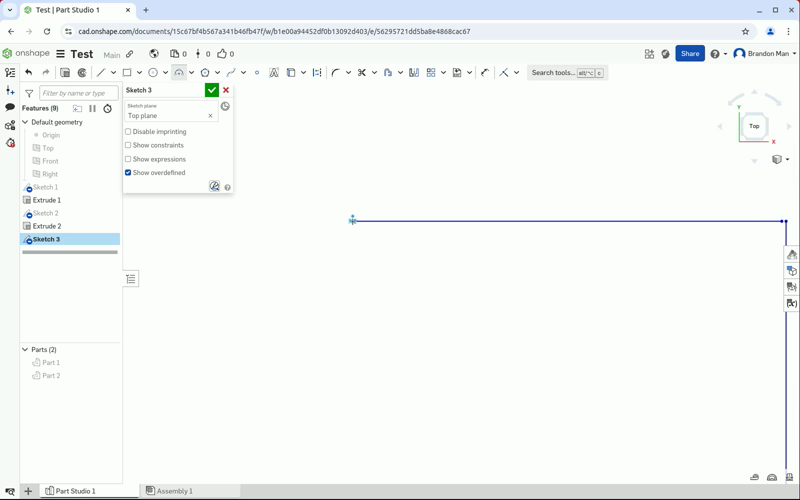
scroll(6)
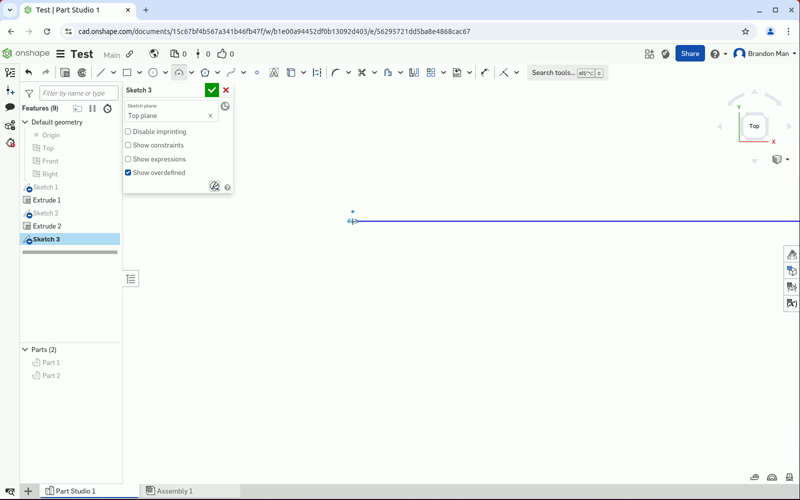
scroll(6)
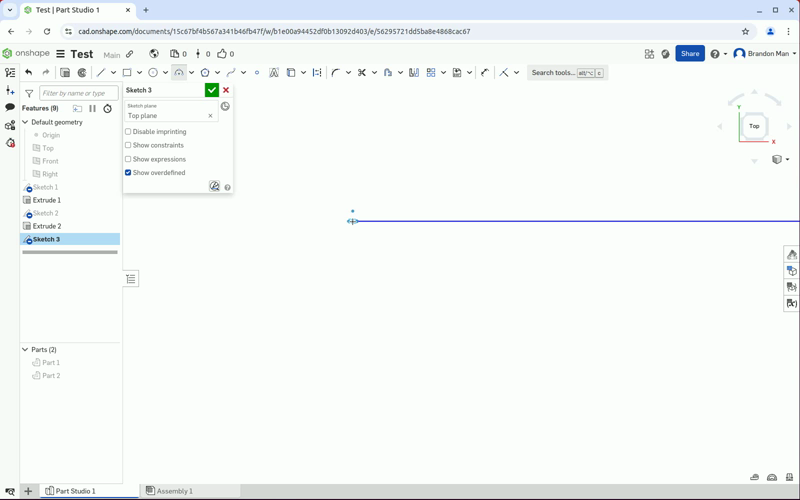
scroll(6)
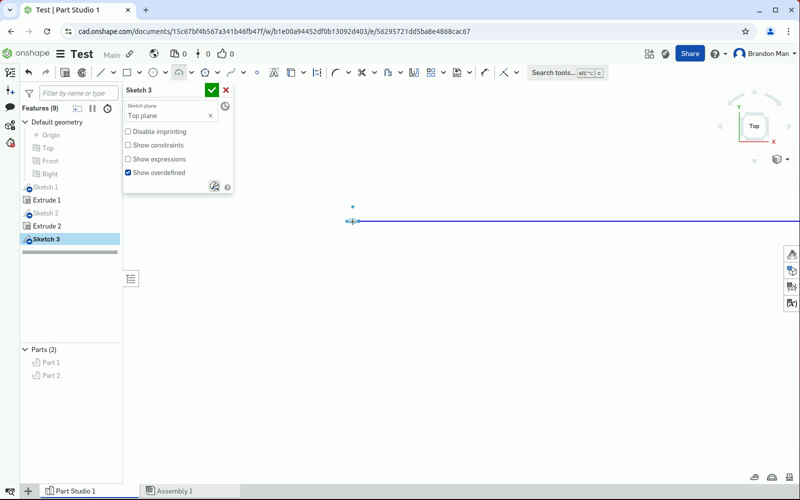
scroll(6)
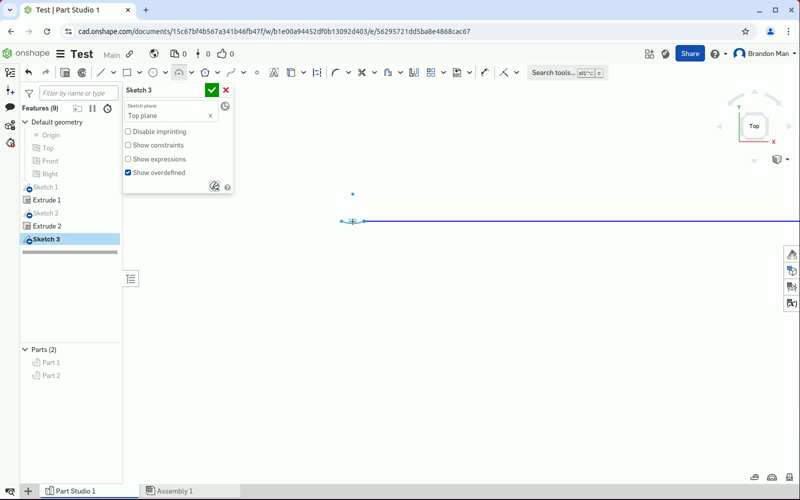
click(352, 221)
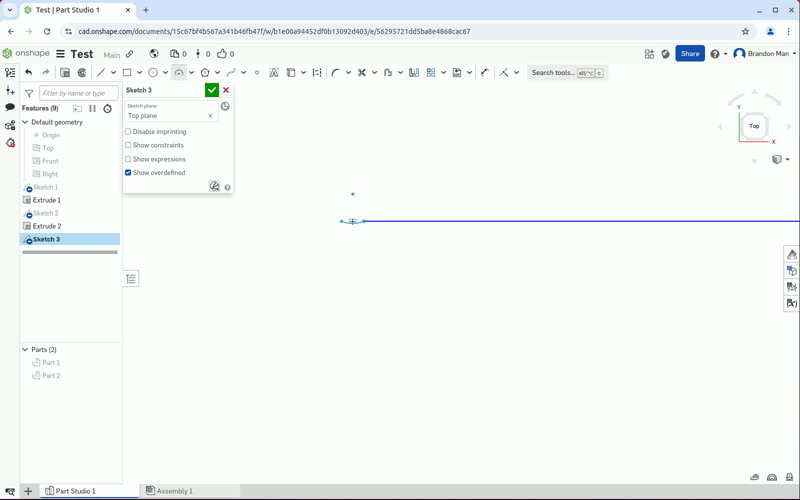
scroll(-6)
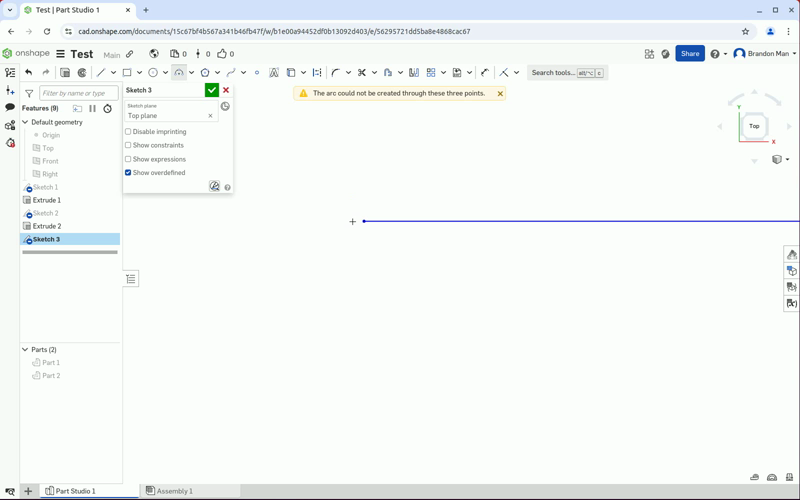
scroll(-6)
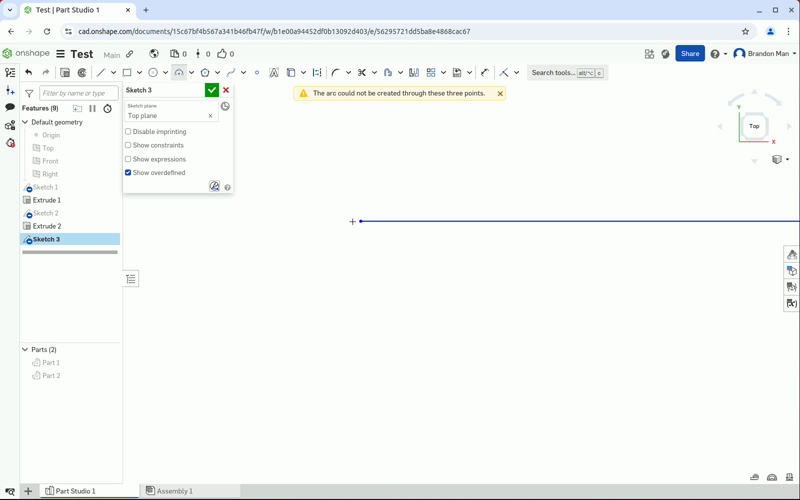
scroll(-6)
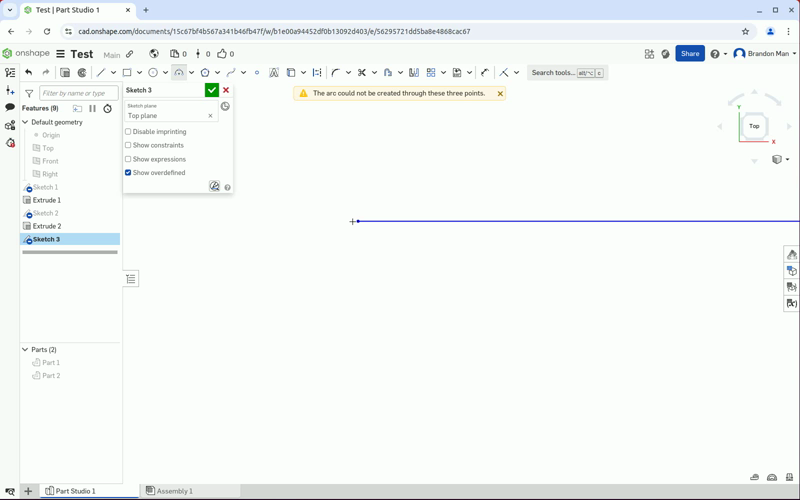
scroll(-6)
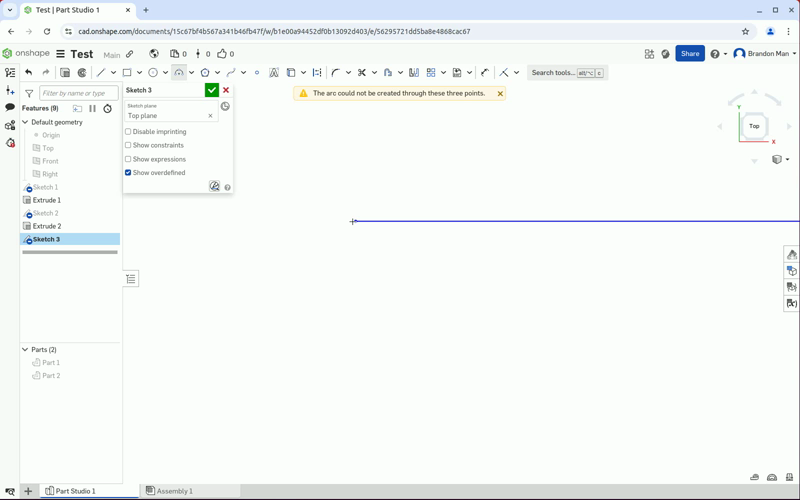
scroll(-6)
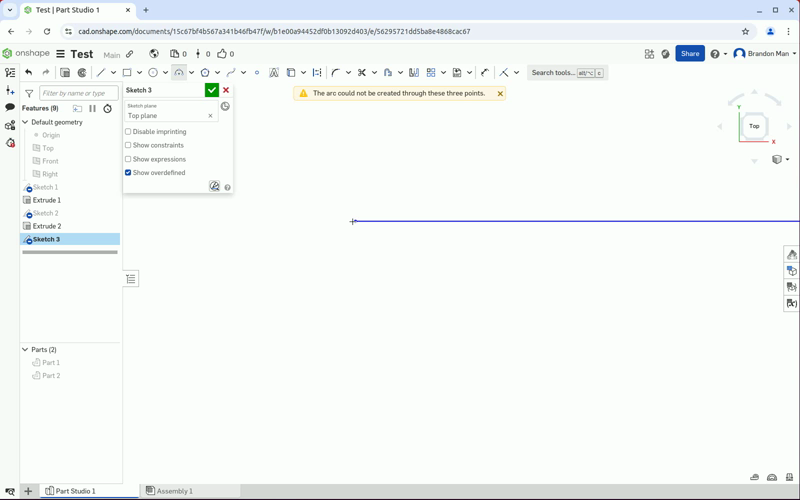
scroll(-6)
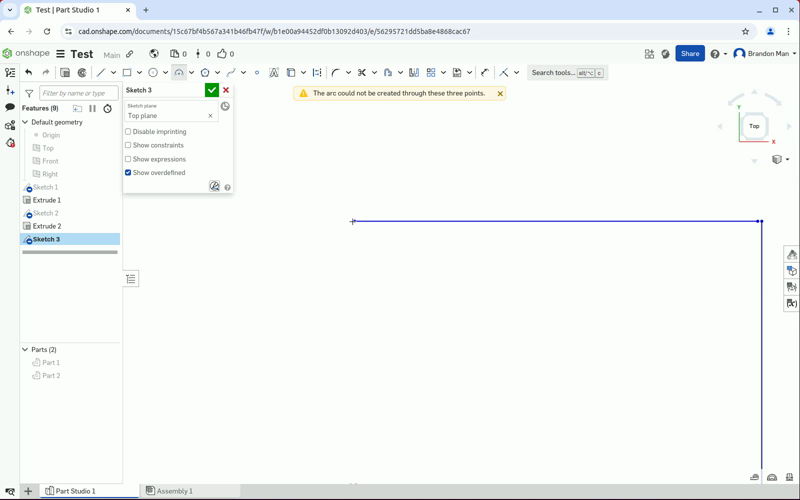
scroll(-6)
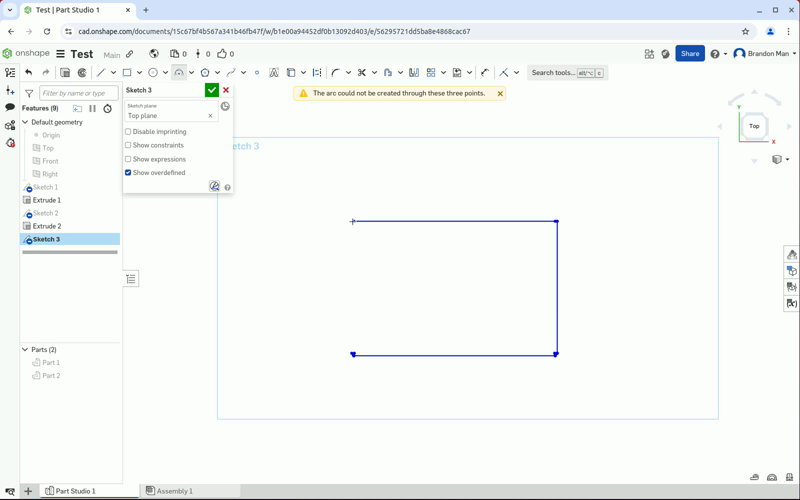
key_up(shift)
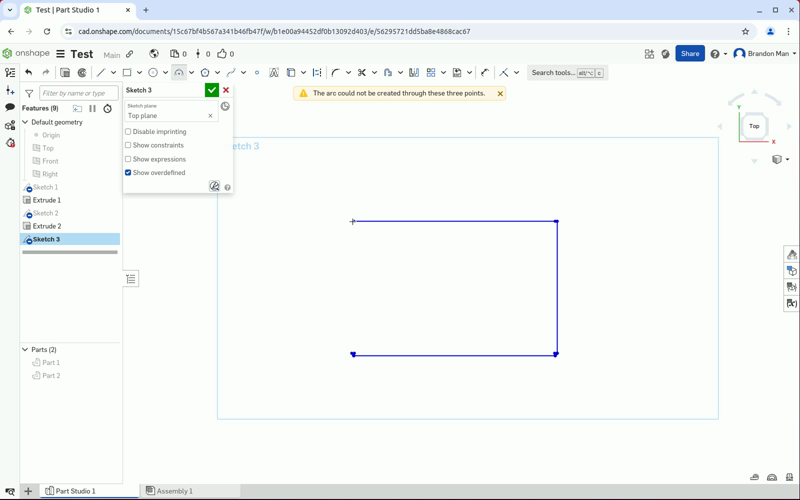
key(esc)
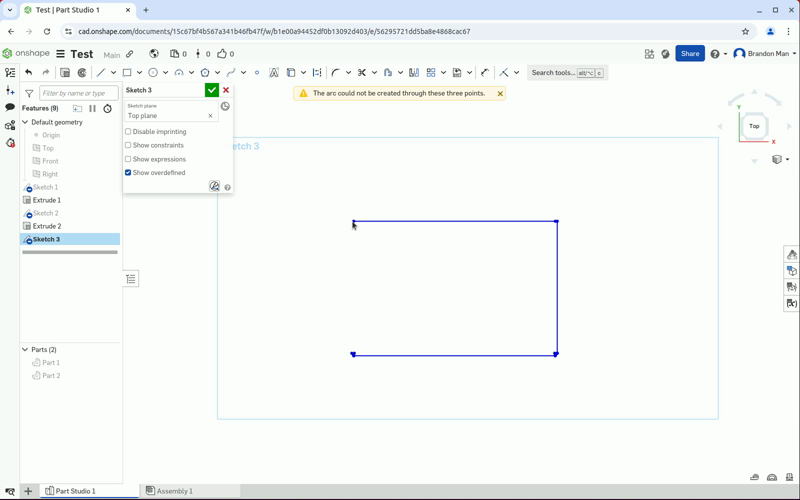
key(l)
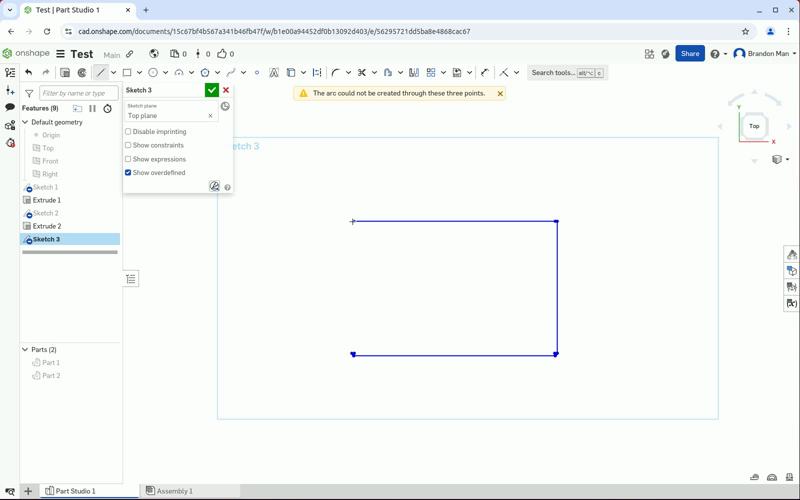
mouse_move(351, 221)
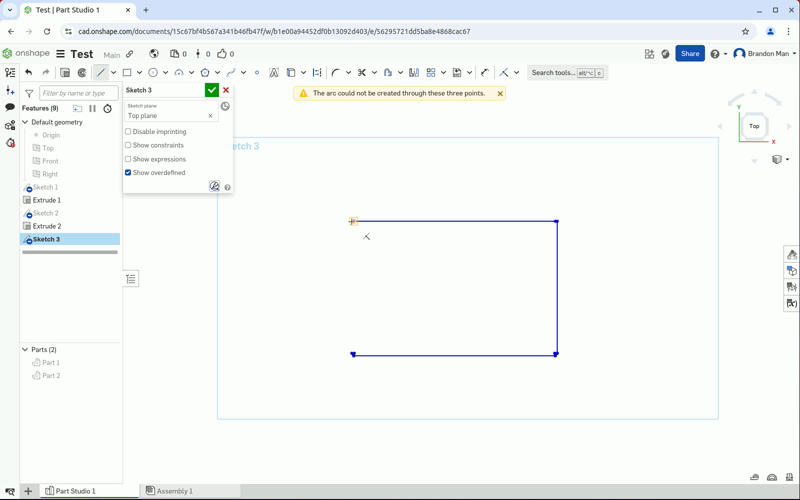
scroll(6)
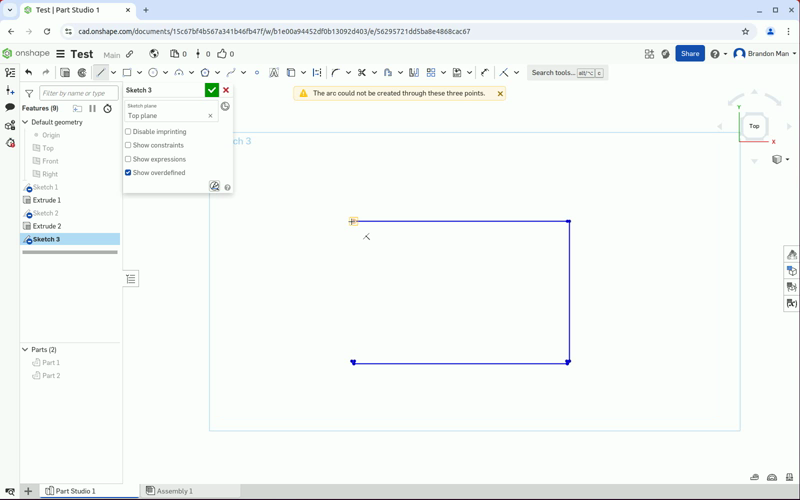
scroll(6)
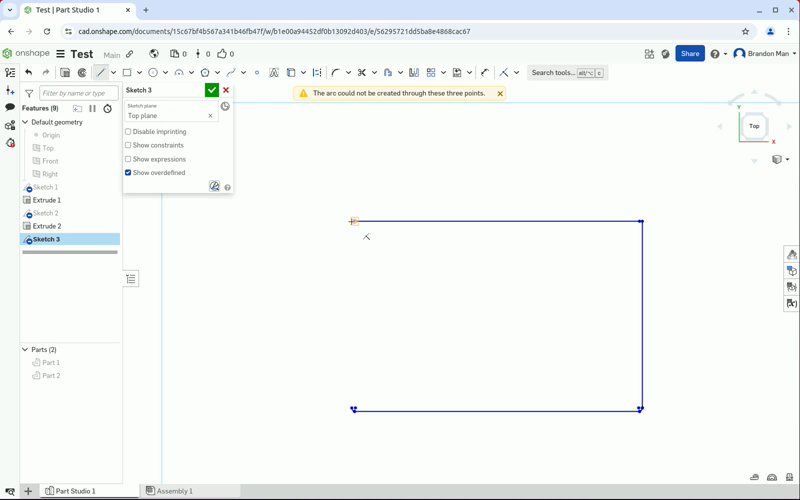
scroll(6)
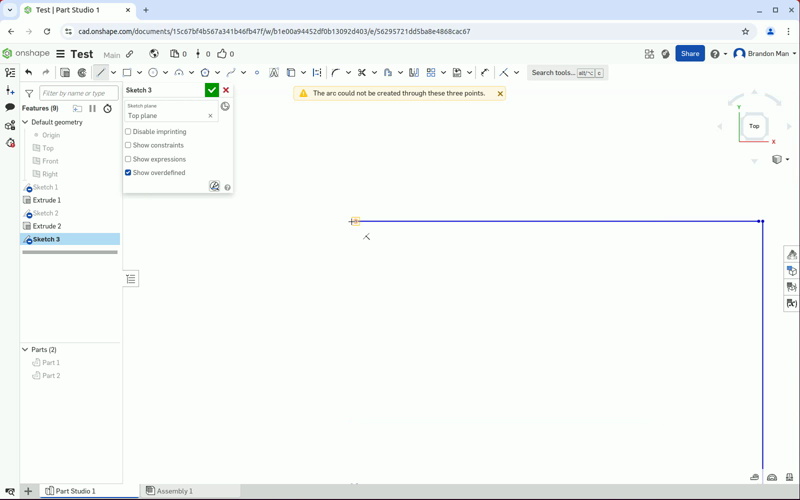
scroll(6)
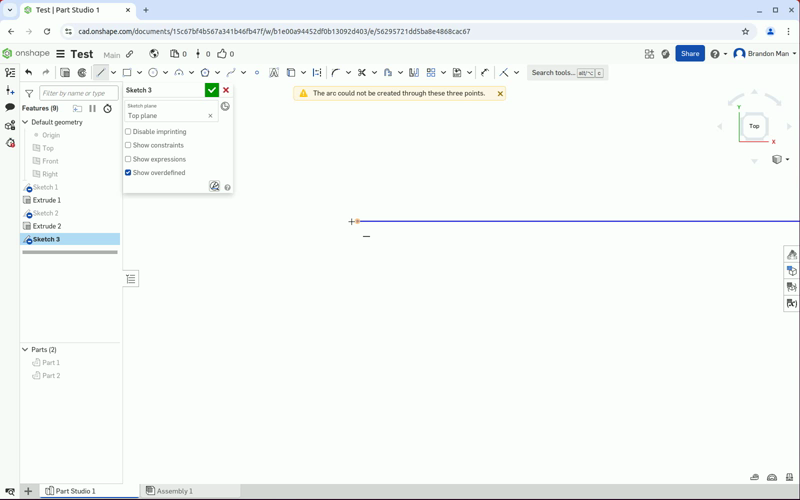
scroll(6)
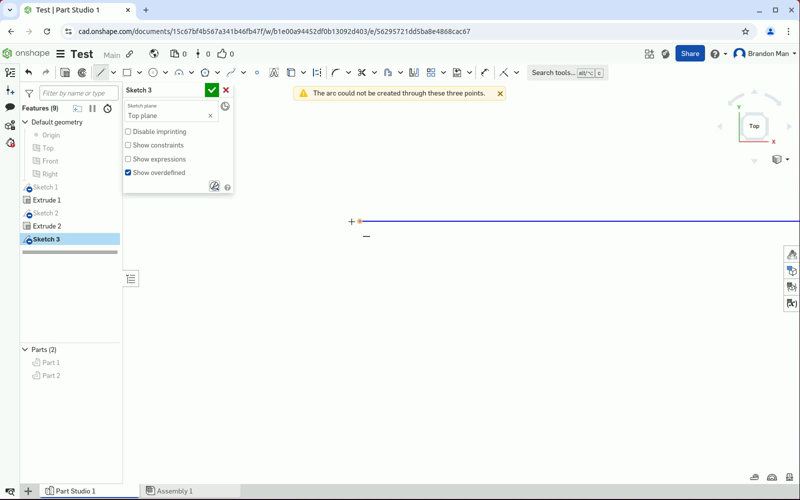
scroll(6)
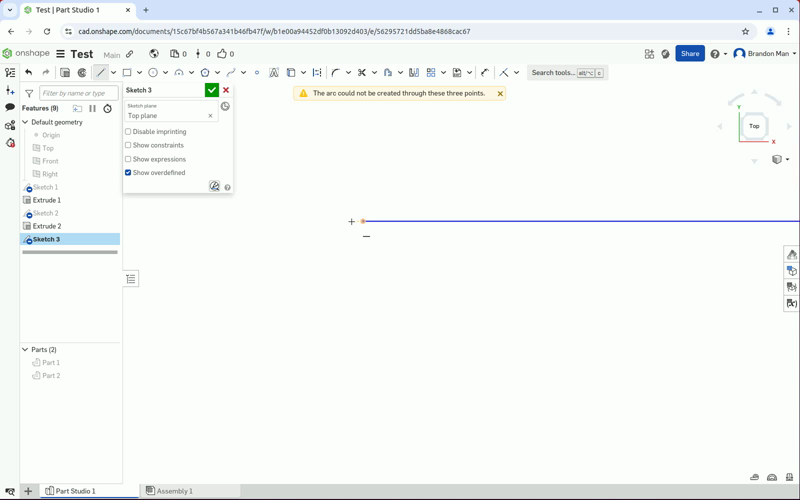
scroll(6)
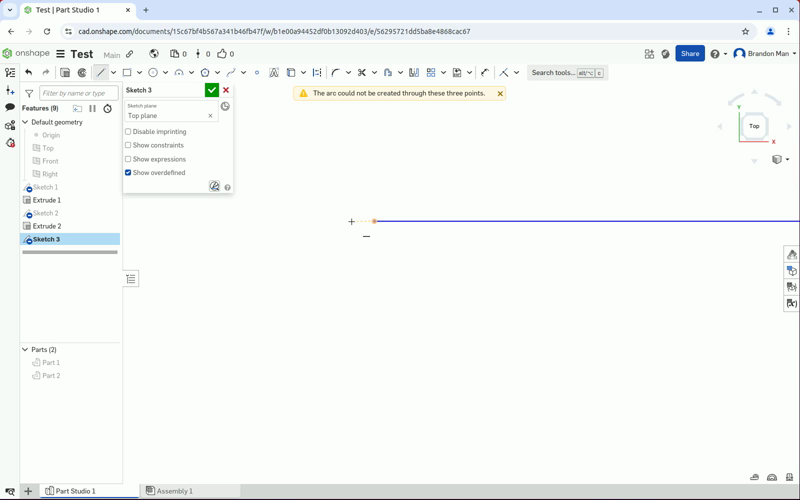
click(351, 221)
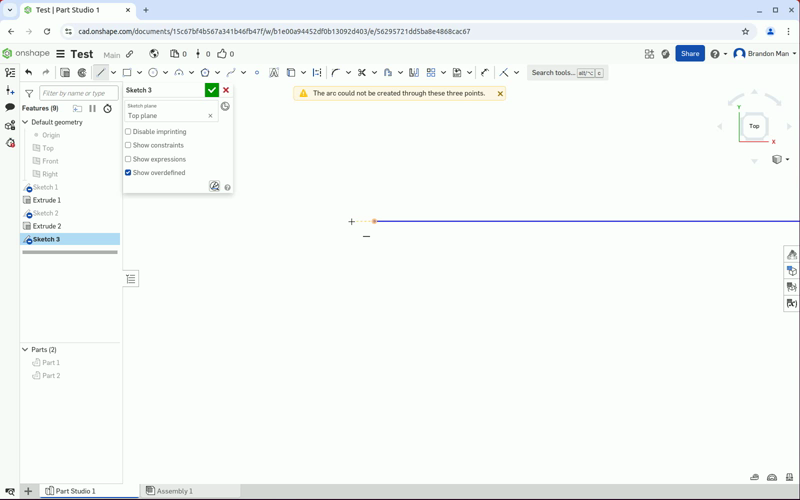
scroll(-6)
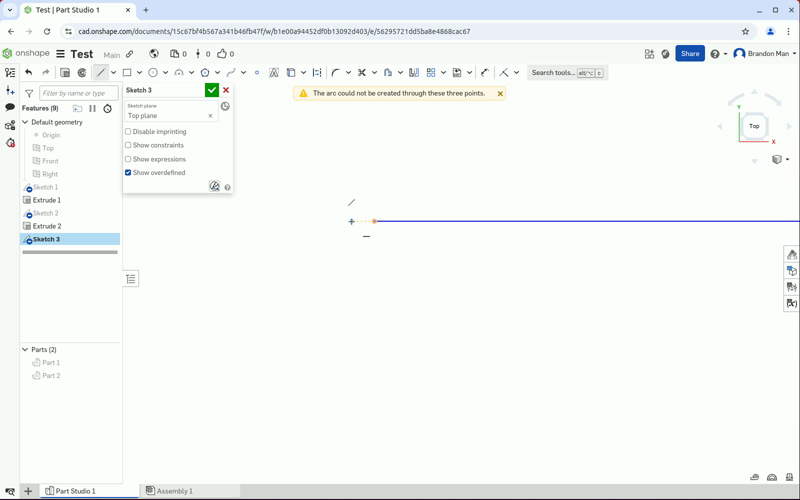
scroll(-6)
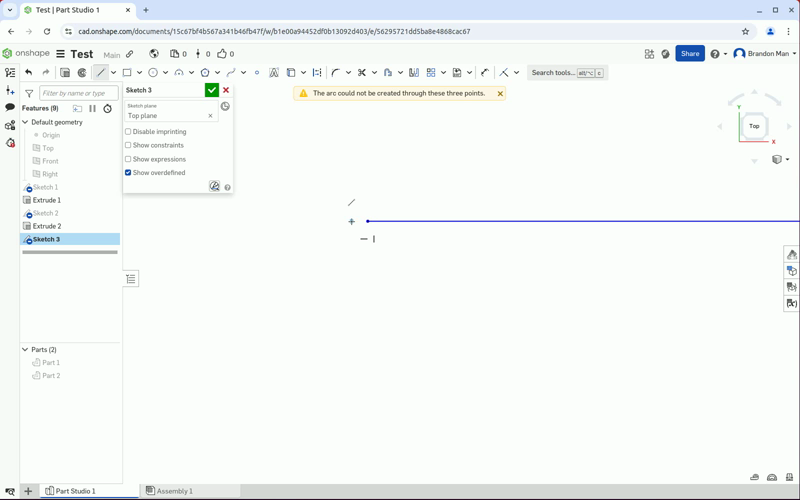
scroll(-6)
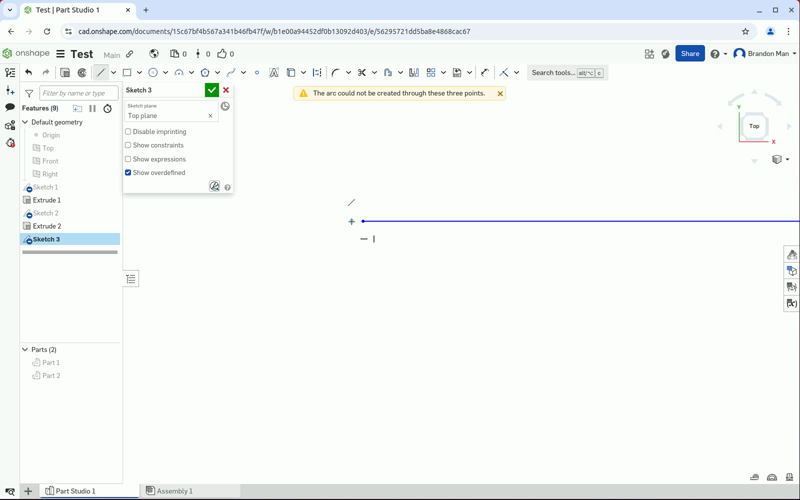
scroll(-6)
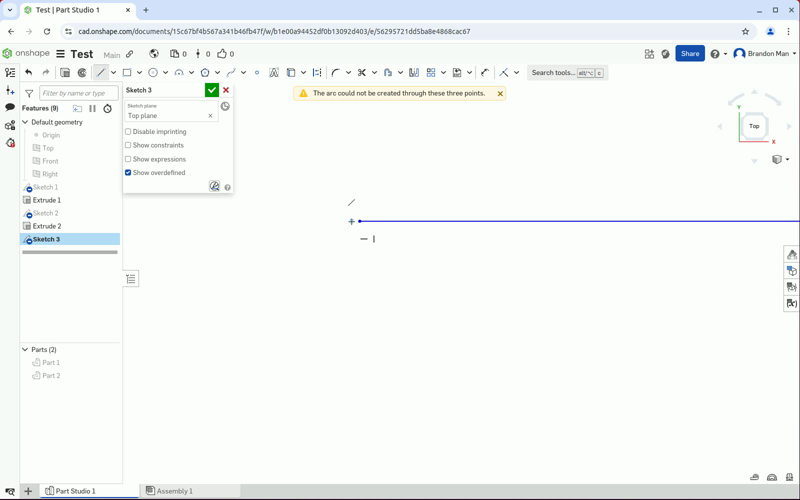
scroll(-6)
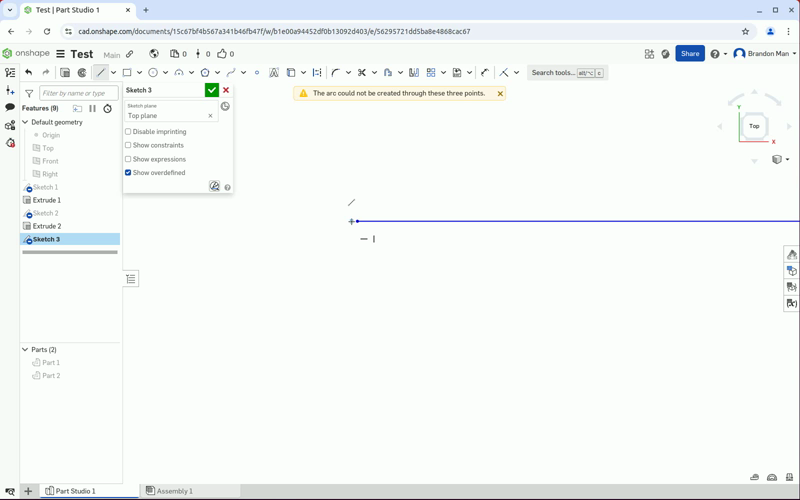
scroll(-6)
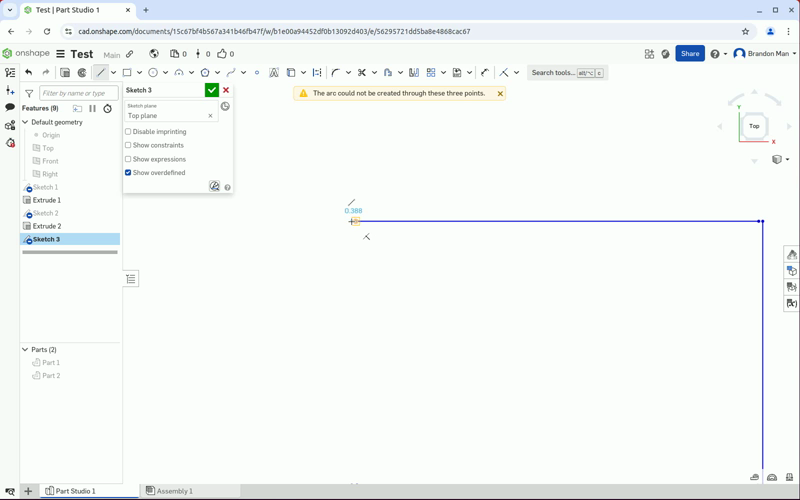
scroll(-6)
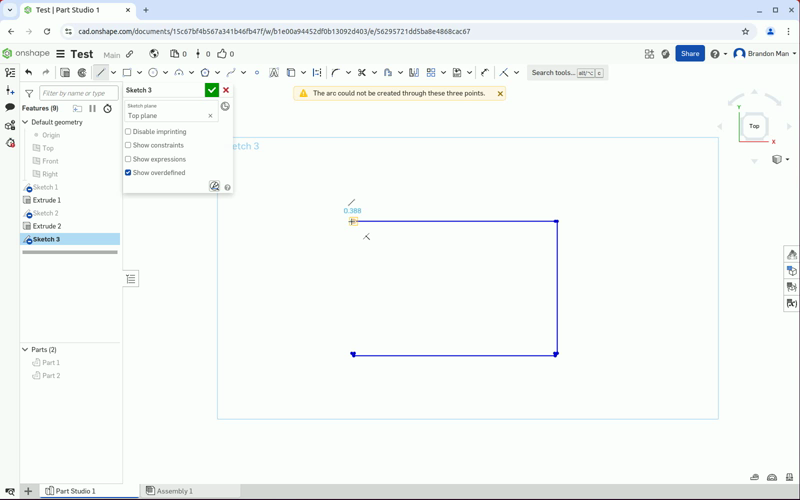
key_down(shift)
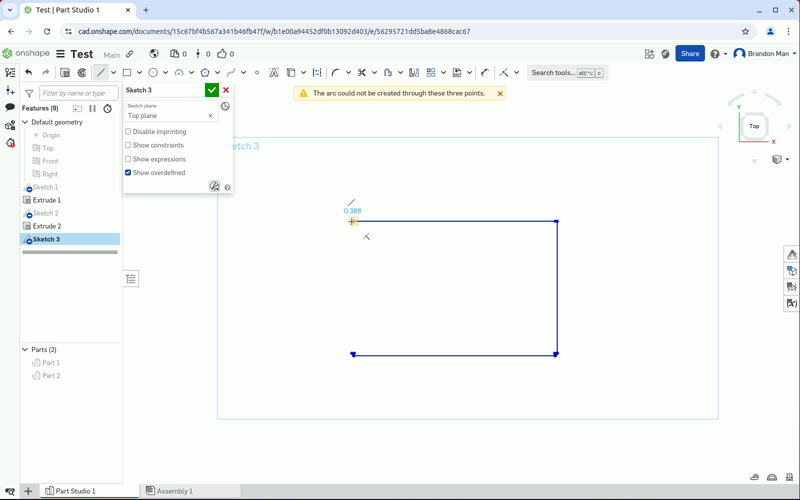
mouse_move(351, 353)
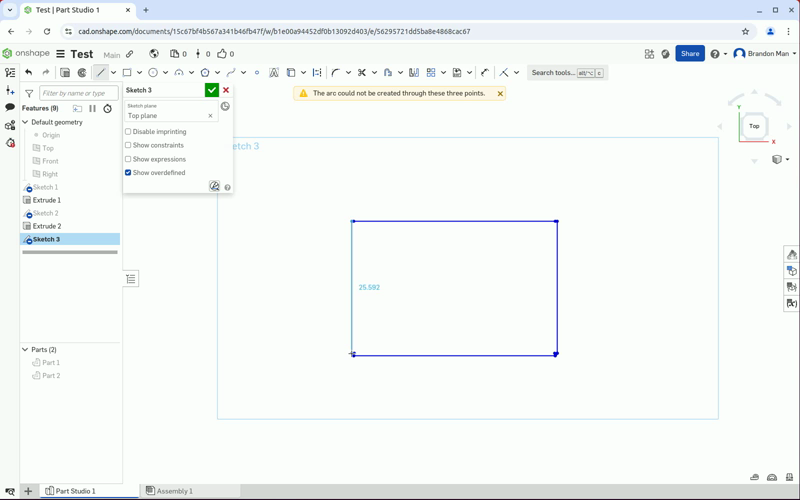
scroll(6)
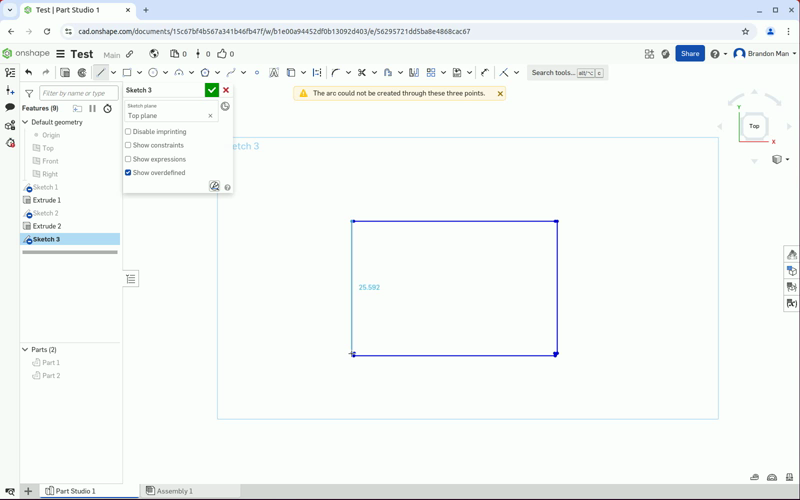
scroll(6)
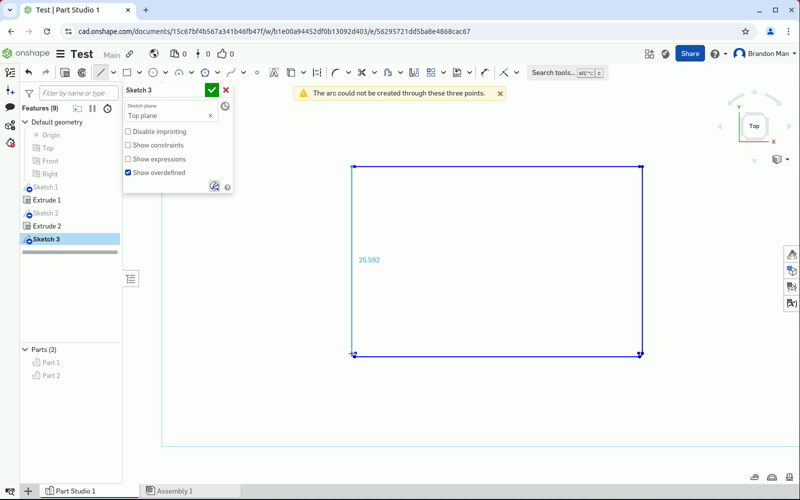
scroll(6)
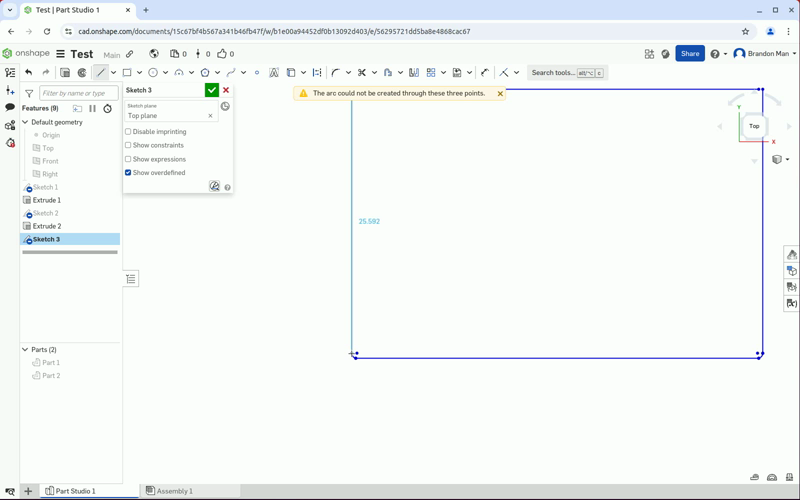
scroll(6)
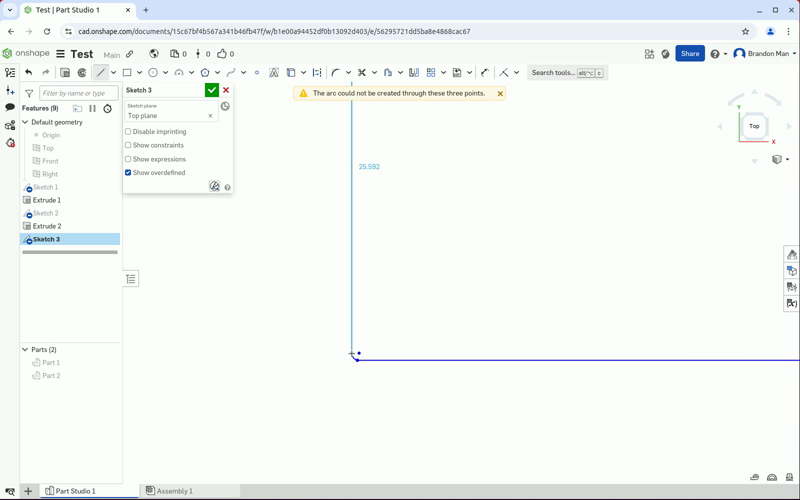
scroll(6)
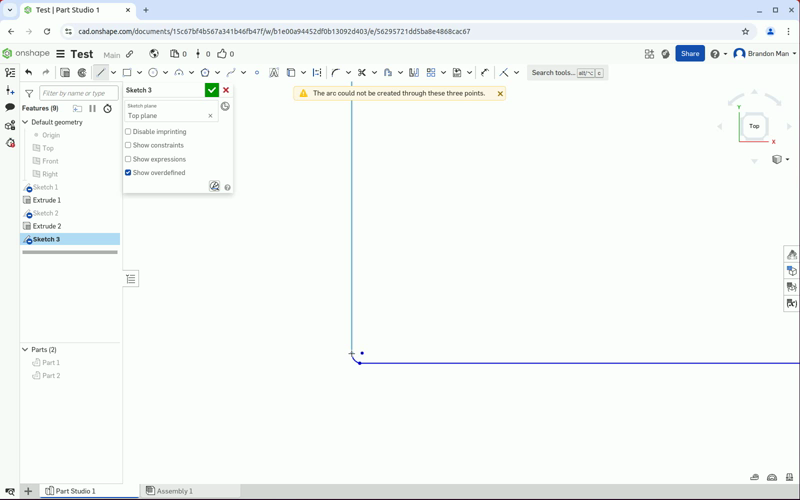
scroll(6)
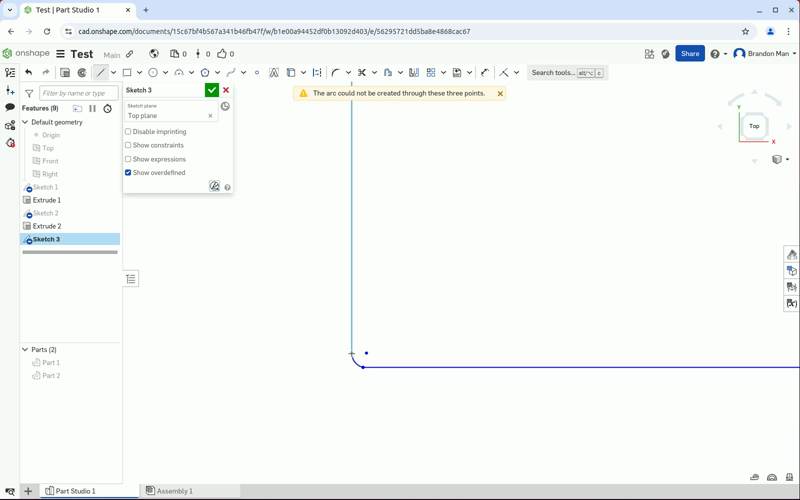
scroll(6)
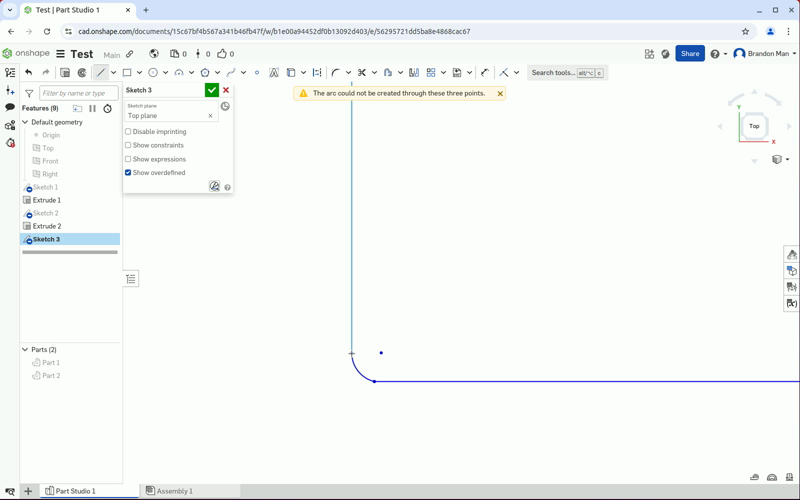
key_up(shift)
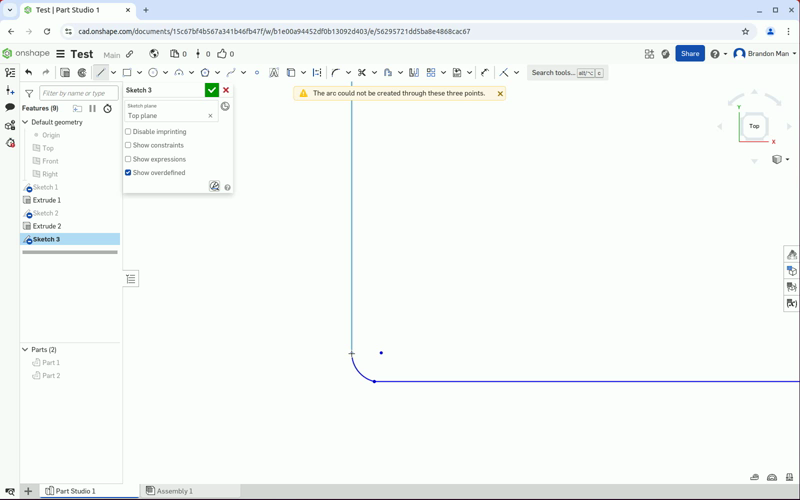
click(351, 353)
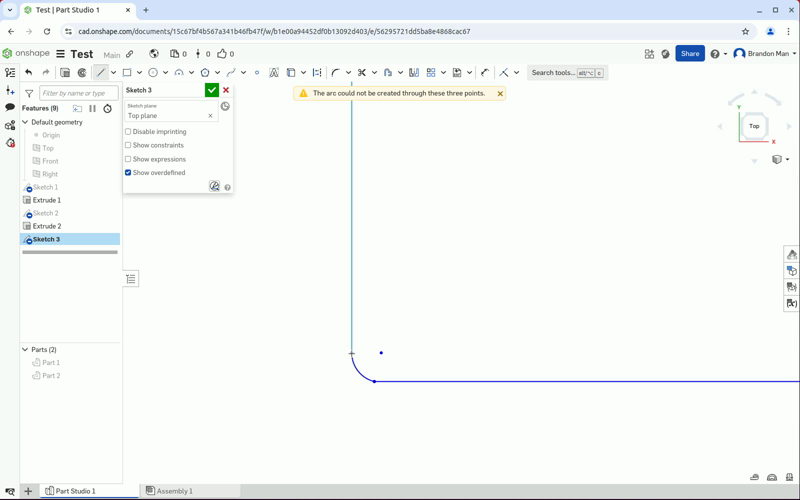
scroll(-6)
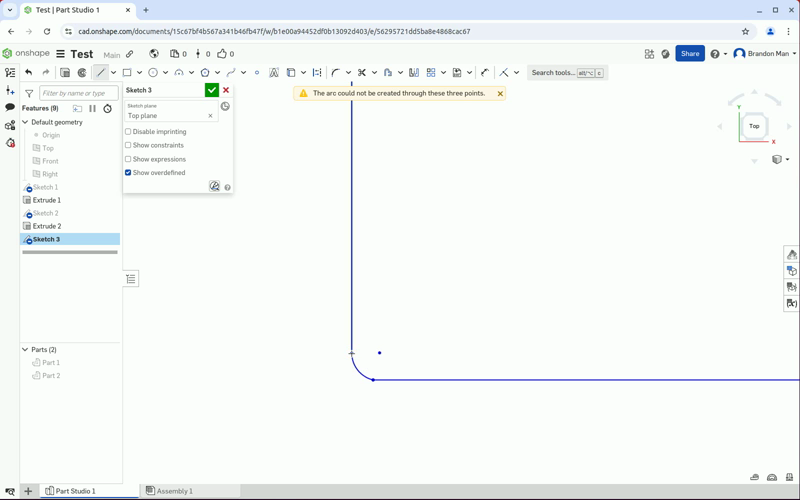
scroll(-6)
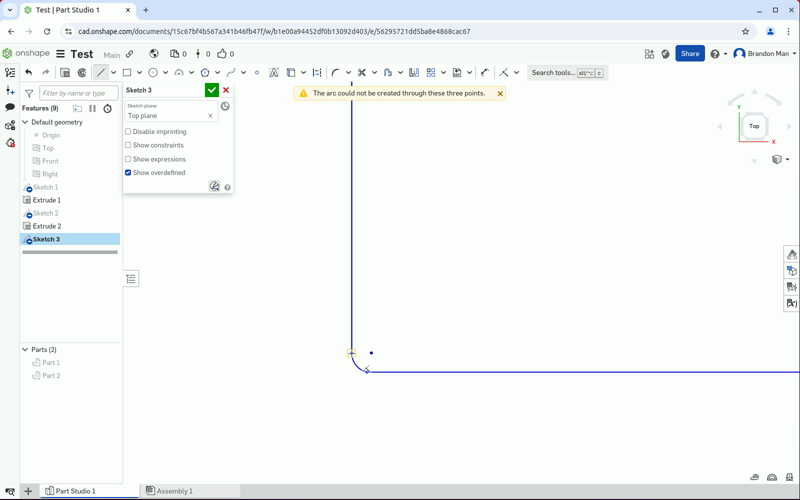
scroll(-6)
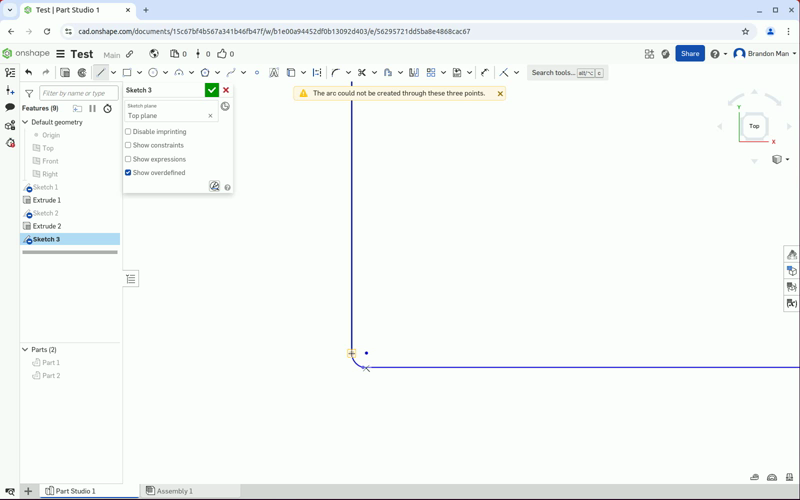
scroll(-6)
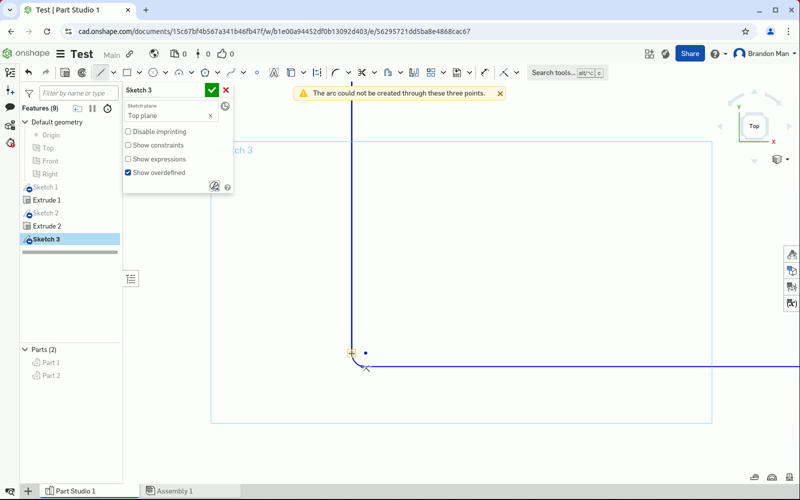
scroll(-6)
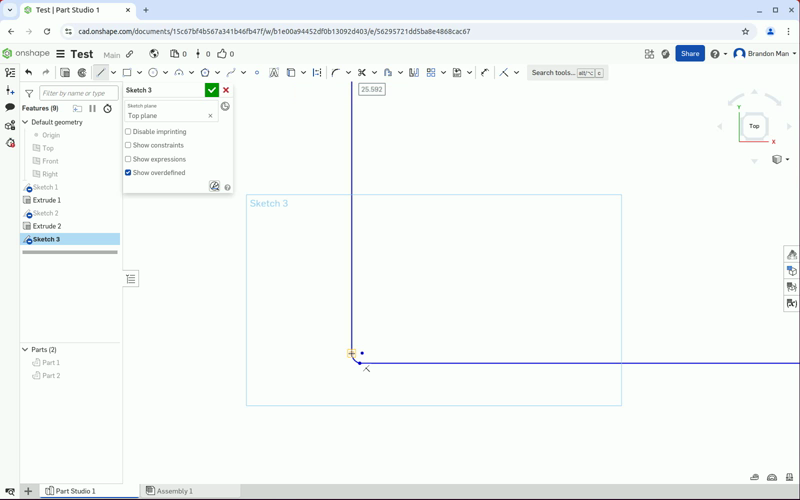
scroll(-6)
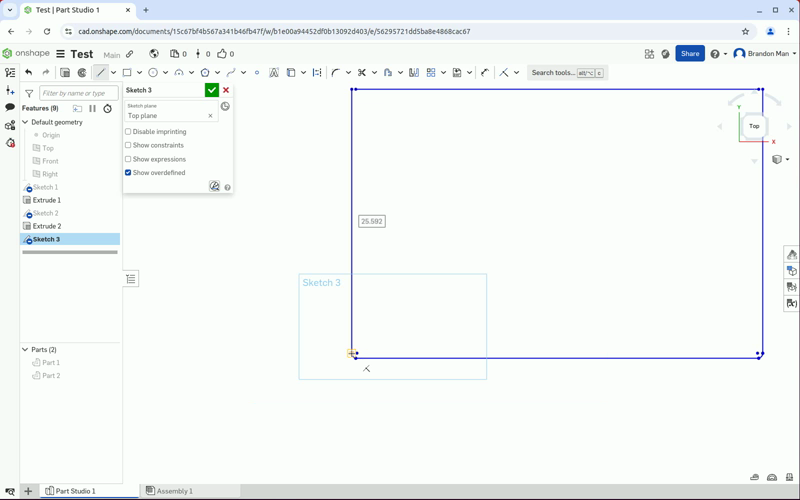
scroll(-6)
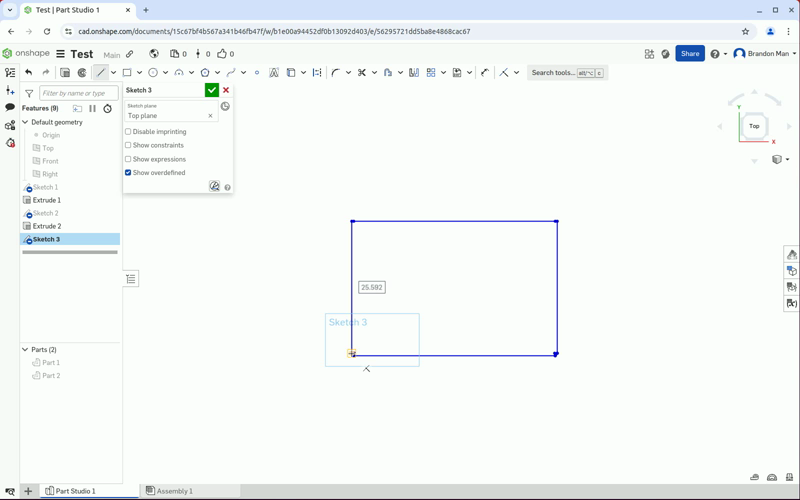
key(esc)
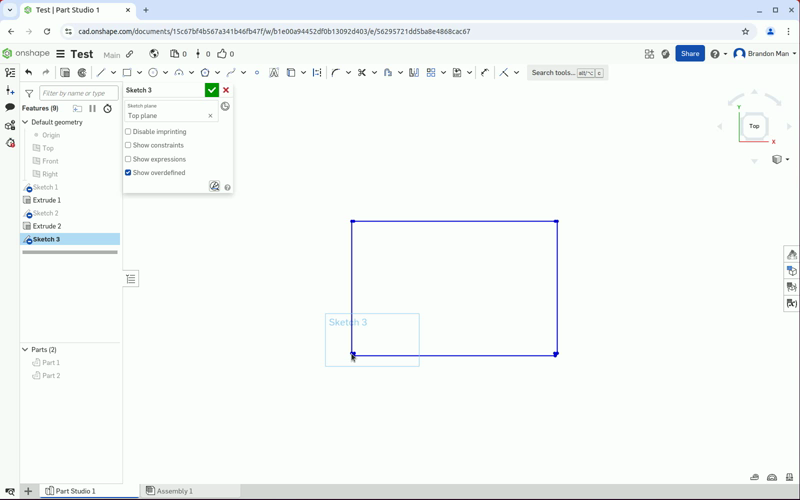
key(l)
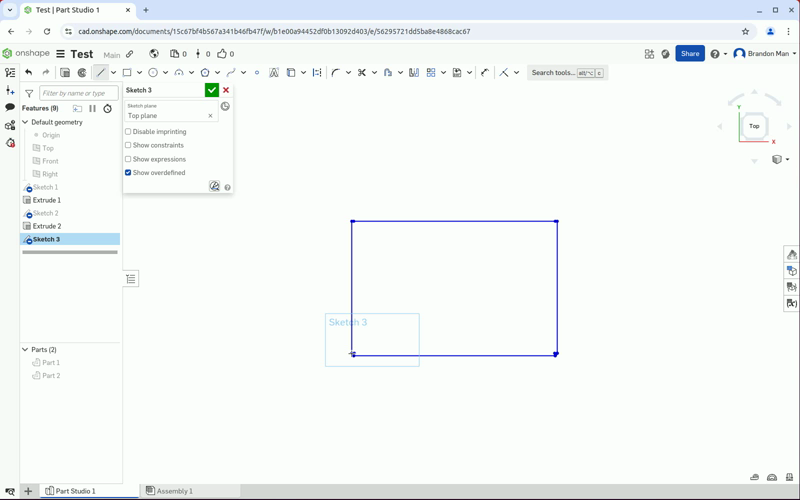
key_down(shift)
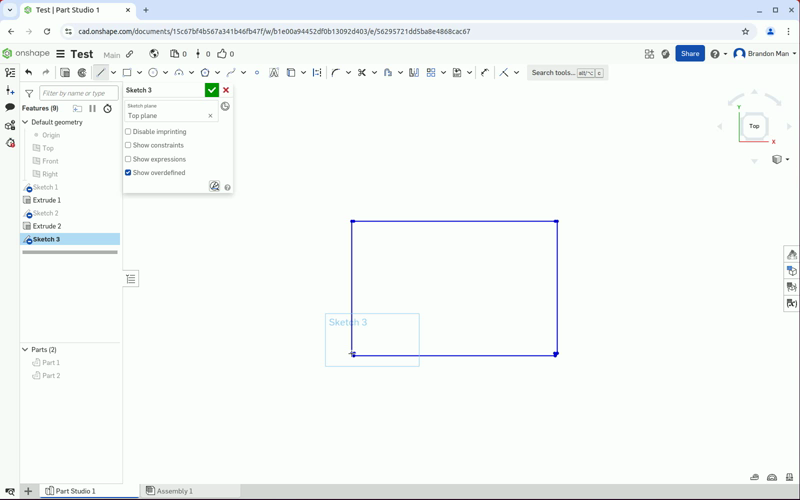
mouse_move(353, 353)
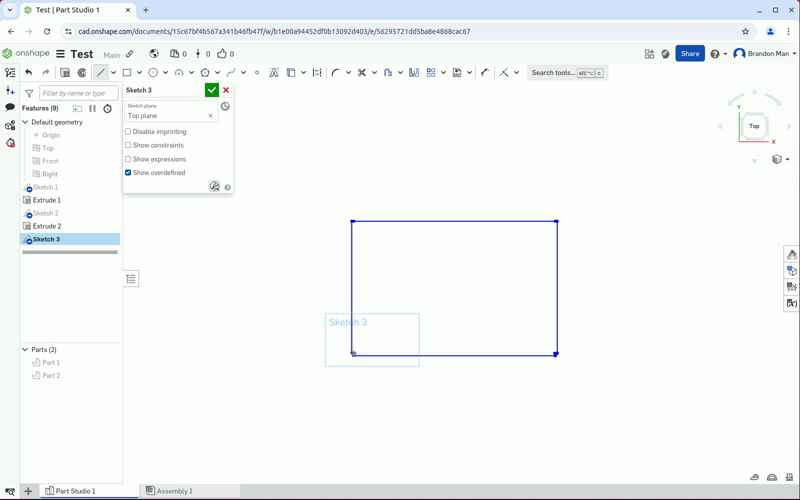
scroll(6)
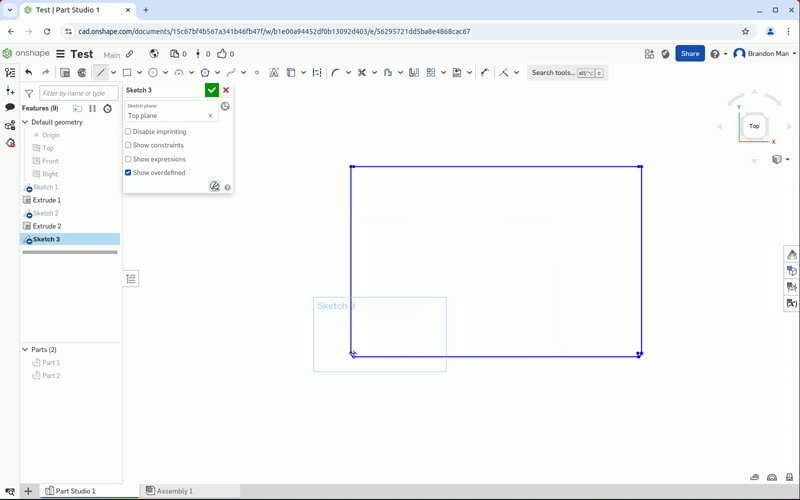
scroll(6)
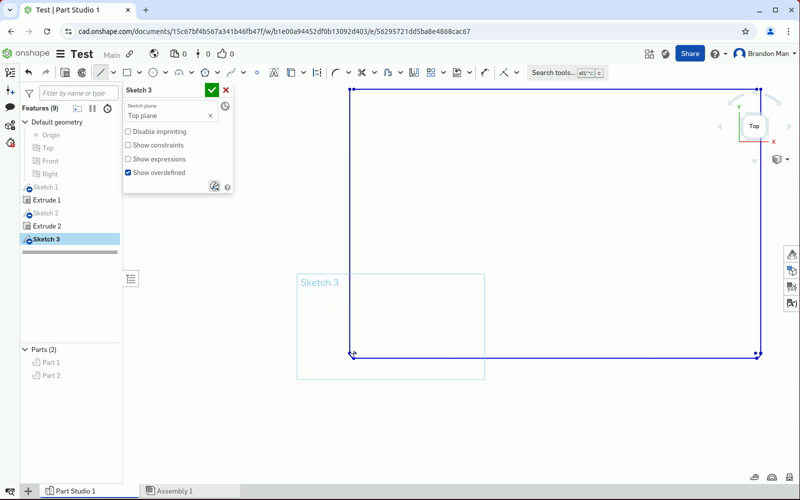
scroll(6)
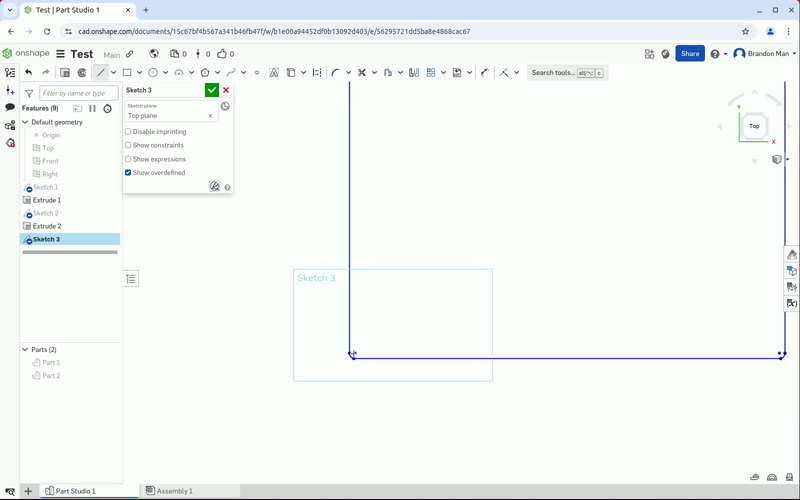
scroll(6)
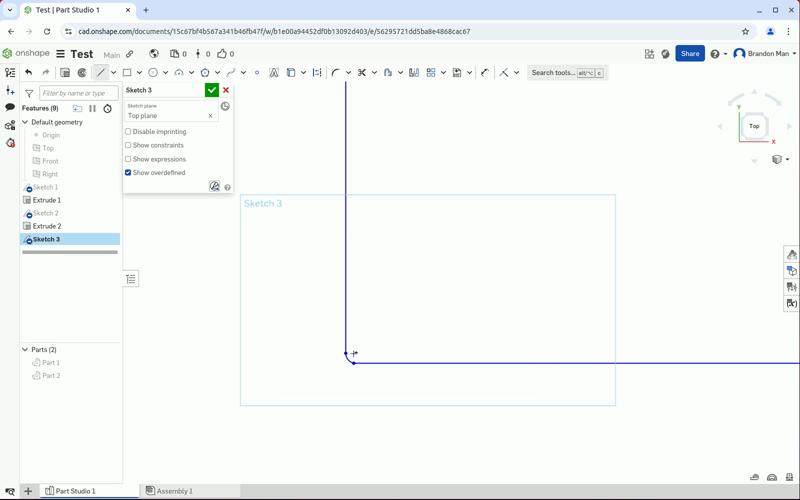
scroll(6)
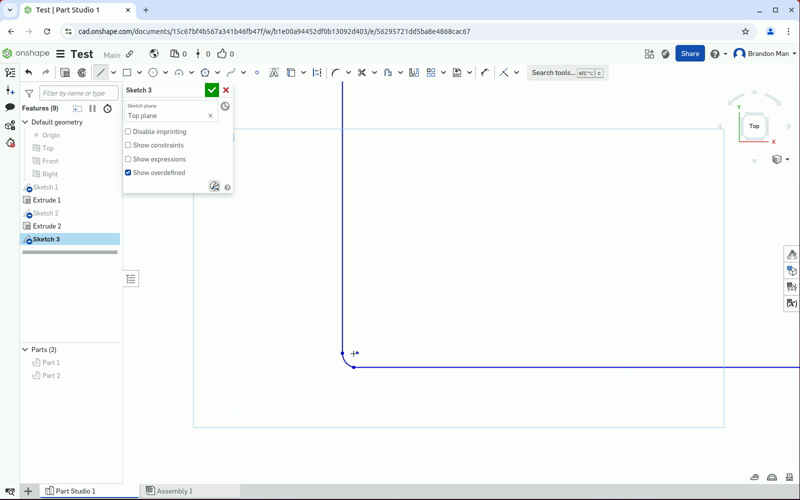
scroll(6)
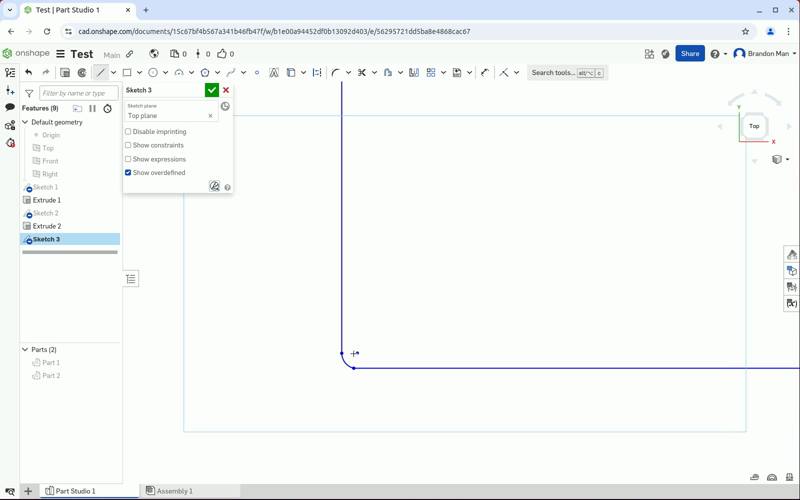
scroll(6)
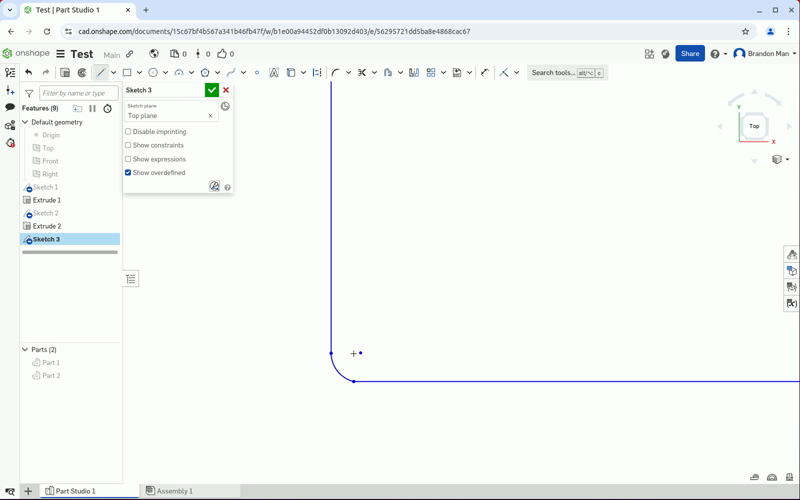
click(353, 353)
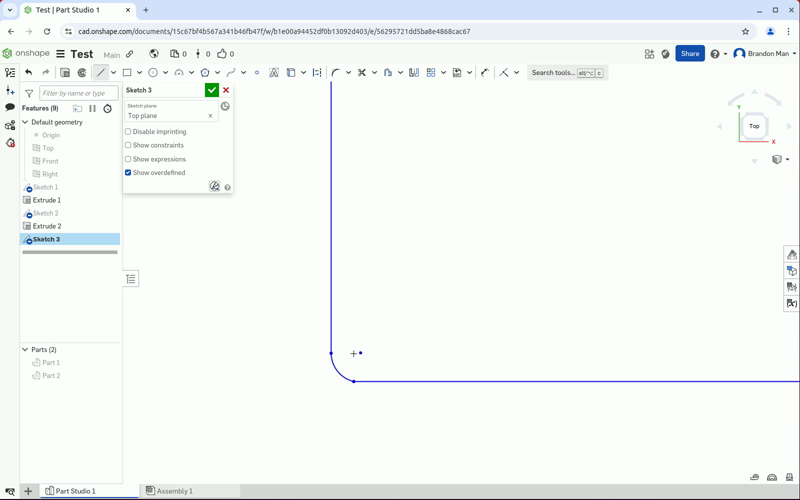
scroll(-6)
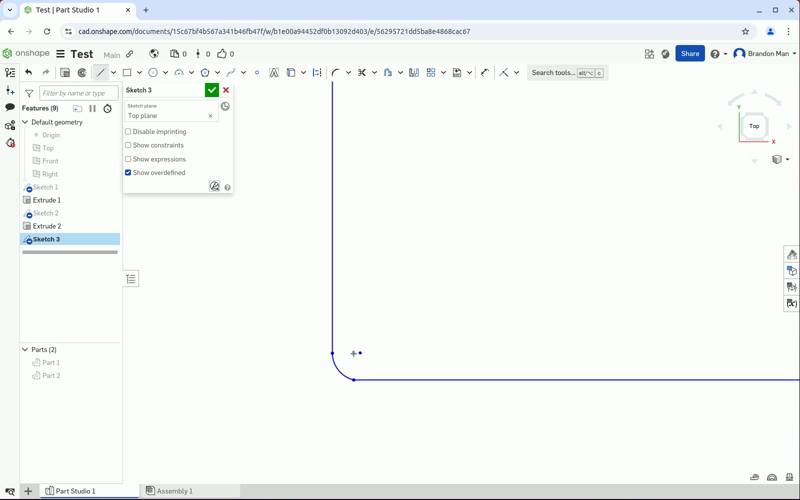
scroll(-6)
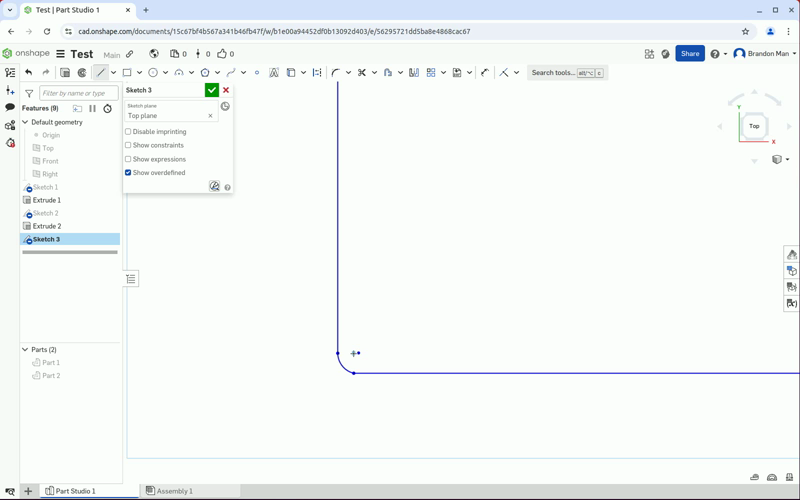
scroll(-6)
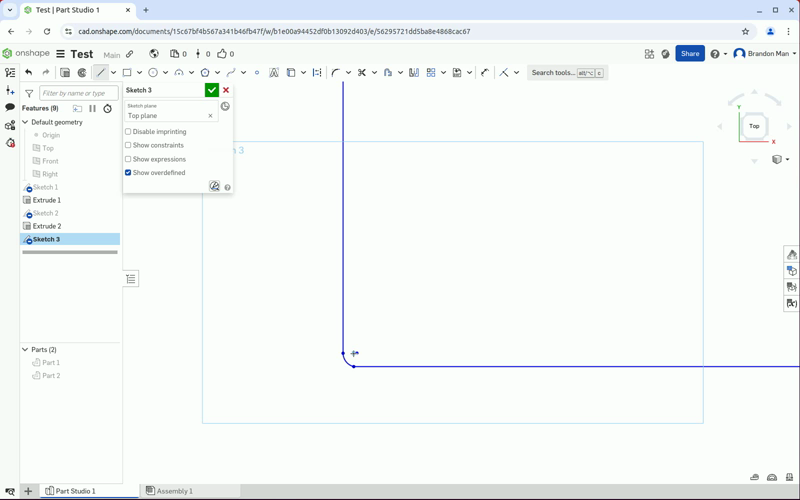
scroll(-6)
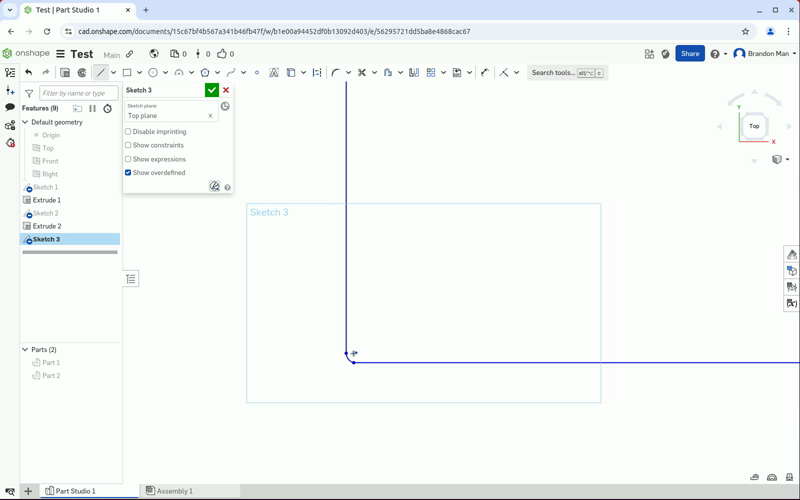
scroll(-6)
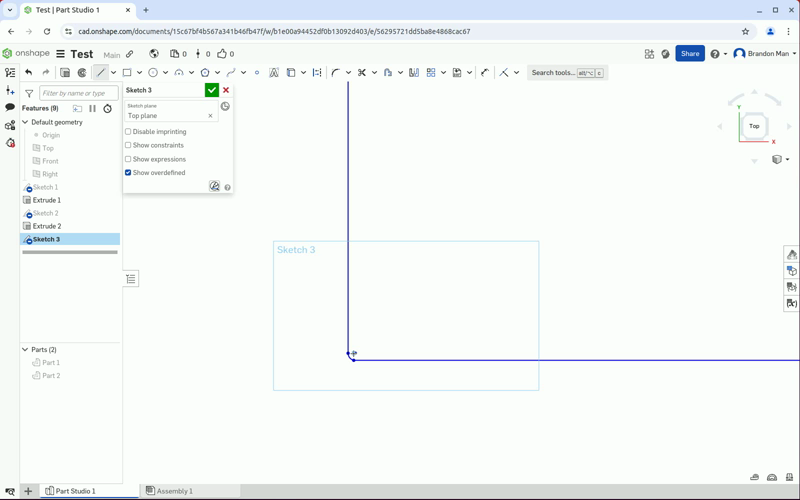
scroll(-6)
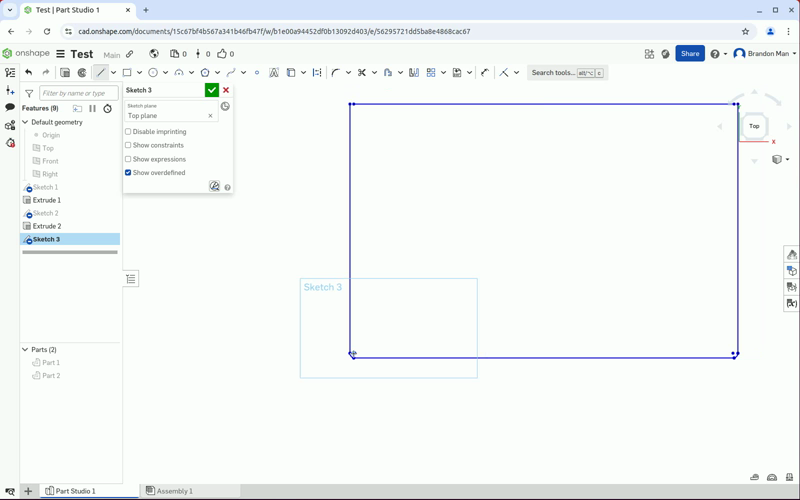
scroll(-6)
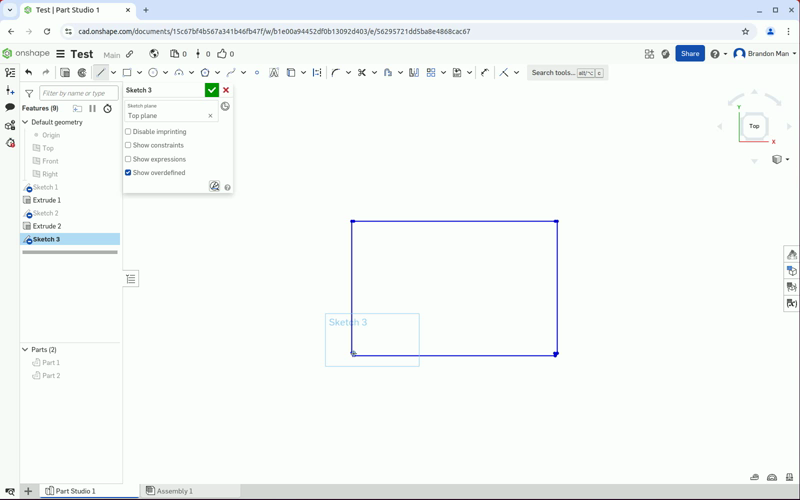
key_up(shift)
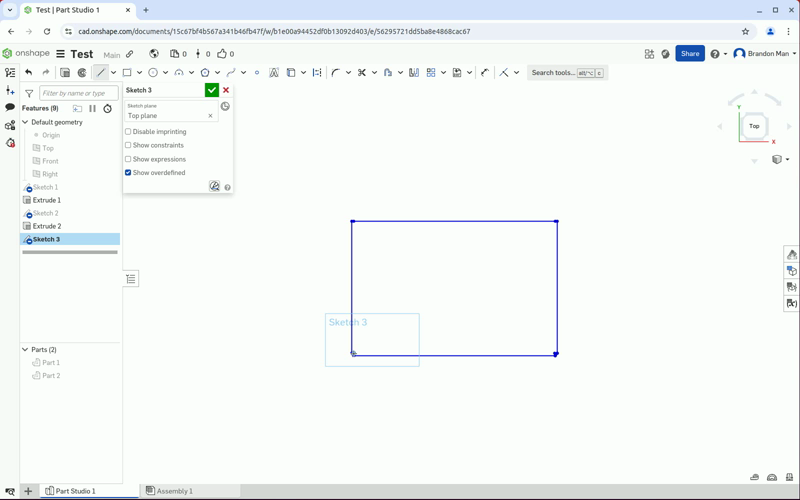
key_down(shift)
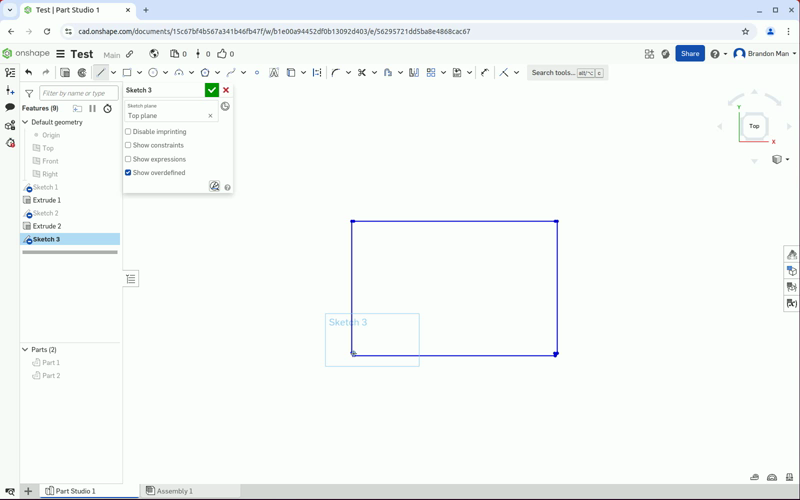
mouse_move(555, 353)
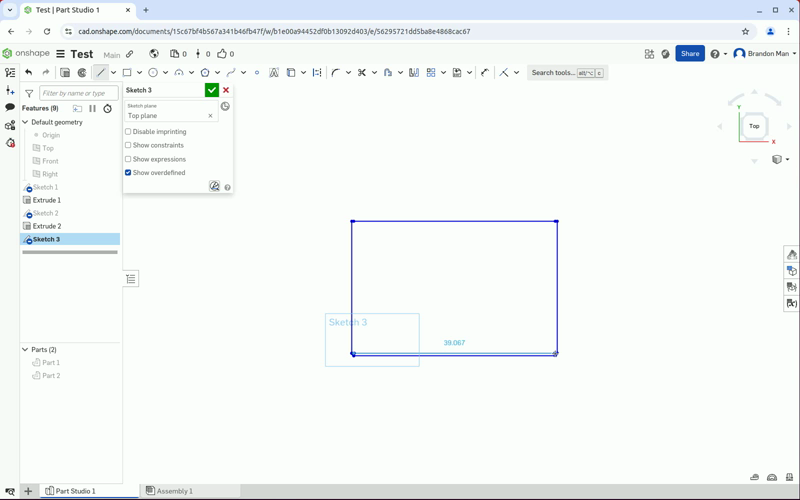
scroll(6)
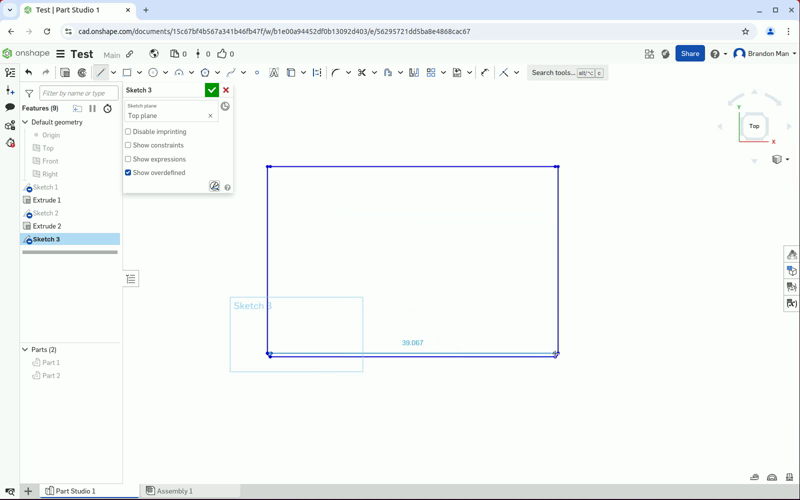
scroll(6)
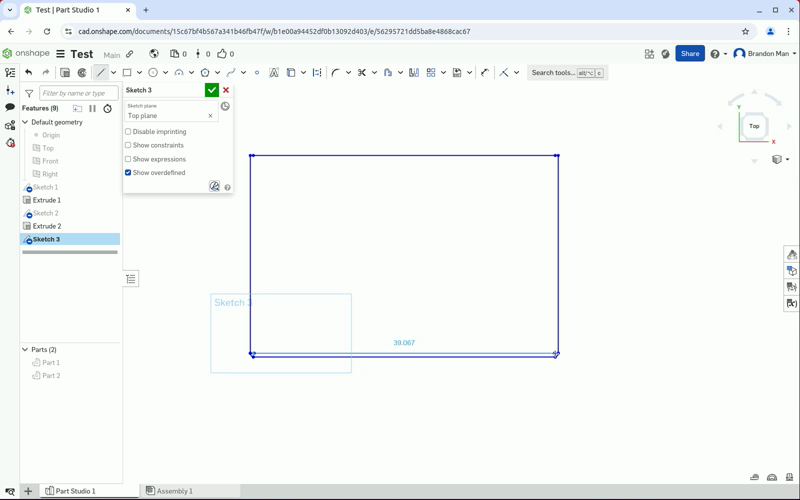
scroll(6)
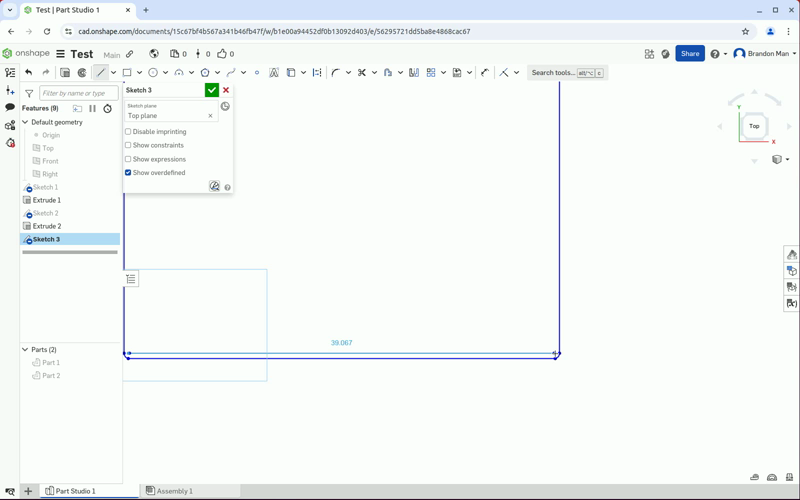
scroll(6)
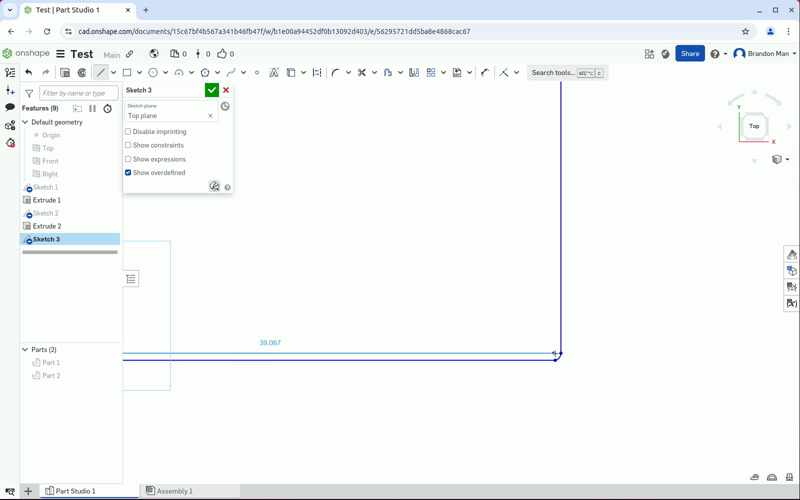
scroll(6)
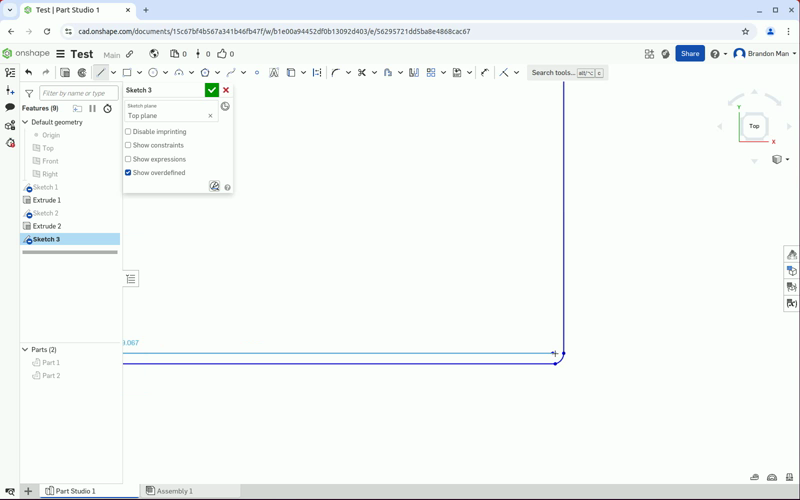
scroll(6)
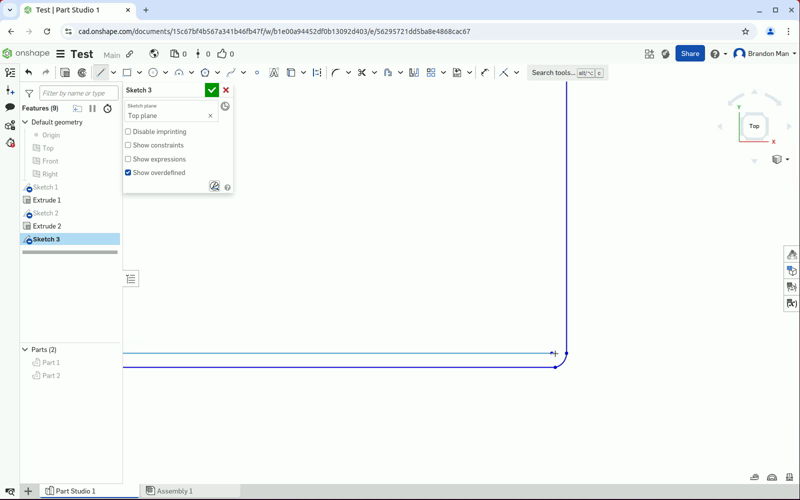
scroll(6)
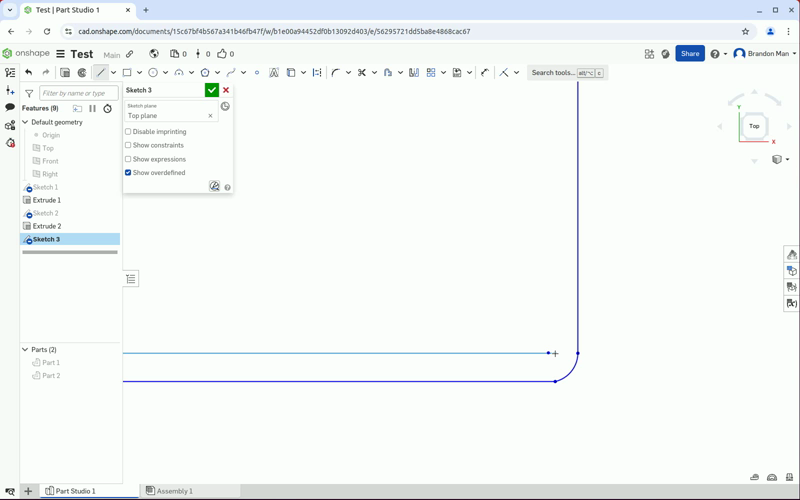
click(555, 353)
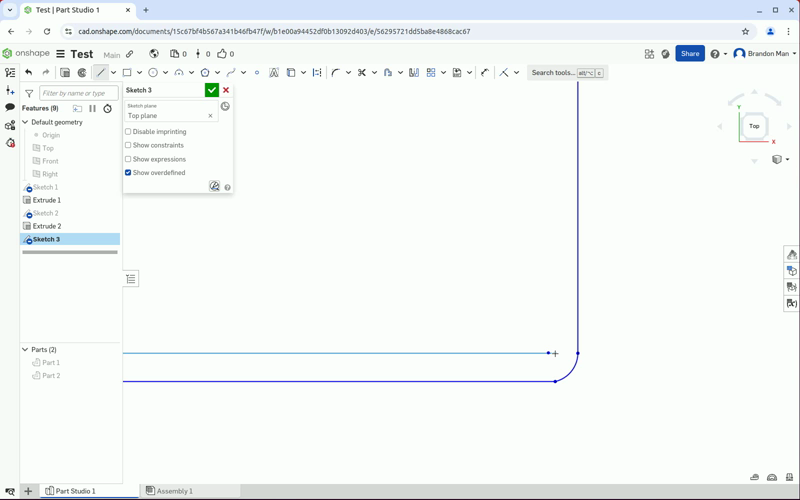
scroll(-6)
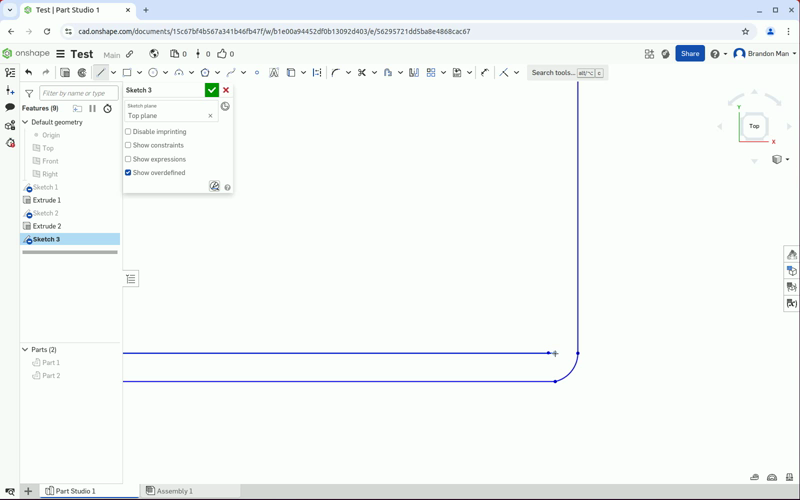
scroll(-6)
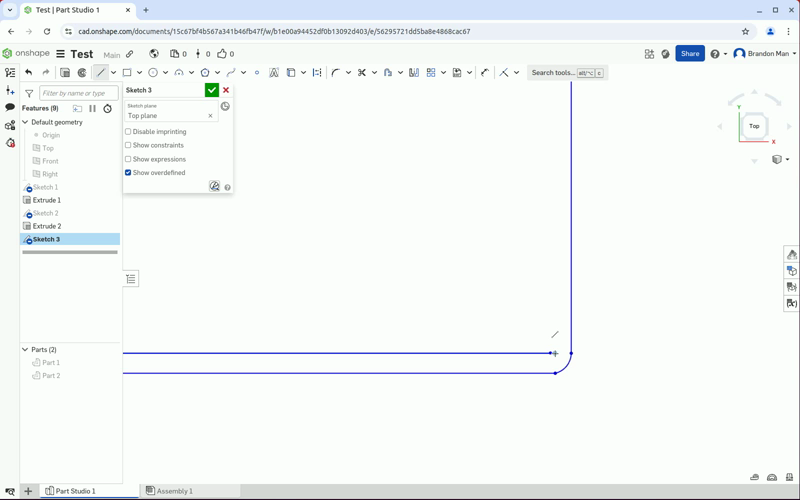
scroll(-6)
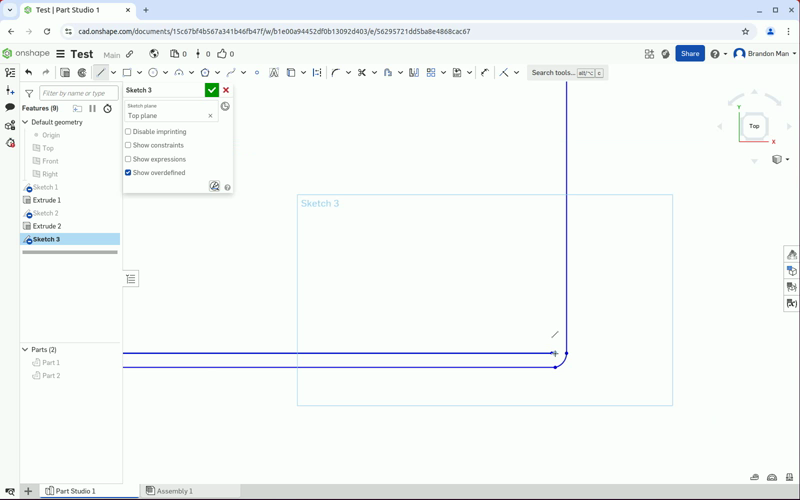
scroll(-6)
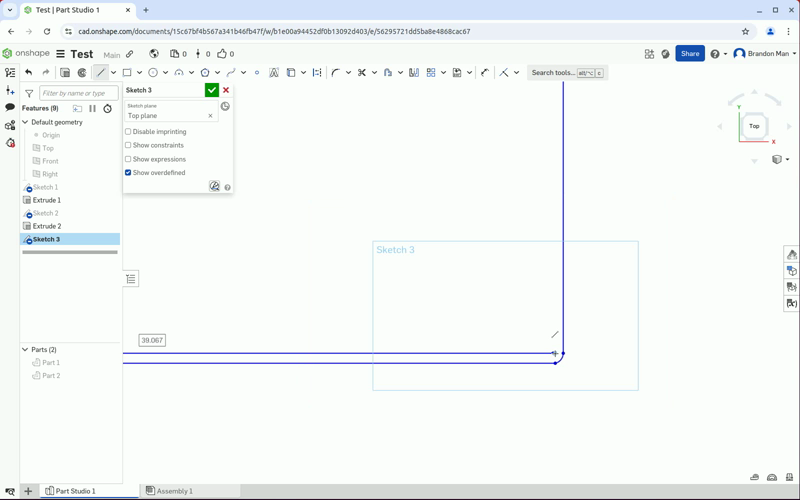
scroll(-6)
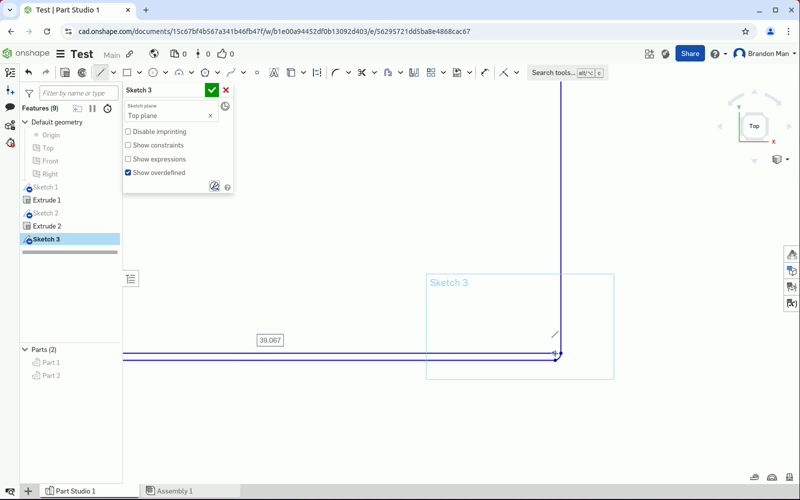
scroll(-6)
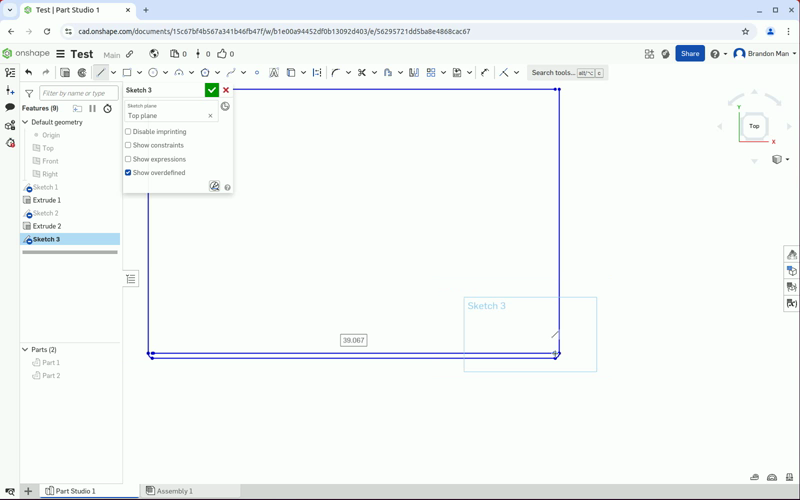
scroll(-6)
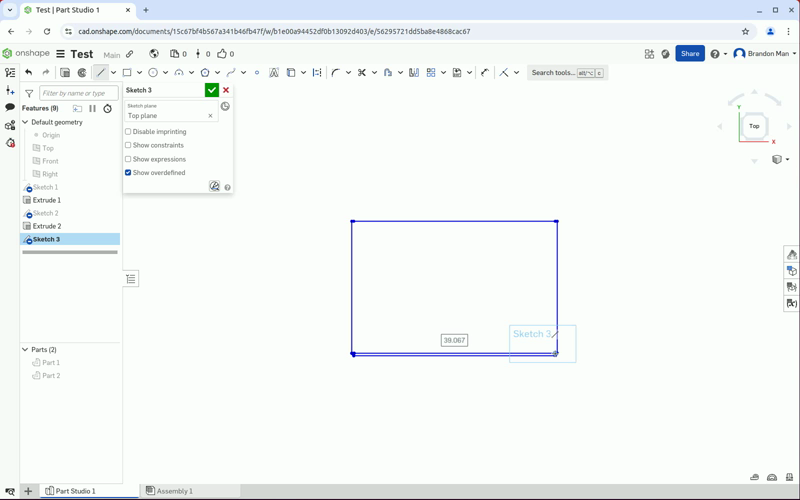
key_up(shift)
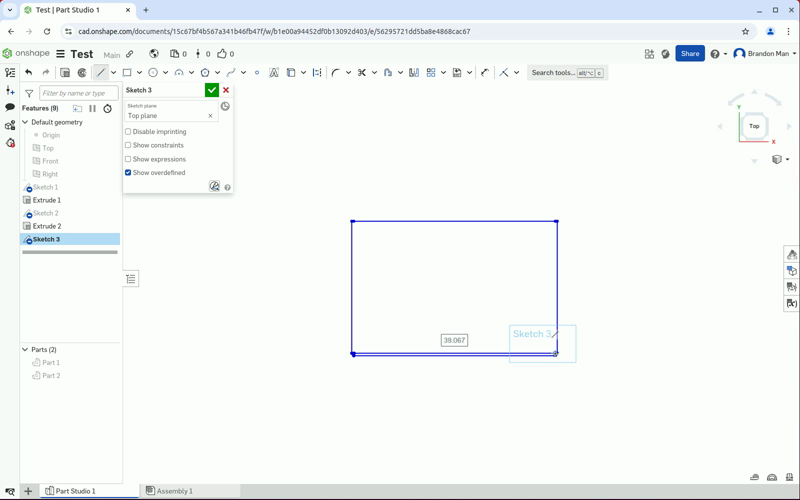
key_down(shift)
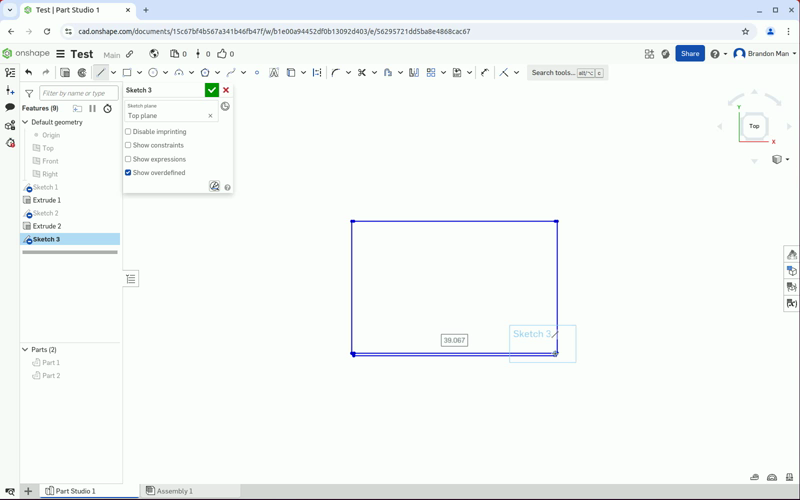
mouse_move(555, 221)
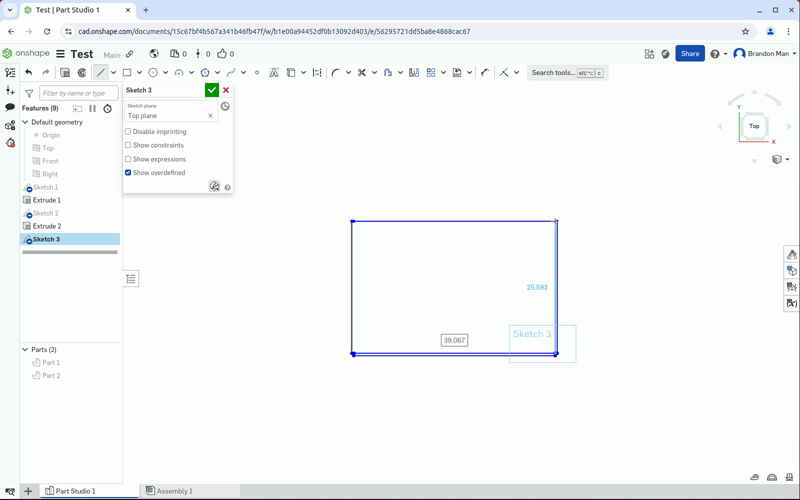
scroll(6)
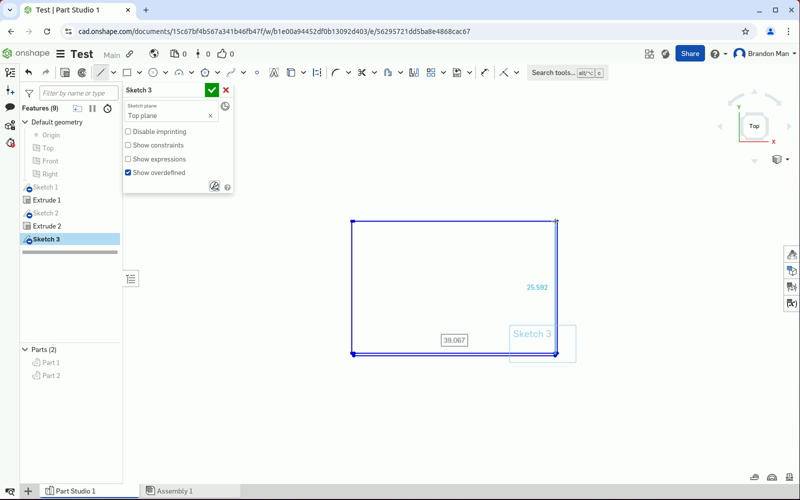
scroll(6)
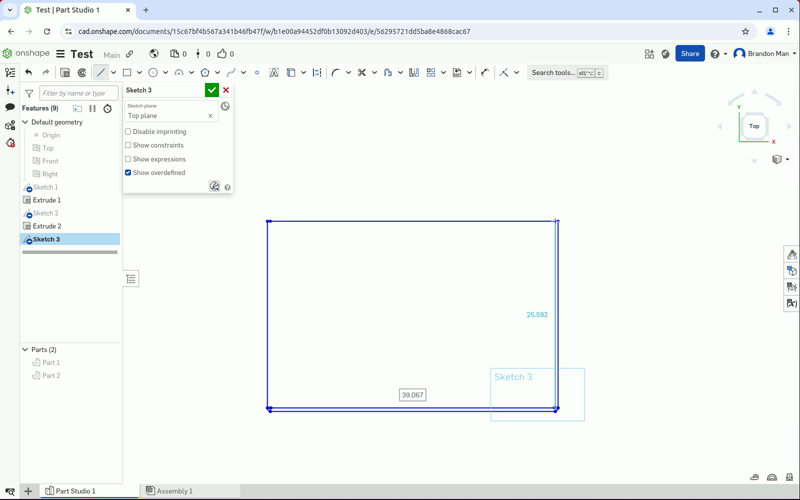
scroll(6)
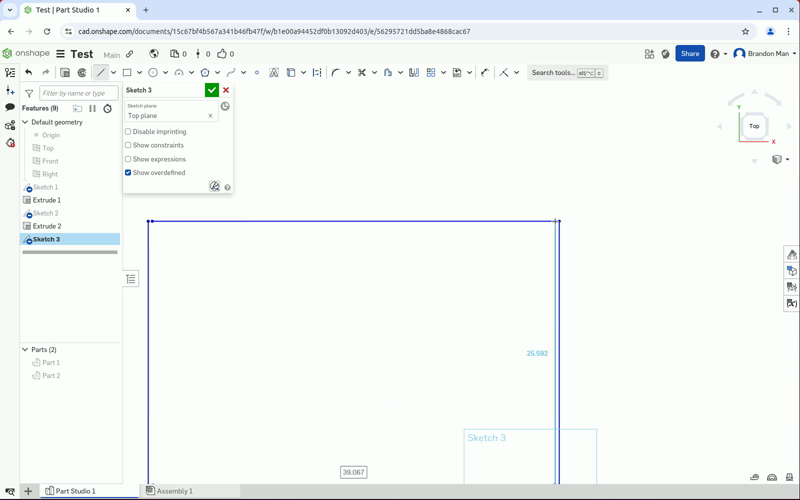
scroll(6)
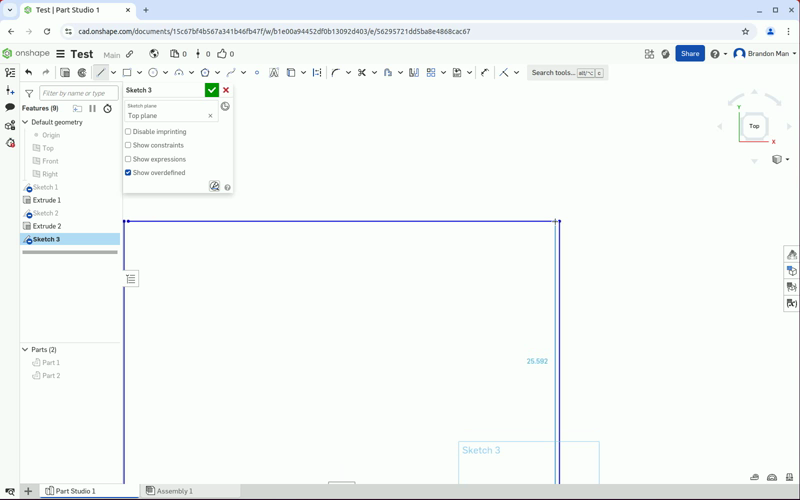
scroll(6)
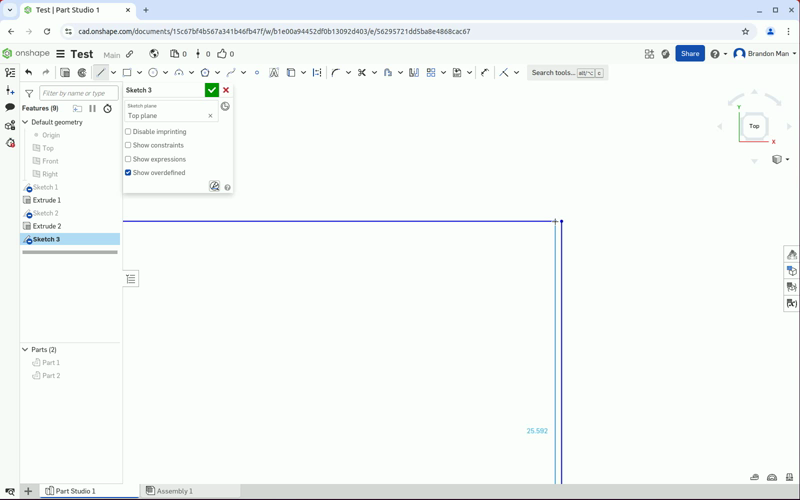
scroll(6)
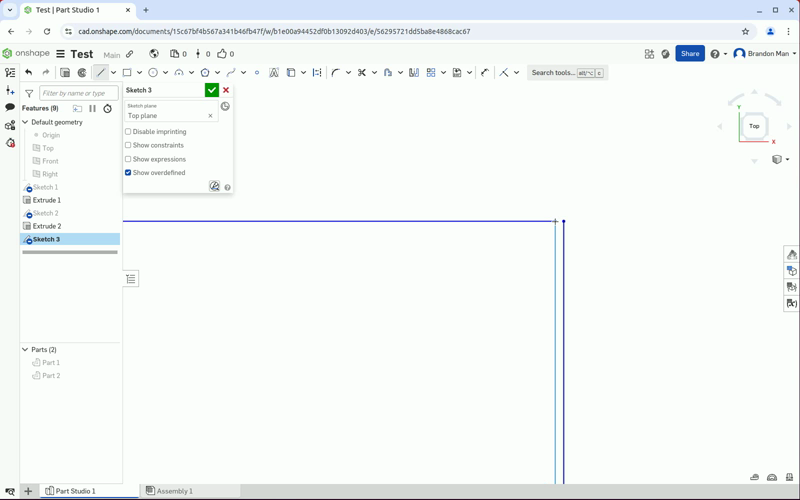
scroll(6)
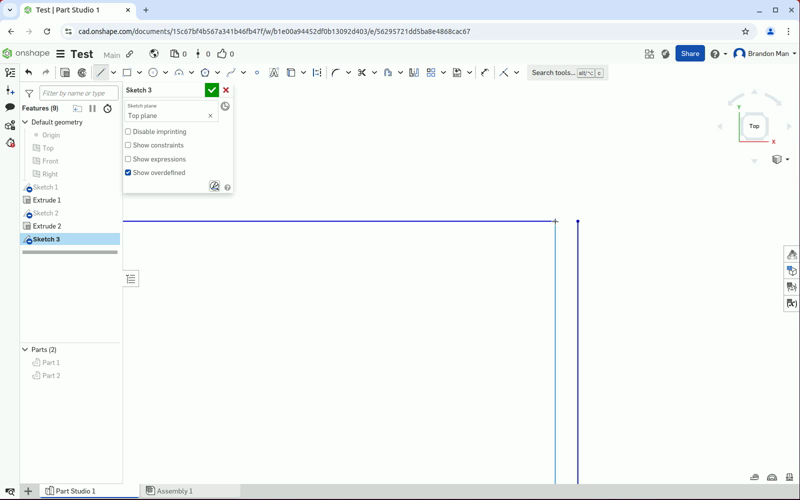
click(555, 221)
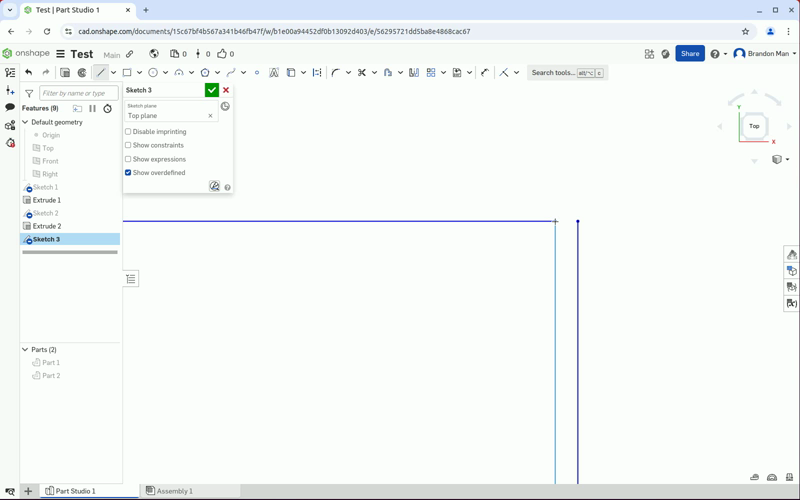
scroll(-6)
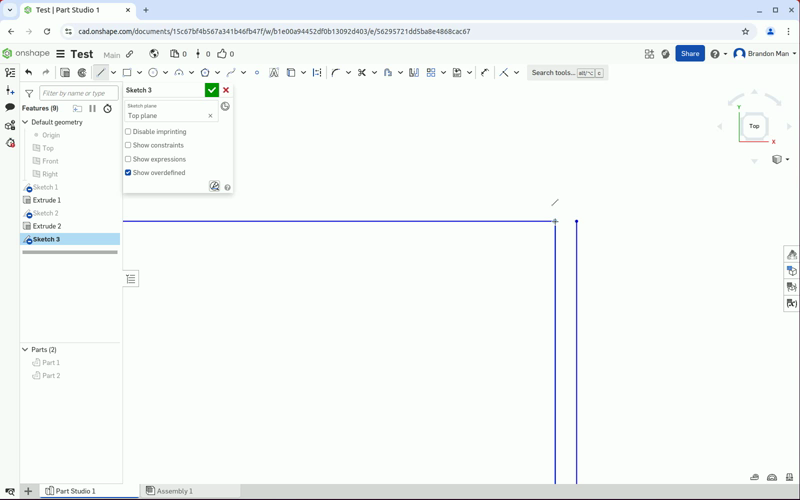
scroll(-6)
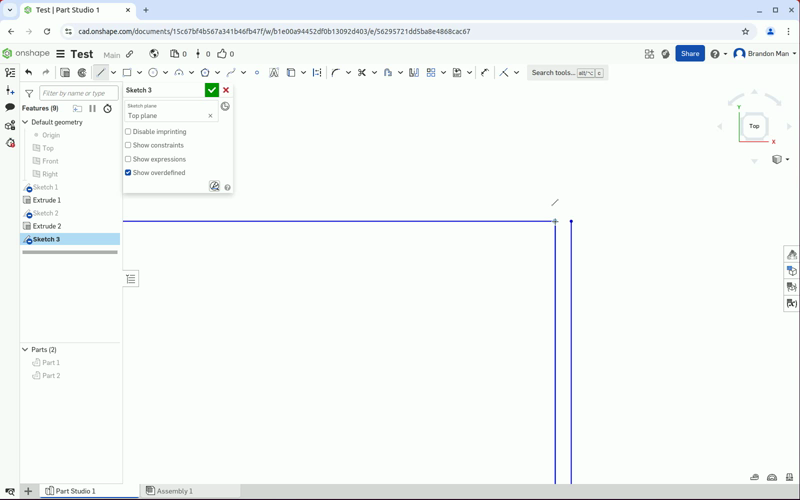
scroll(-6)
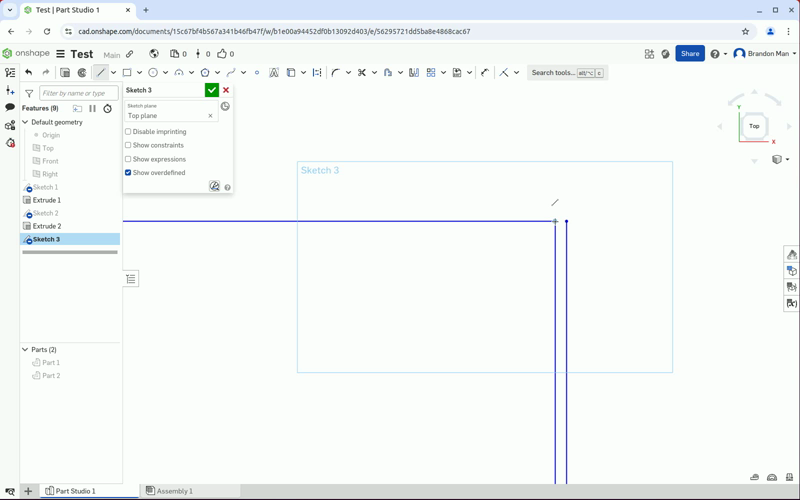
scroll(-6)
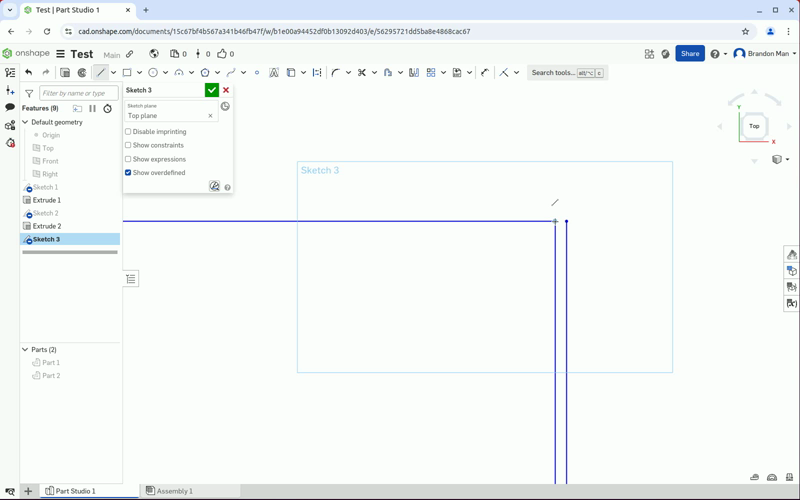
scroll(-6)
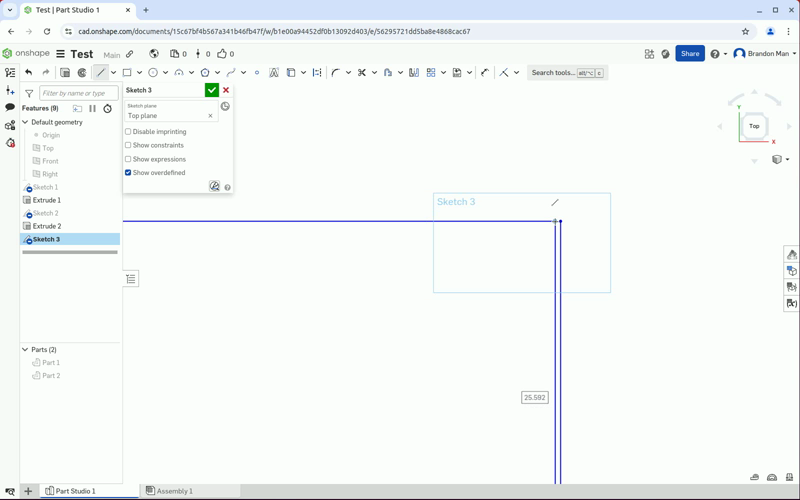
scroll(-6)
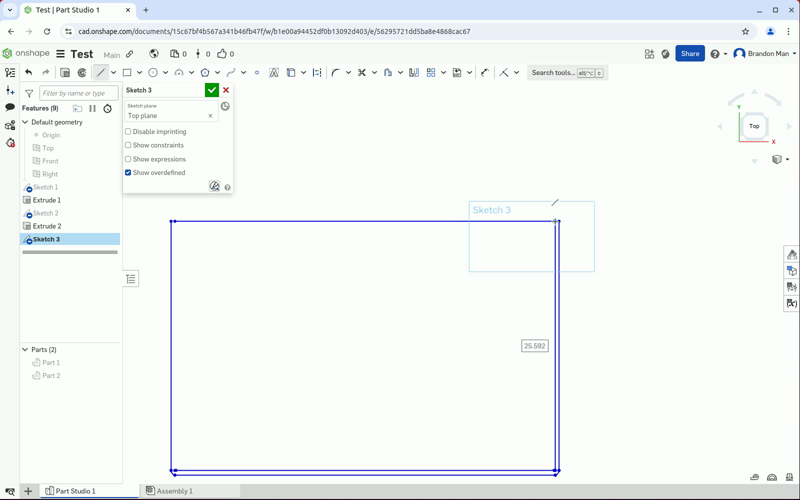
scroll(-6)
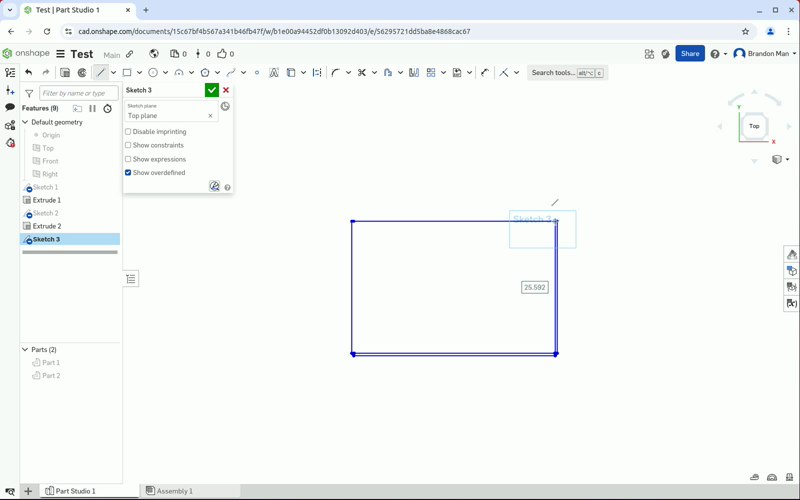
key_up(shift)
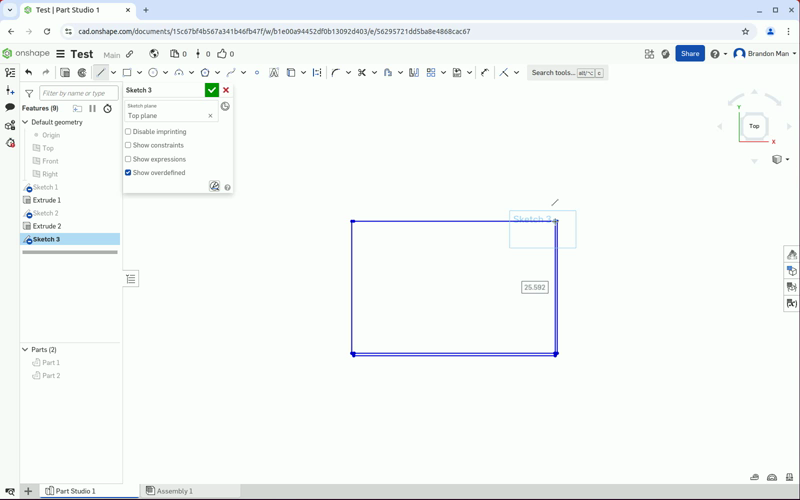
key_down(shift)
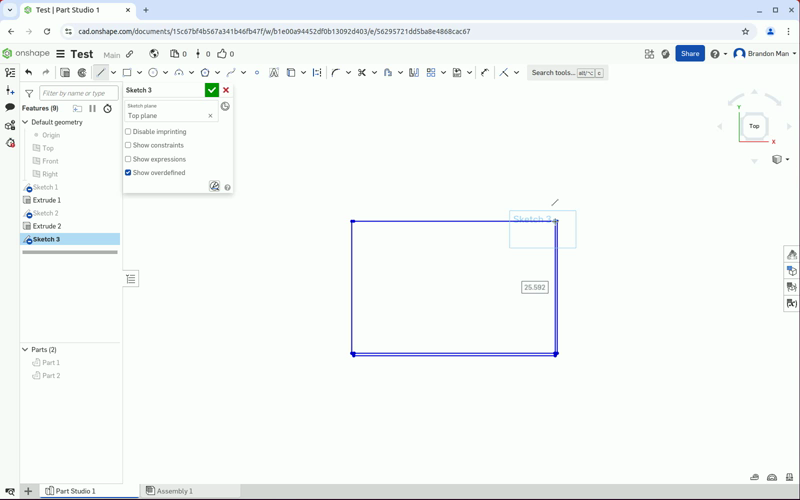
mouse_move(353, 221)
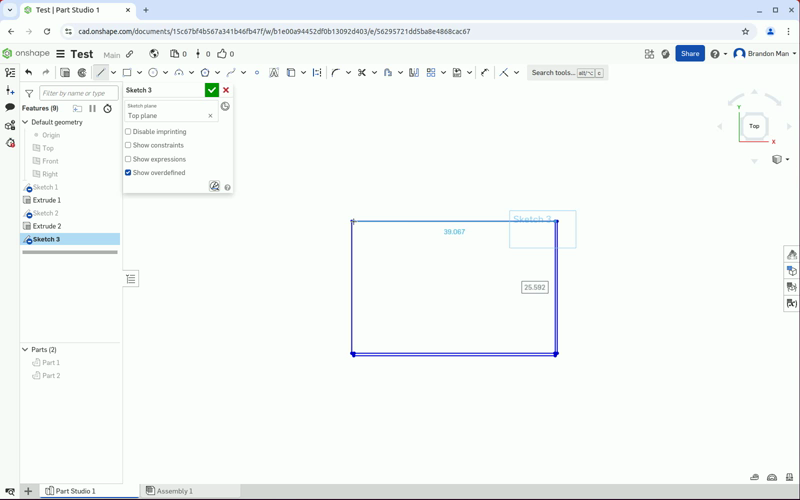
scroll(6)
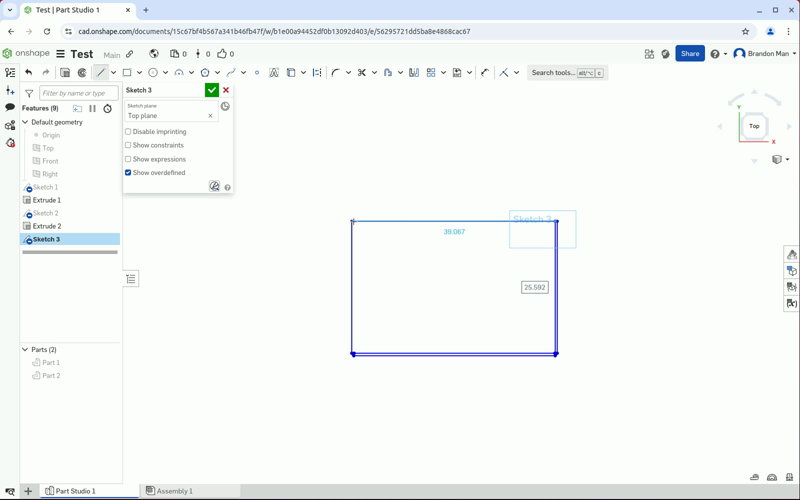
scroll(6)
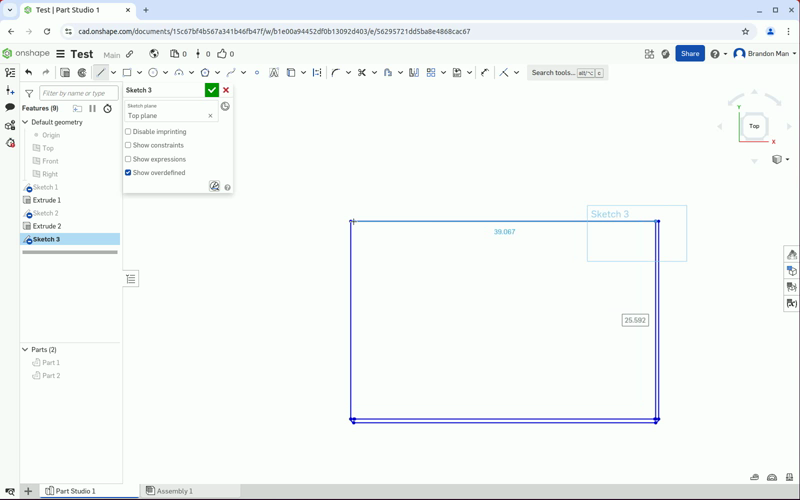
scroll(6)
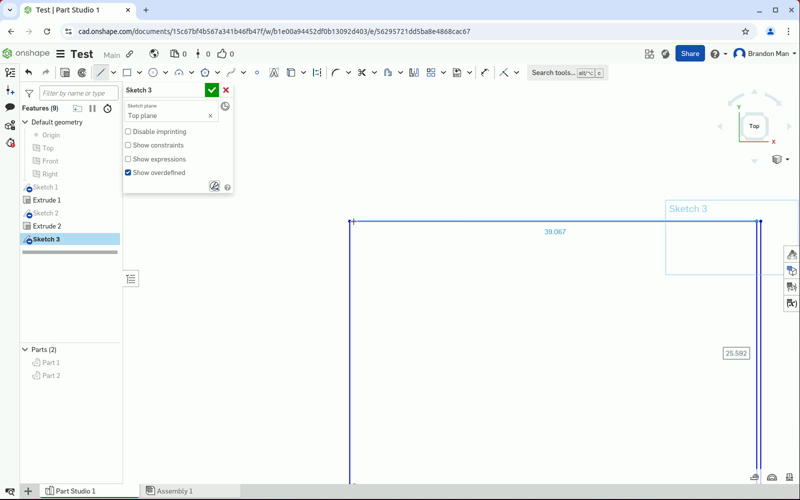
scroll(6)
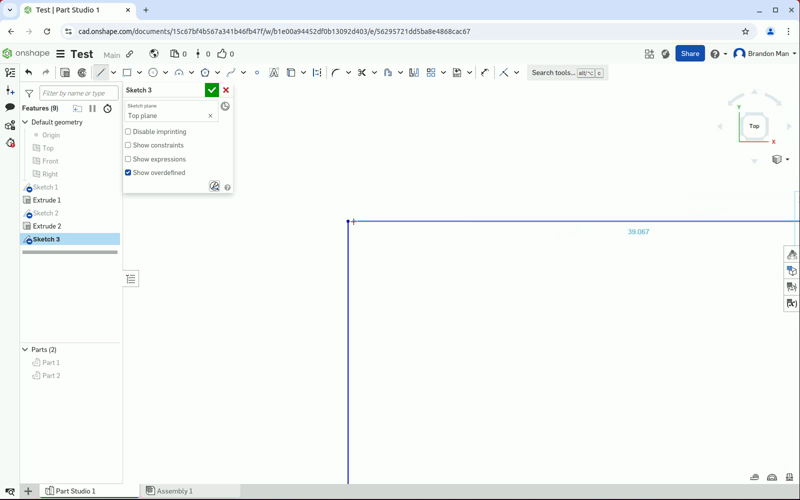
scroll(6)
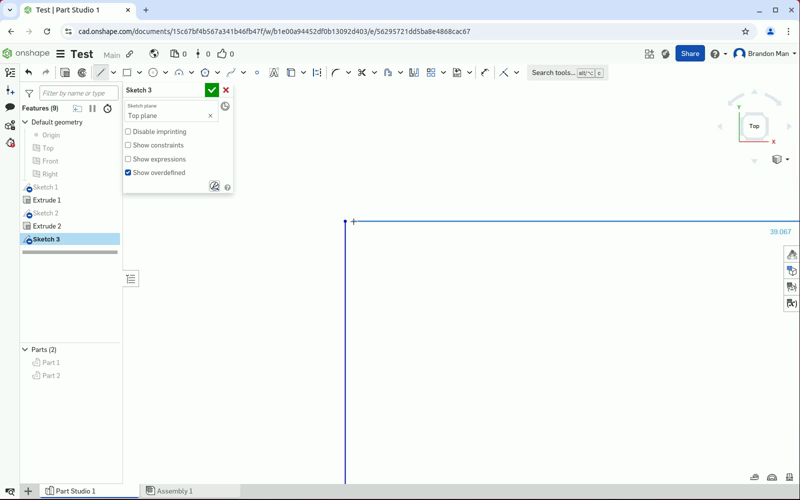
scroll(6)
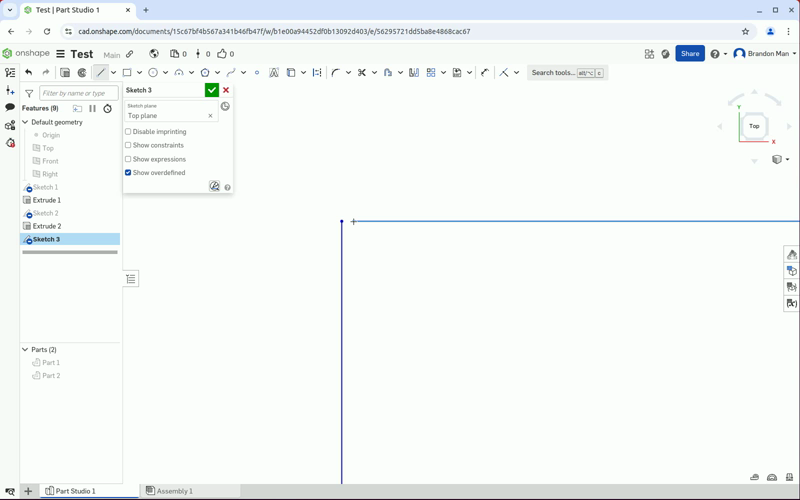
scroll(6)
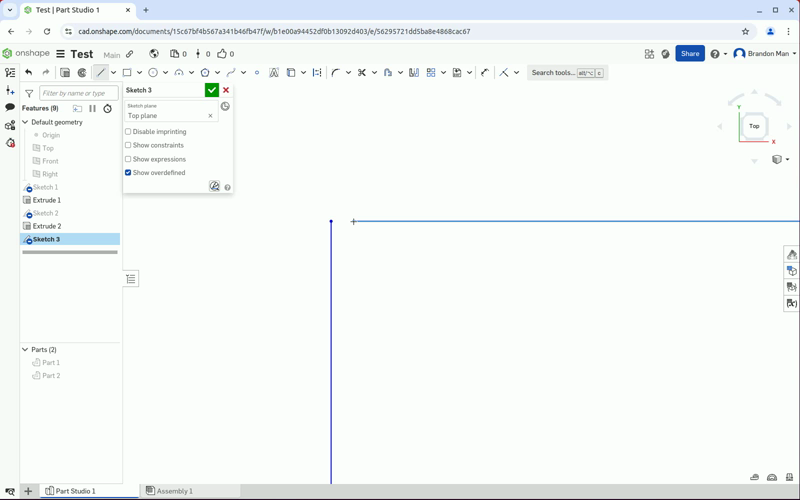
click(353, 221)
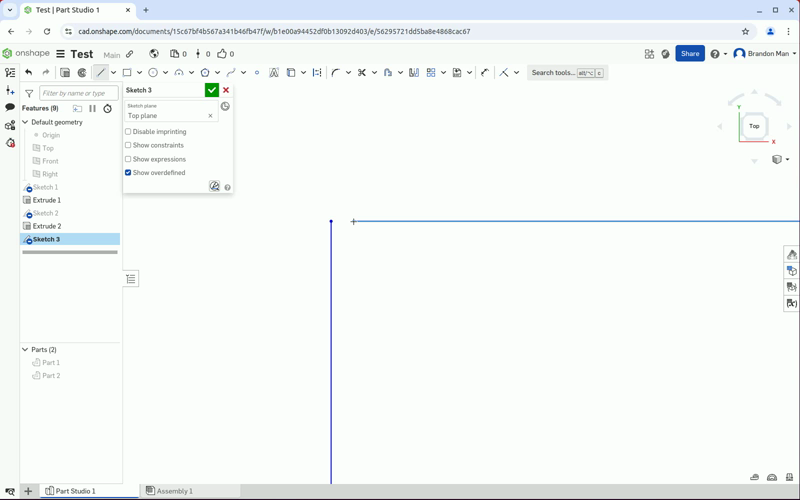
scroll(-6)
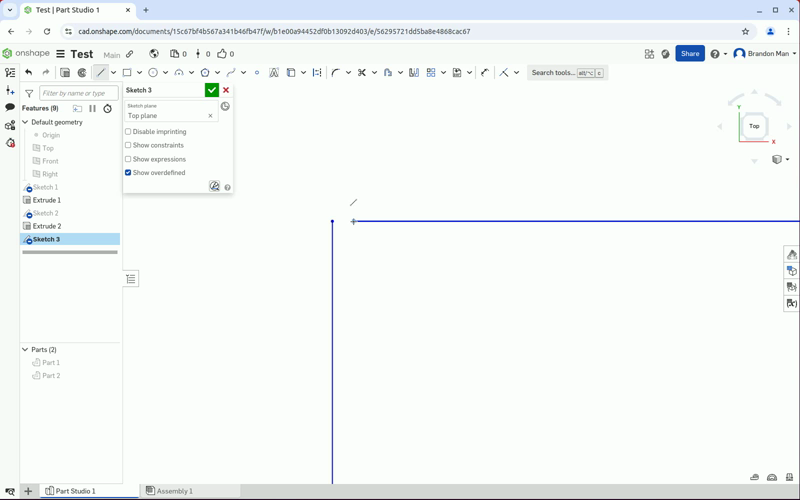
scroll(-6)
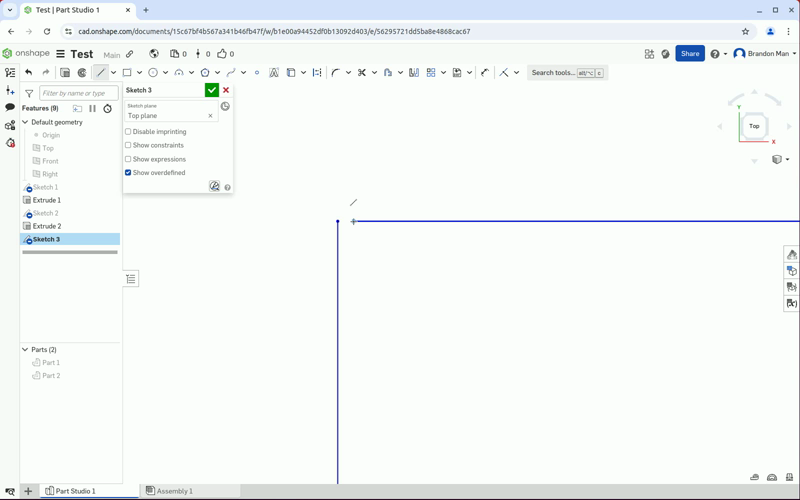
scroll(-6)
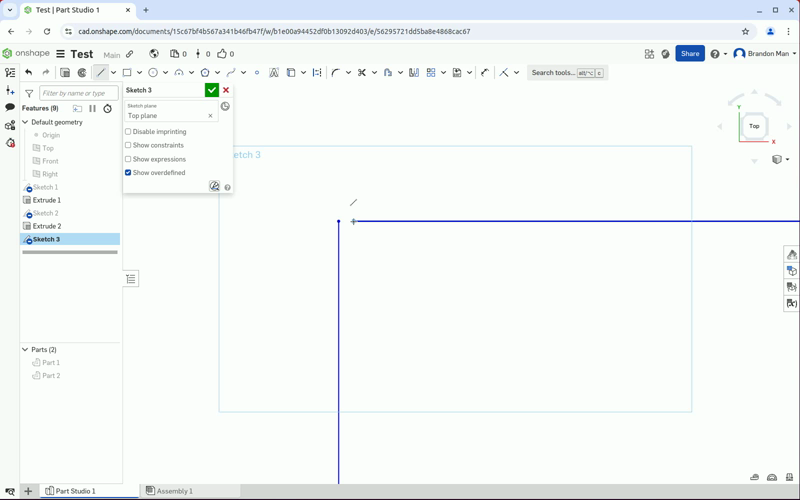
scroll(-6)
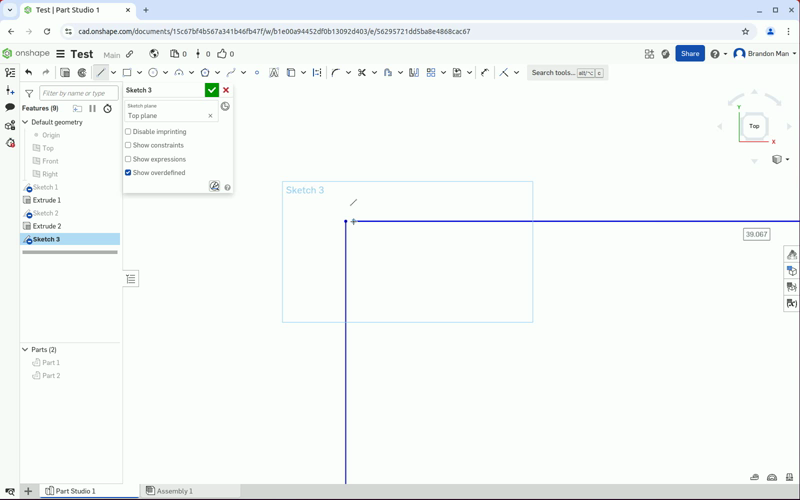
scroll(-6)
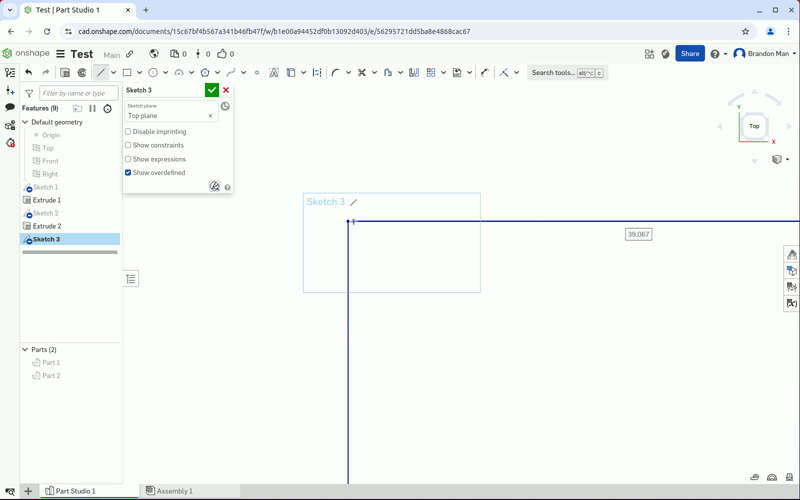
scroll(-6)
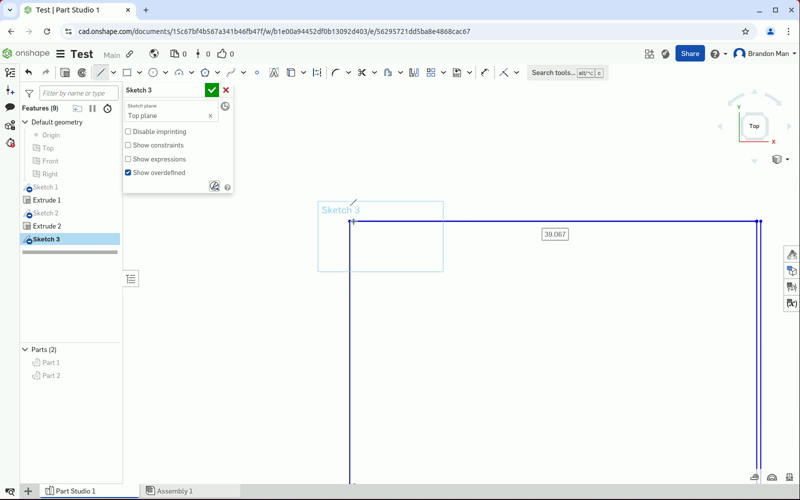
scroll(-6)
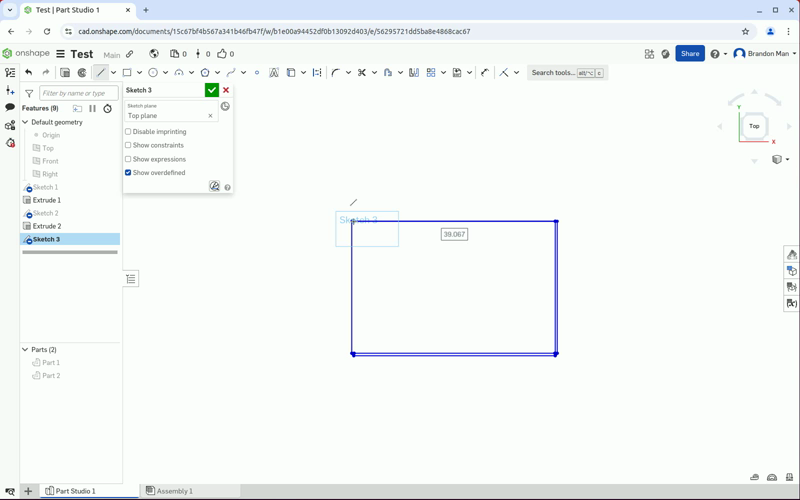
key_up(shift)
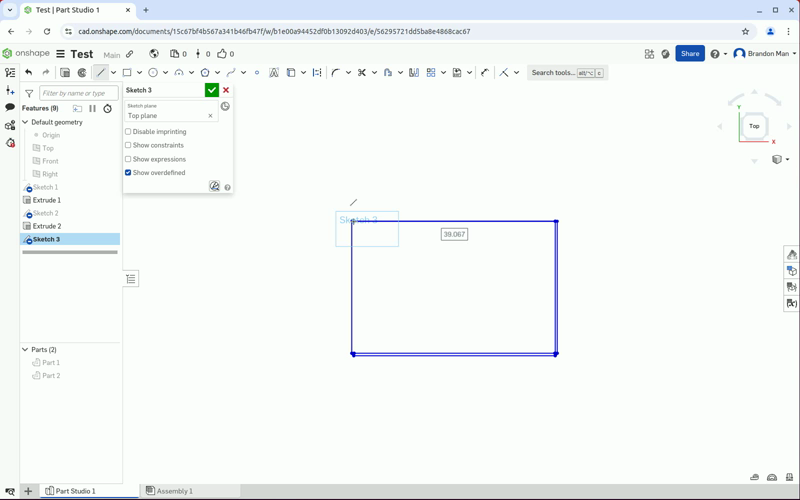
key_down(shift)
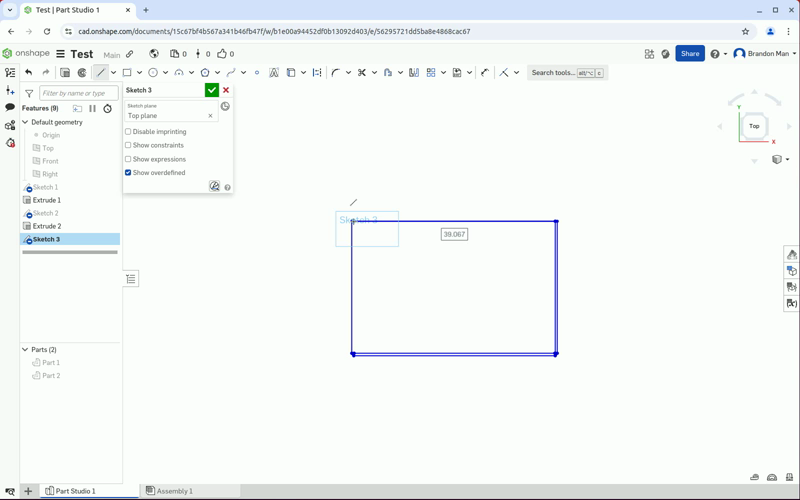
mouse_move(353, 353)
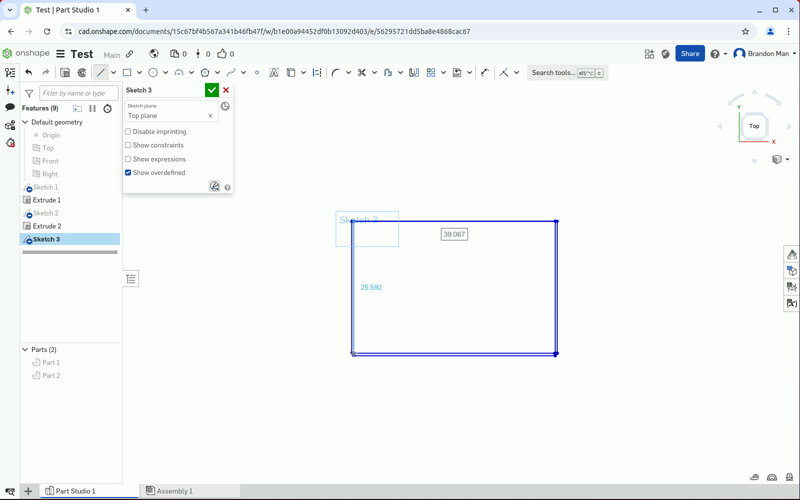
scroll(6)
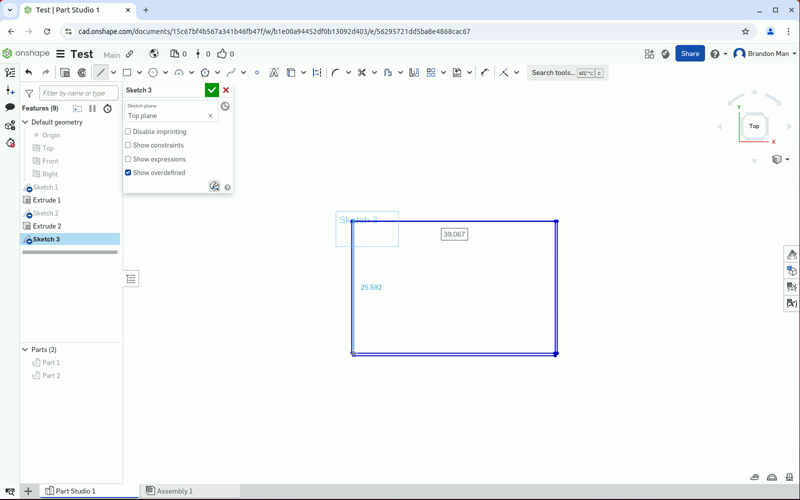
scroll(6)
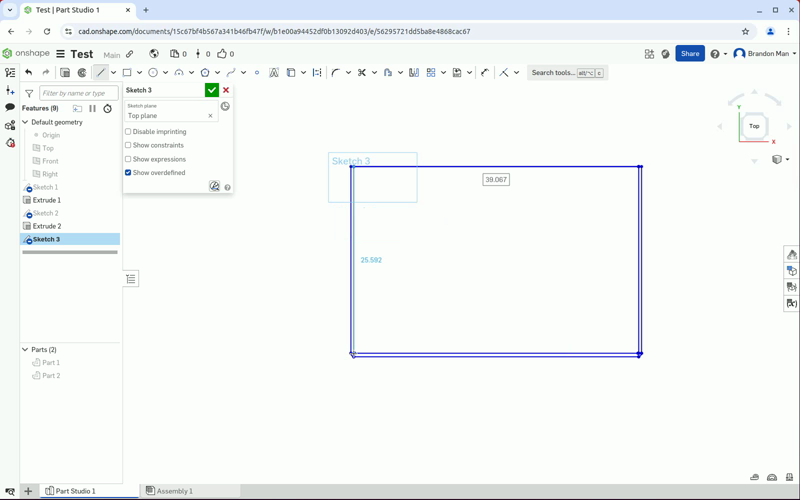
scroll(6)
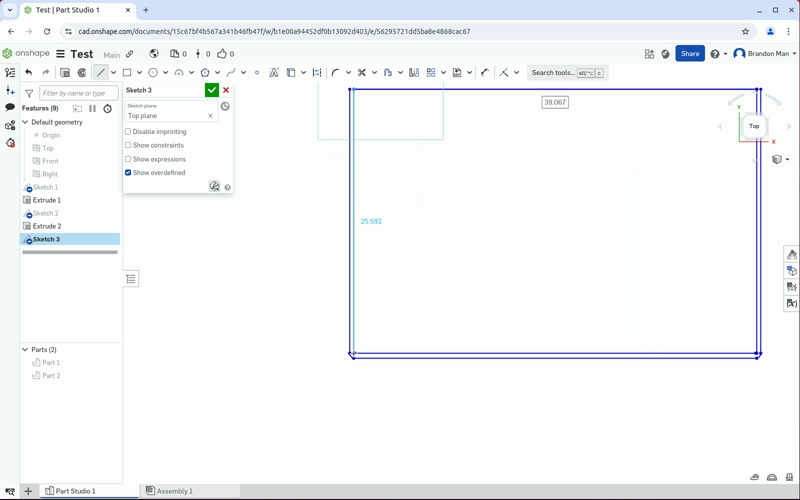
scroll(6)
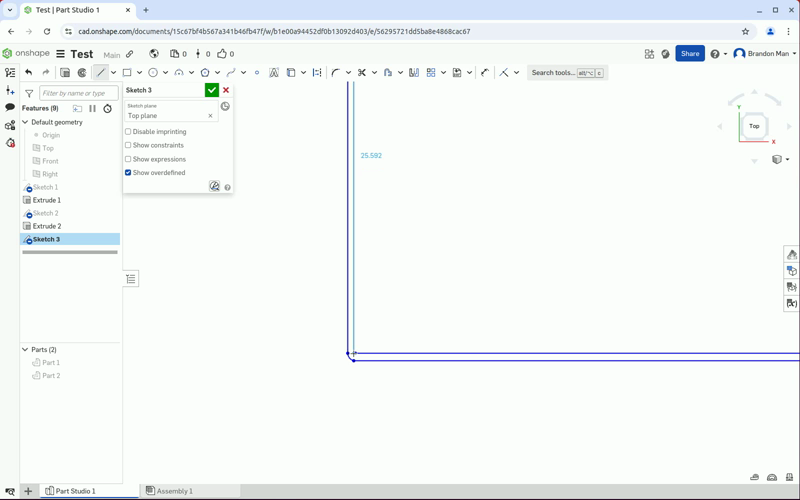
scroll(6)
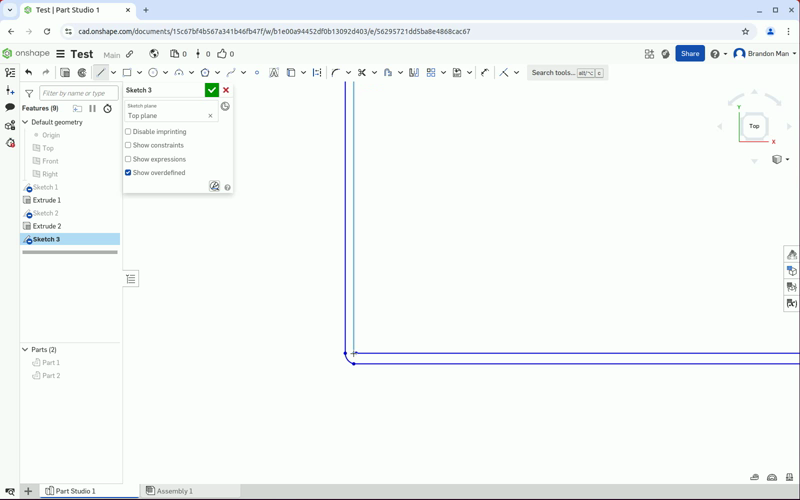
scroll(6)
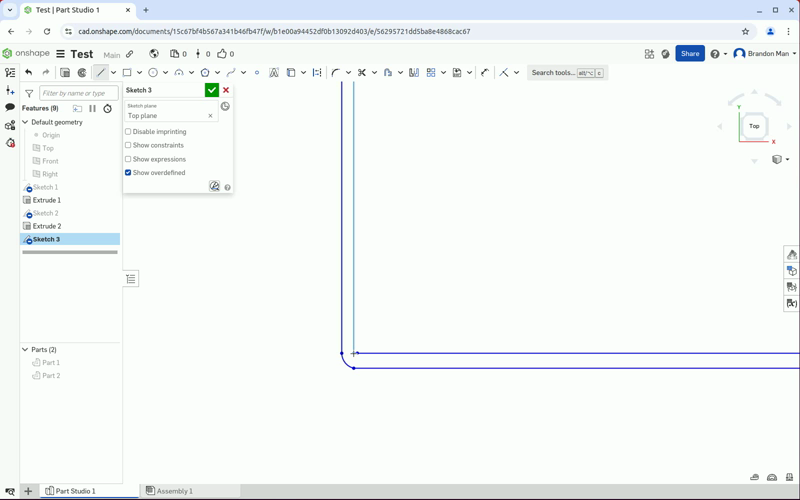
scroll(6)
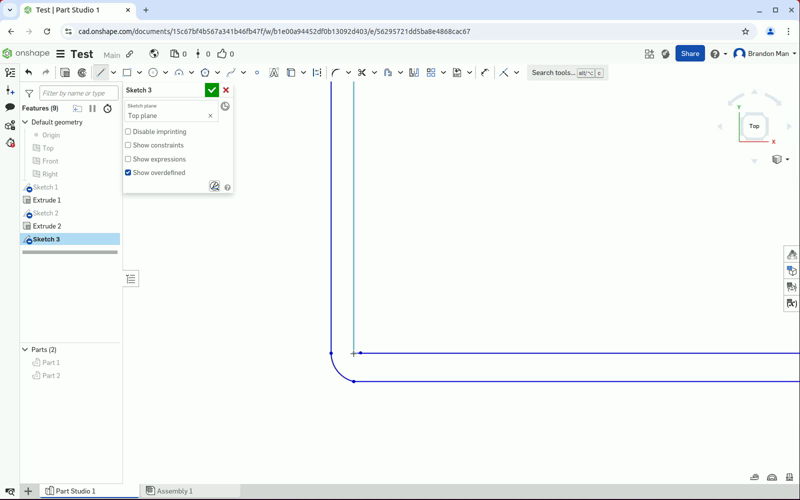
key_up(shift)
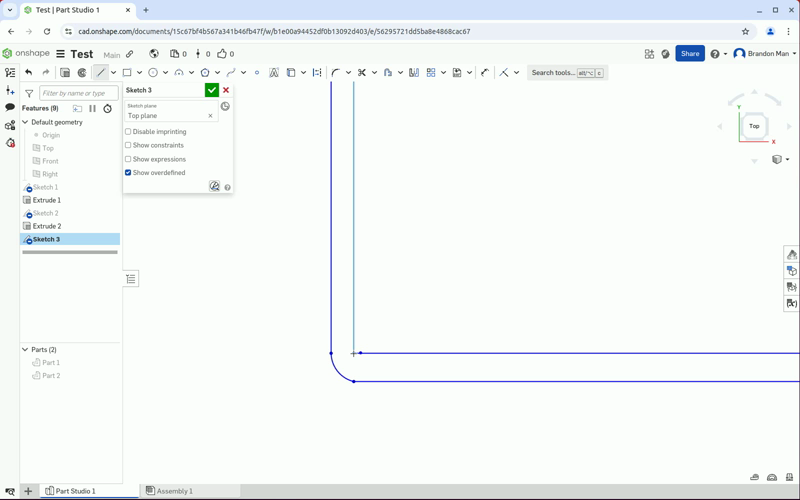
click(353, 353)
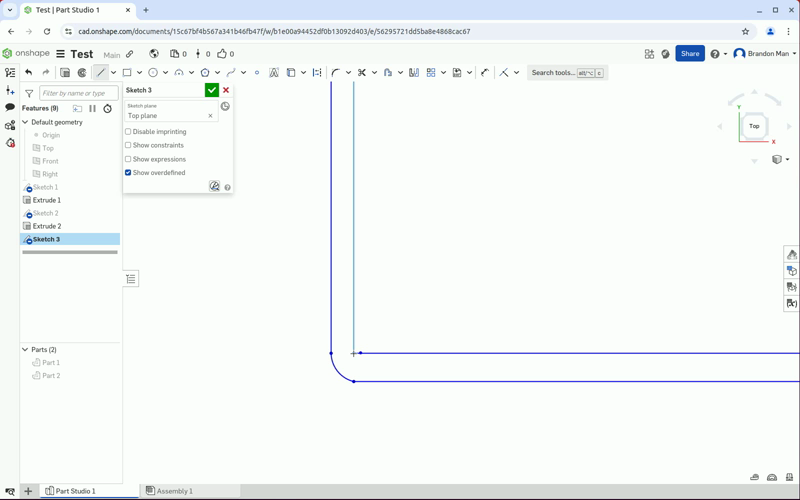
scroll(-6)
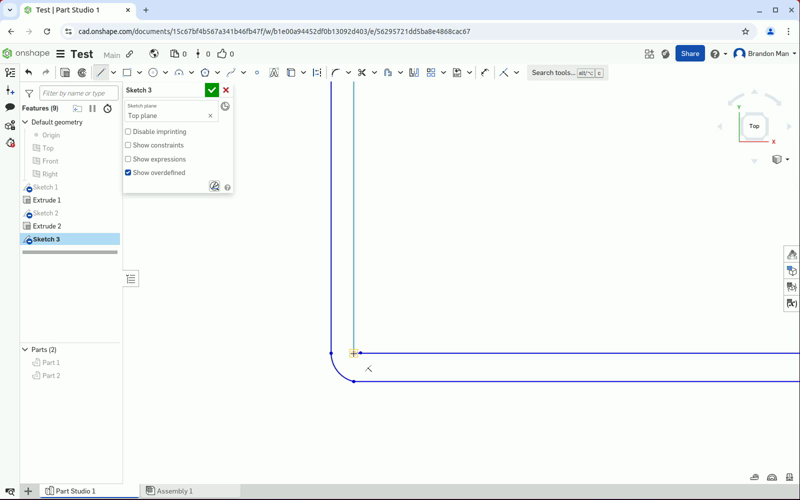
scroll(-6)
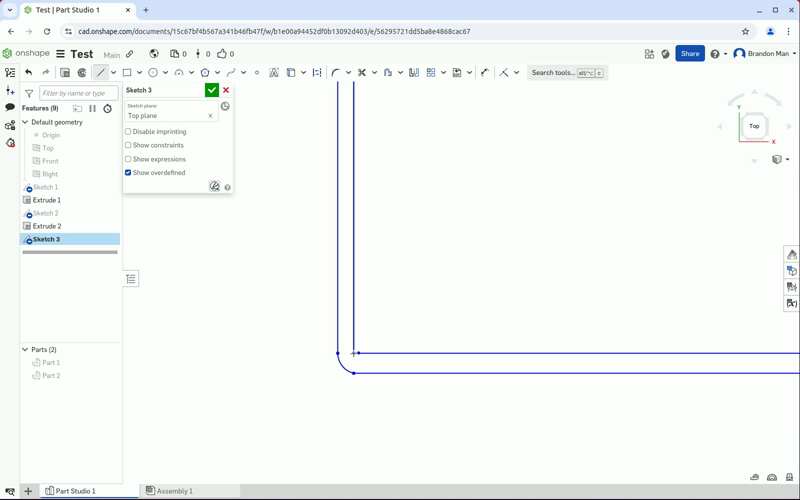
scroll(-6)
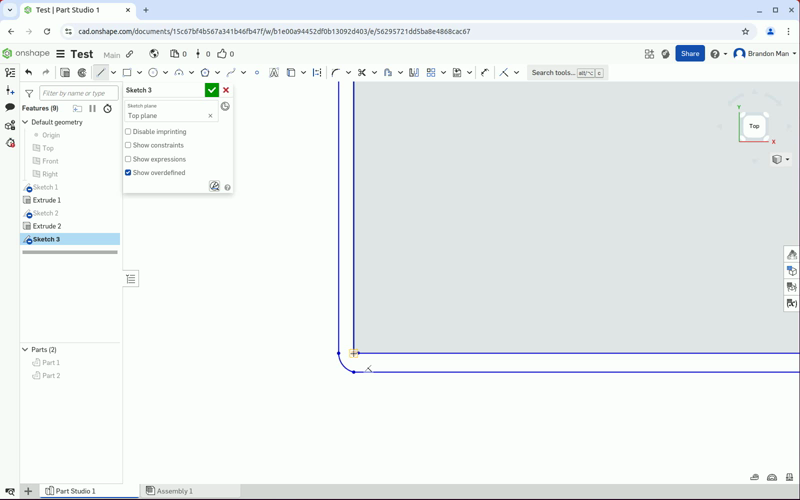
scroll(-6)
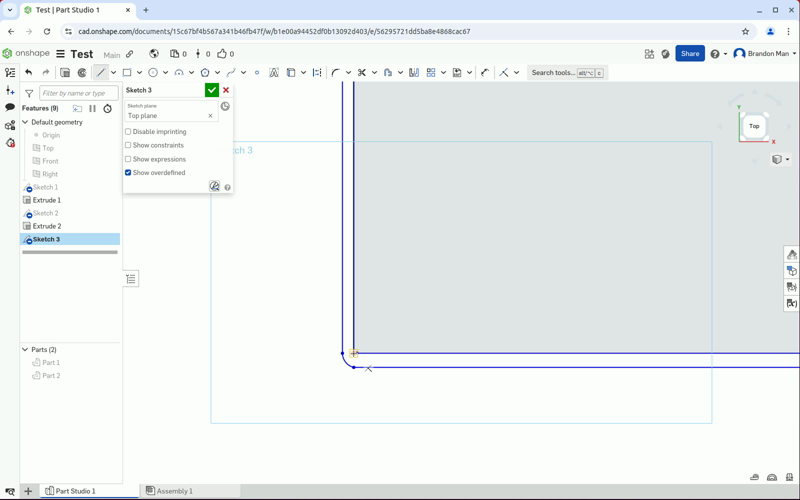
scroll(-6)
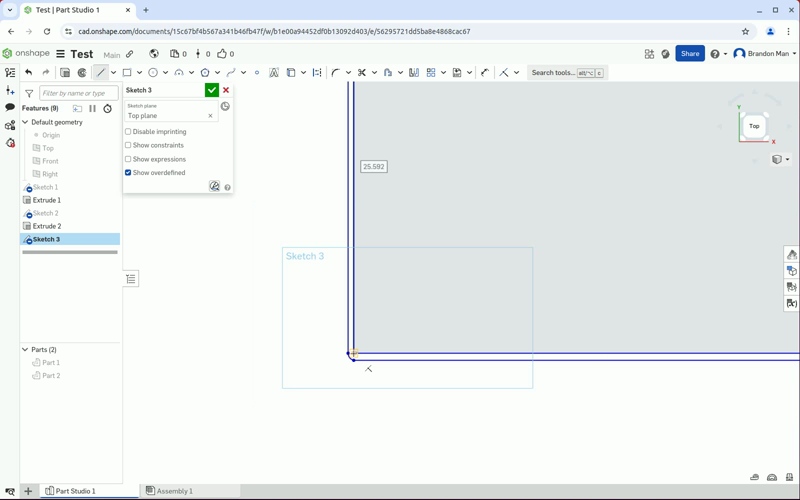
scroll(-6)
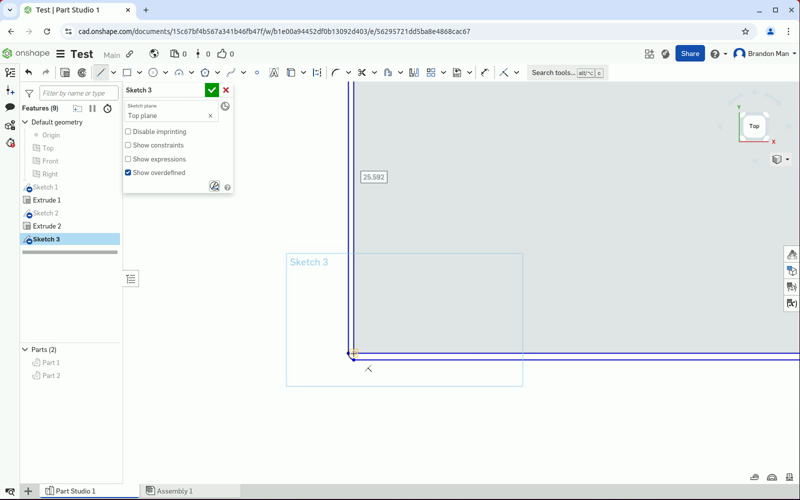
scroll(-6)
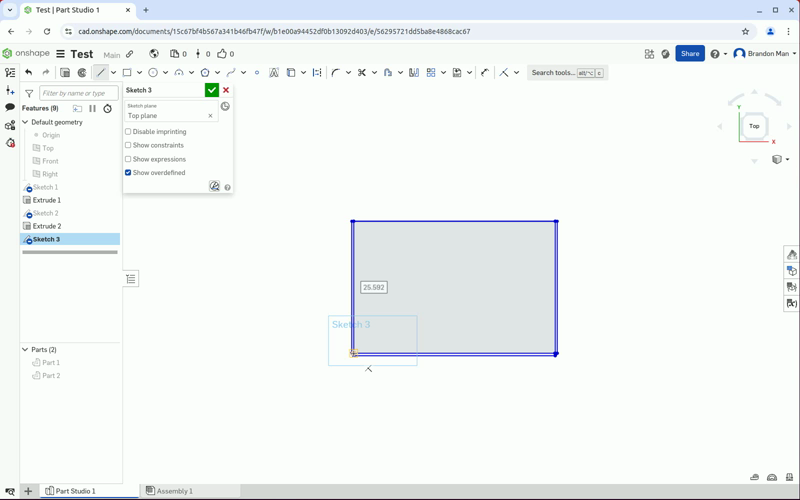
key(esc)
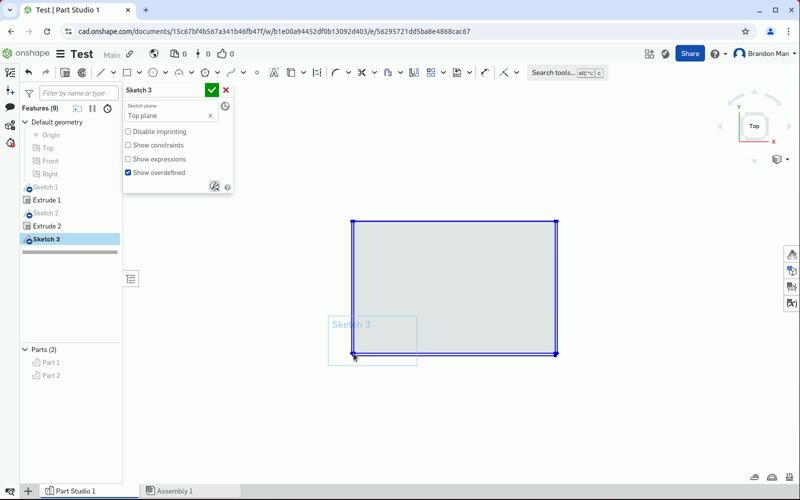
mouse_move(352, 312)
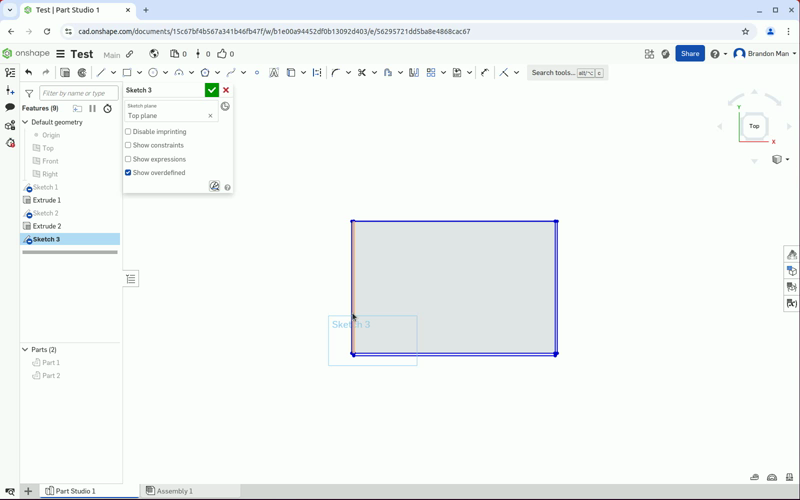
scroll(6)
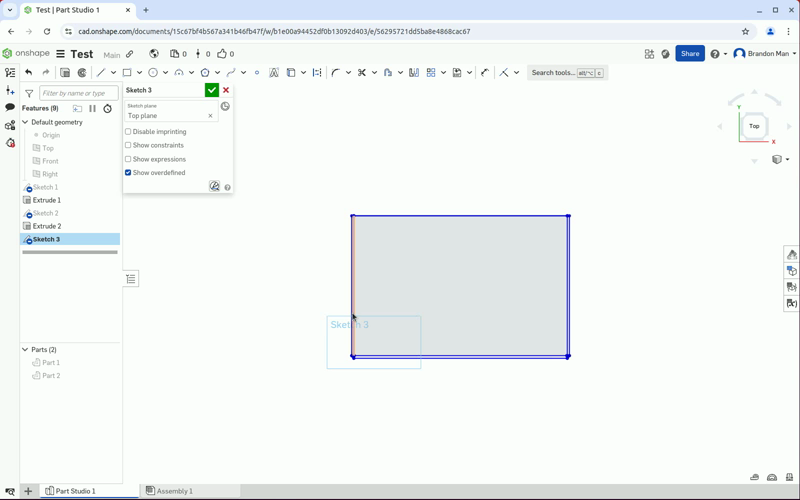
scroll(6)
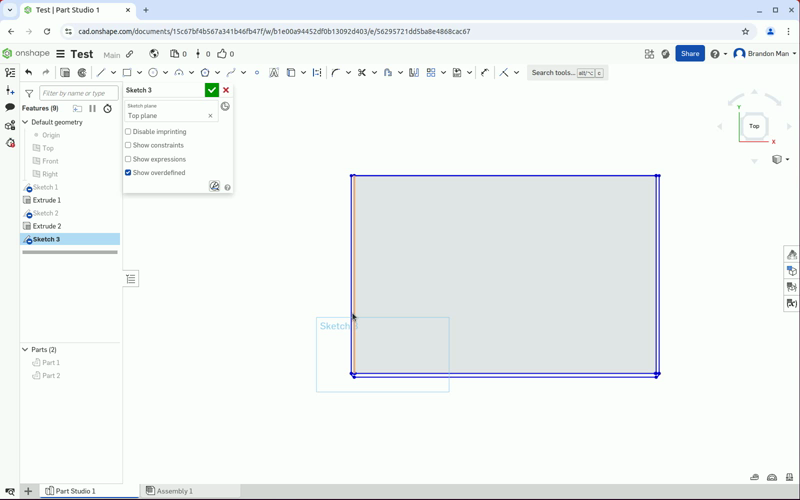
scroll(6)
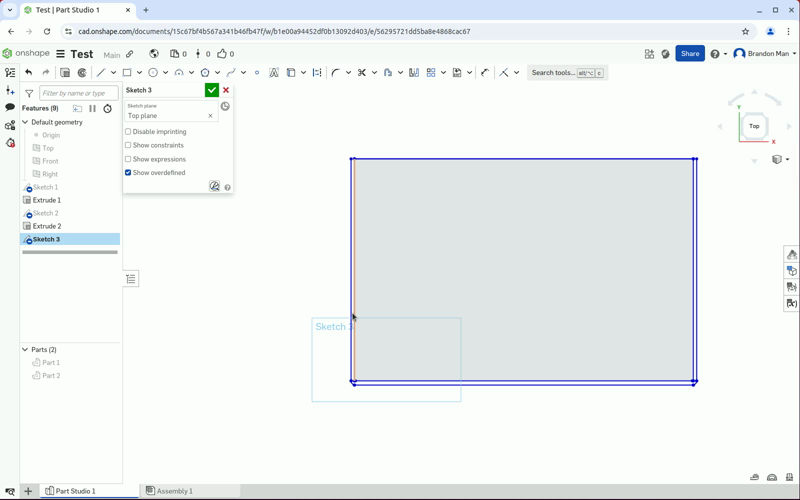
scroll(6)
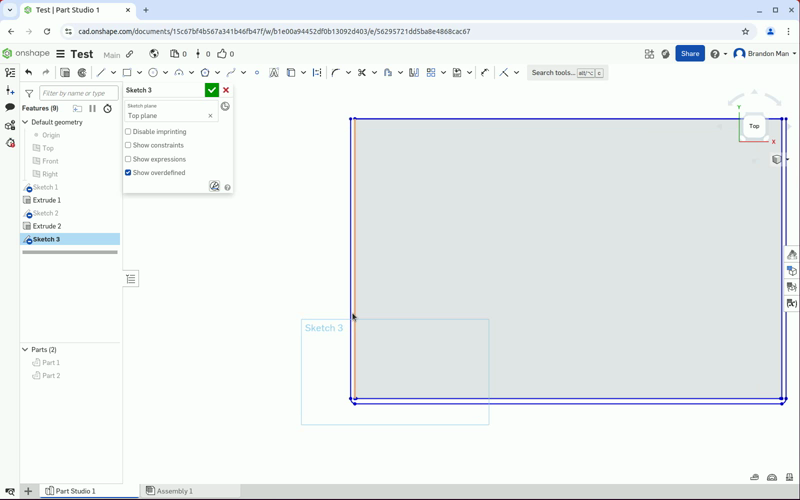
scroll(6)
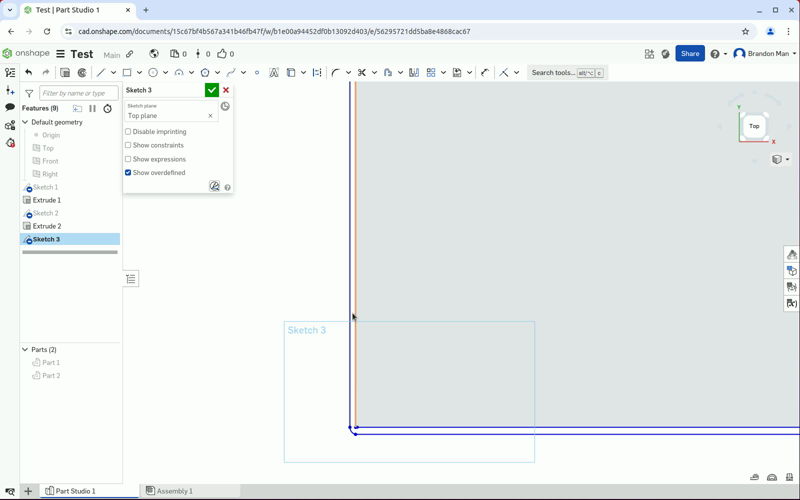
scroll(6)
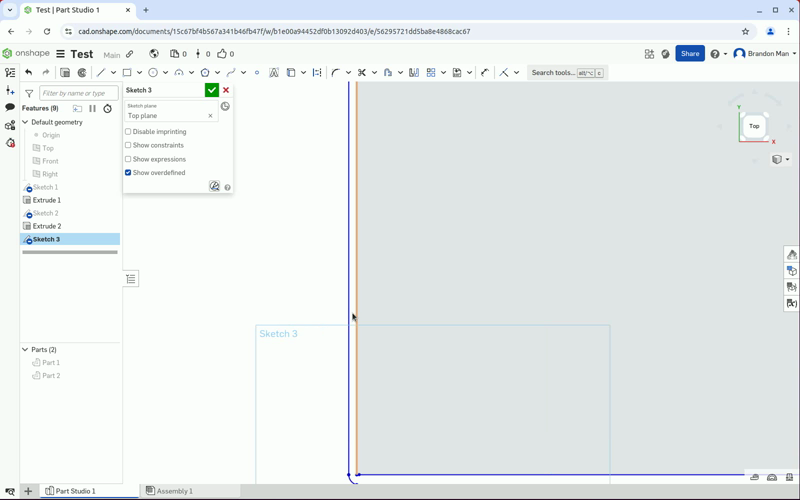
scroll(6)
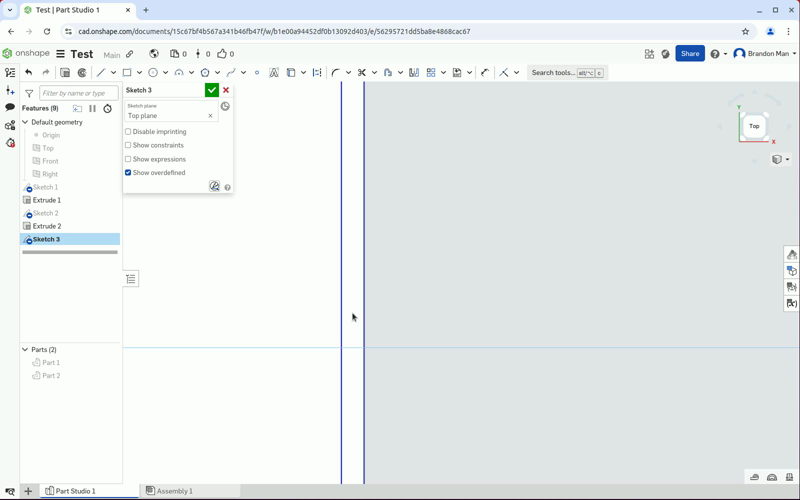
click(352, 312)
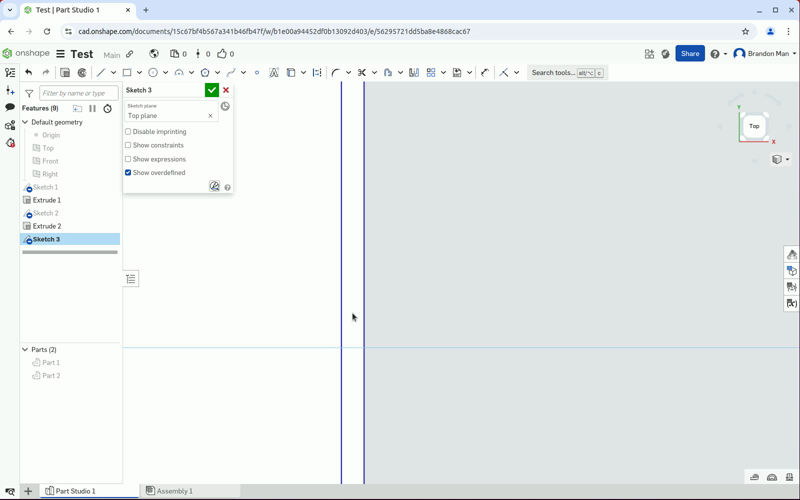
scroll(-6)
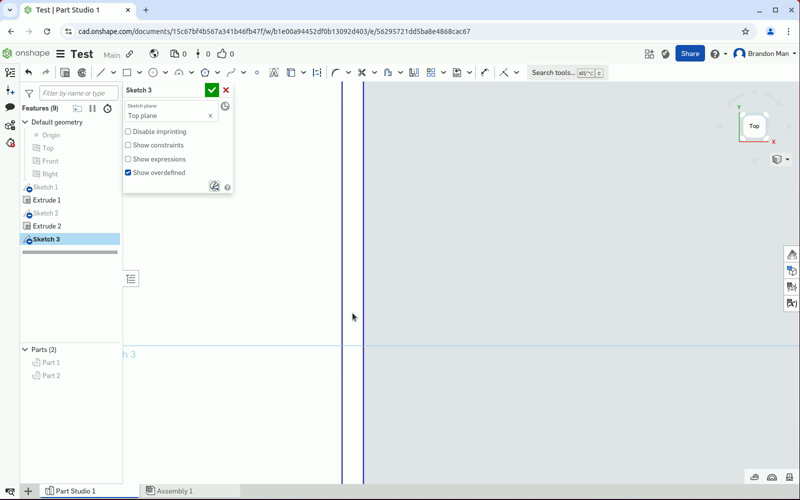
scroll(-6)
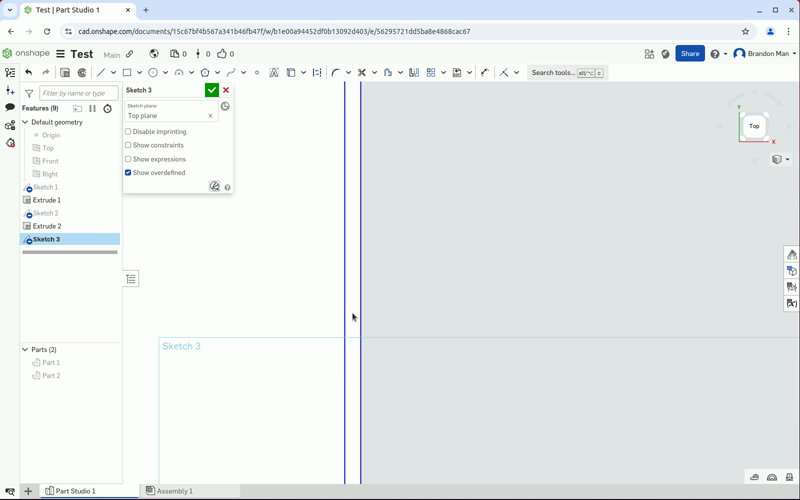
scroll(-6)
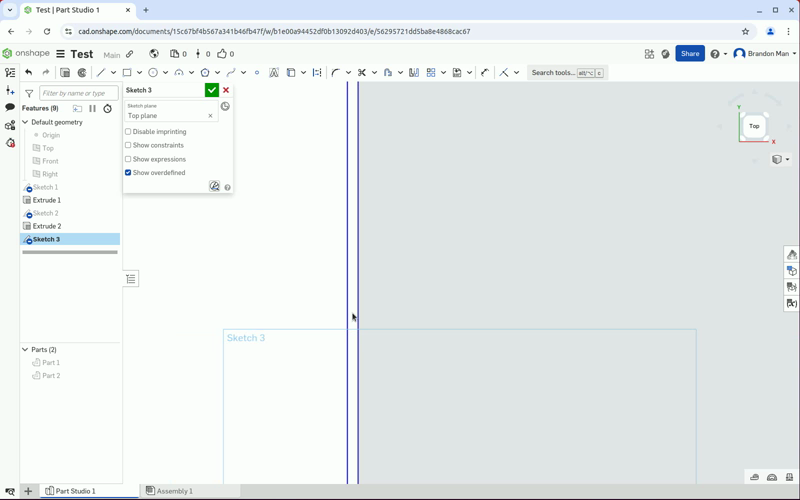
scroll(-6)
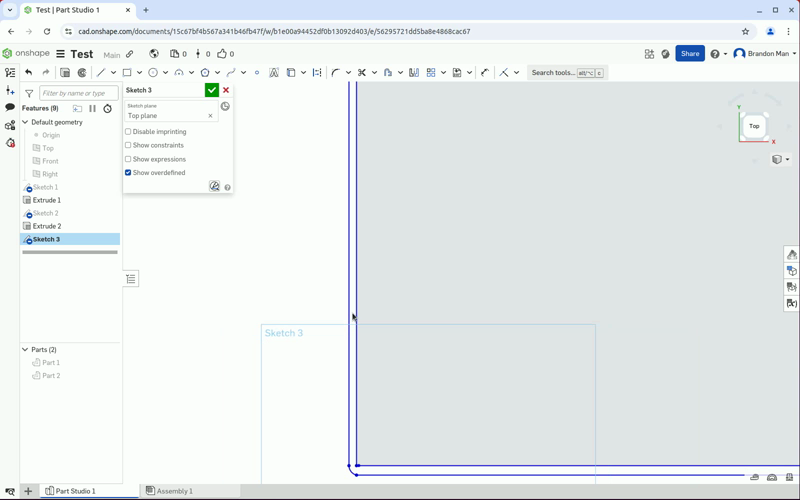
scroll(-6)
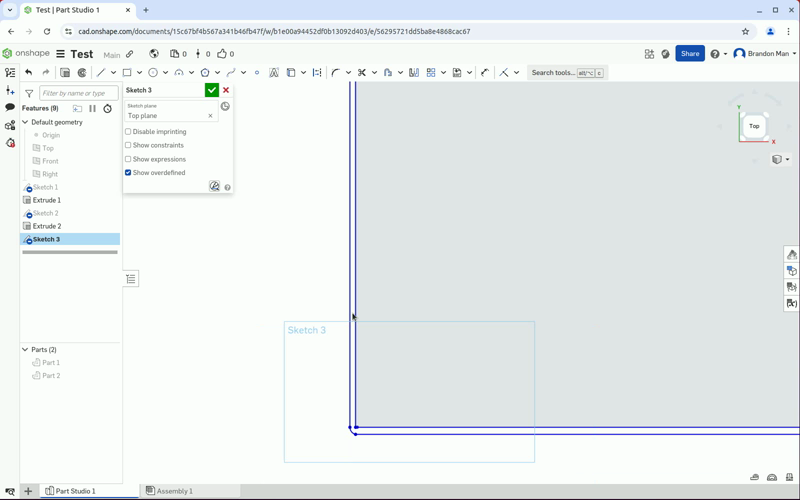
scroll(-6)
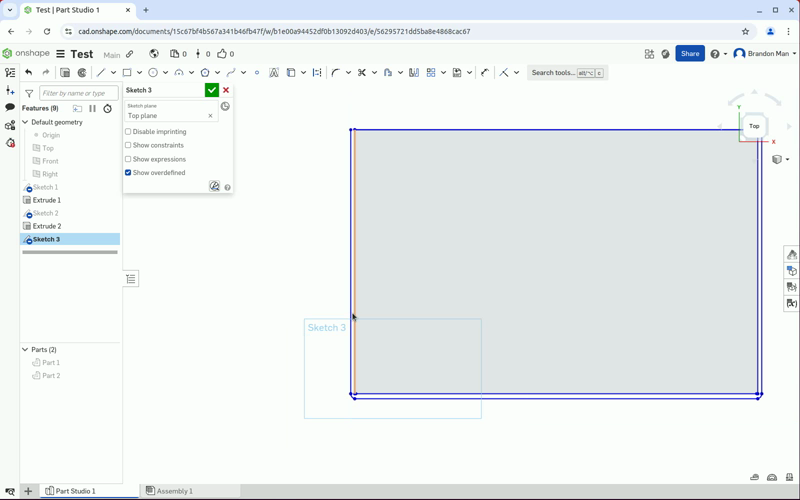
scroll(-6)
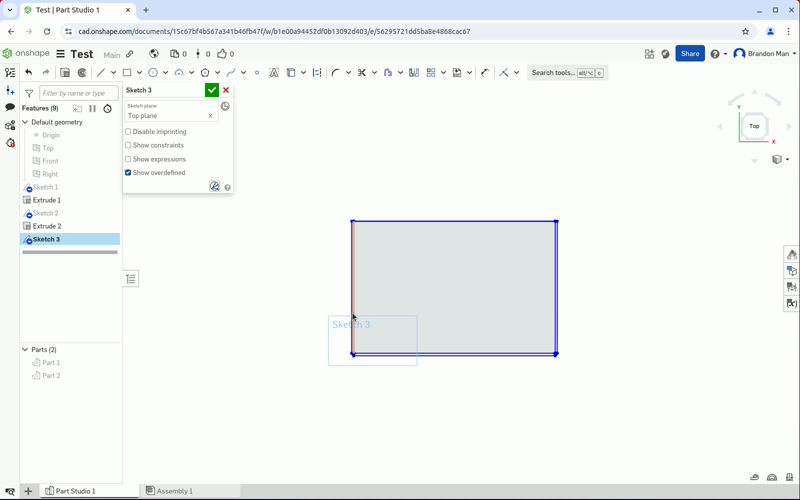
mouse_move(73, 352)
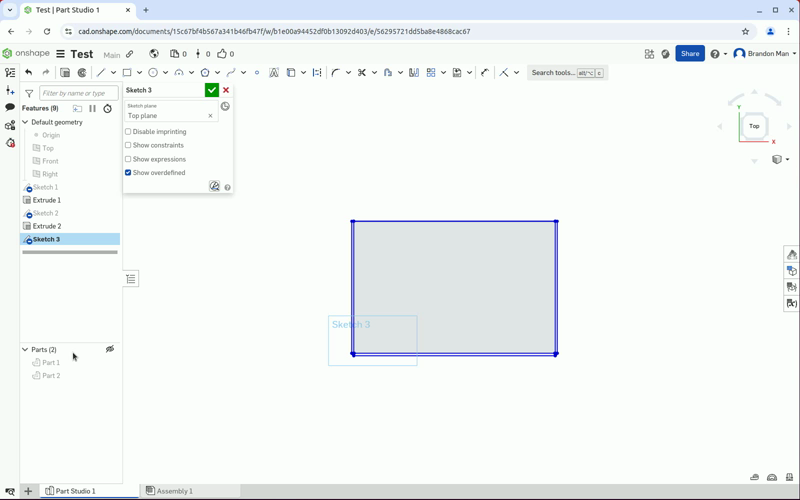
key(shift+y)
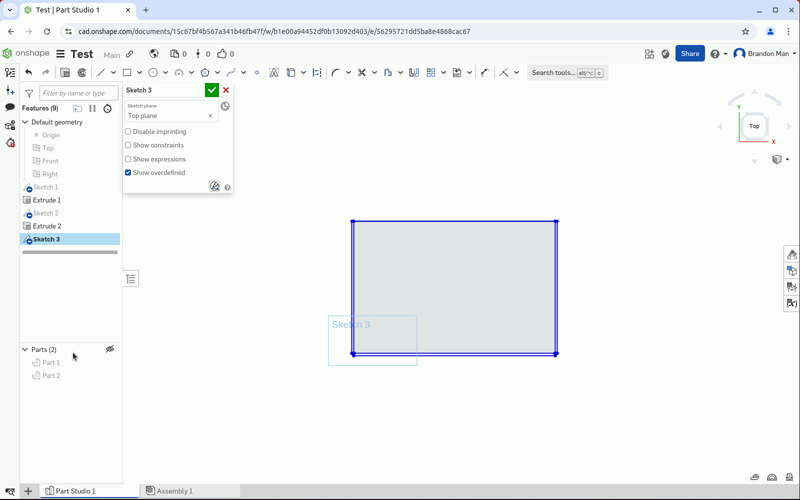
key(shift+e)
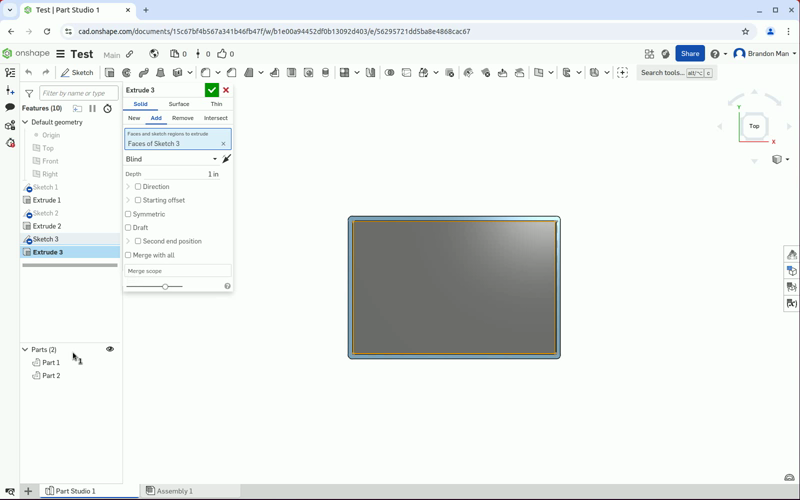
mouse_move(143, 106)
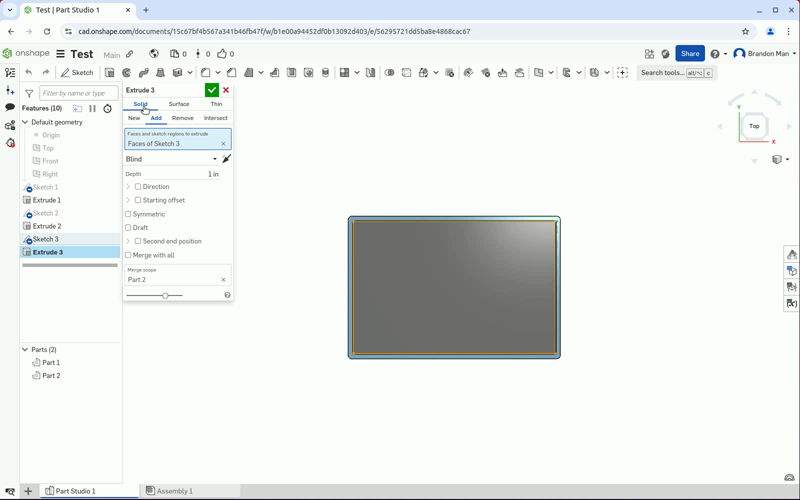
click(143, 106)
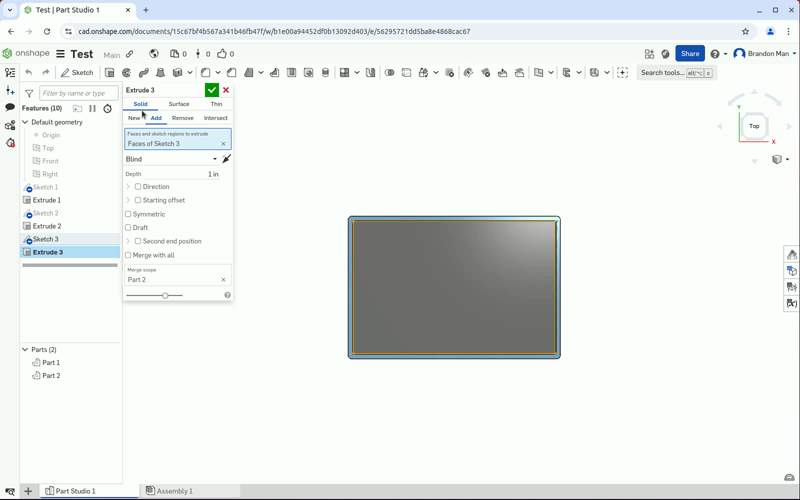
mouse_move(137, 120)
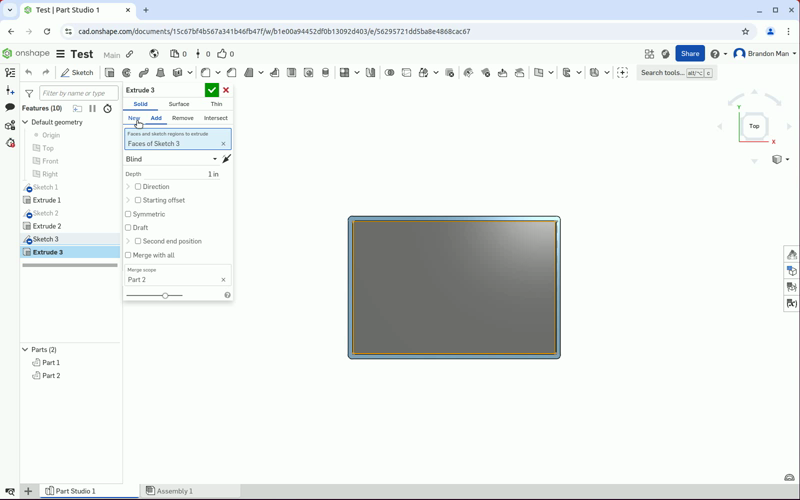
click(137, 120)
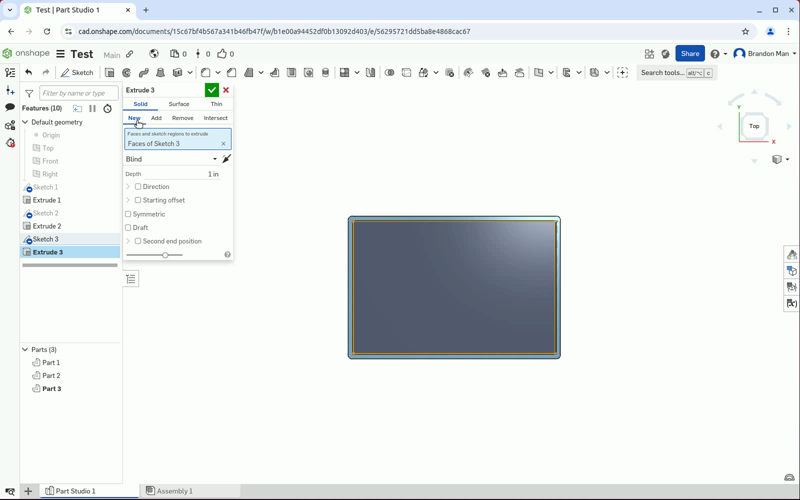
key(tab, 4)
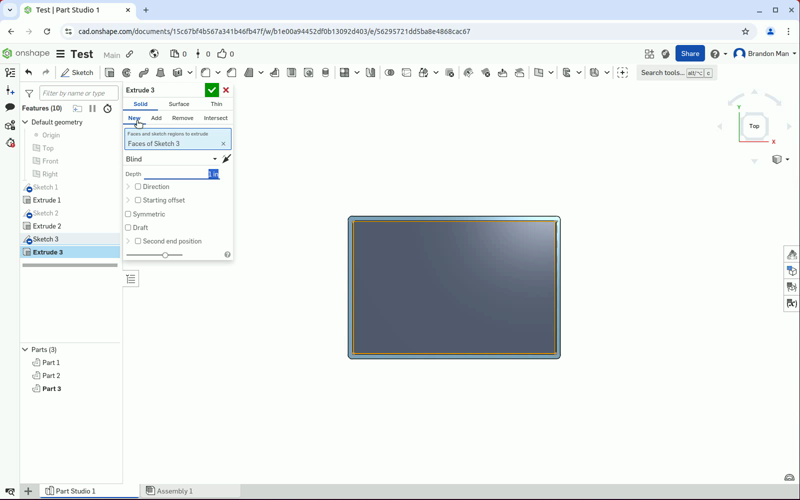
text(1.926)
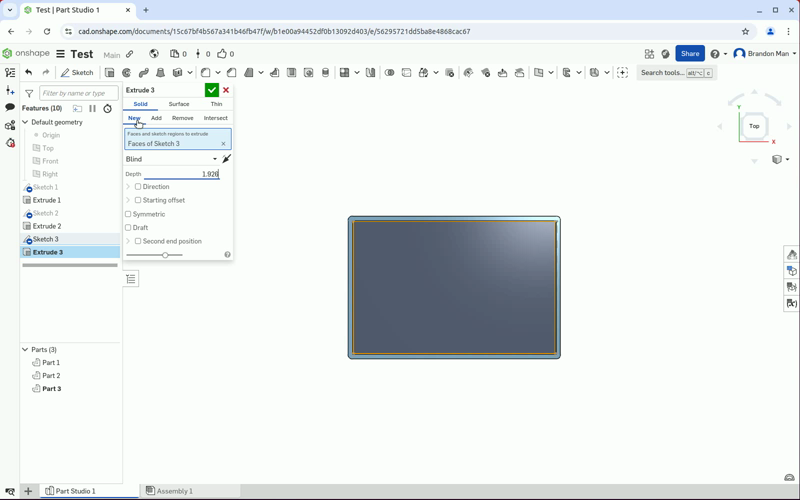
key(enter)
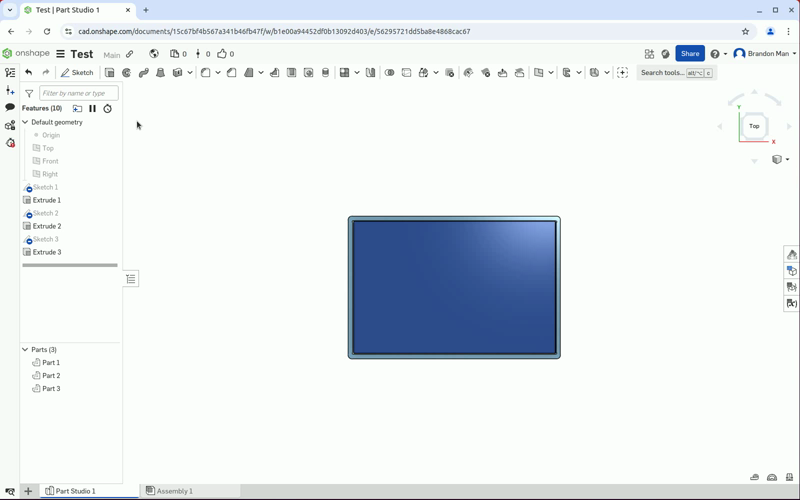
key(shift+h)
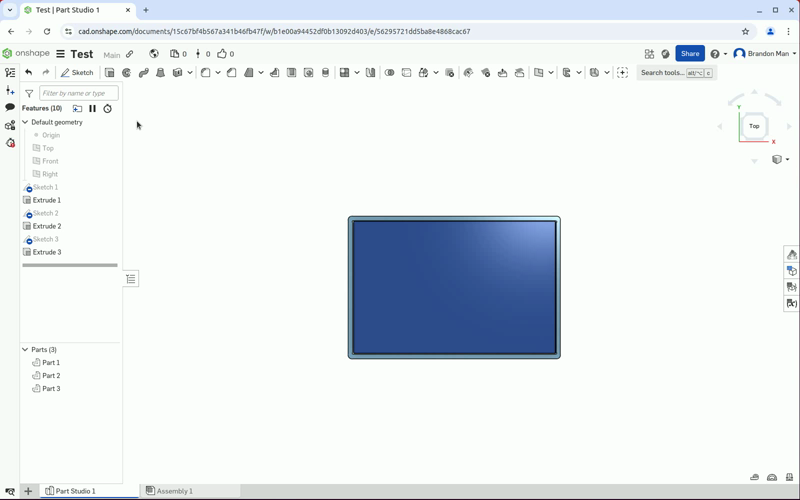
key(shift+h)
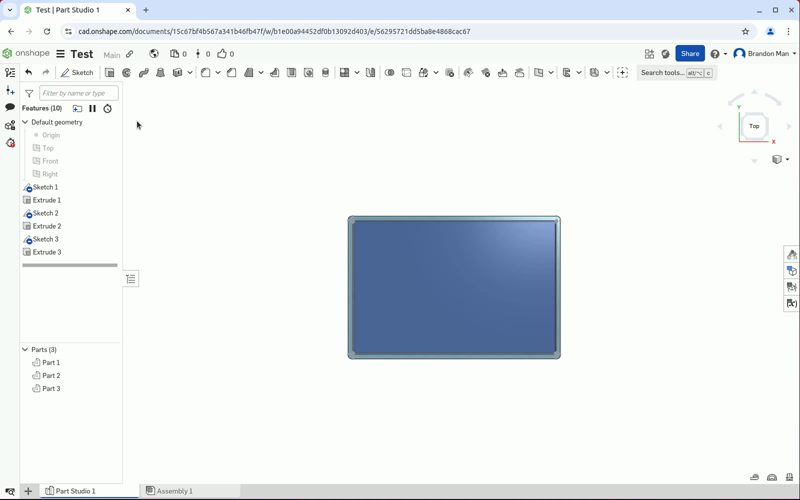
key(shift+7)
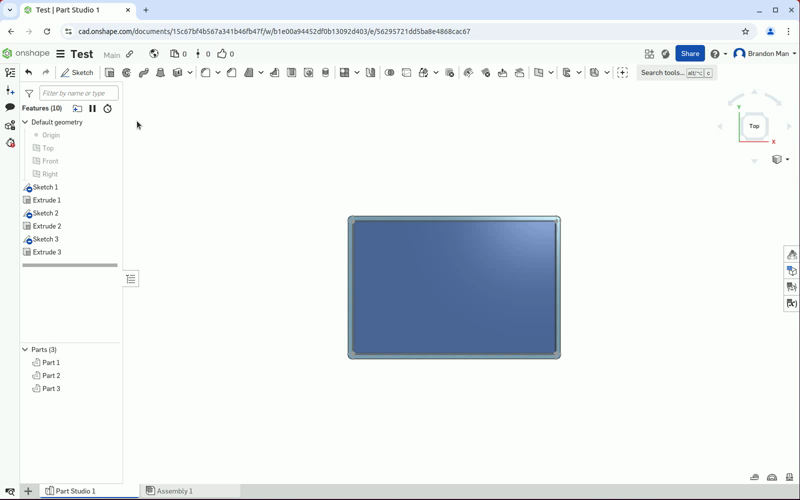
key(up, 3)
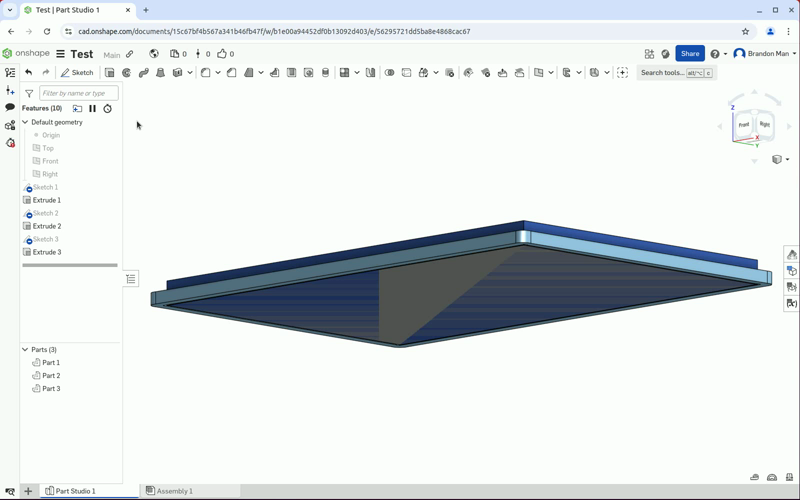
key(left, 3)
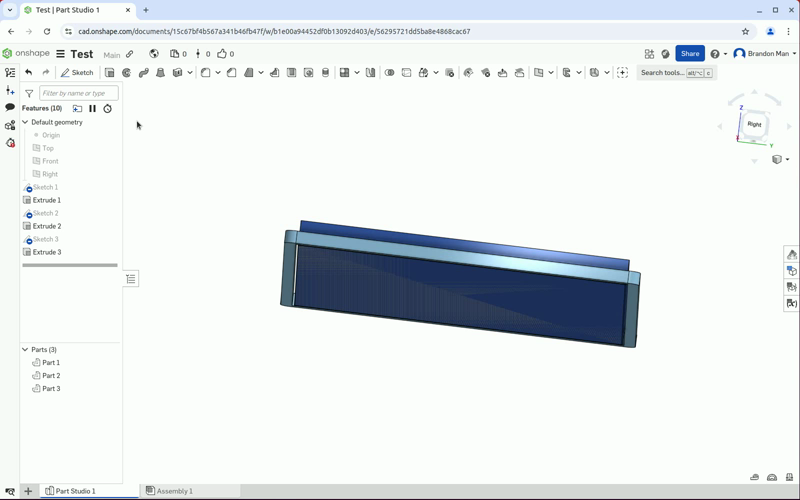
key(right, 3)
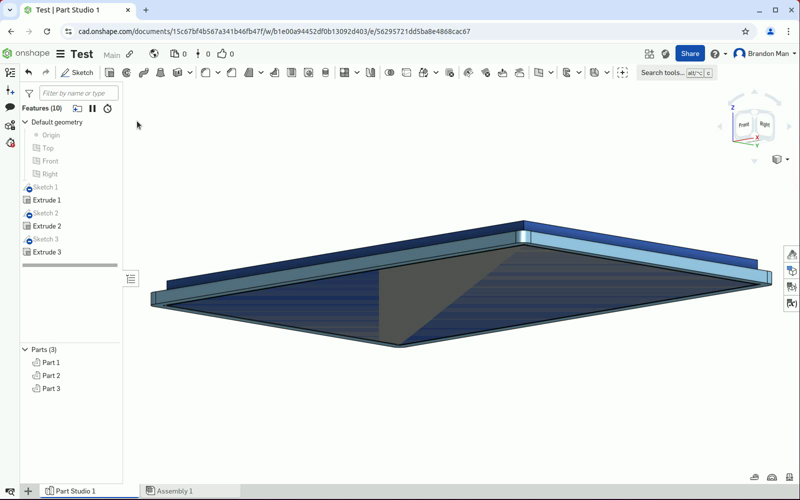
key(down, 3)
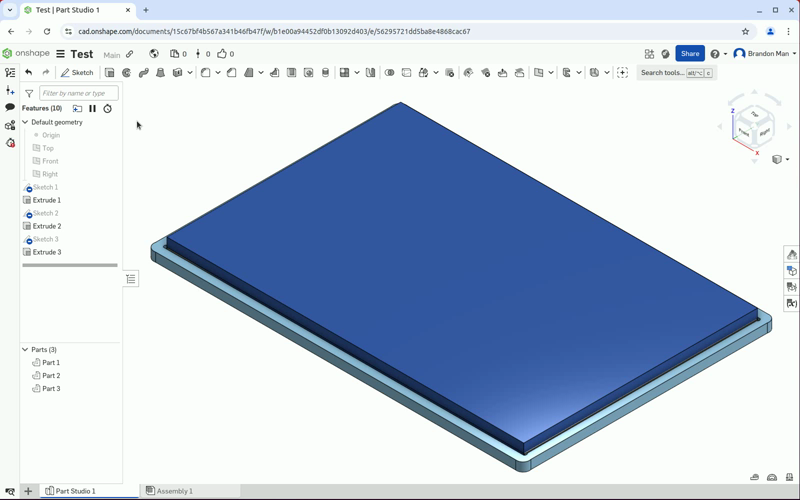
mouse_move(73, 189)
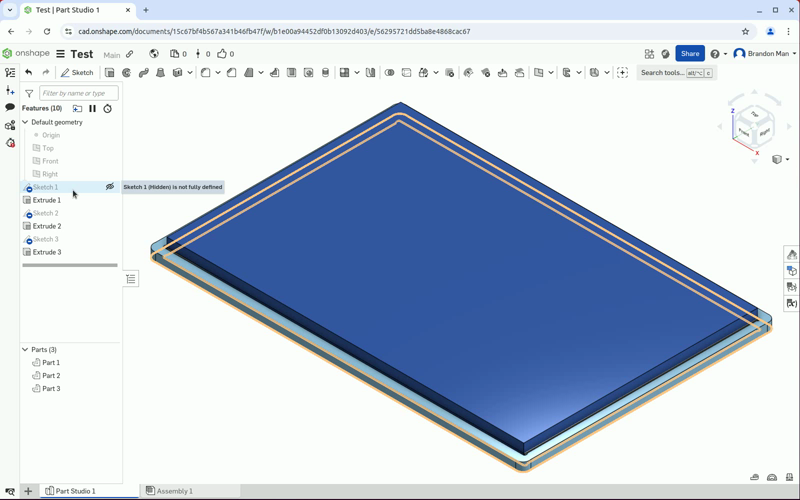
click(73, 189)